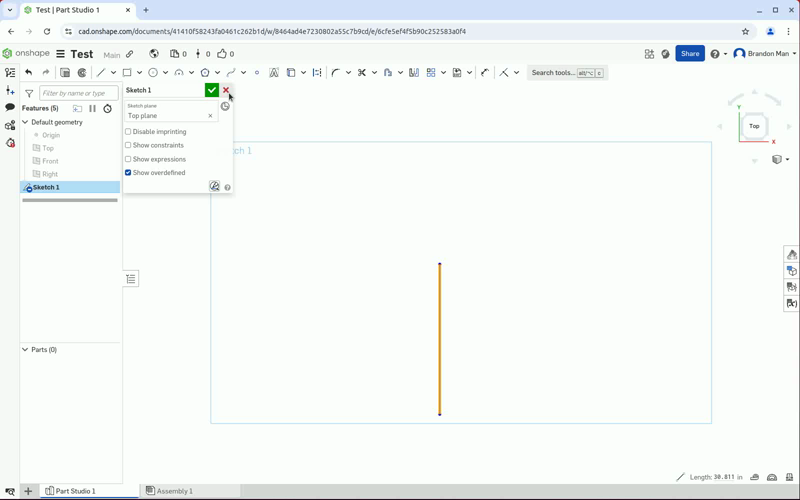
key(shift+h)
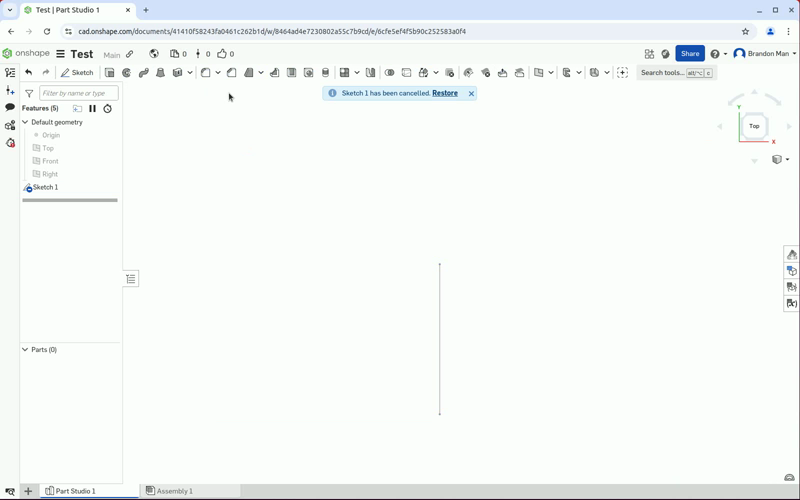
key(shift+s)
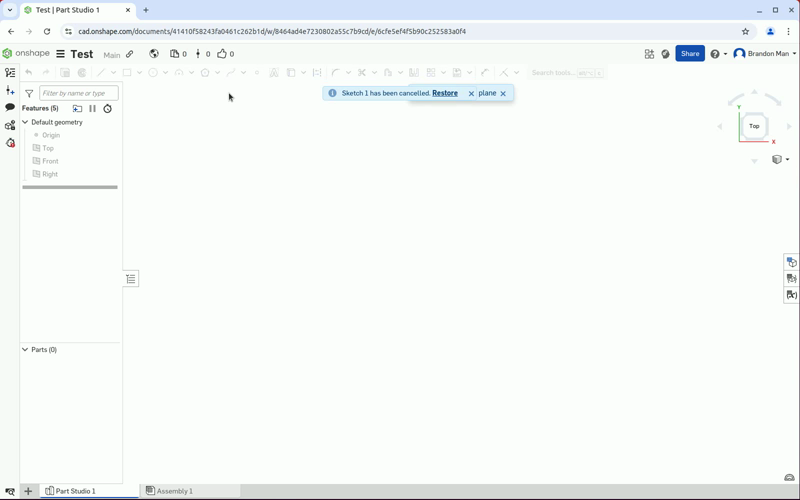
mouse_move(73, 150)
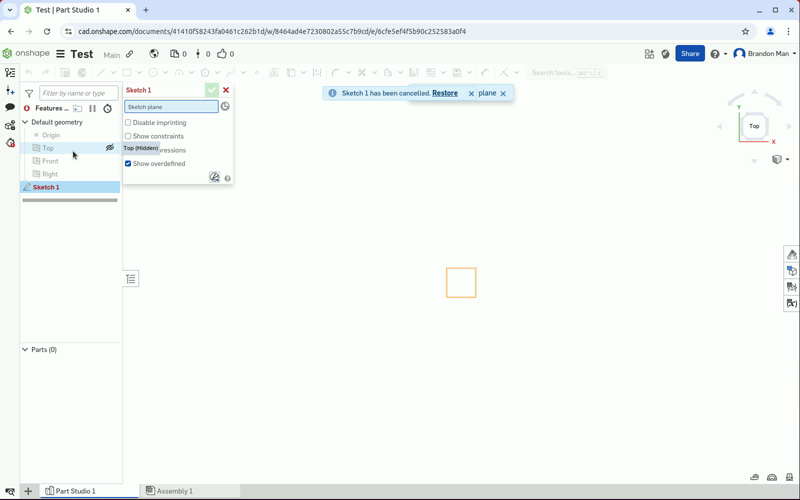
click(73, 150)
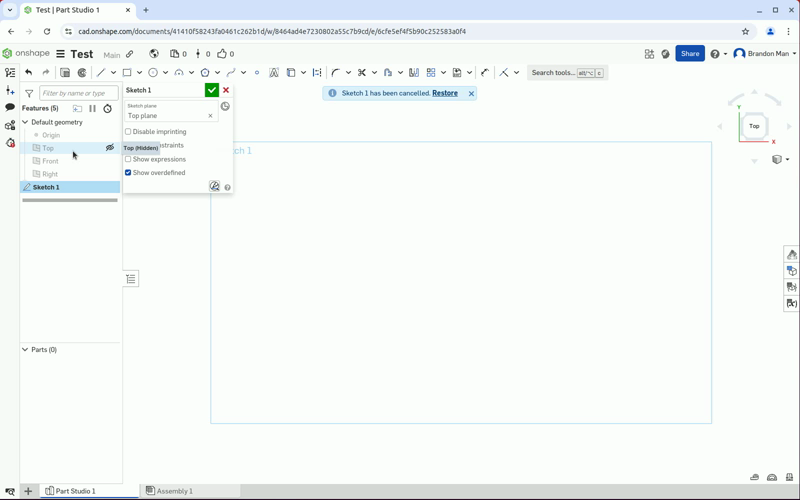
mouse_move(73, 352)
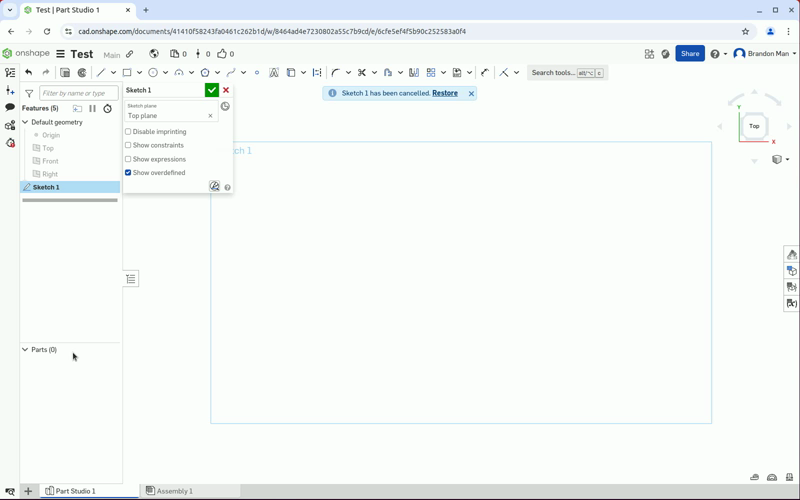
key(y)
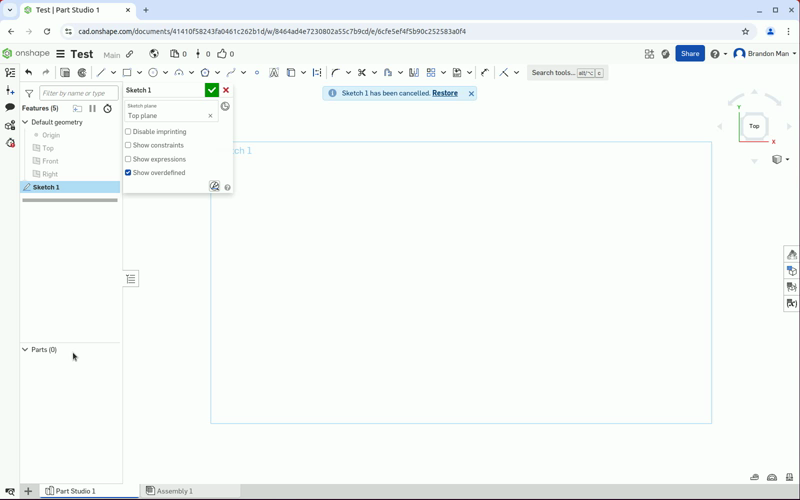
key(a)
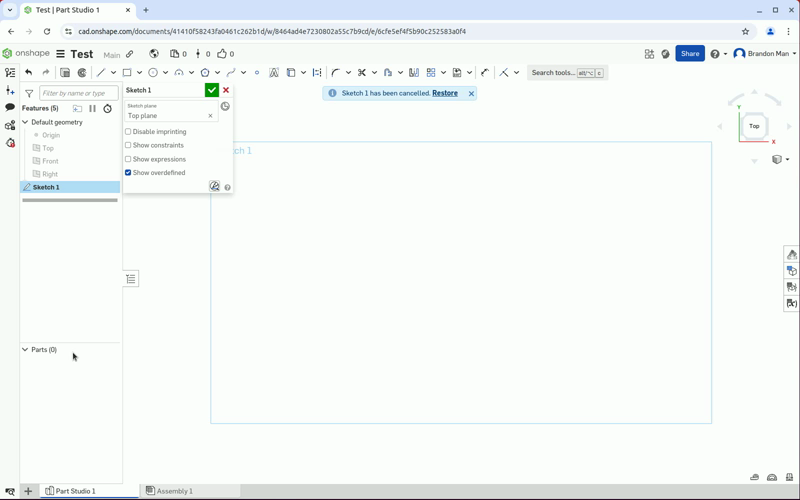
key_down(shift)
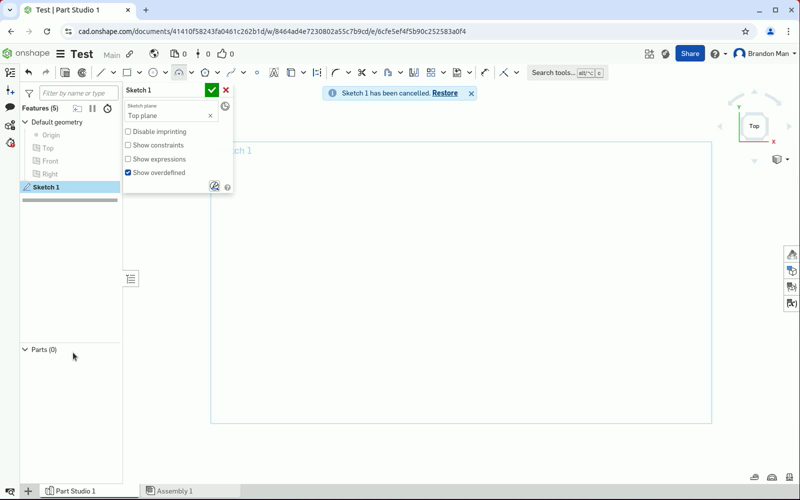
mouse_move(388, 336)
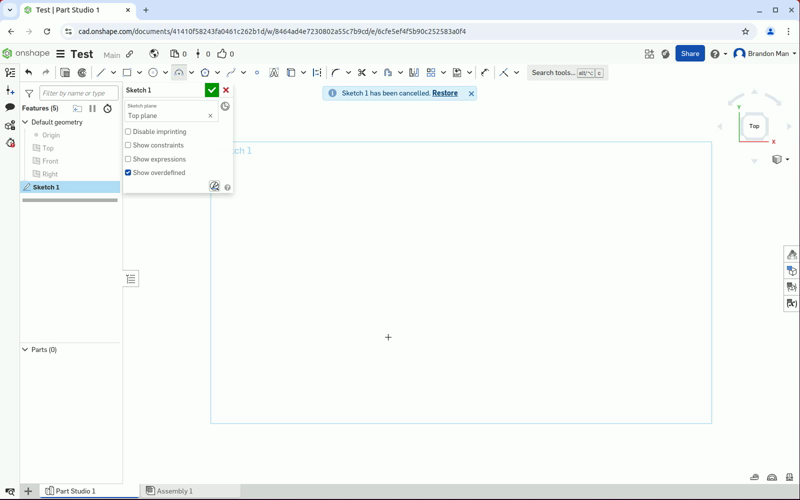
click(388, 336)
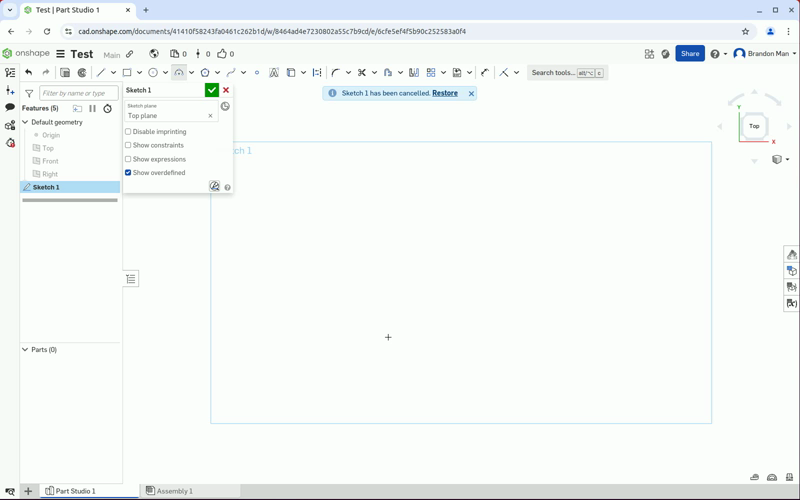
key_up(shift)
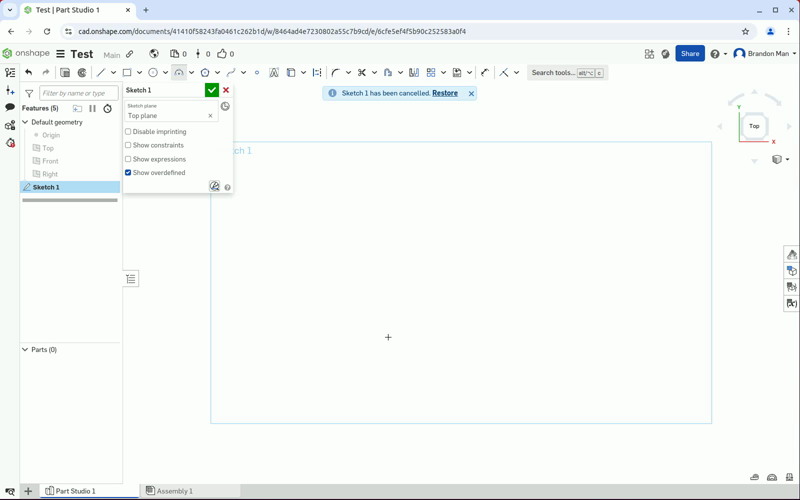
key_down(shift)
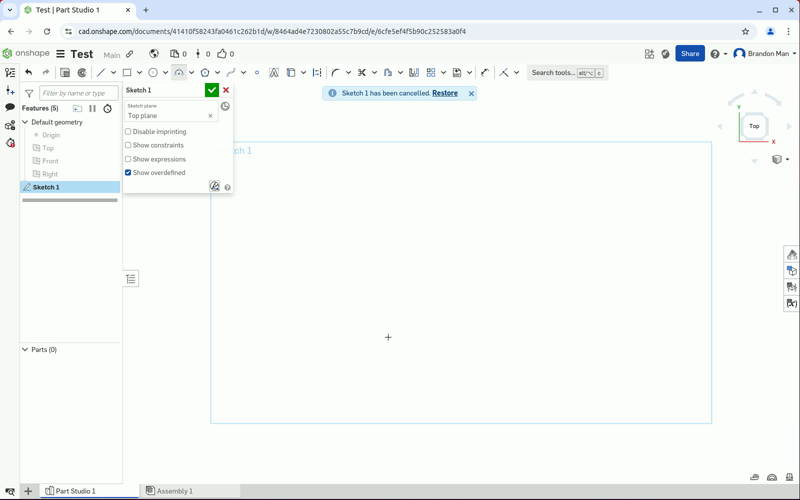
mouse_move(389, 338)
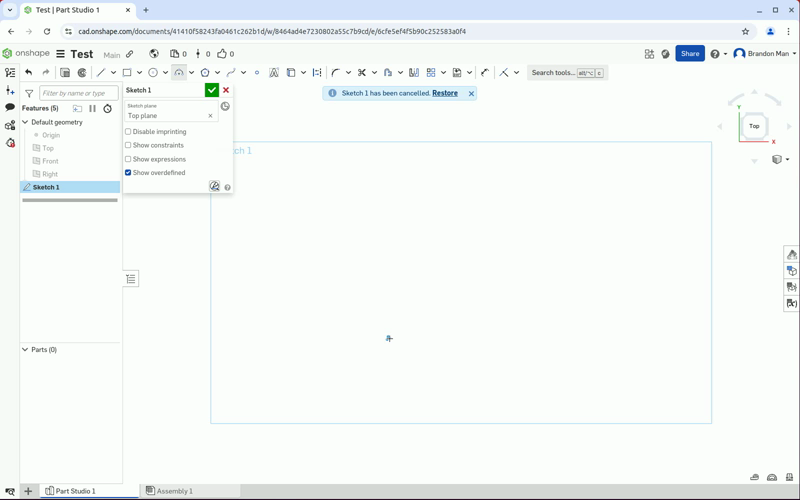
scroll(6)
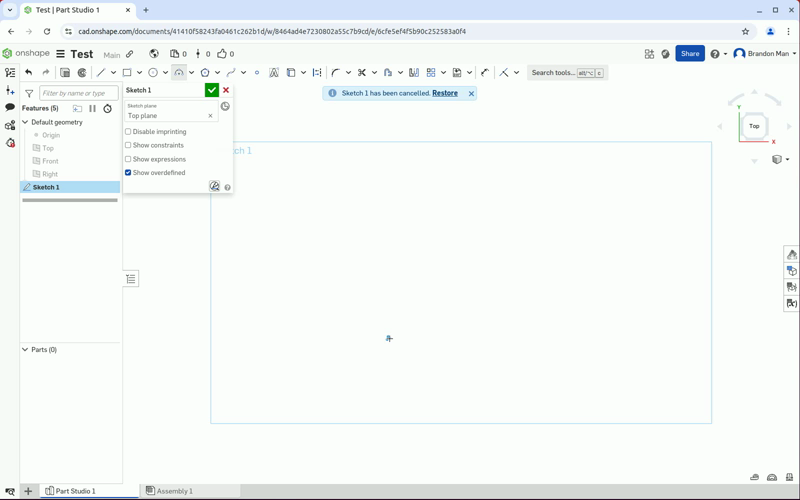
scroll(6)
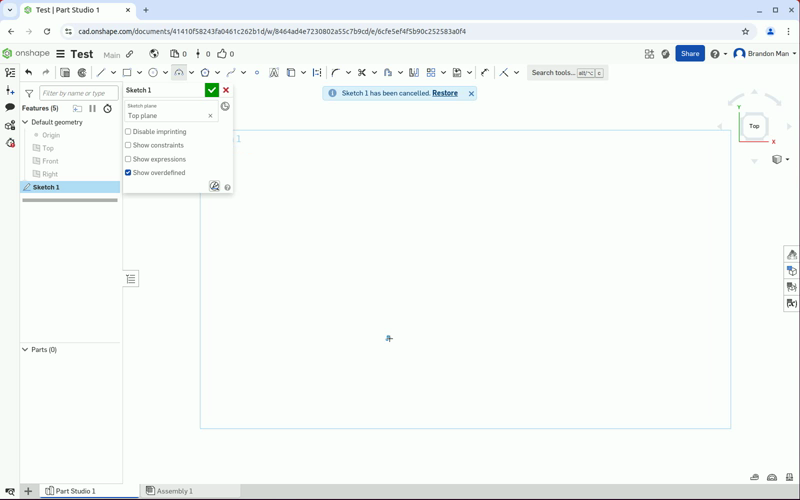
scroll(6)
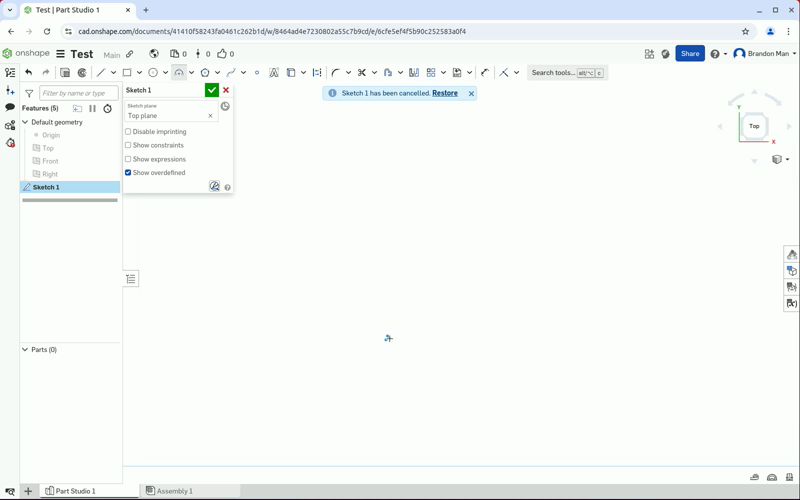
scroll(6)
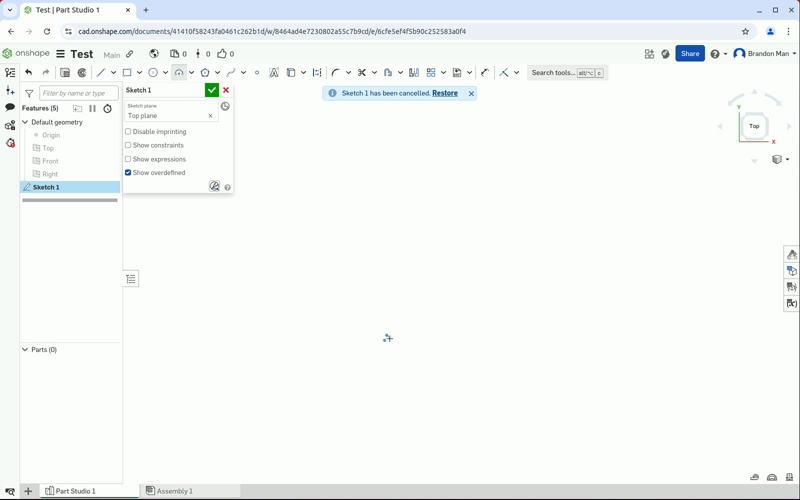
scroll(6)
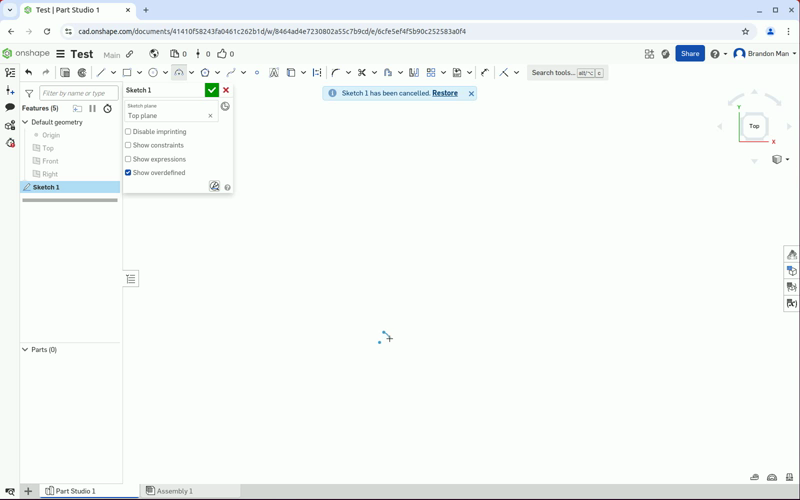
scroll(6)
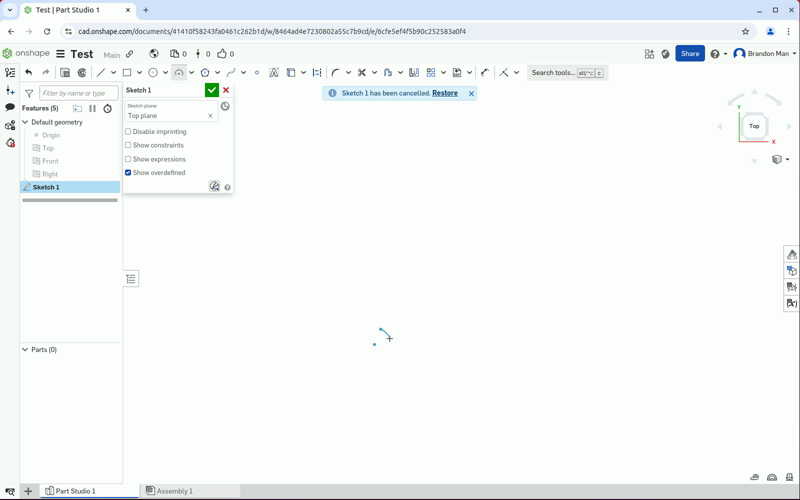
scroll(6)
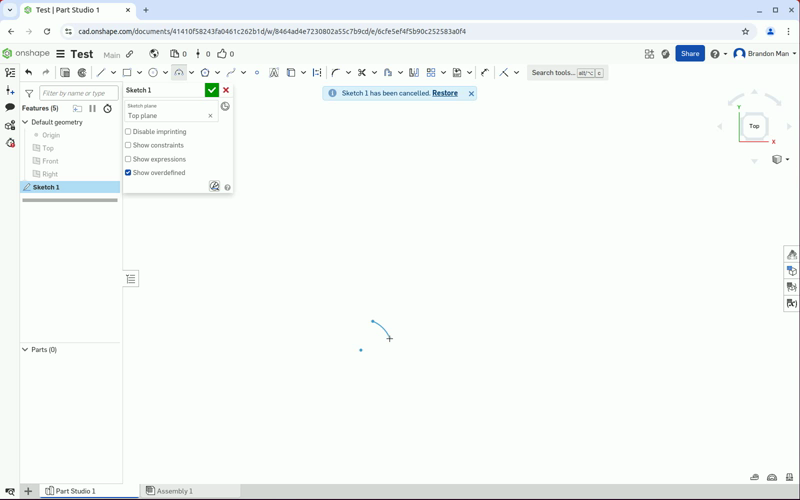
click(389, 338)
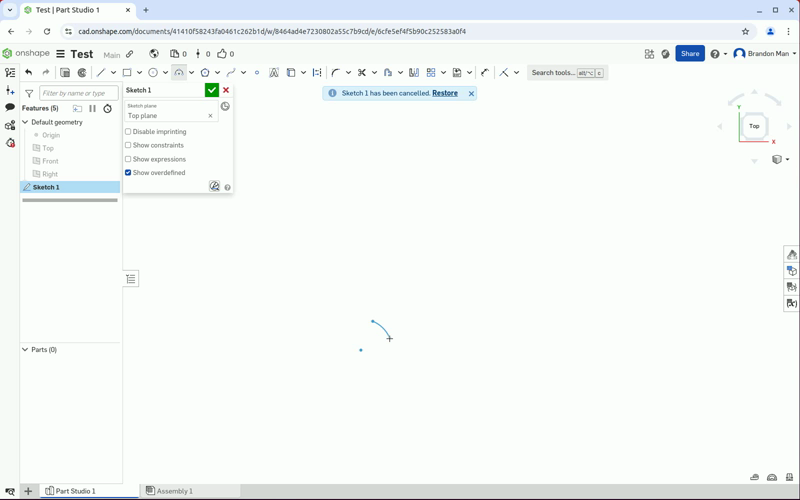
scroll(-6)
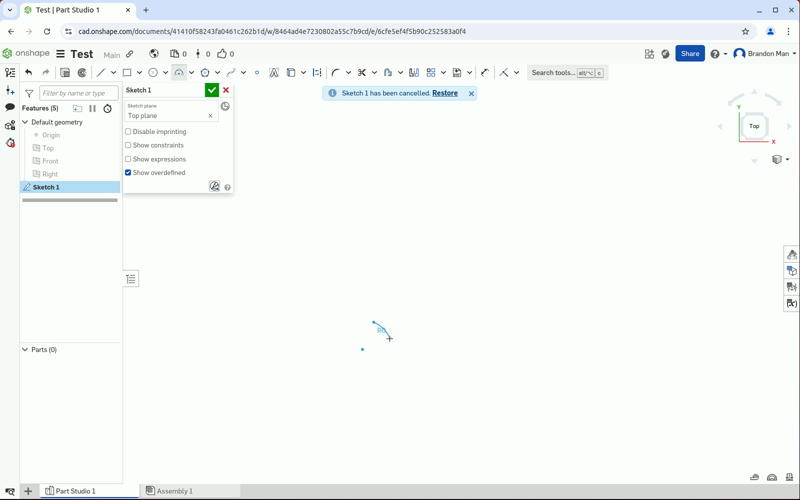
scroll(-6)
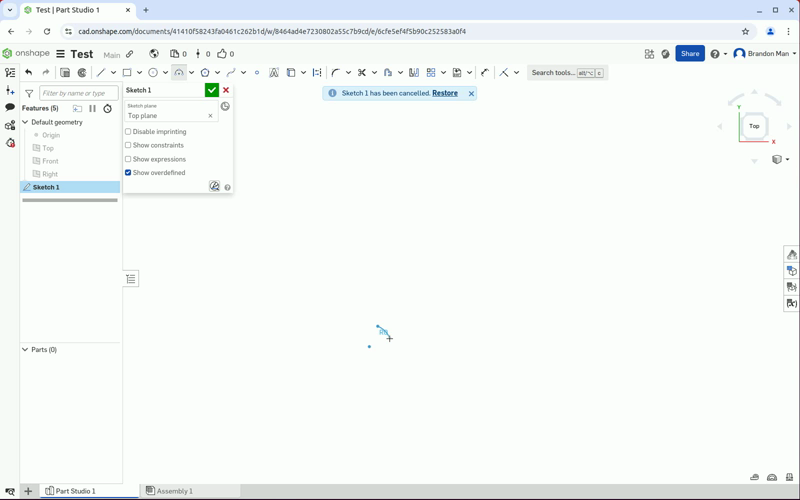
scroll(-6)
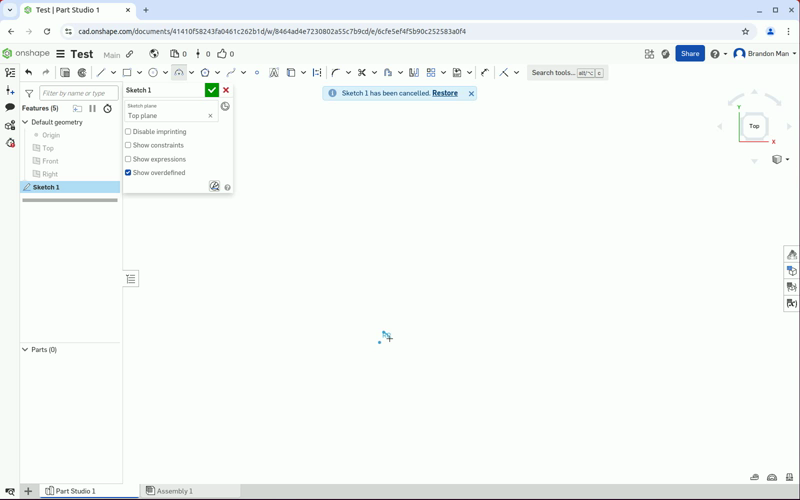
scroll(-6)
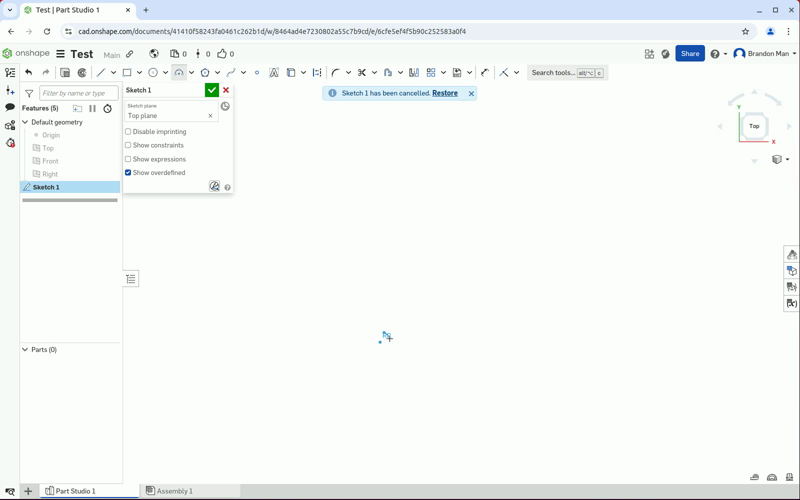
scroll(-6)
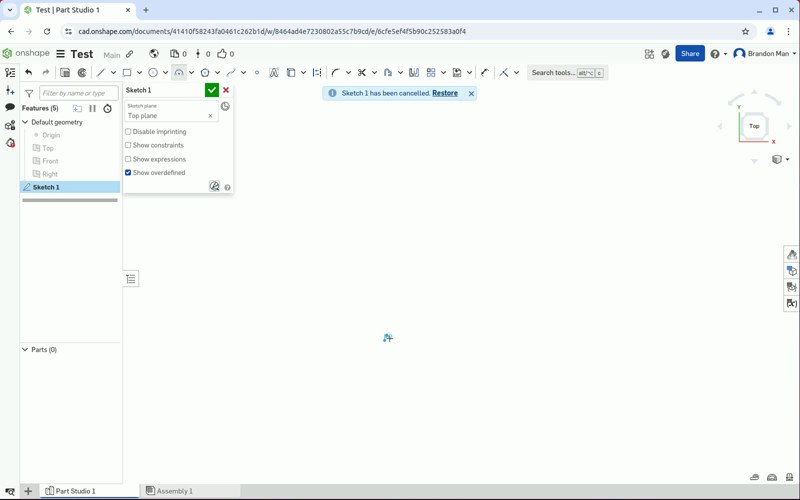
scroll(-6)
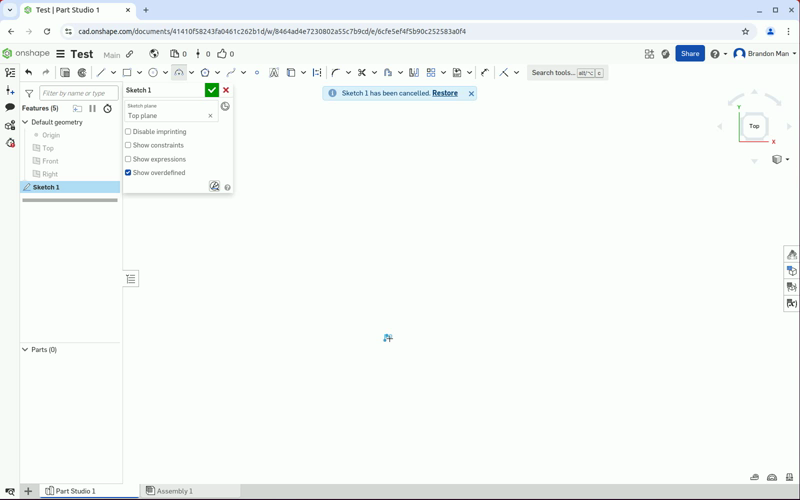
scroll(-6)
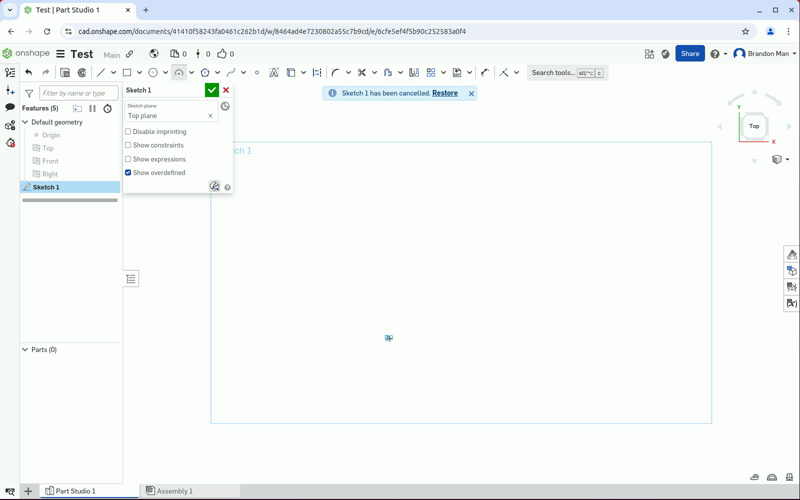
mouse_move(389, 337)
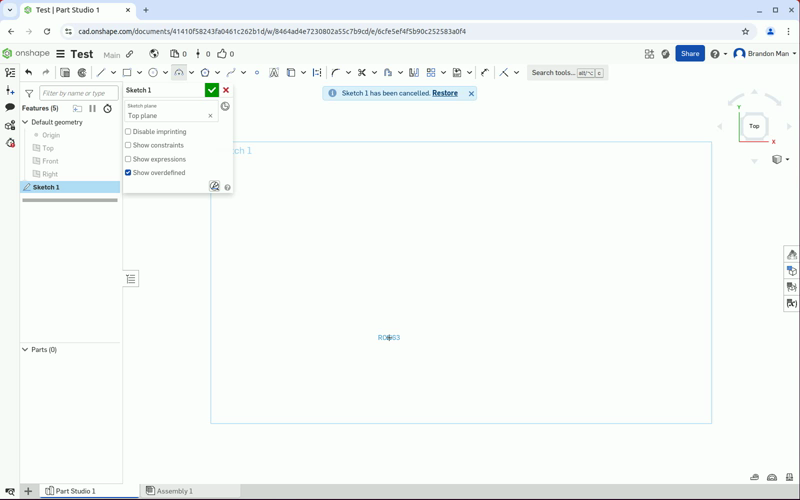
scroll(6)
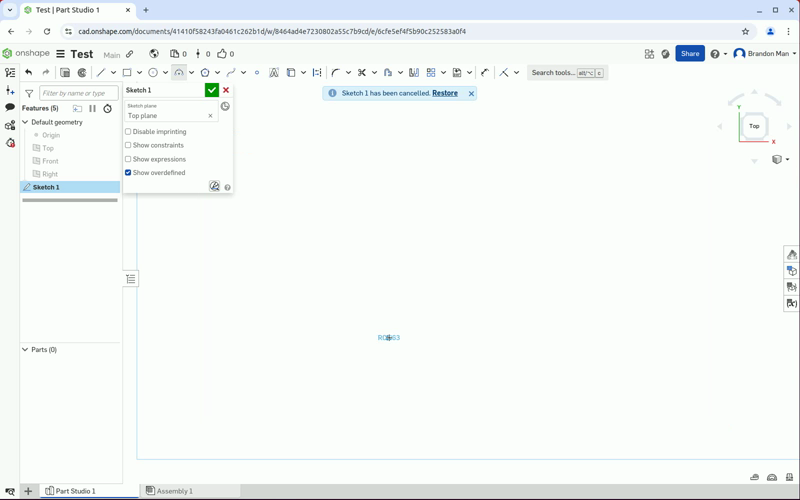
scroll(6)
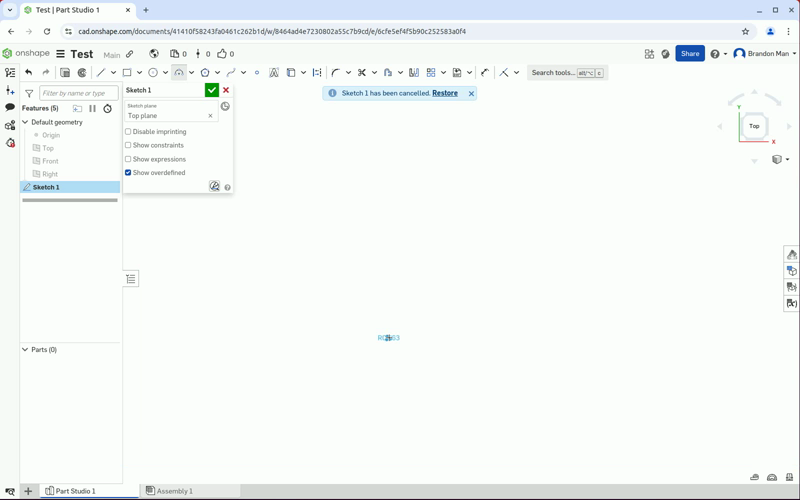
scroll(6)
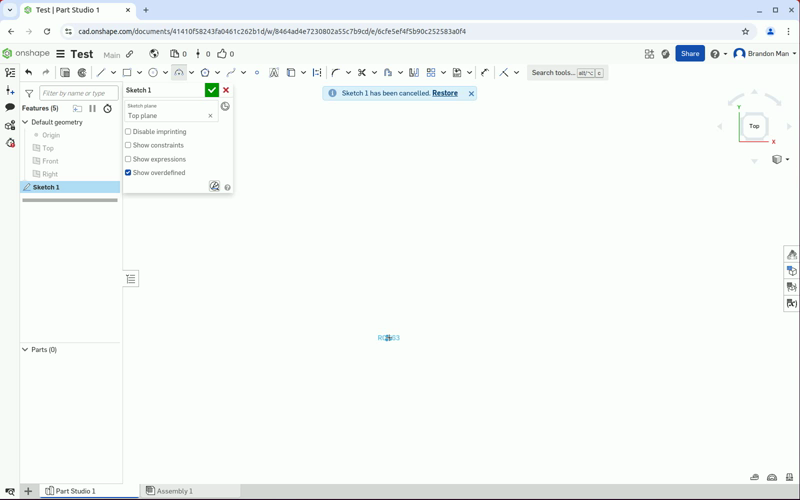
scroll(6)
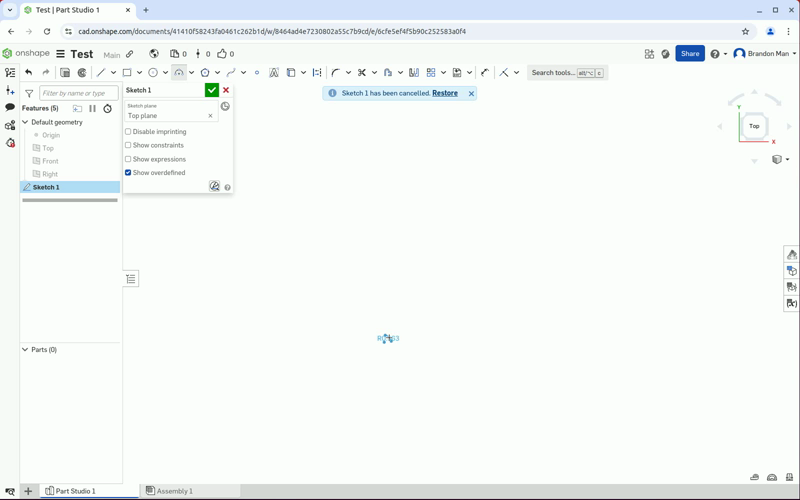
scroll(6)
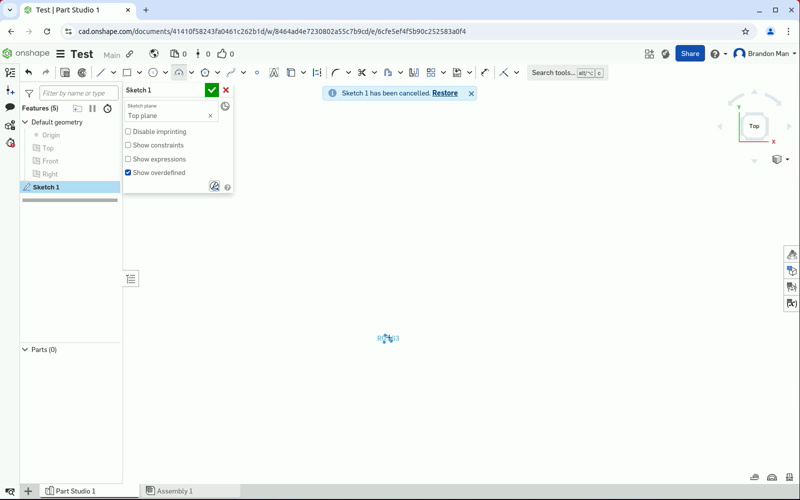
scroll(6)
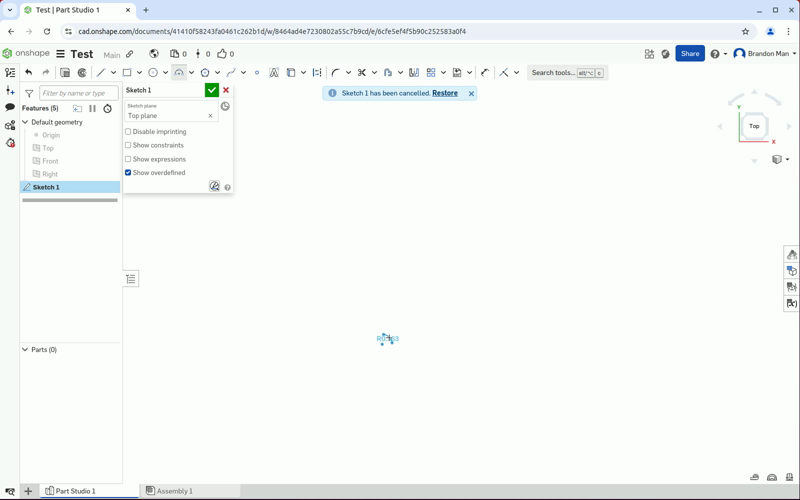
scroll(6)
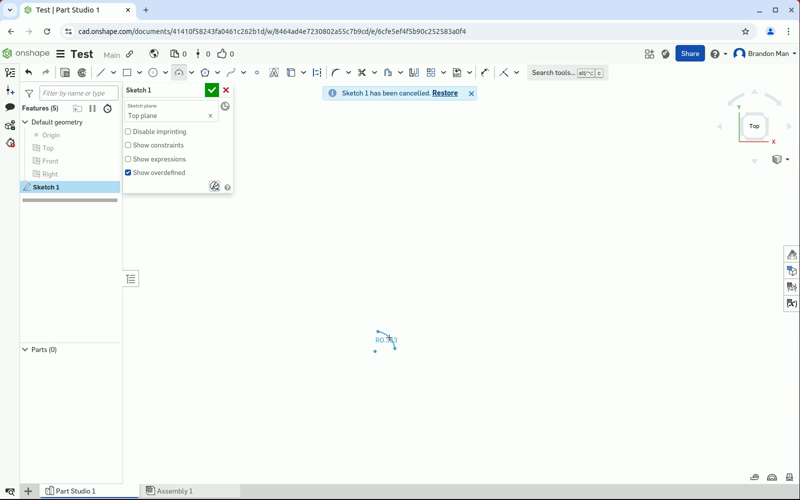
click(389, 337)
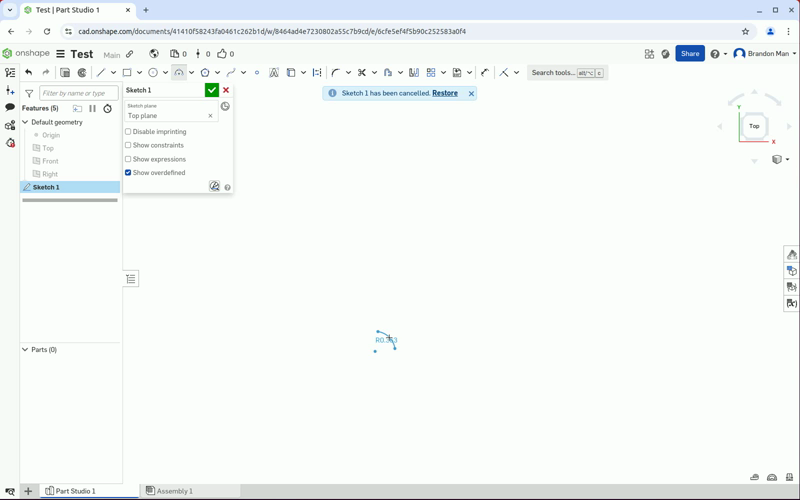
scroll(-6)
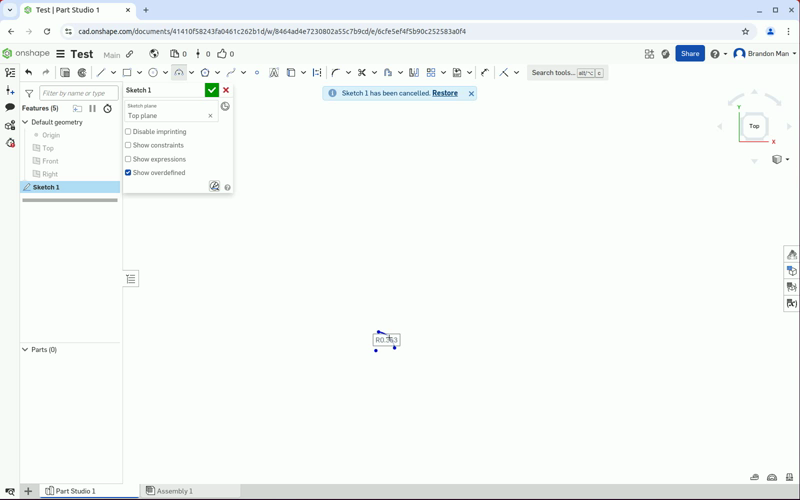
scroll(-6)
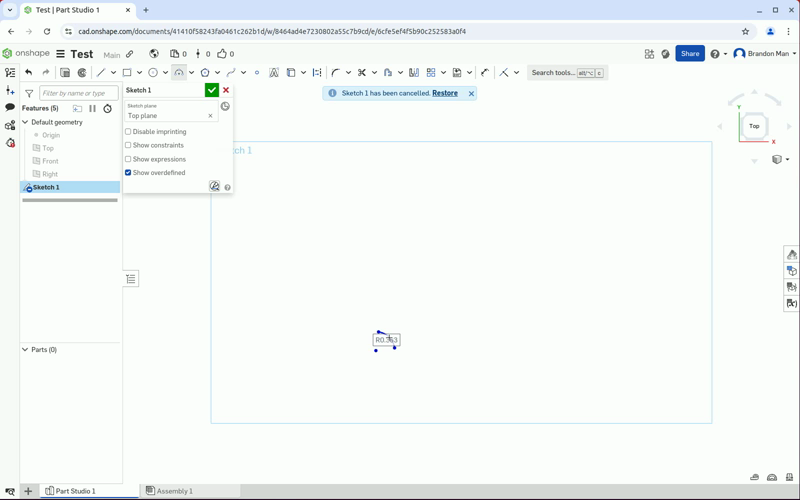
scroll(-6)
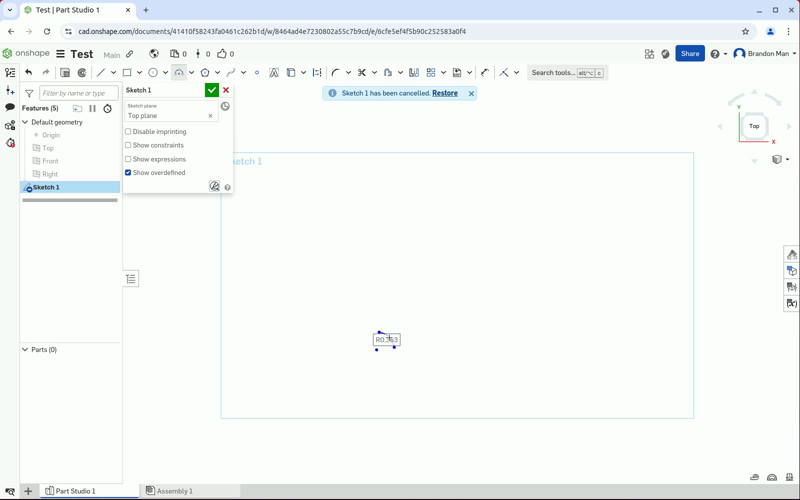
scroll(-6)
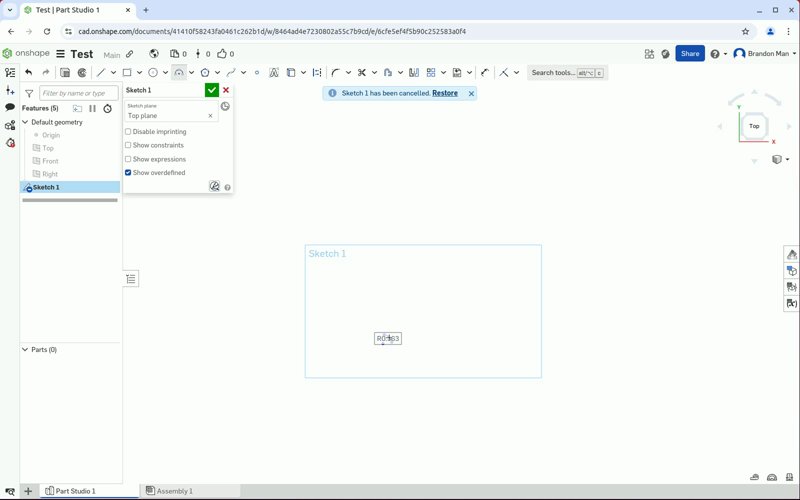
scroll(-6)
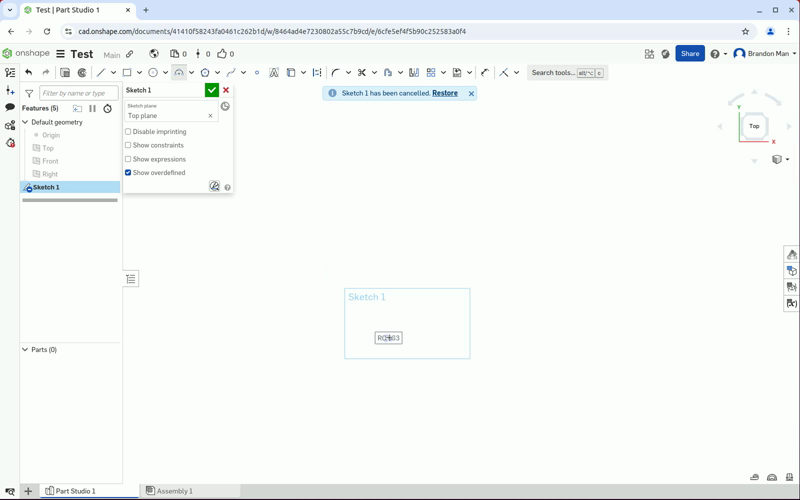
scroll(-6)
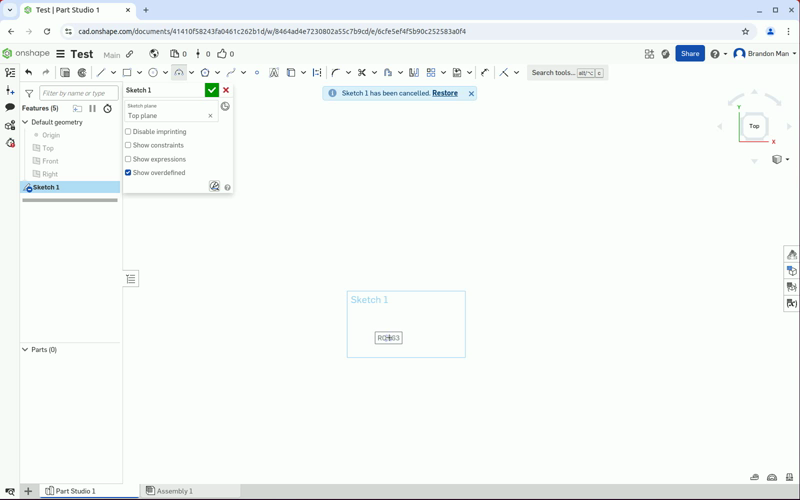
scroll(-6)
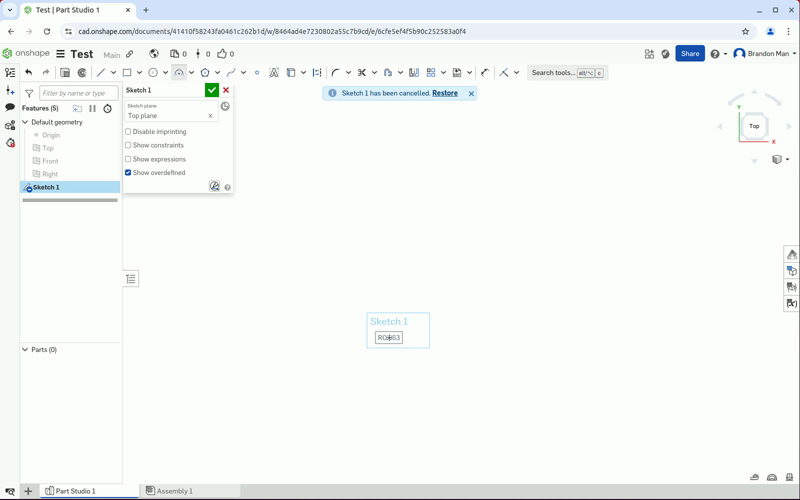
key_up(shift)
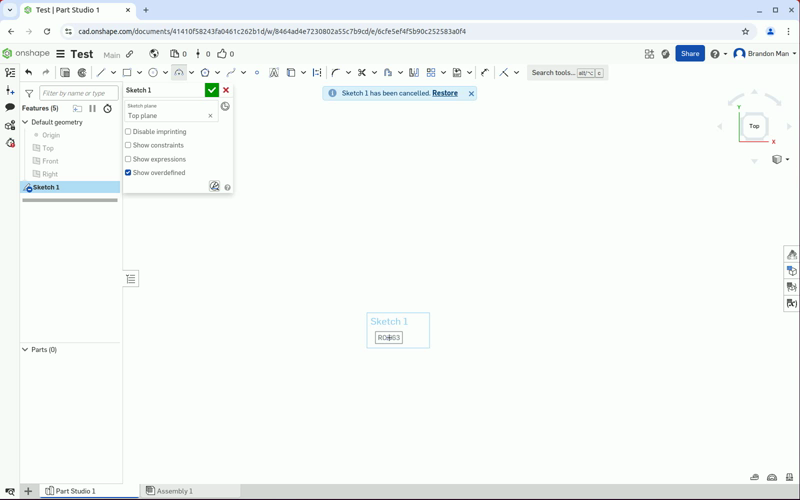
key(esc)
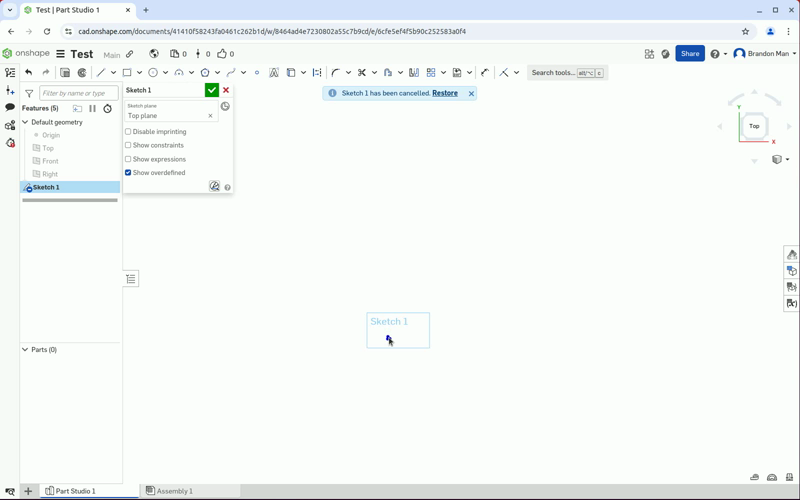
key(l)
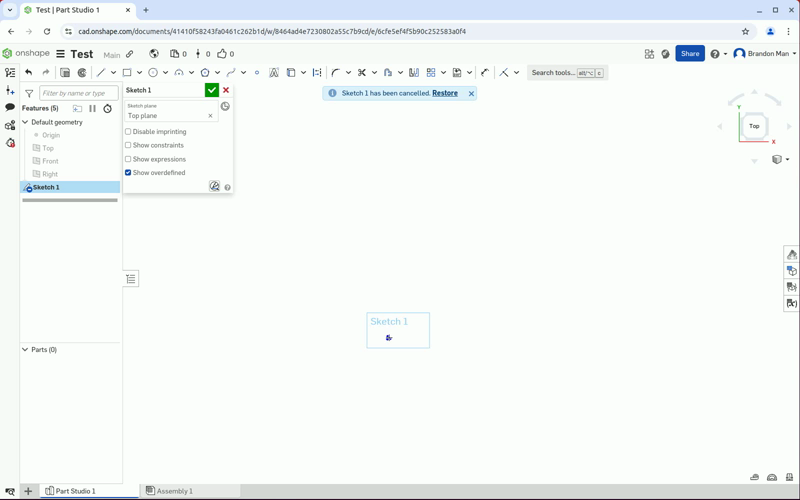
mouse_move(389, 338)
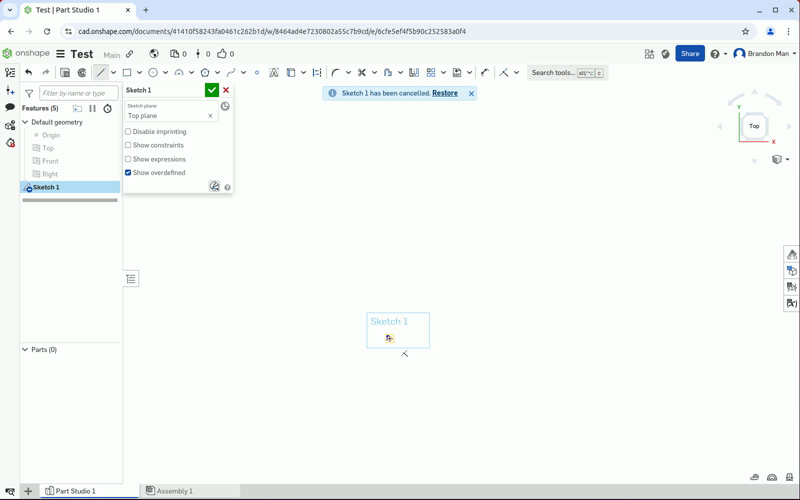
scroll(6)
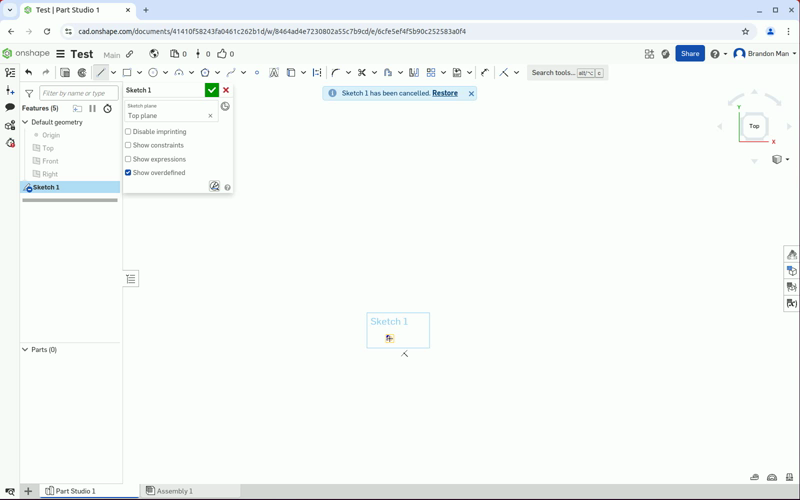
scroll(6)
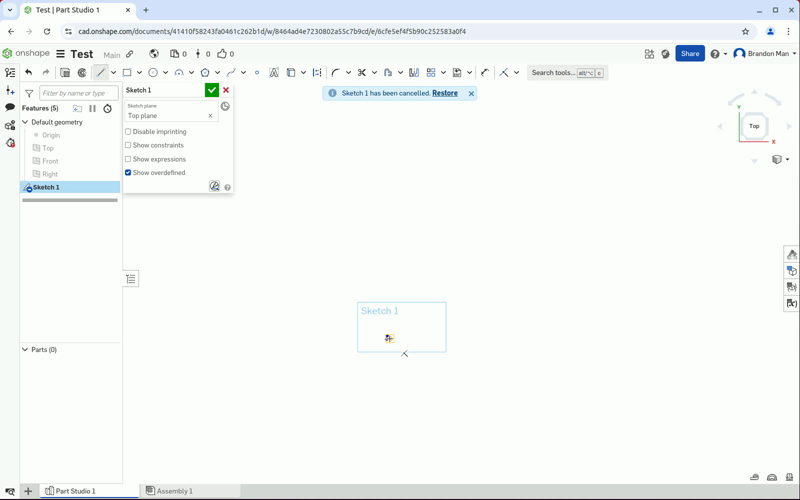
scroll(6)
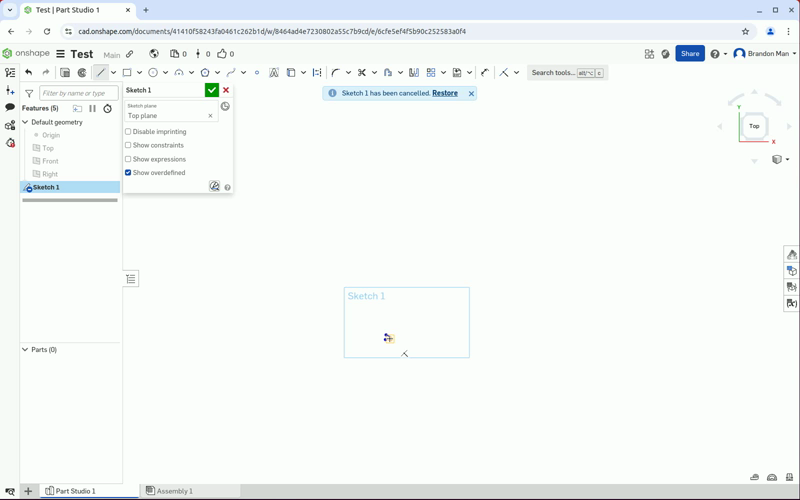
scroll(6)
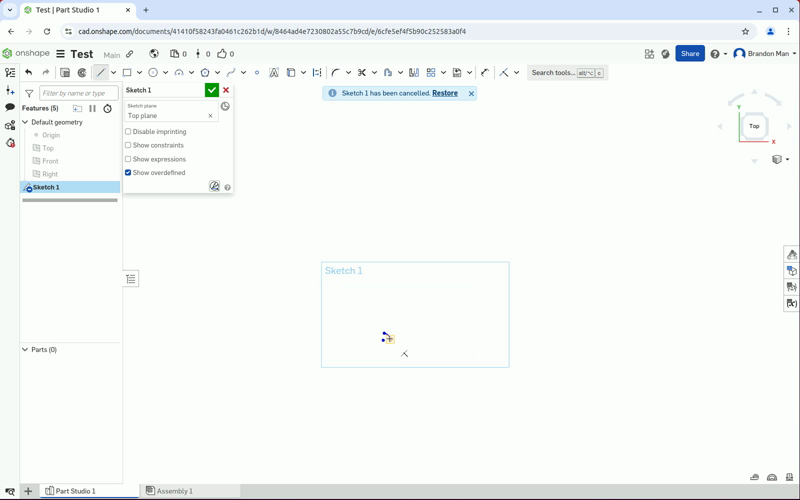
scroll(6)
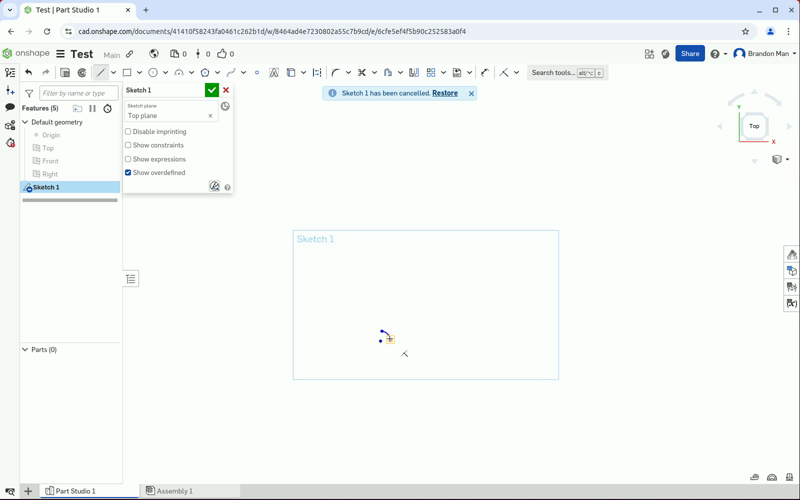
scroll(6)
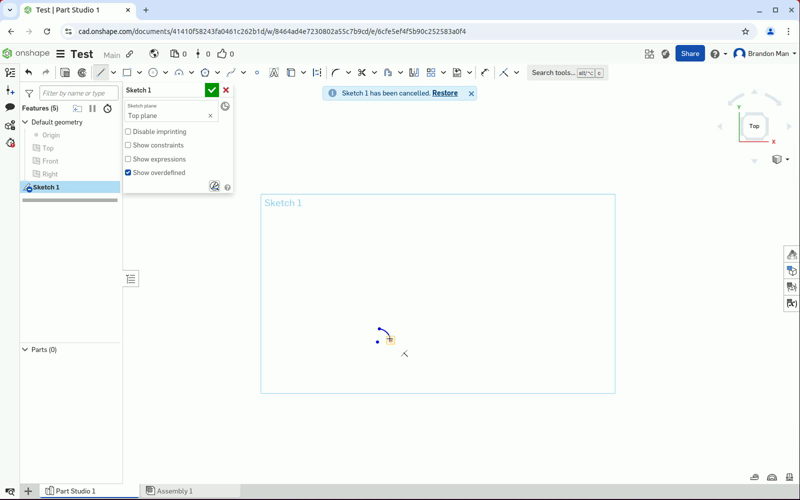
scroll(6)
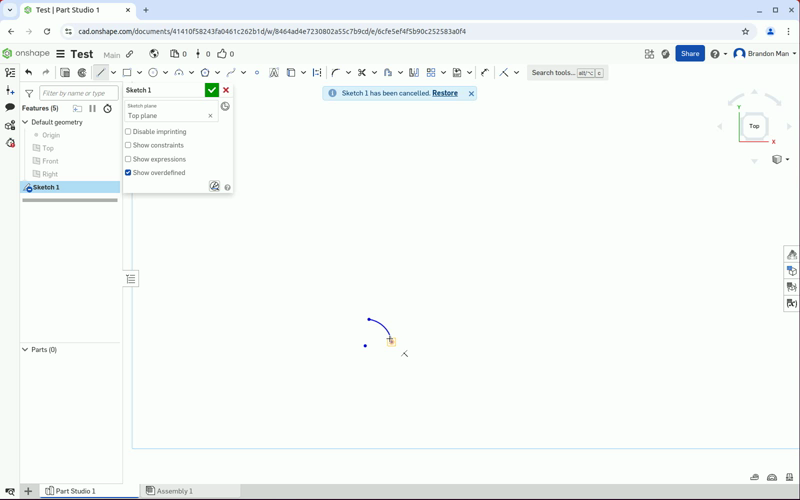
click(389, 338)
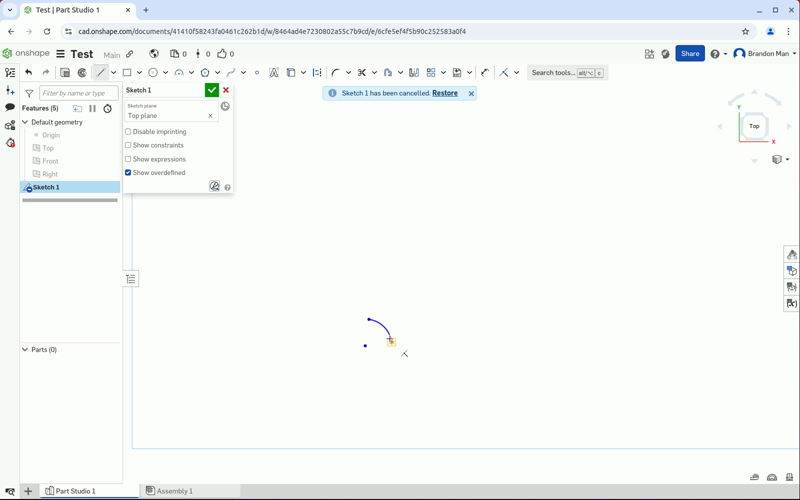
scroll(-6)
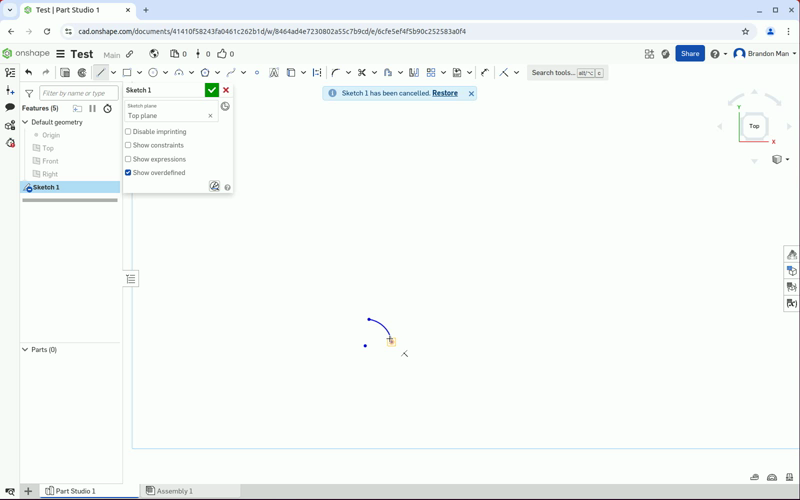
scroll(-6)
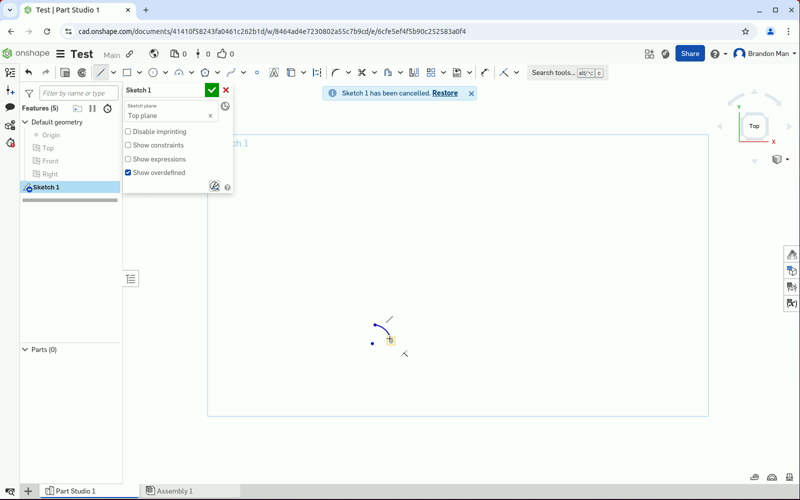
scroll(-6)
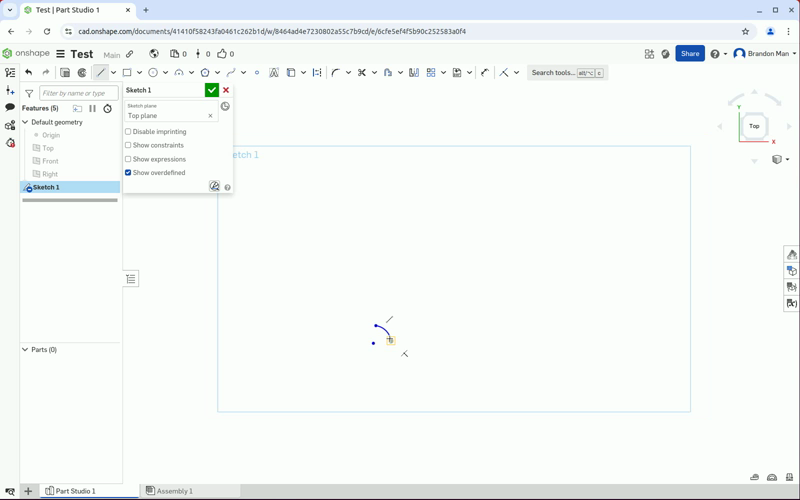
scroll(-6)
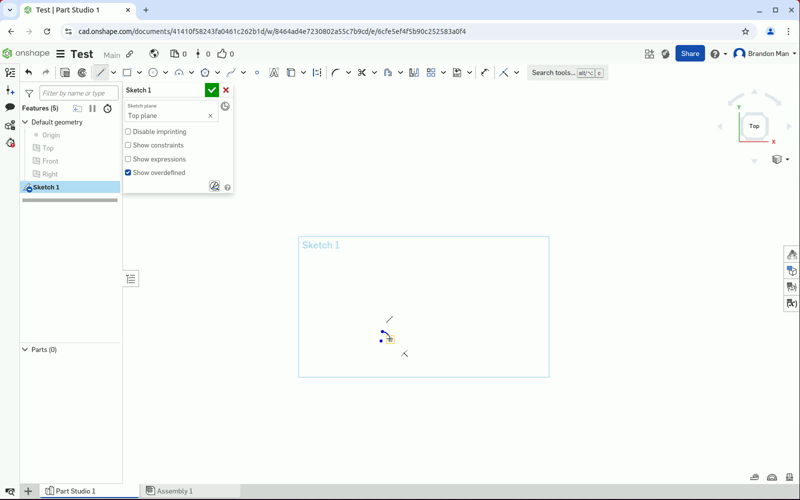
scroll(-6)
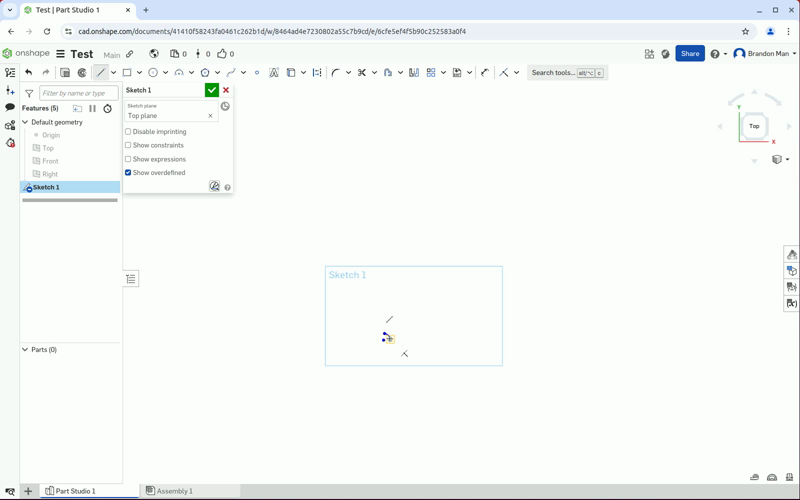
scroll(-6)
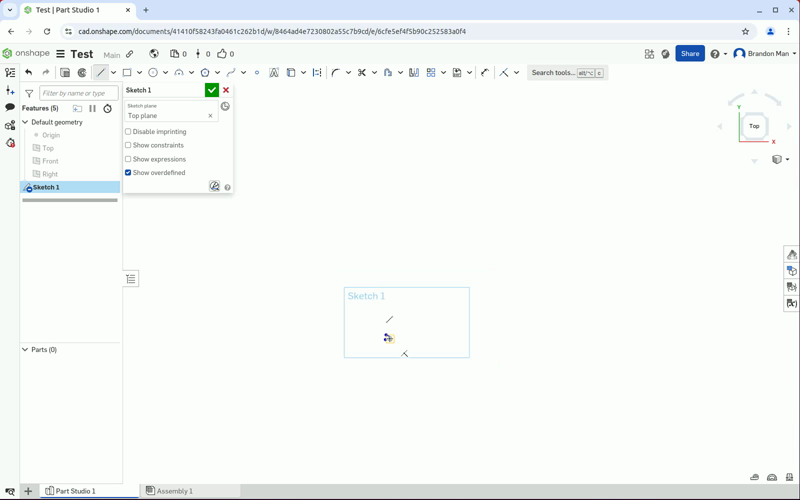
scroll(-6)
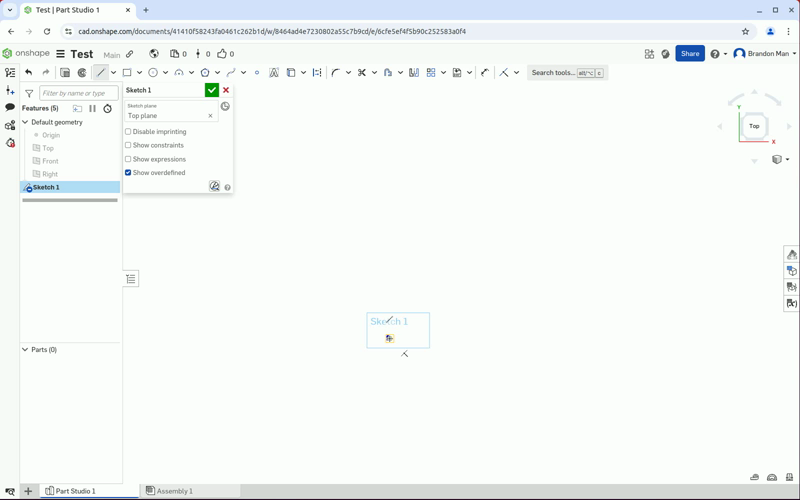
key_down(shift)
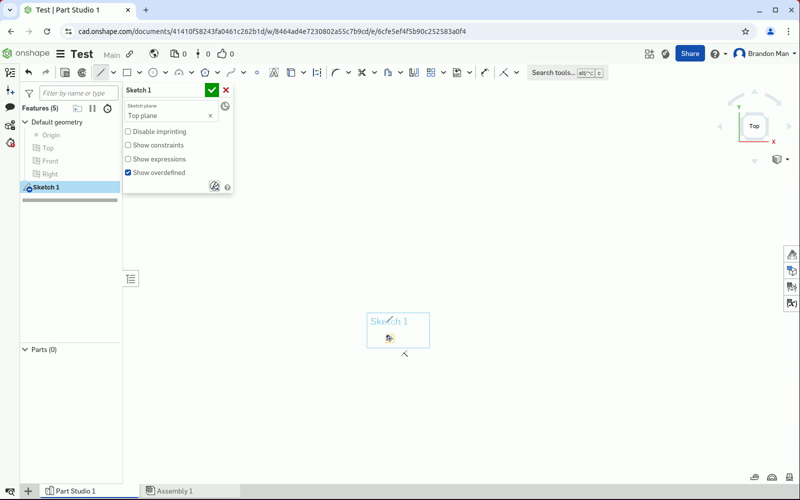
mouse_move(419, 338)
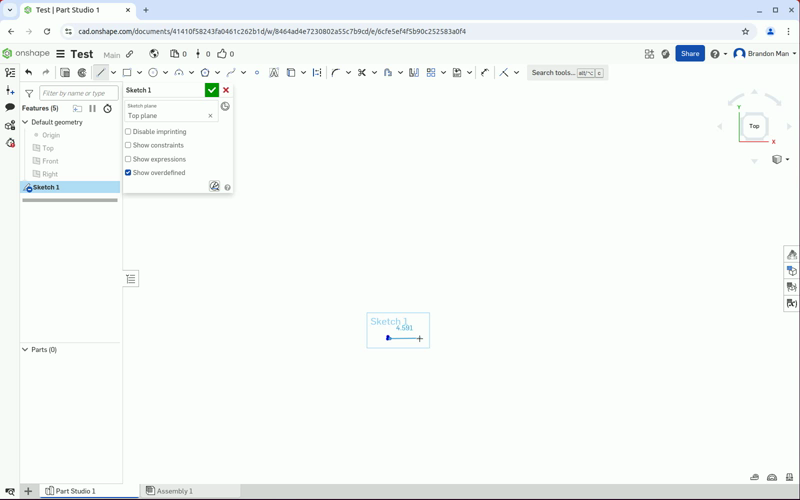
mouse_move(442, 338)
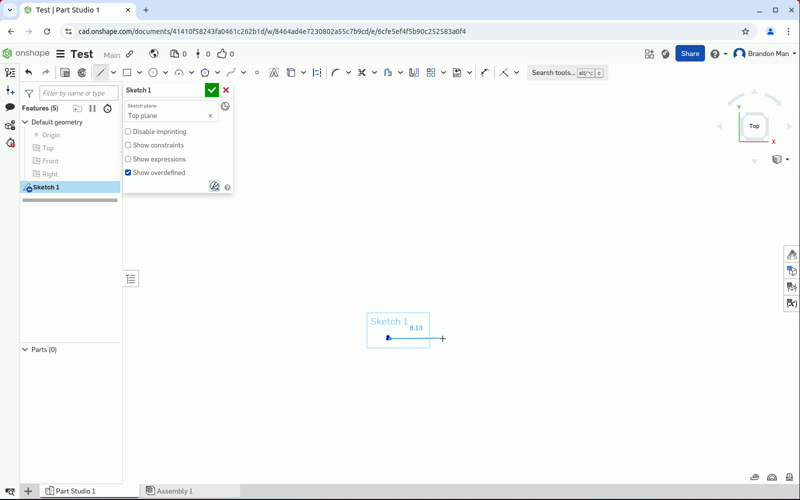
click(442, 338)
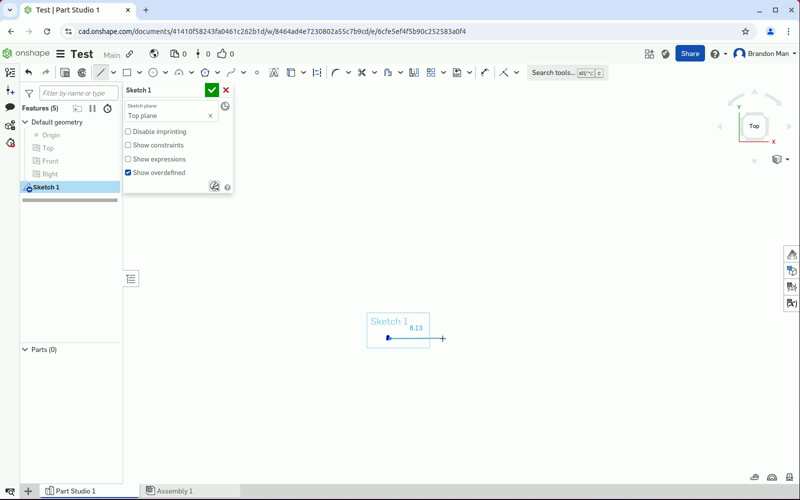
key_up(shift)
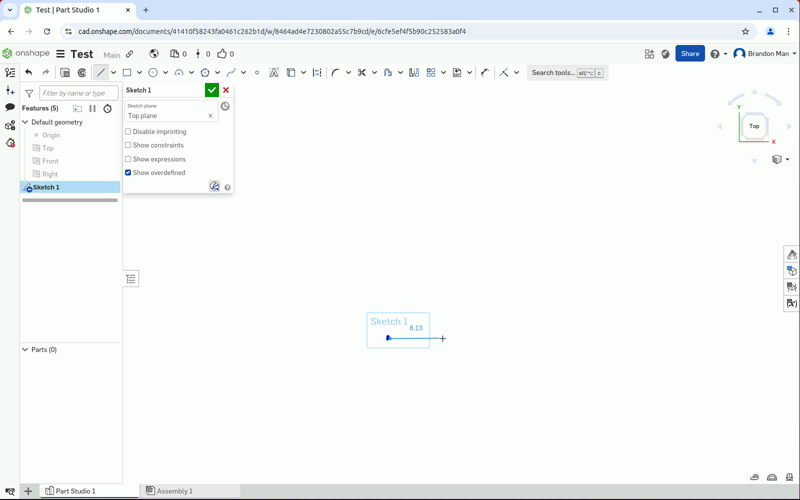
key(esc)
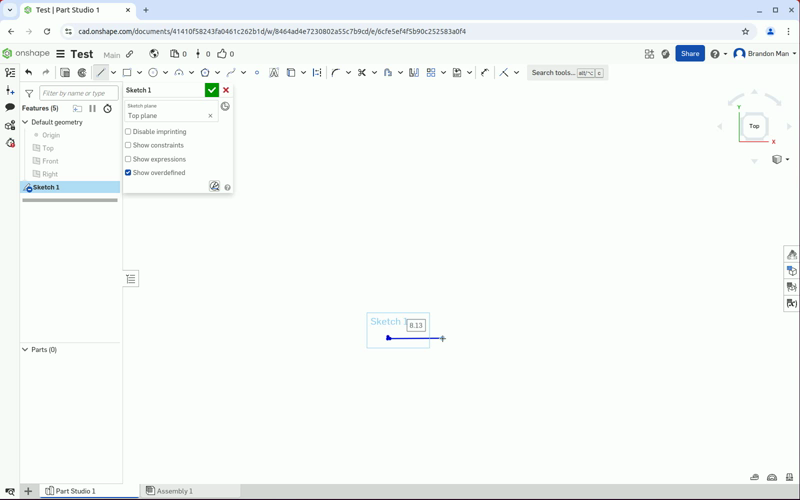
key(a)
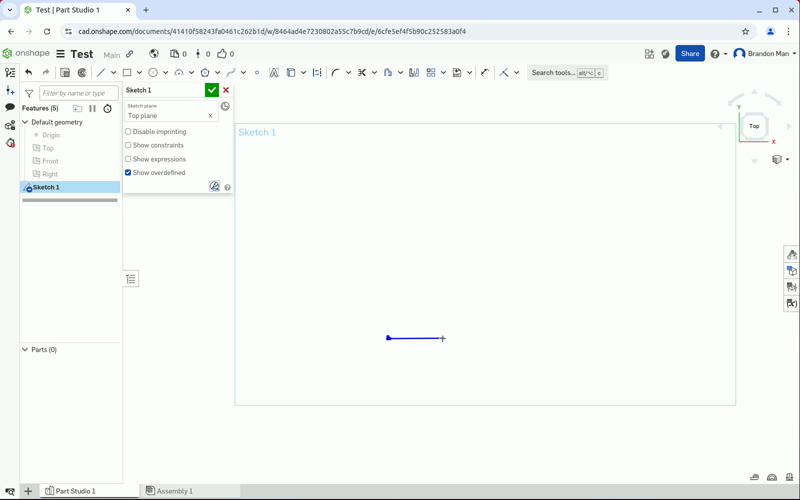
mouse_move(442, 338)
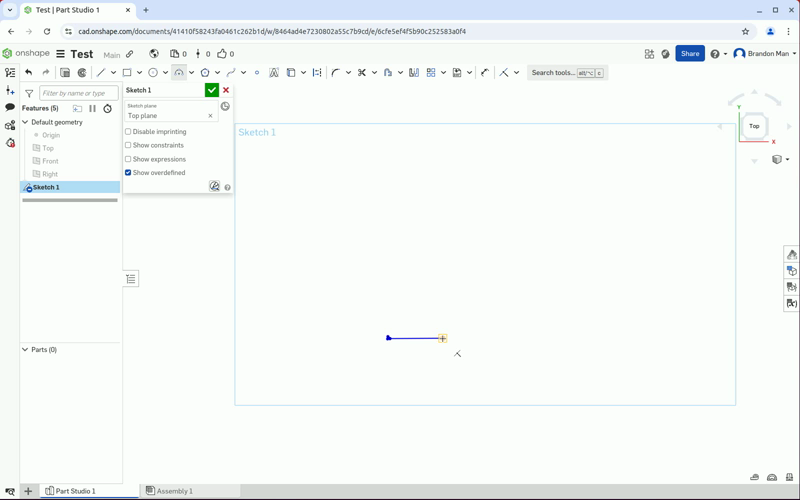
click(442, 338)
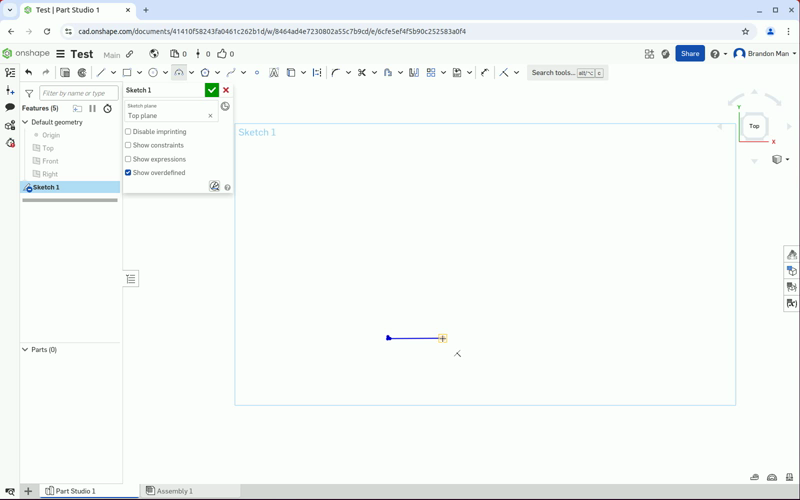
key_down(shift)
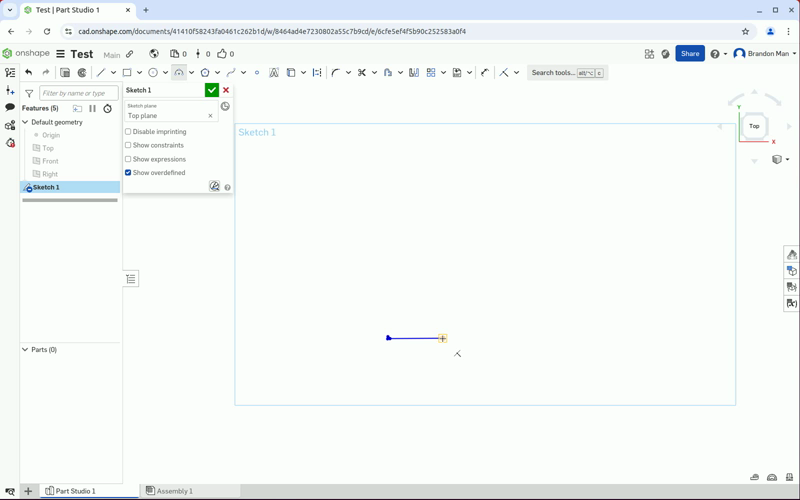
mouse_move(444, 336)
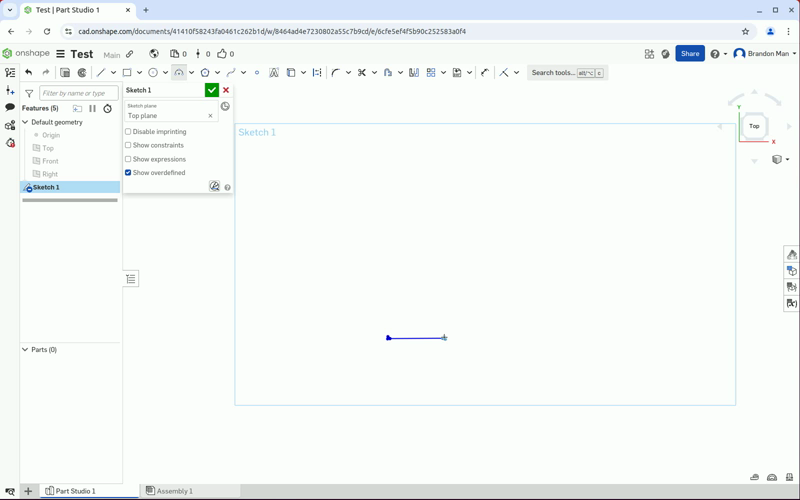
scroll(6)
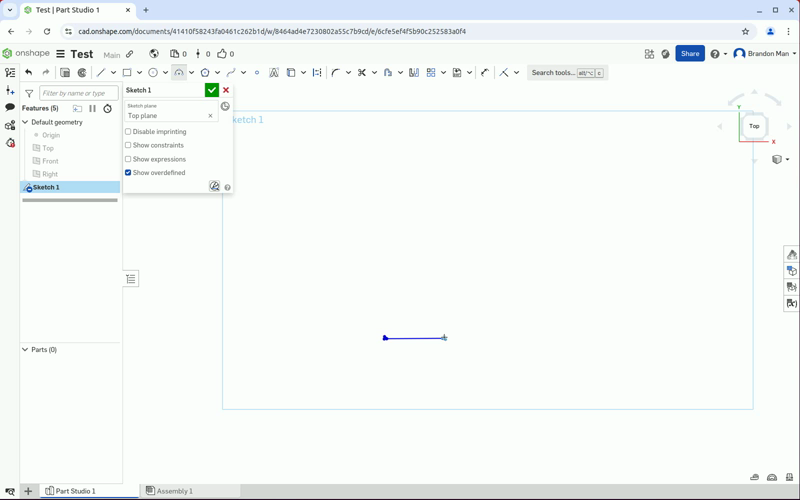
scroll(6)
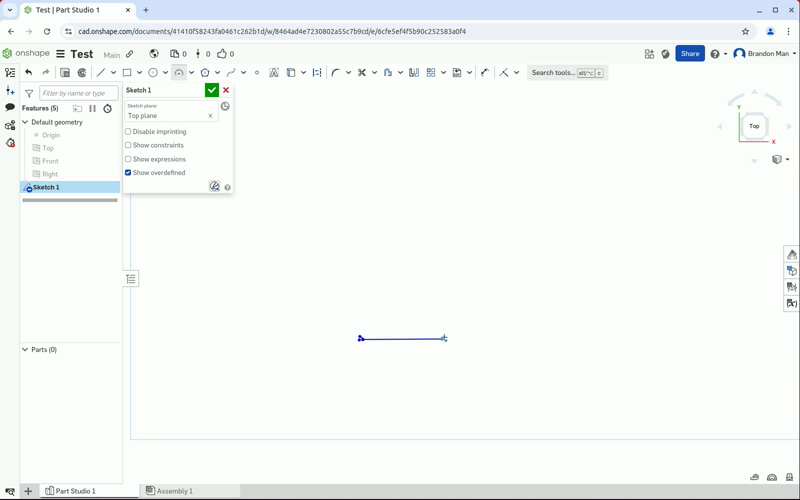
scroll(6)
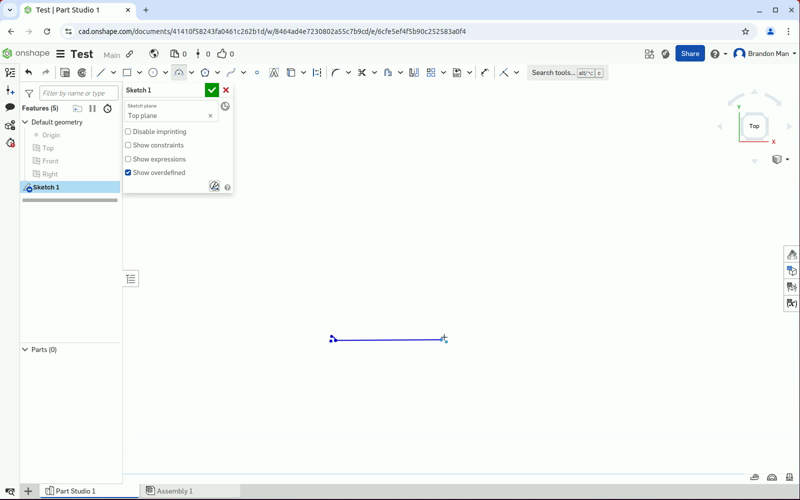
scroll(6)
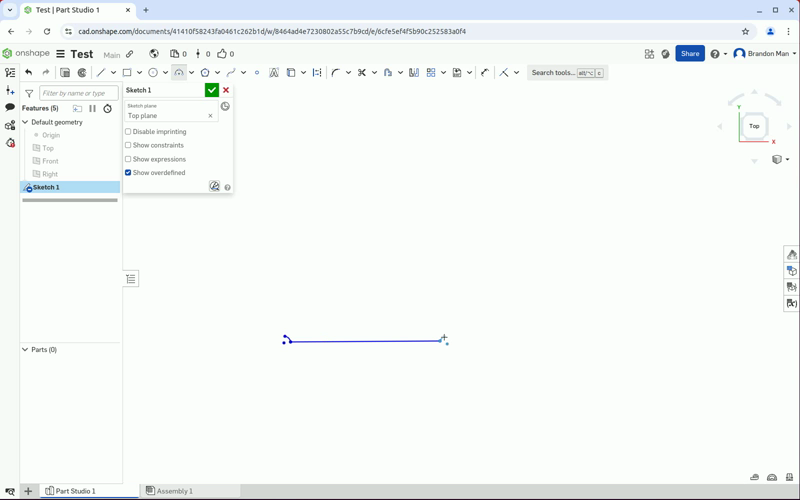
scroll(6)
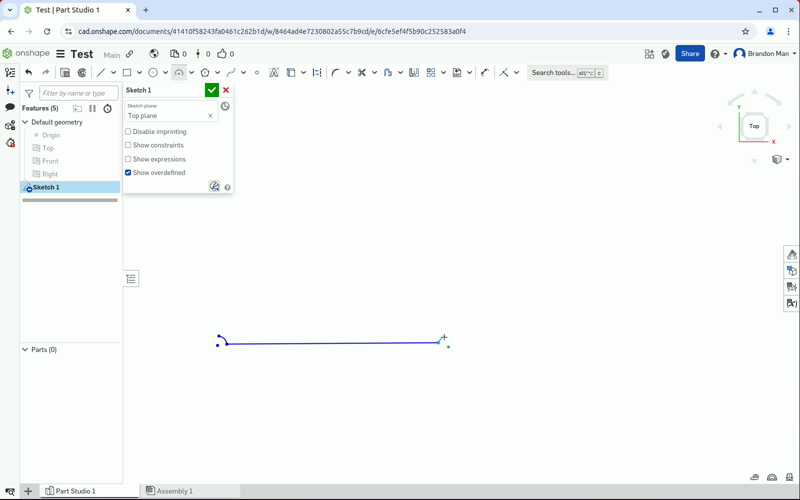
scroll(6)
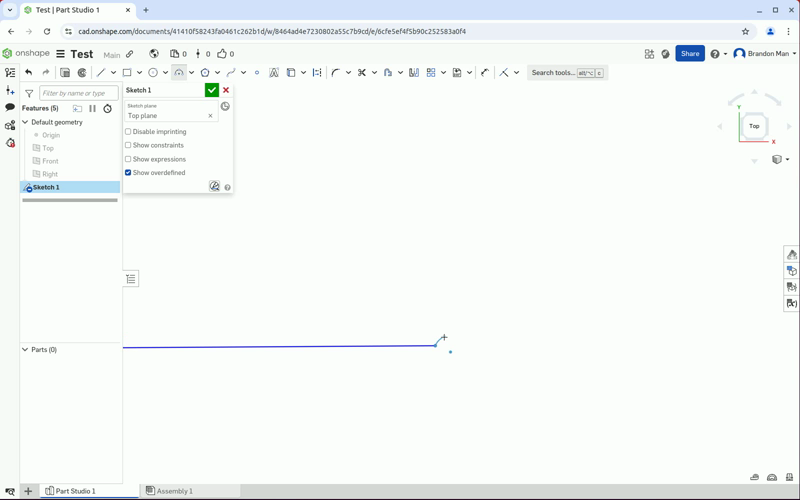
scroll(6)
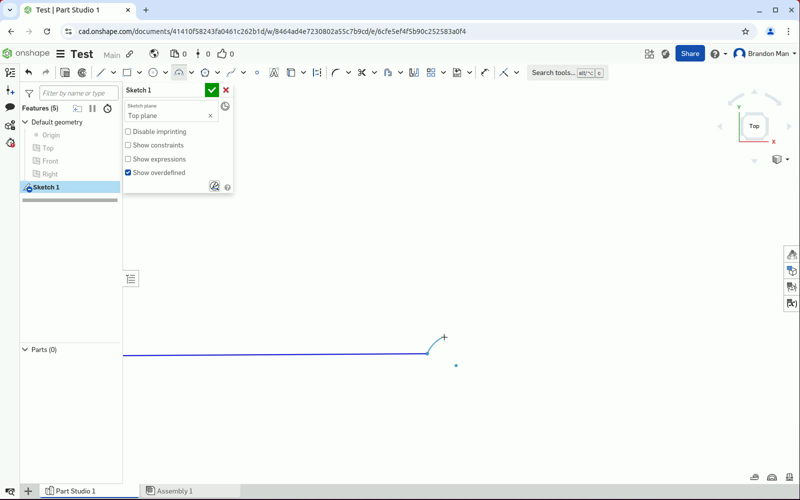
click(444, 336)
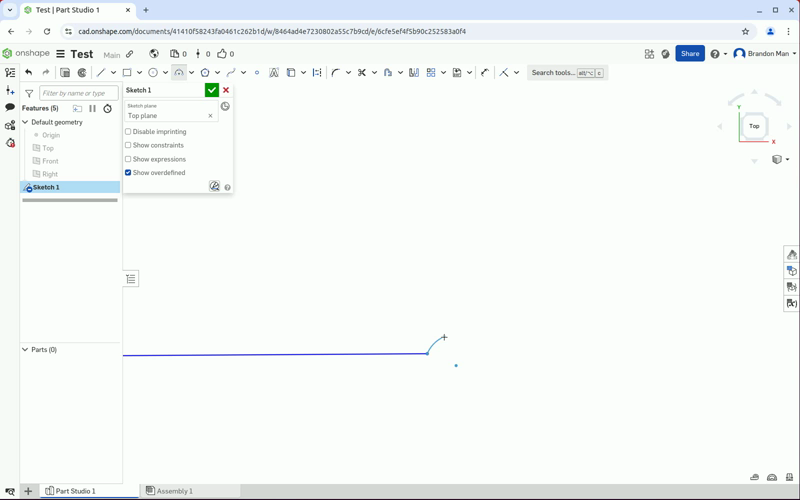
scroll(-6)
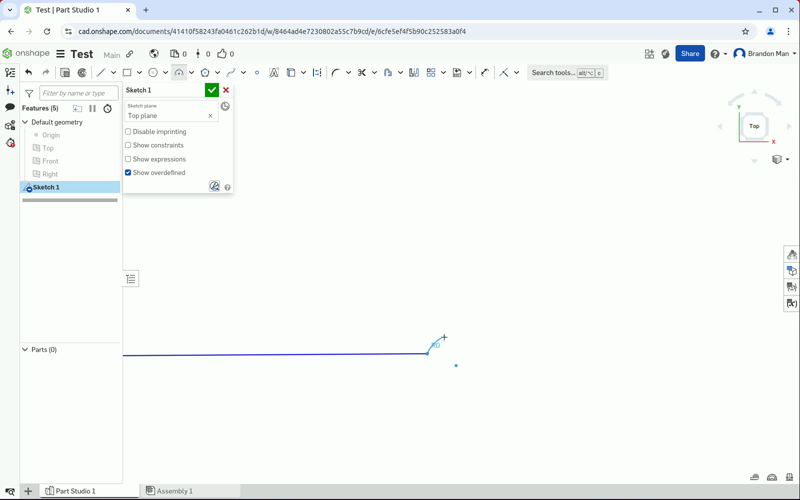
scroll(-6)
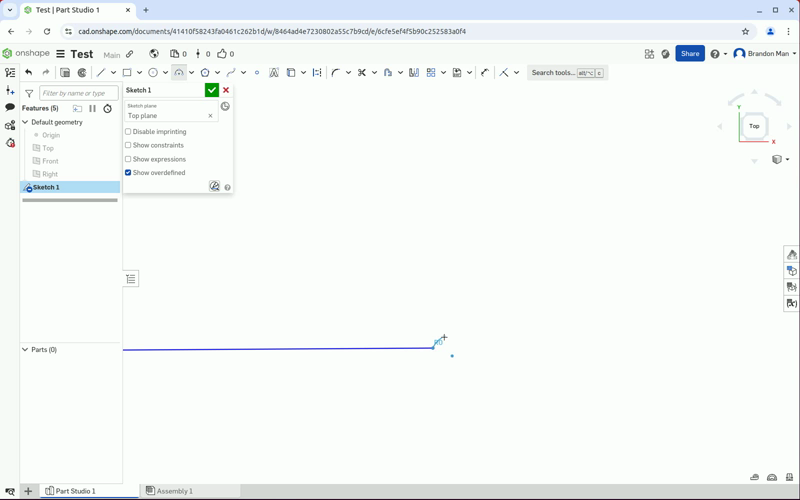
scroll(-6)
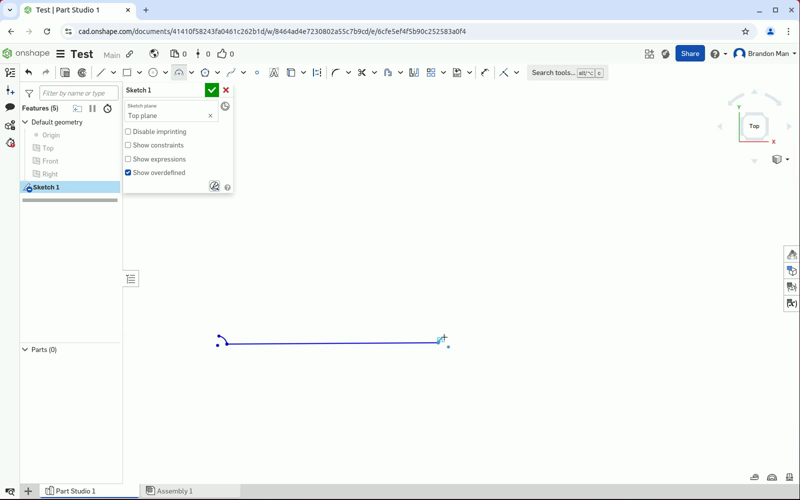
scroll(-6)
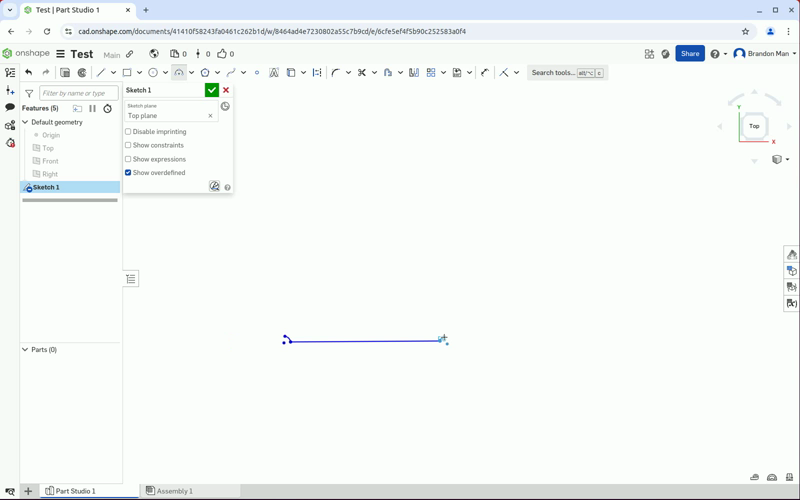
scroll(-6)
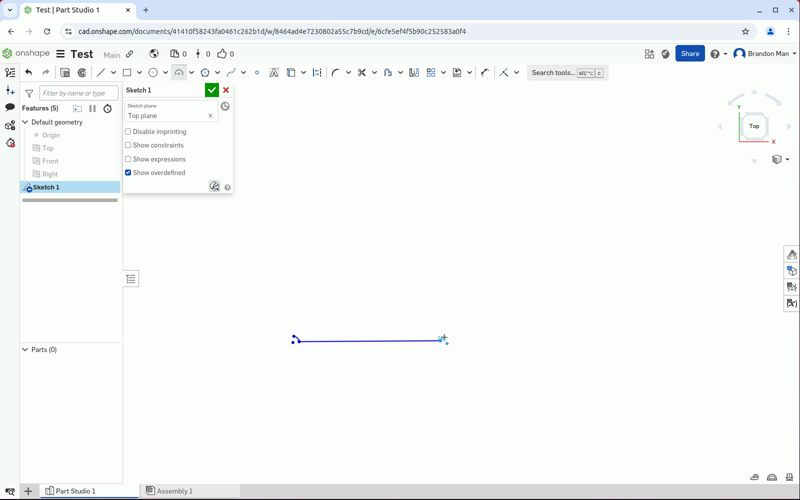
scroll(-6)
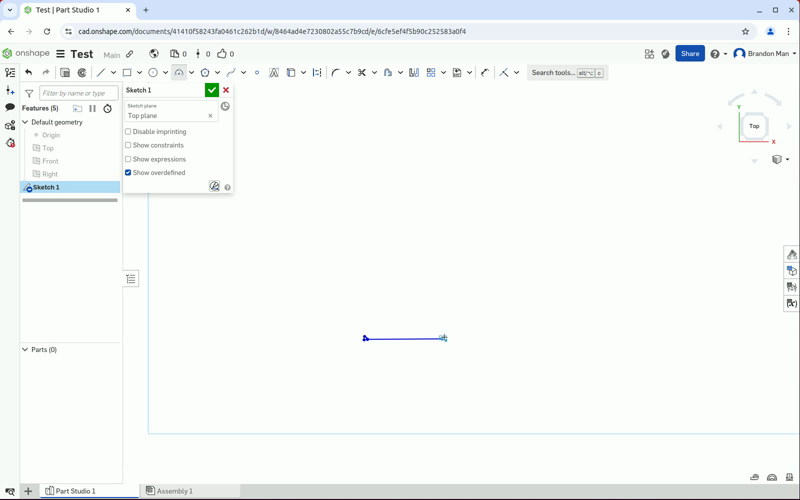
scroll(-6)
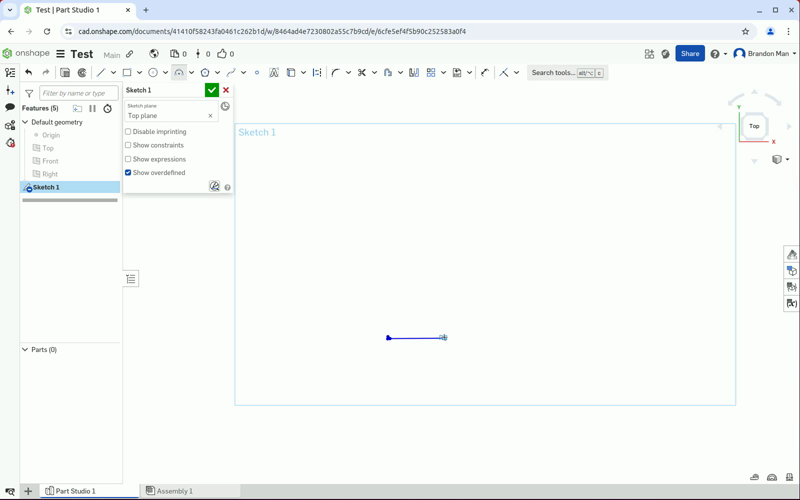
mouse_move(444, 337)
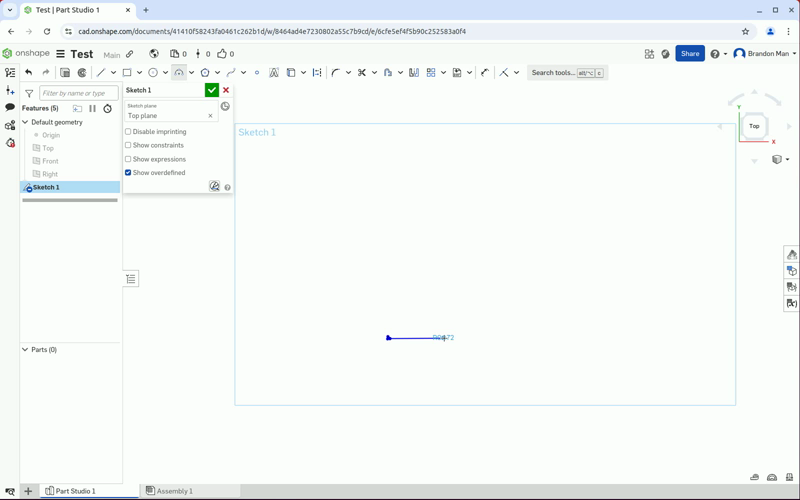
scroll(6)
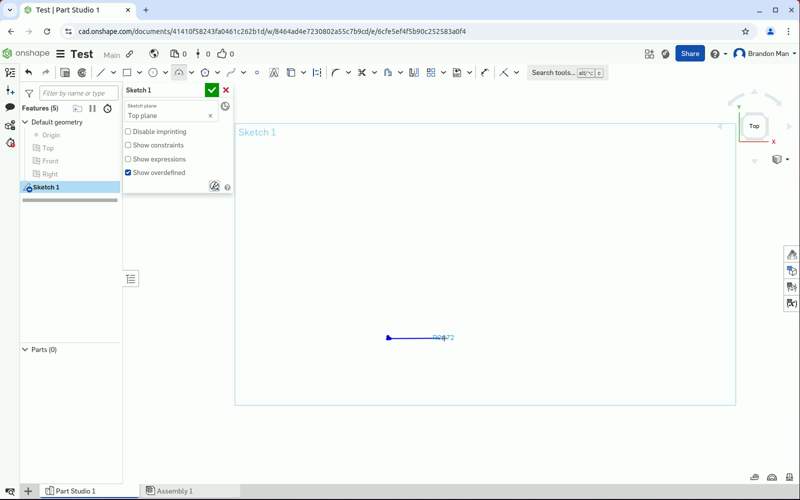
scroll(6)
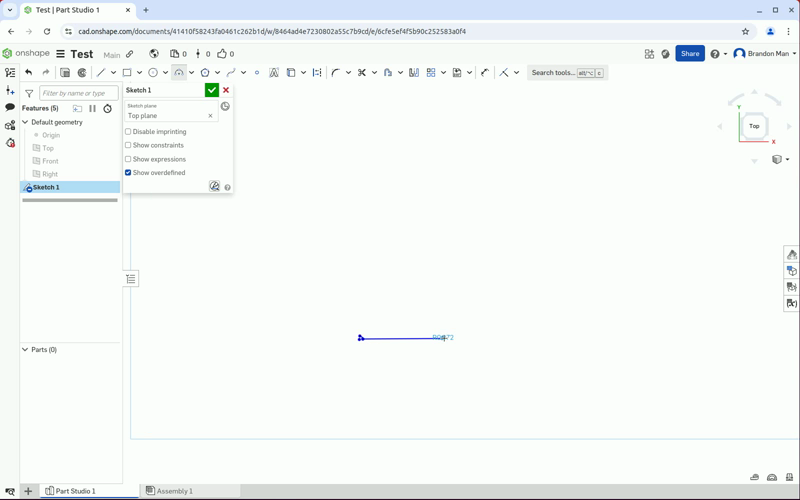
scroll(6)
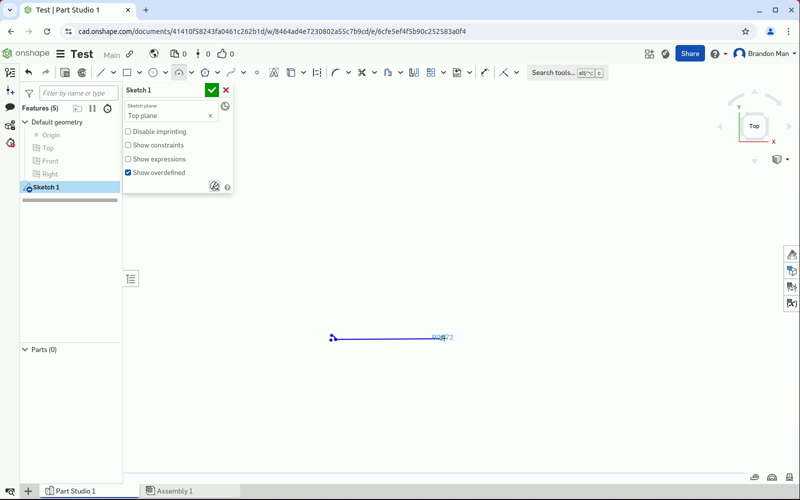
scroll(6)
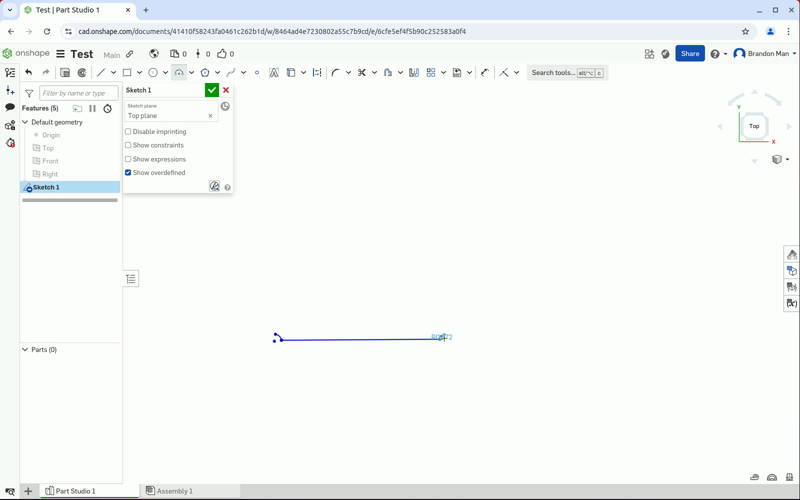
scroll(6)
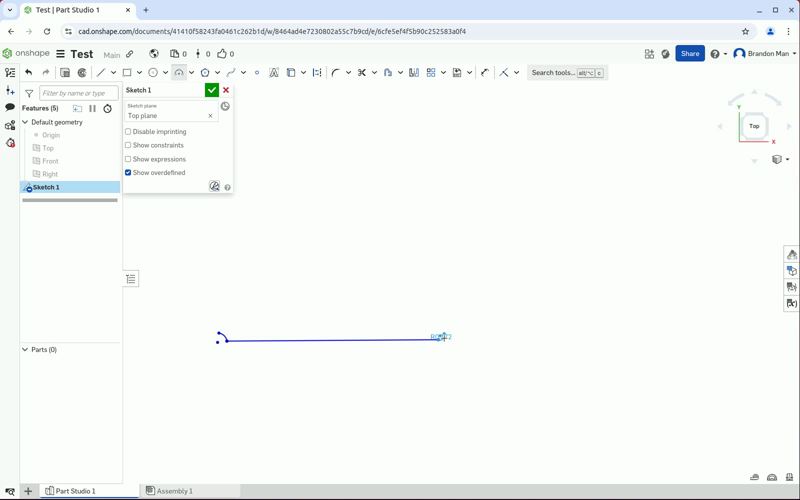
scroll(6)
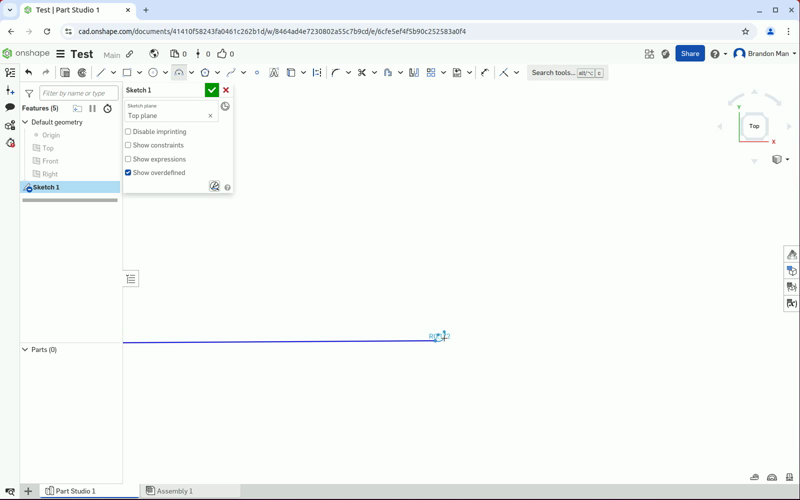
scroll(6)
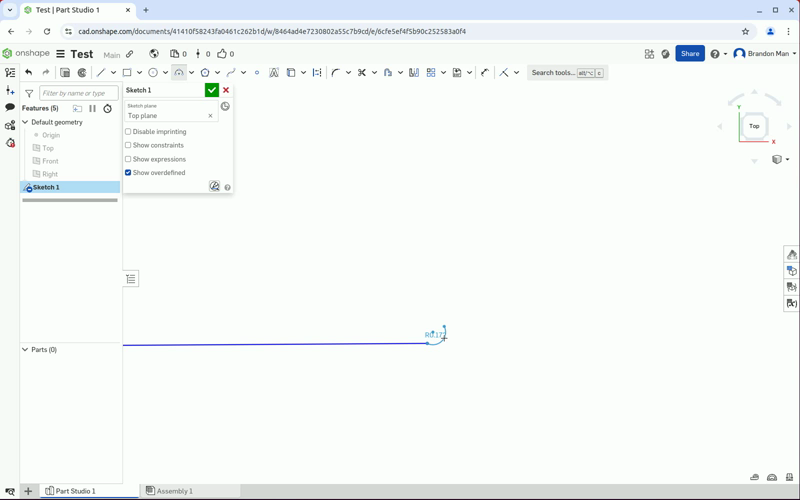
click(444, 337)
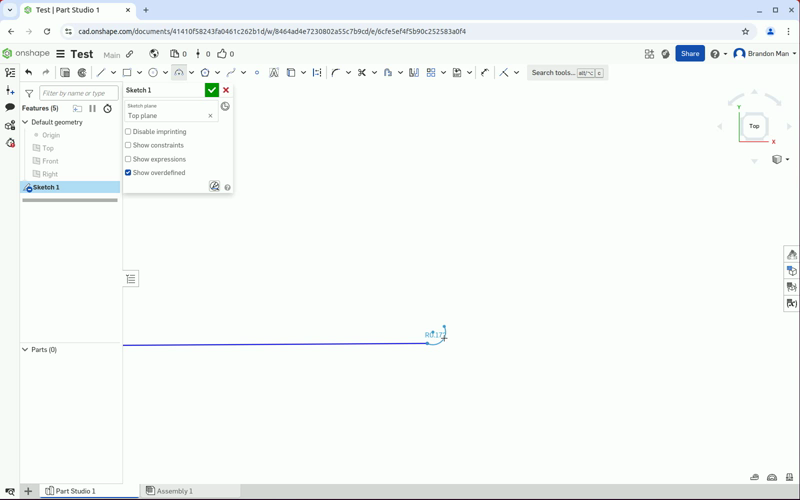
scroll(-6)
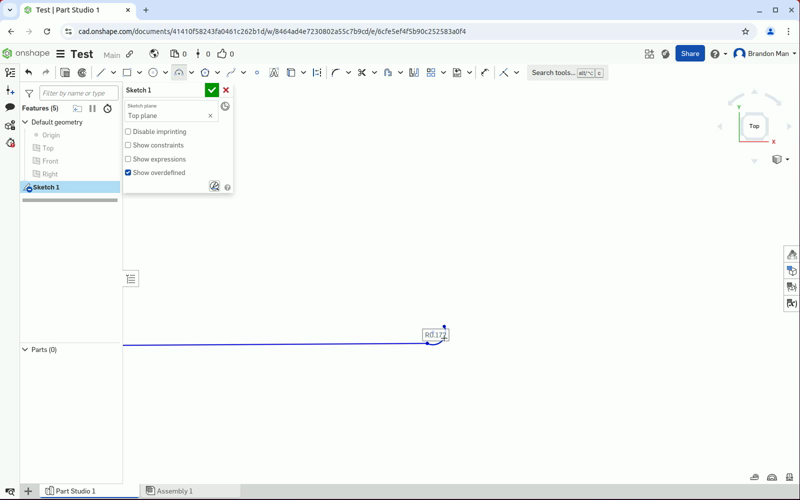
scroll(-6)
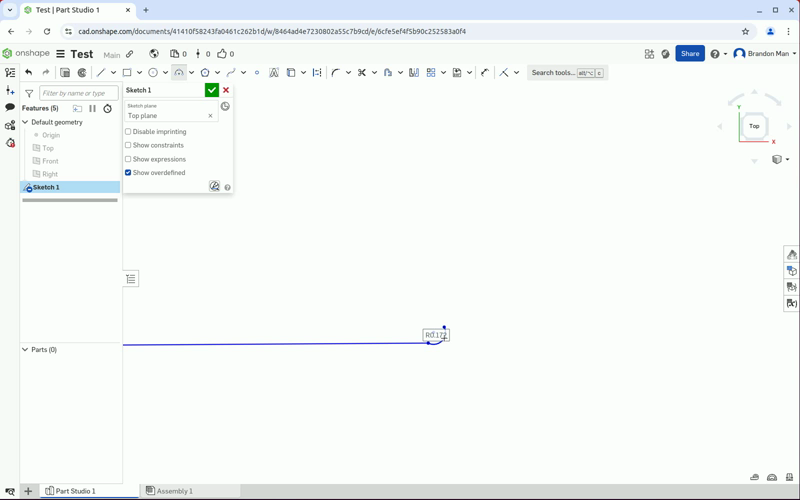
scroll(-6)
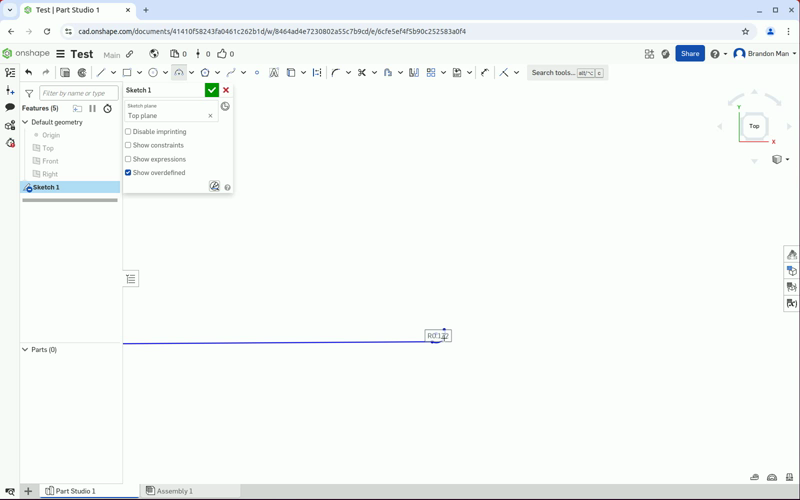
scroll(-6)
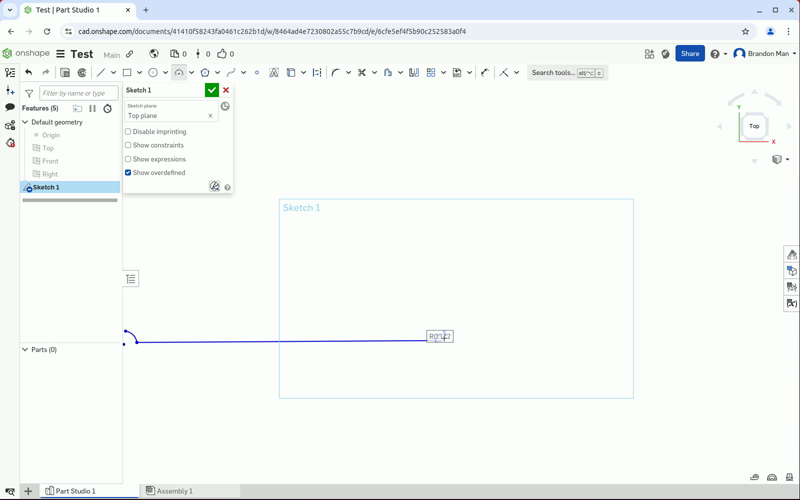
scroll(-6)
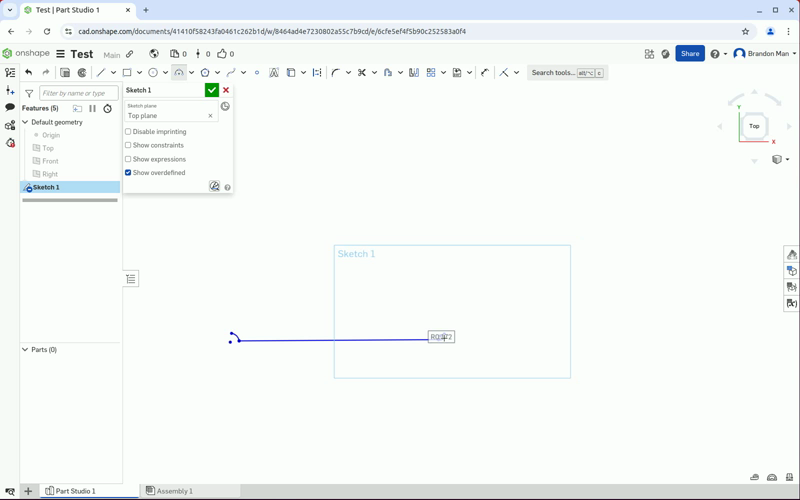
scroll(-6)
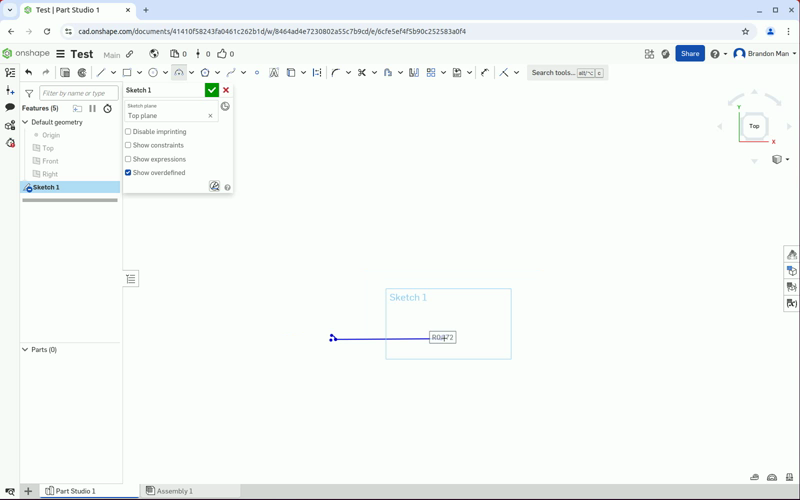
scroll(-6)
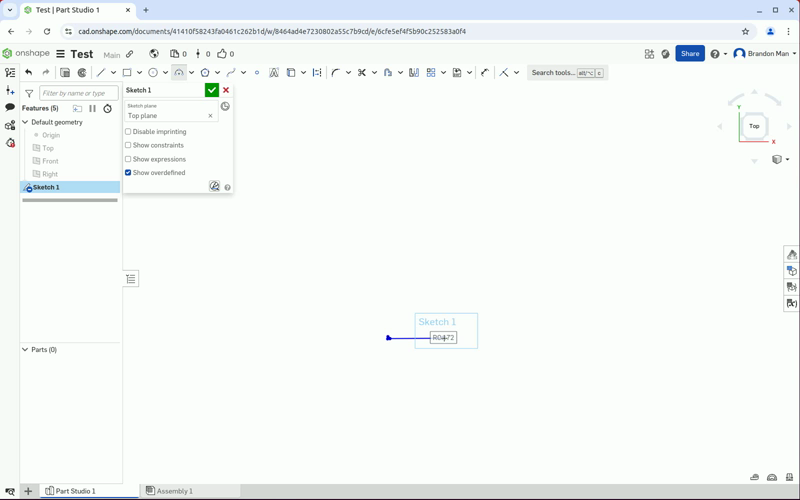
key_up(shift)
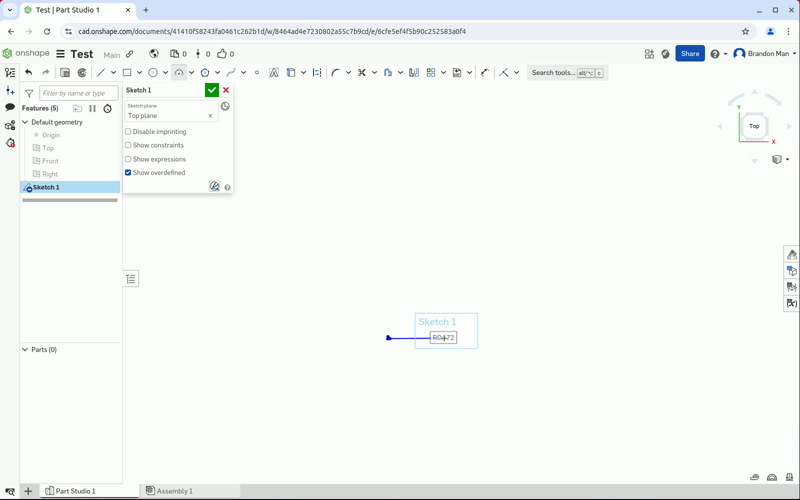
key(esc)
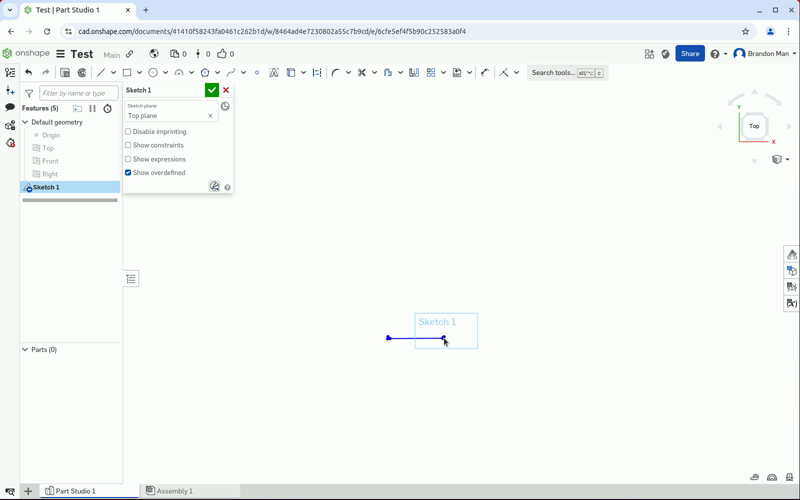
key(l)
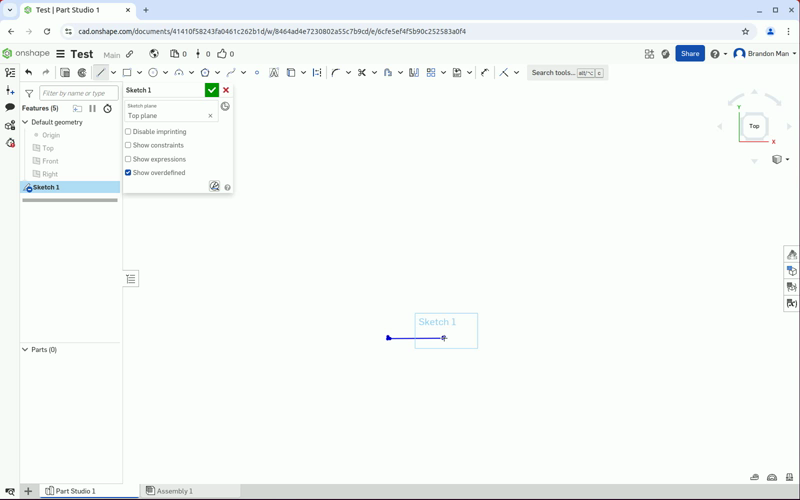
mouse_move(444, 336)
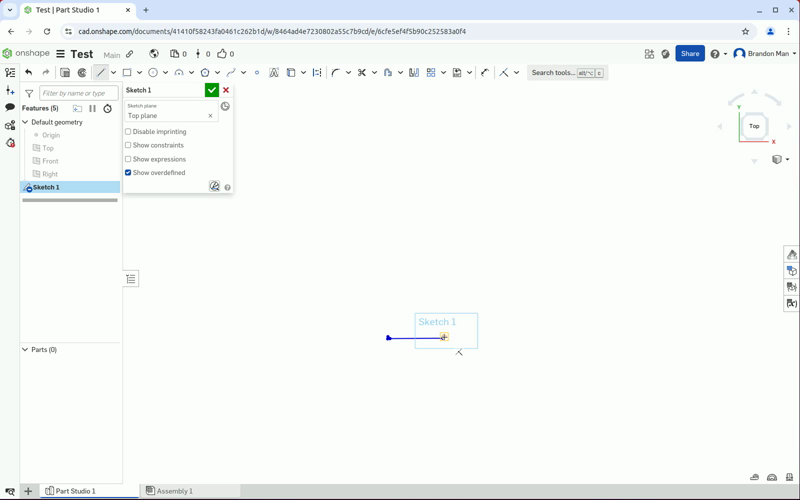
scroll(6)
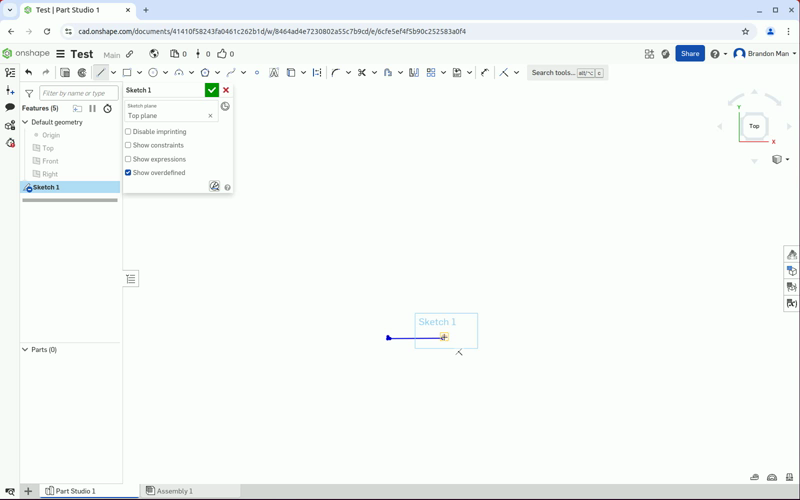
scroll(6)
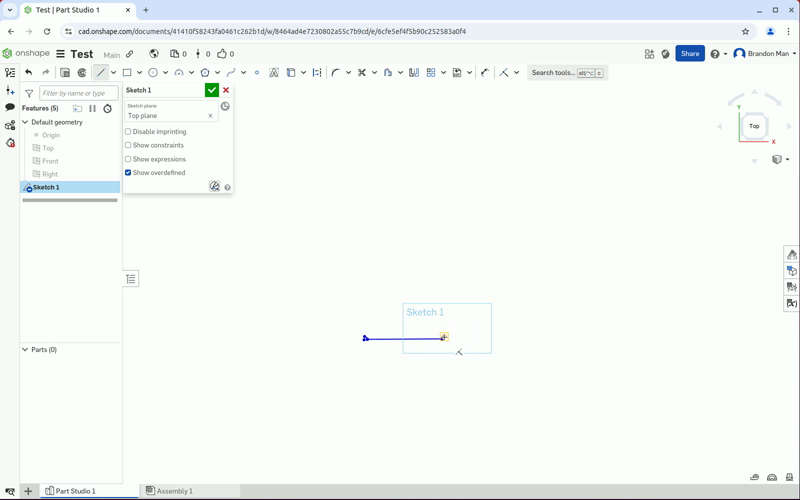
scroll(6)
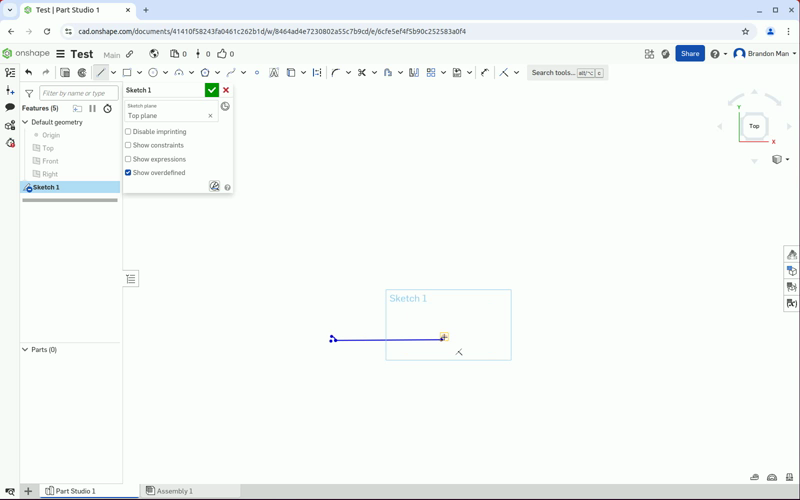
scroll(6)
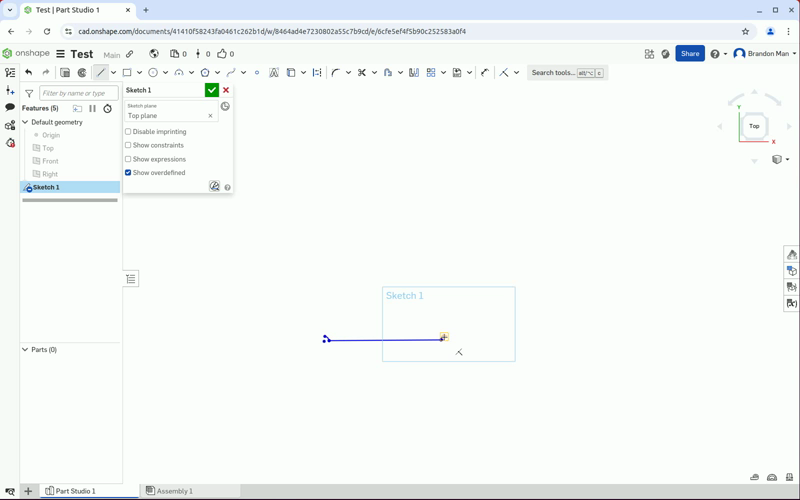
scroll(6)
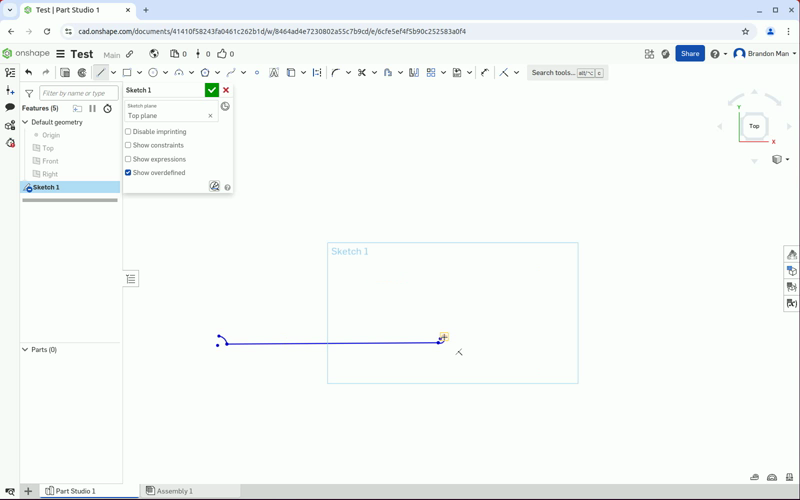
scroll(6)
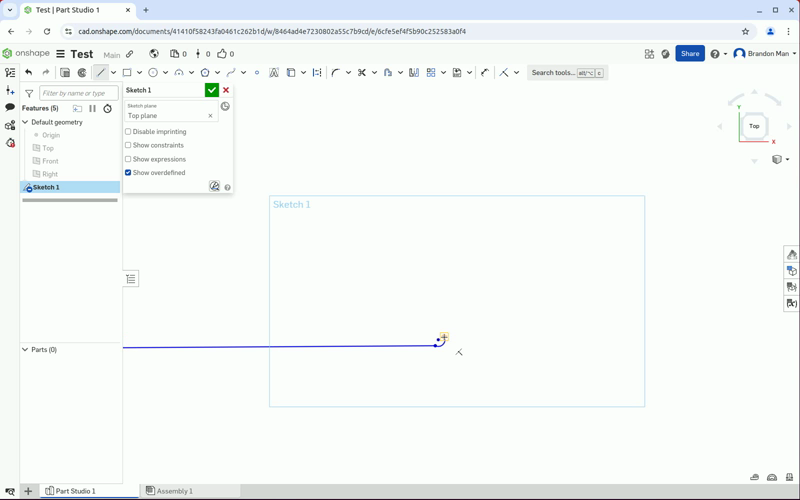
scroll(6)
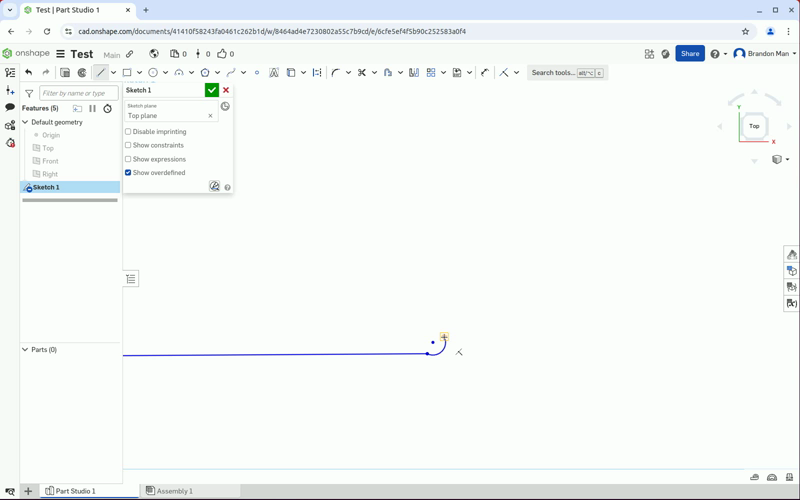
click(444, 336)
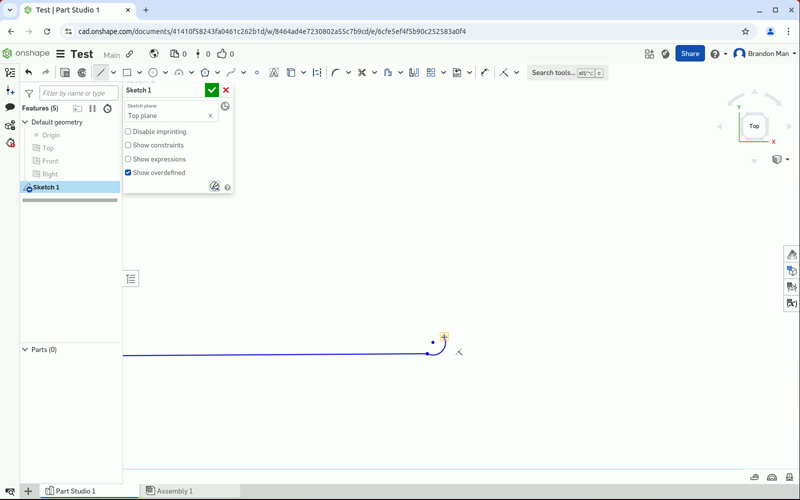
scroll(-6)
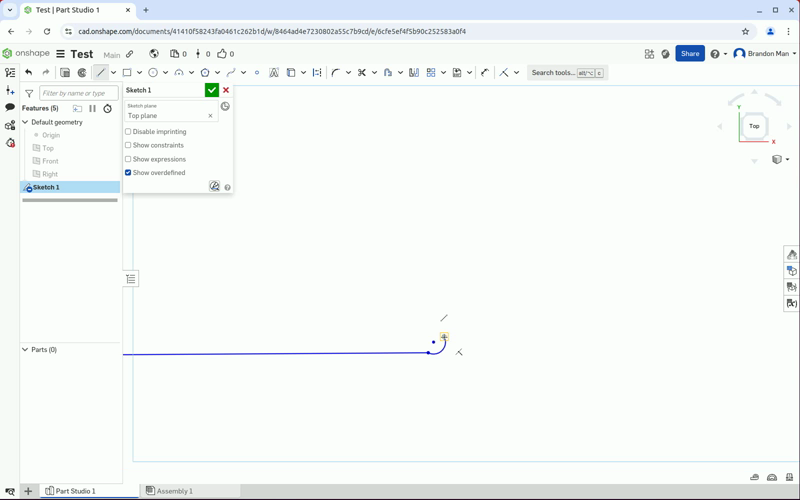
scroll(-6)
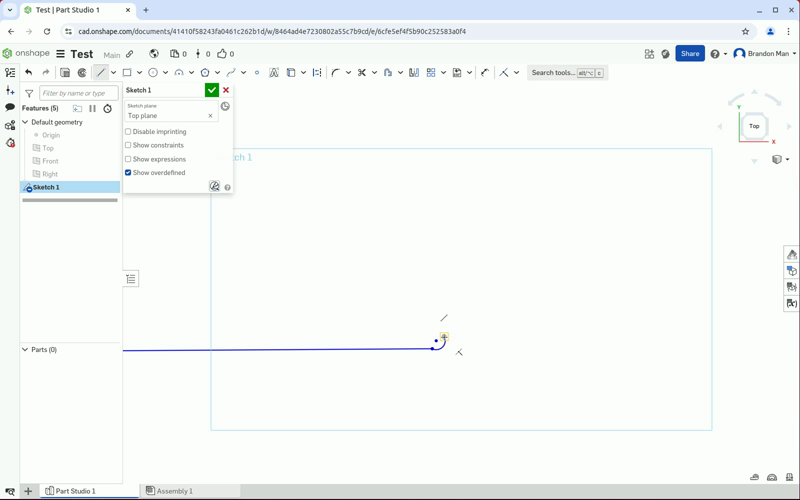
scroll(-6)
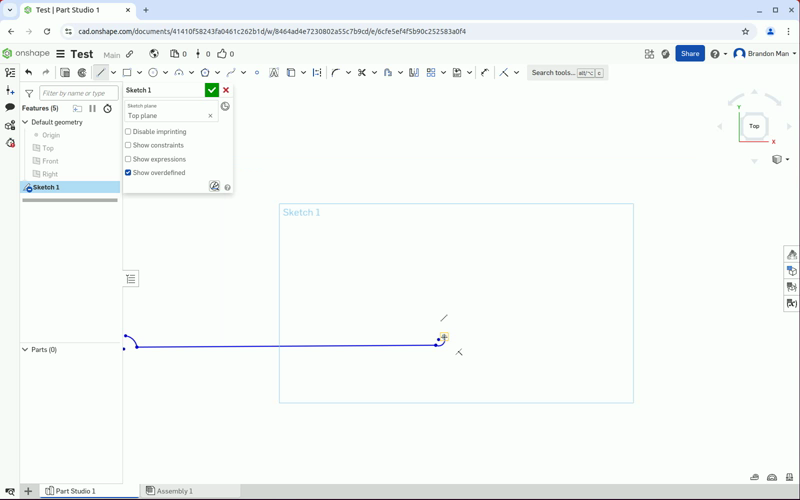
scroll(-6)
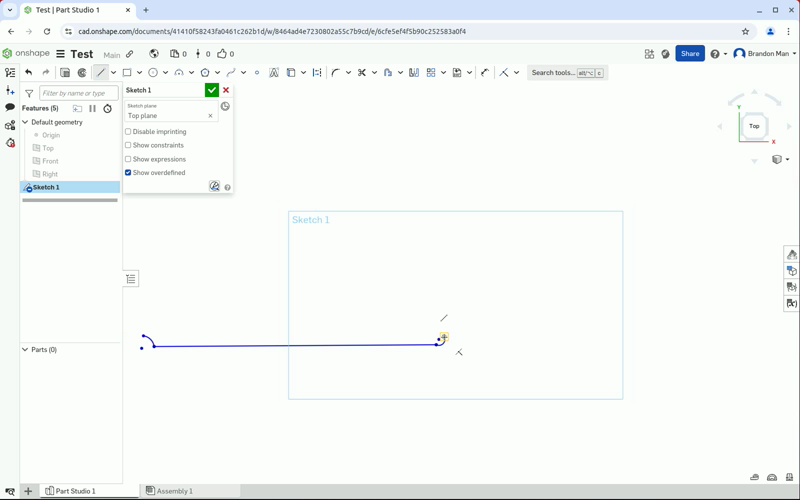
scroll(-6)
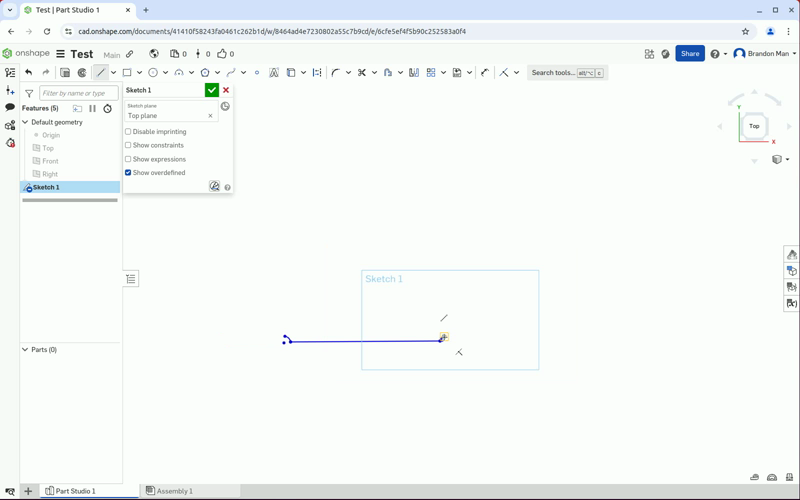
scroll(-6)
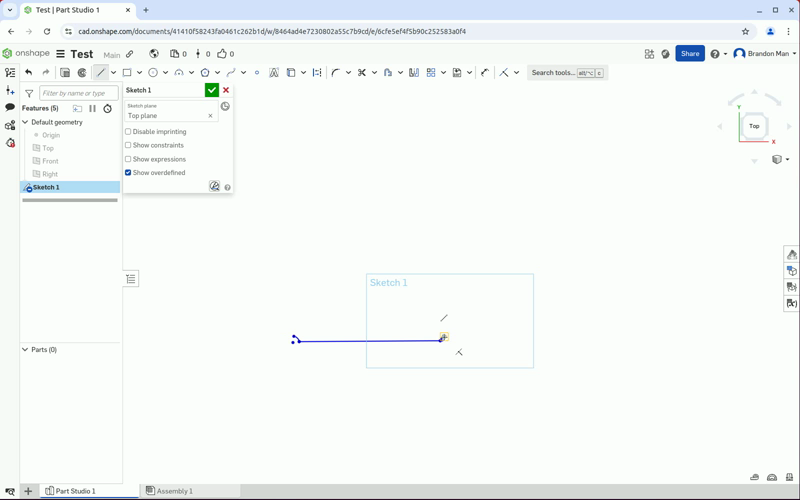
scroll(-6)
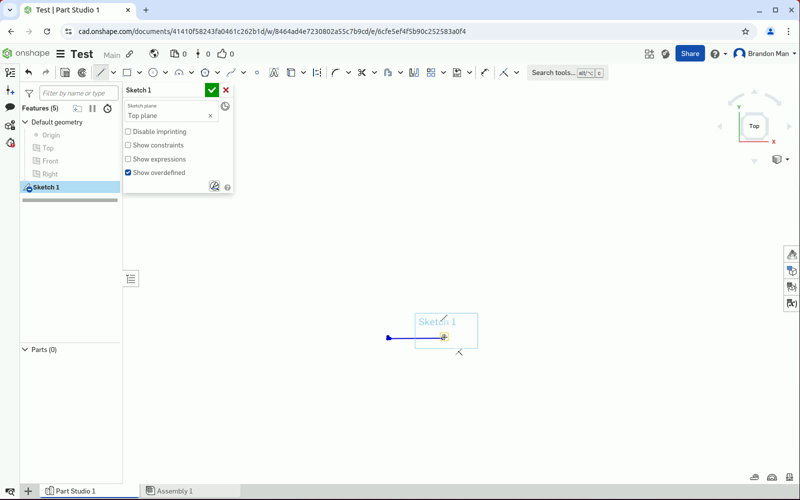
key_down(shift)
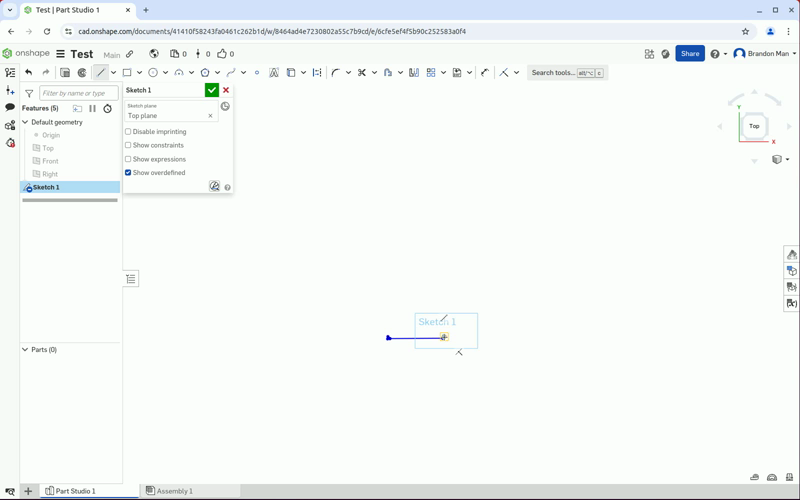
mouse_move(444, 273)
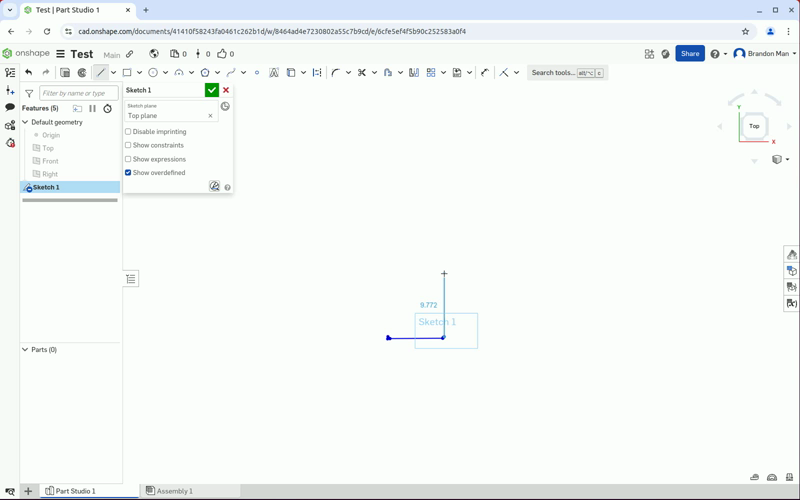
click(444, 273)
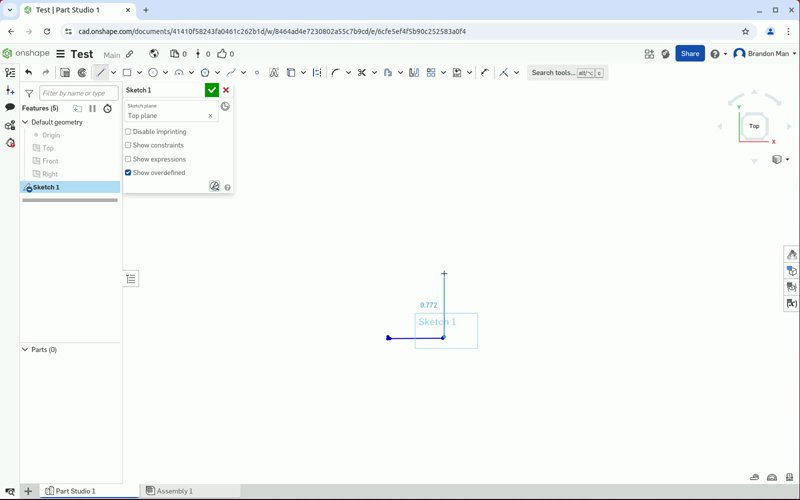
key_up(shift)
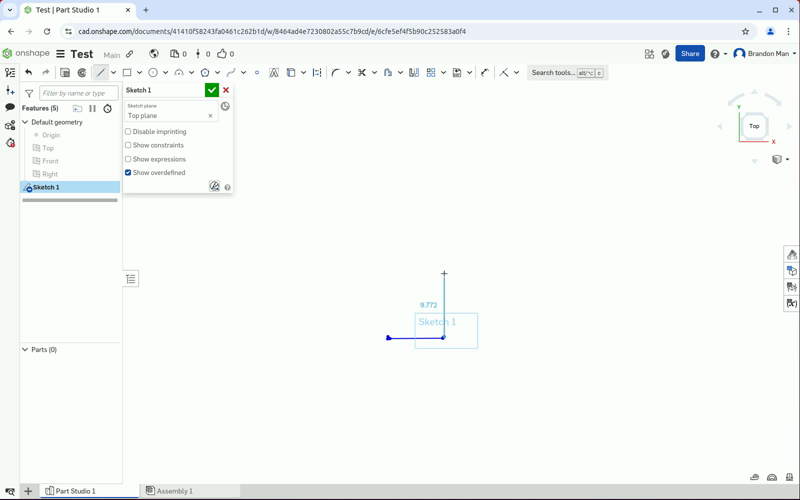
key(esc)
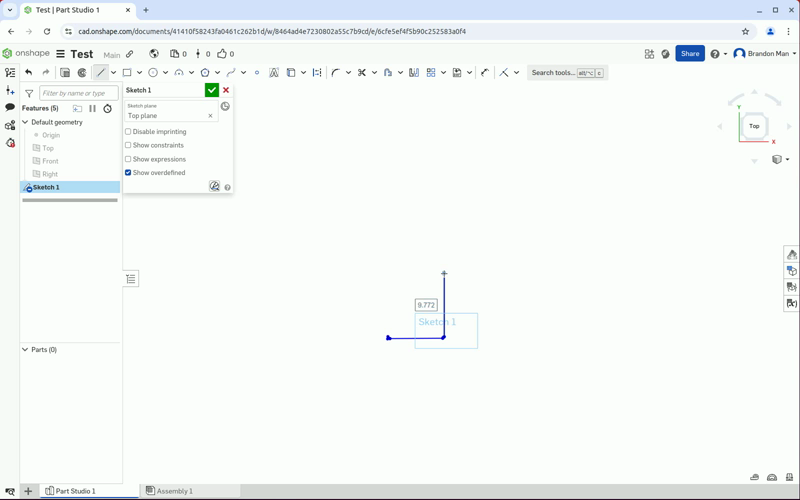
key(a)
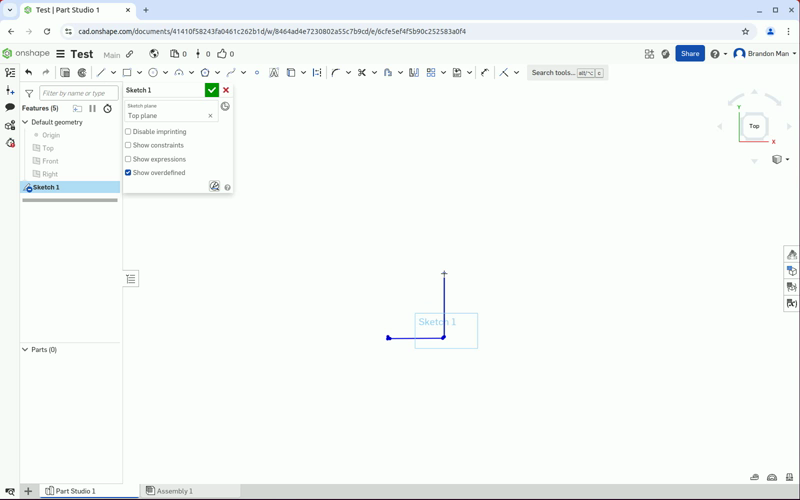
mouse_move(444, 273)
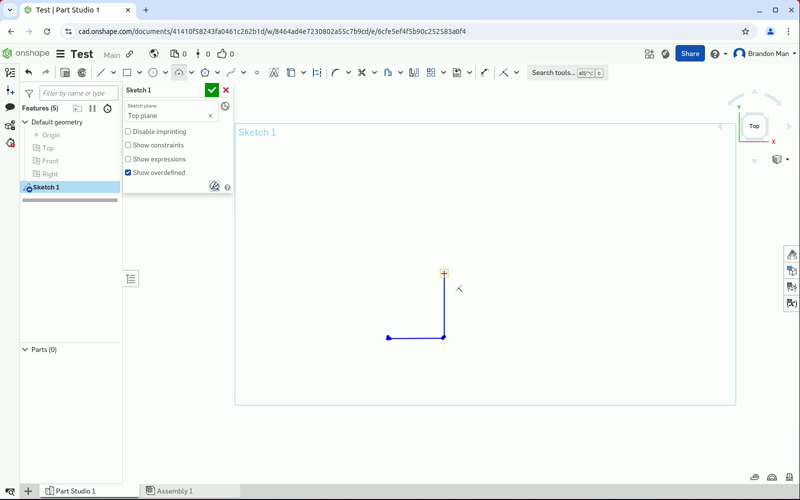
click(444, 273)
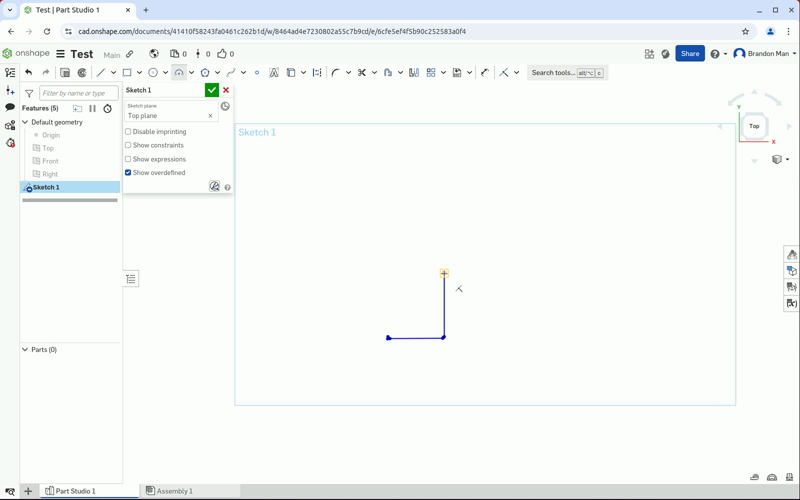
key_down(shift)
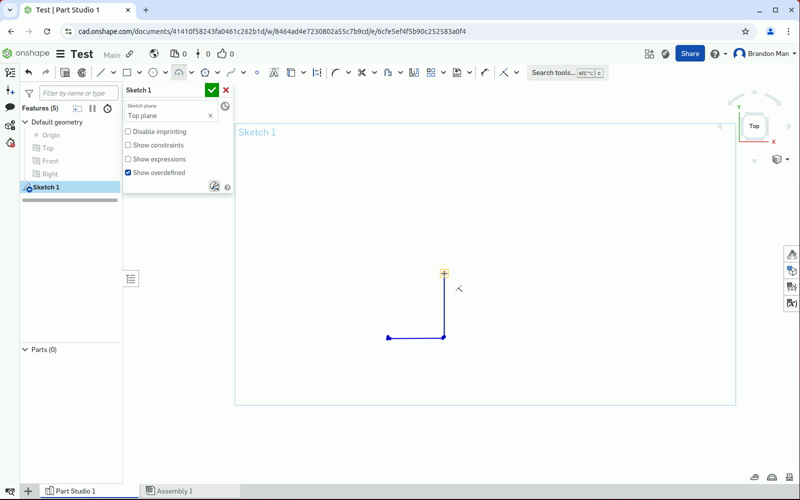
mouse_move(442, 271)
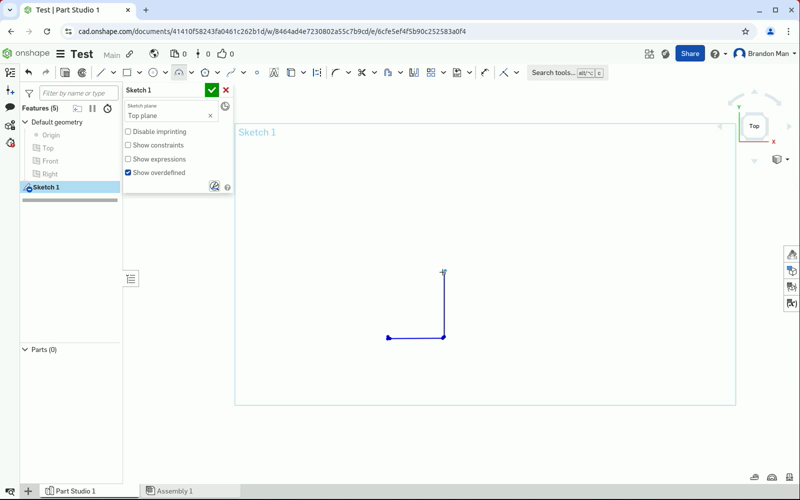
scroll(6)
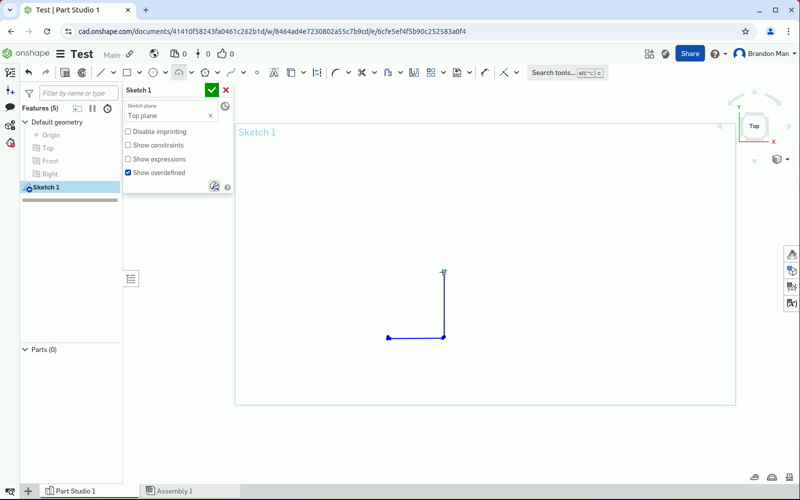
scroll(6)
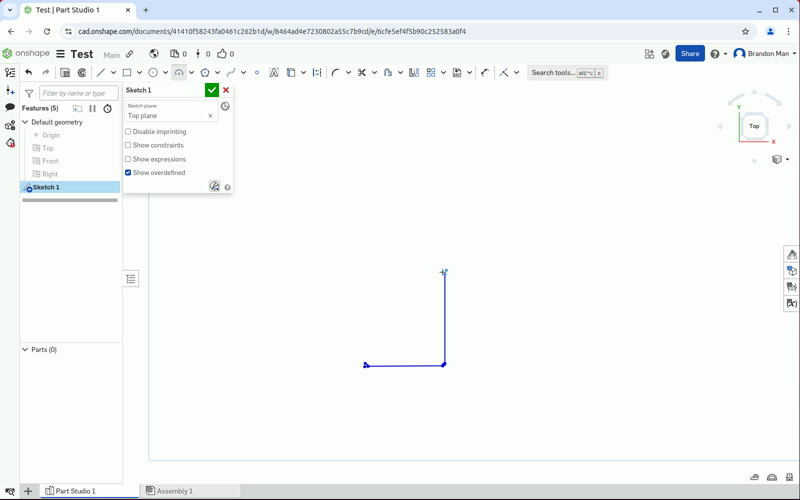
scroll(6)
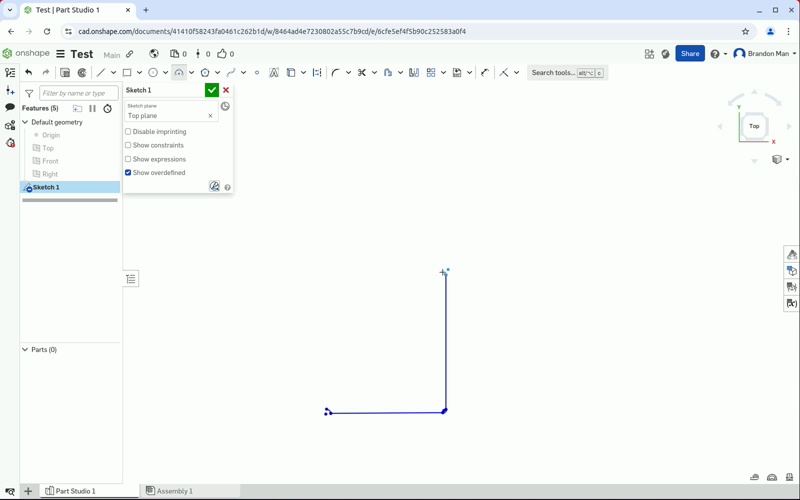
scroll(6)
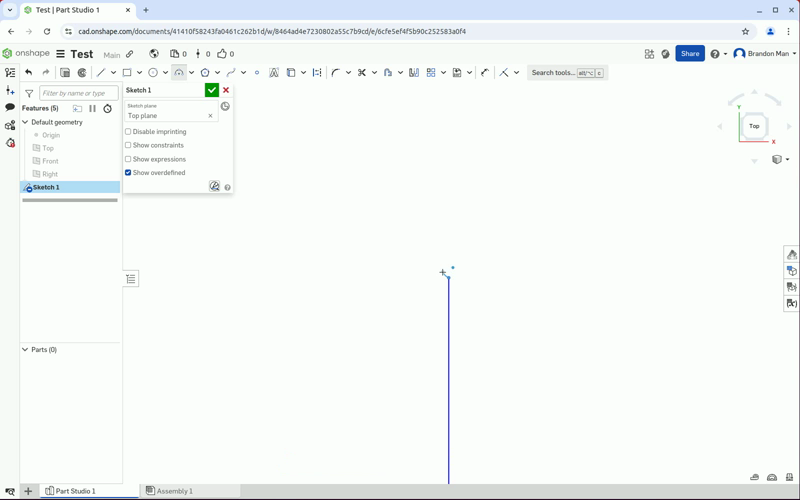
scroll(6)
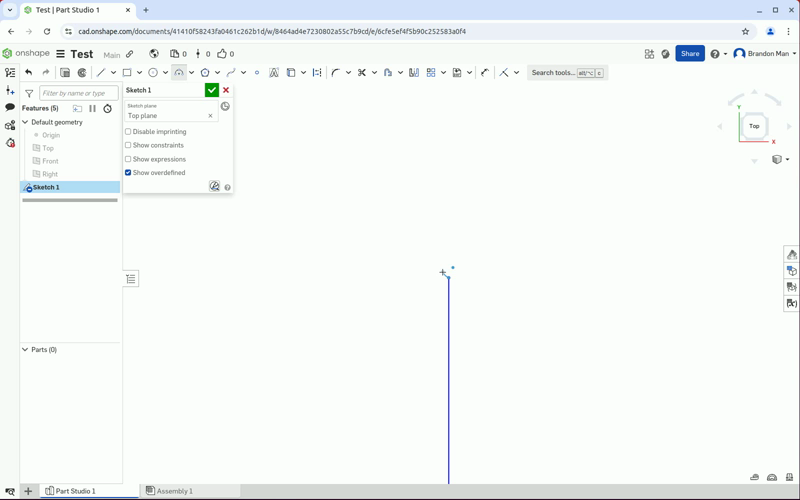
scroll(6)
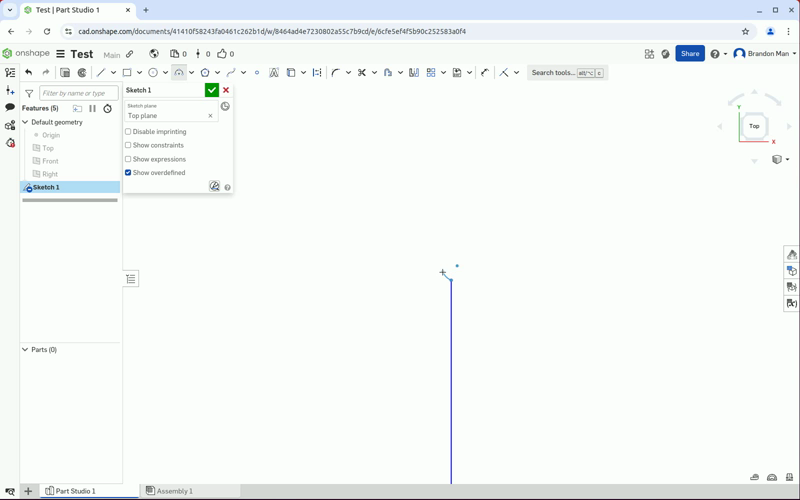
scroll(6)
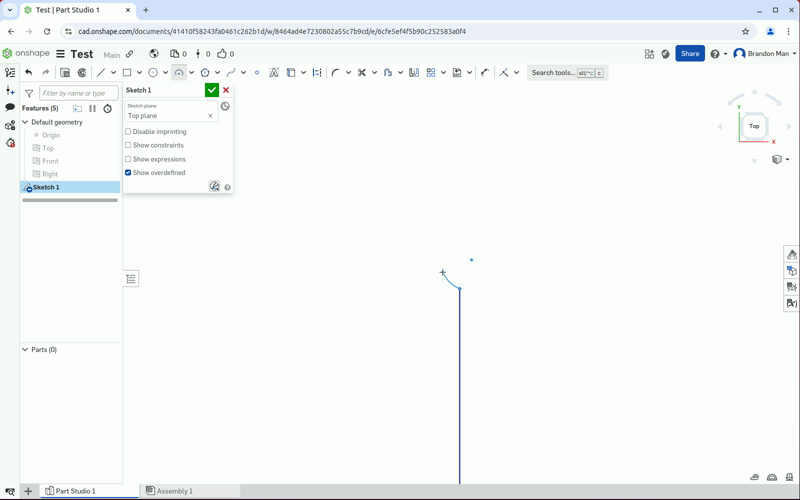
click(442, 271)
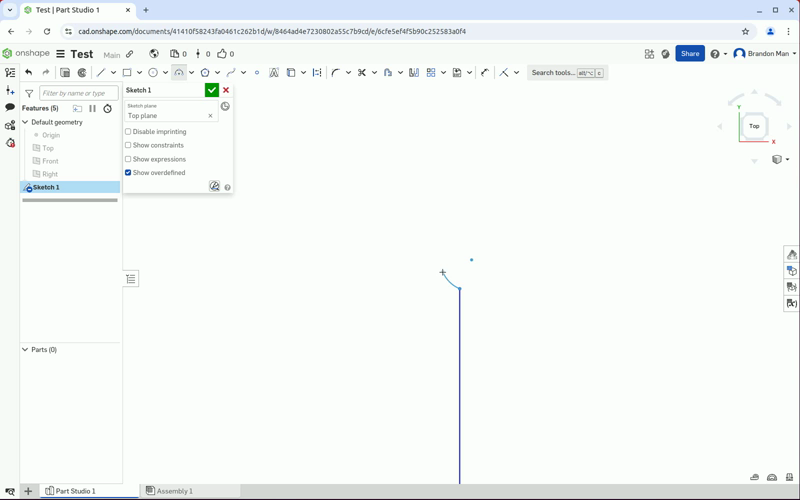
scroll(-6)
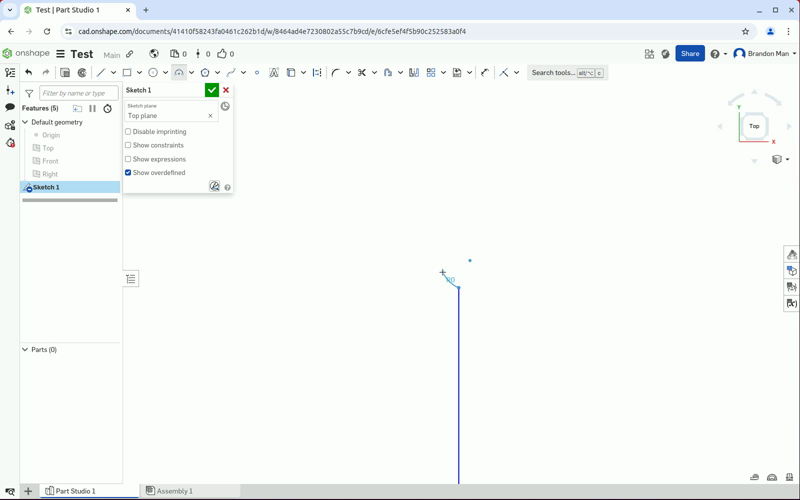
scroll(-6)
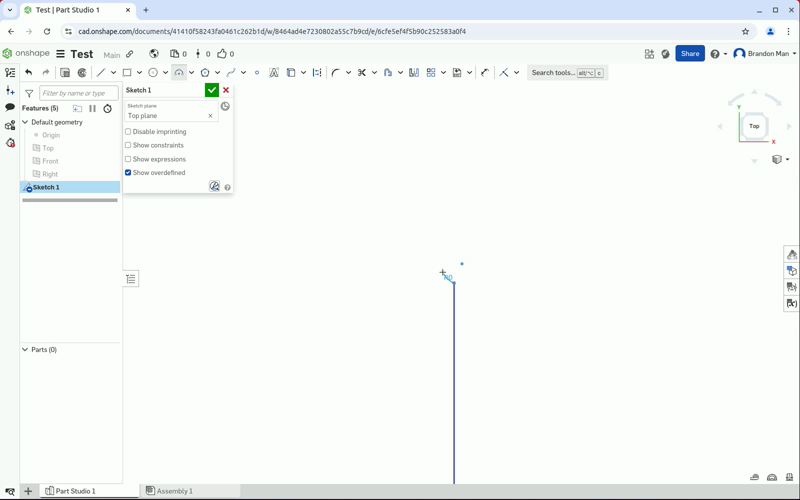
scroll(-6)
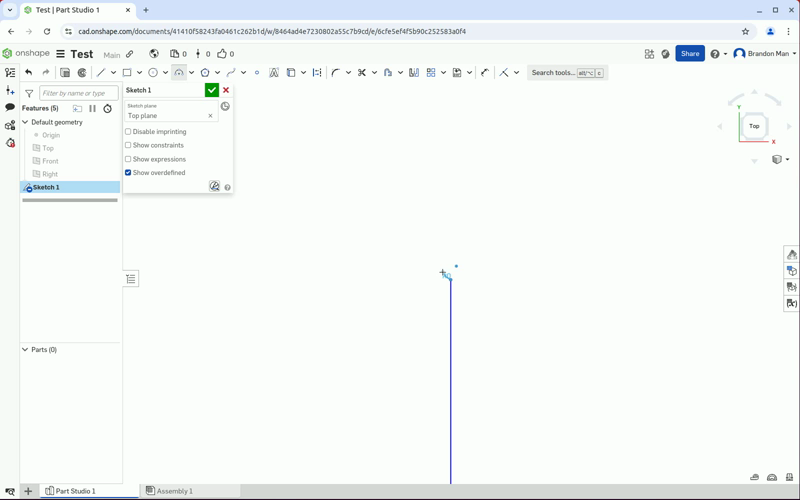
scroll(-6)
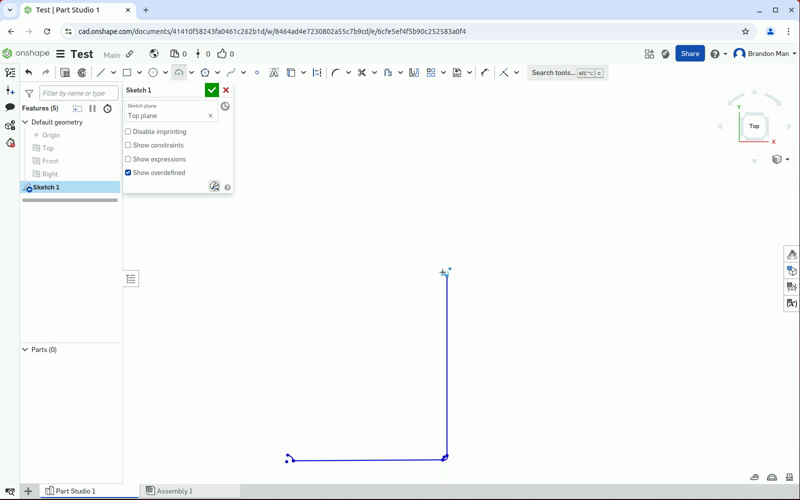
scroll(-6)
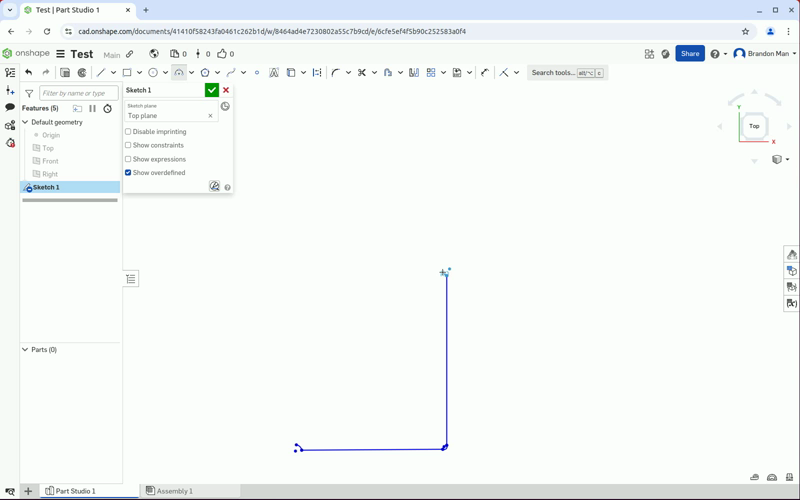
scroll(-6)
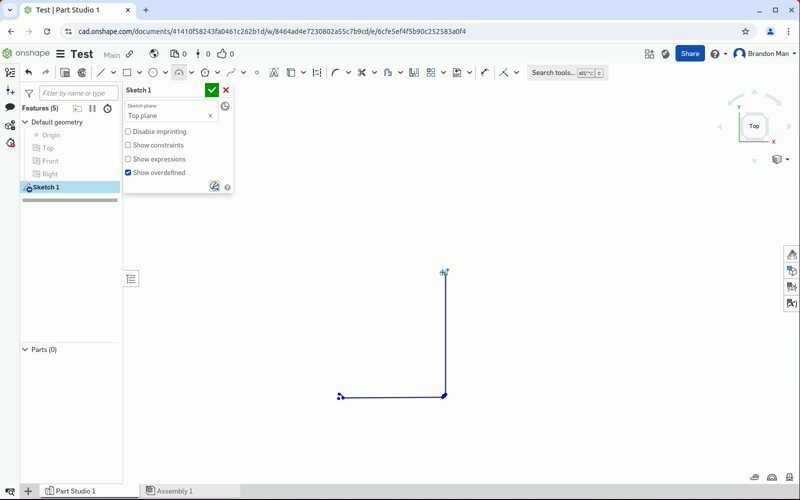
scroll(-6)
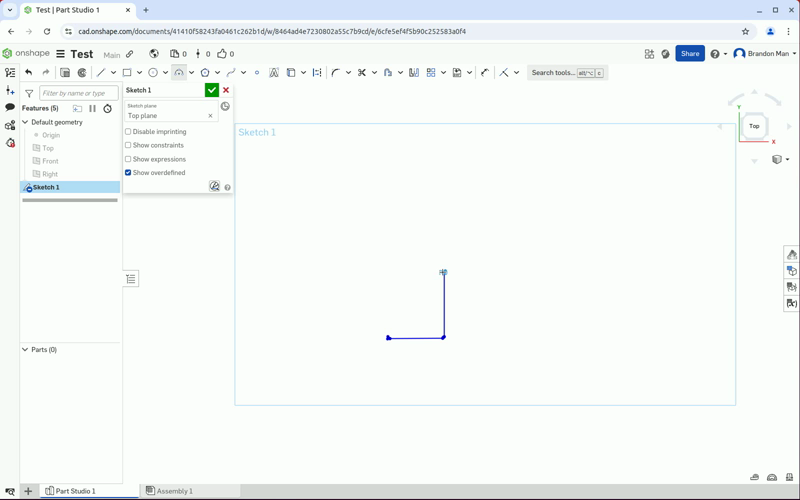
mouse_move(443, 272)
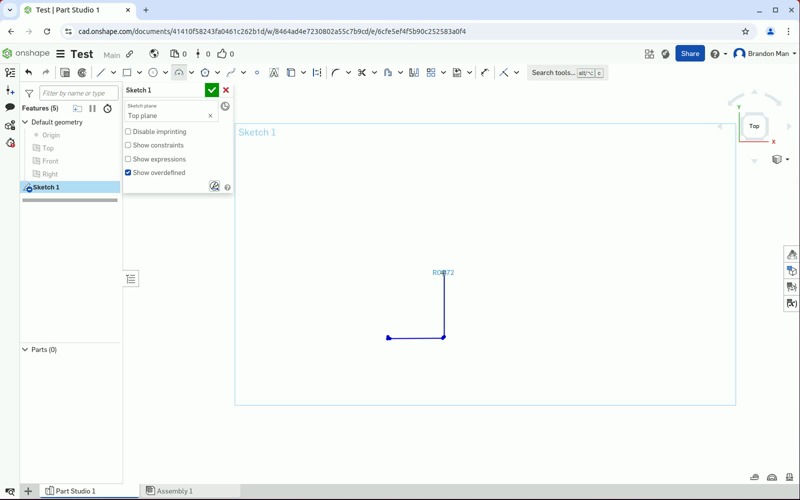
scroll(6)
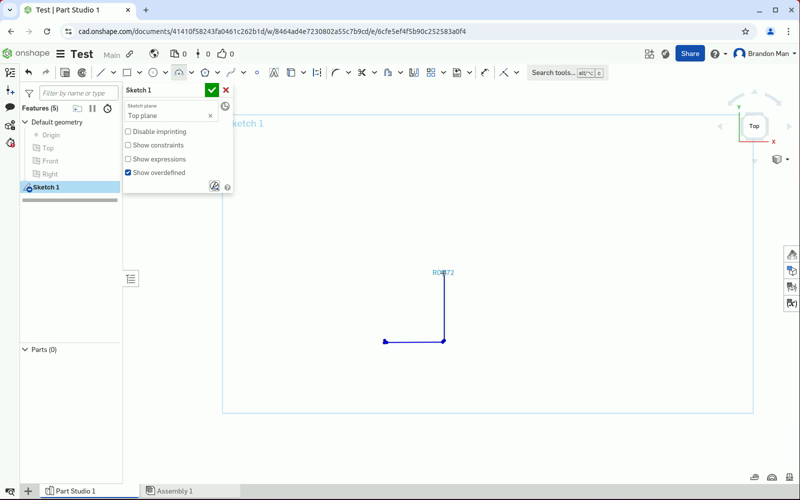
scroll(6)
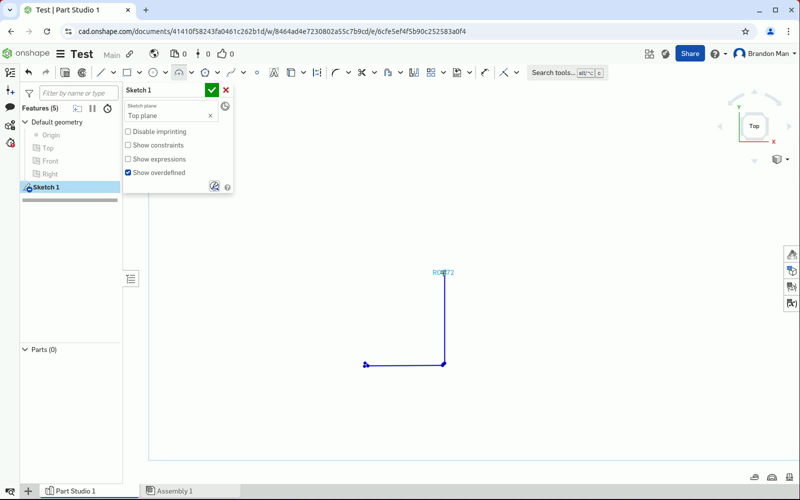
scroll(6)
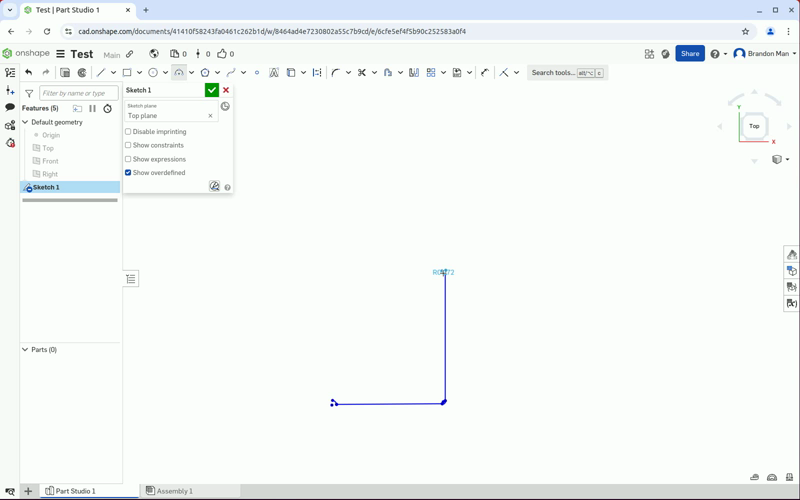
scroll(6)
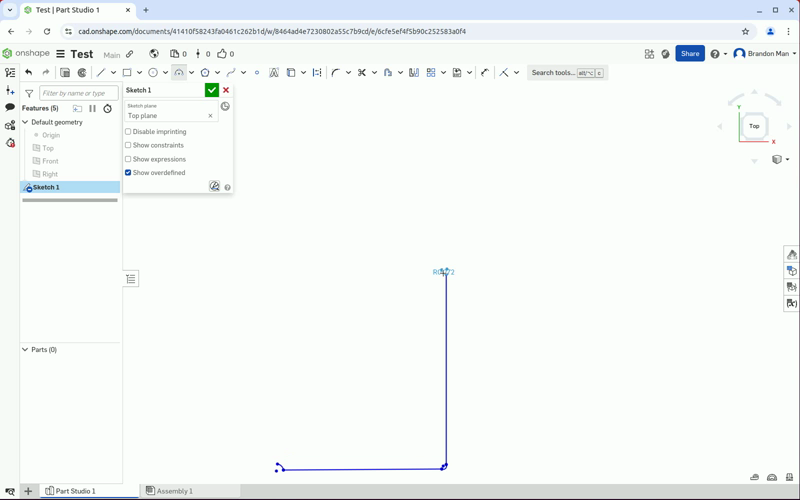
scroll(6)
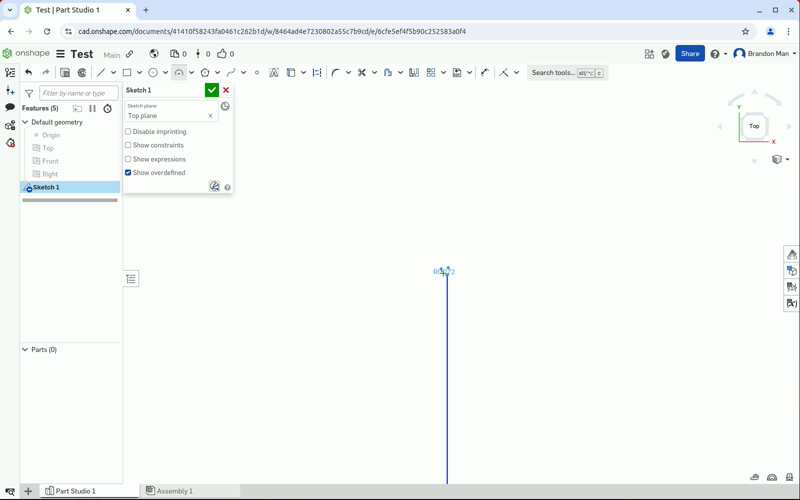
scroll(6)
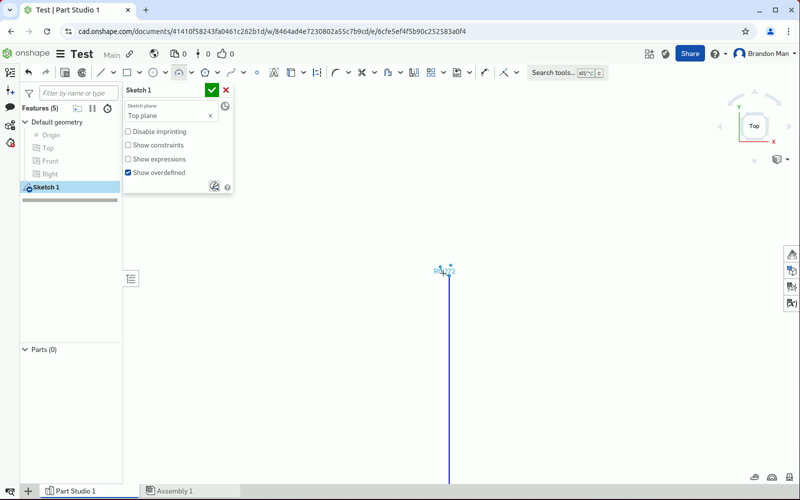
scroll(6)
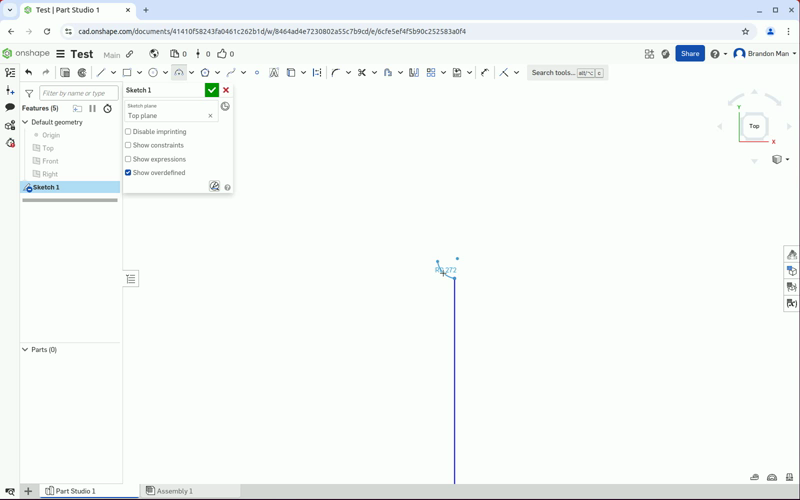
click(443, 272)
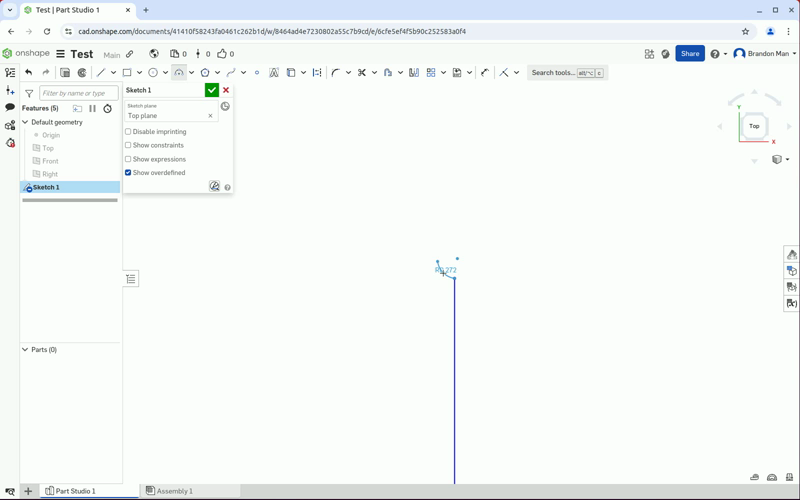
scroll(-6)
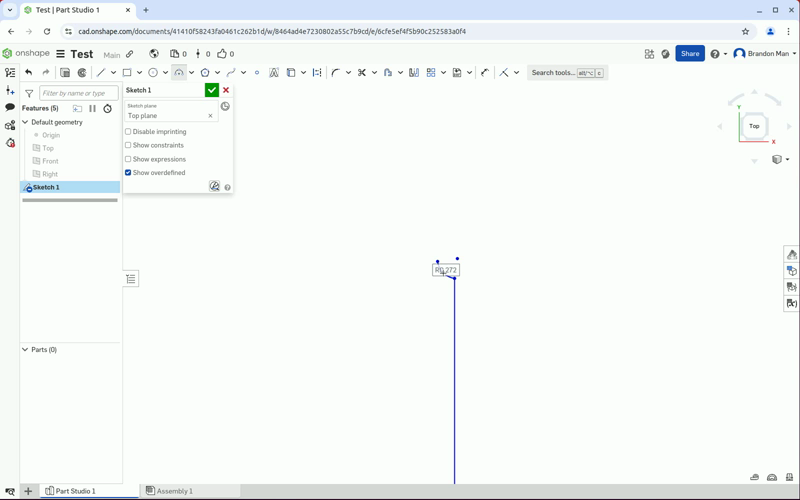
scroll(-6)
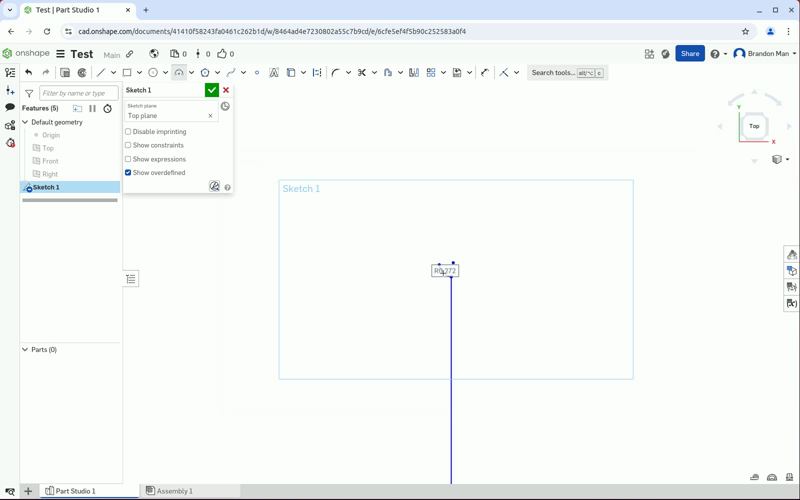
scroll(-6)
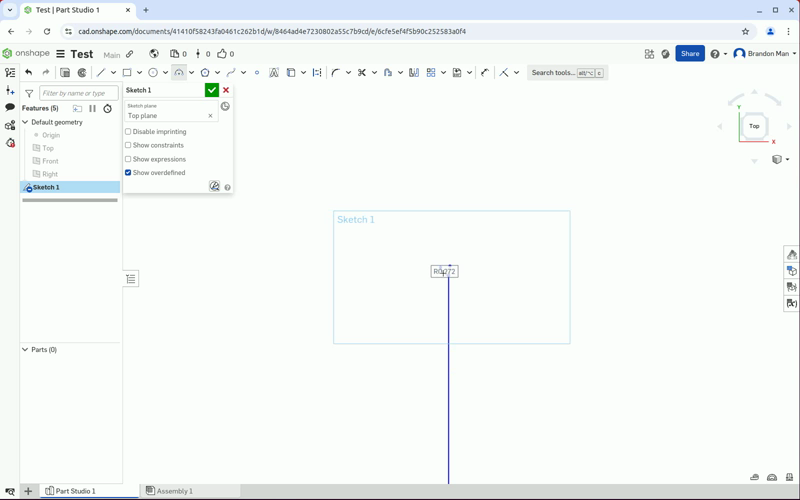
scroll(-6)
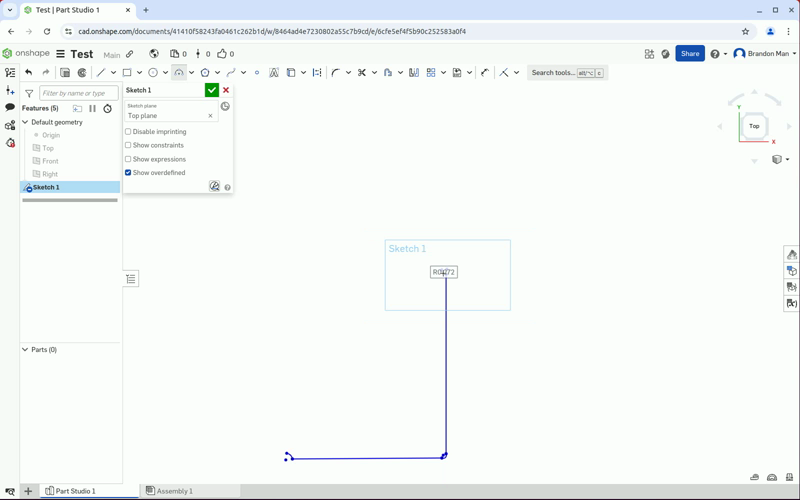
scroll(-6)
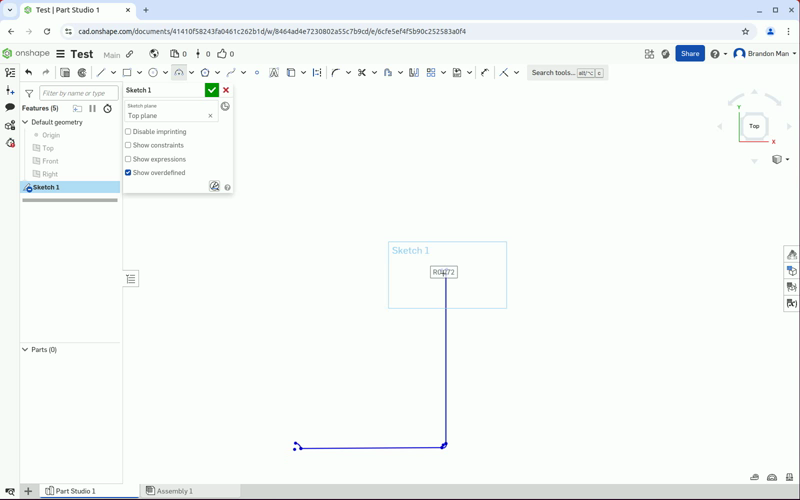
scroll(-6)
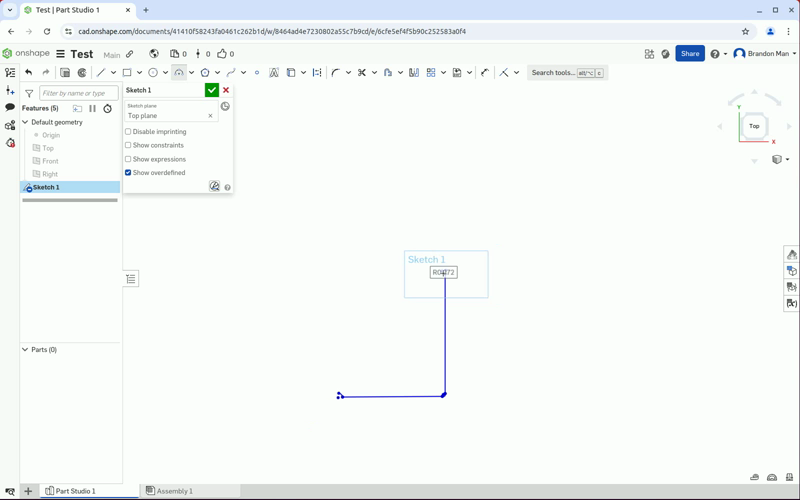
scroll(-6)
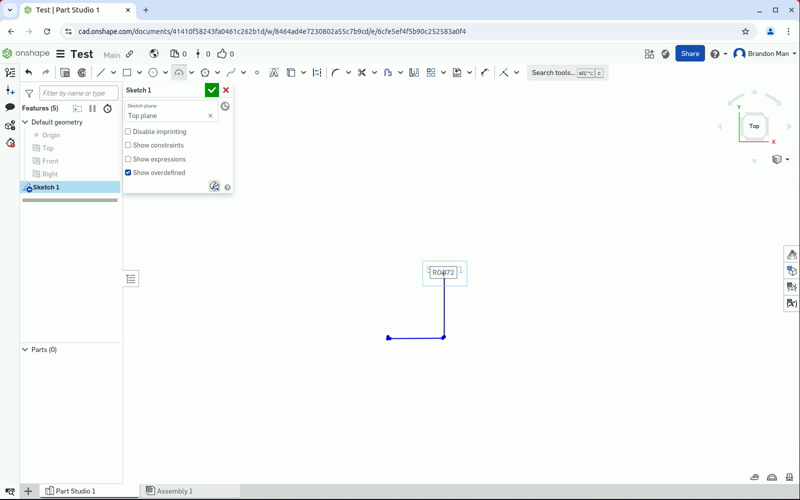
key_up(shift)
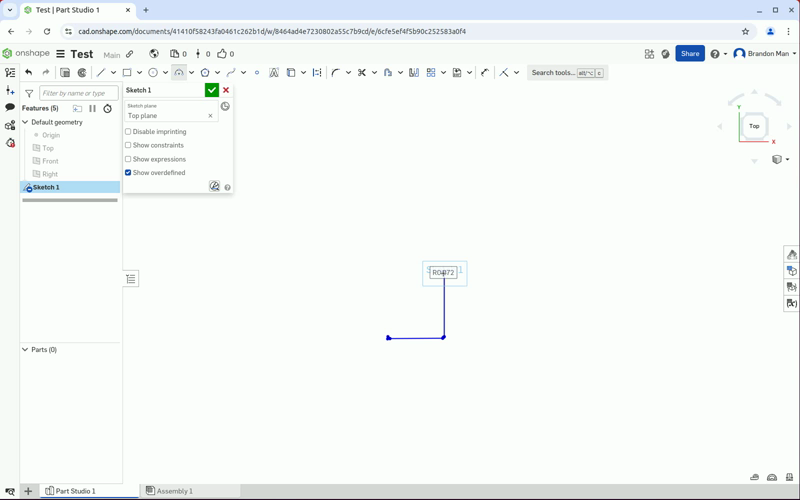
key(esc)
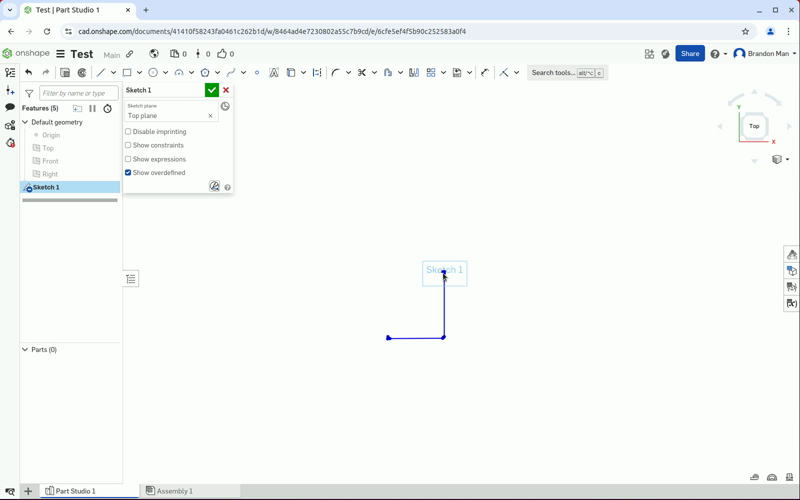
key(l)
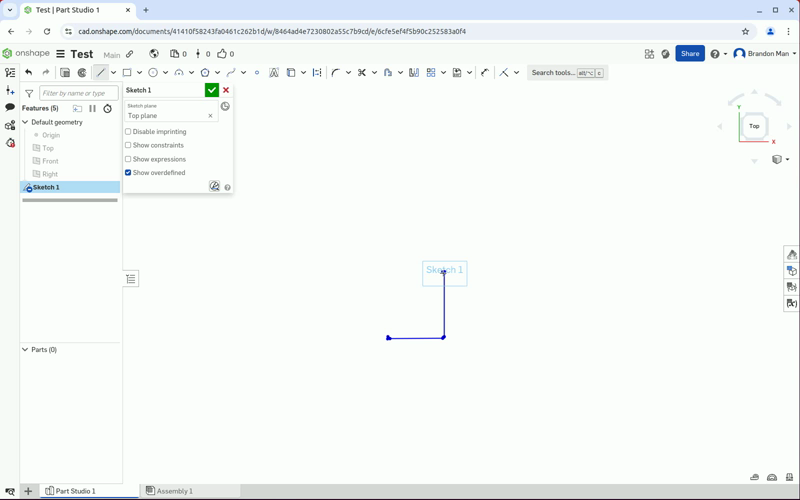
mouse_move(442, 271)
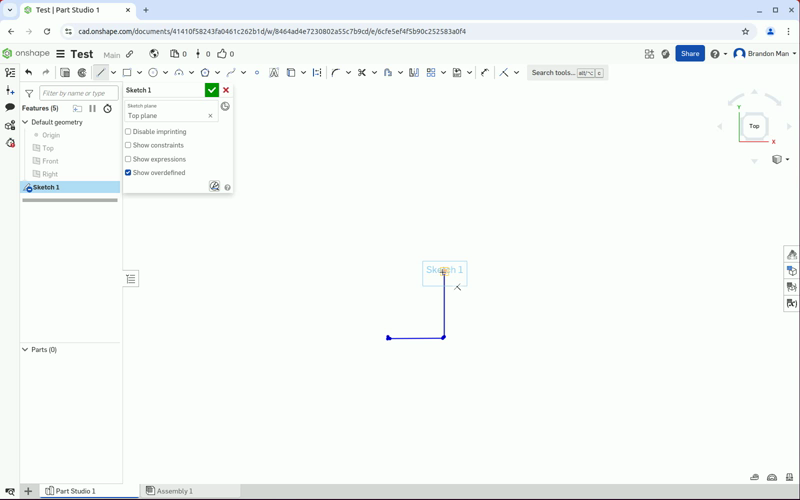
scroll(6)
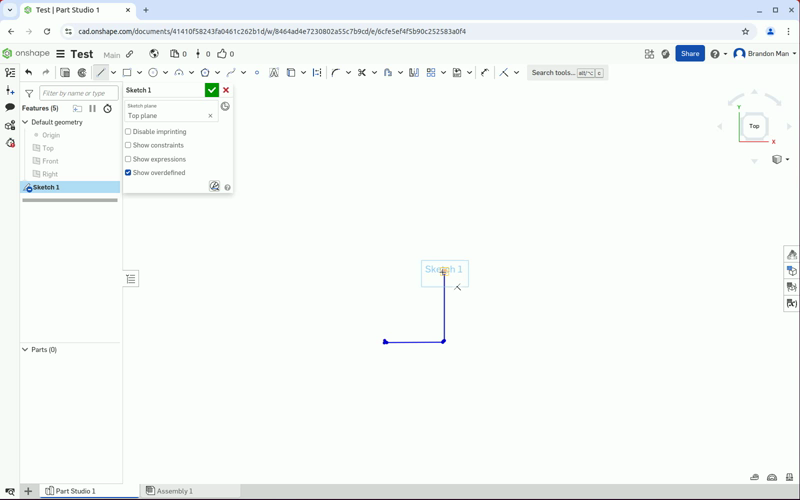
scroll(6)
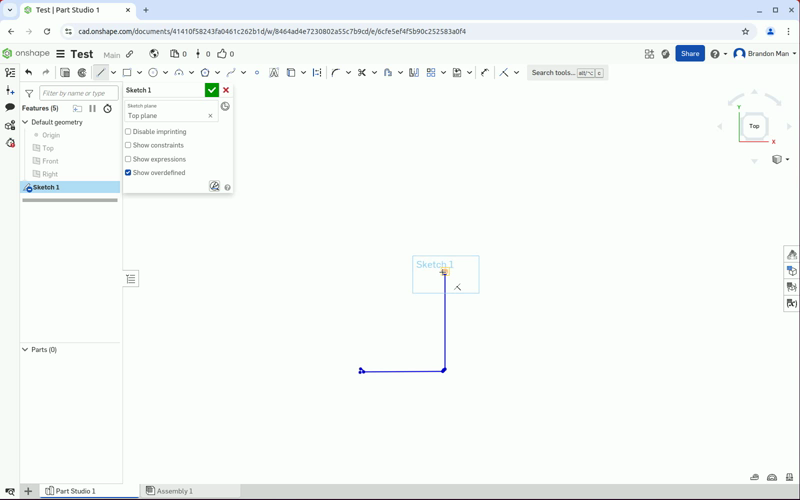
scroll(6)
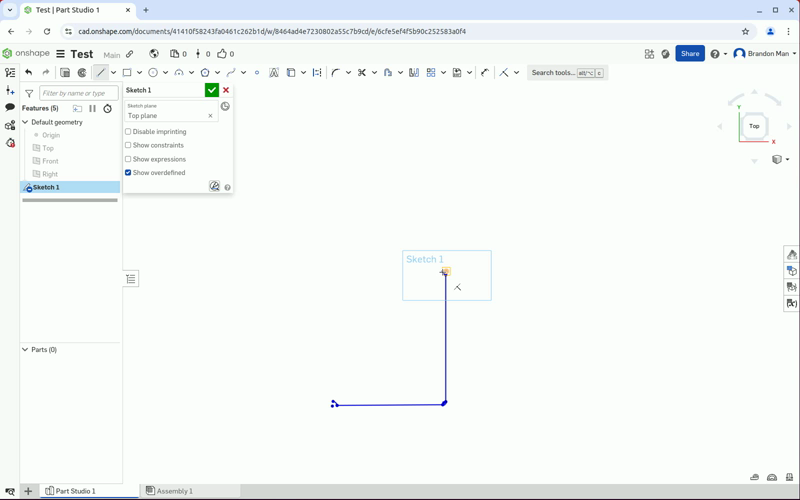
scroll(6)
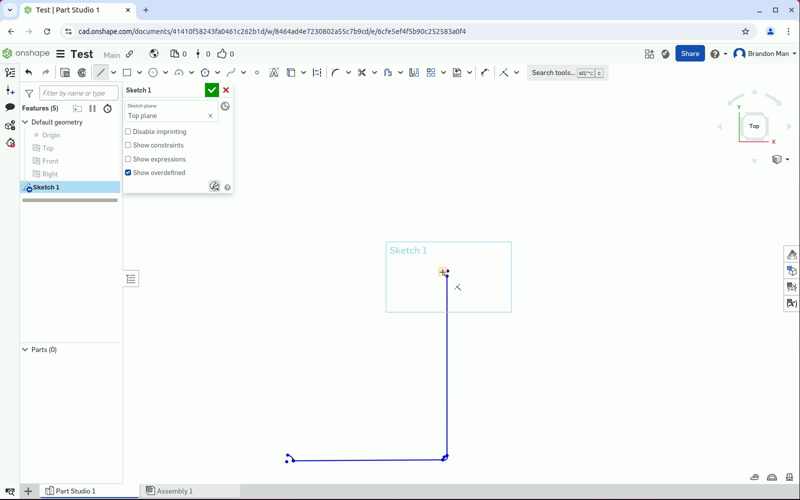
scroll(6)
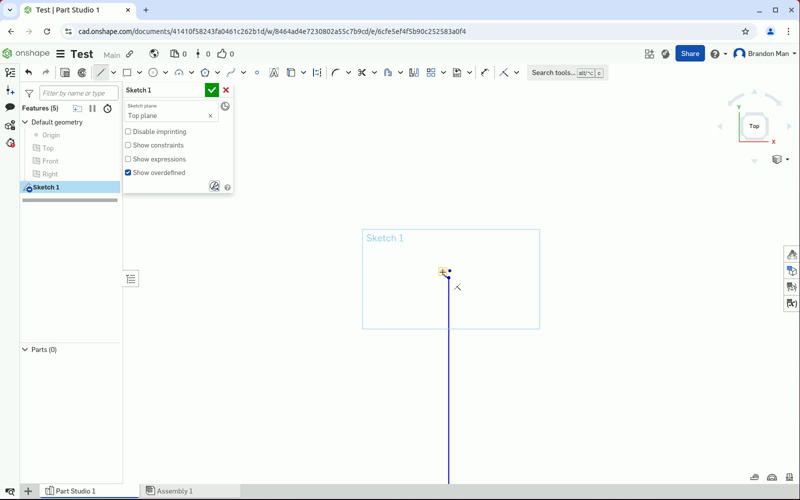
scroll(6)
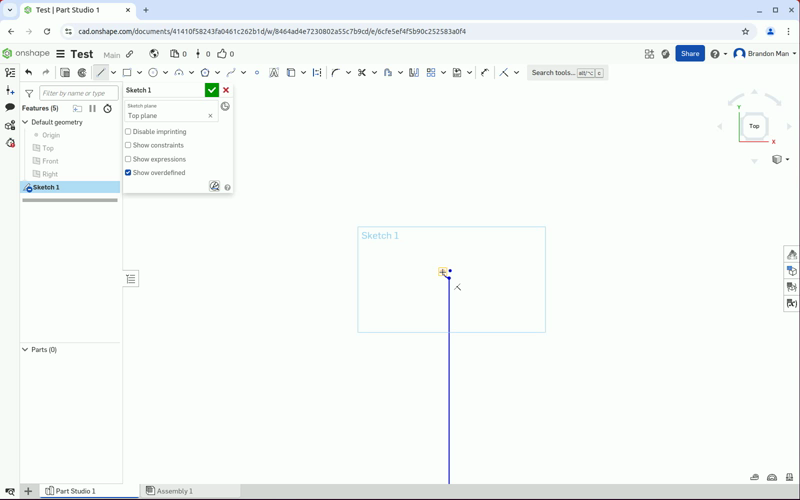
scroll(6)
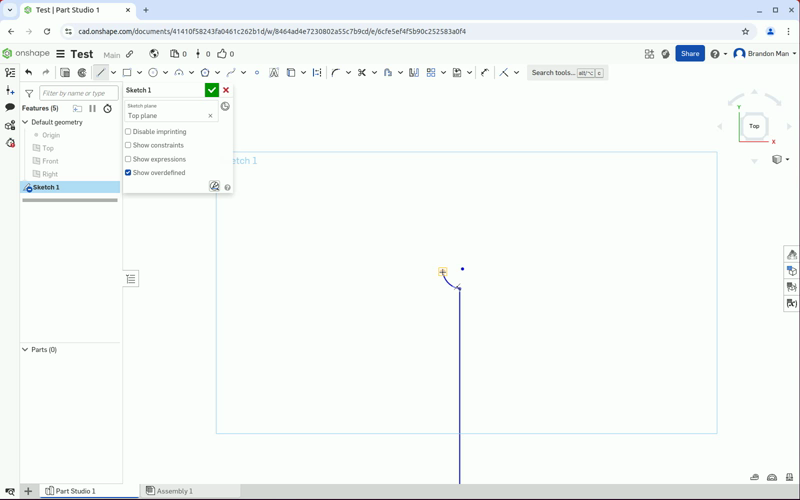
click(442, 271)
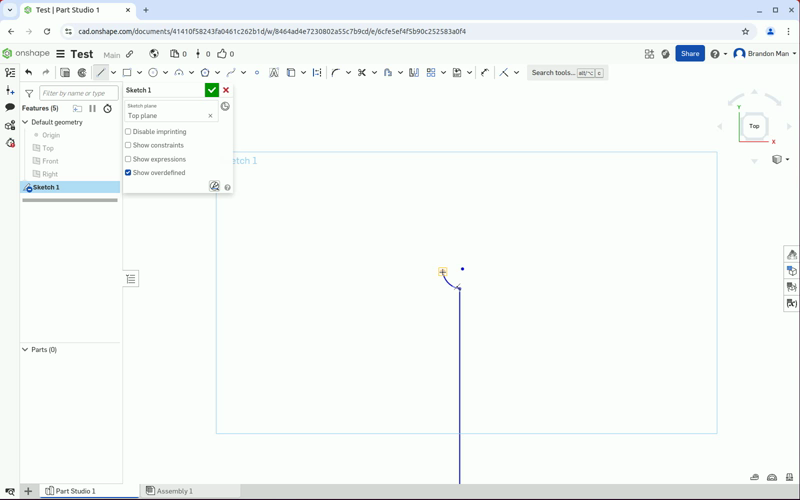
scroll(-6)
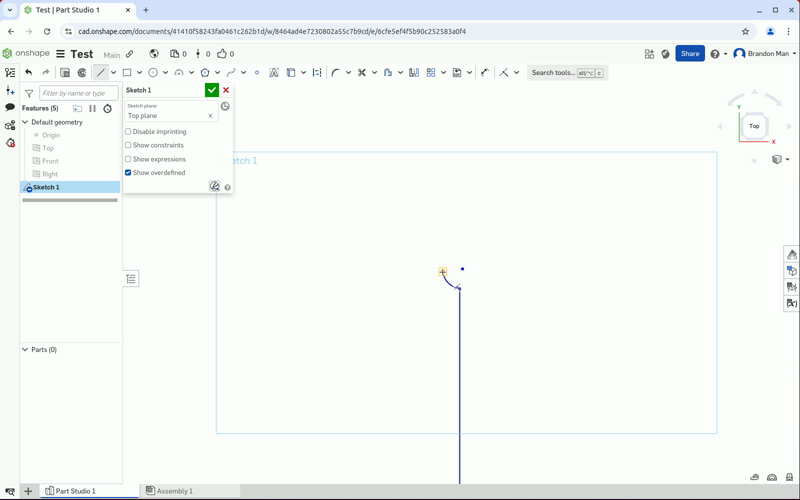
scroll(-6)
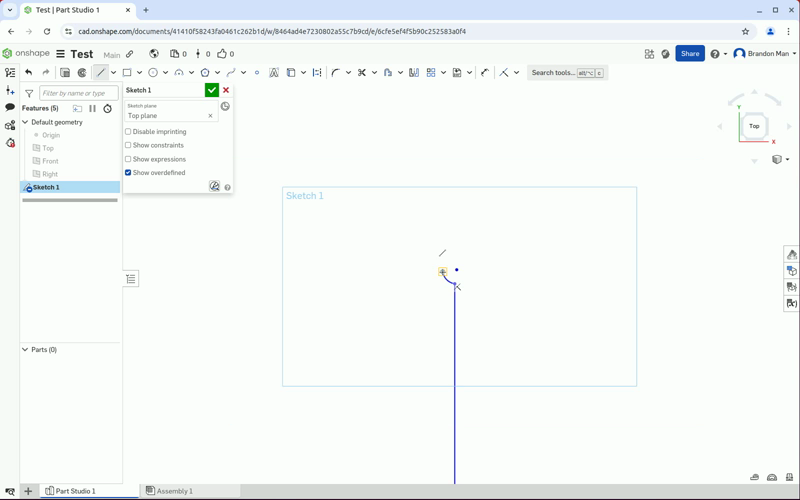
scroll(-6)
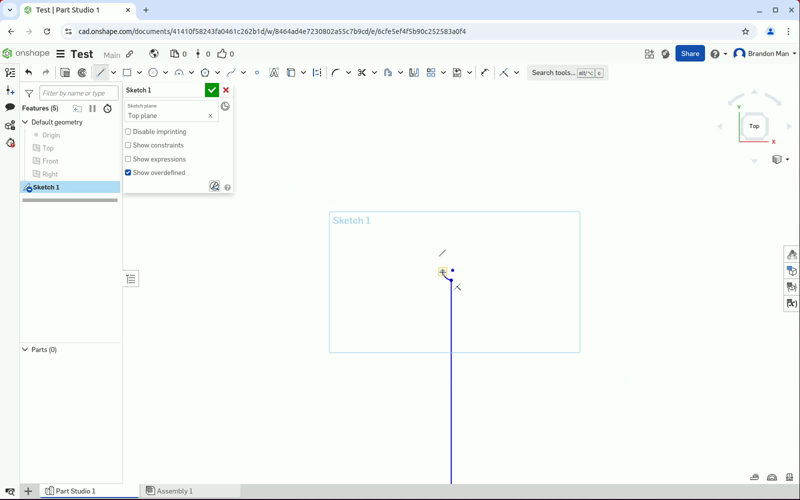
scroll(-6)
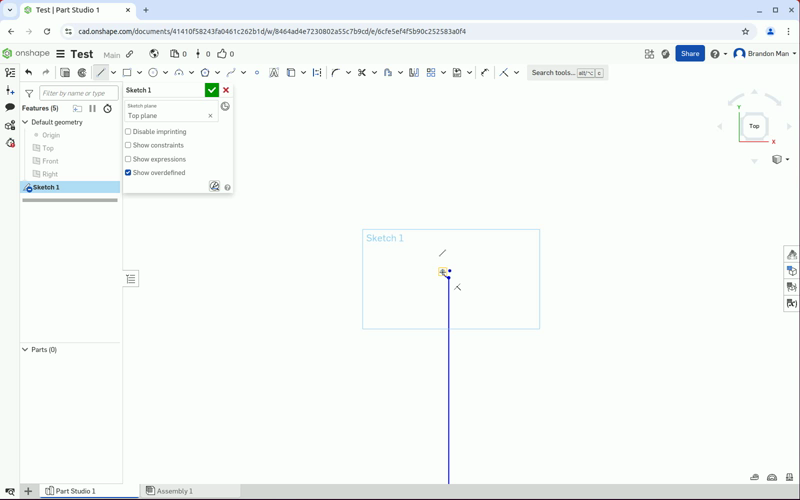
scroll(-6)
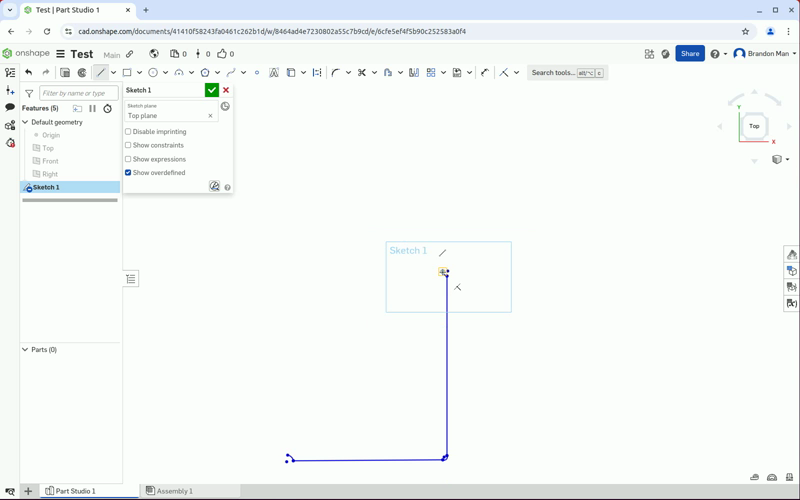
scroll(-6)
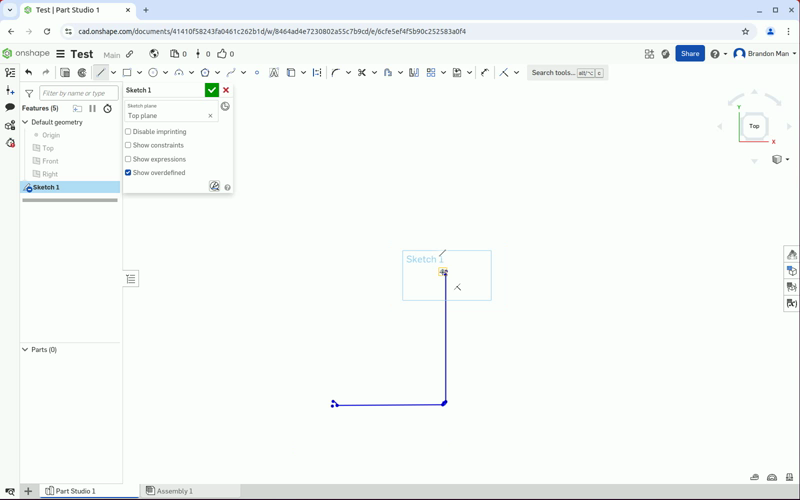
scroll(-6)
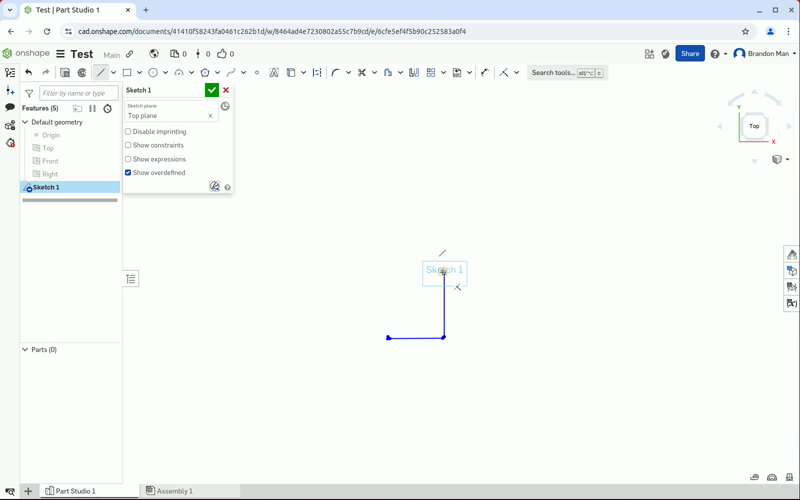
key_down(shift)
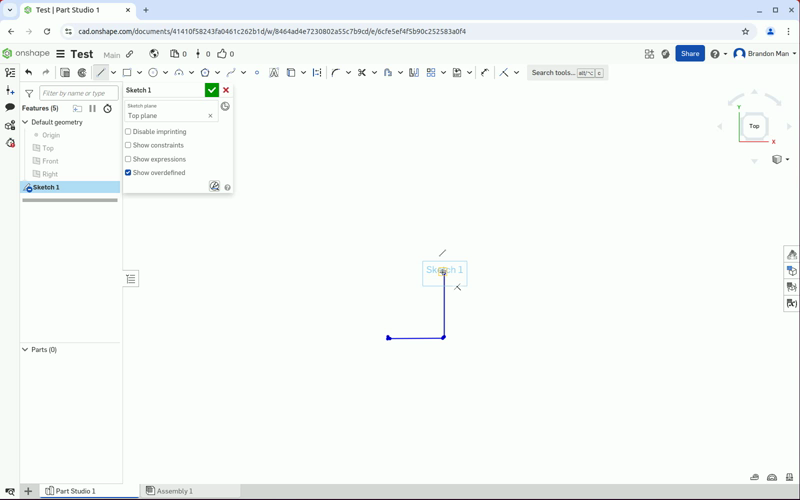
mouse_move(472, 271)
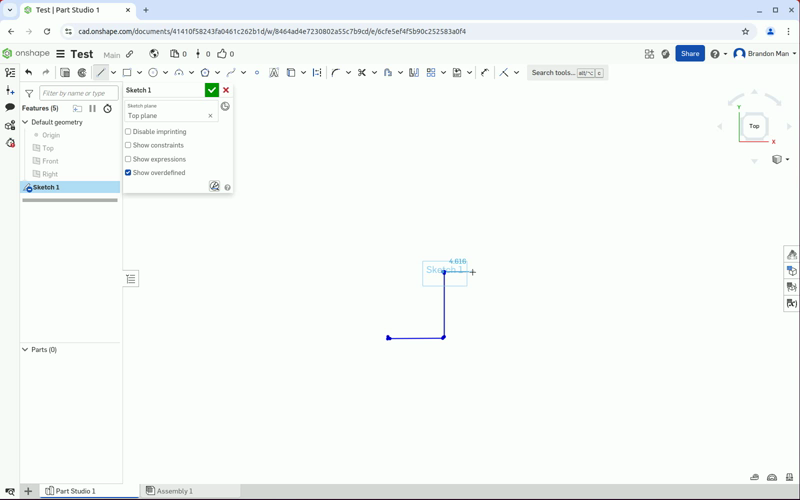
mouse_move(389, 271)
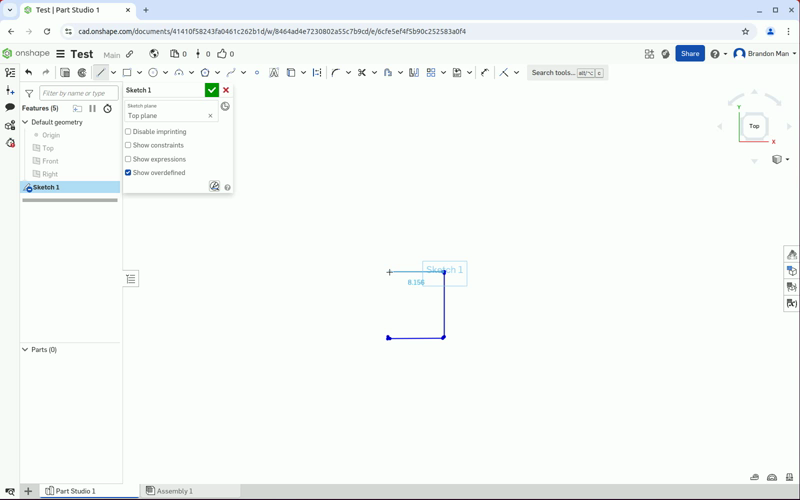
click(389, 271)
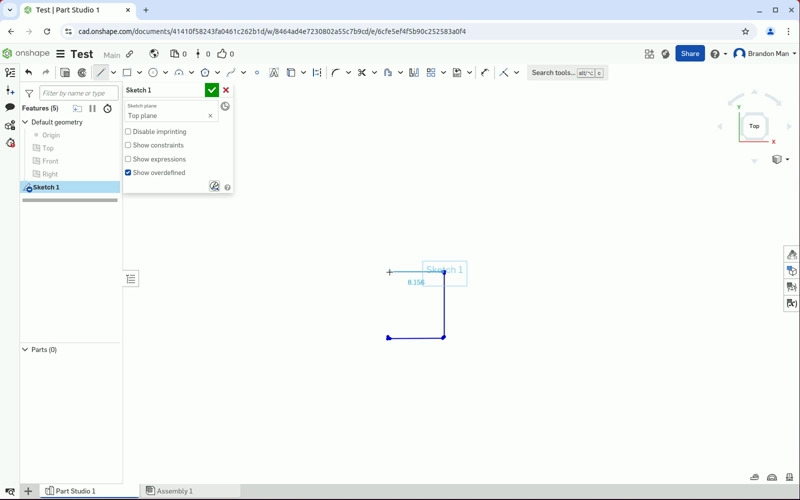
key_up(shift)
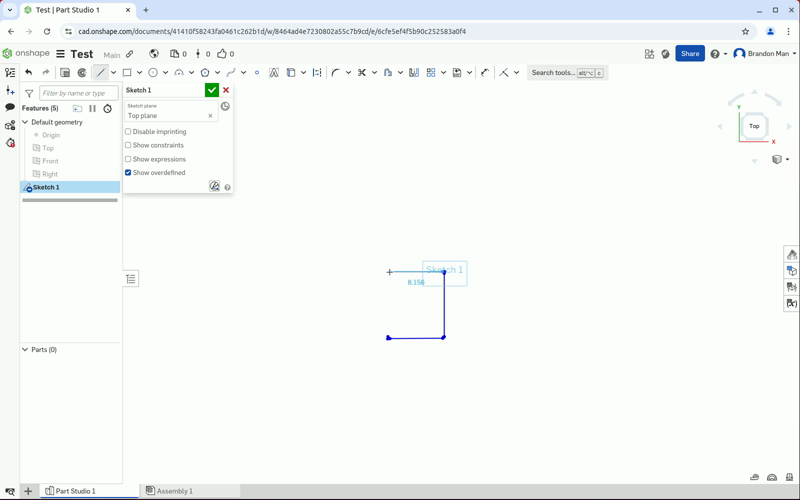
key(esc)
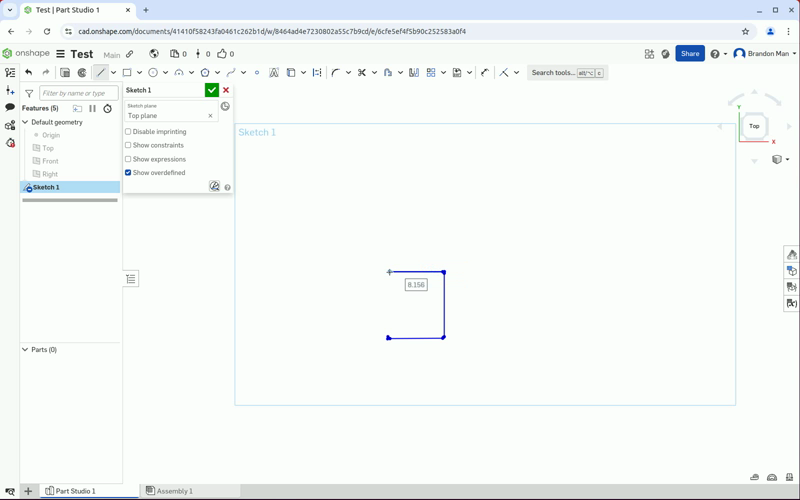
key(a)
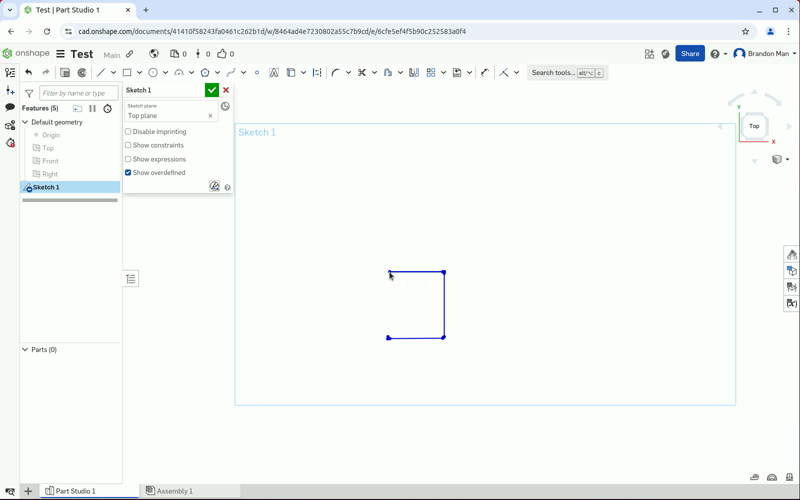
mouse_move(389, 271)
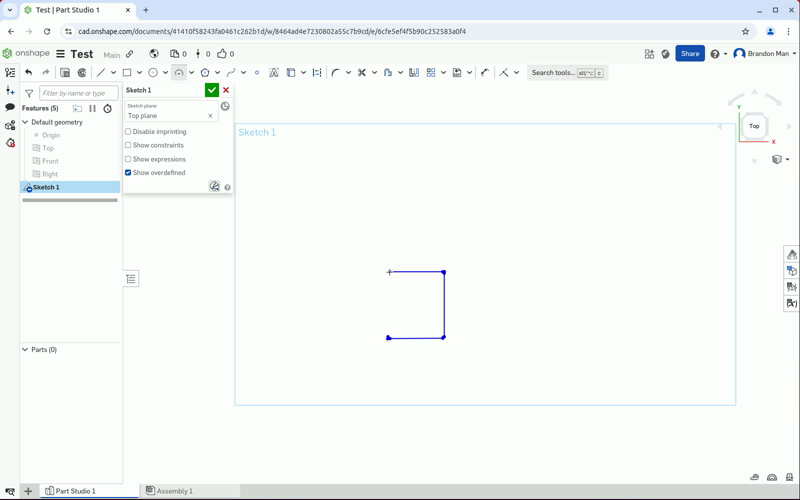
click(389, 271)
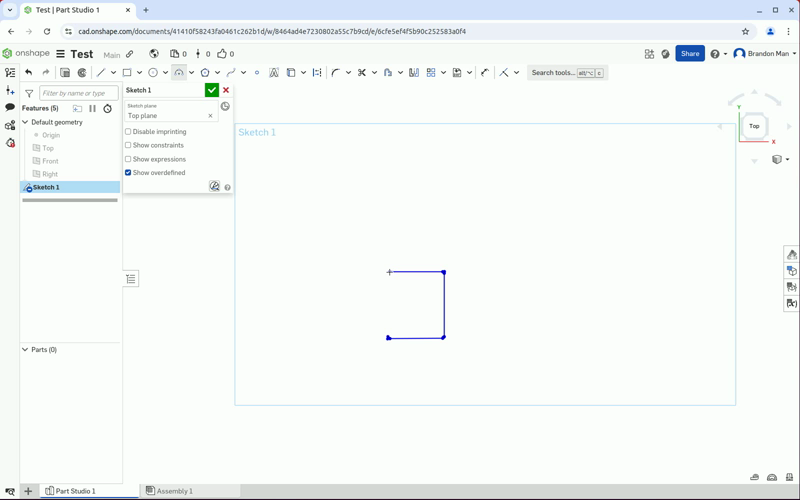
key_down(shift)
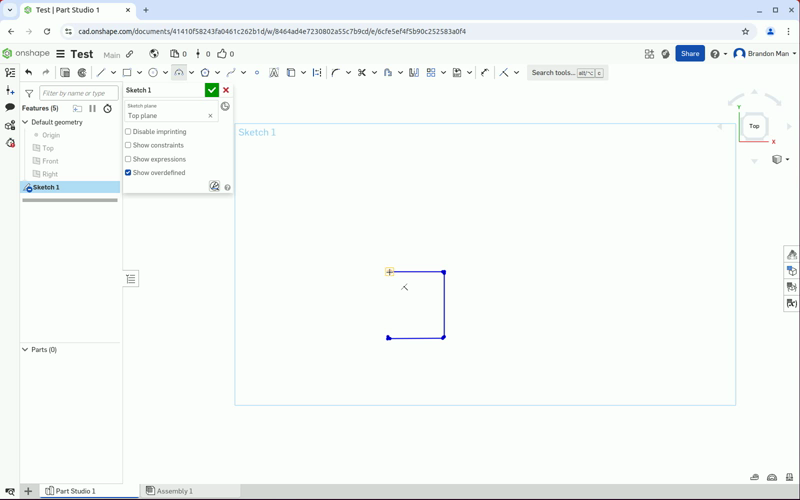
mouse_move(388, 273)
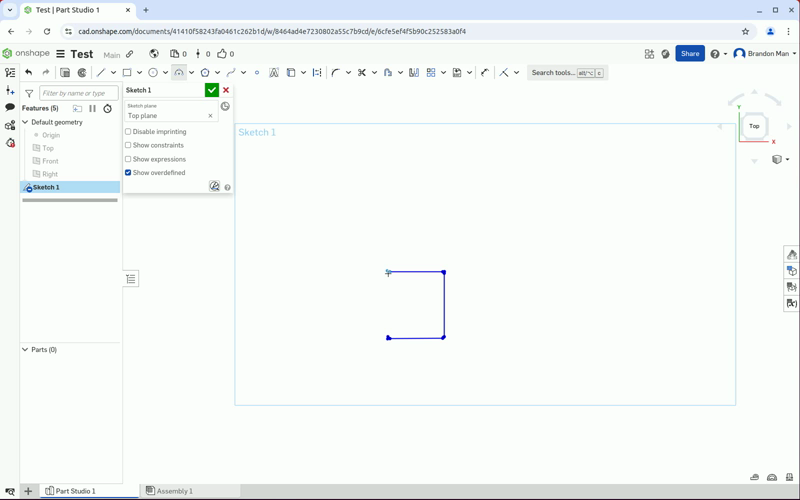
scroll(6)
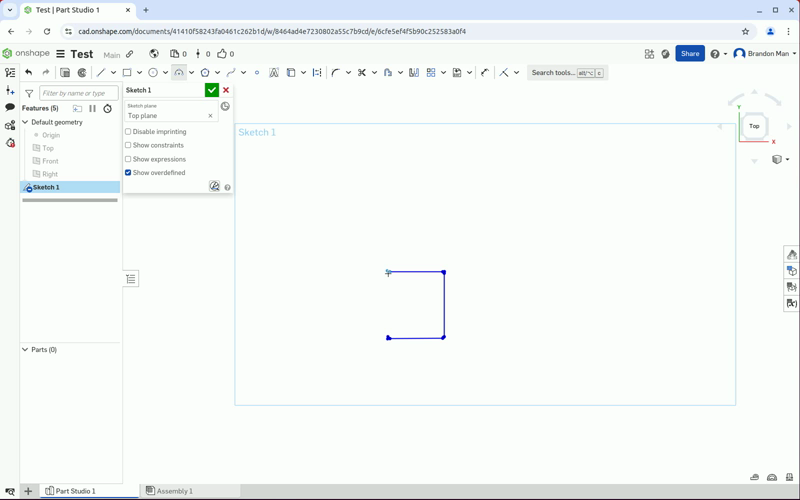
scroll(6)
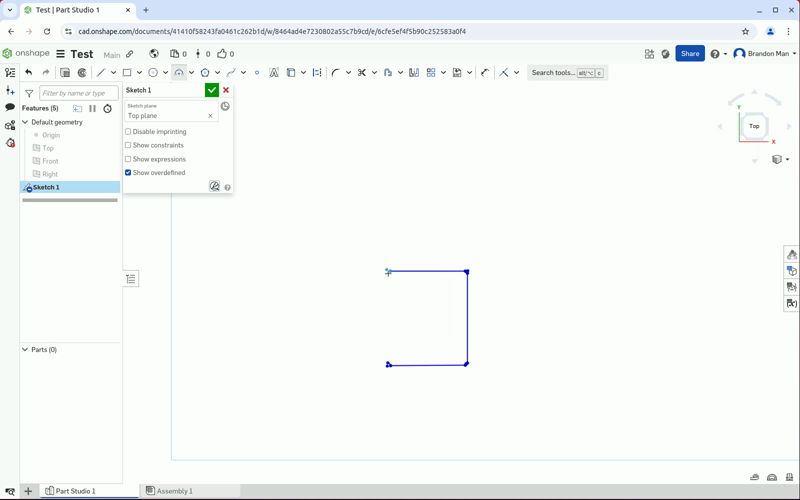
scroll(6)
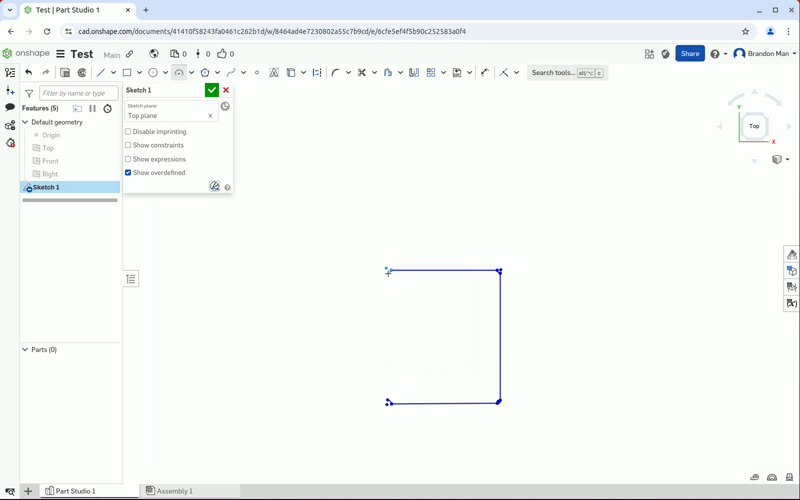
scroll(6)
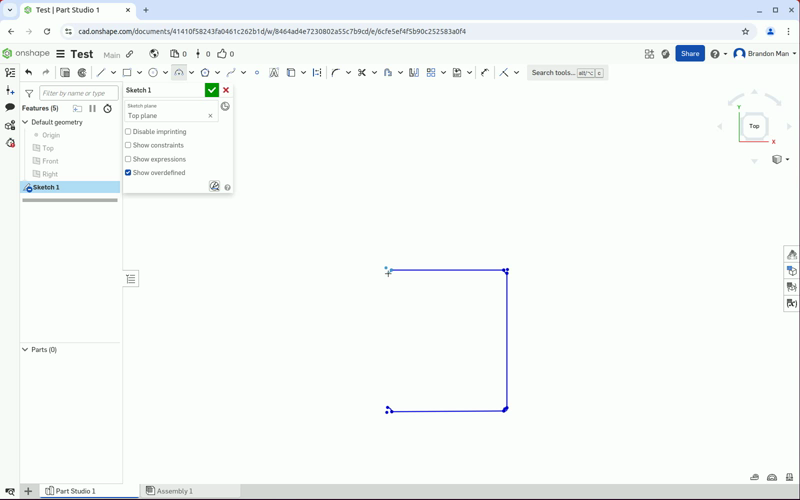
scroll(6)
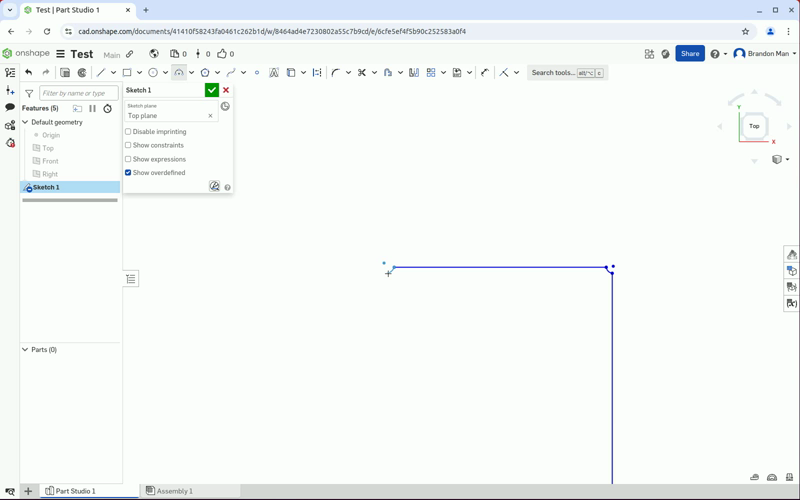
scroll(6)
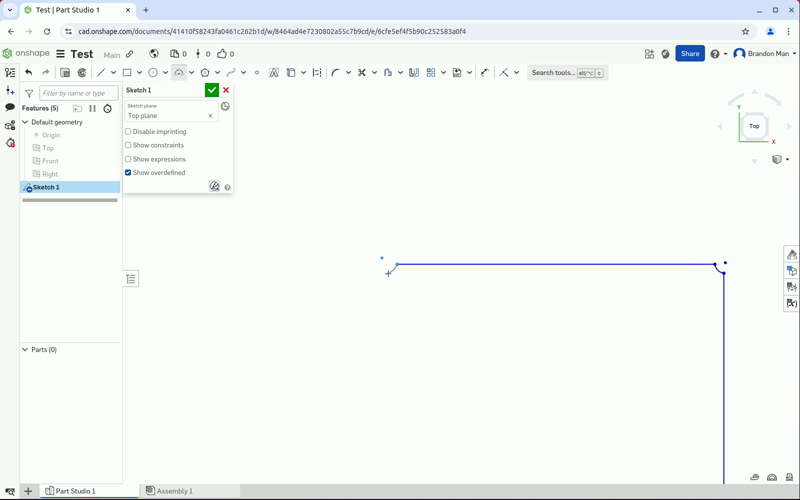
scroll(6)
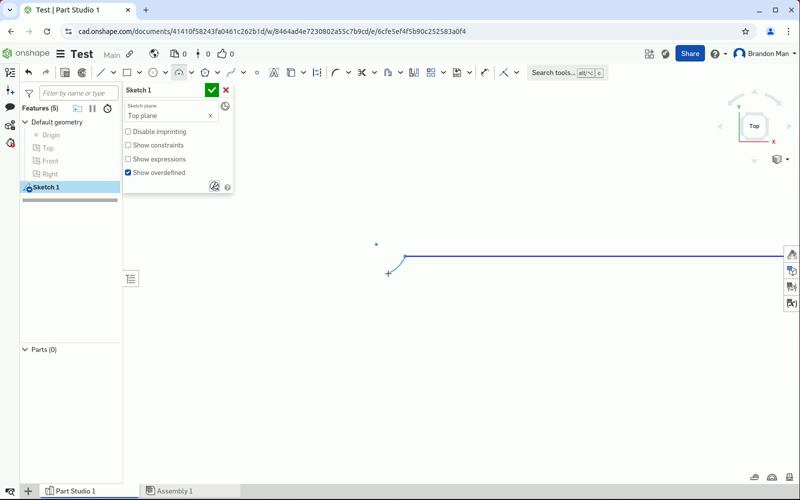
click(388, 273)
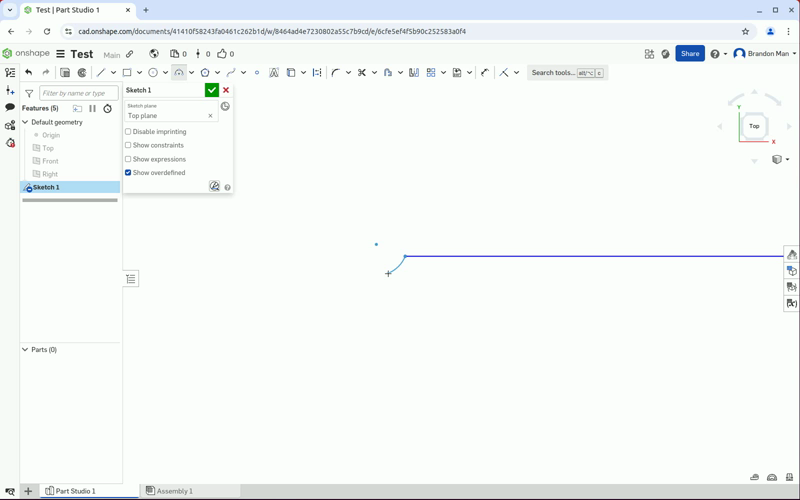
scroll(-6)
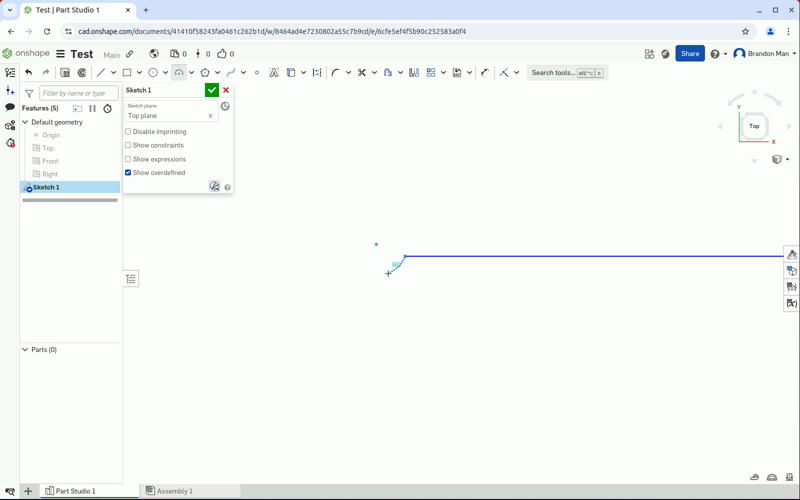
scroll(-6)
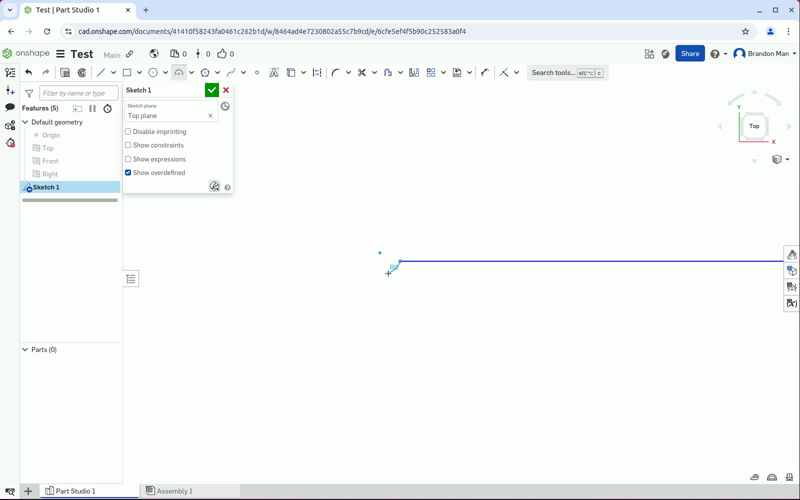
scroll(-6)
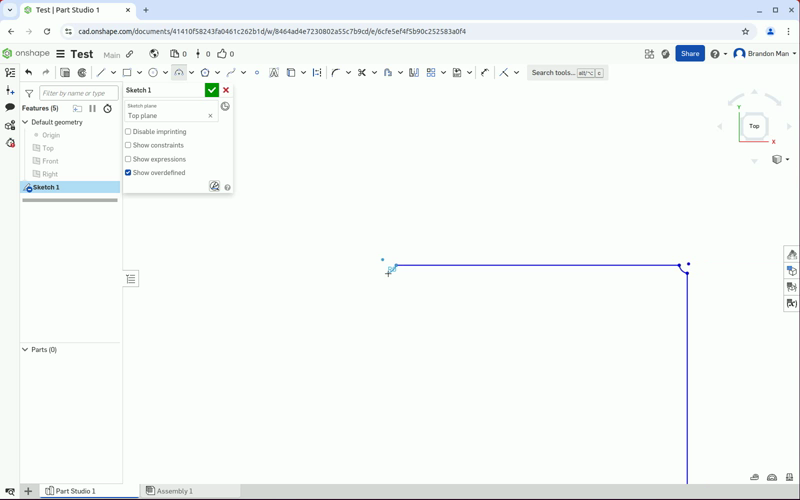
scroll(-6)
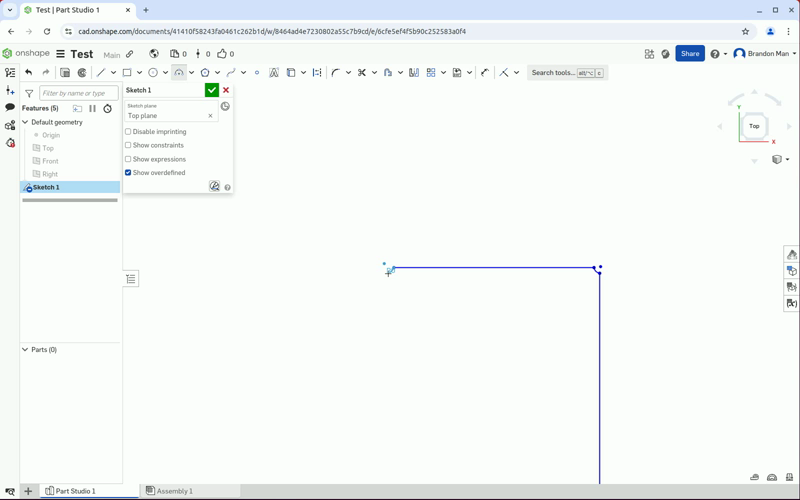
scroll(-6)
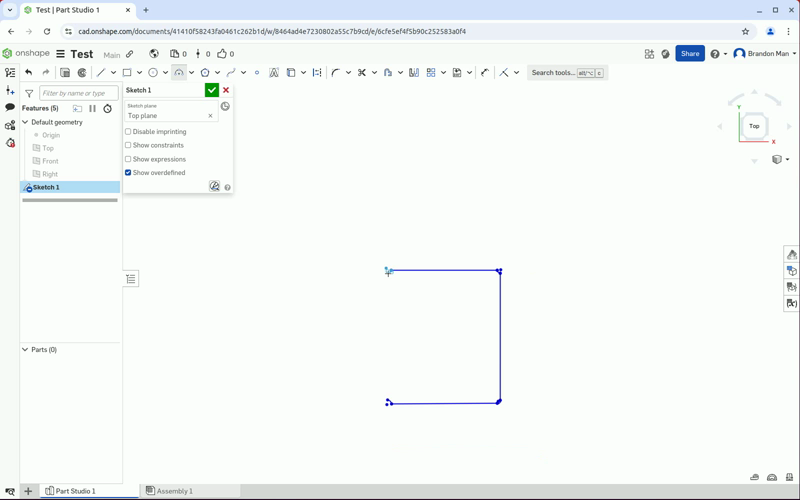
scroll(-6)
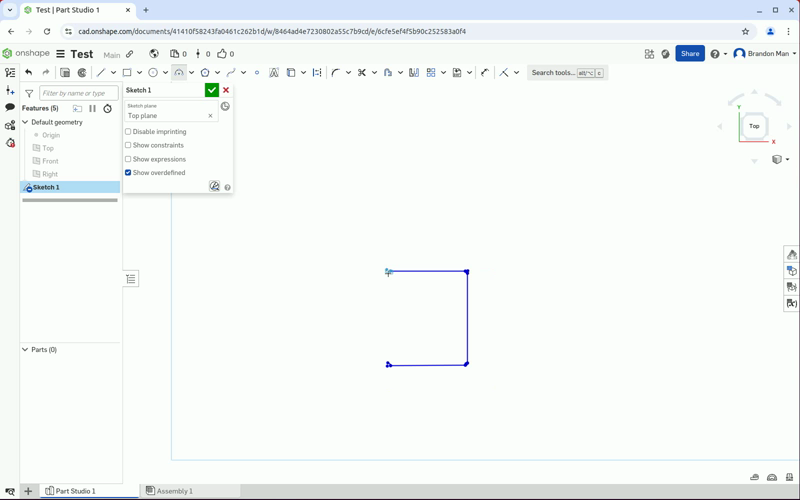
scroll(-6)
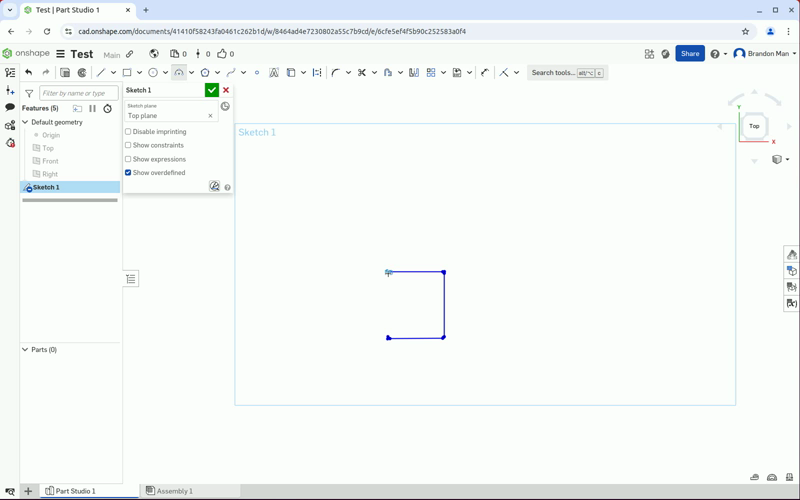
mouse_move(389, 272)
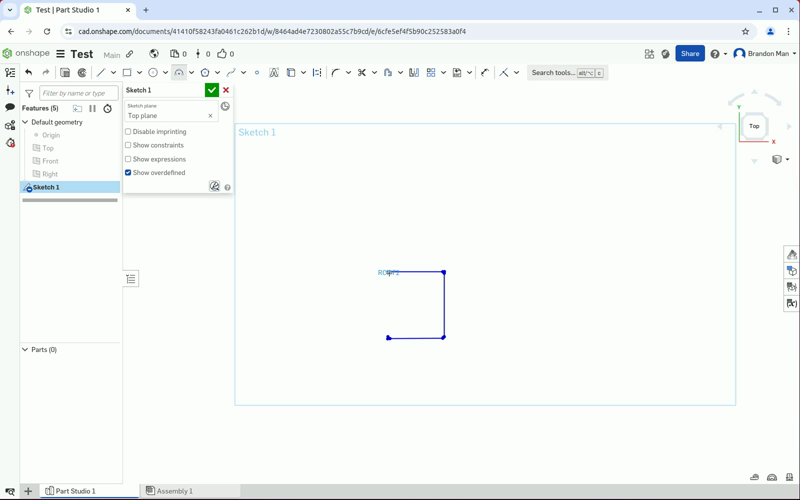
scroll(6)
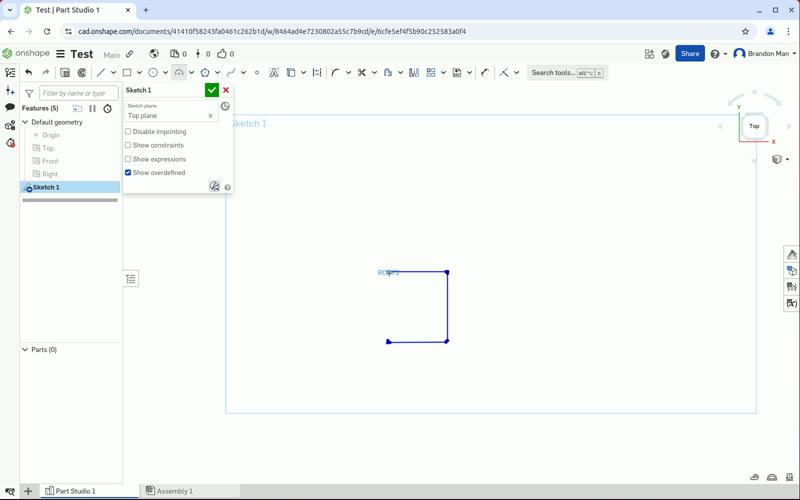
scroll(6)
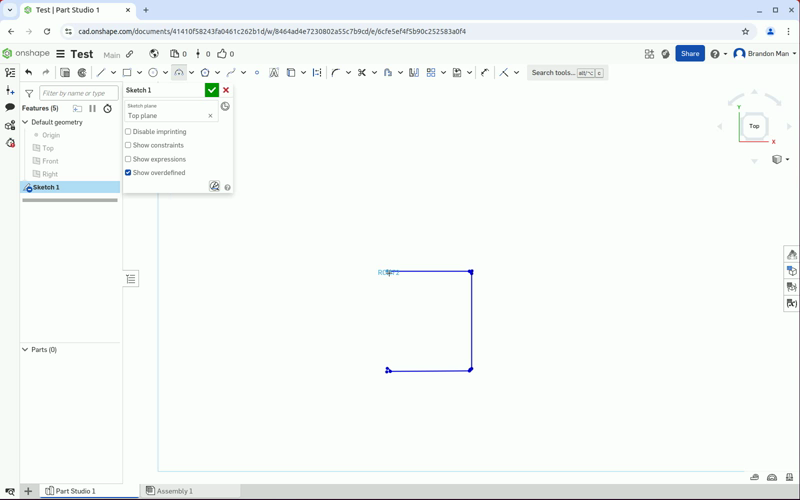
scroll(6)
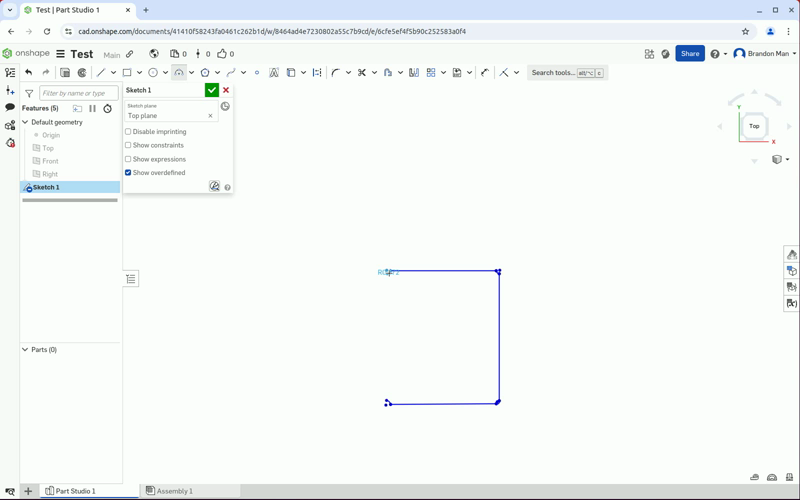
scroll(6)
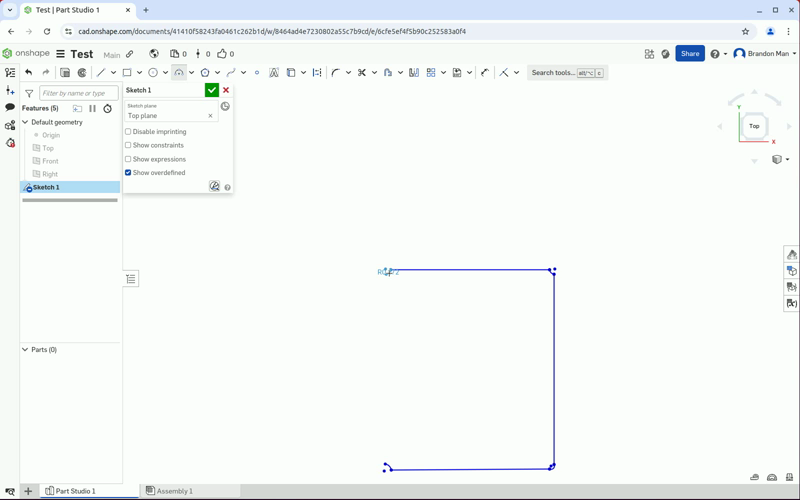
scroll(6)
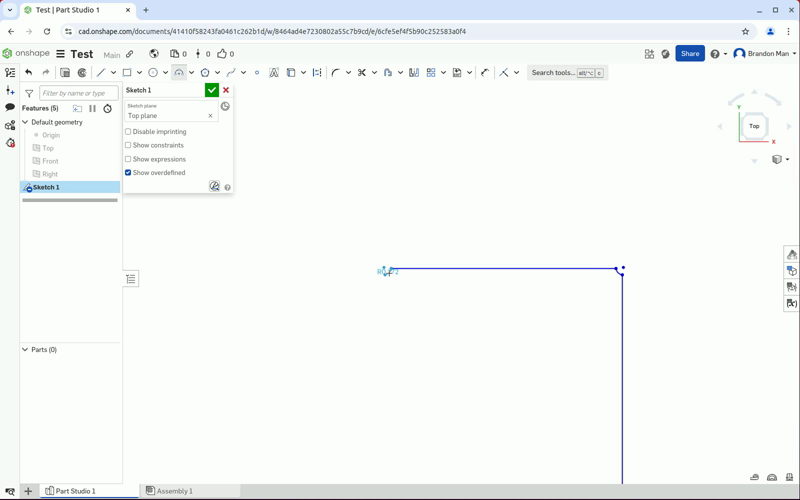
scroll(6)
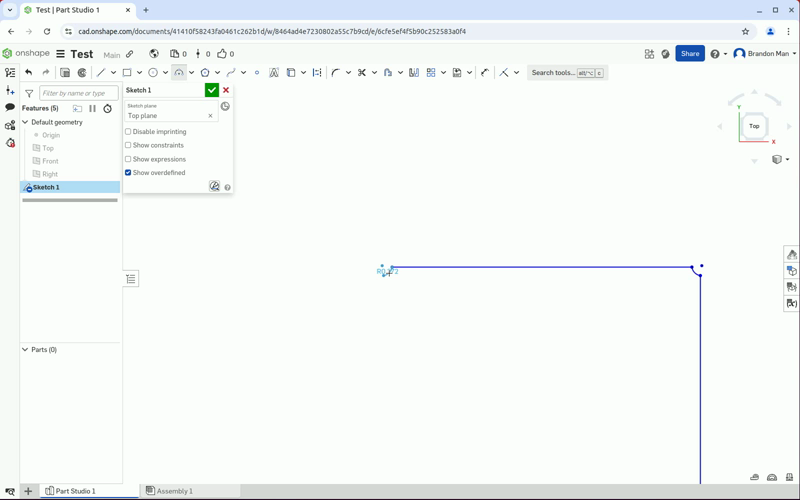
scroll(6)
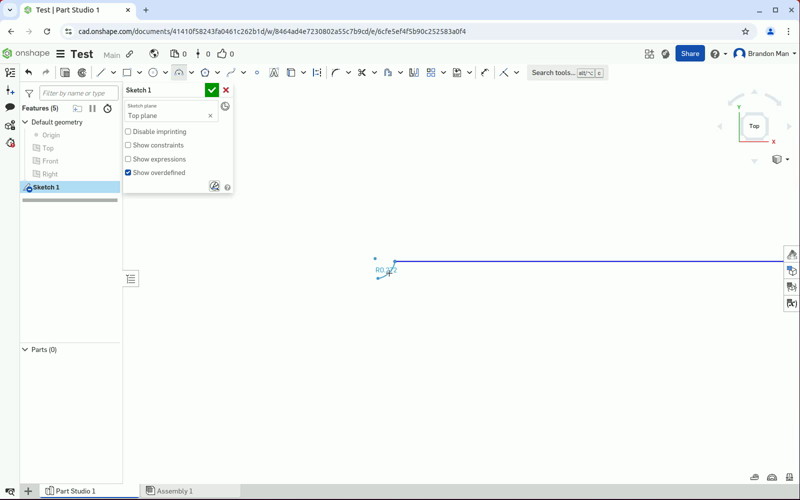
click(389, 272)
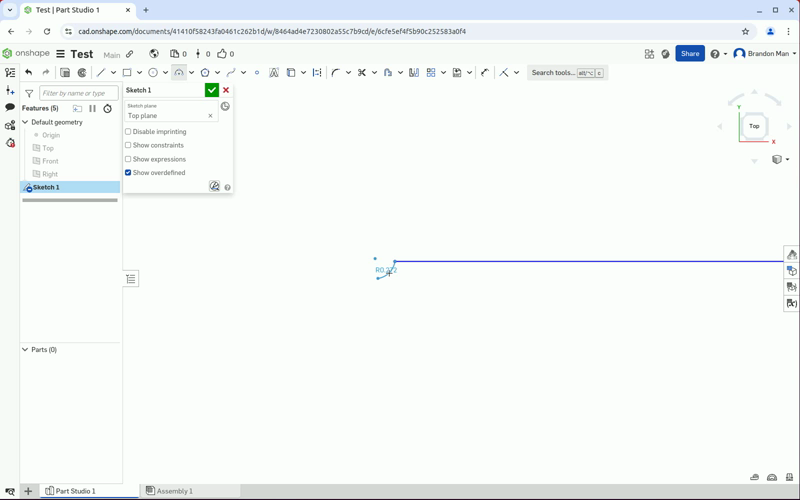
scroll(-6)
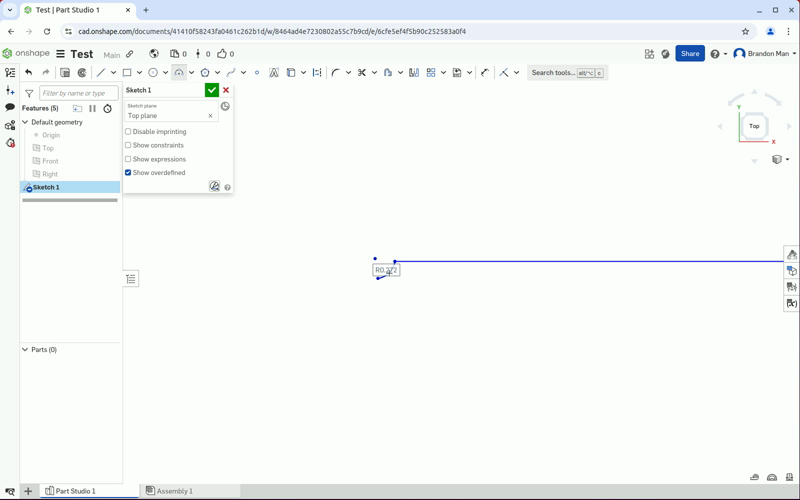
scroll(-6)
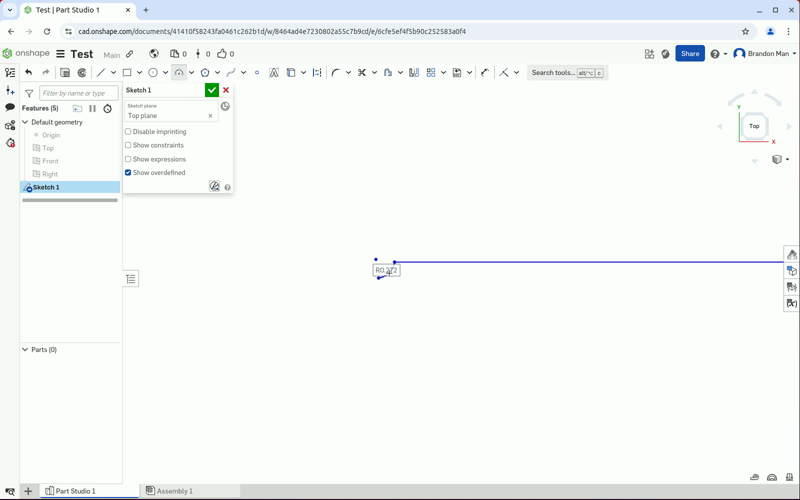
scroll(-6)
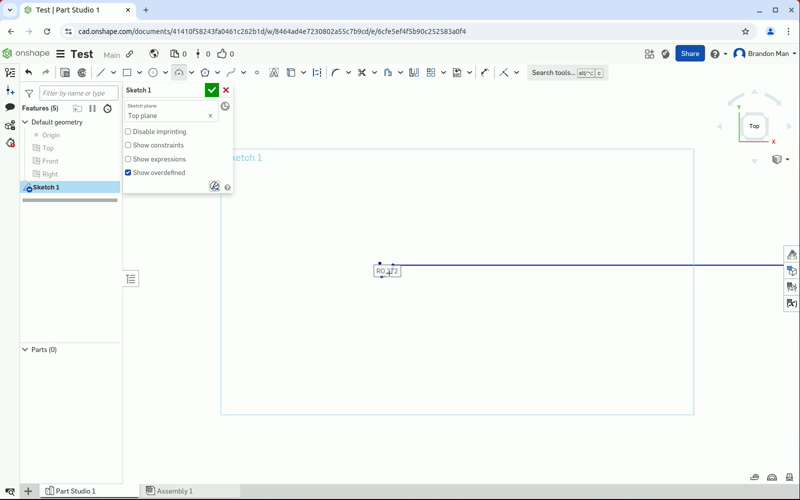
scroll(-6)
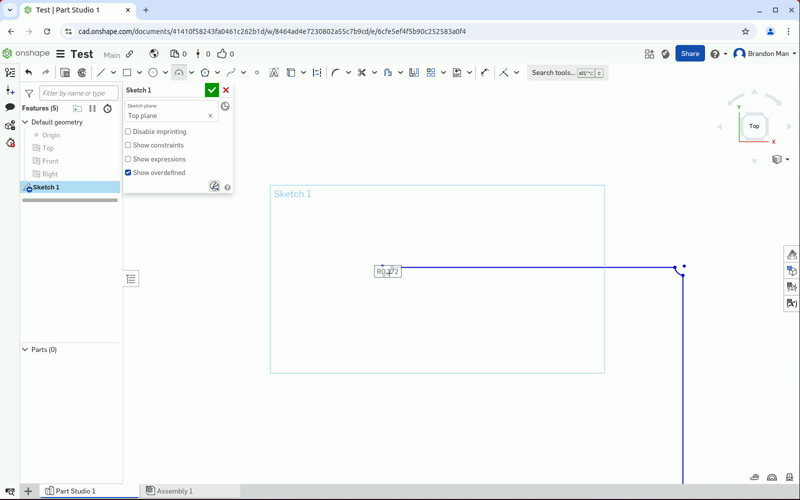
scroll(-6)
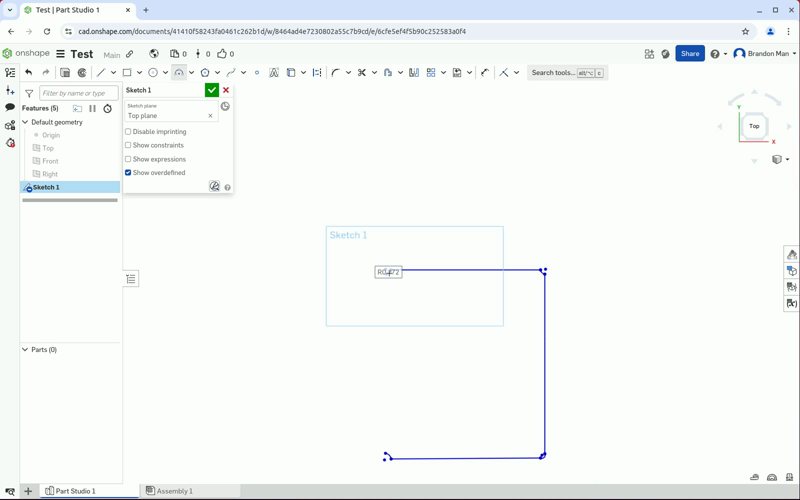
scroll(-6)
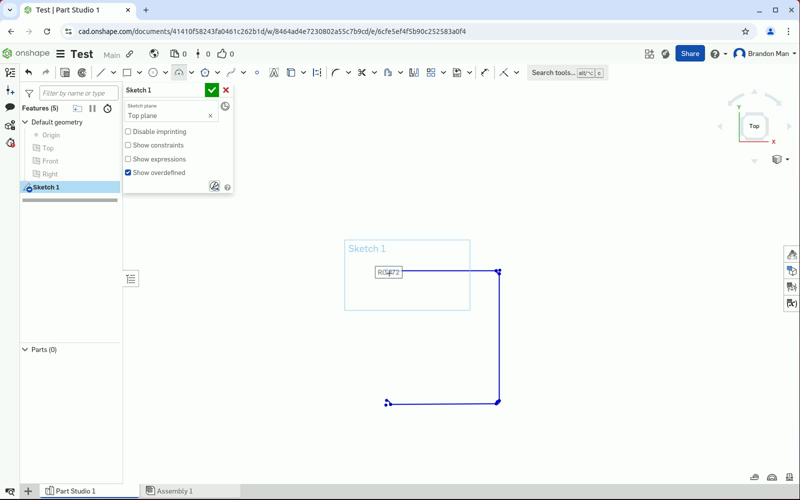
scroll(-6)
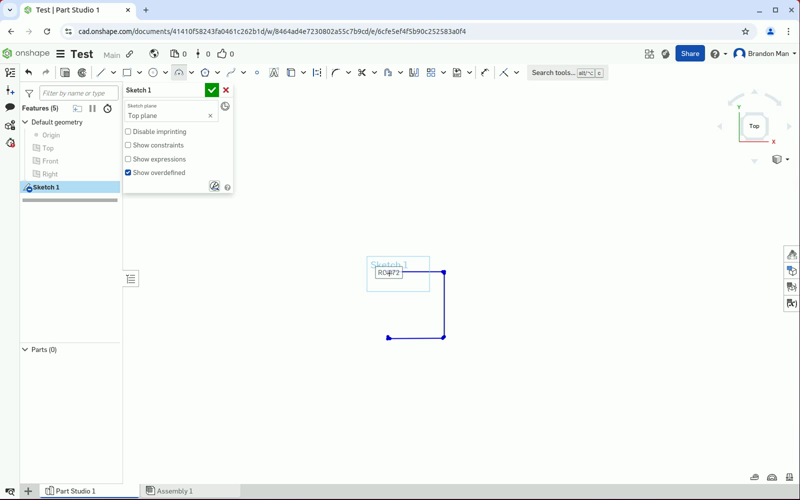
key_up(shift)
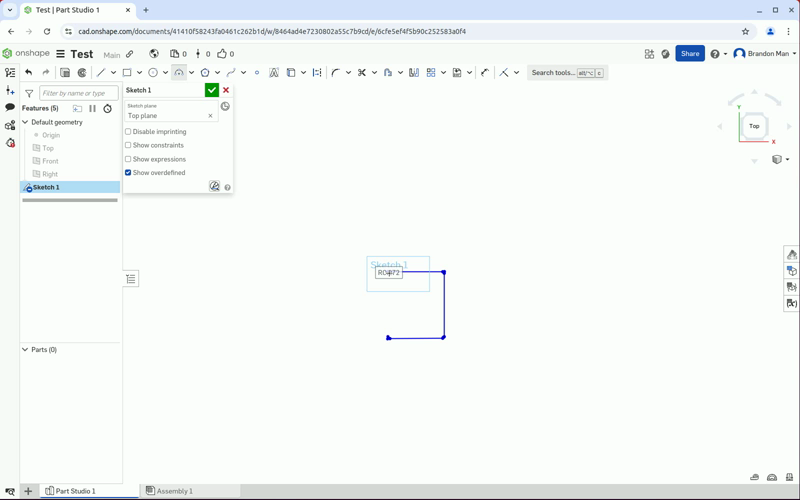
key(esc)
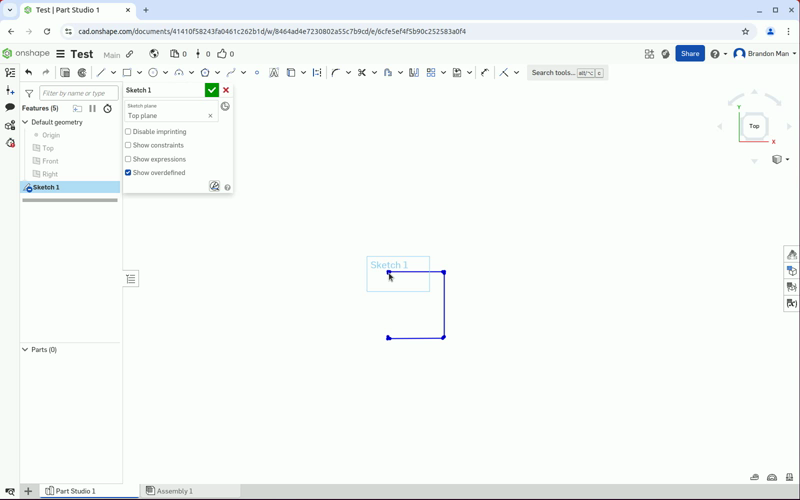
key(l)
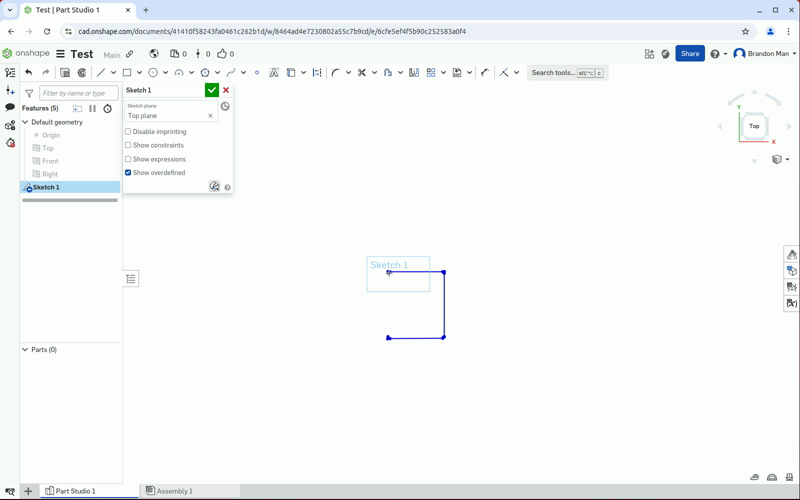
mouse_move(388, 273)
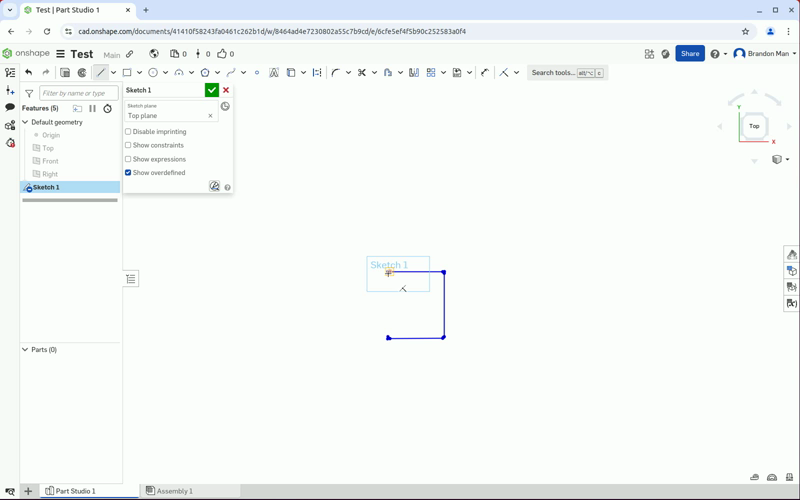
scroll(6)
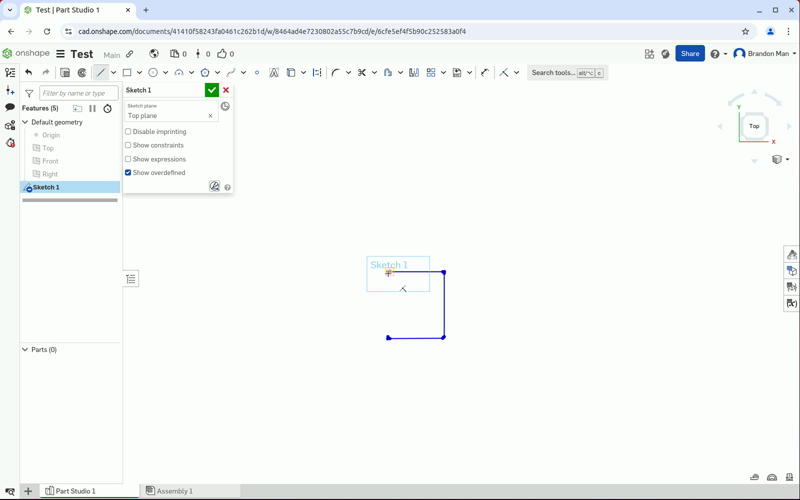
scroll(6)
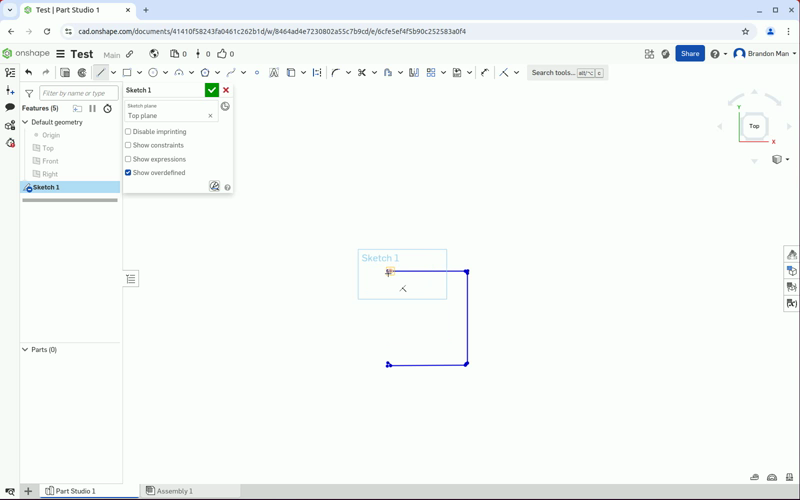
scroll(6)
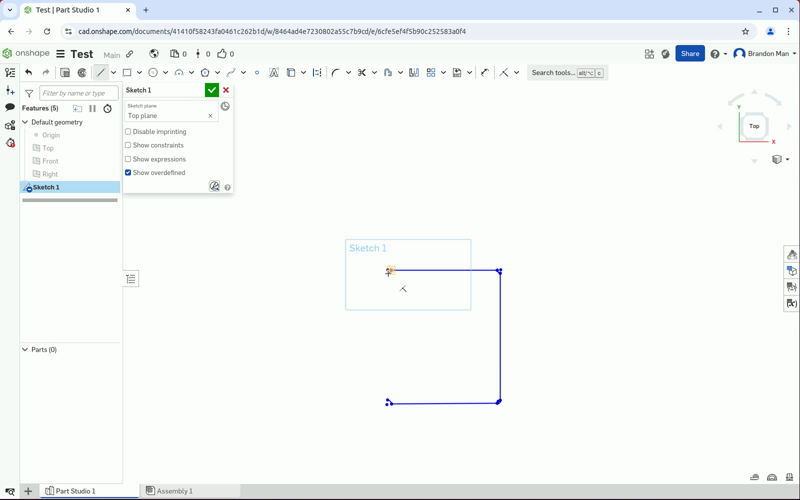
scroll(6)
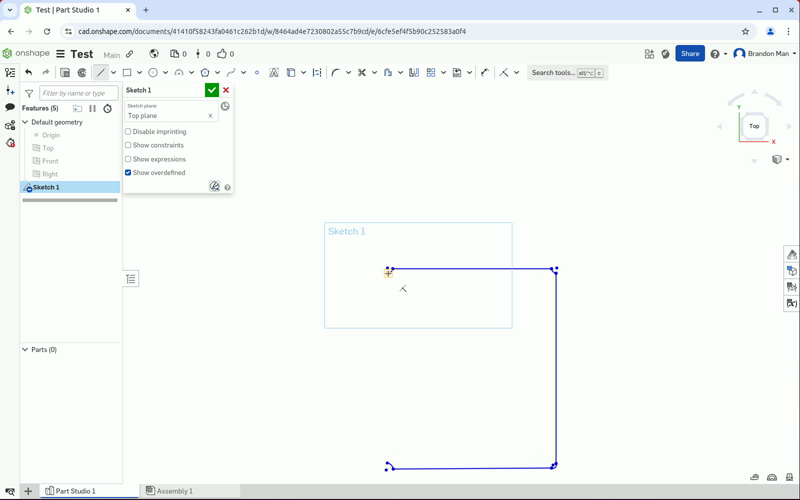
scroll(6)
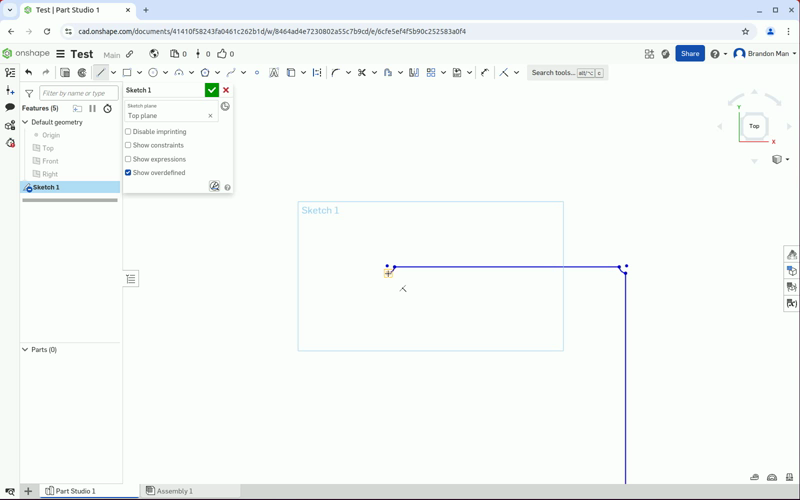
scroll(6)
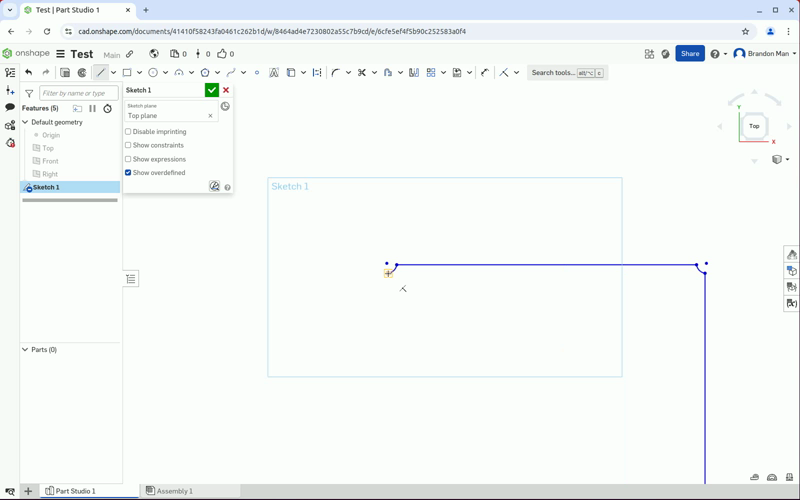
scroll(6)
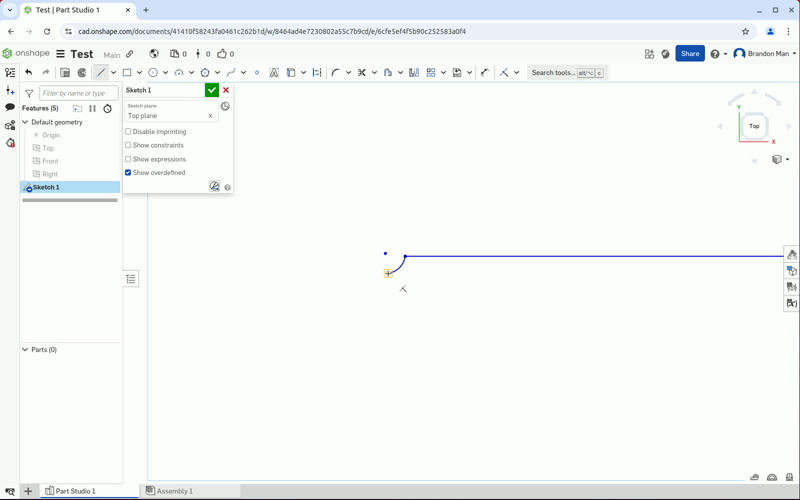
click(388, 273)
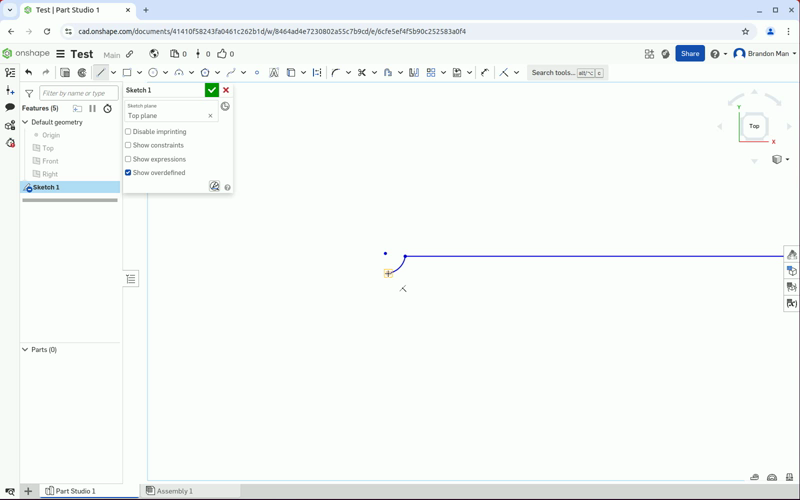
scroll(-6)
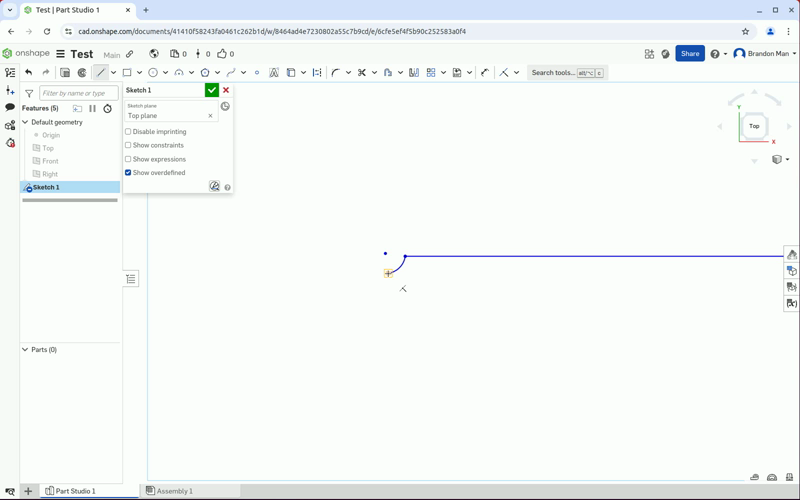
scroll(-6)
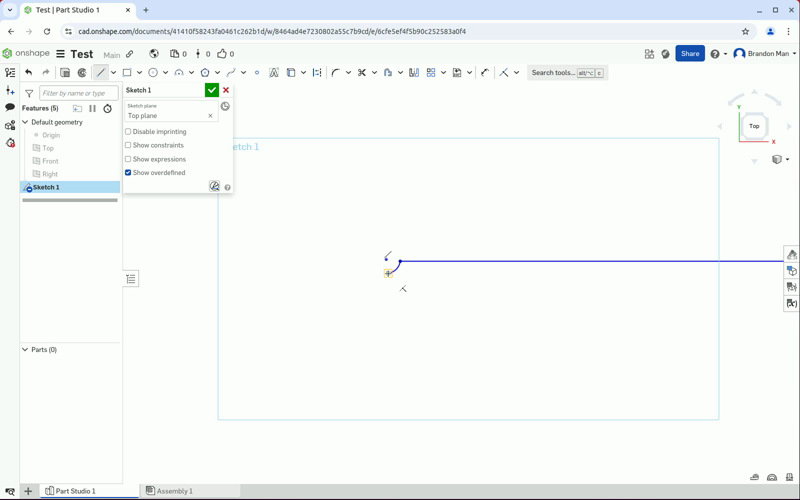
scroll(-6)
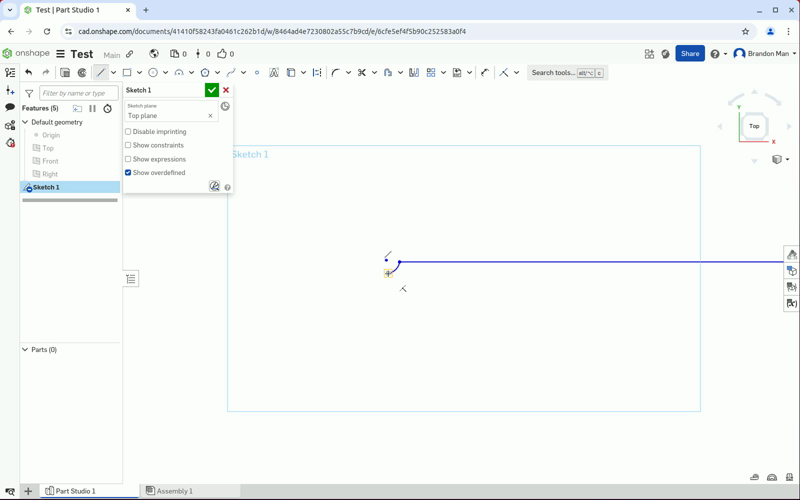
scroll(-6)
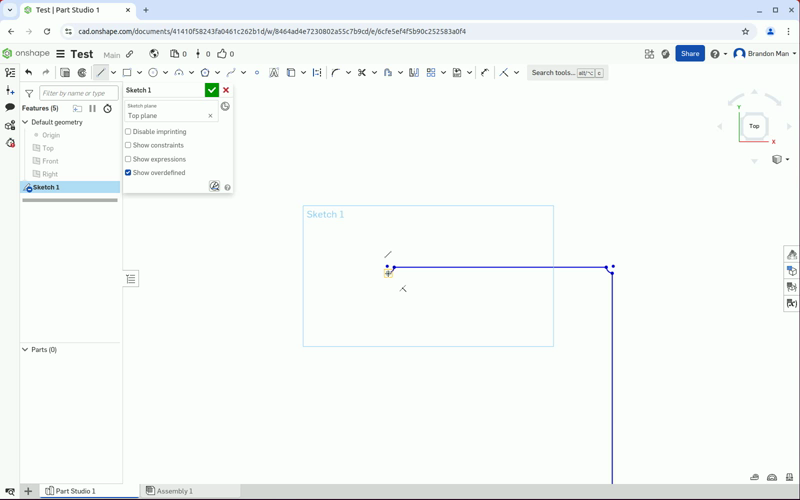
scroll(-6)
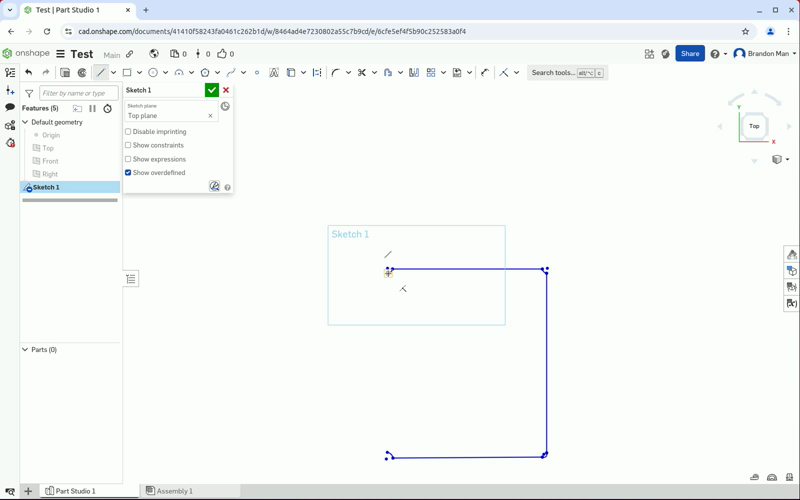
scroll(-6)
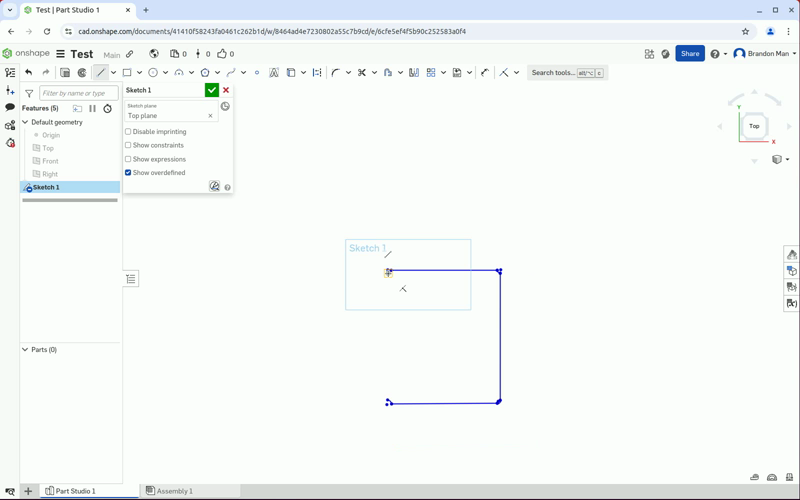
scroll(-6)
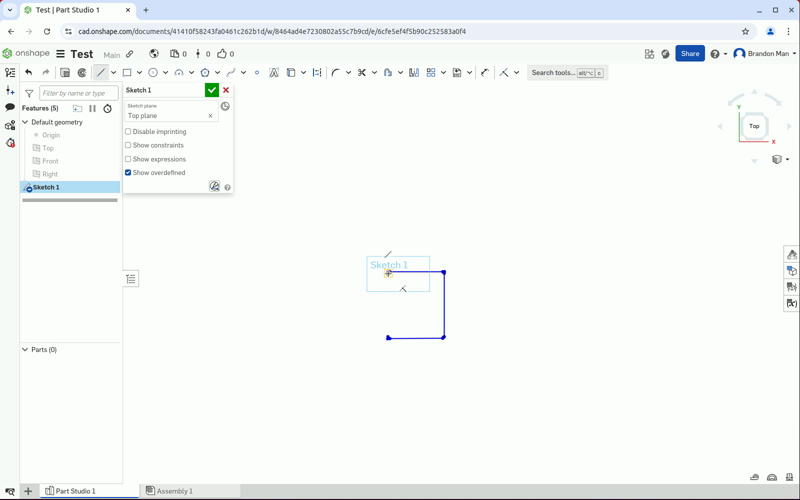
key_down(shift)
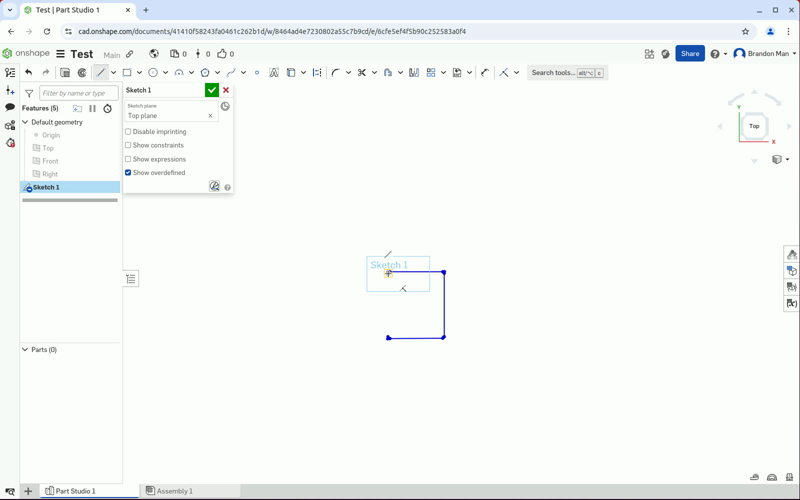
mouse_move(388, 336)
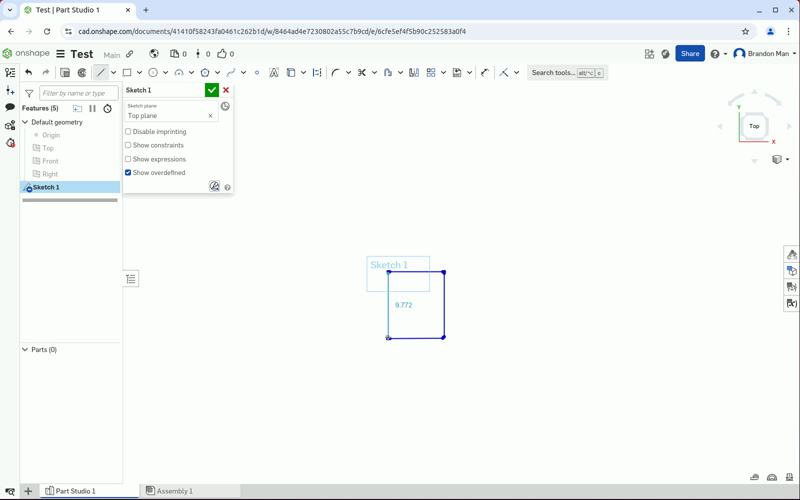
scroll(6)
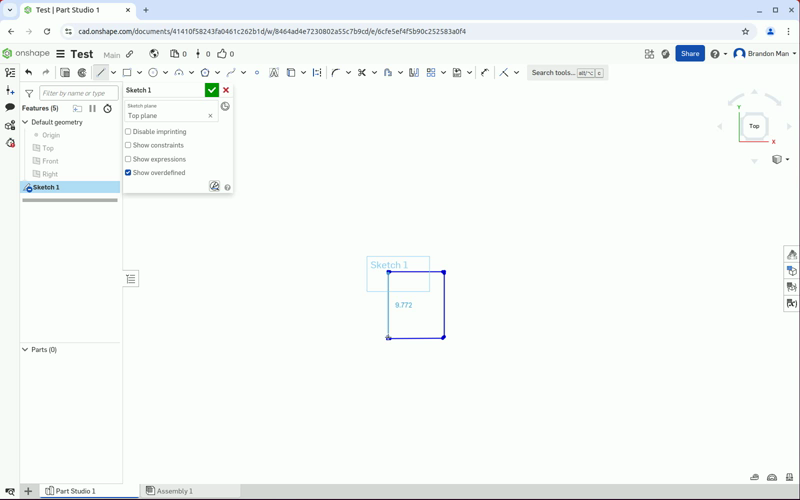
scroll(6)
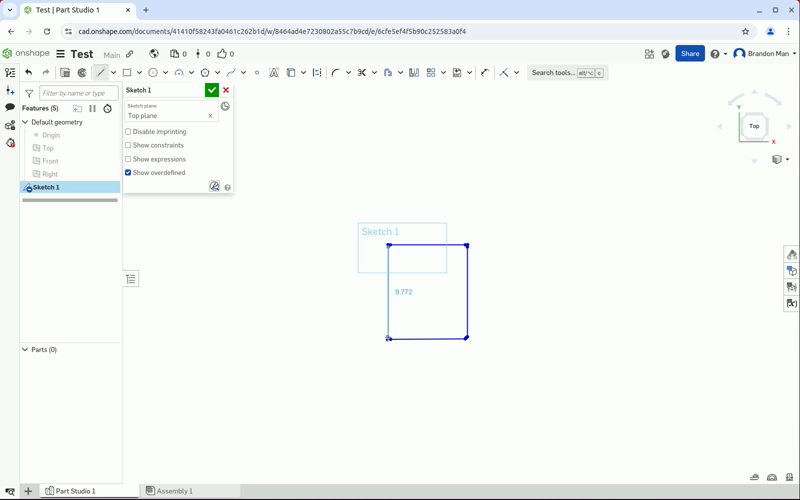
scroll(6)
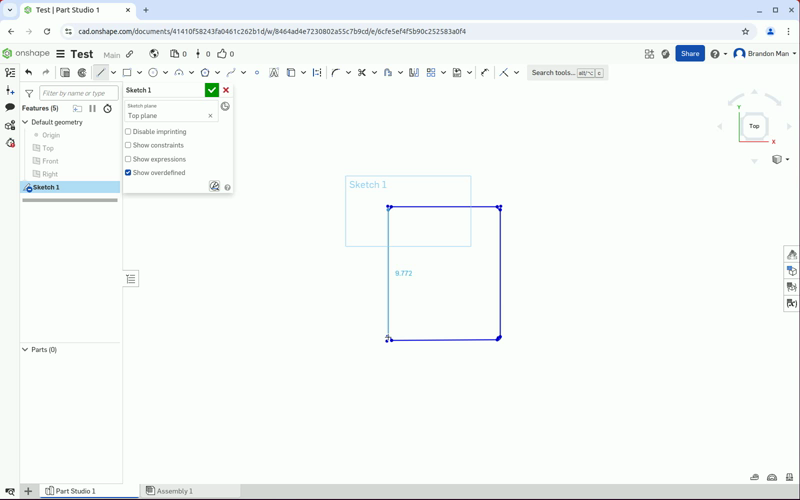
scroll(6)
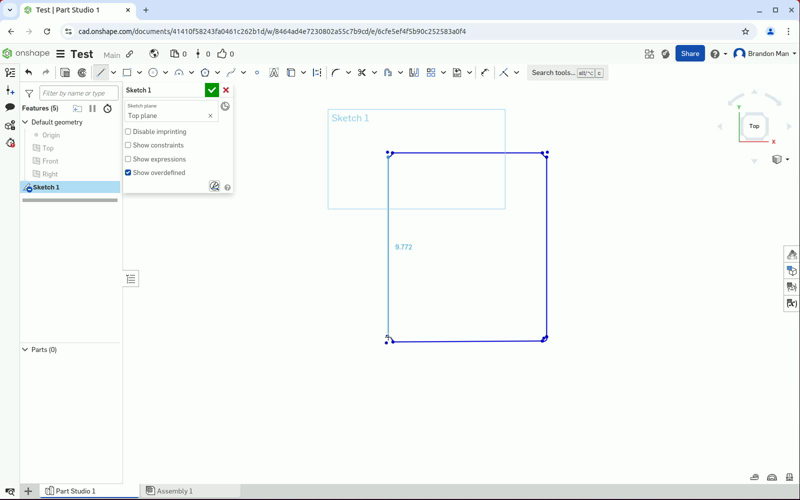
scroll(6)
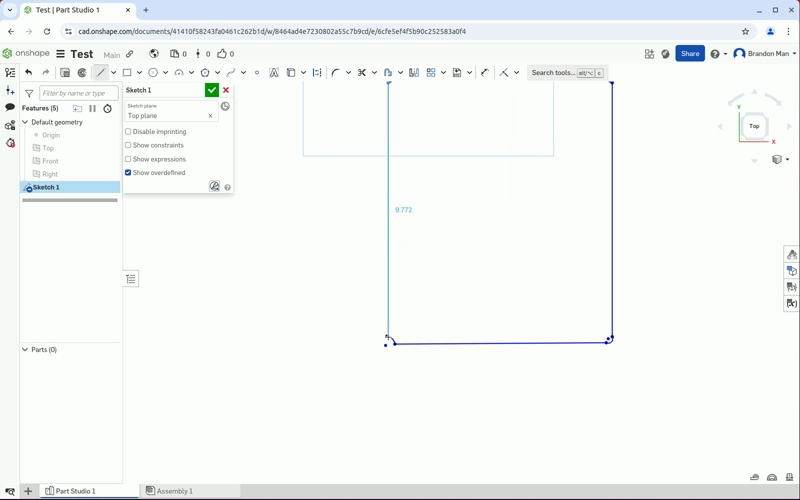
scroll(6)
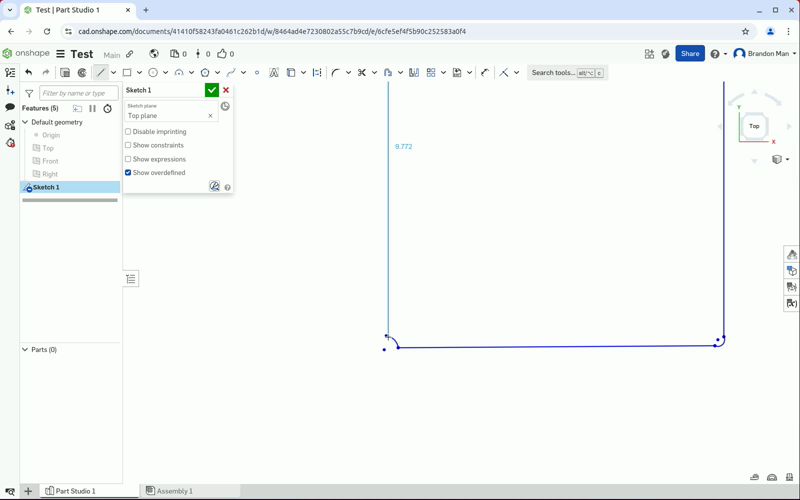
scroll(6)
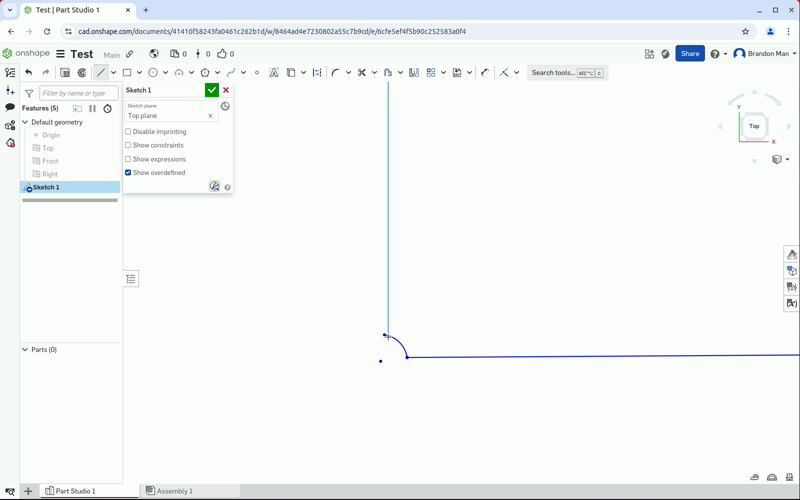
key_up(shift)
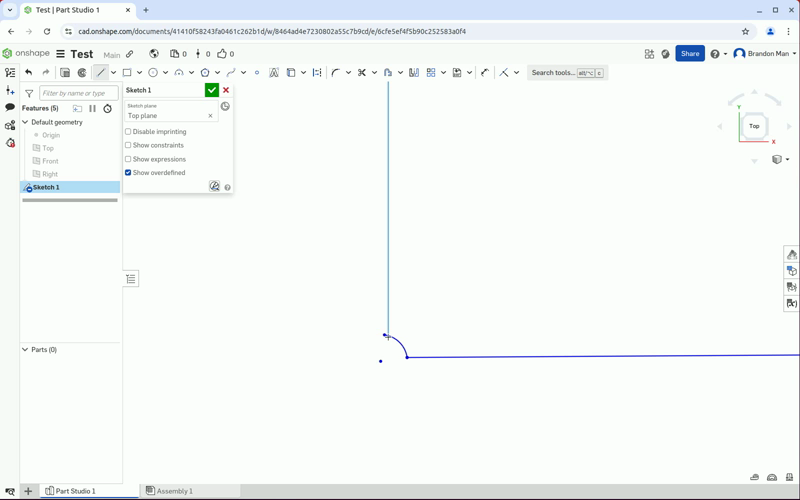
click(388, 336)
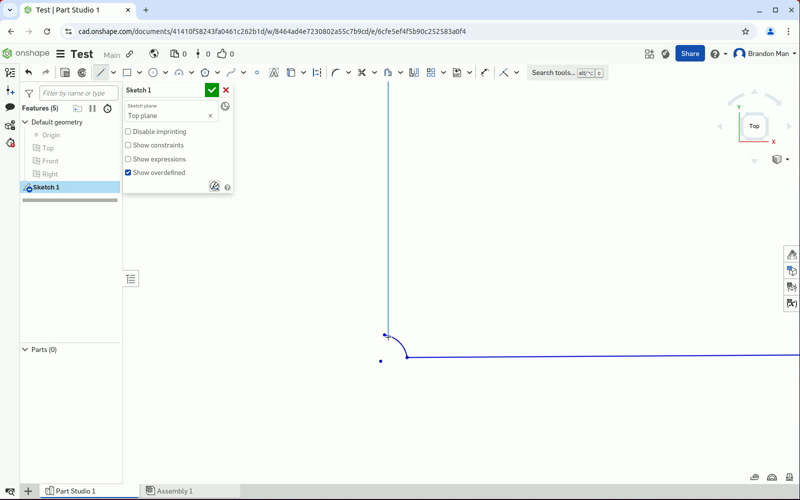
scroll(-6)
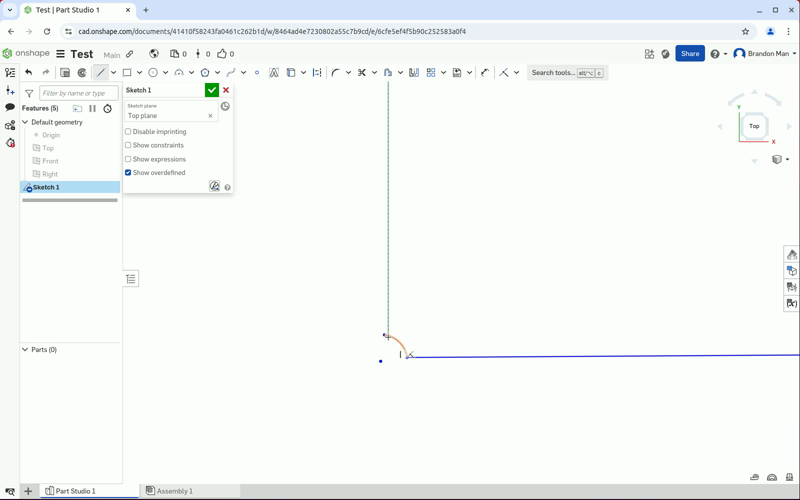
scroll(-6)
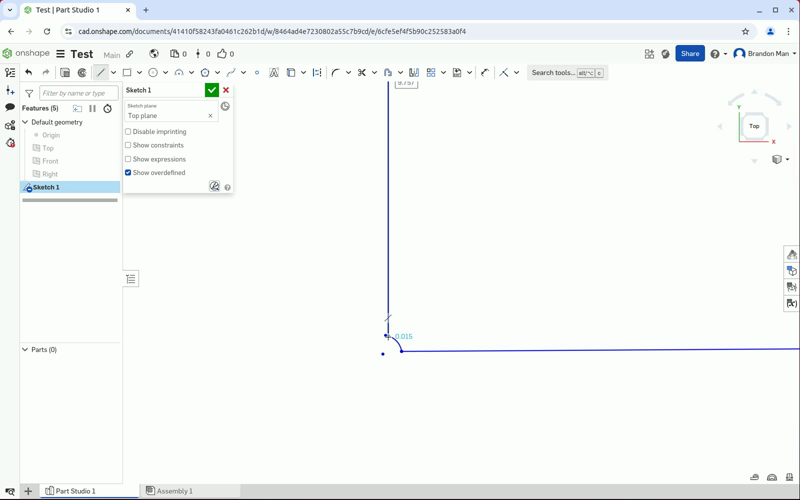
scroll(-6)
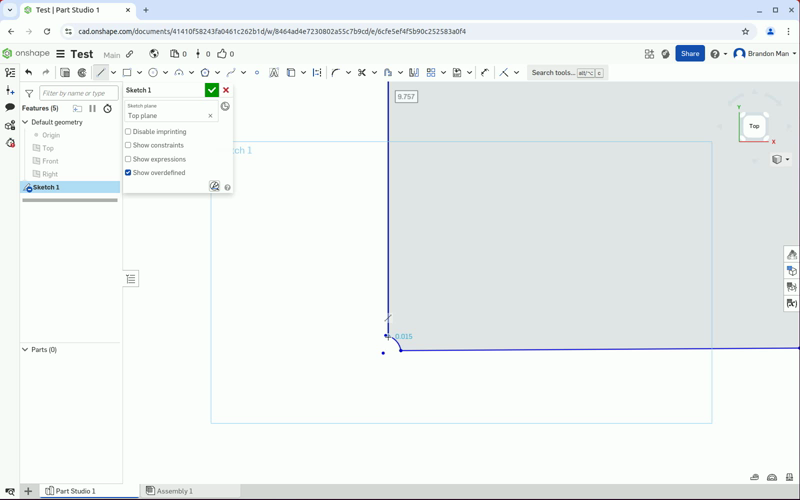
scroll(-6)
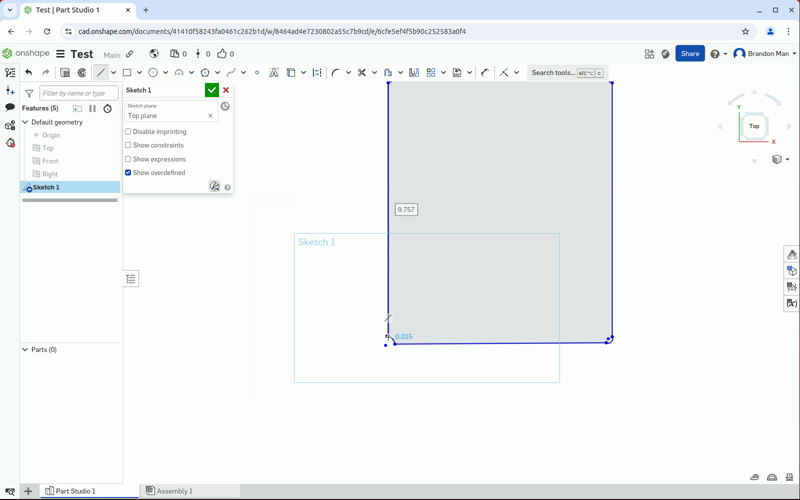
scroll(-6)
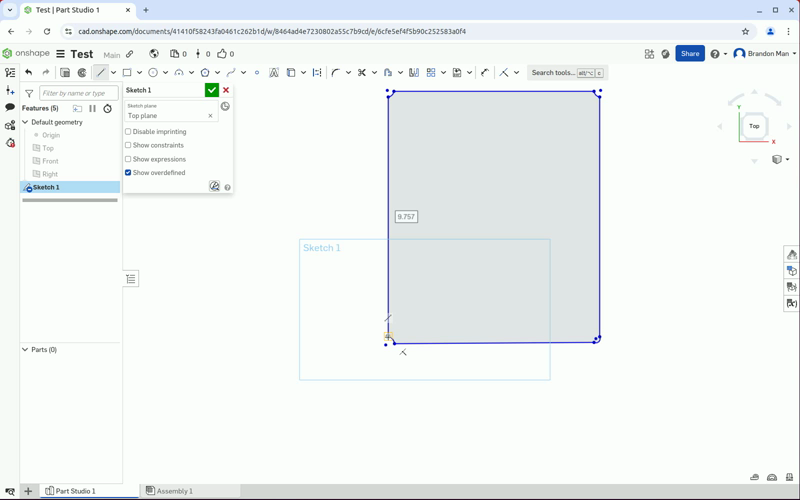
scroll(-6)
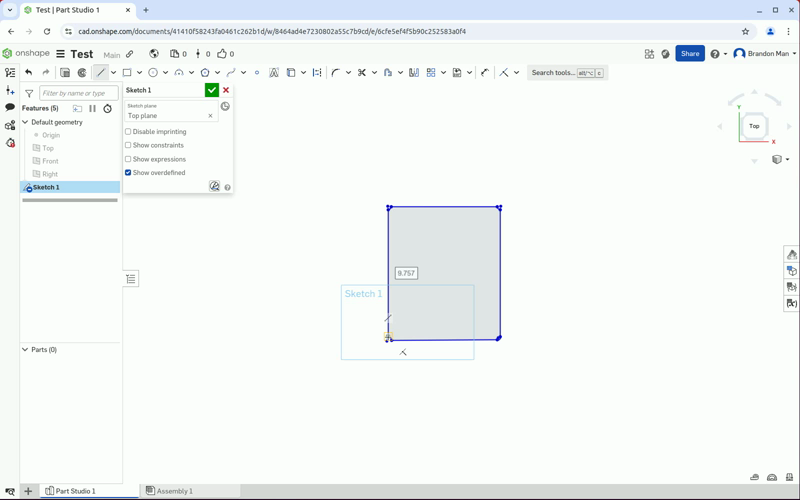
scroll(-6)
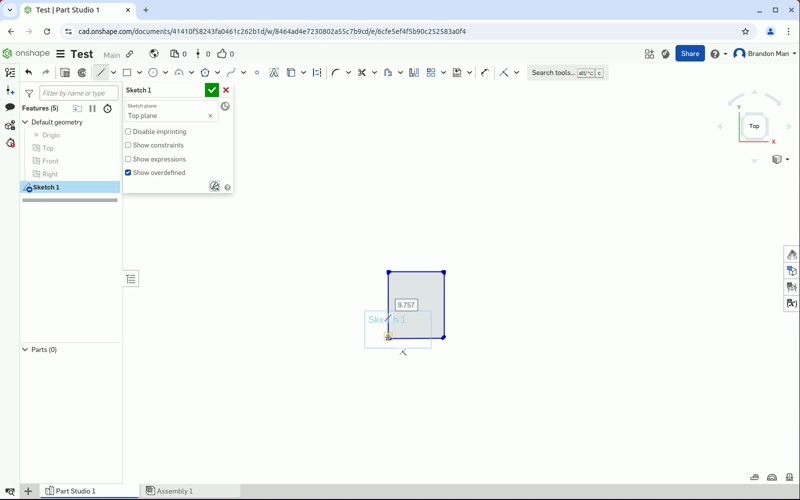
key(esc)
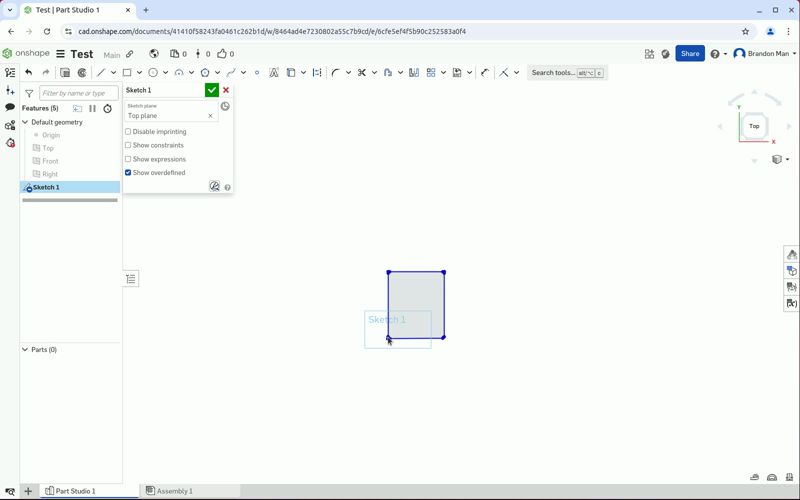
mouse_move(420, 302)
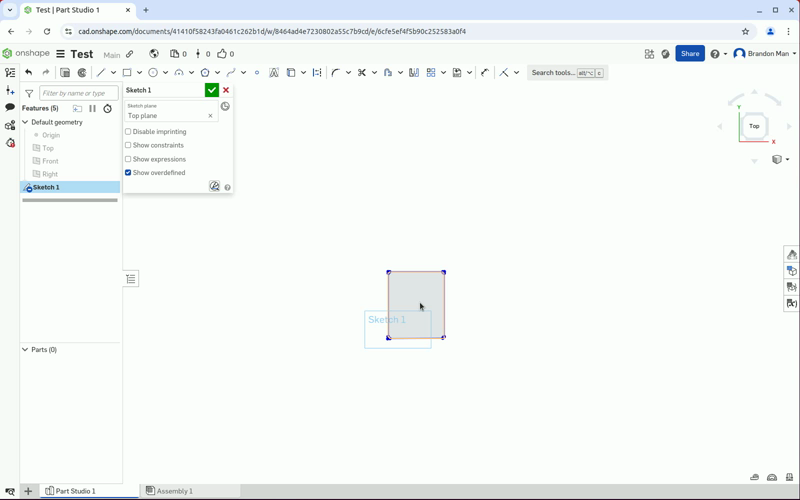
click(420, 302)
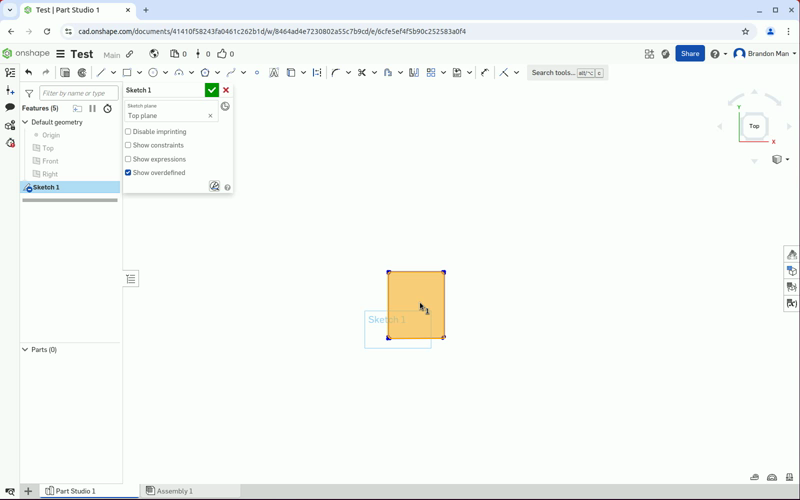
mouse_move(73, 352)
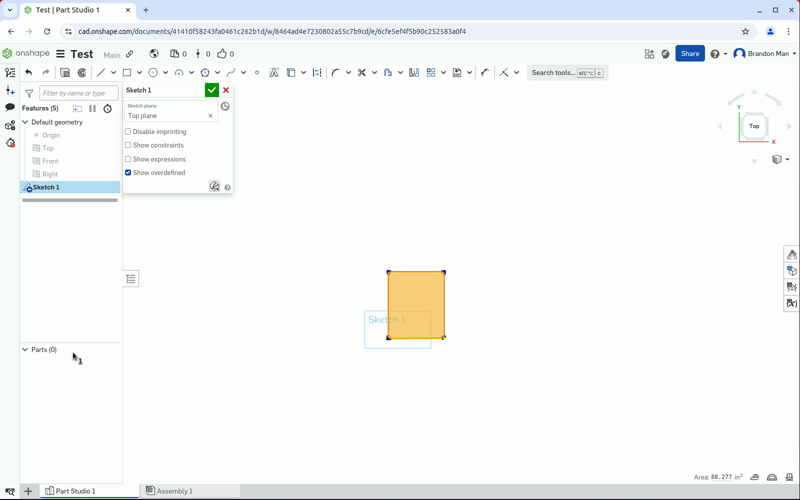
key(shift+y)
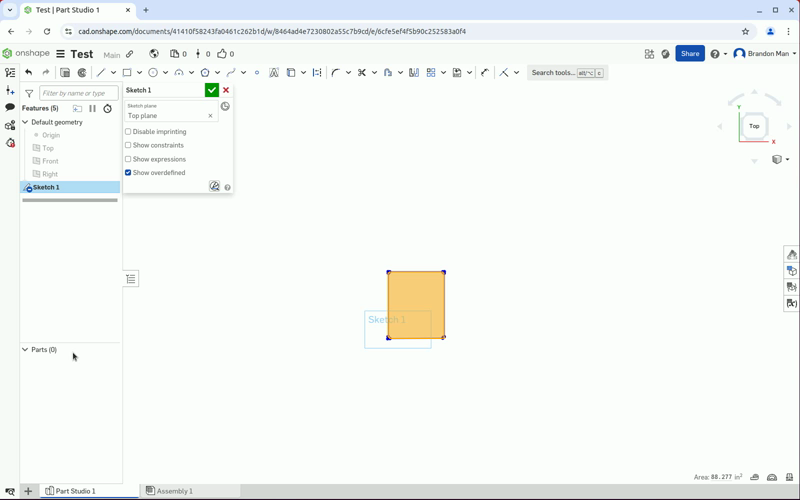
key(shift+e)
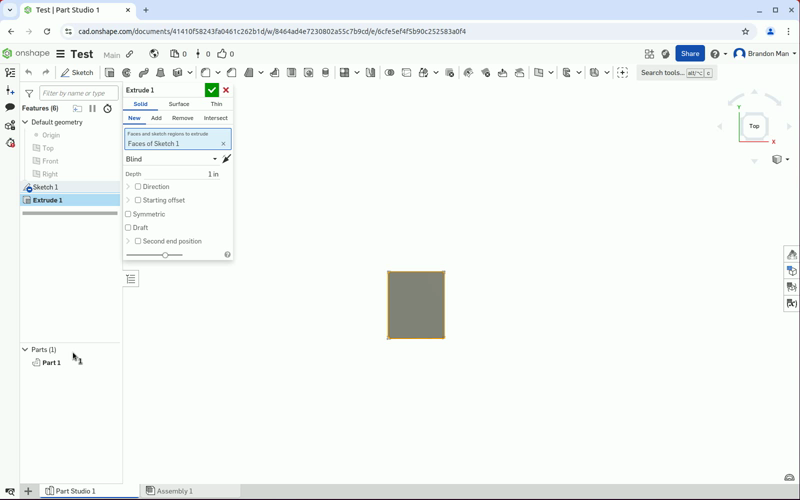
mouse_move(143, 106)
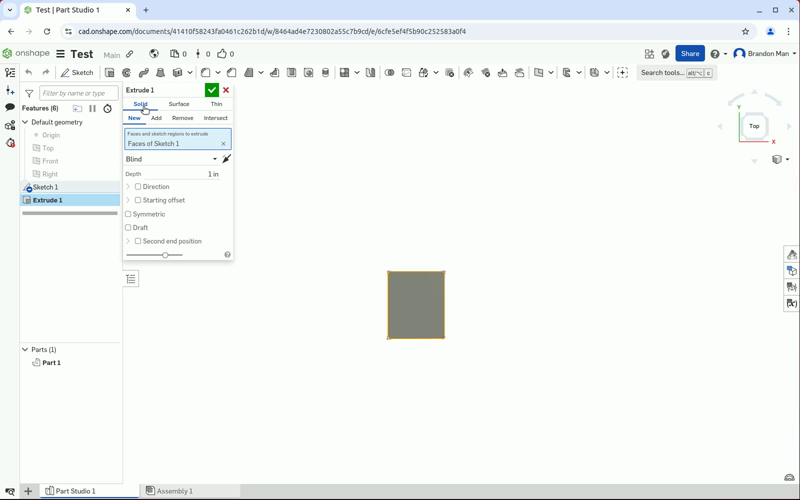
click(143, 106)
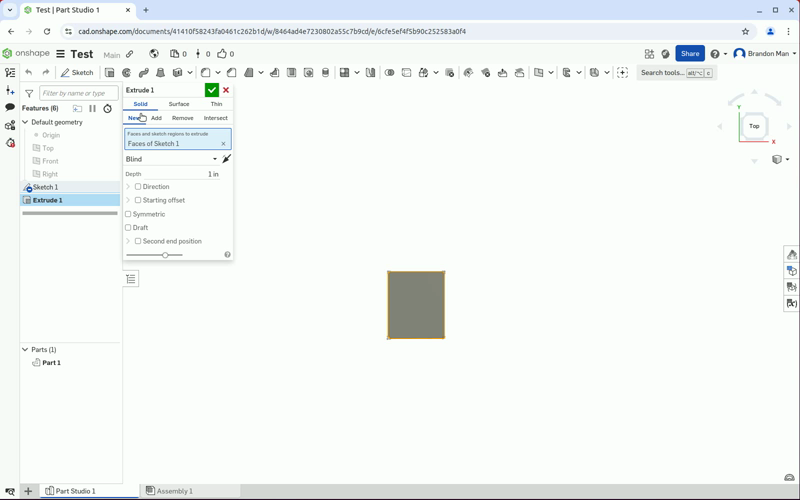
mouse_move(137, 120)
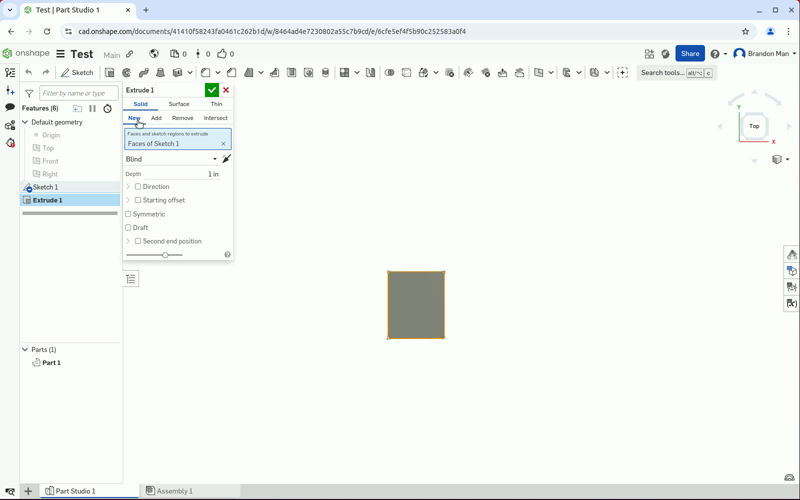
click(137, 120)
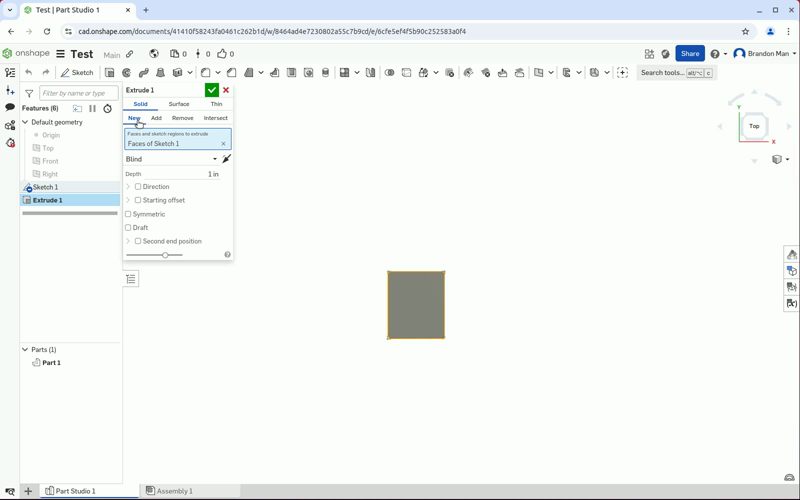
key(tab, 4)
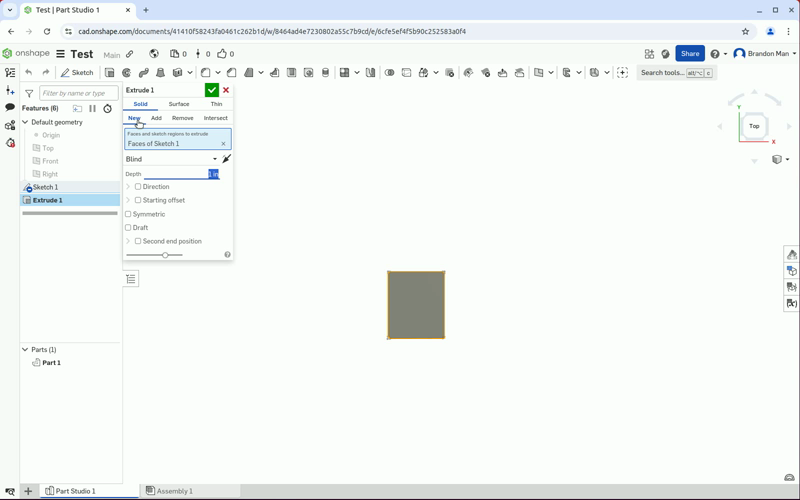
text(4.814)
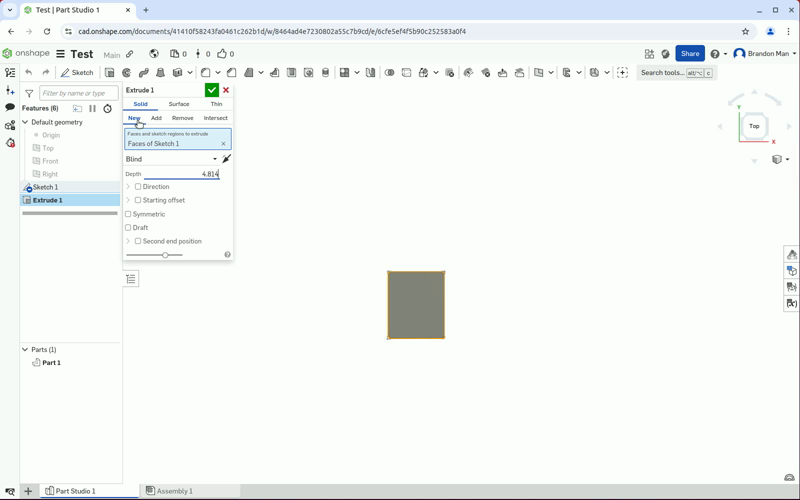
key(enter)
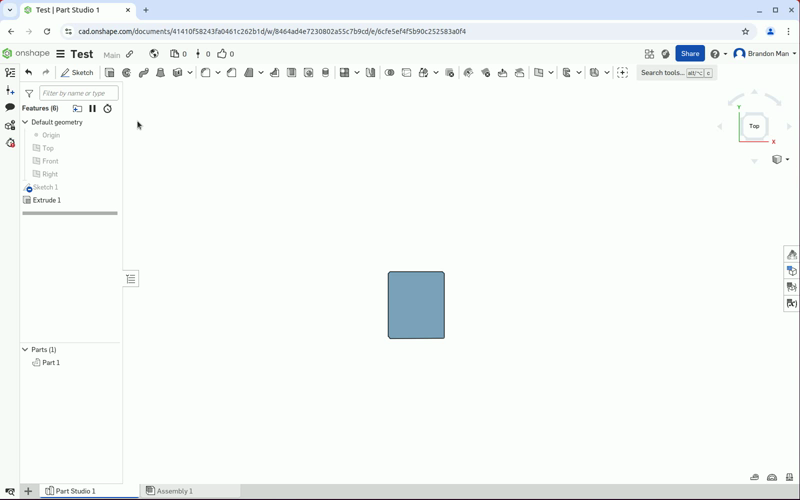
key(shift+h)
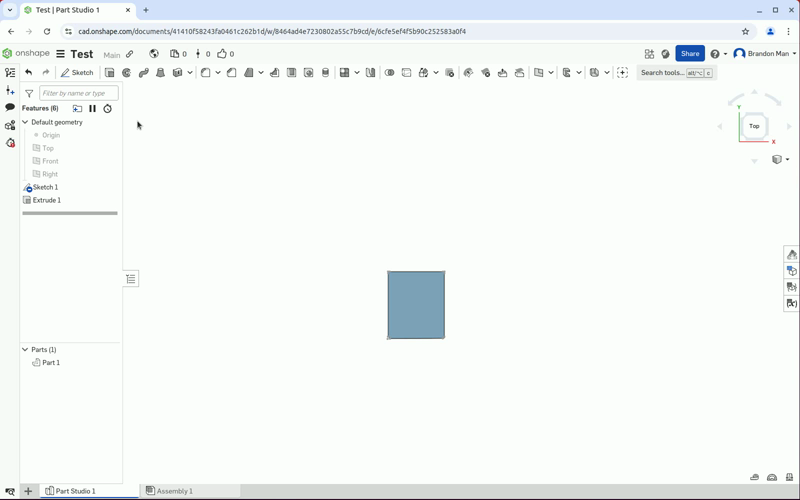
key(shift+h)
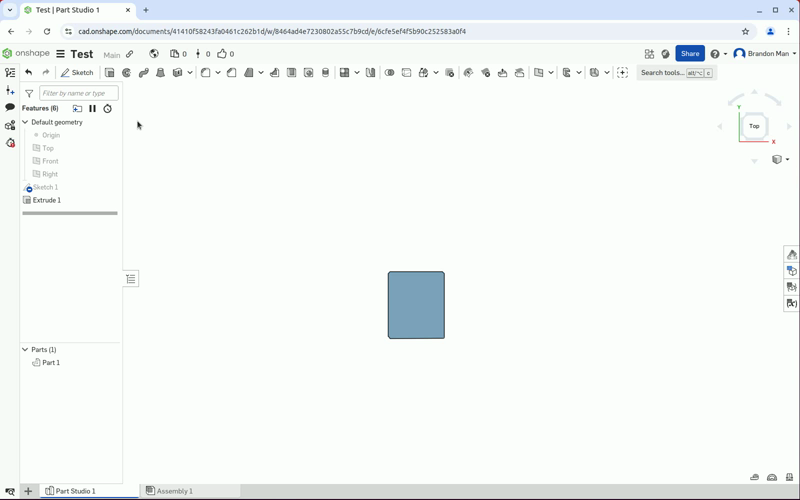
mouse_move(73, 189)
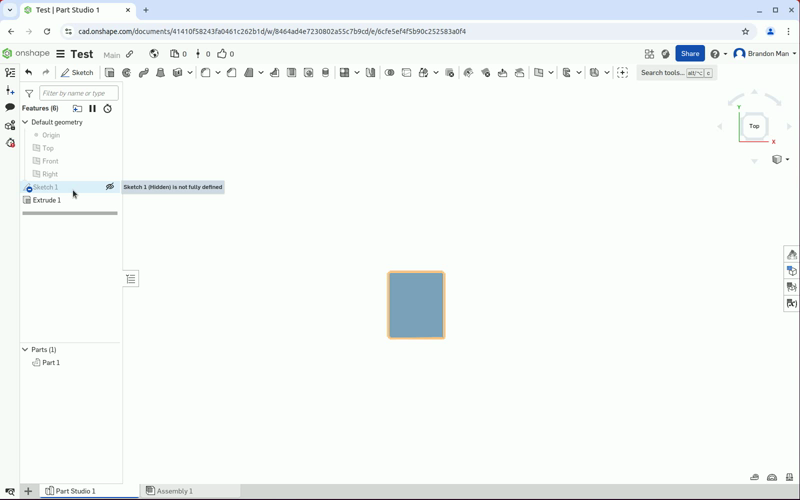
click(73, 189)
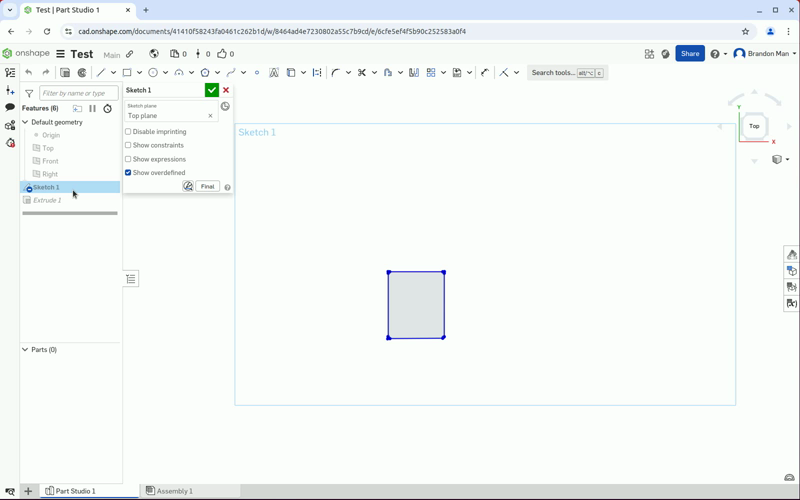
mouse_move(229, 92)
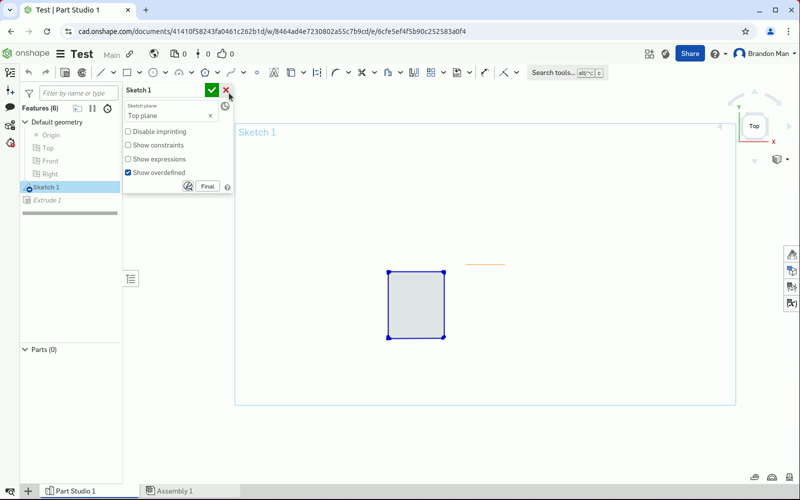
click(229, 92)
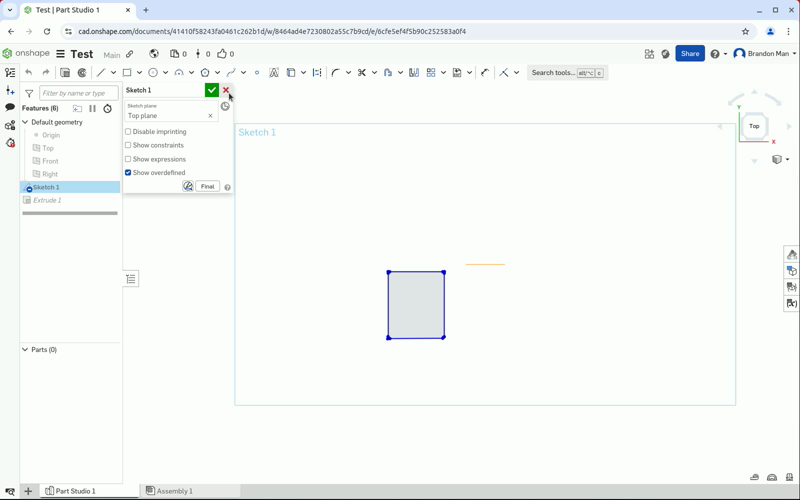
key(shift+s)
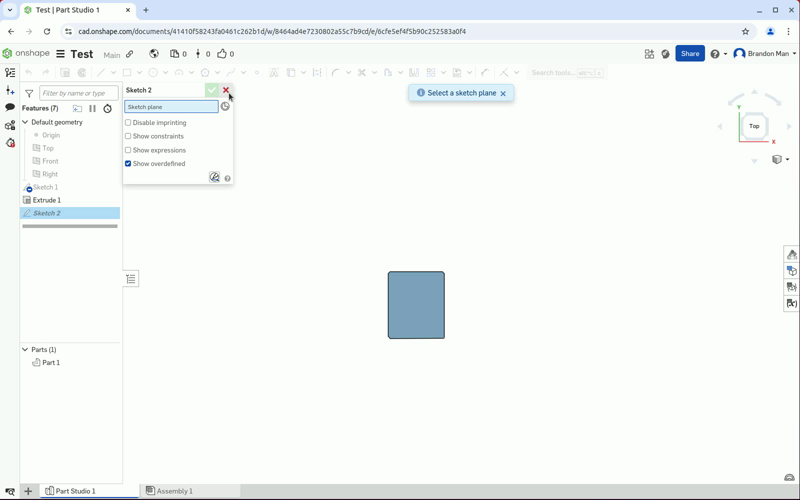
mouse_move(73, 150)
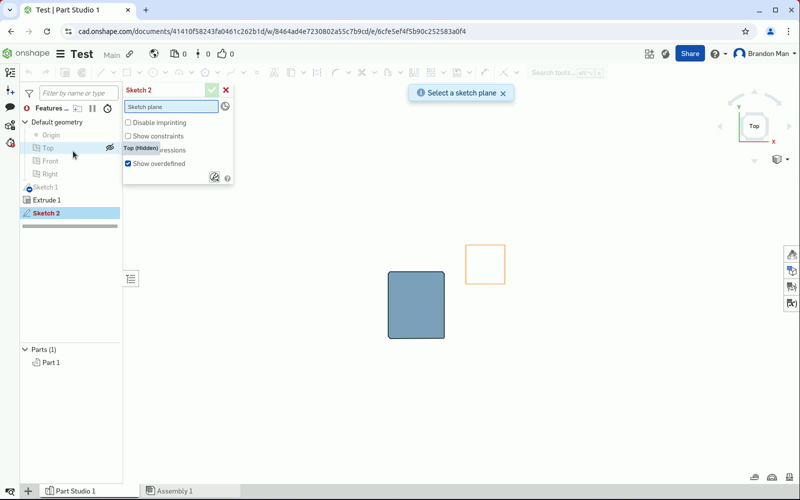
click(73, 150)
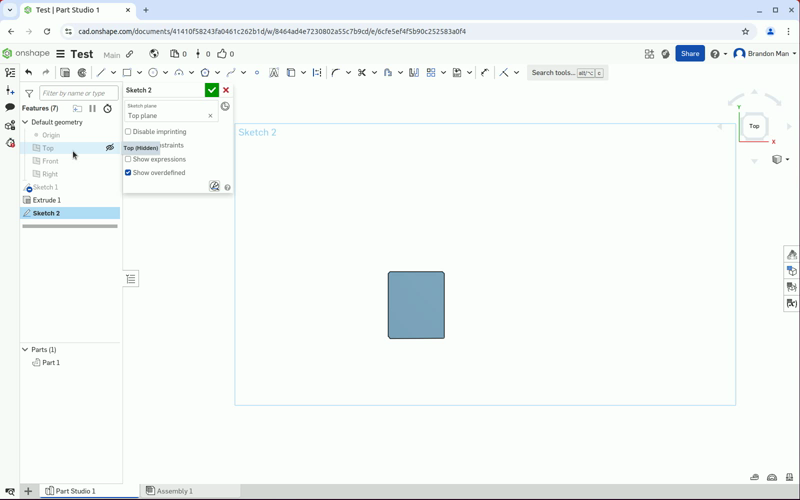
mouse_move(73, 352)
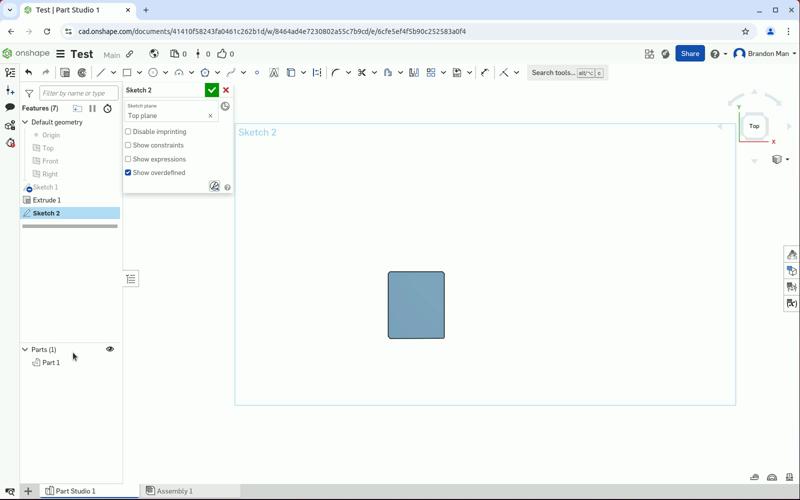
key(y)
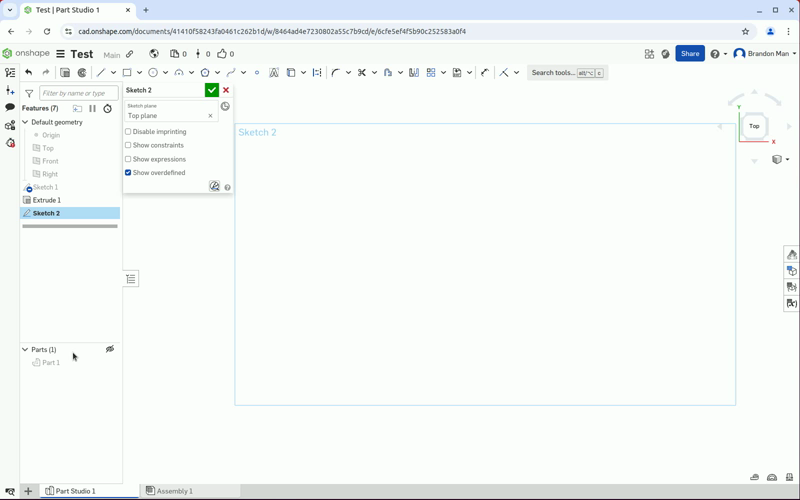
key(a)
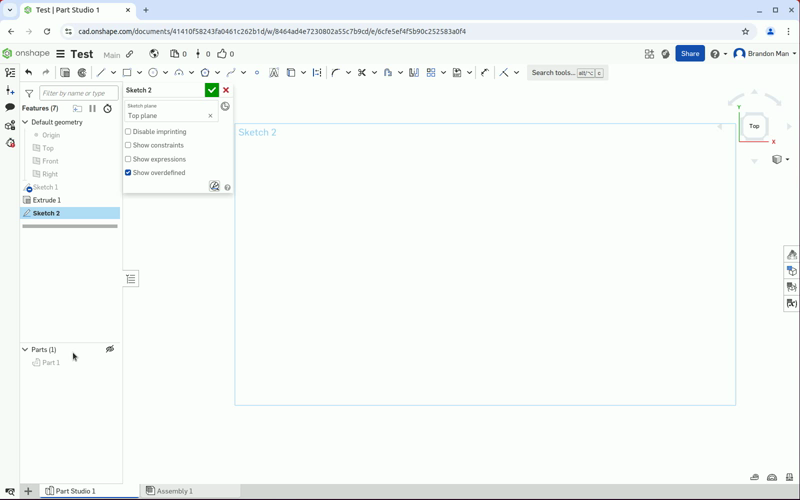
key_down(shift)
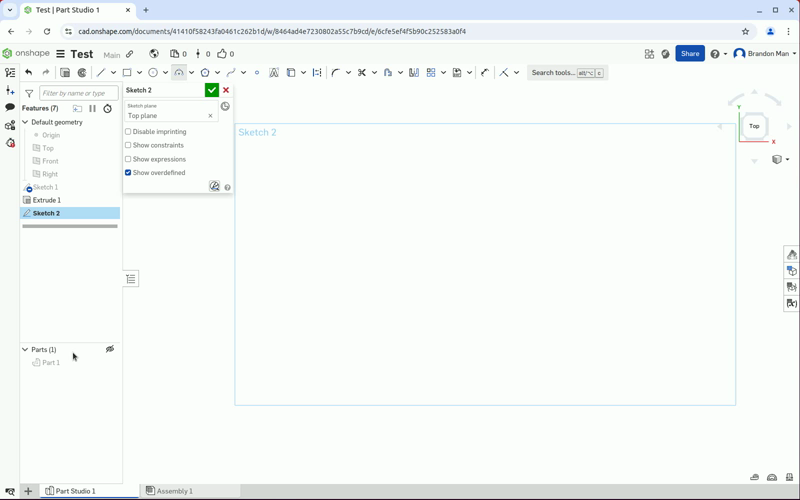
mouse_move(388, 270)
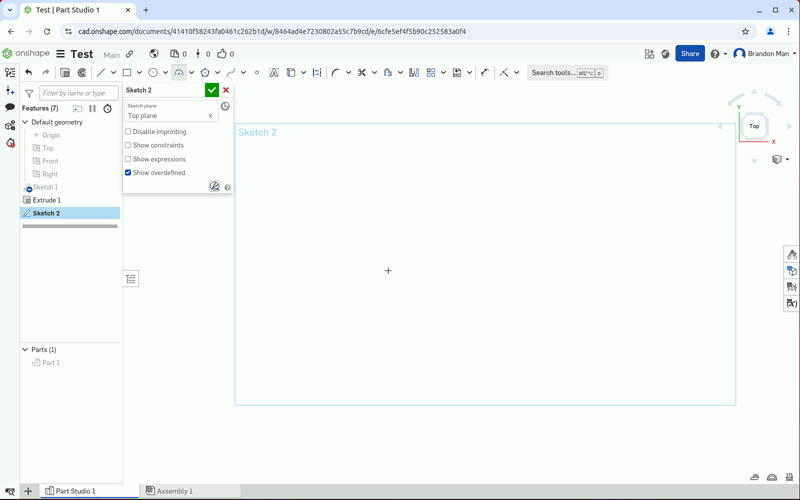
click(388, 270)
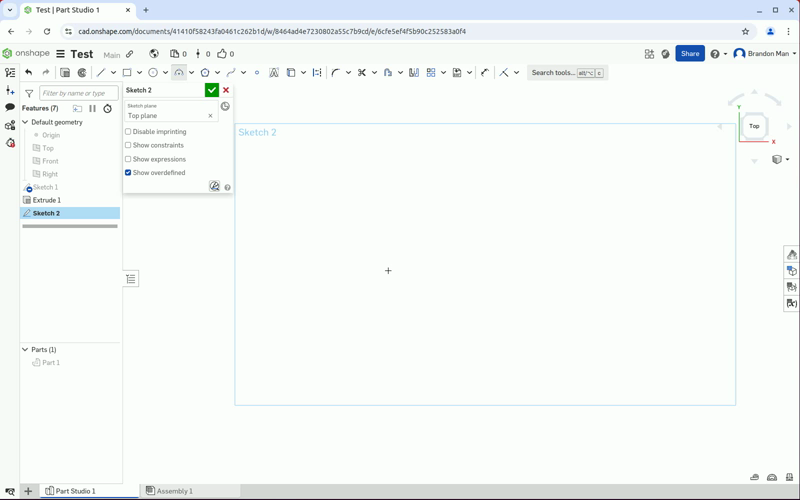
key_up(shift)
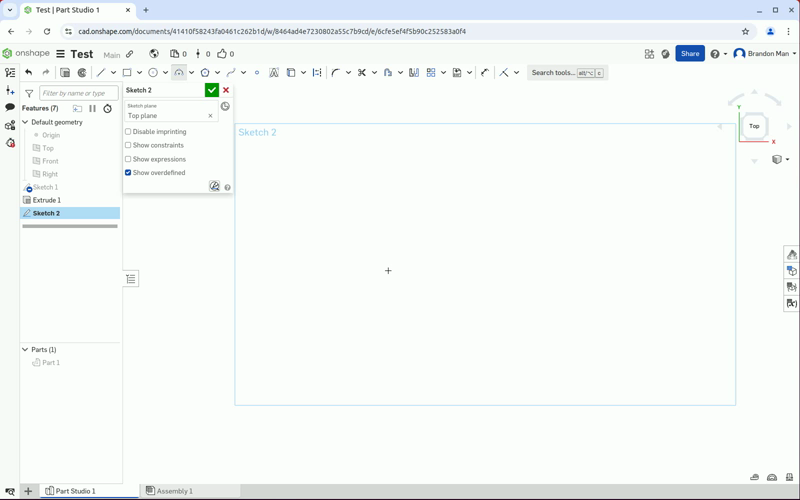
key_down(shift)
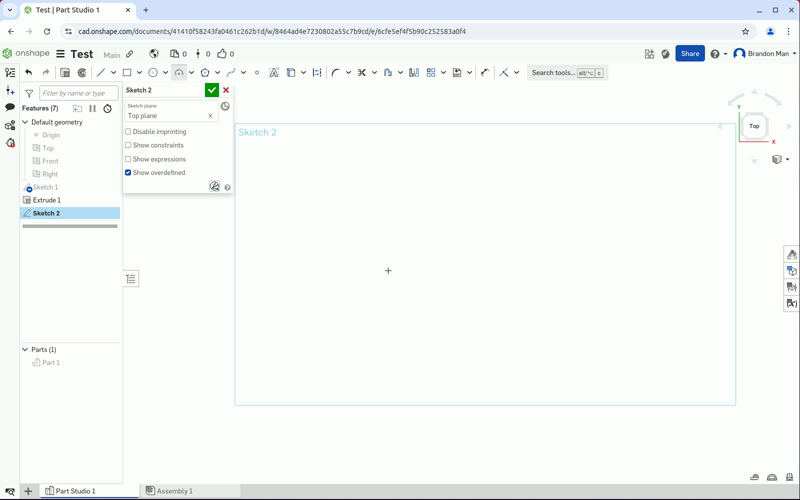
mouse_move(389, 271)
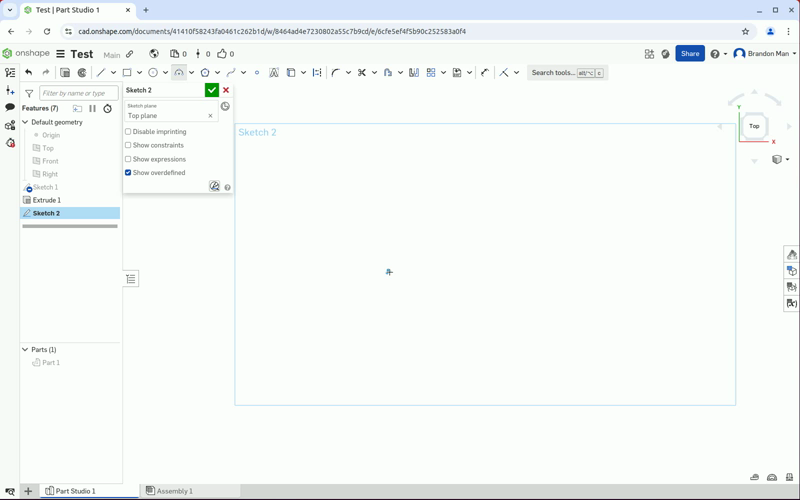
scroll(6)
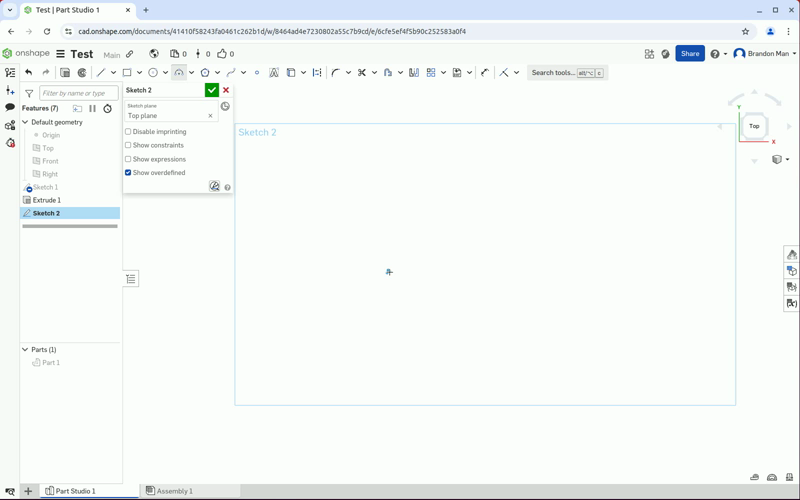
scroll(6)
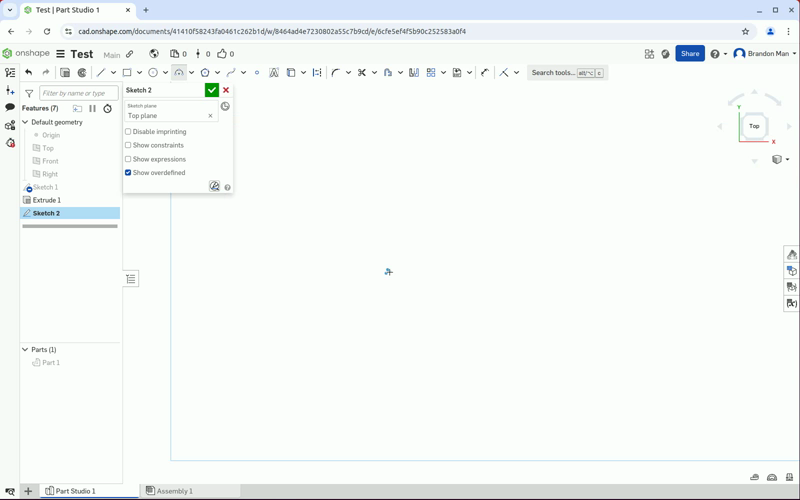
scroll(6)
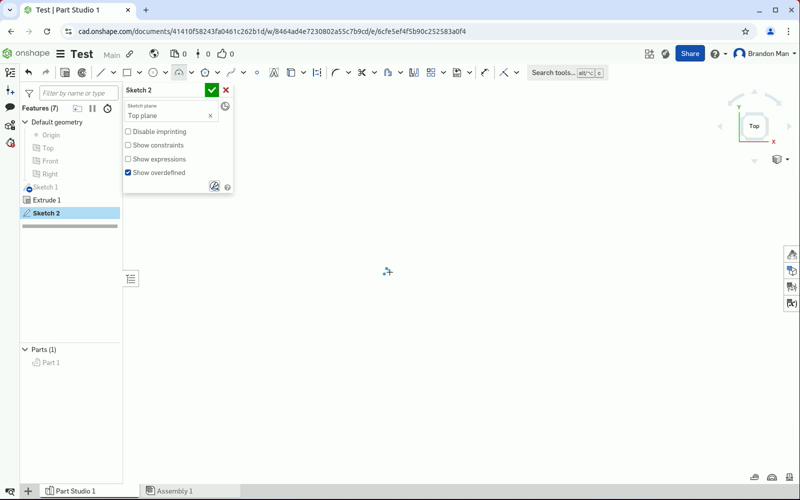
scroll(6)
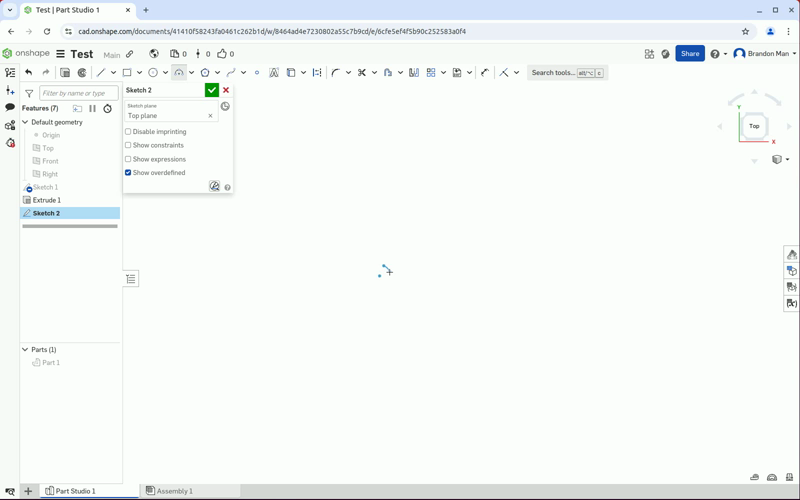
scroll(6)
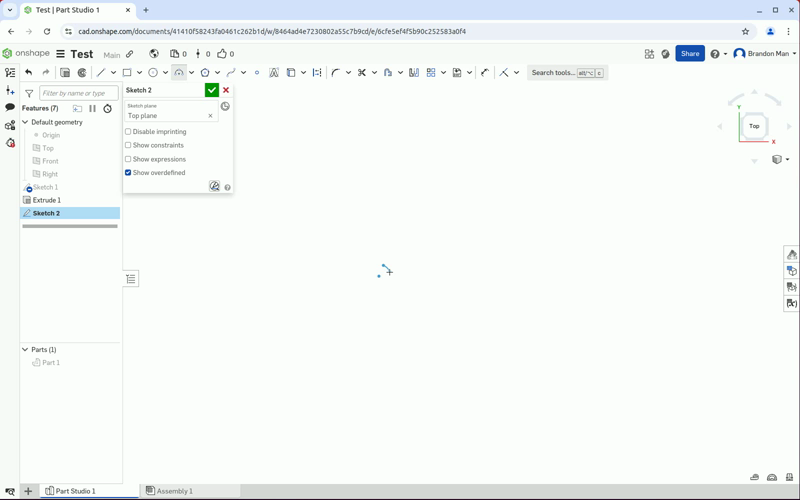
scroll(6)
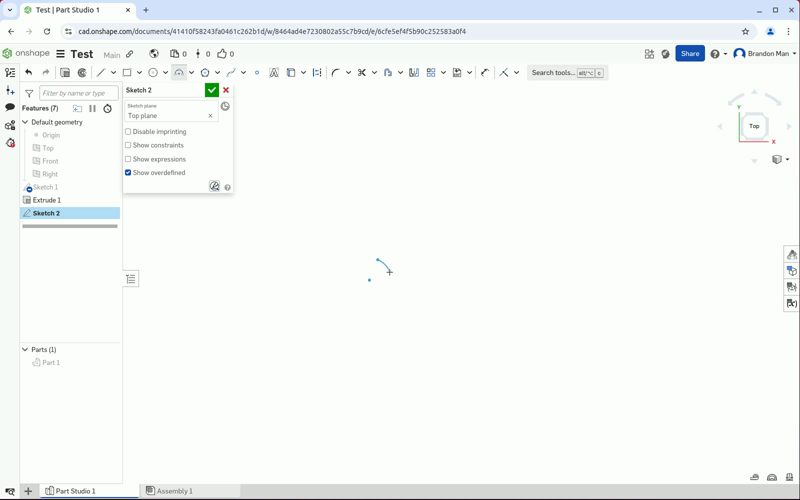
scroll(6)
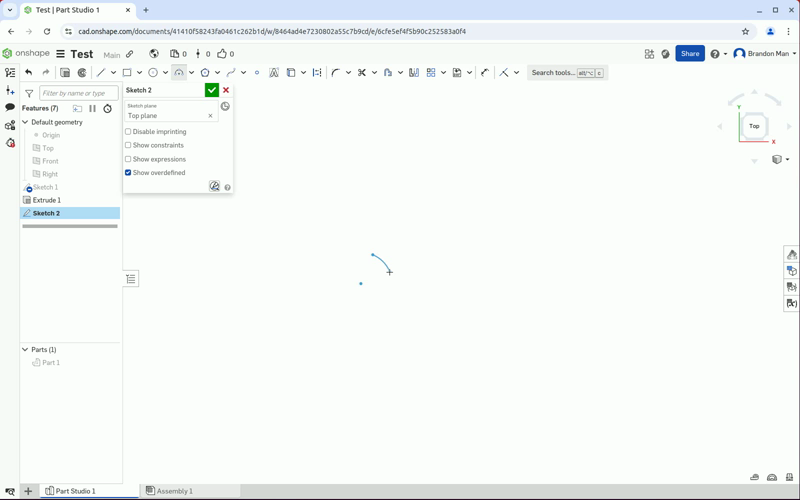
click(389, 271)
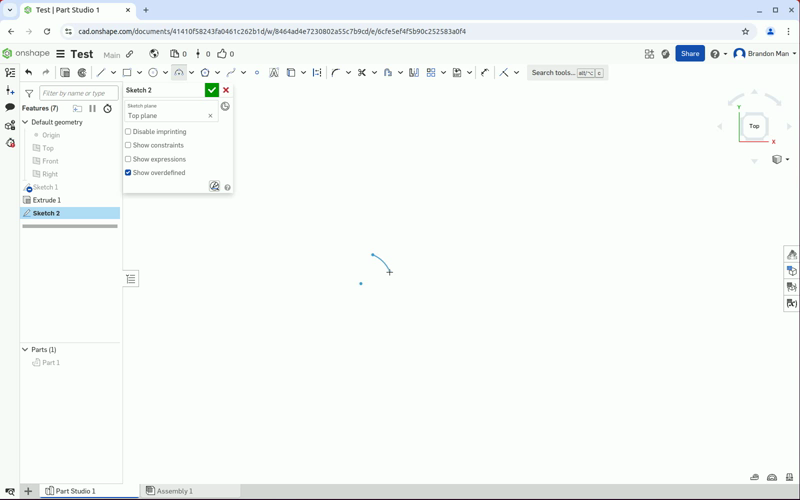
scroll(-6)
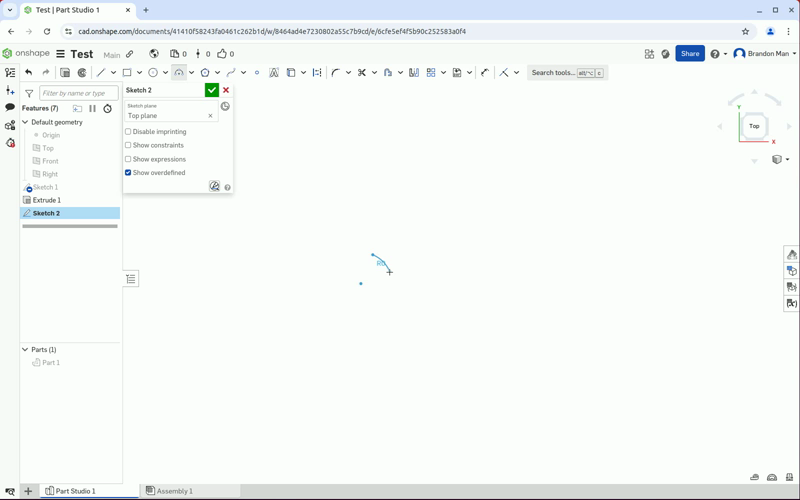
scroll(-6)
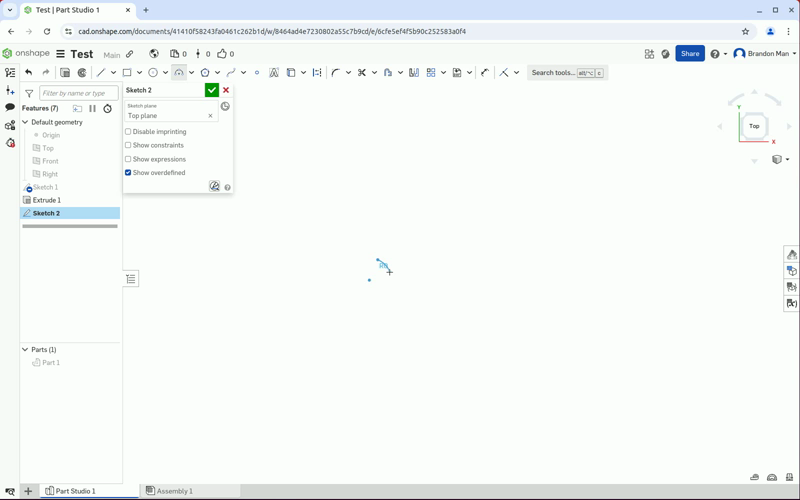
scroll(-6)
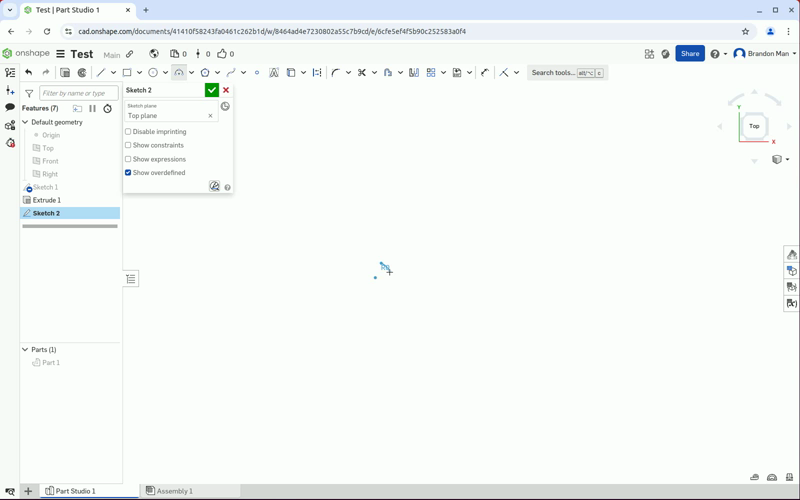
scroll(-6)
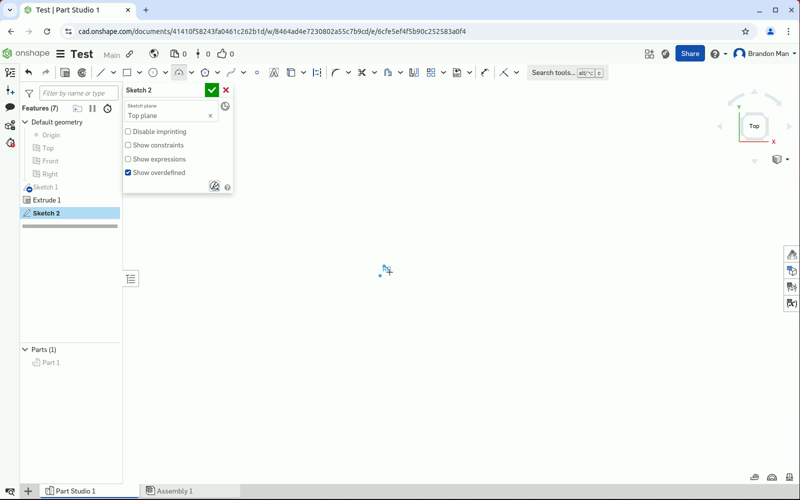
scroll(-6)
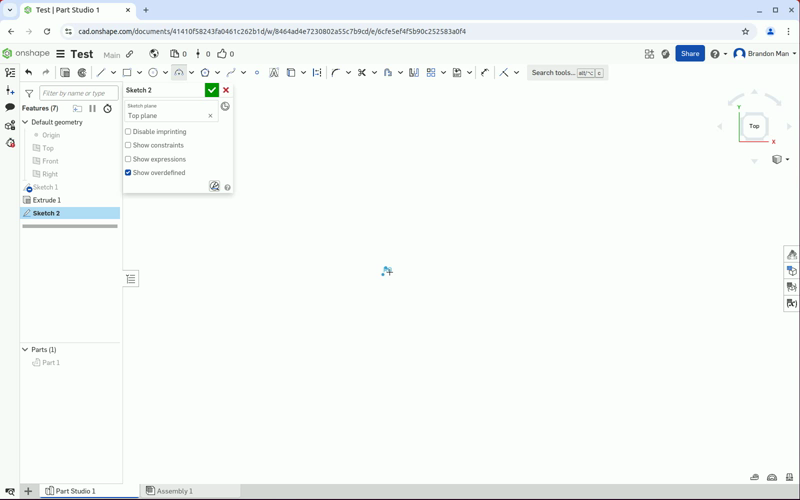
scroll(-6)
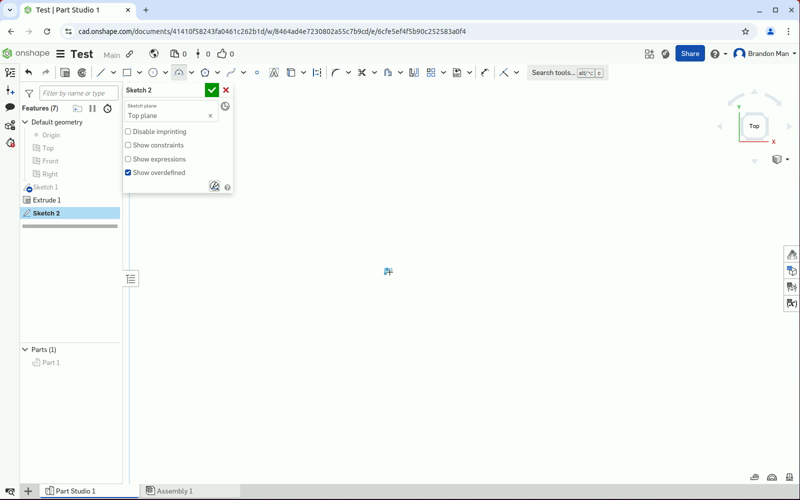
scroll(-6)
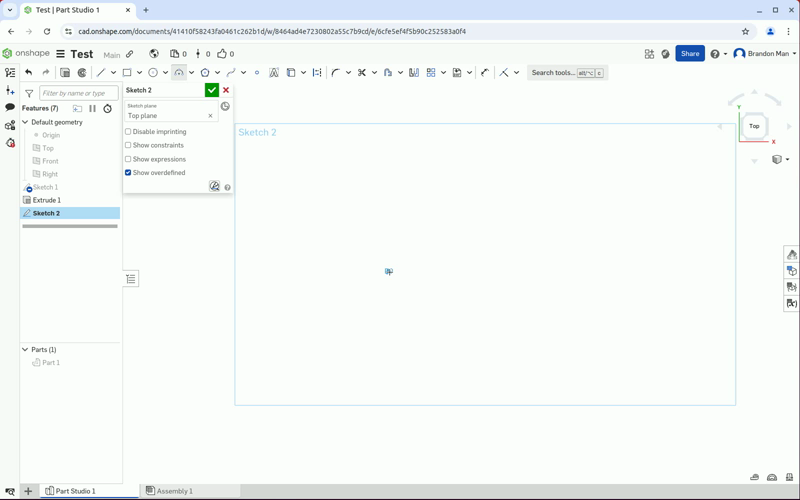
mouse_move(389, 270)
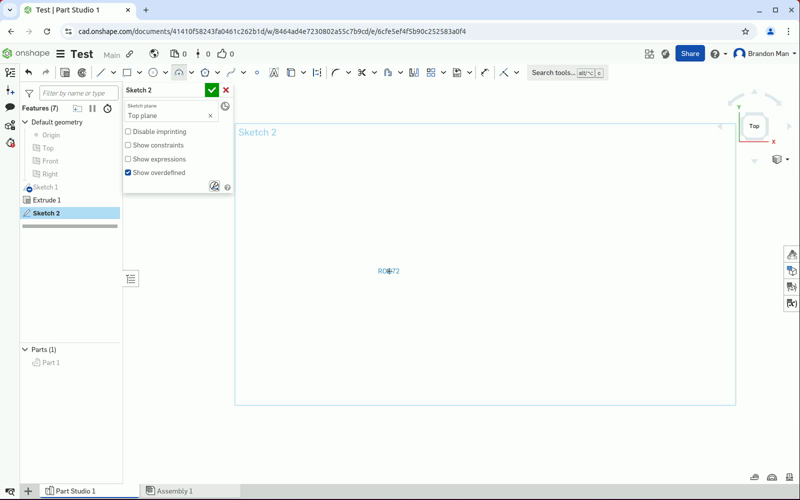
scroll(6)
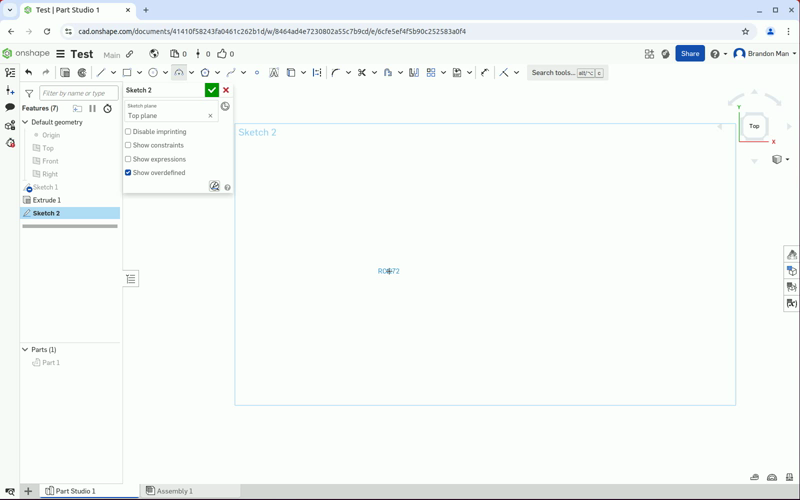
scroll(6)
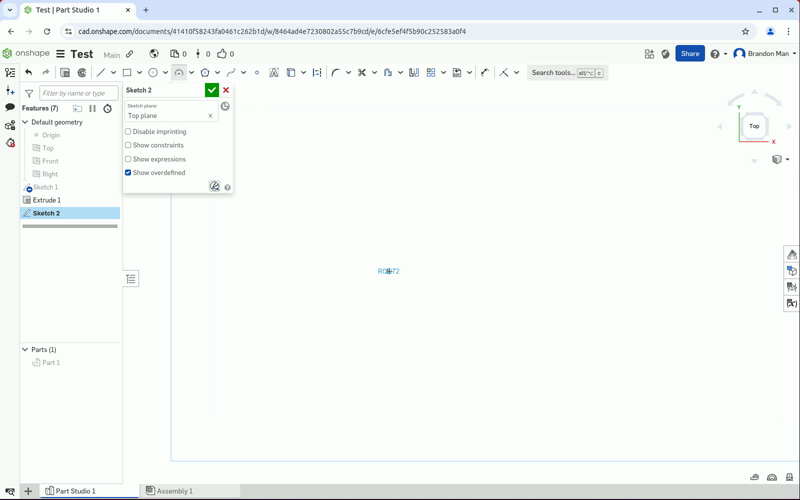
scroll(6)
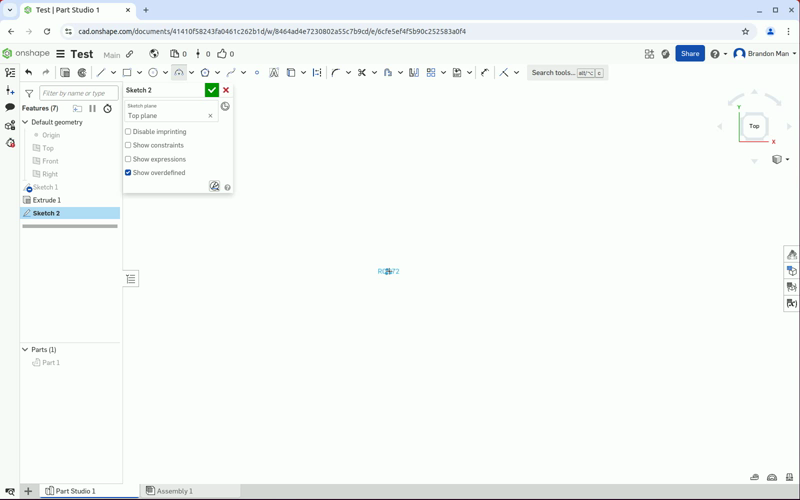
scroll(6)
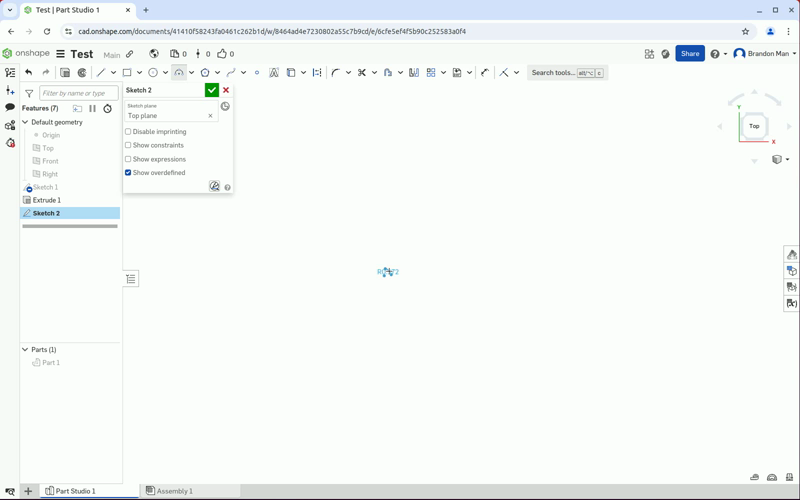
scroll(6)
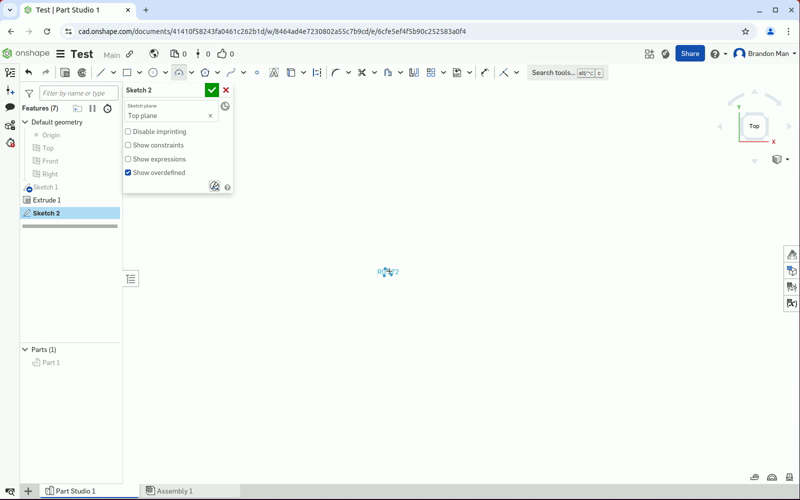
scroll(6)
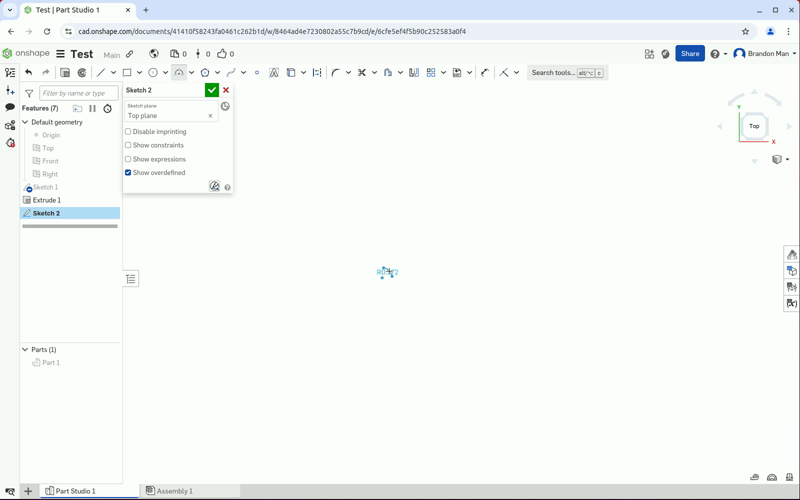
scroll(6)
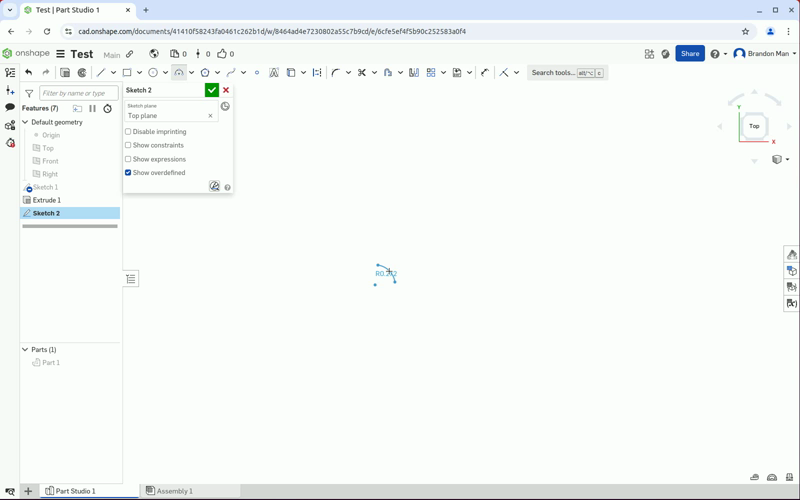
click(389, 270)
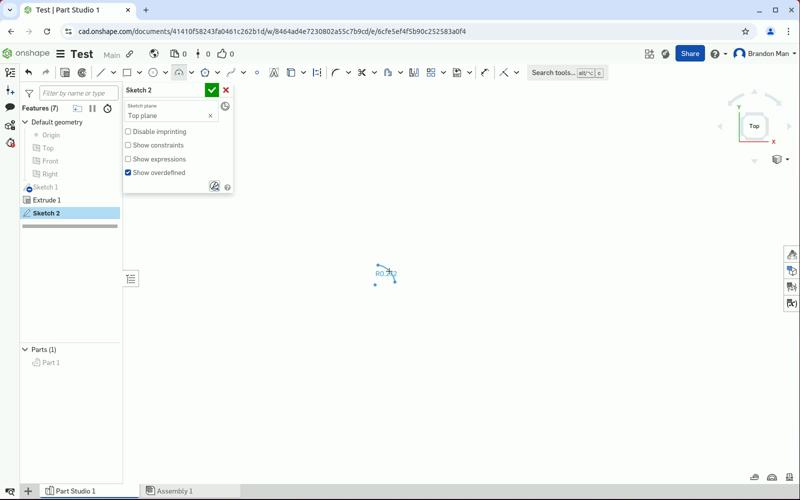
scroll(-6)
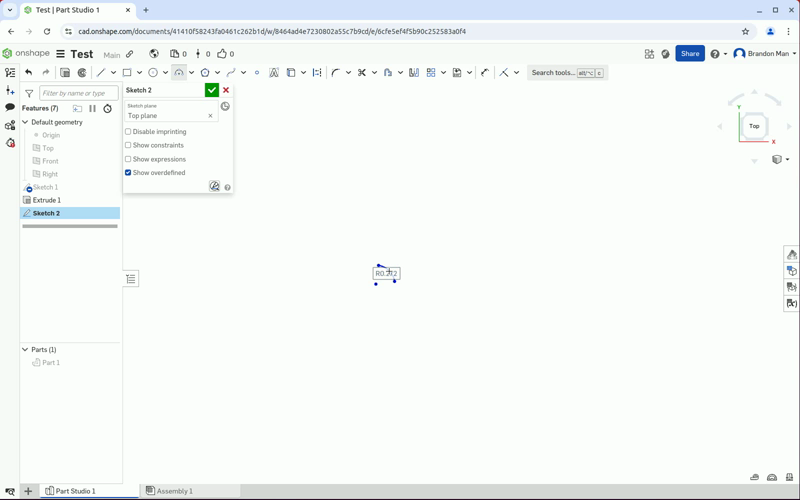
scroll(-6)
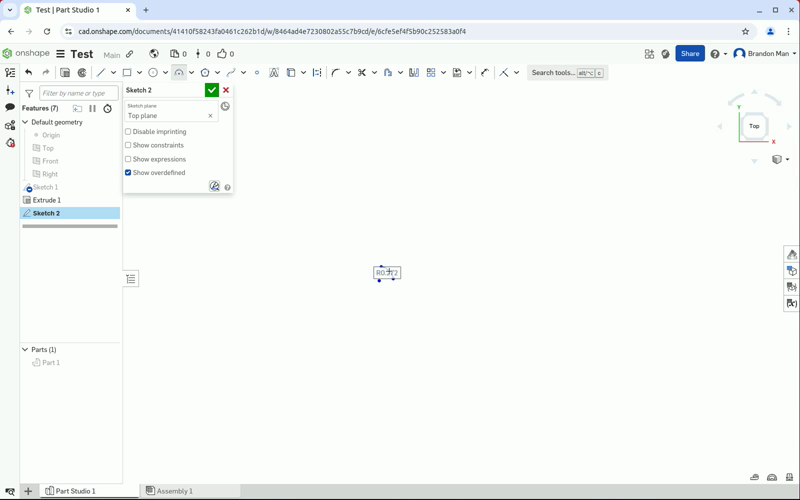
scroll(-6)
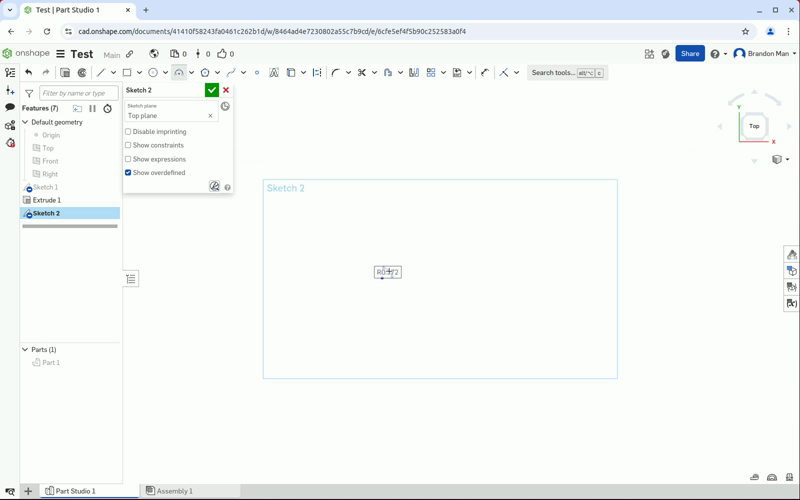
scroll(-6)
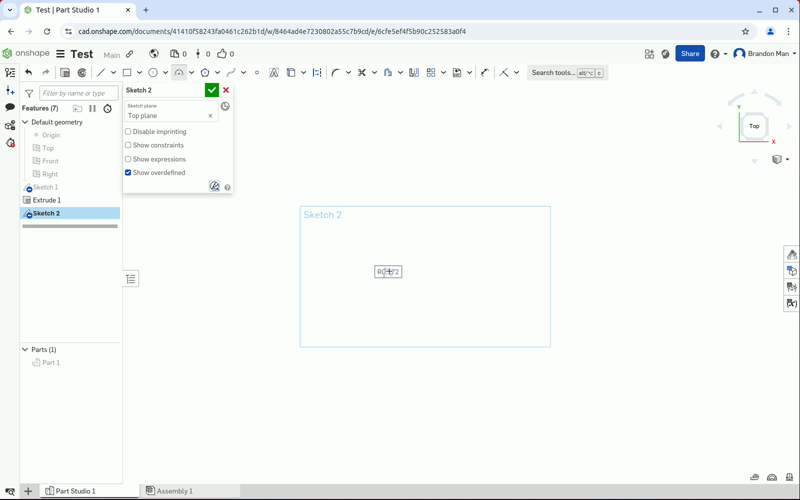
scroll(-6)
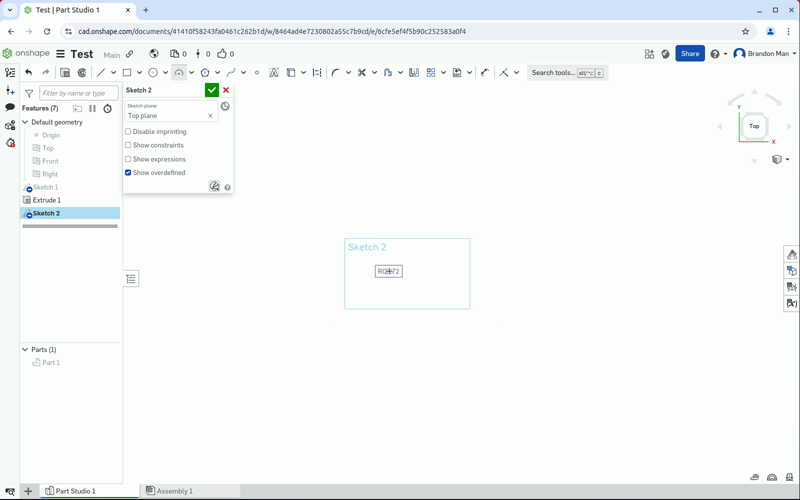
scroll(-6)
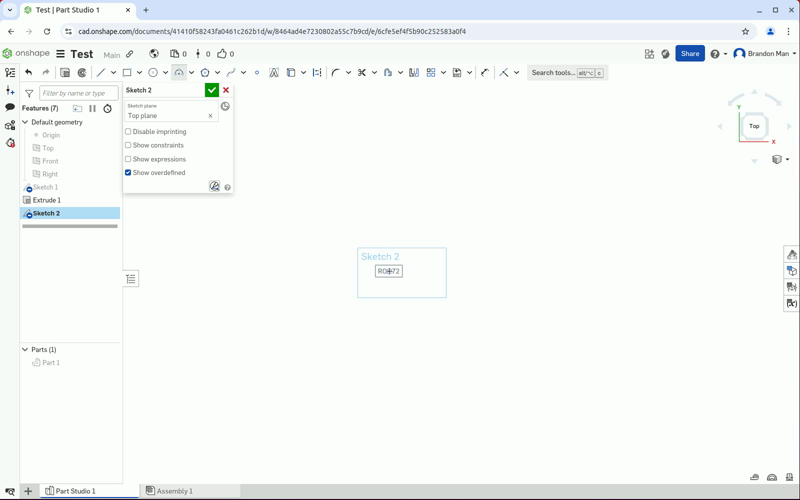
scroll(-6)
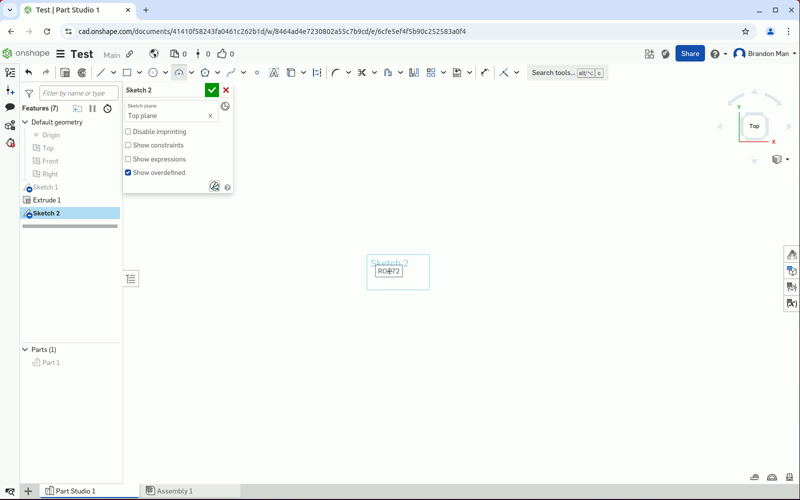
key_up(shift)
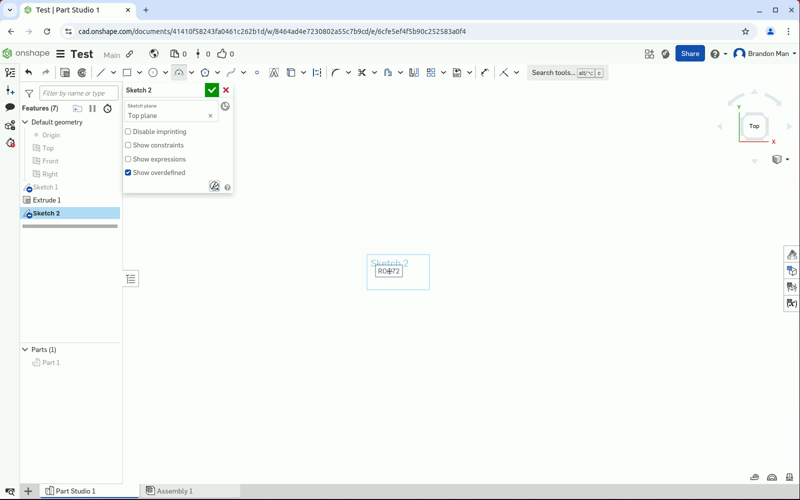
key(esc)
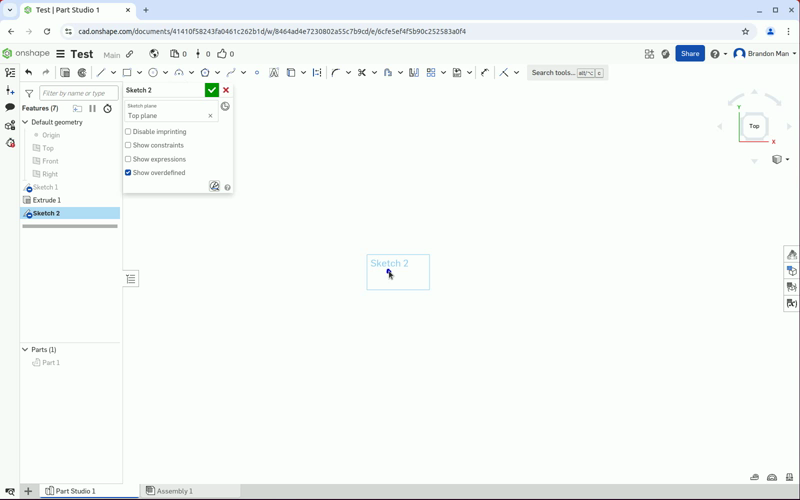
key(l)
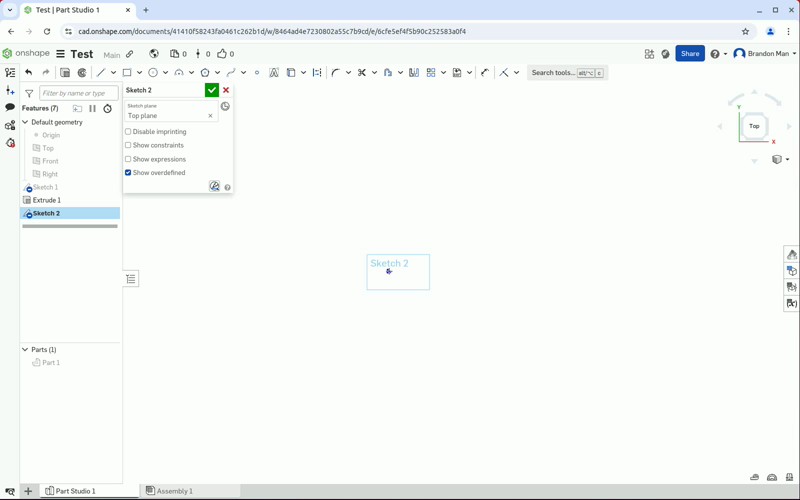
mouse_move(389, 271)
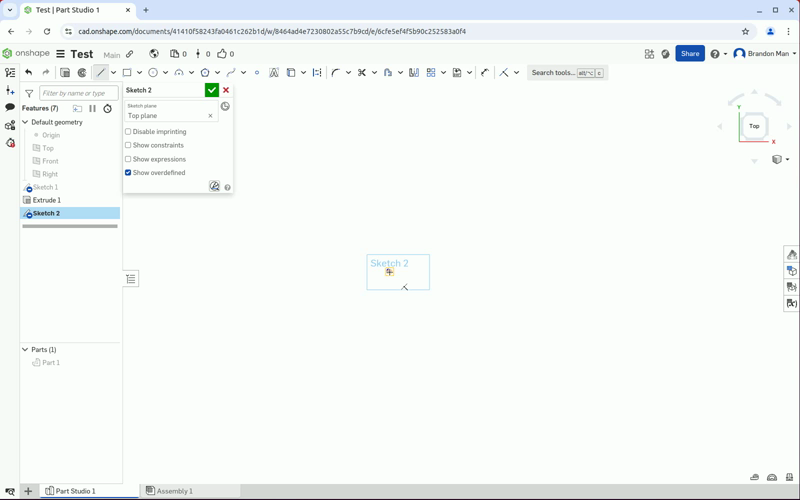
scroll(6)
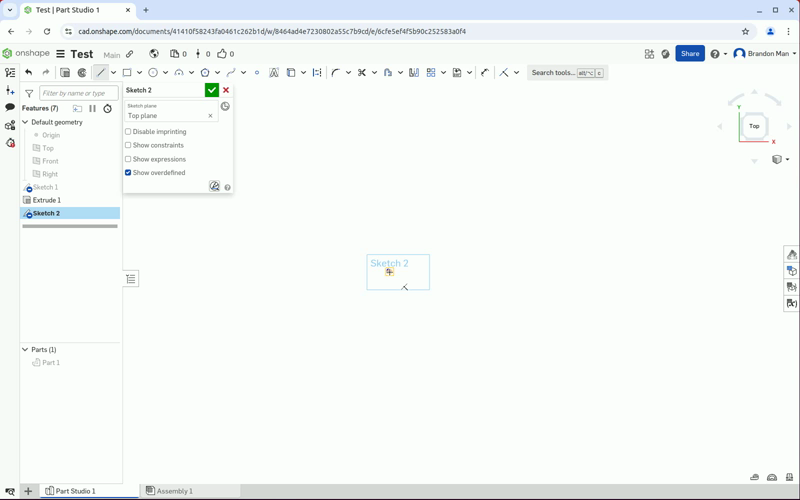
scroll(6)
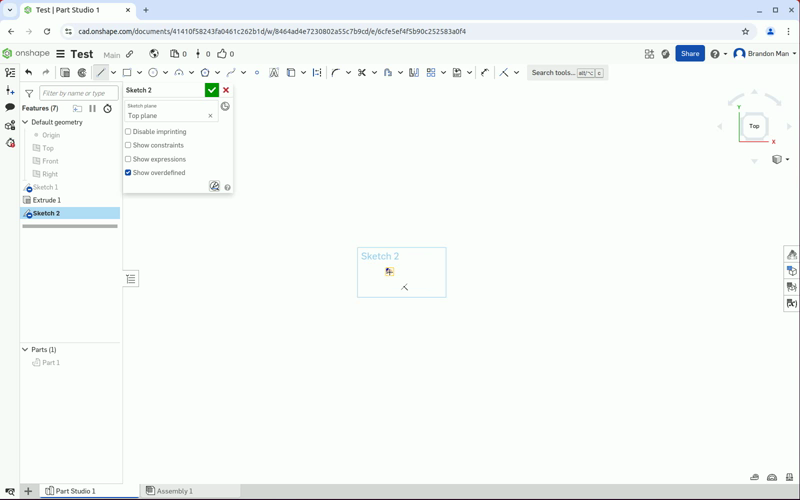
scroll(6)
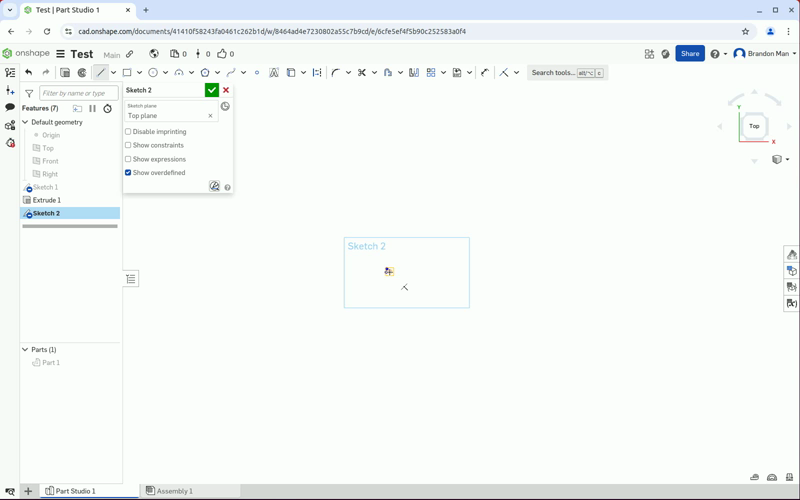
scroll(6)
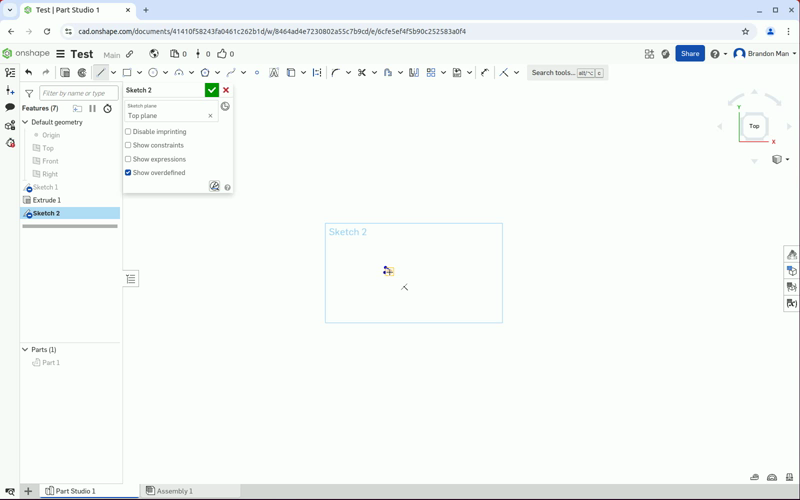
scroll(6)
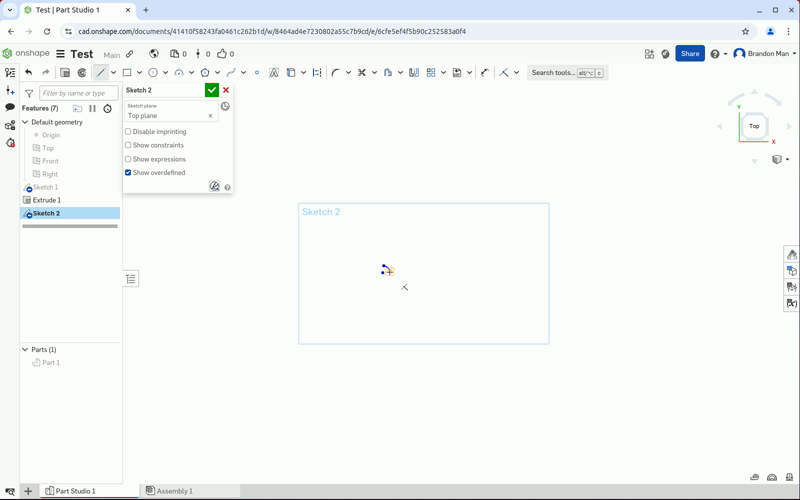
scroll(6)
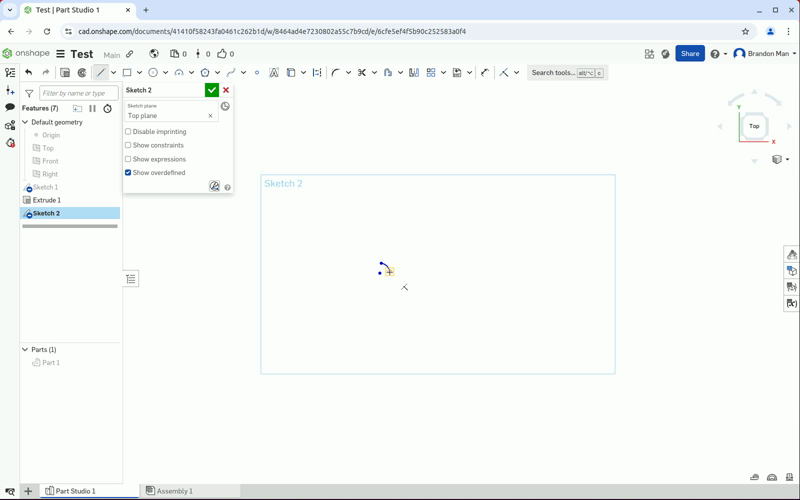
scroll(6)
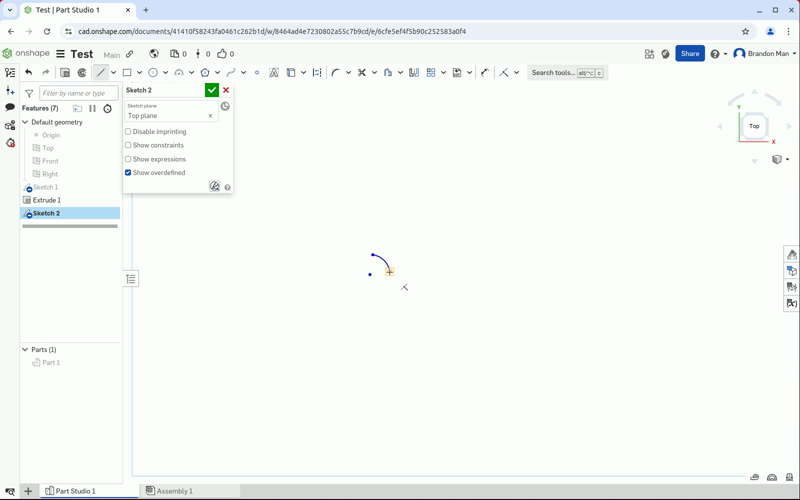
click(389, 271)
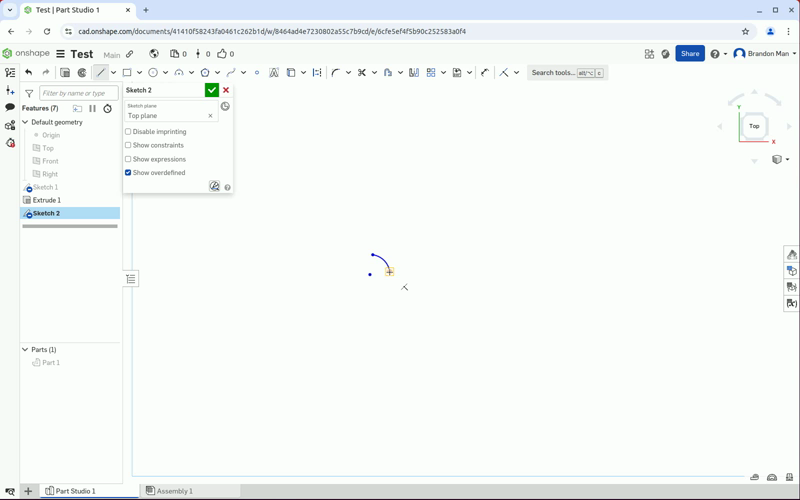
scroll(-6)
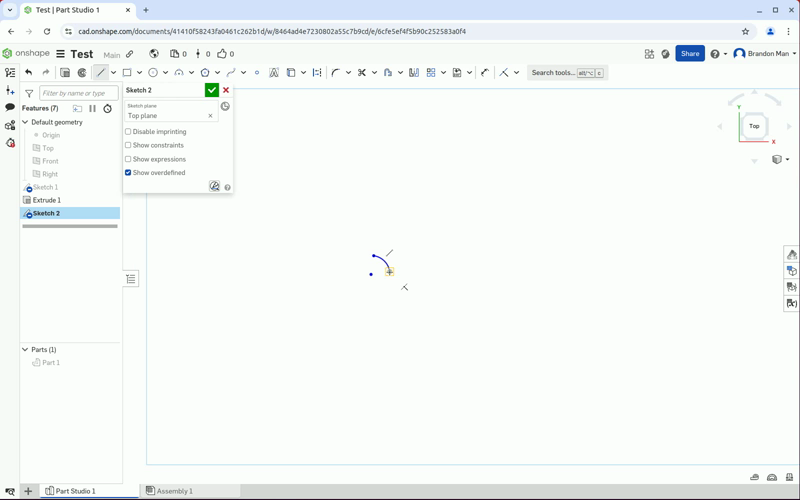
scroll(-6)
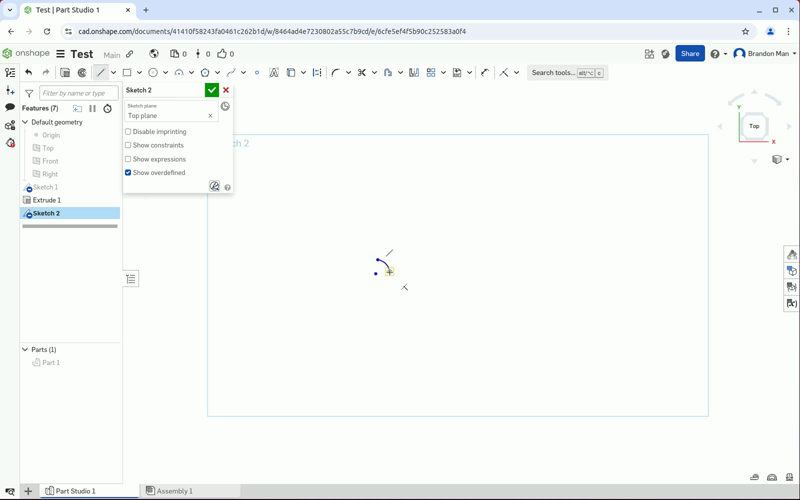
scroll(-6)
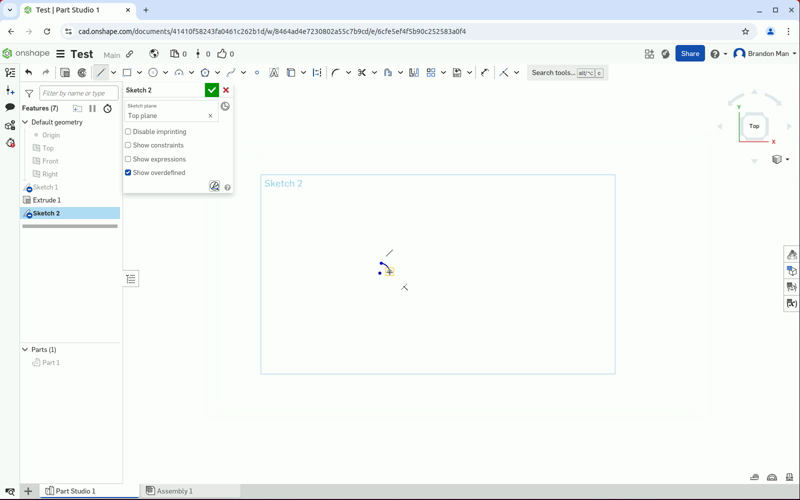
scroll(-6)
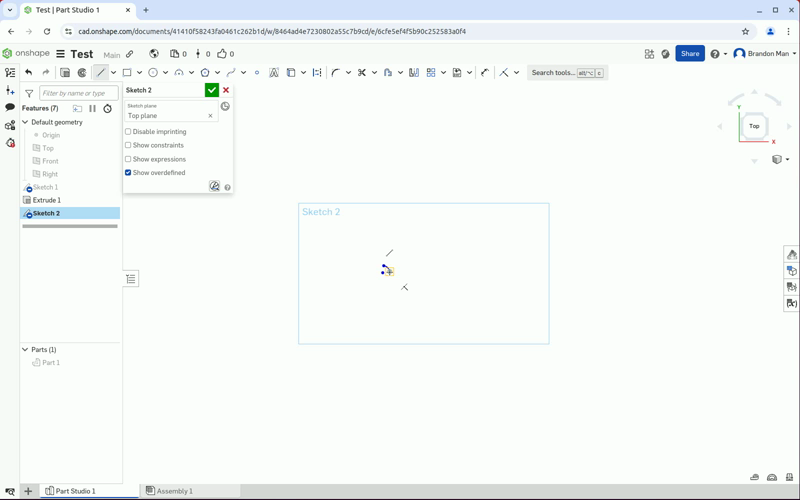
scroll(-6)
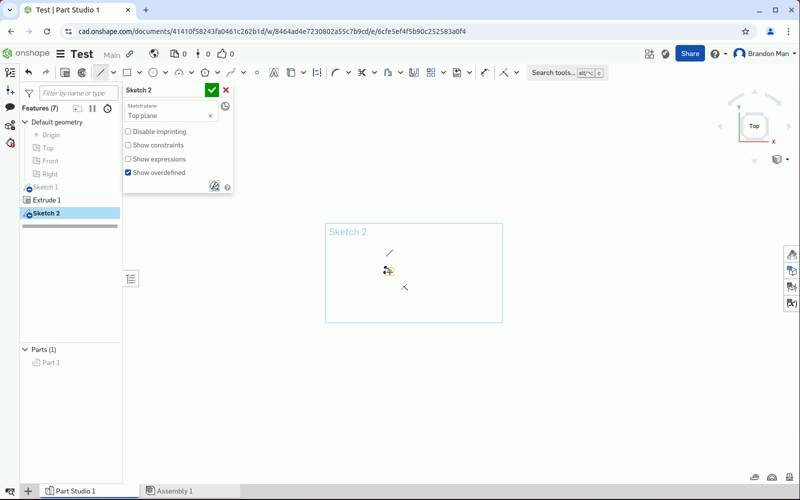
scroll(-6)
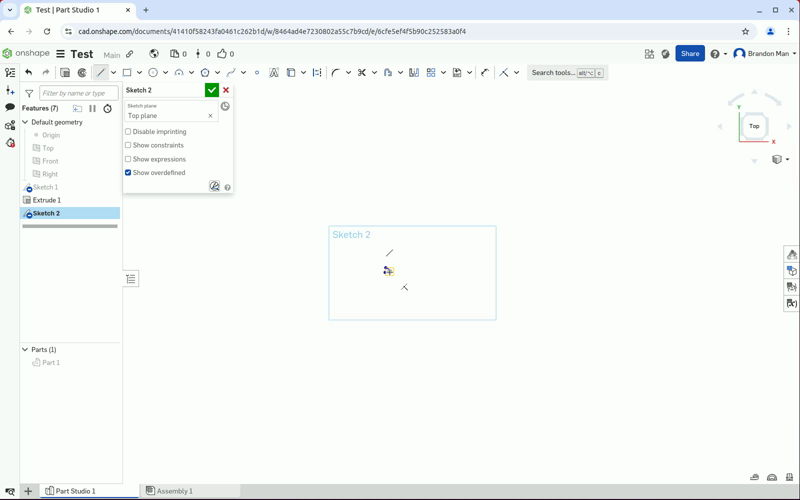
scroll(-6)
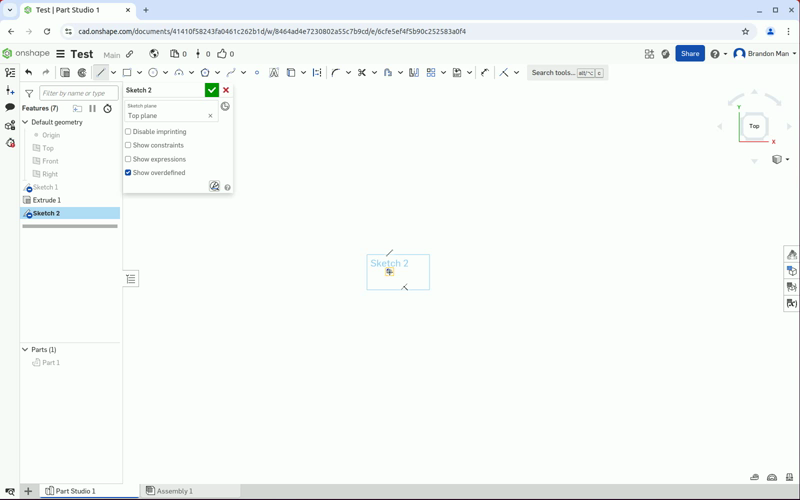
key_down(shift)
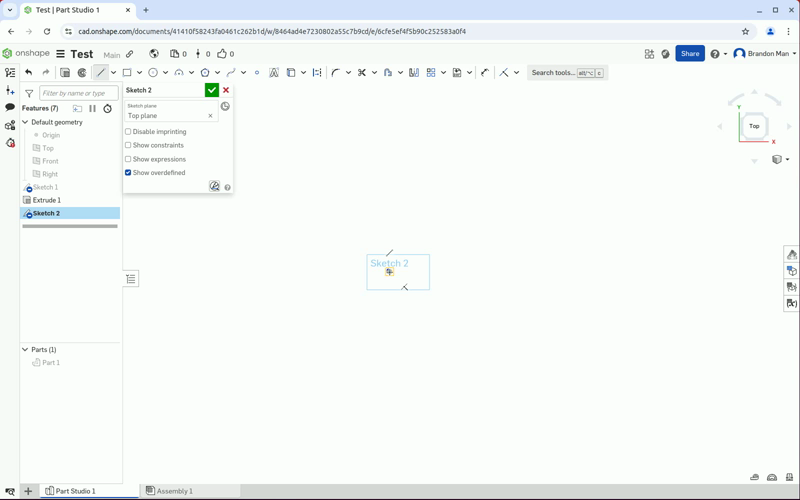
mouse_move(420, 271)
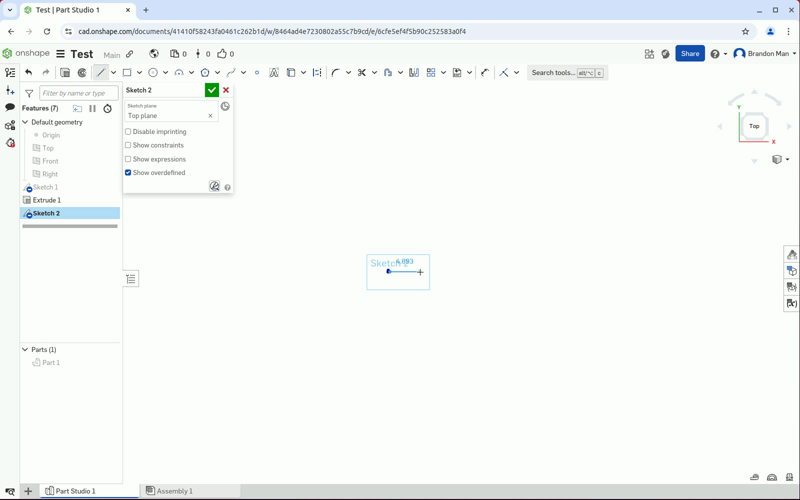
mouse_move(443, 271)
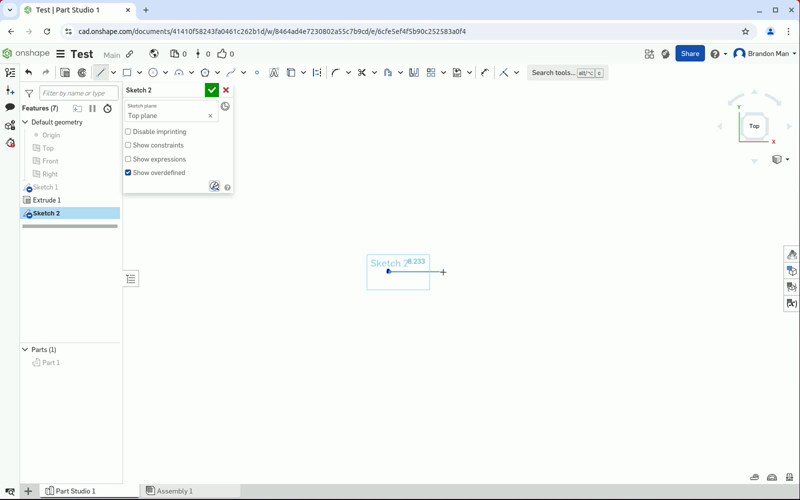
click(443, 271)
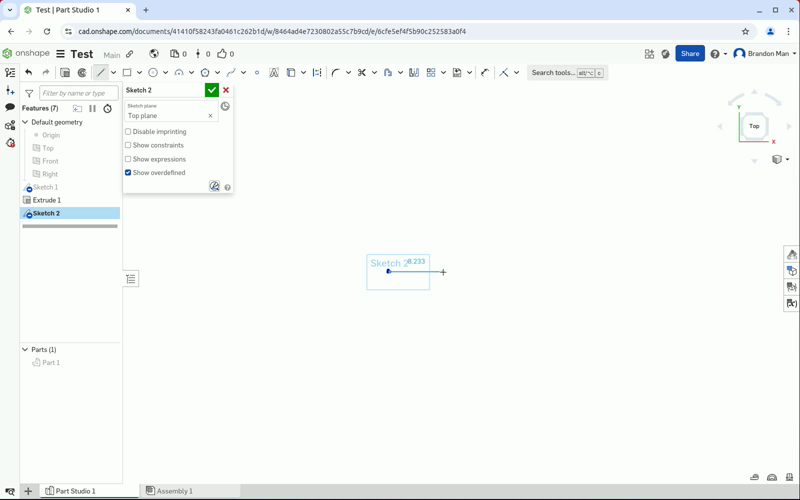
key_up(shift)
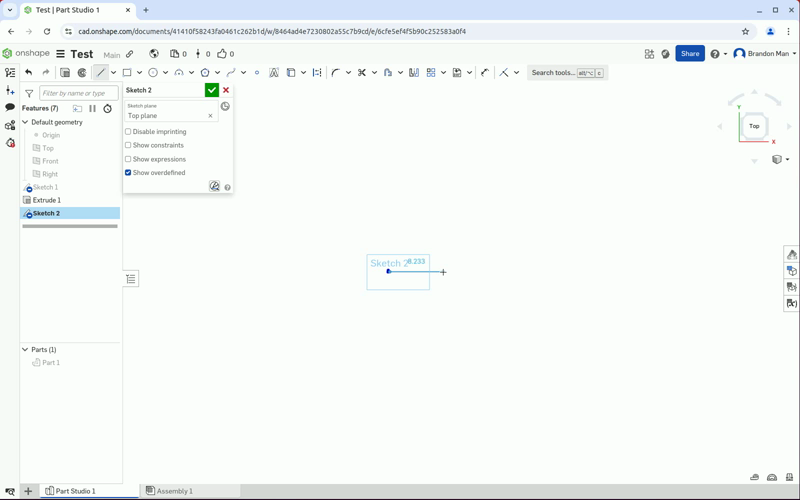
key(esc)
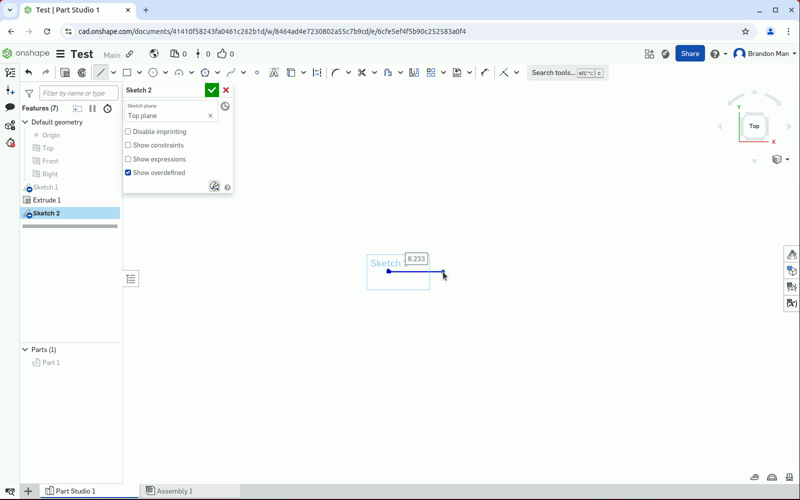
key(a)
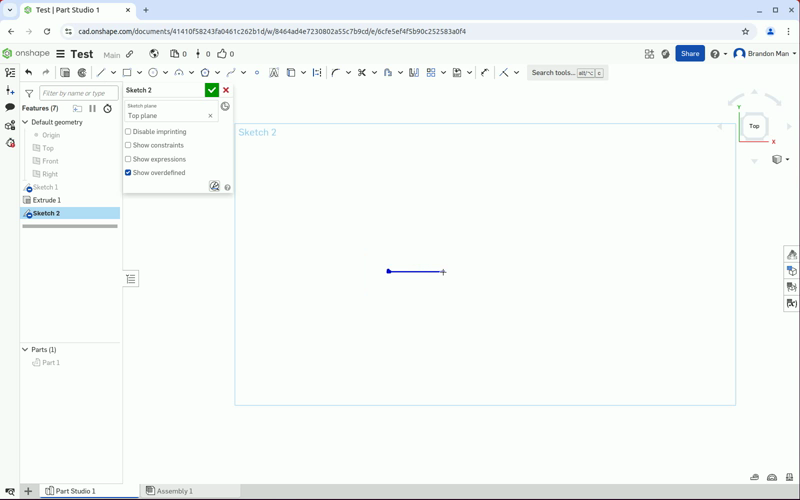
mouse_move(443, 271)
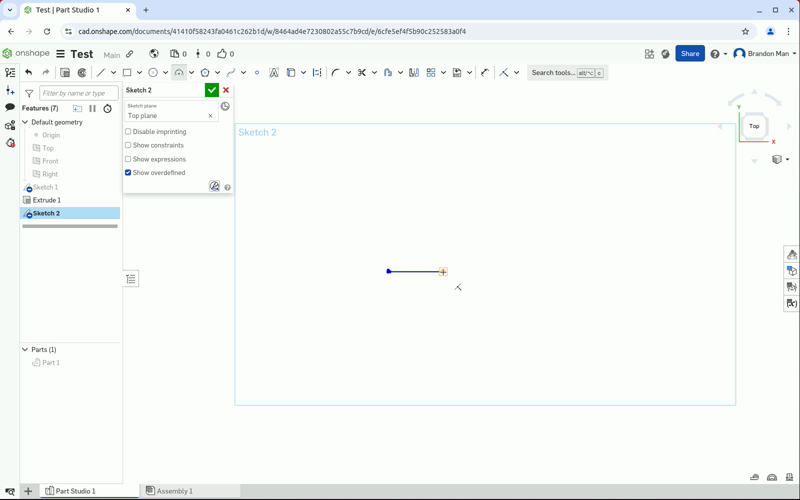
click(443, 271)
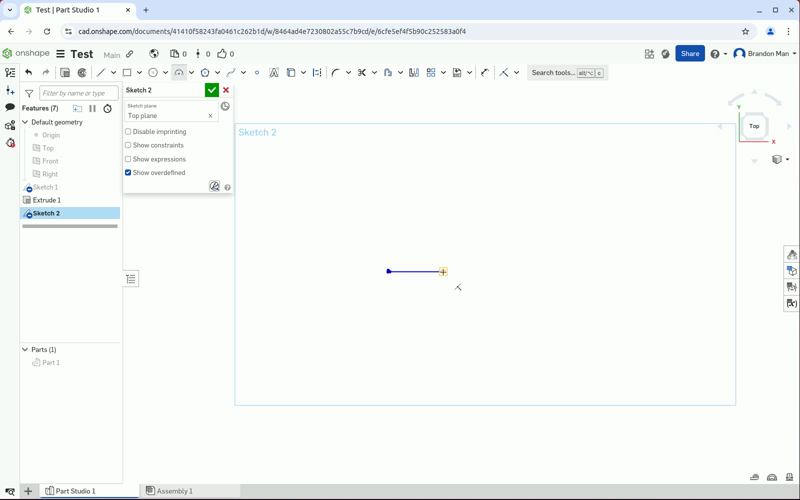
key_down(shift)
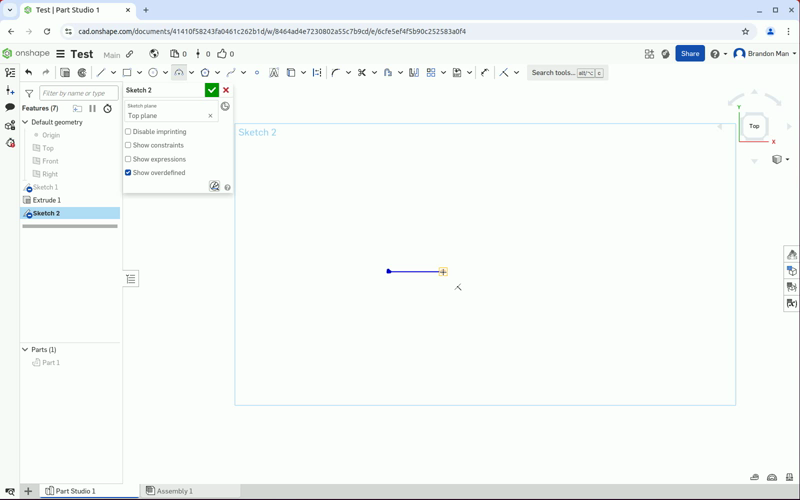
mouse_move(444, 270)
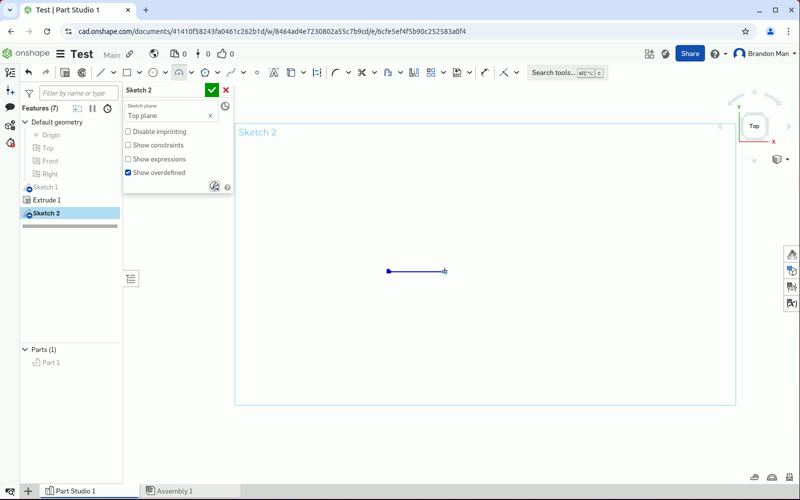
scroll(6)
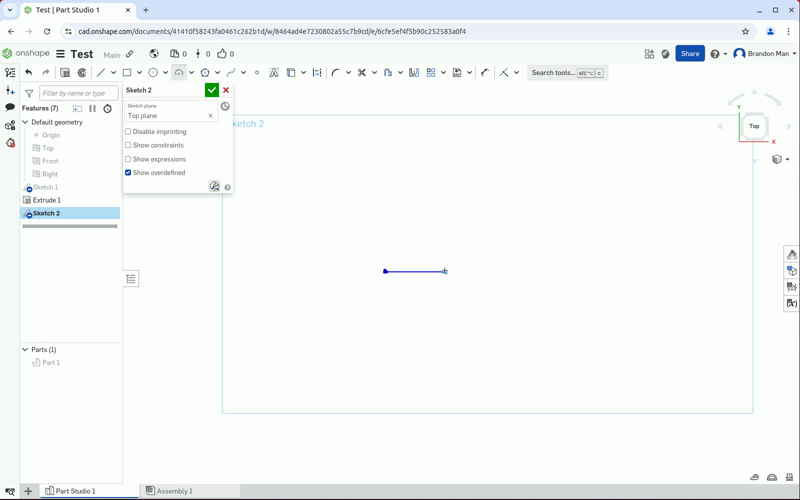
scroll(6)
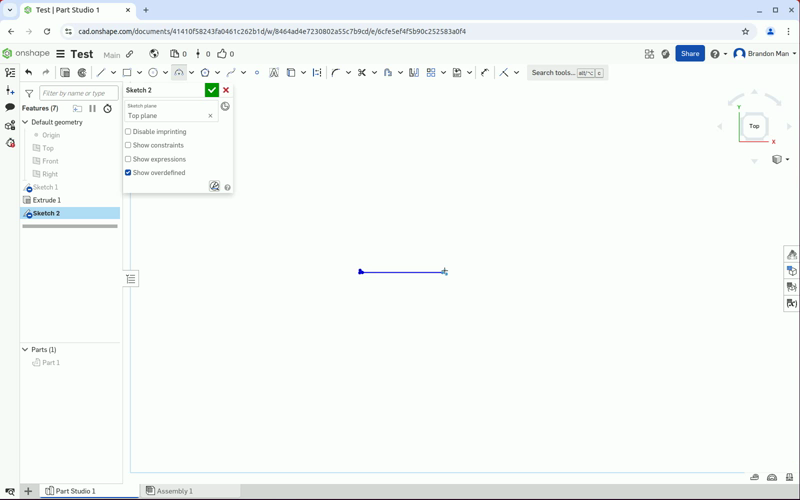
scroll(6)
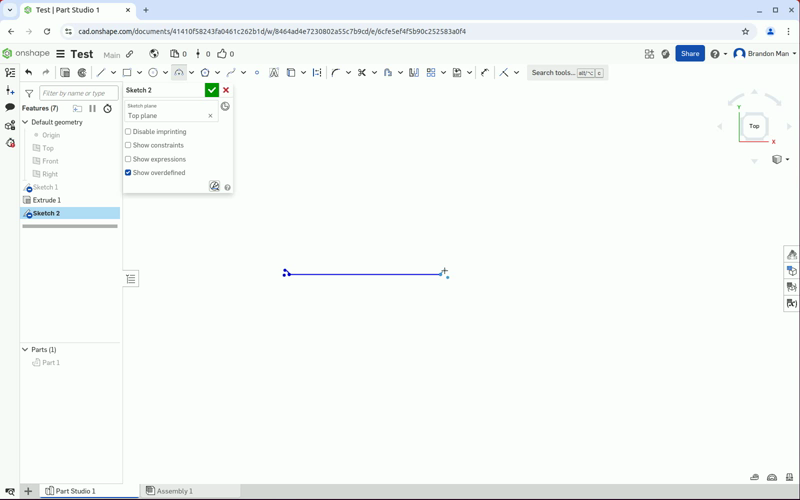
scroll(6)
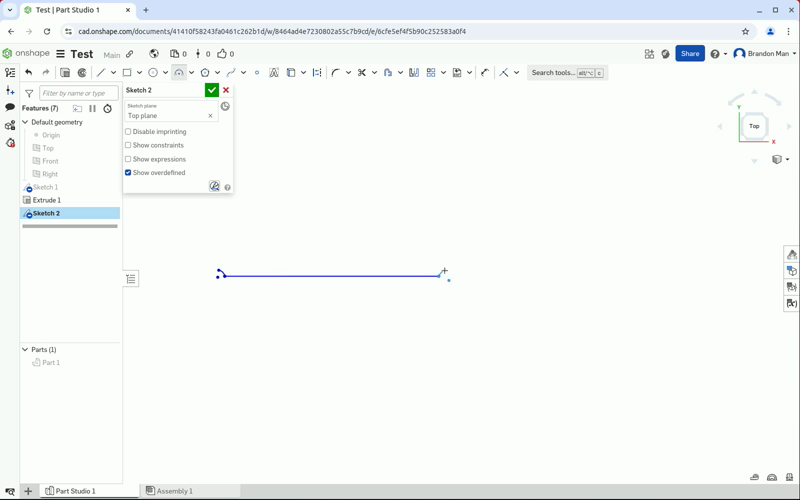
scroll(6)
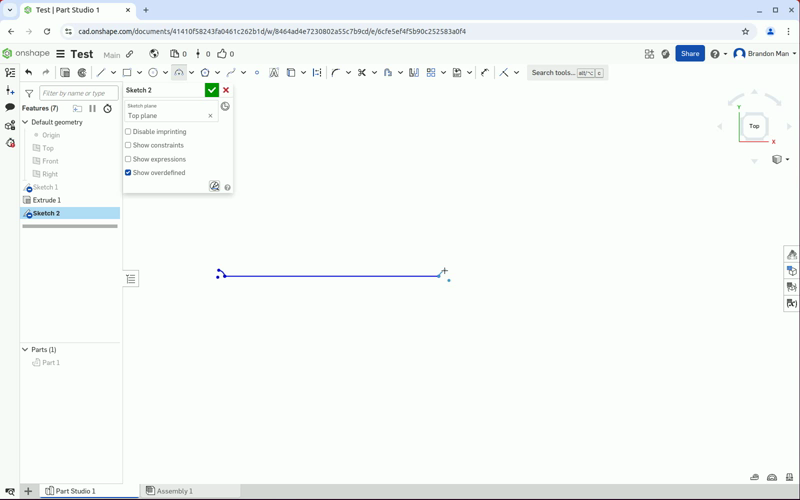
scroll(6)
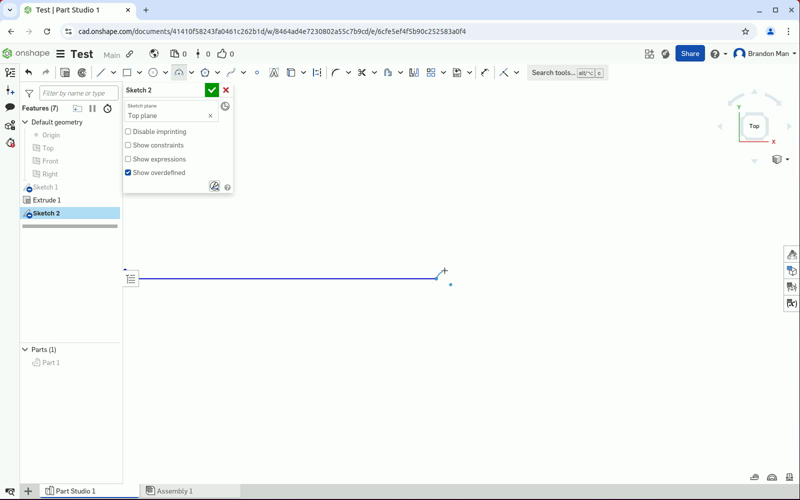
scroll(6)
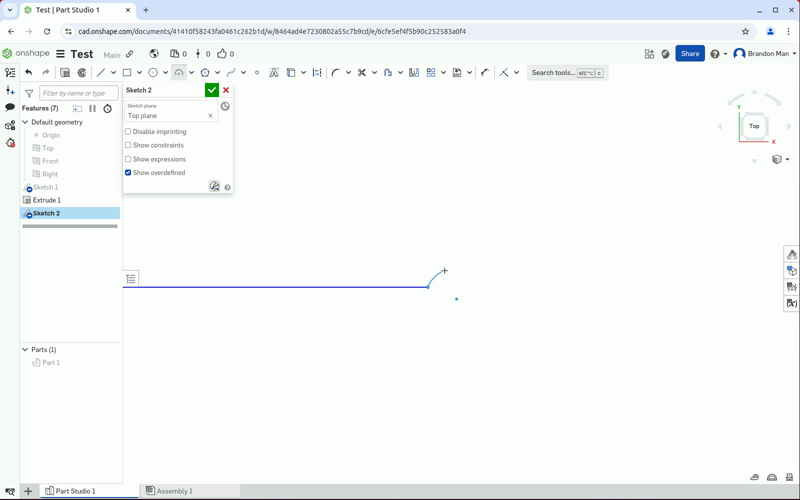
click(444, 270)
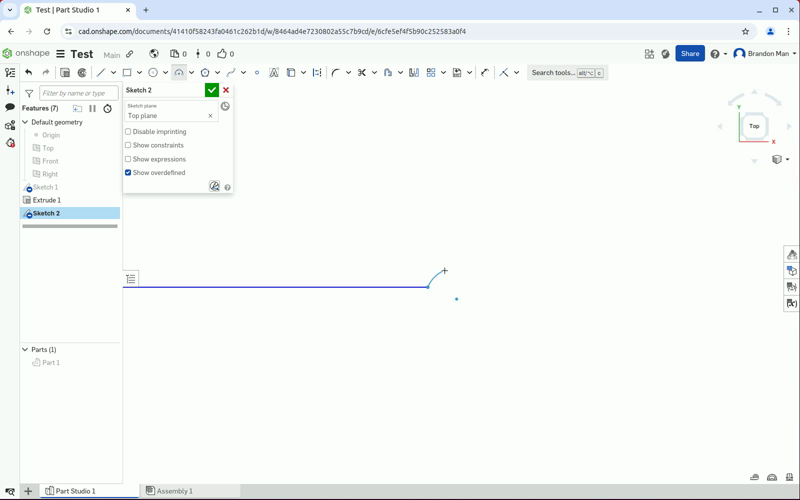
scroll(-6)
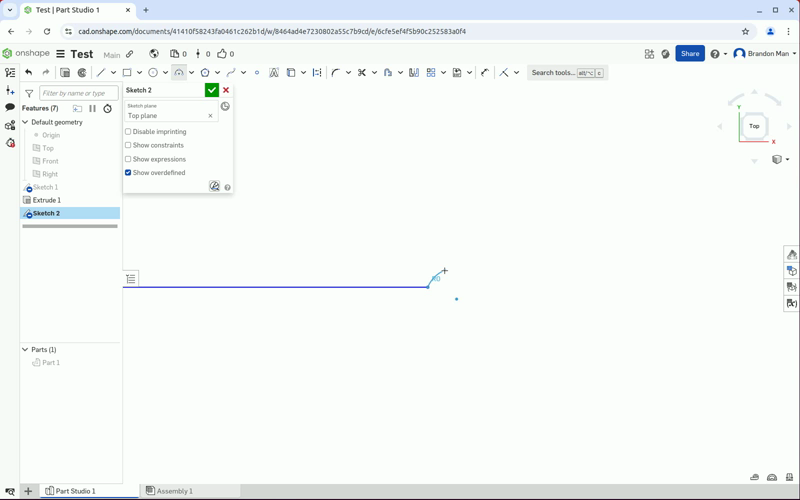
scroll(-6)
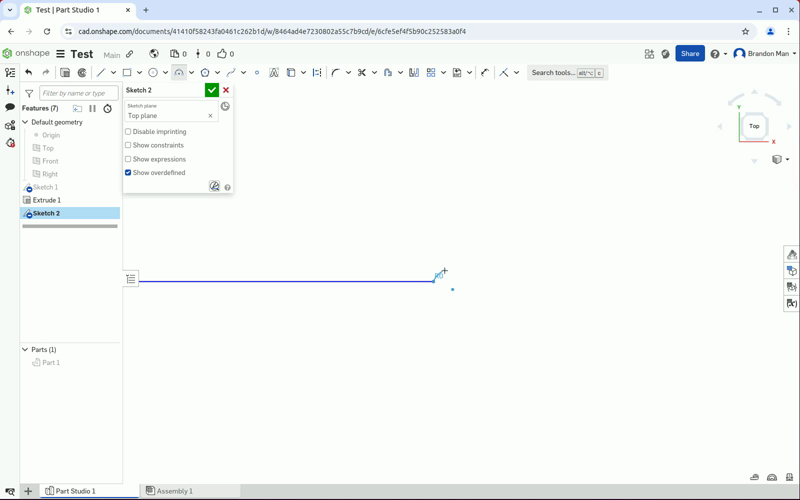
scroll(-6)
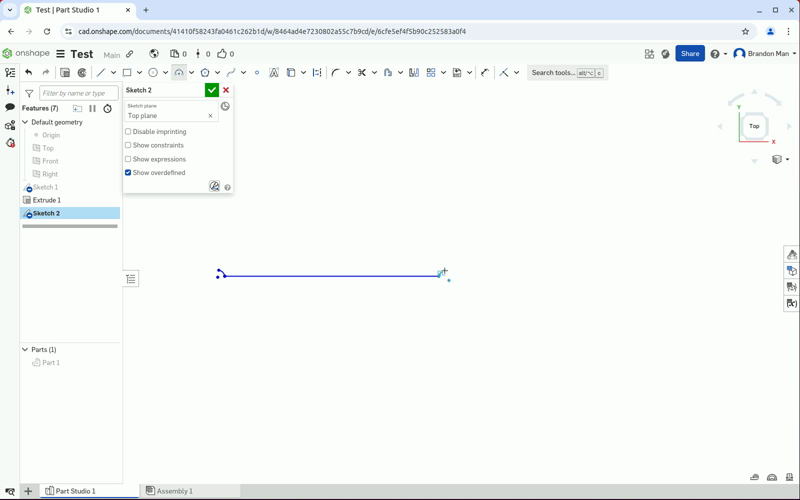
scroll(-6)
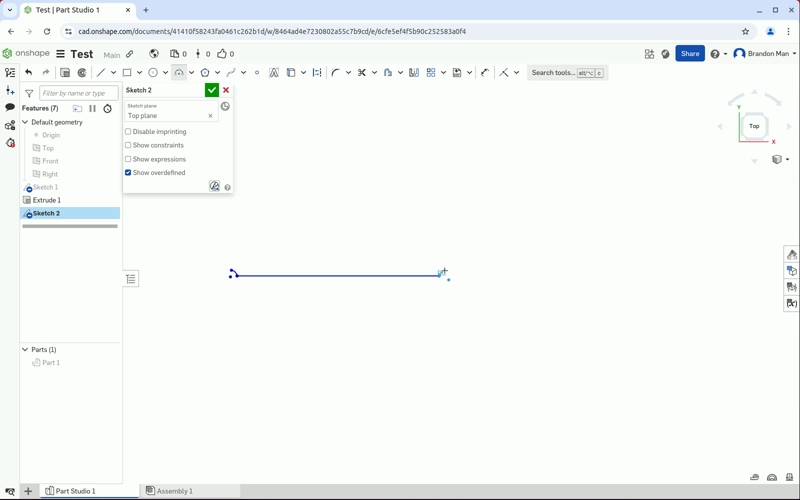
scroll(-6)
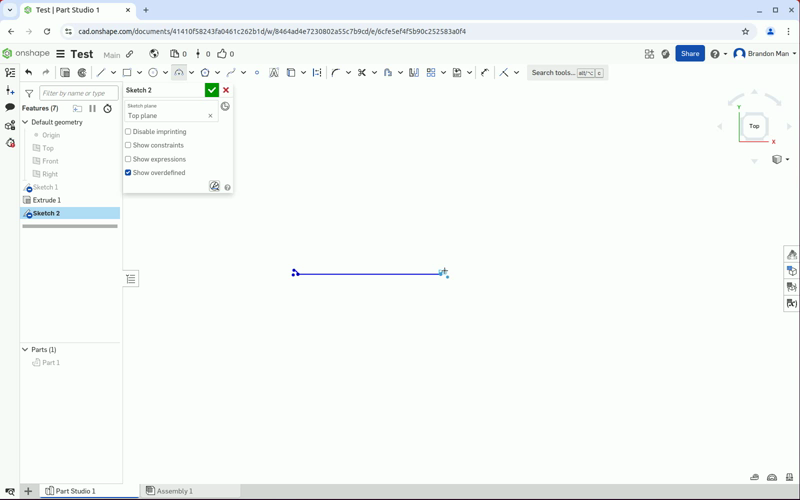
scroll(-6)
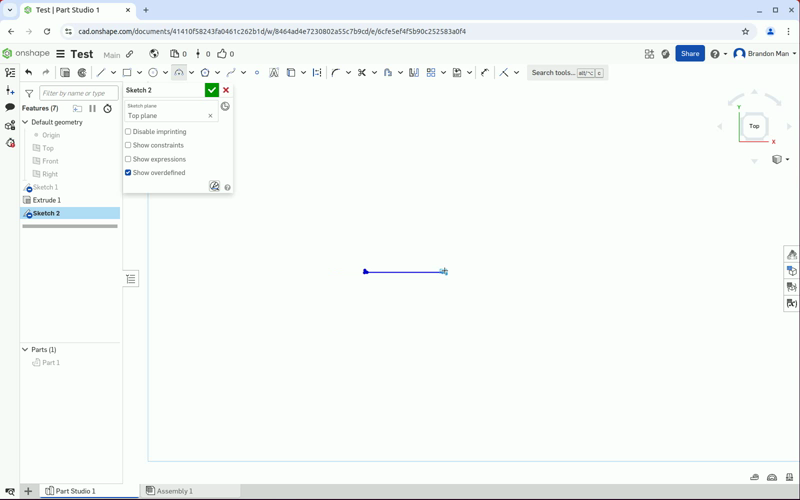
scroll(-6)
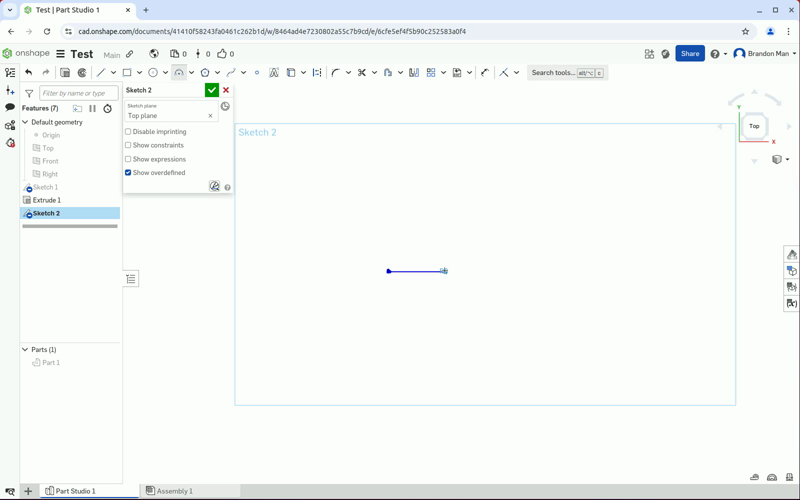
mouse_move(443, 270)
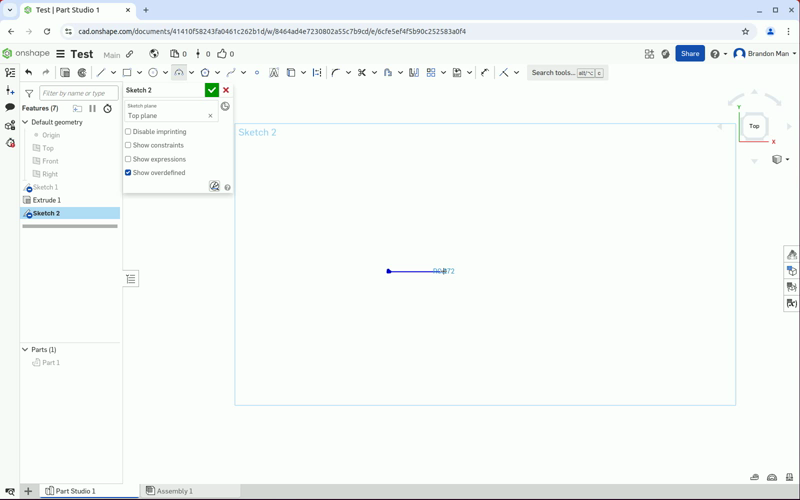
scroll(6)
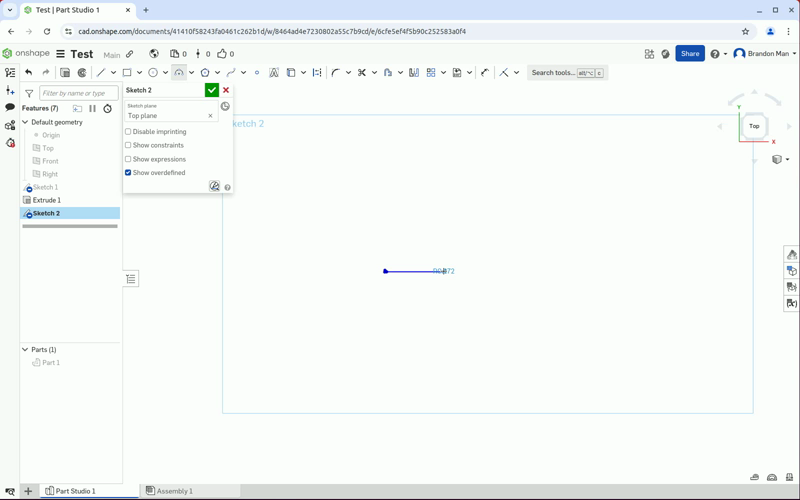
scroll(6)
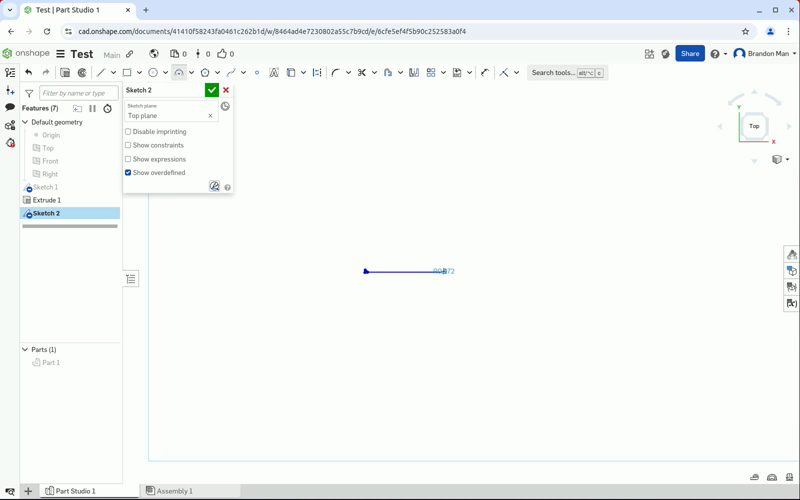
scroll(6)
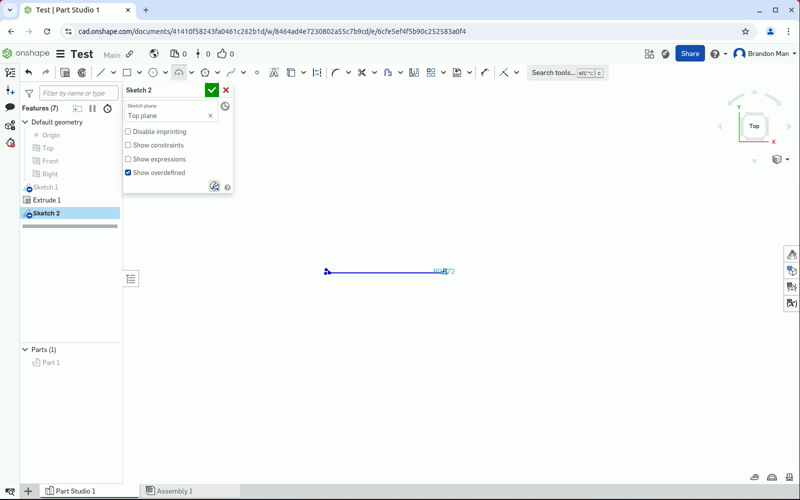
scroll(6)
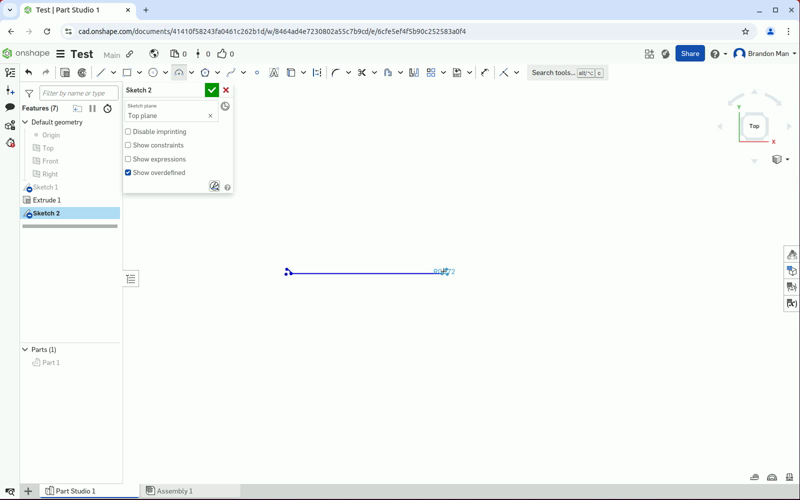
scroll(6)
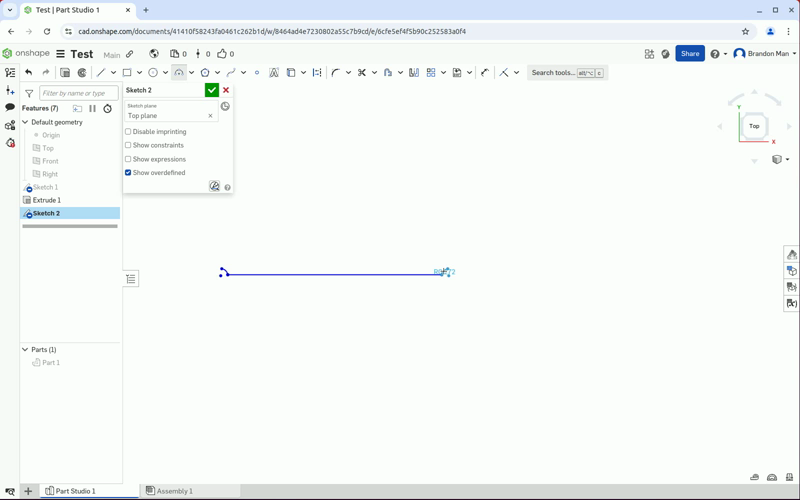
scroll(6)
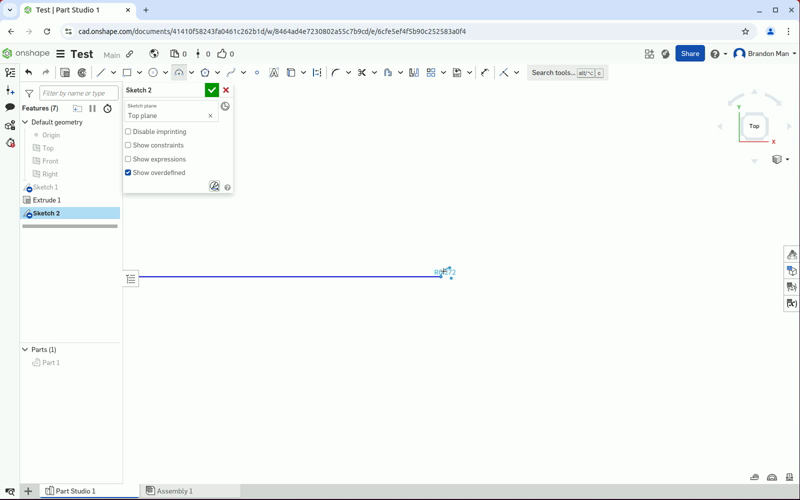
scroll(6)
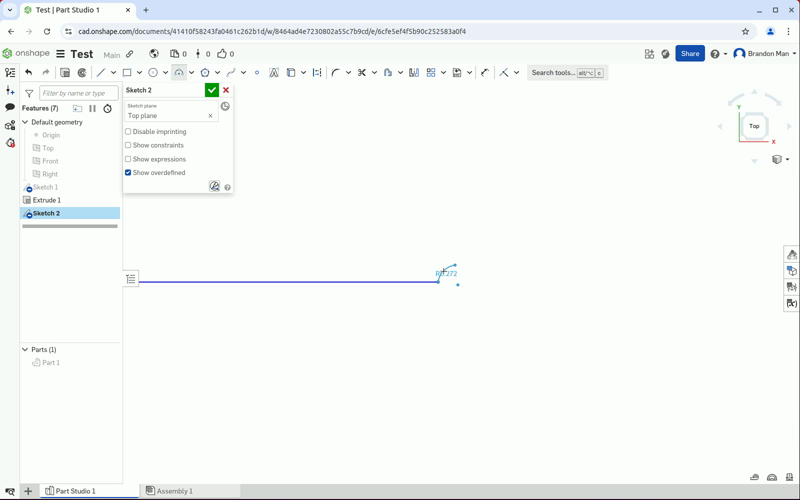
click(443, 270)
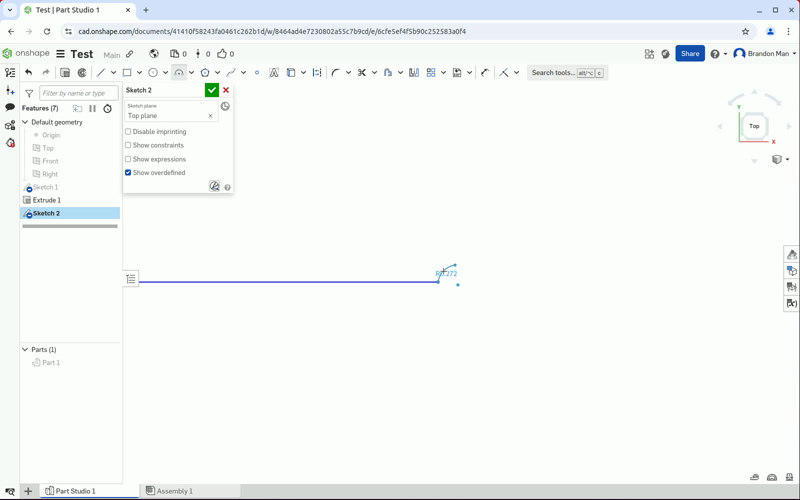
scroll(-6)
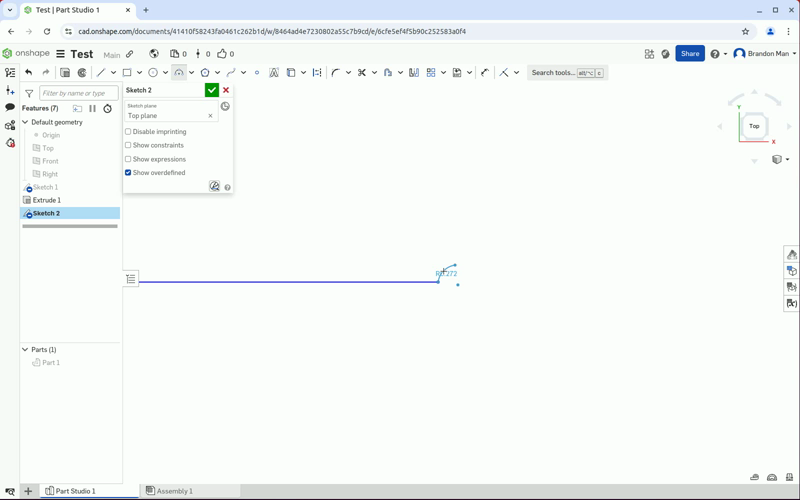
scroll(-6)
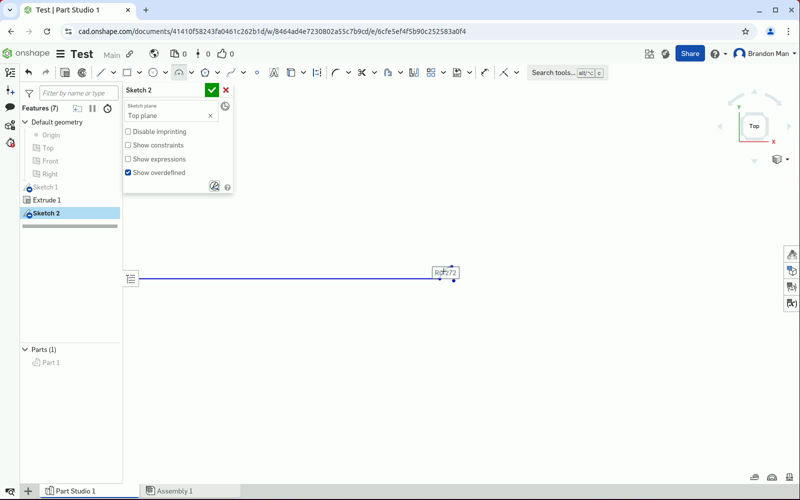
scroll(-6)
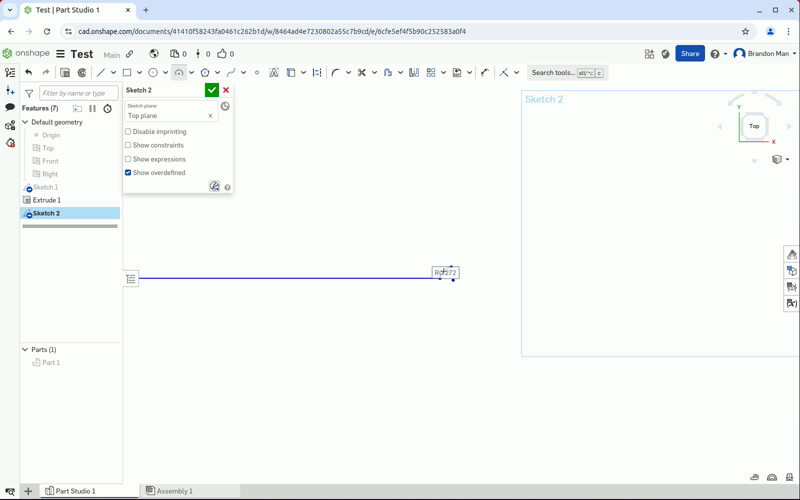
scroll(-6)
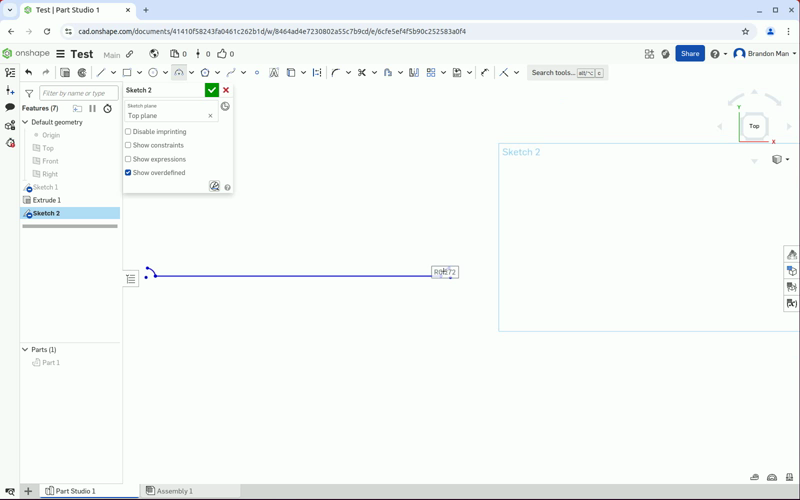
scroll(-6)
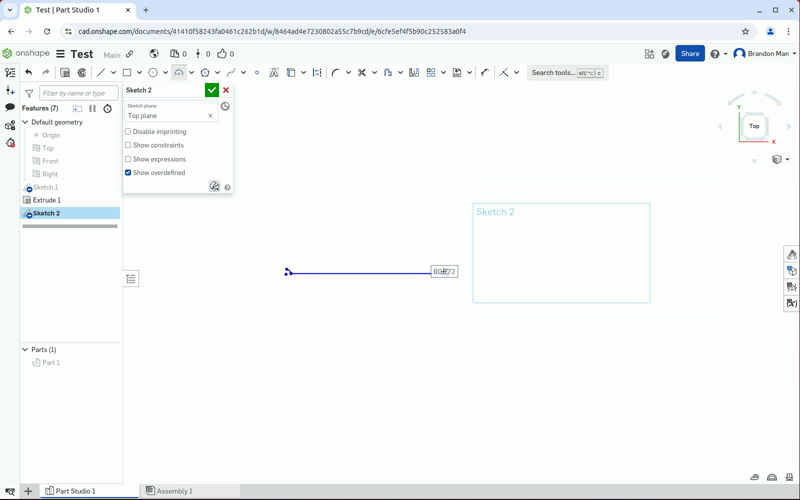
scroll(-6)
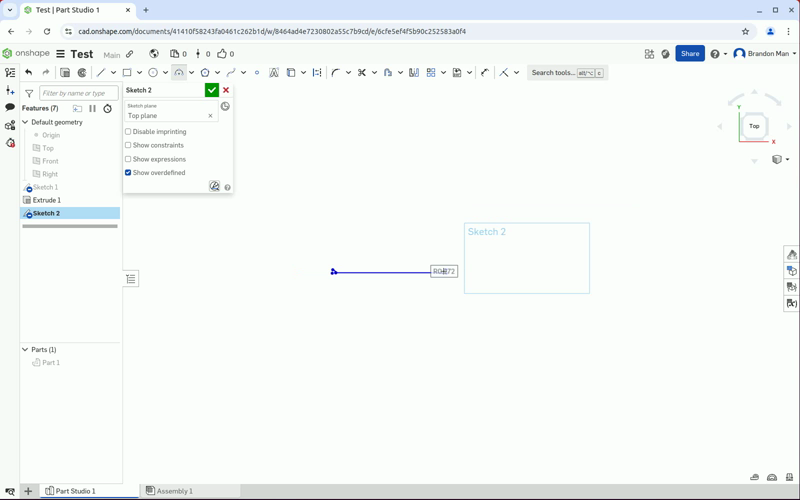
scroll(-6)
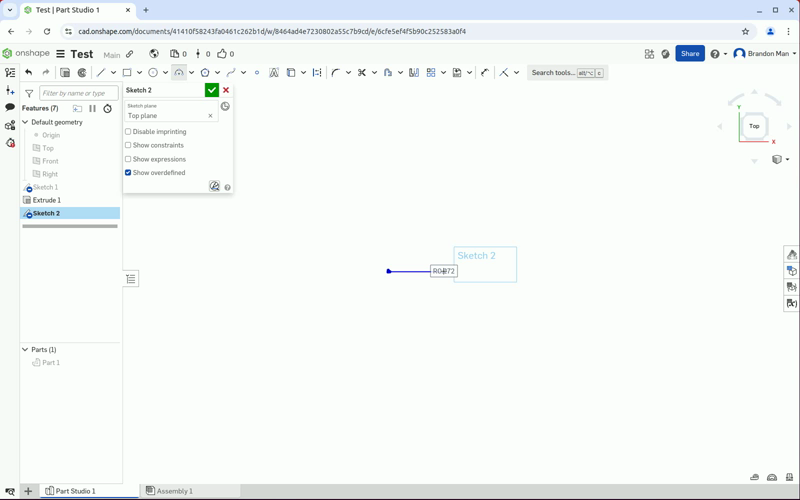
key_up(shift)
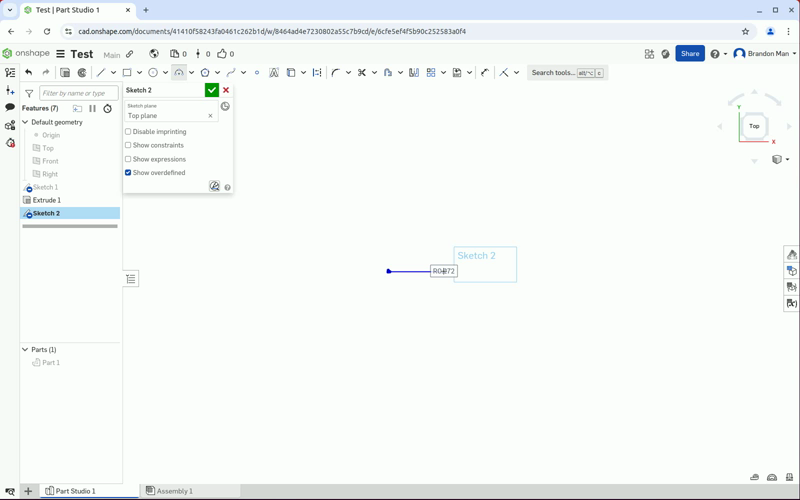
key(esc)
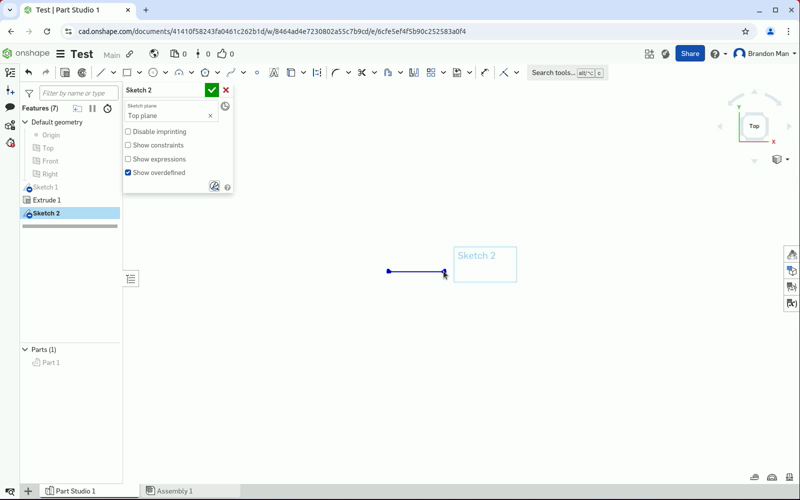
key(l)
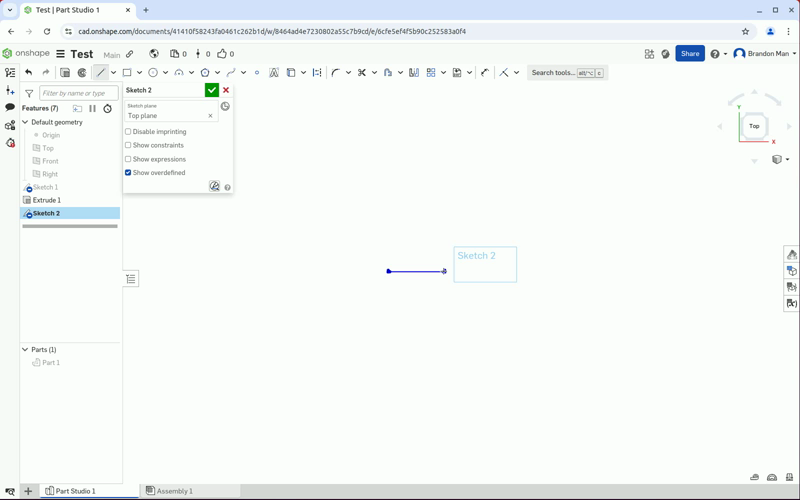
mouse_move(444, 270)
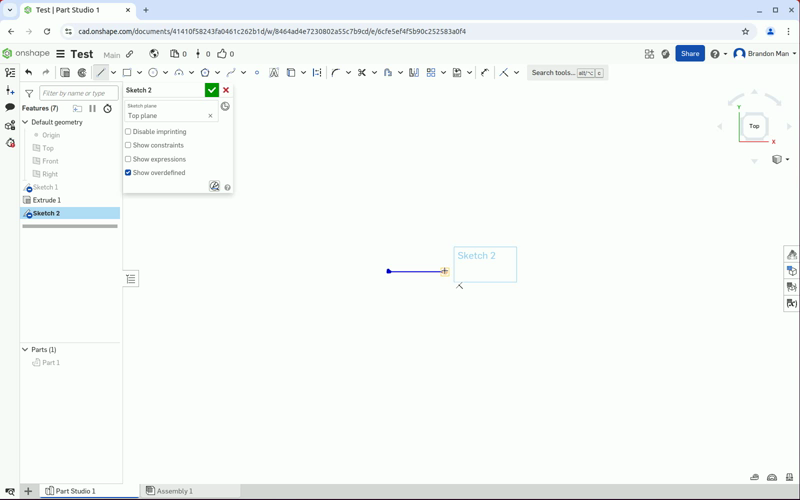
scroll(6)
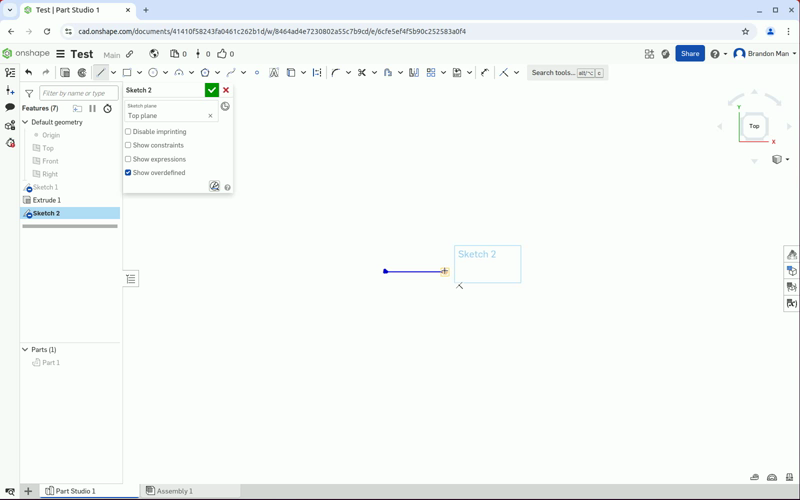
scroll(6)
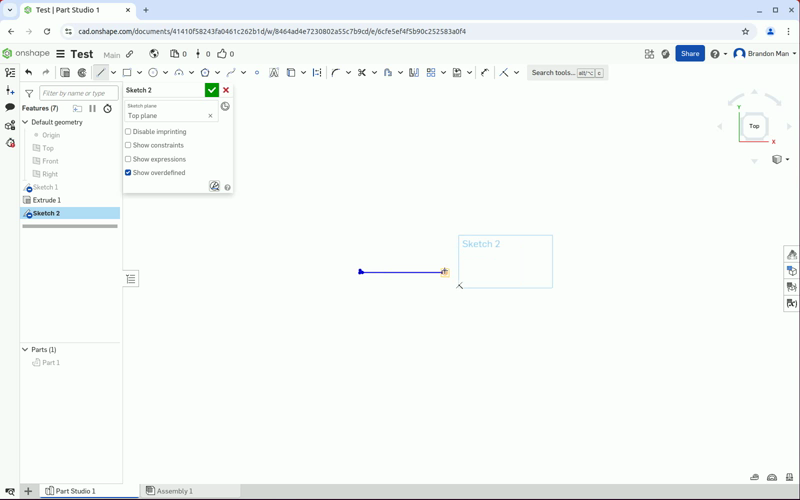
scroll(6)
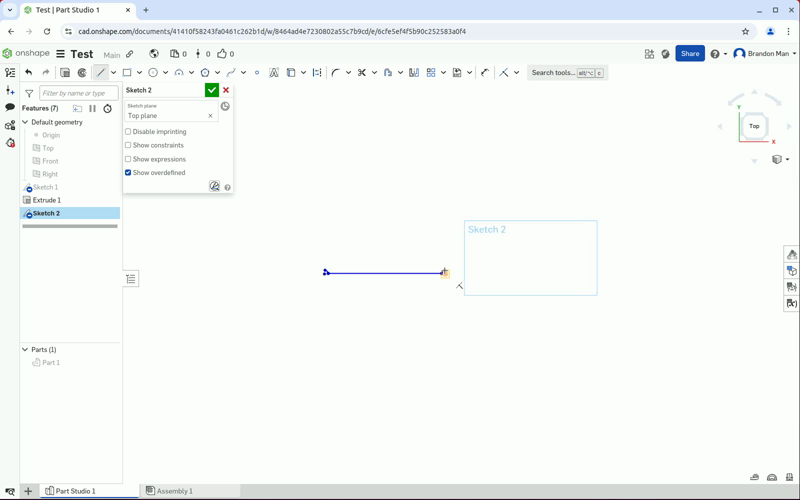
scroll(6)
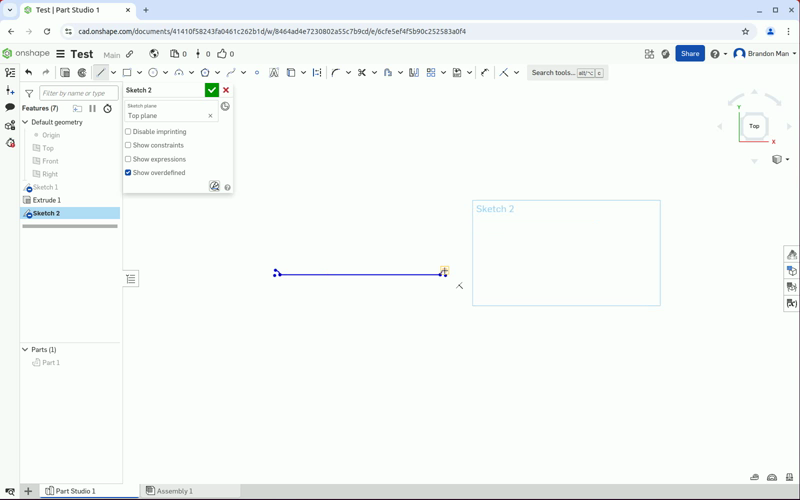
scroll(6)
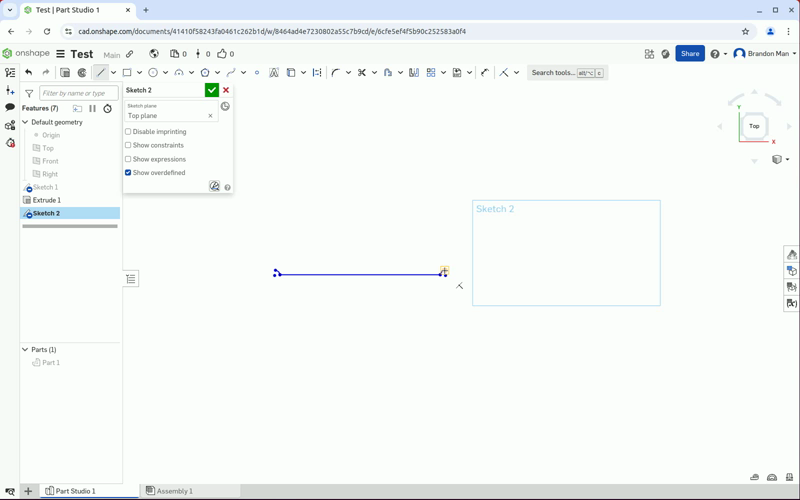
scroll(6)
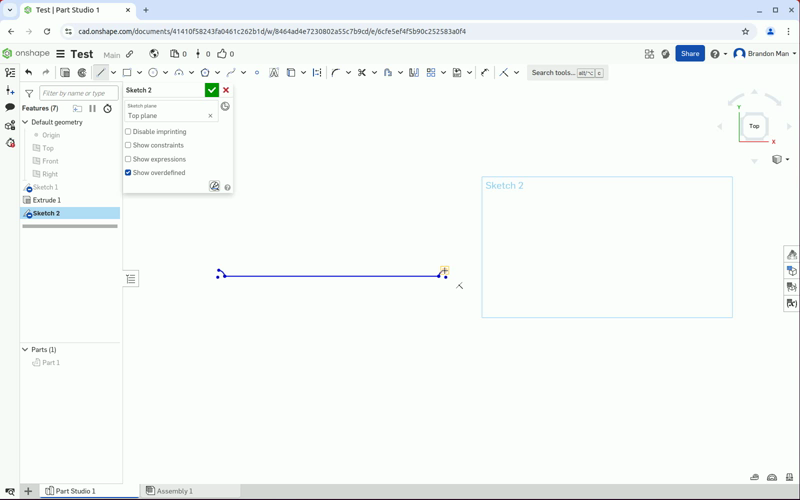
scroll(6)
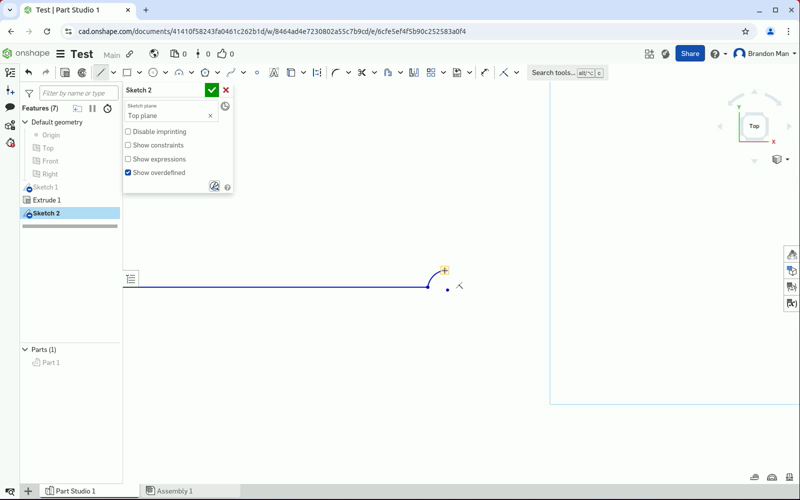
click(444, 270)
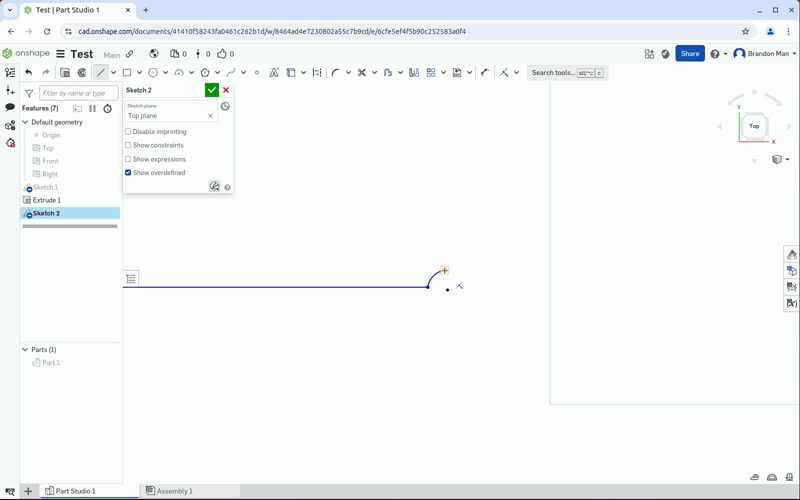
scroll(-6)
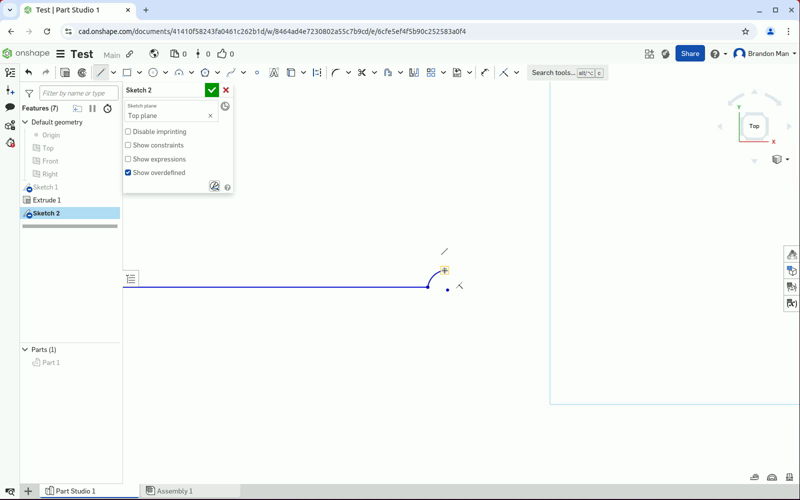
scroll(-6)
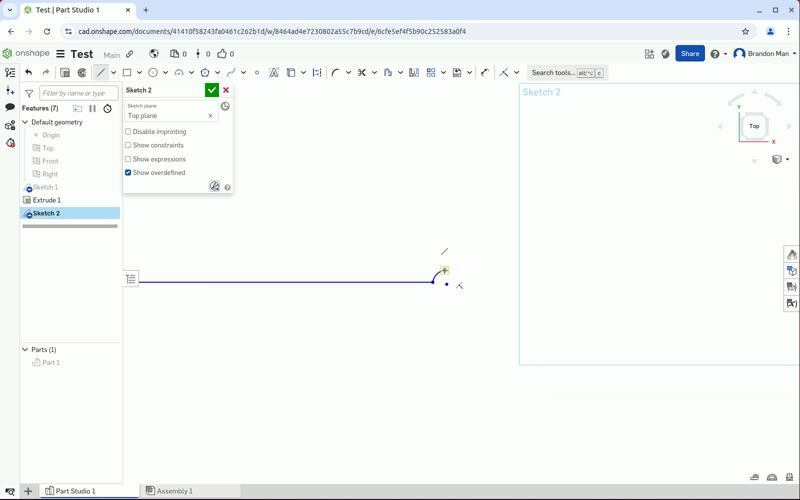
scroll(-6)
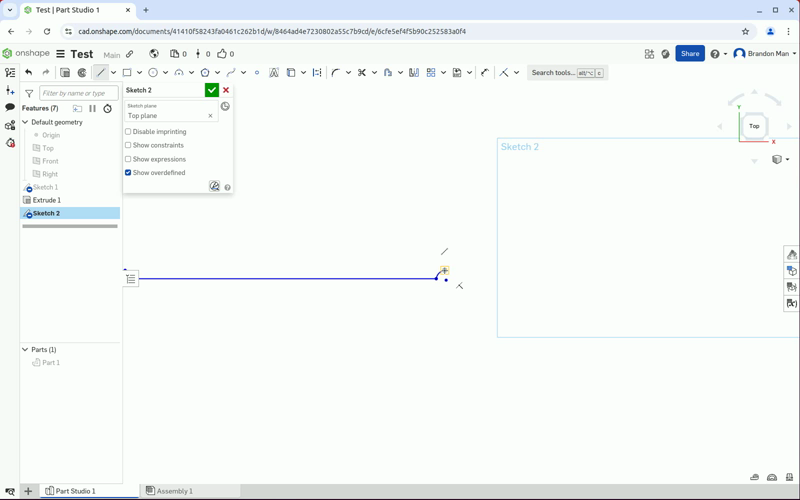
scroll(-6)
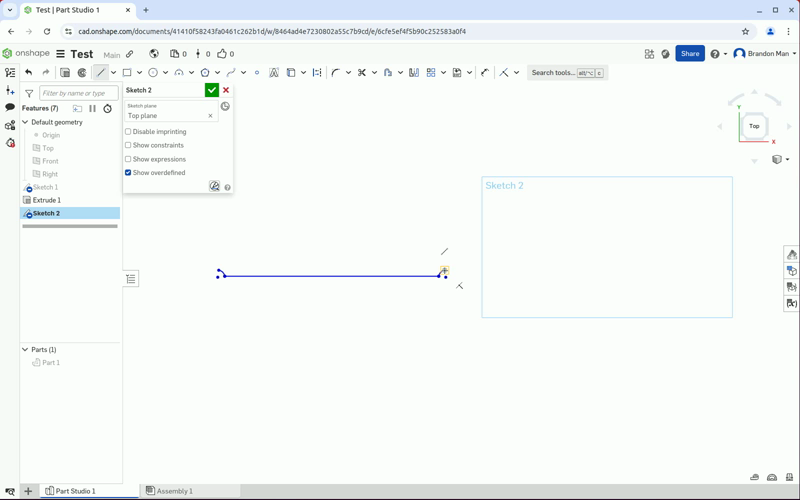
scroll(-6)
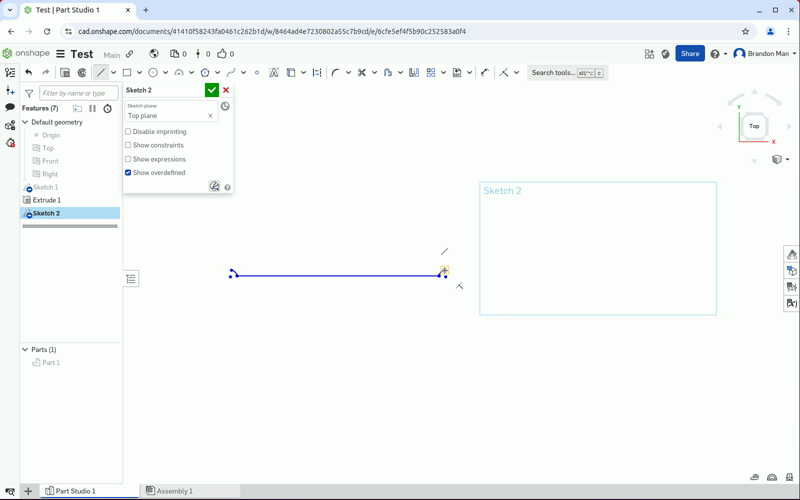
scroll(-6)
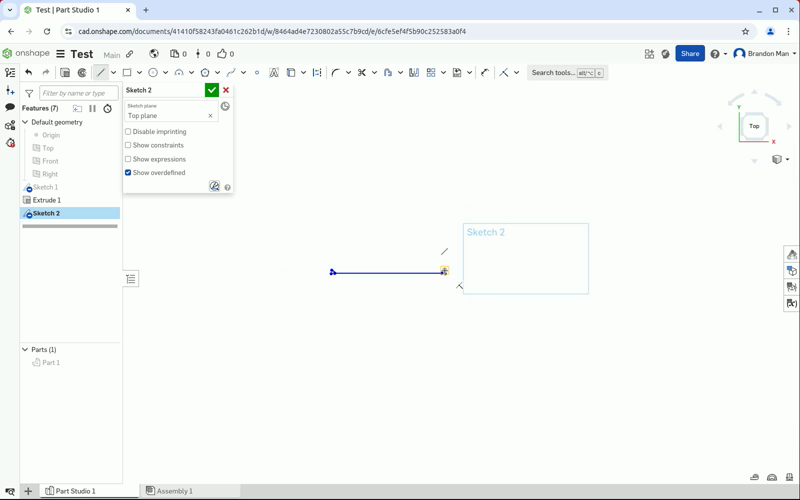
scroll(-6)
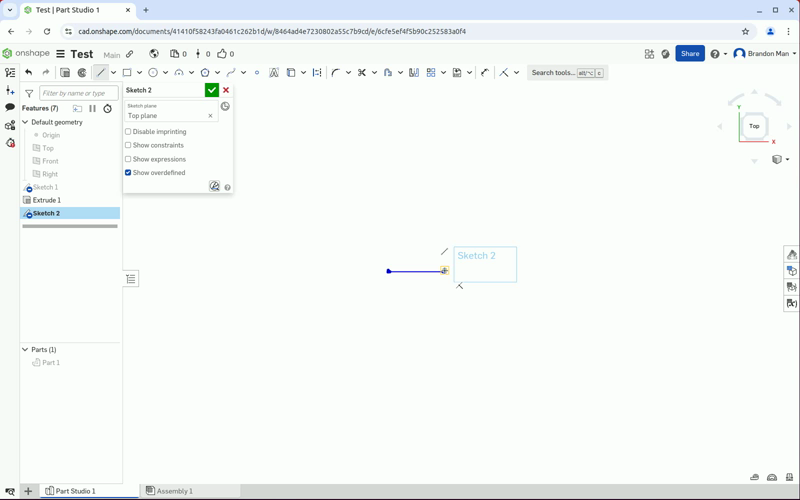
key_down(shift)
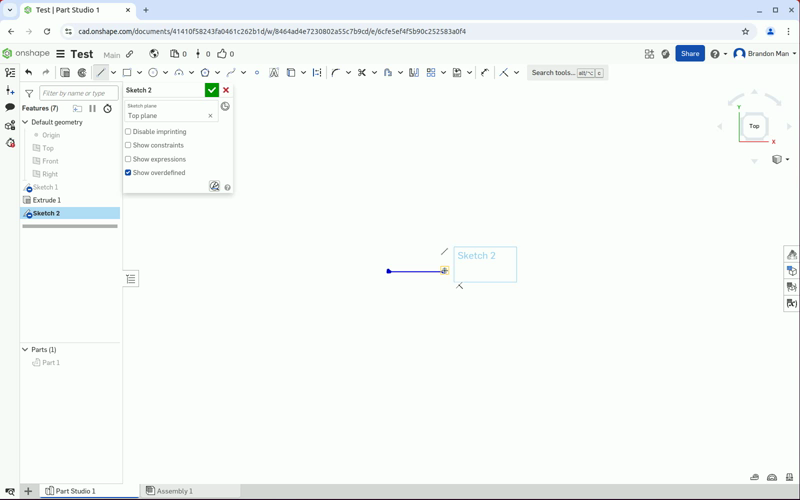
mouse_move(474, 270)
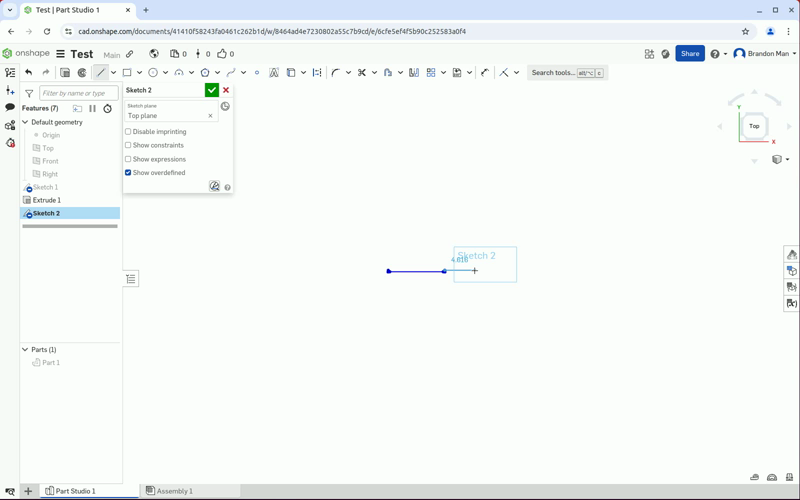
mouse_move(444, 259)
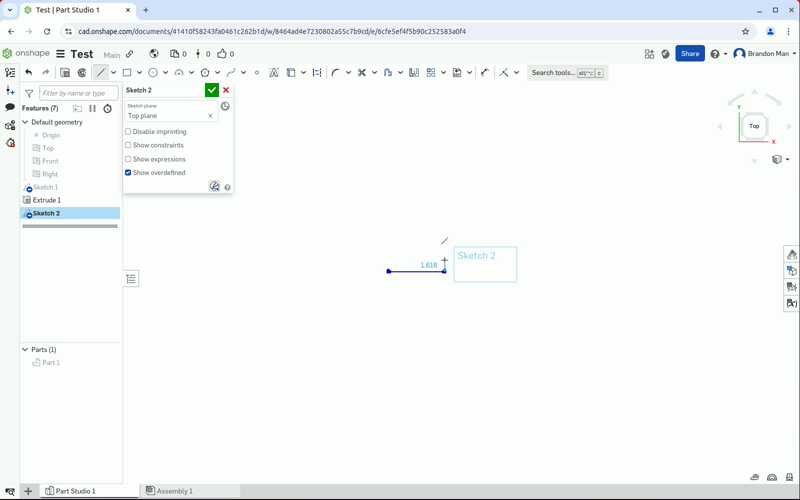
click(444, 259)
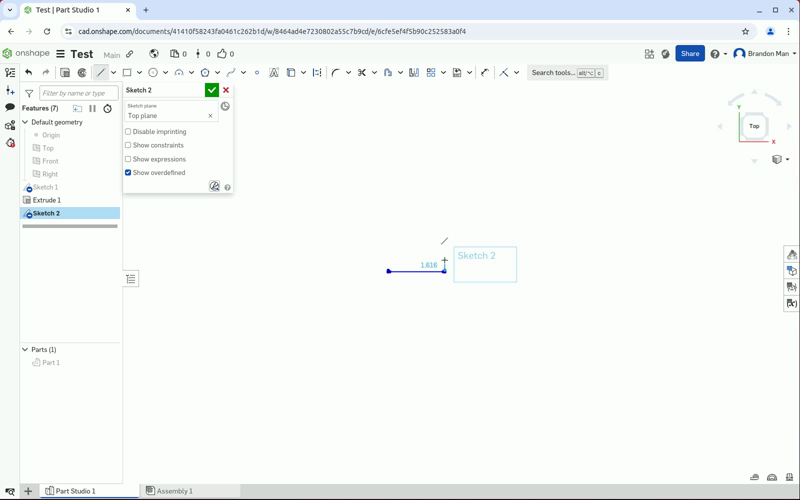
key_up(shift)
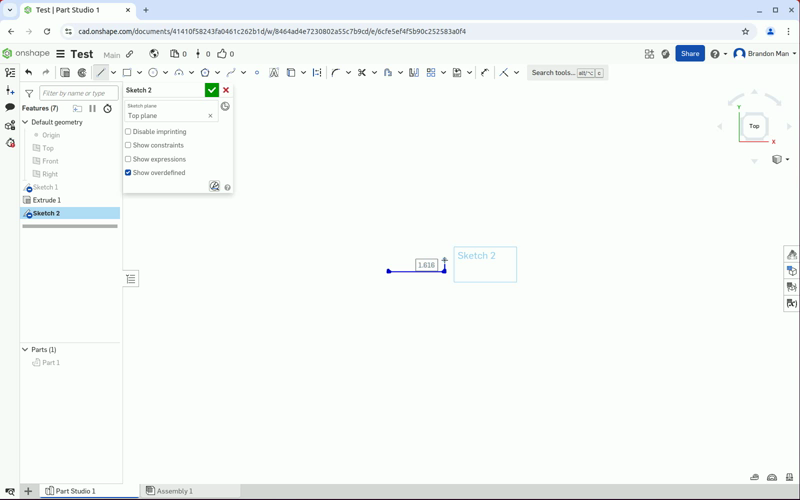
key_down(shift)
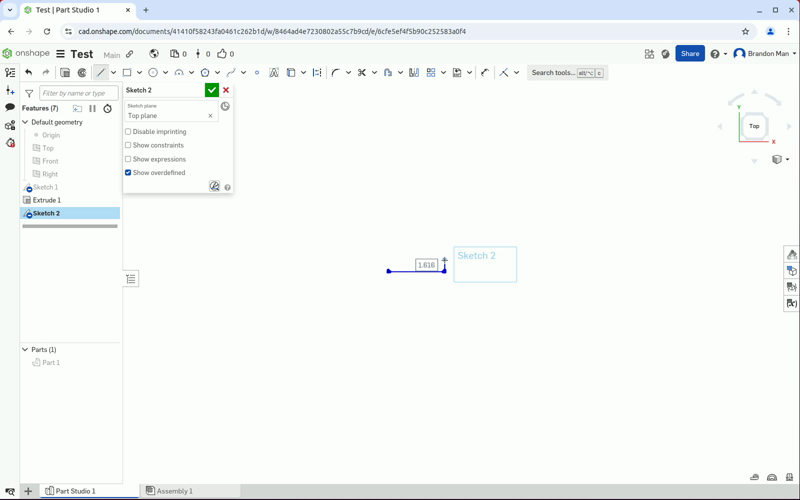
mouse_move(474, 259)
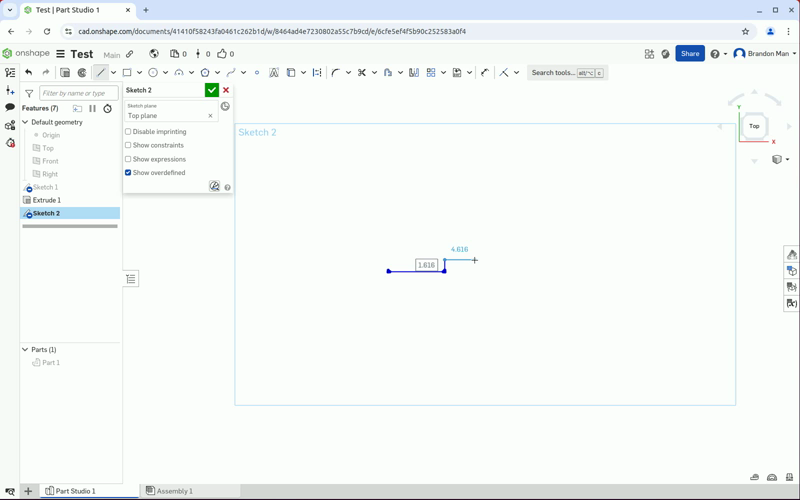
mouse_move(388, 259)
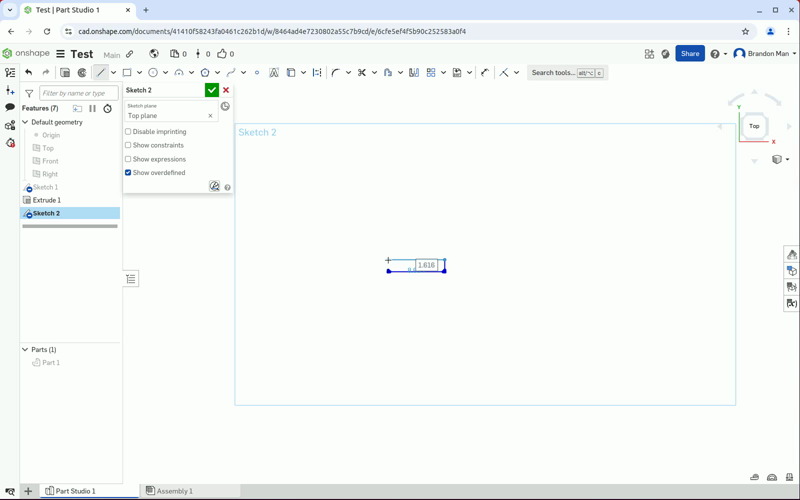
click(388, 259)
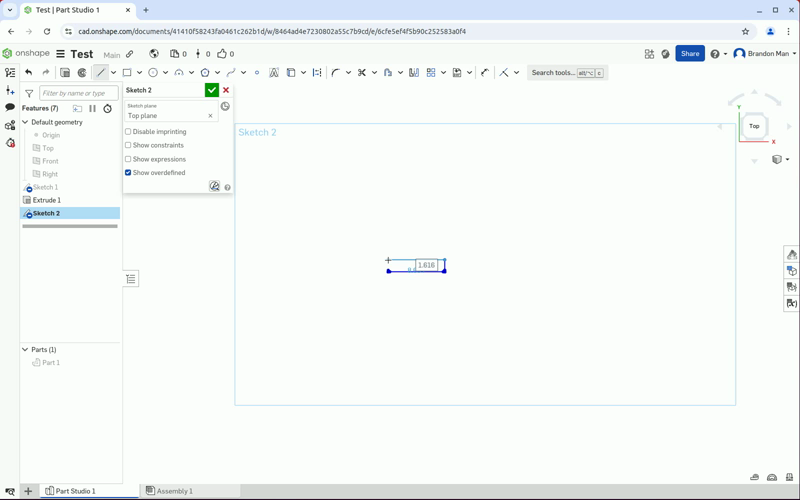
key_up(shift)
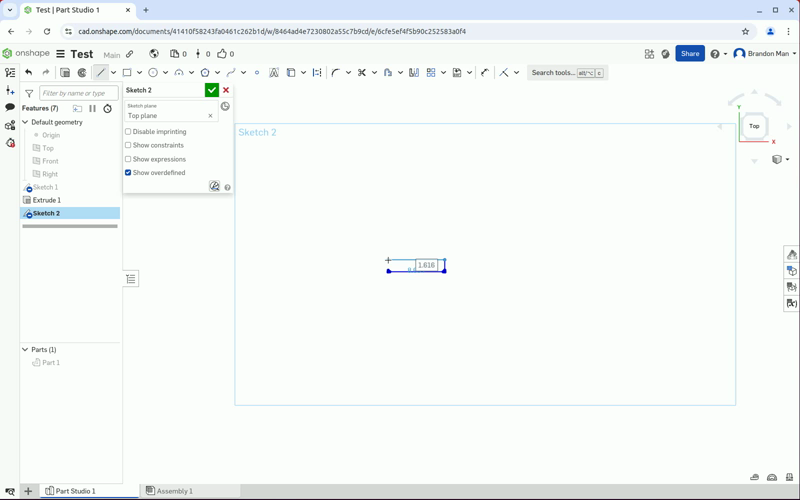
mouse_move(418, 259)
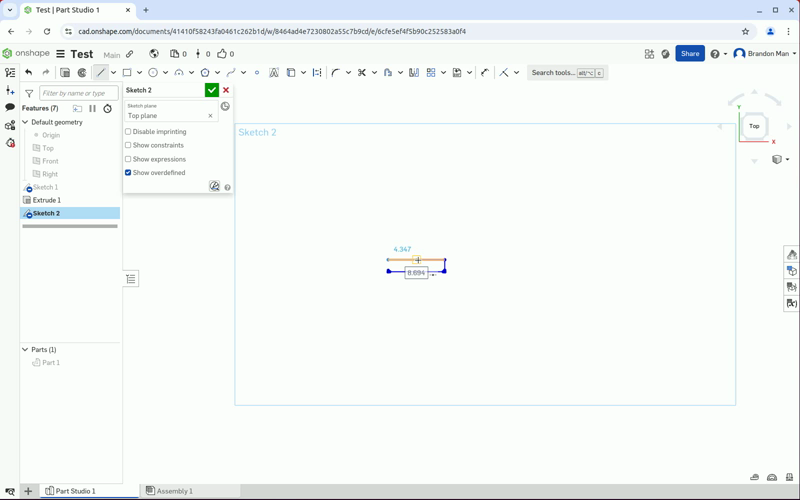
key_down(shift)
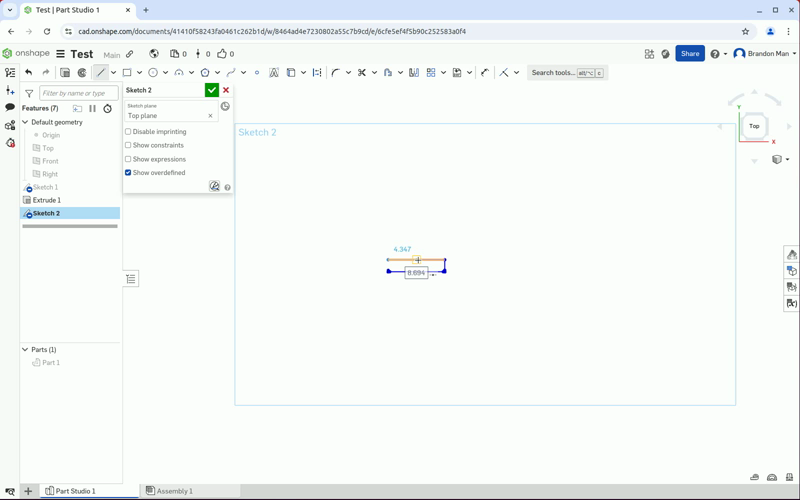
mouse_move(388, 270)
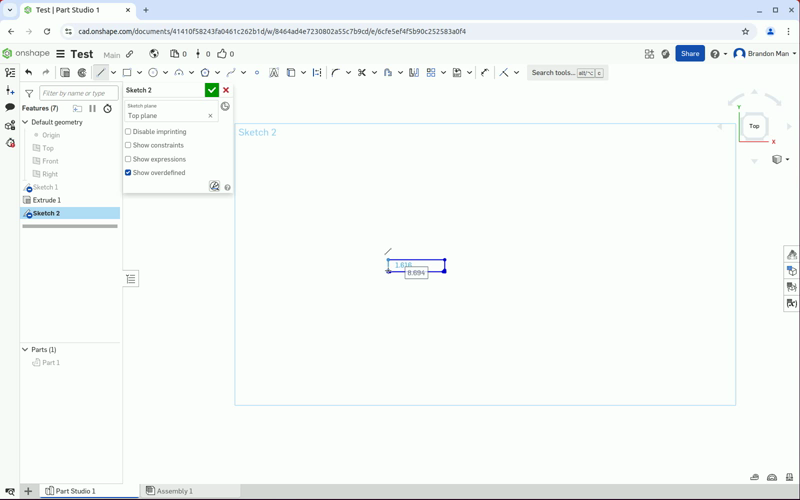
scroll(6)
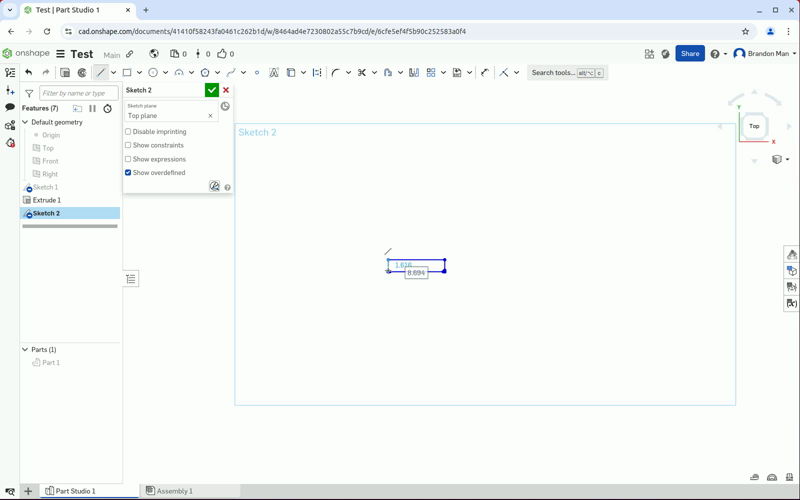
scroll(6)
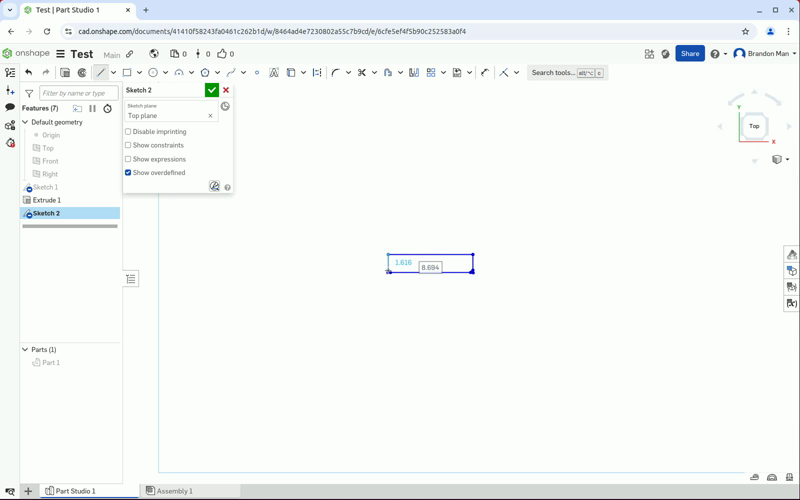
scroll(6)
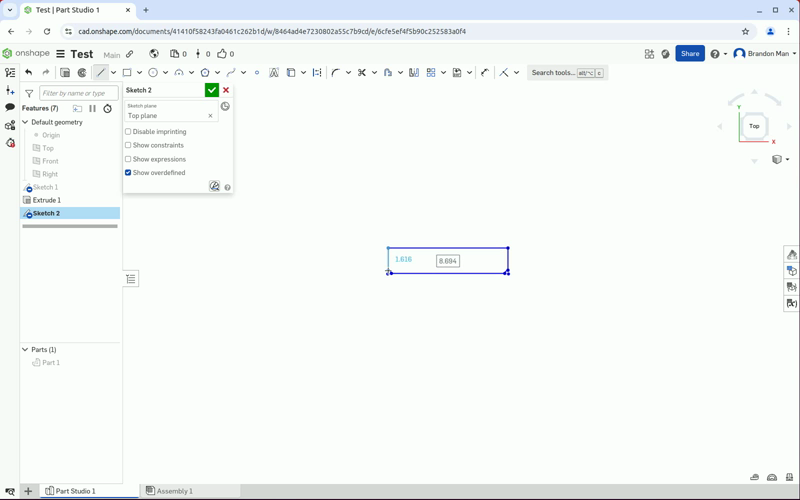
scroll(6)
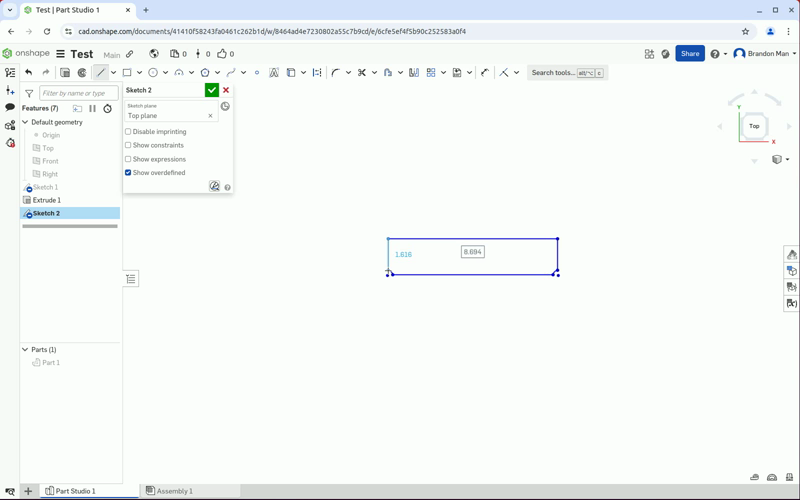
scroll(6)
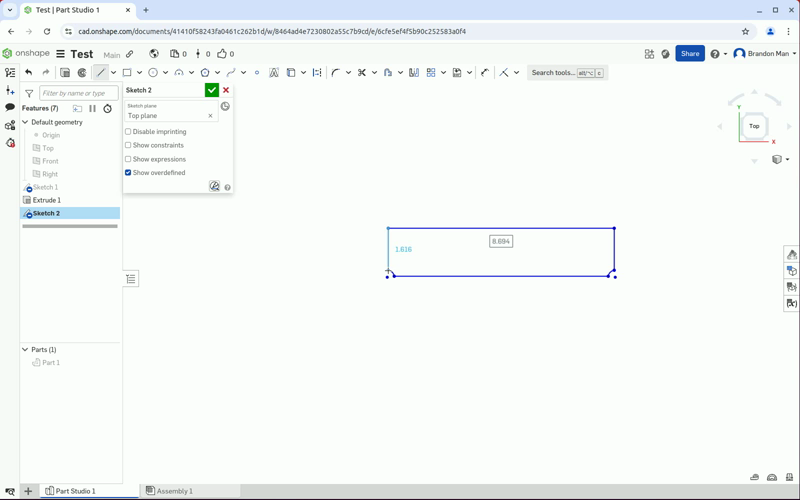
scroll(6)
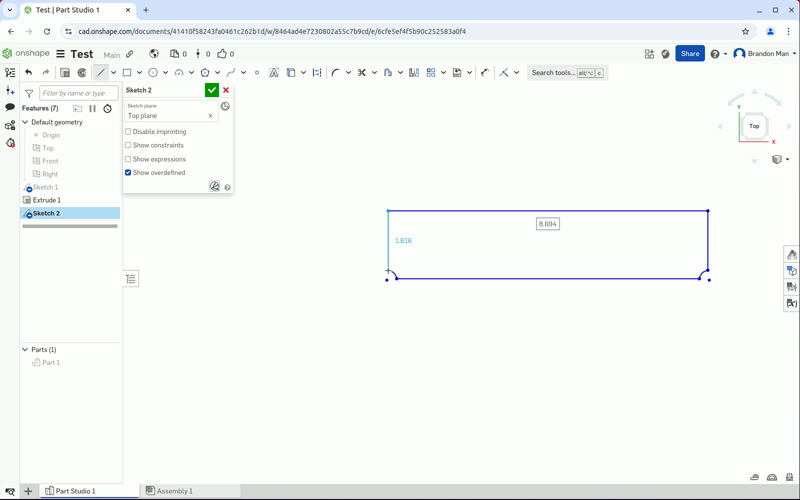
scroll(6)
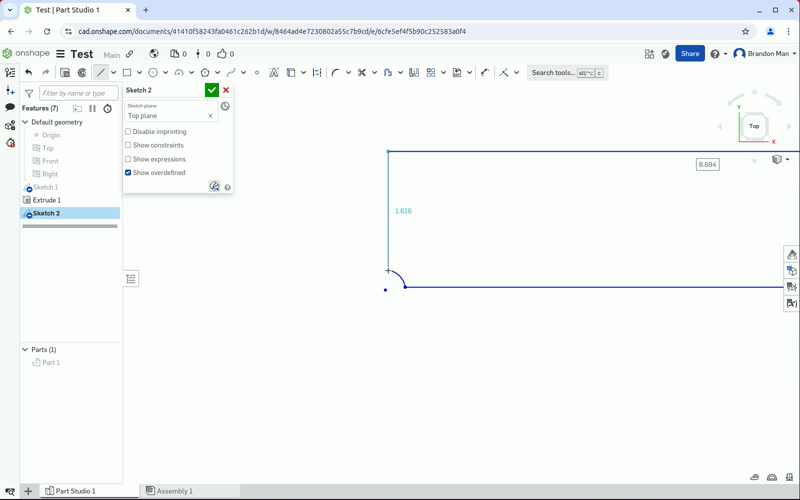
key_up(shift)
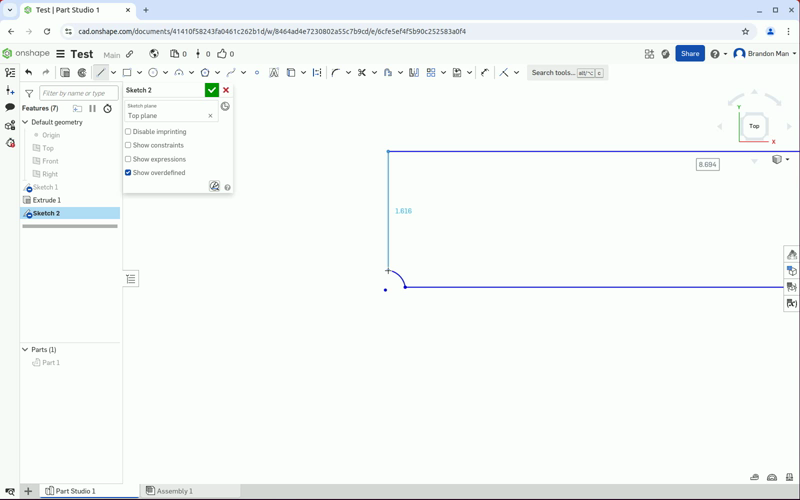
click(388, 270)
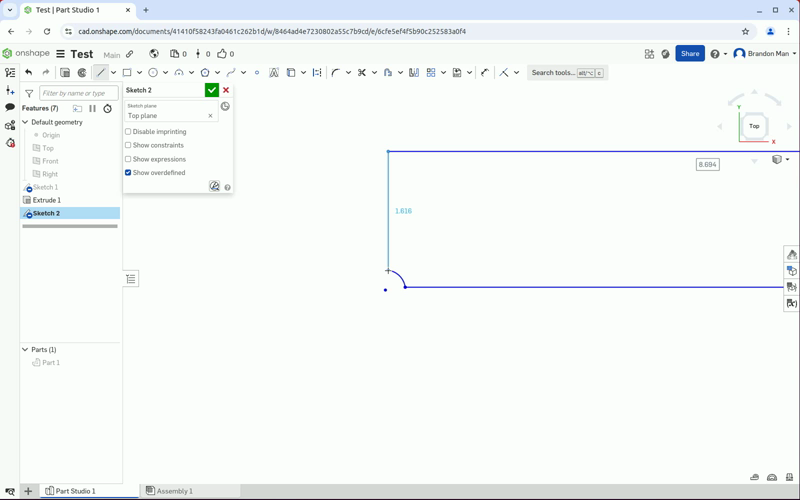
scroll(-6)
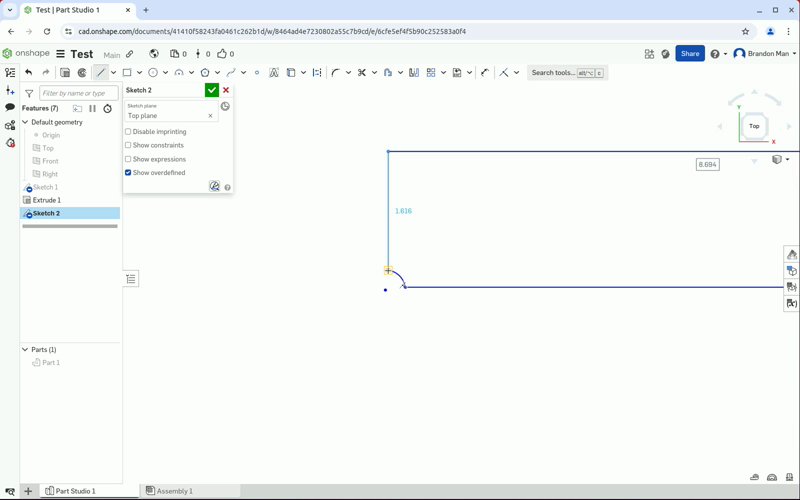
scroll(-6)
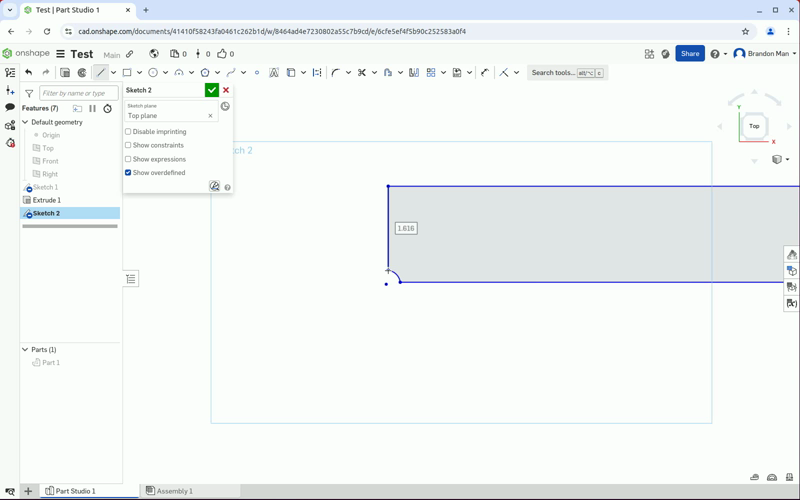
scroll(-6)
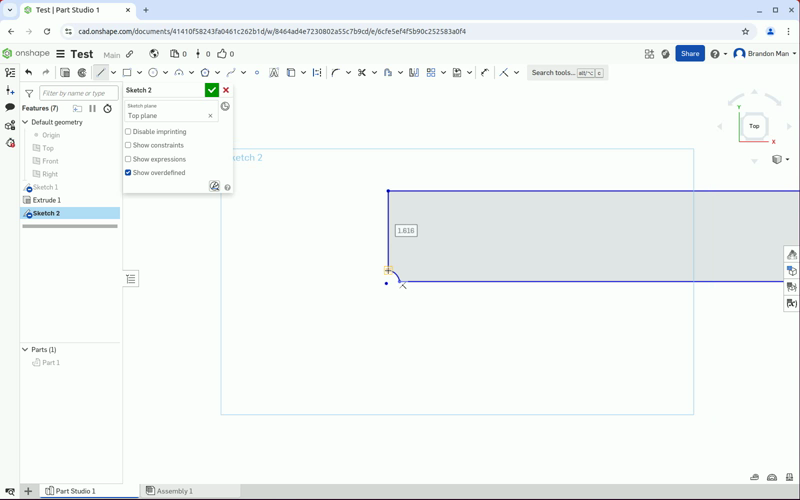
scroll(-6)
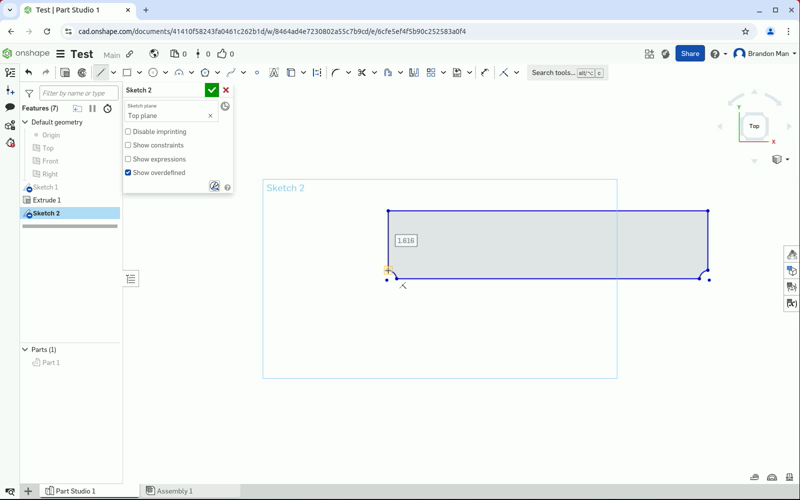
scroll(-6)
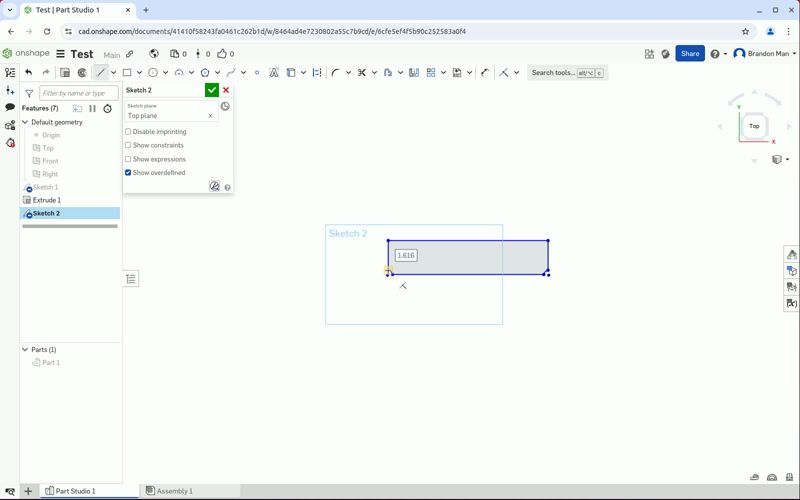
scroll(-6)
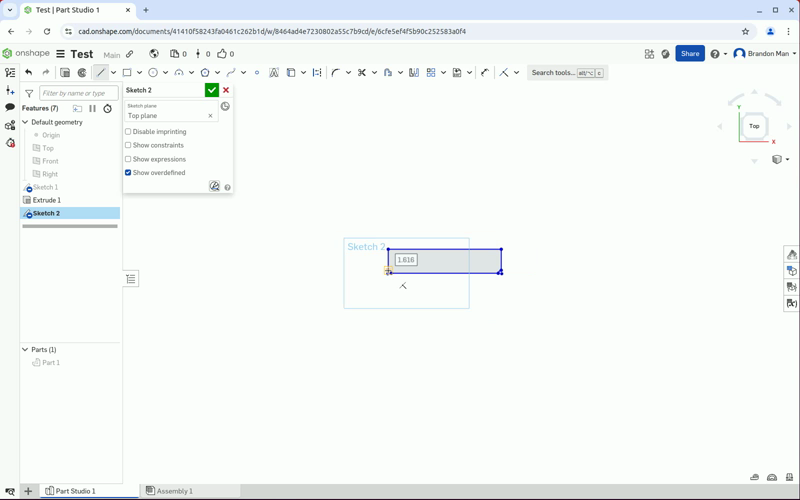
scroll(-6)
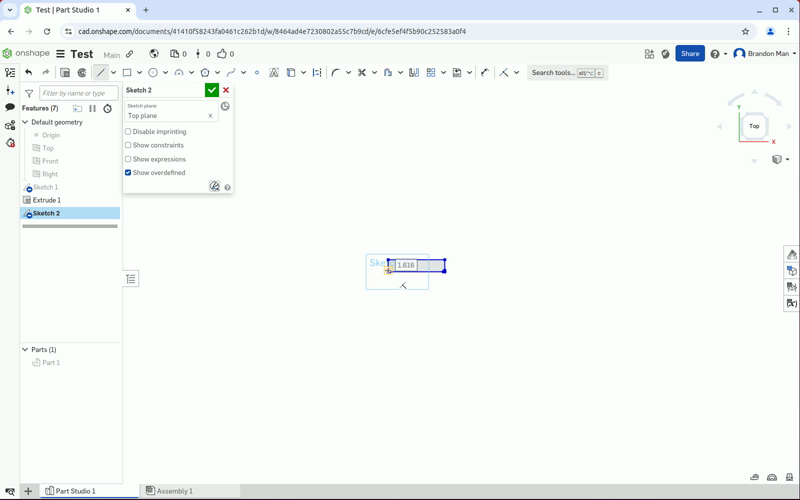
key(esc)
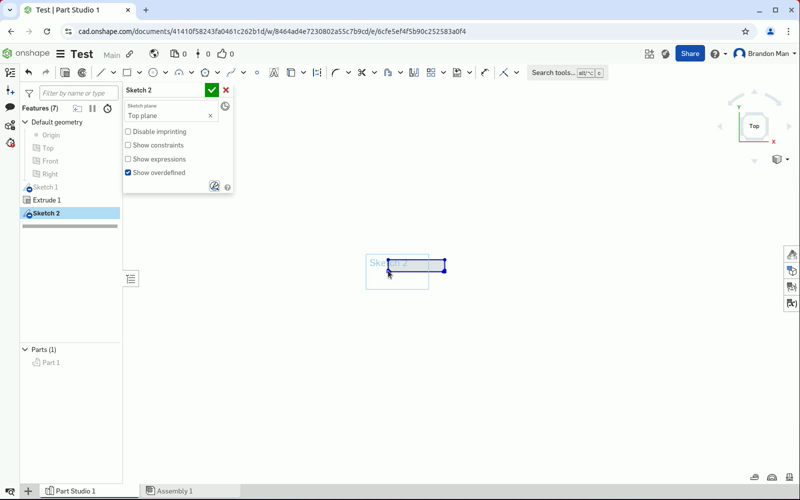
mouse_move(392, 271)
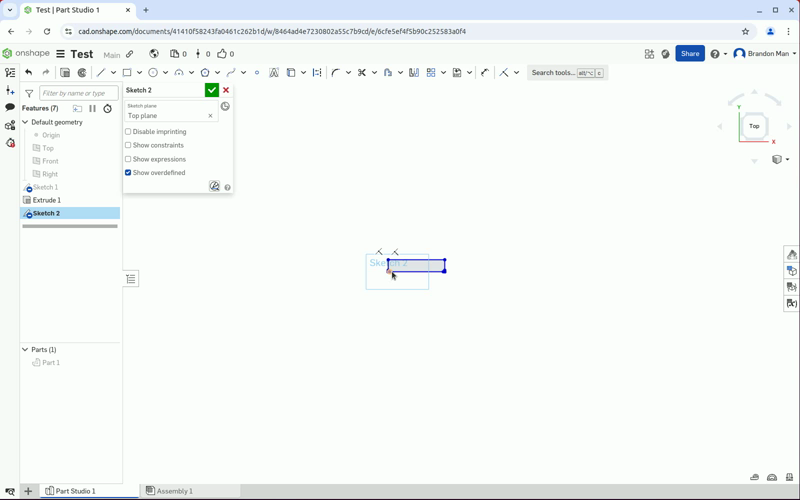
scroll(6)
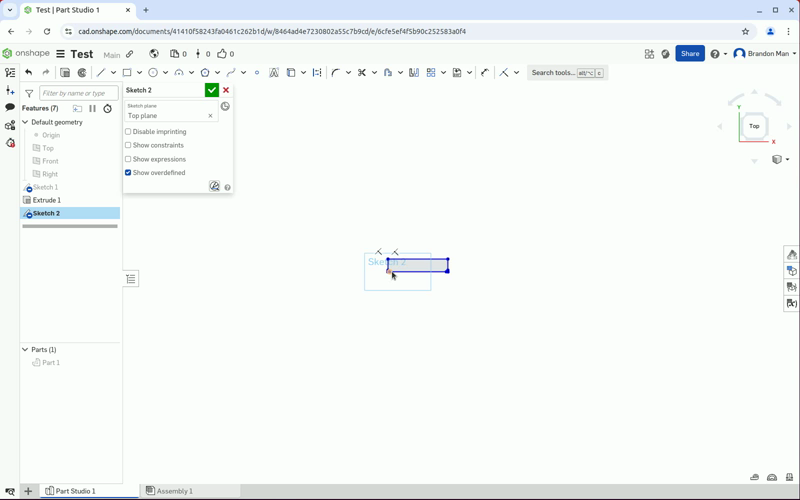
scroll(6)
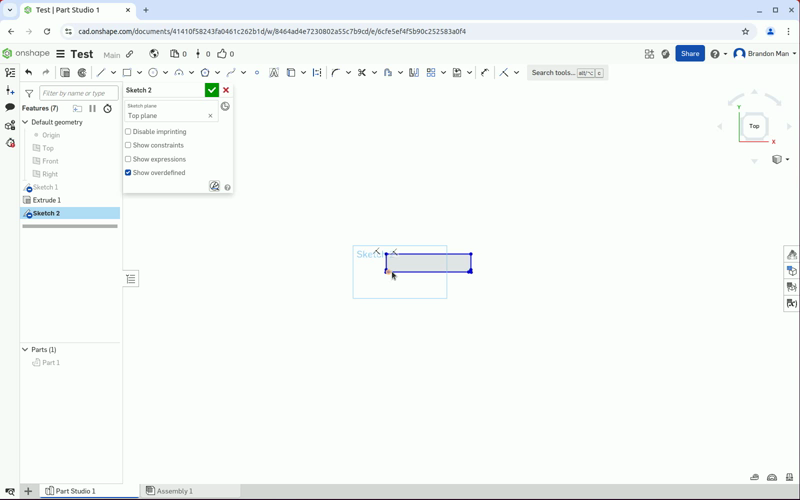
scroll(6)
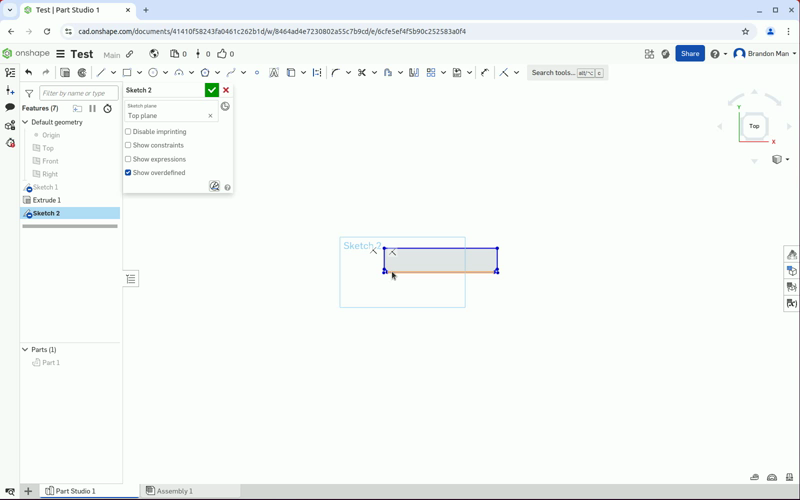
scroll(6)
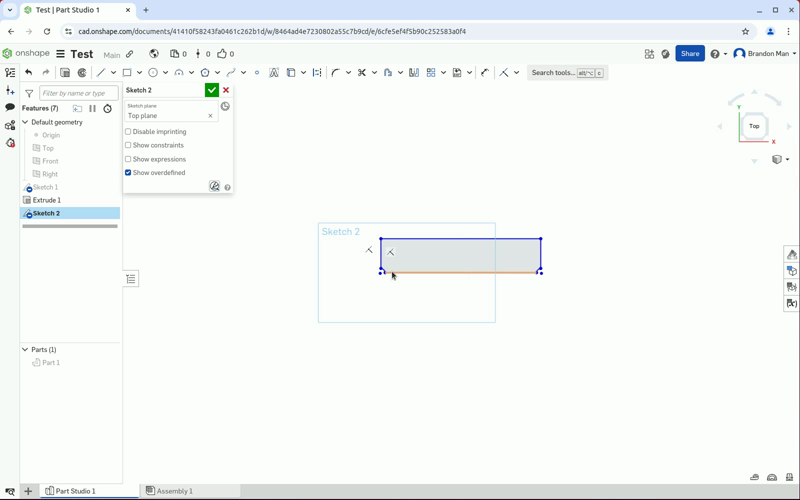
scroll(6)
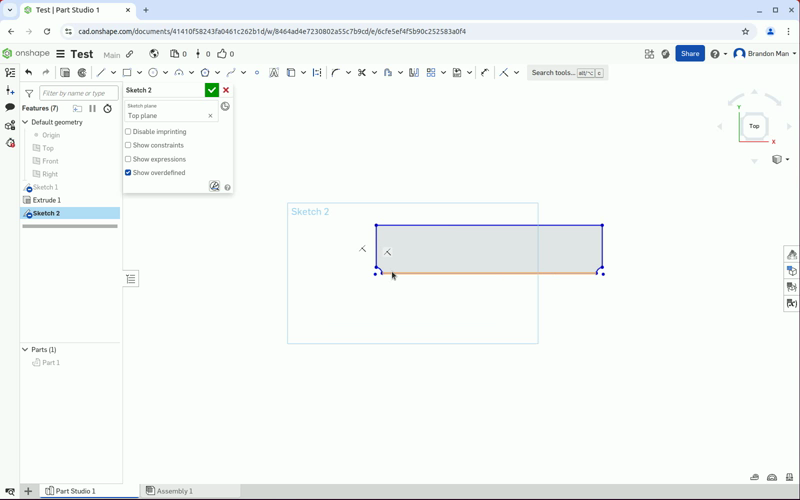
scroll(6)
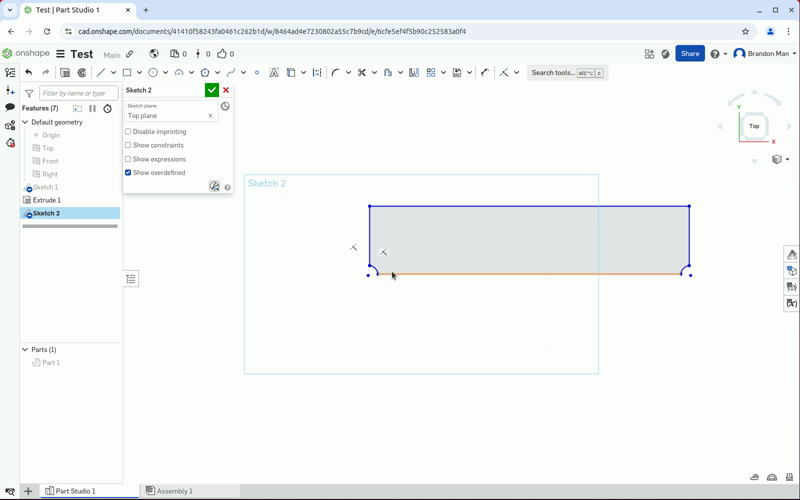
scroll(6)
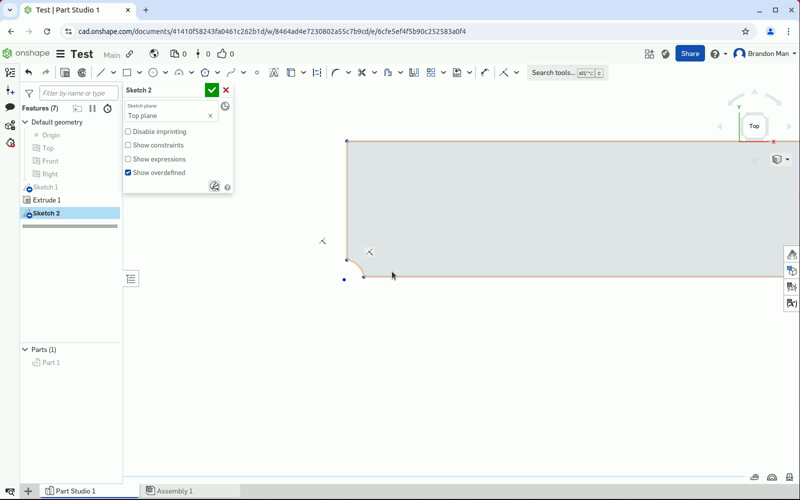
click(392, 271)
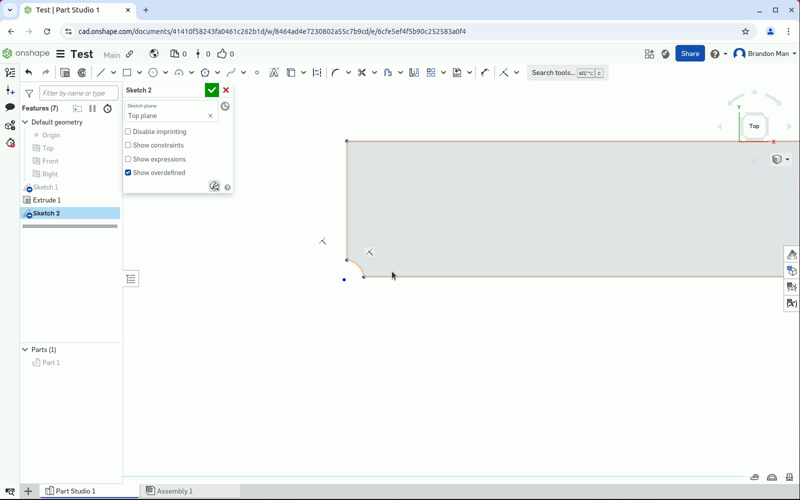
scroll(-6)
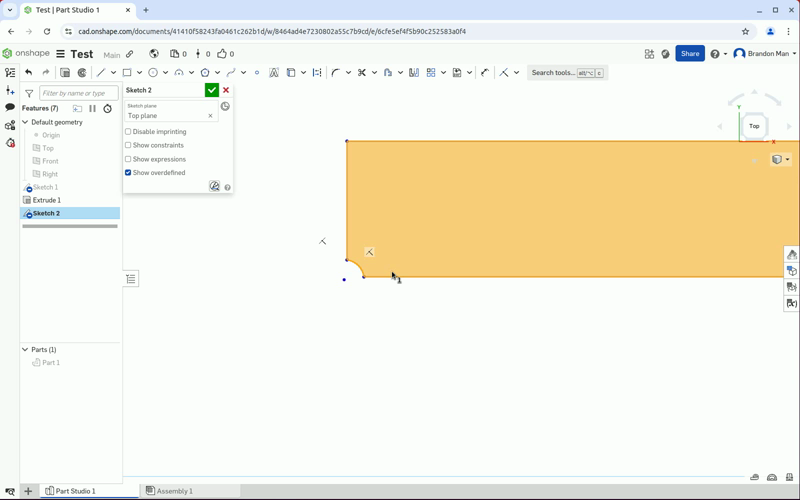
scroll(-6)
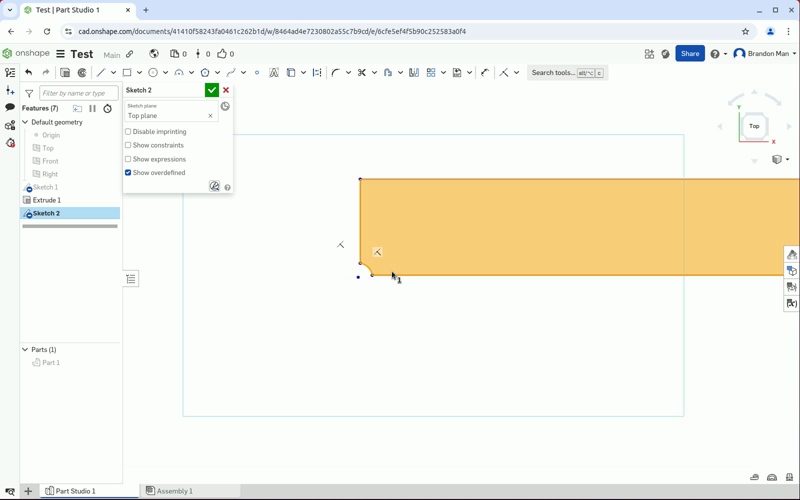
scroll(-6)
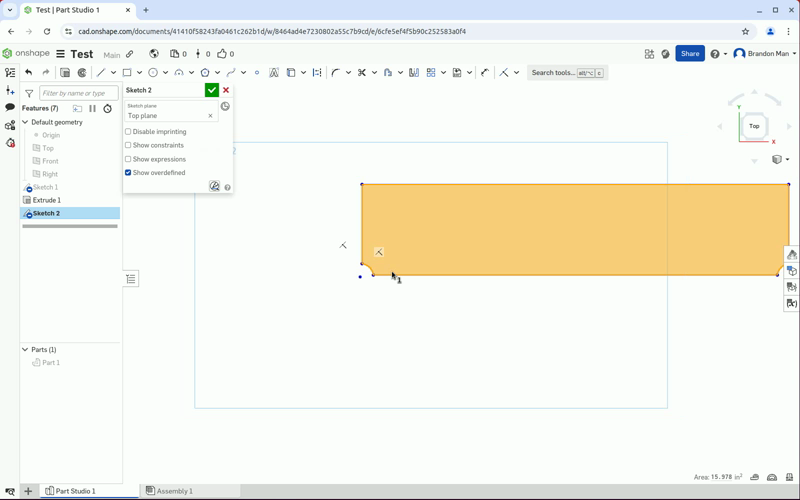
scroll(-6)
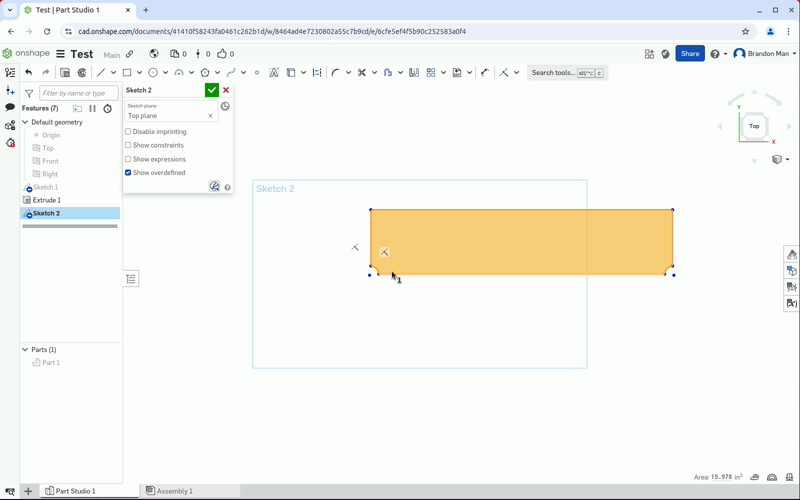
scroll(-6)
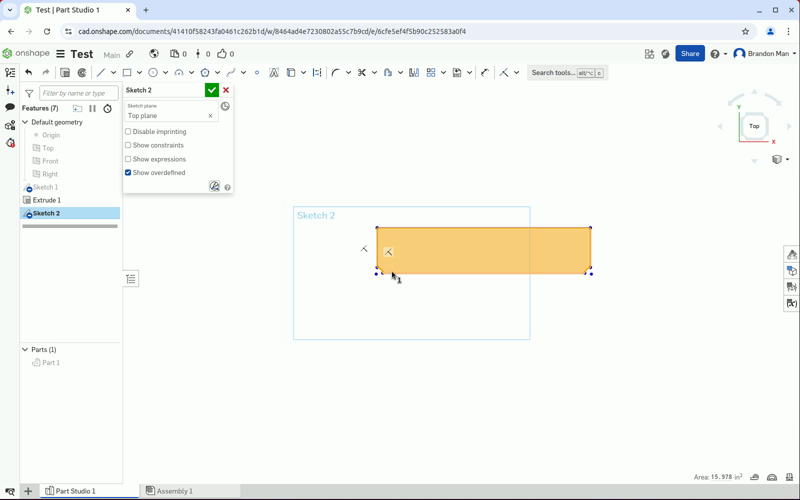
scroll(-6)
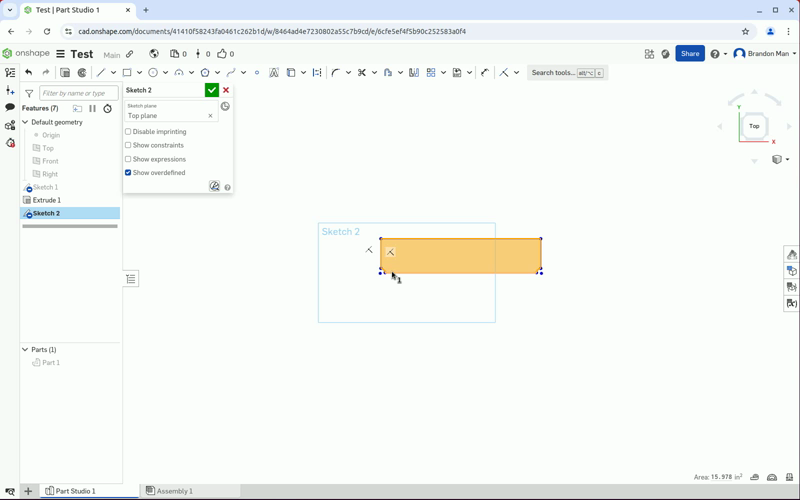
scroll(-6)
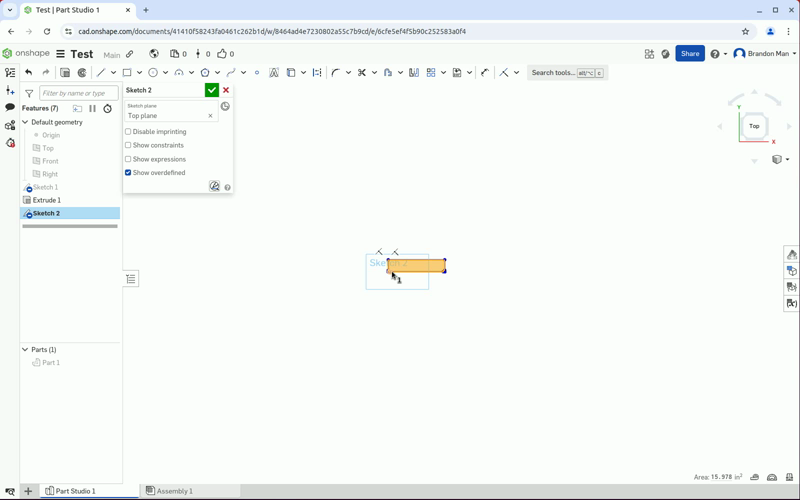
mouse_move(73, 352)
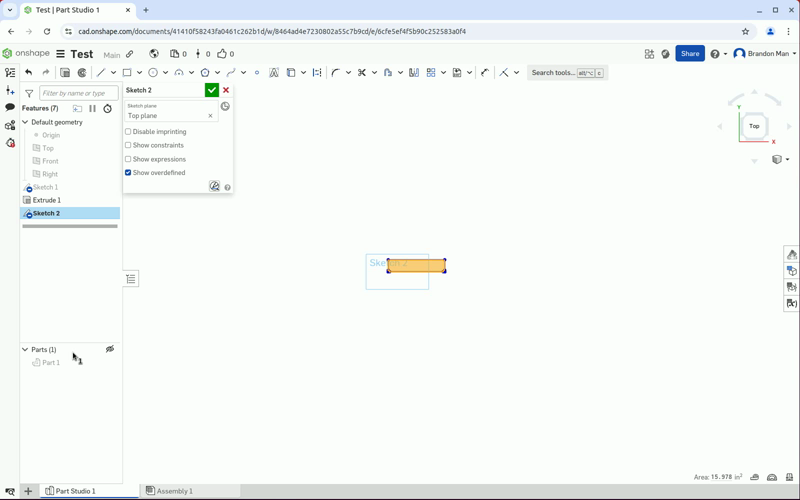
key(shift+y)
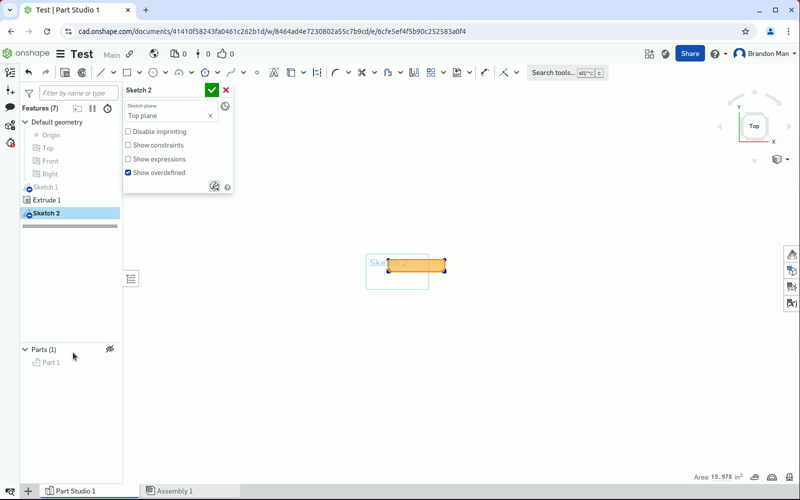
key(shift+e)
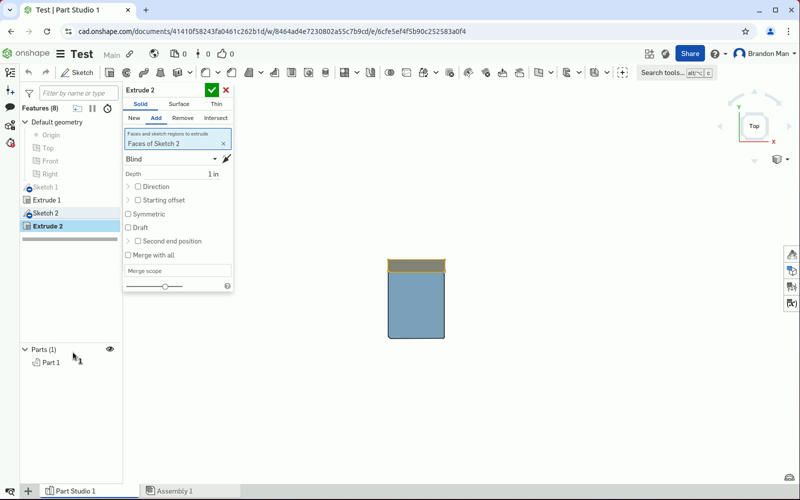
mouse_move(143, 106)
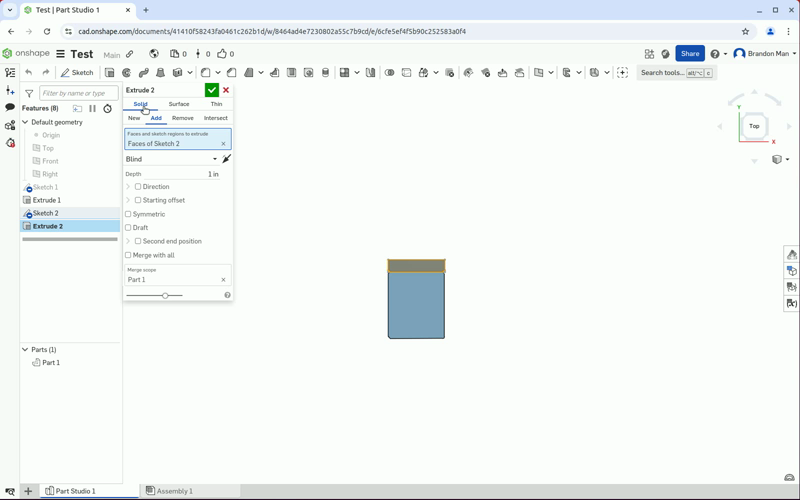
click(143, 106)
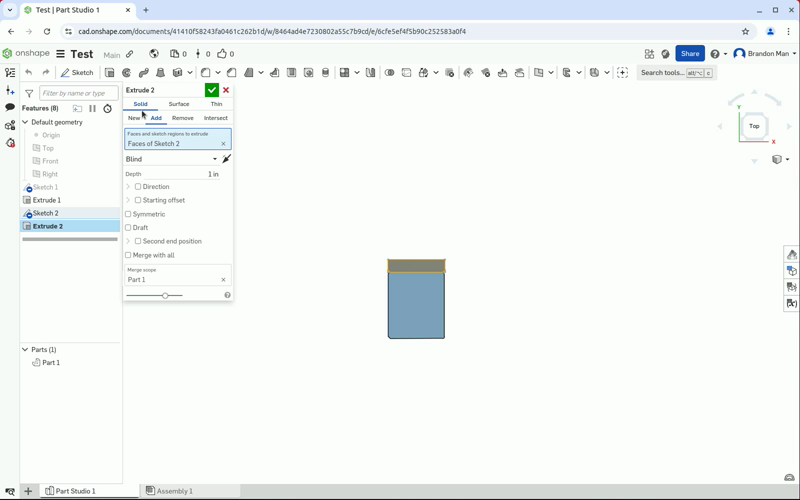
mouse_move(137, 120)
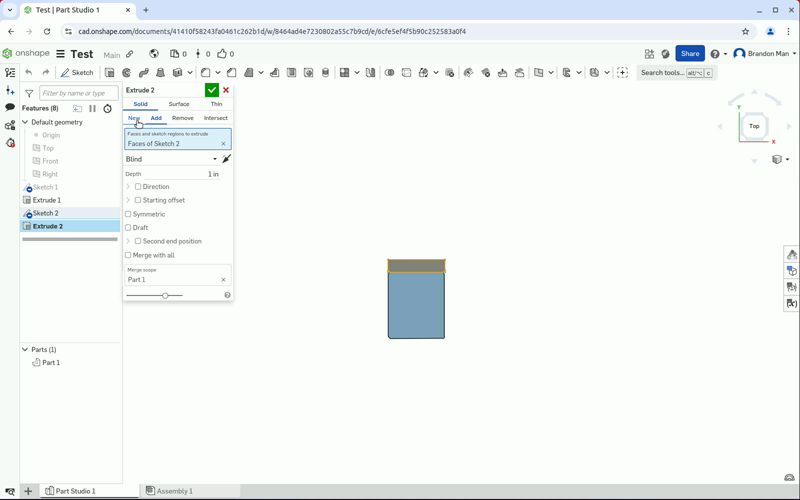
click(137, 120)
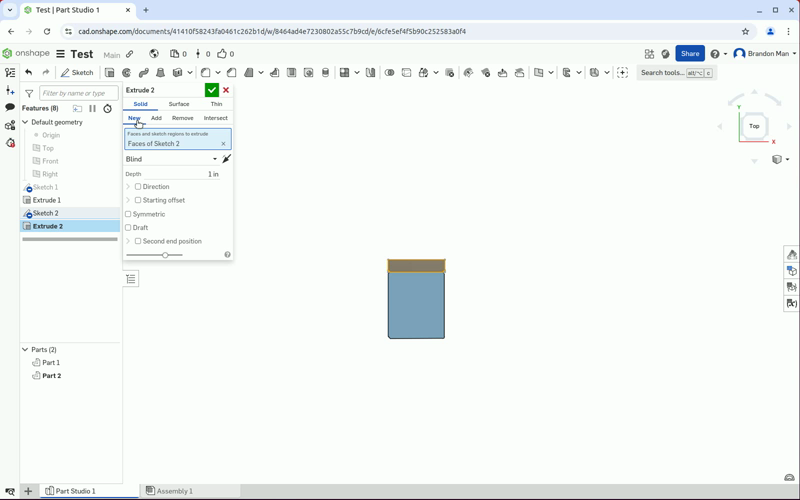
key(tab, 4)
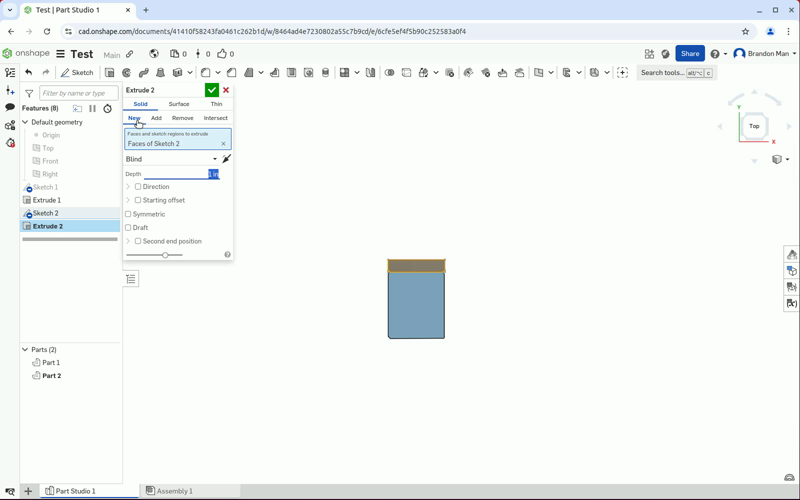
text(4.814)
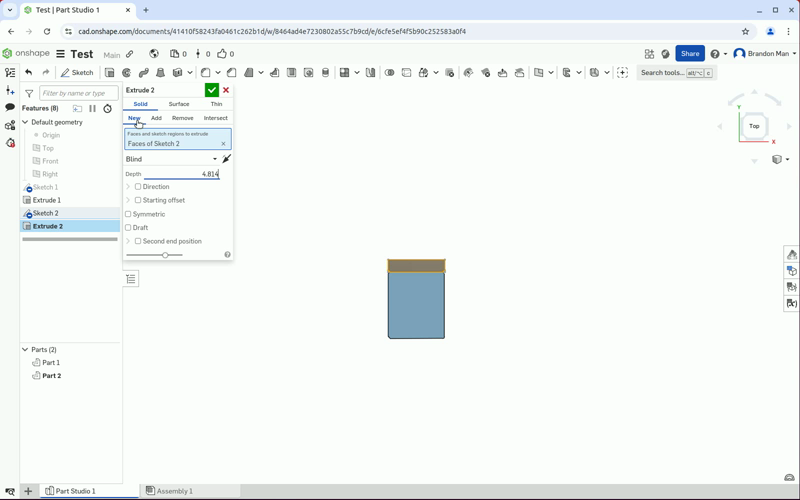
key(enter)
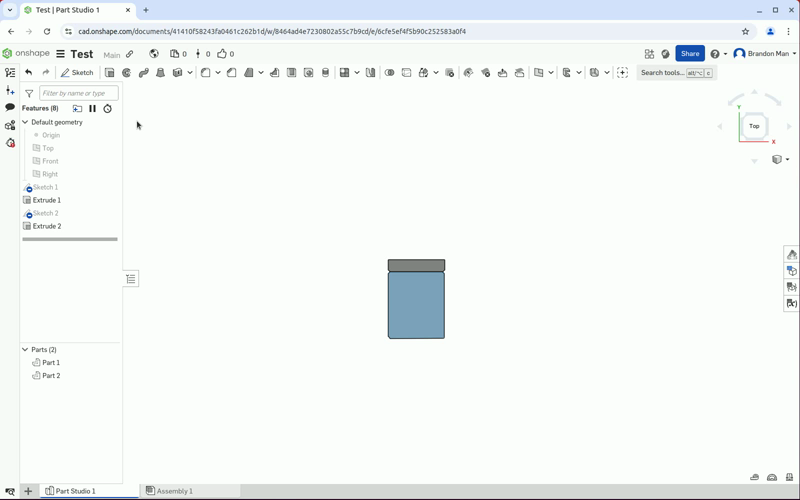
key(shift+h)
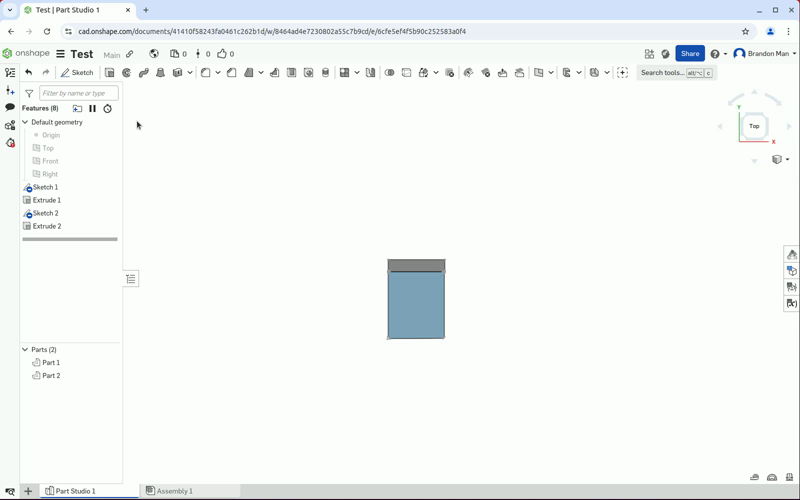
key(shift+h)
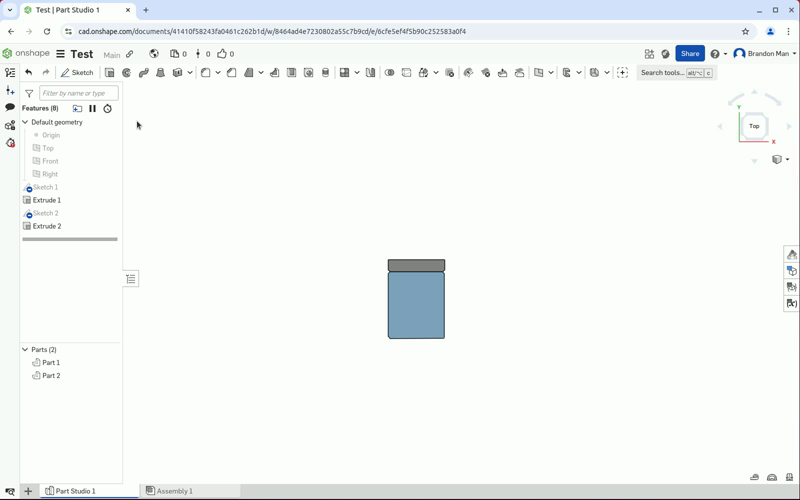
mouse_move(73, 189)
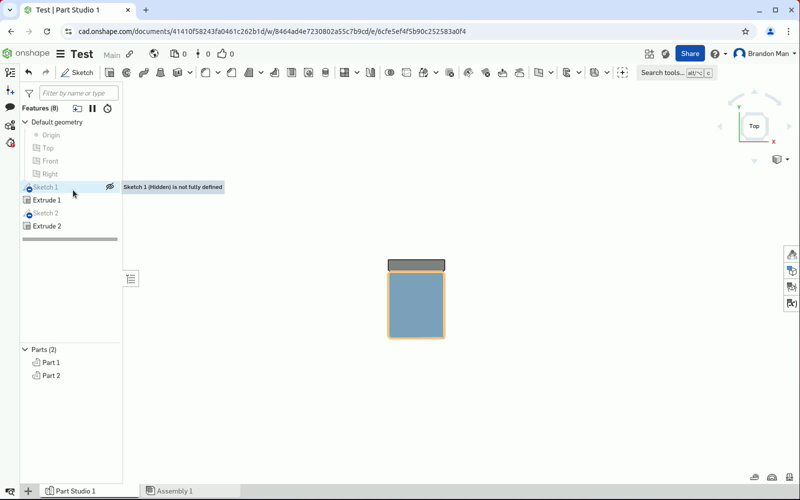
click(73, 189)
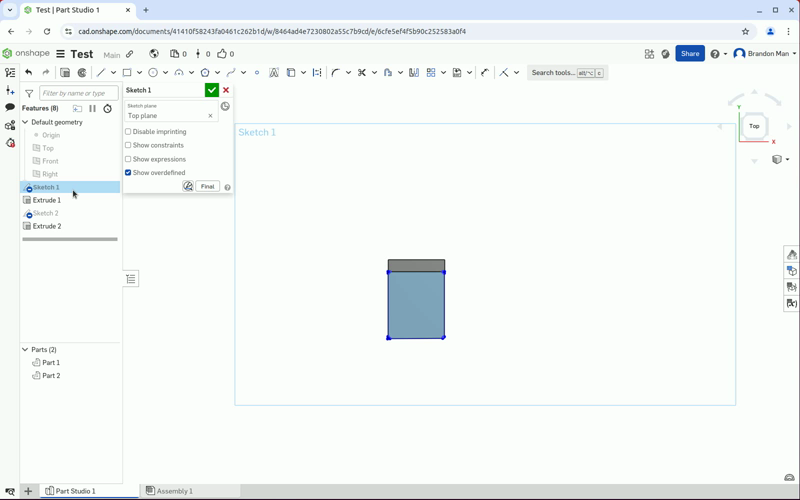
mouse_move(229, 92)
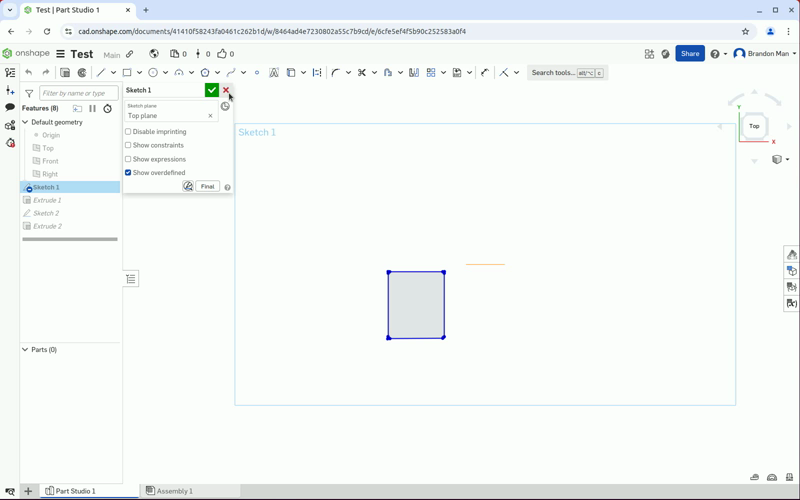
click(229, 92)
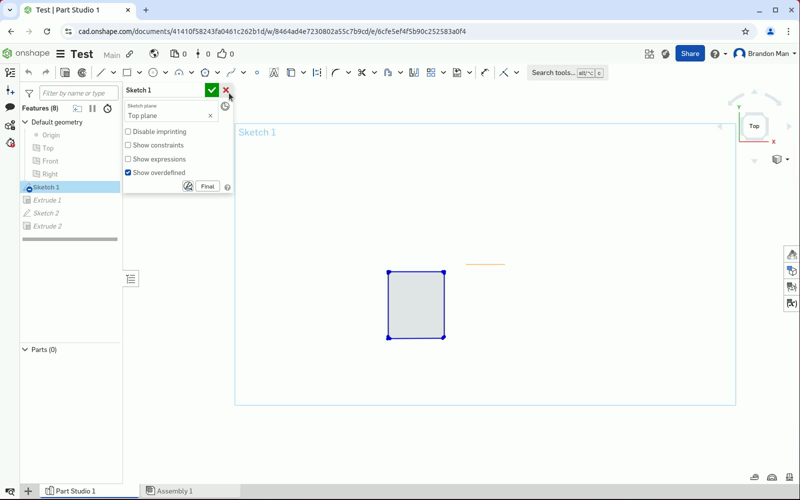
key(shift+s)
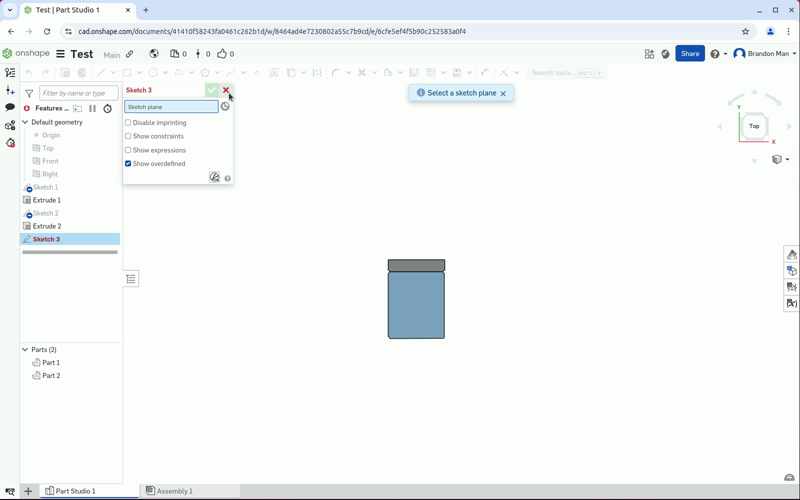
mouse_move(73, 150)
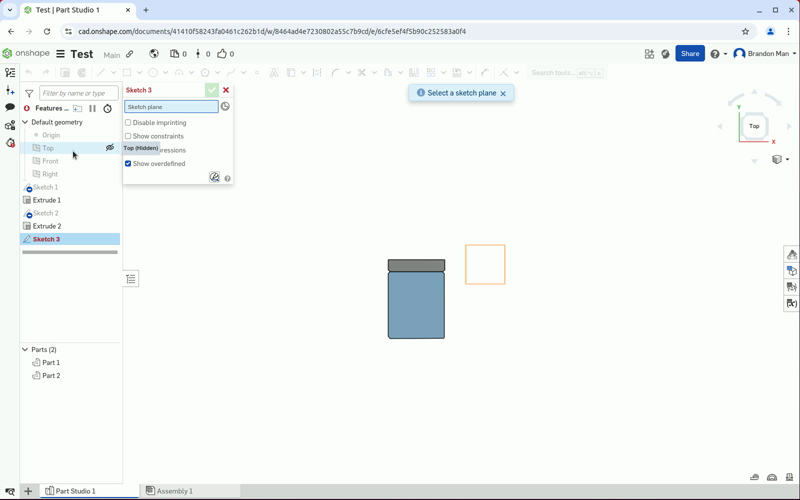
click(73, 150)
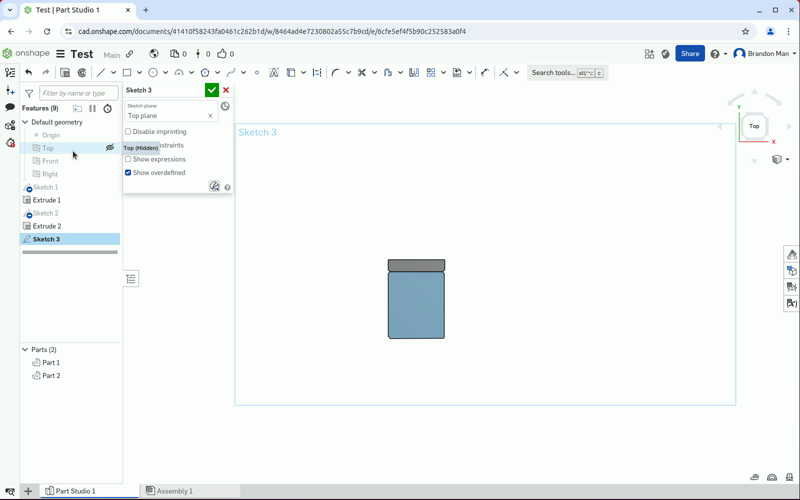
mouse_move(73, 352)
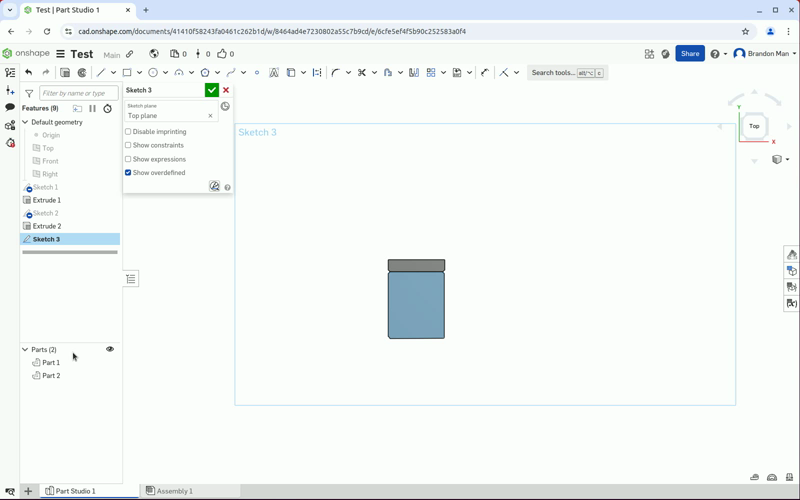
key(y)
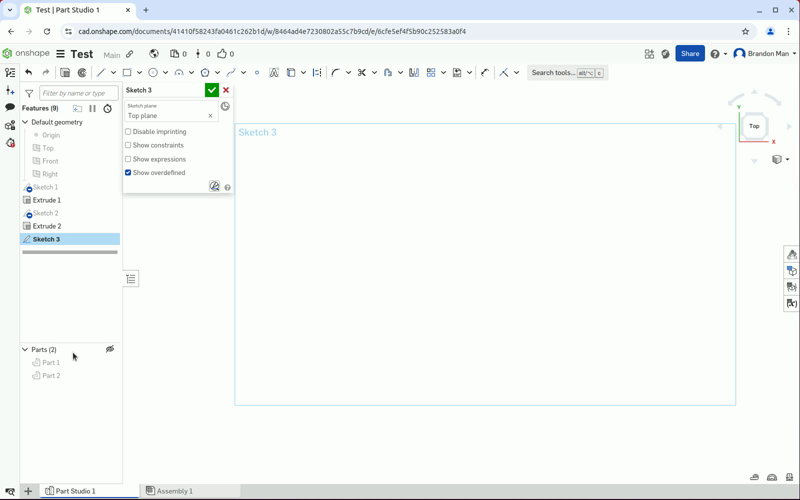
key(l)
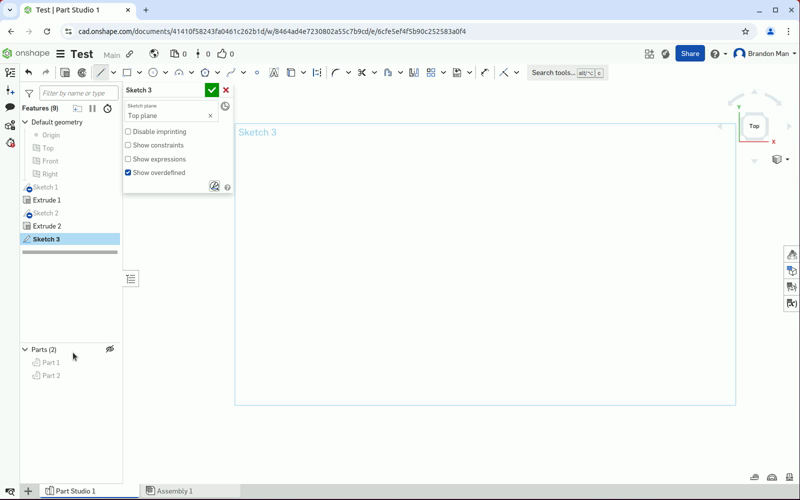
key_down(shift)
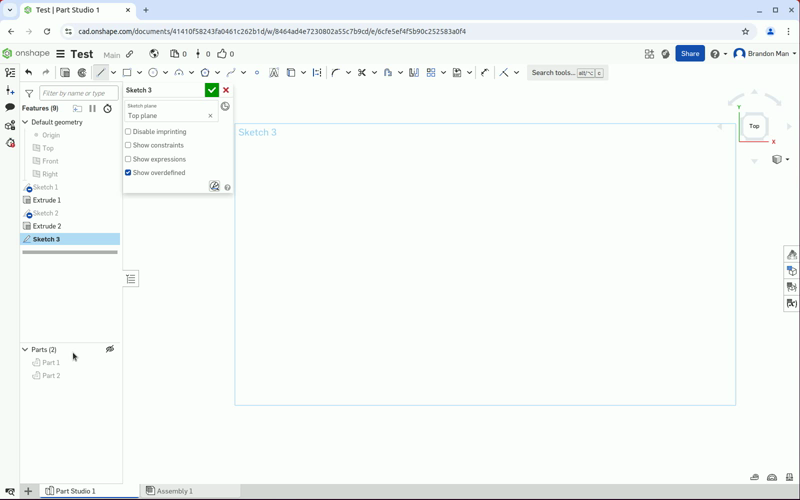
mouse_move(388, 367)
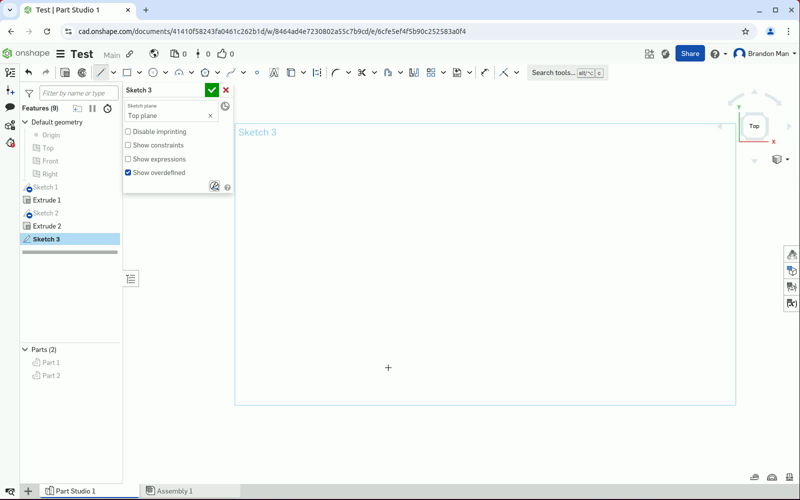
click(388, 367)
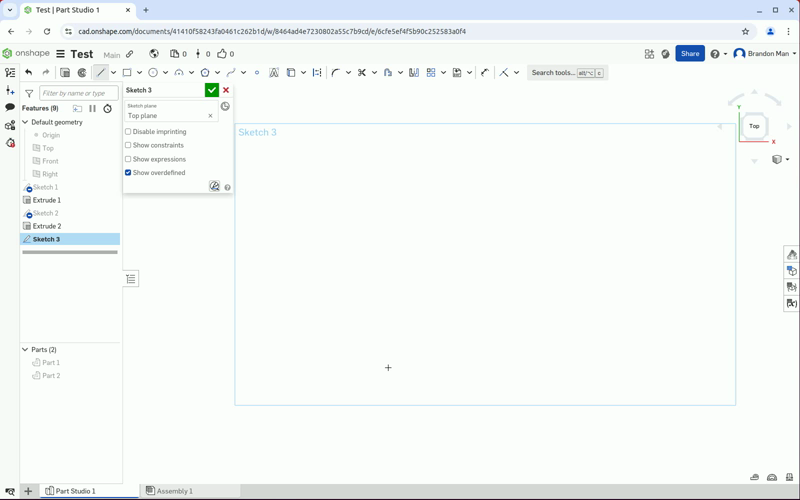
key_up(shift)
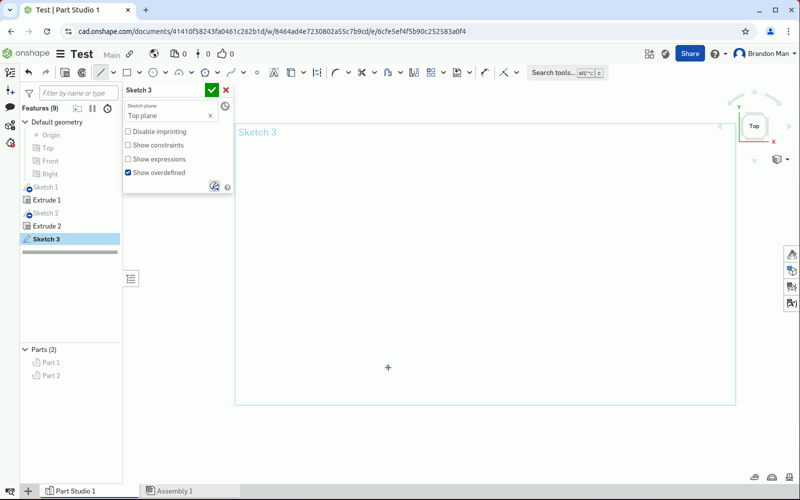
key_down(shift)
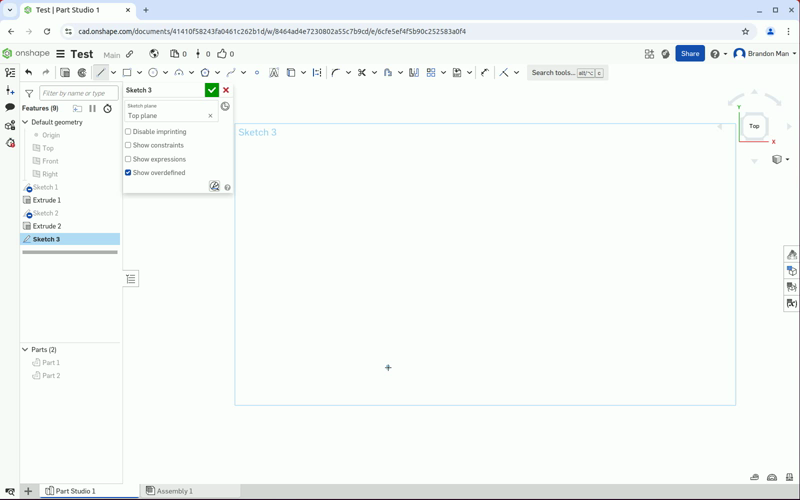
mouse_move(418, 367)
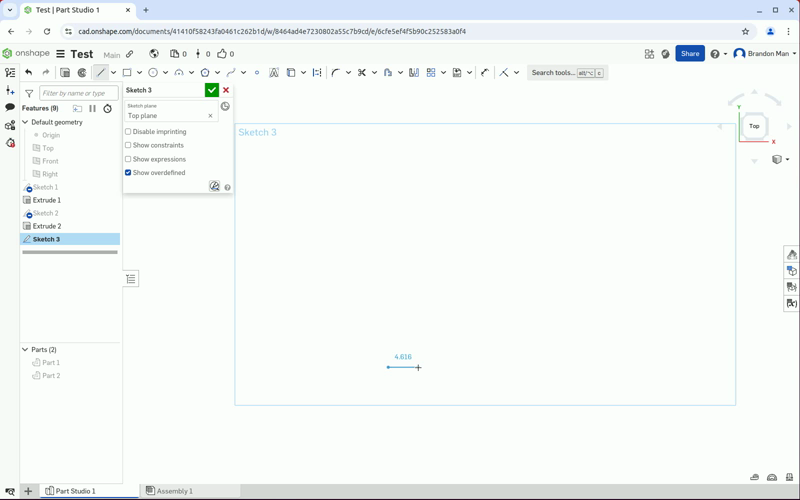
mouse_move(404, 367)
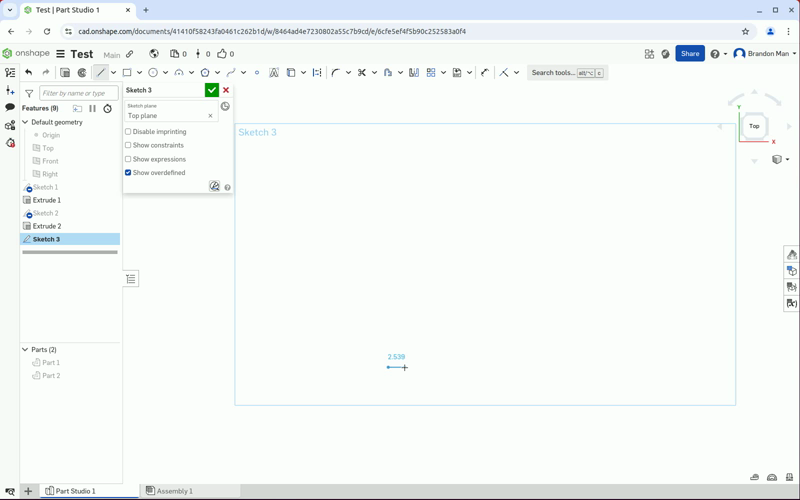
click(404, 367)
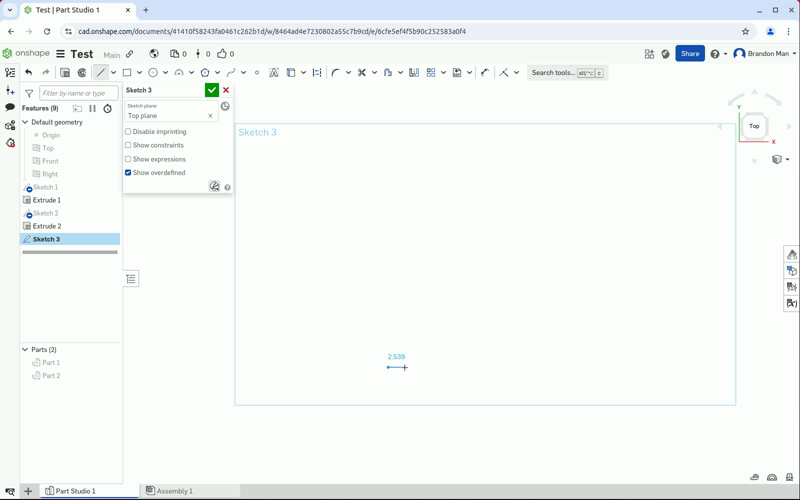
key_up(shift)
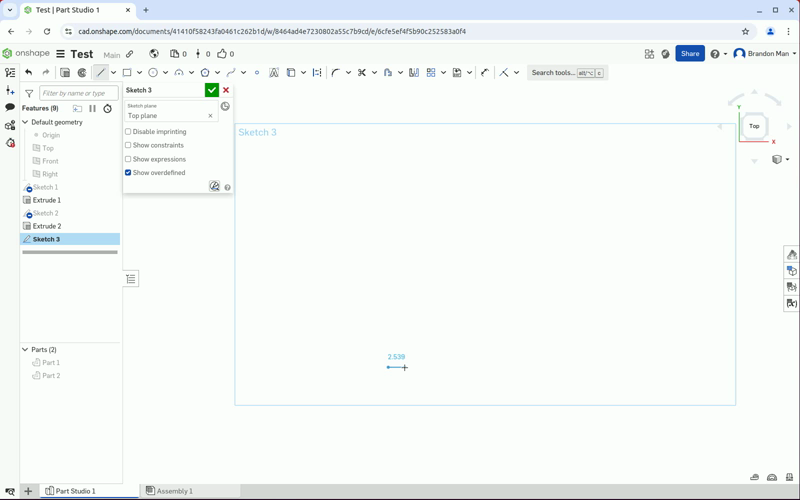
key_down(shift)
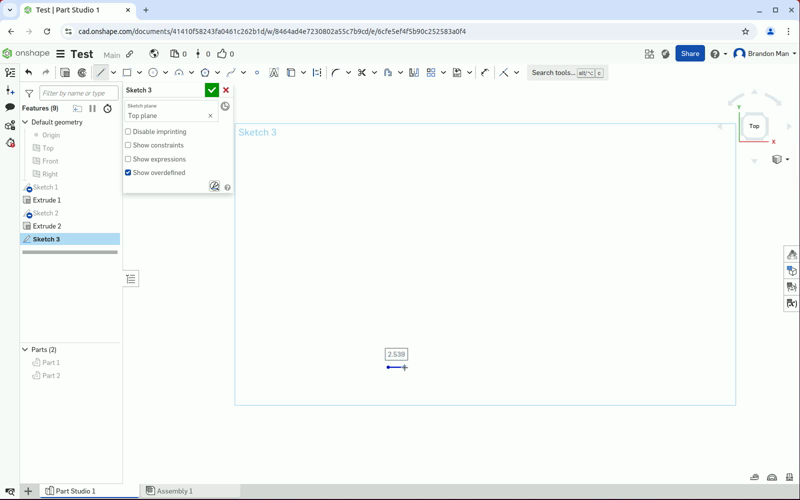
mouse_move(434, 367)
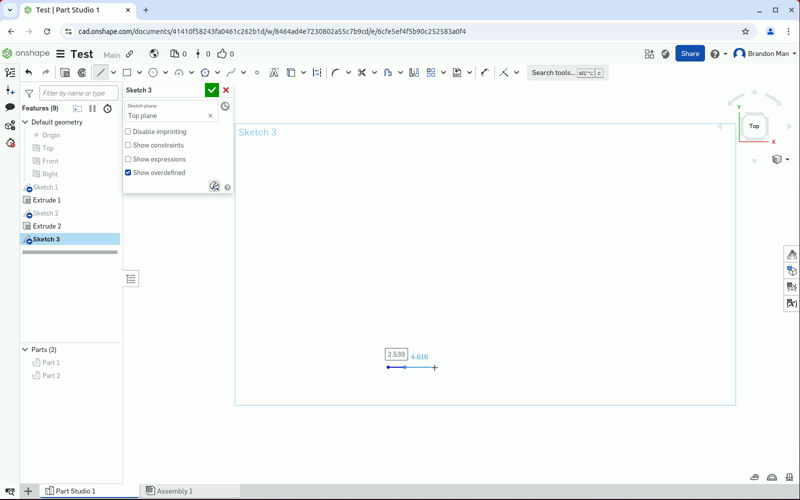
mouse_move(428, 367)
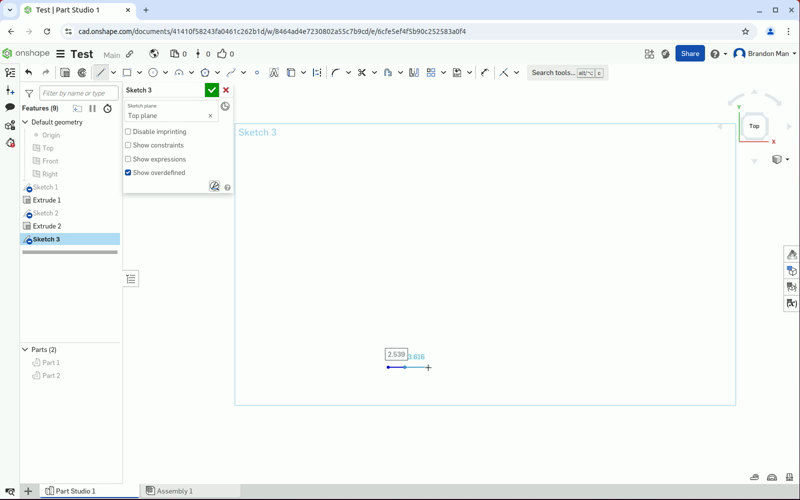
click(428, 367)
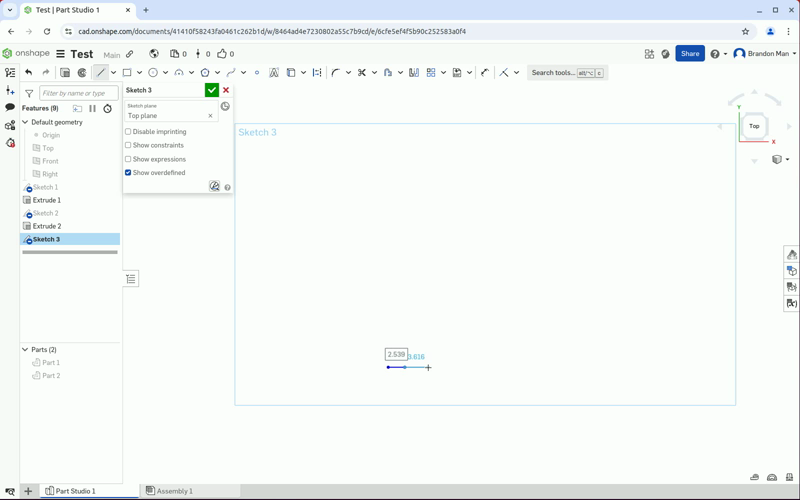
key_up(shift)
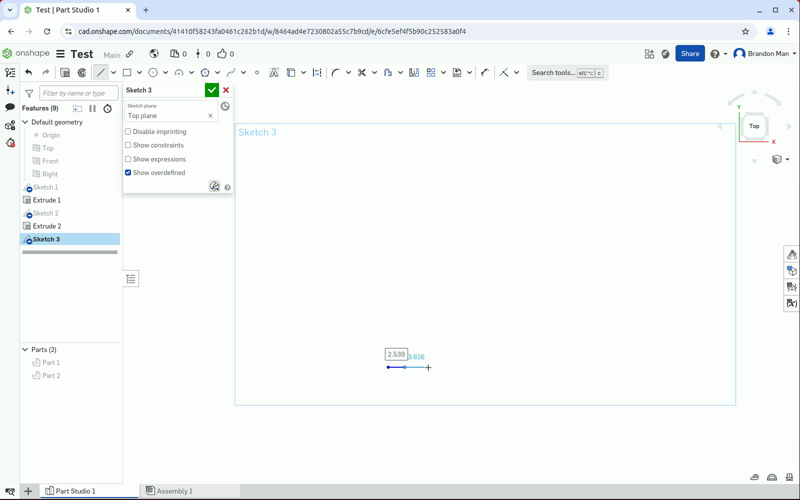
key_down(shift)
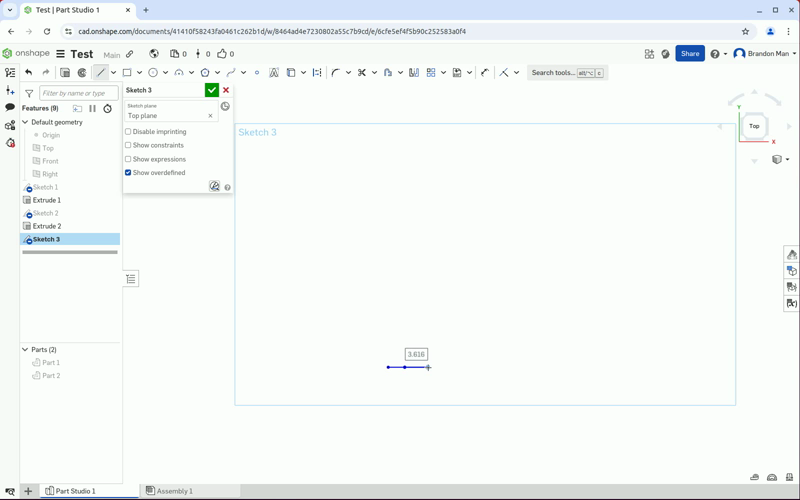
mouse_move(458, 367)
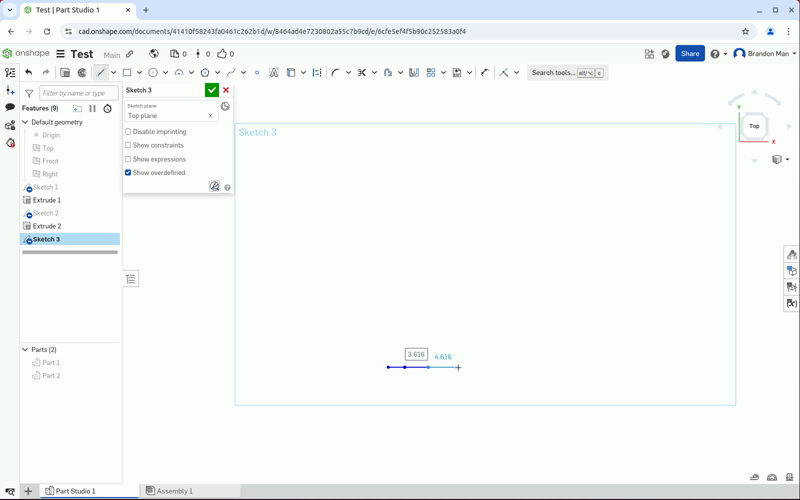
mouse_move(444, 367)
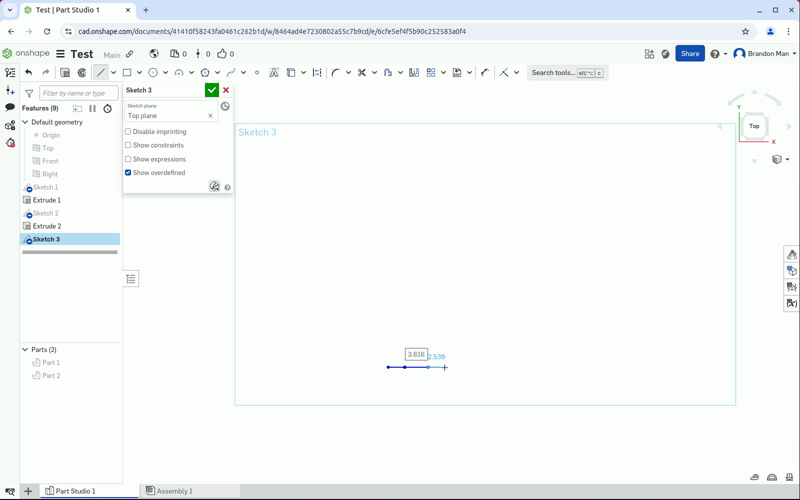
click(444, 367)
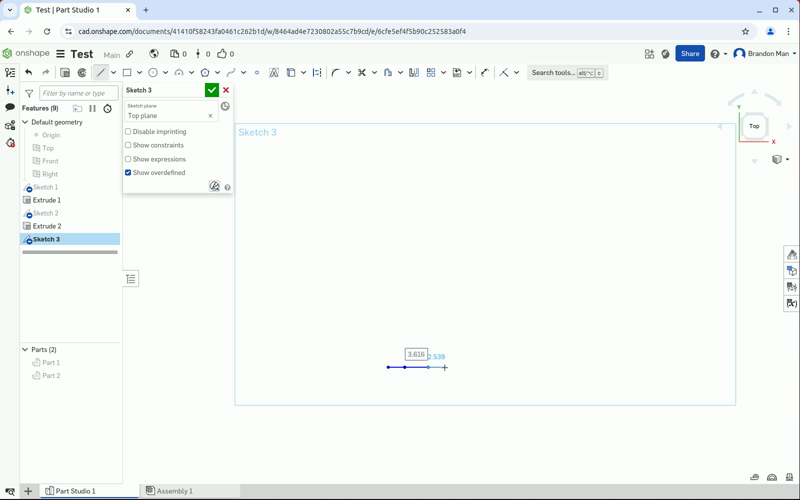
key_up(shift)
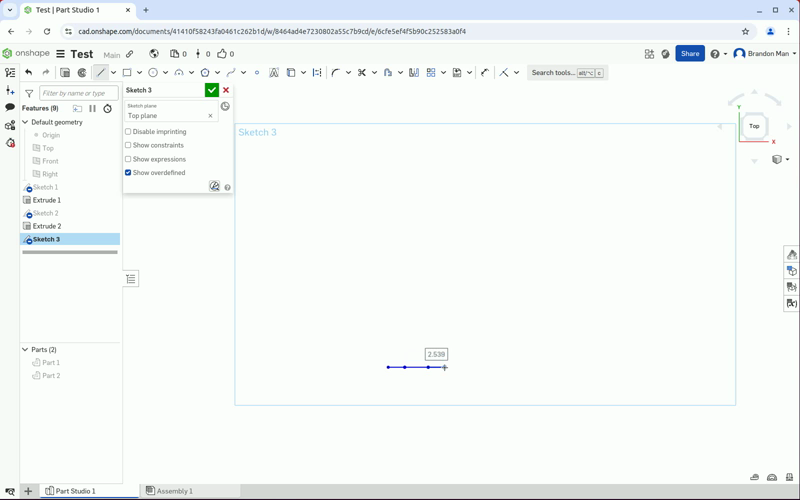
key_down(shift)
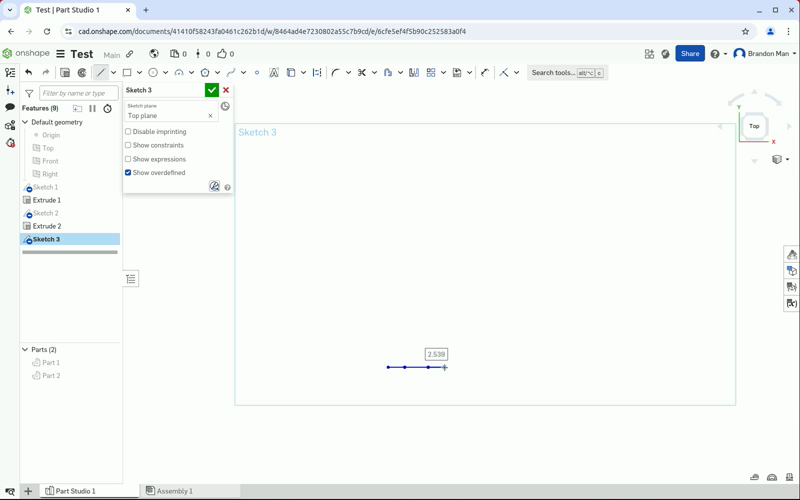
mouse_move(474, 367)
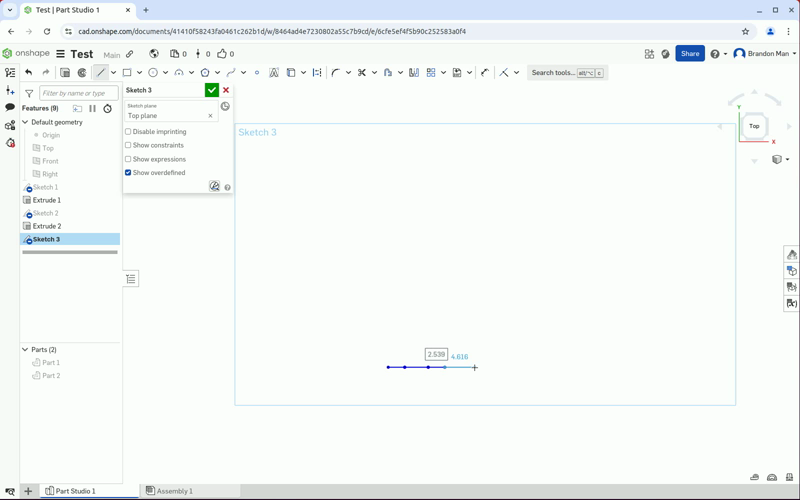
mouse_move(444, 339)
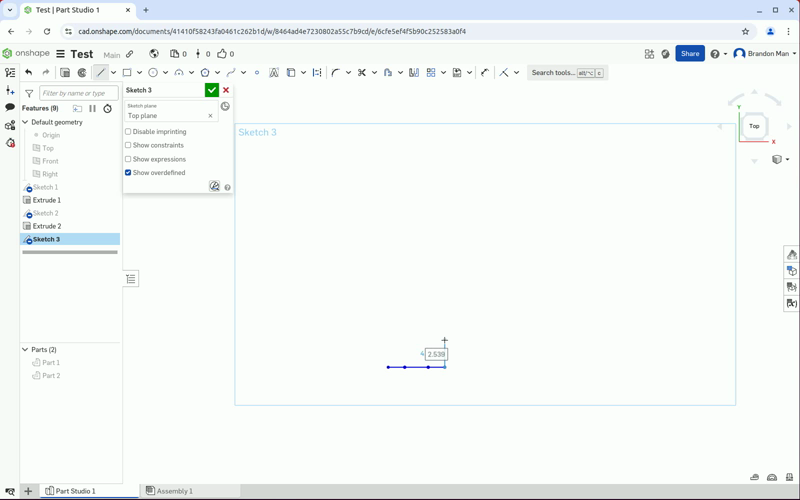
click(444, 339)
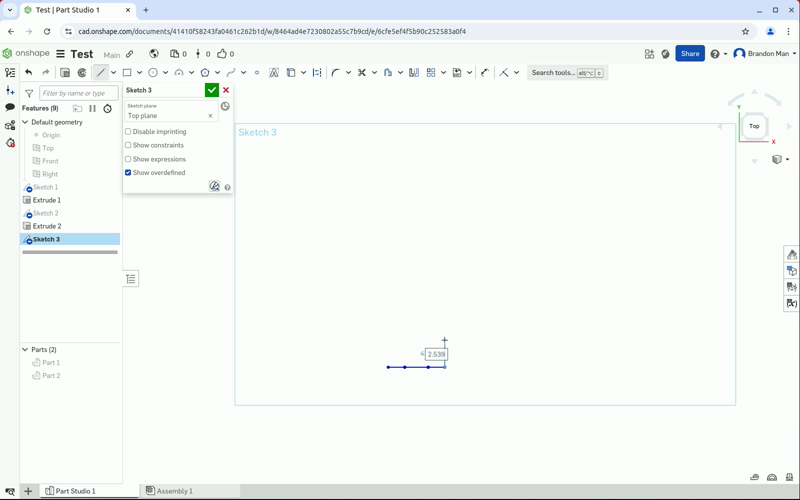
key_up(shift)
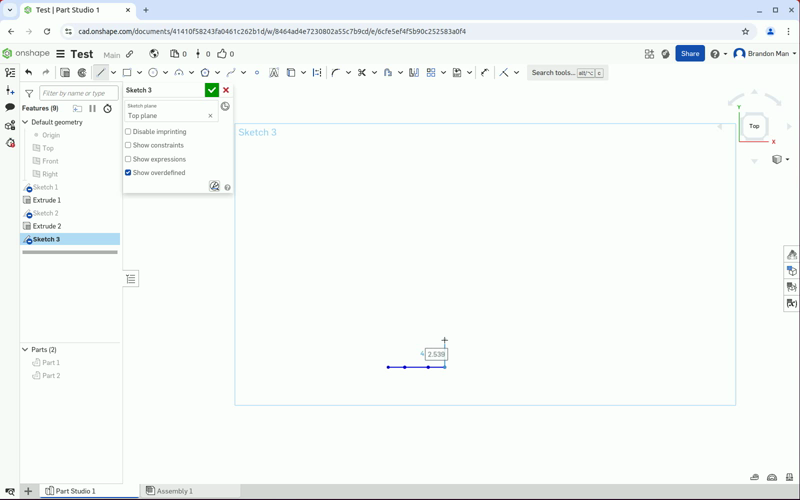
key(esc)
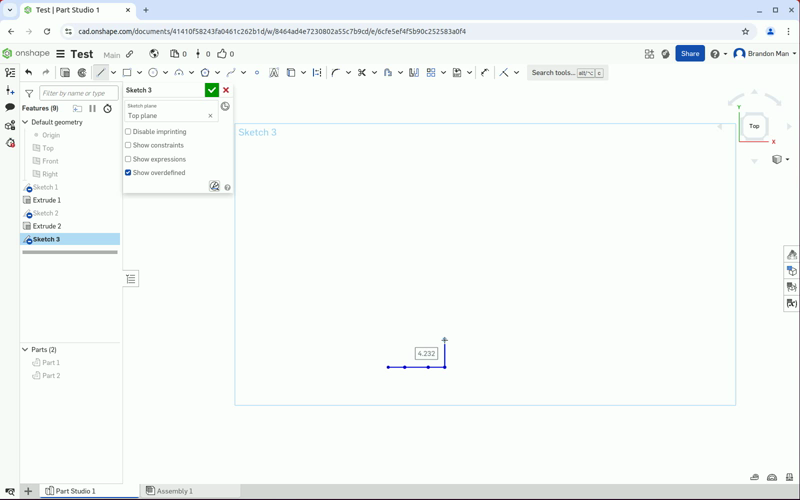
key(a)
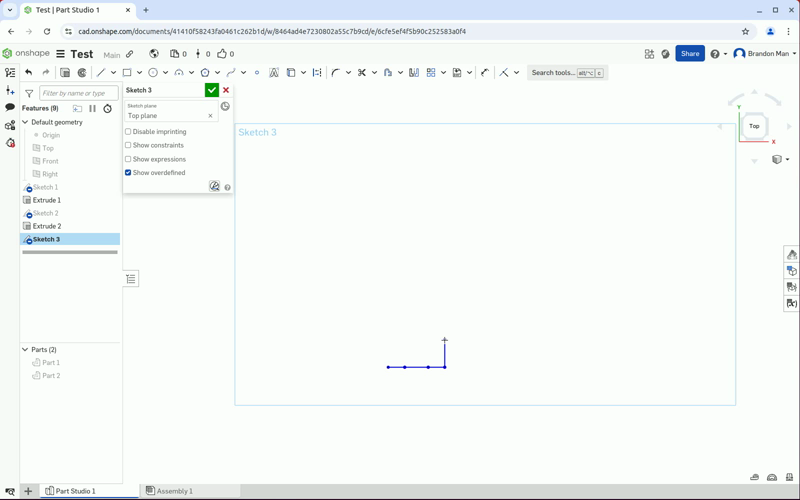
mouse_move(444, 339)
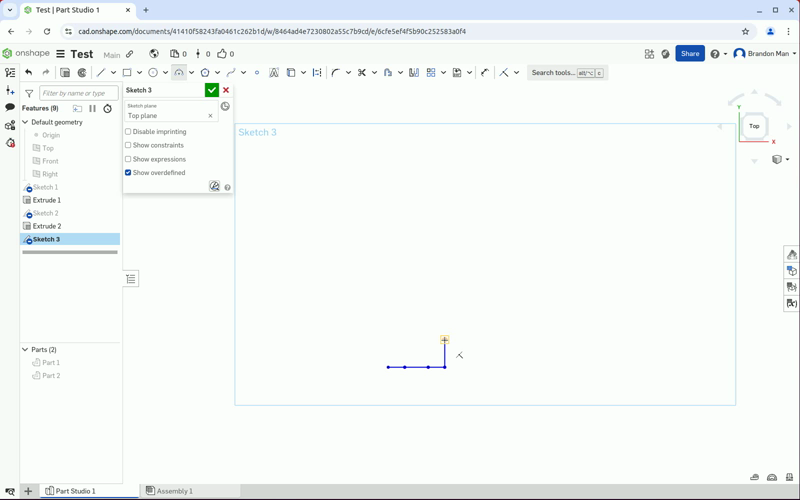
click(444, 339)
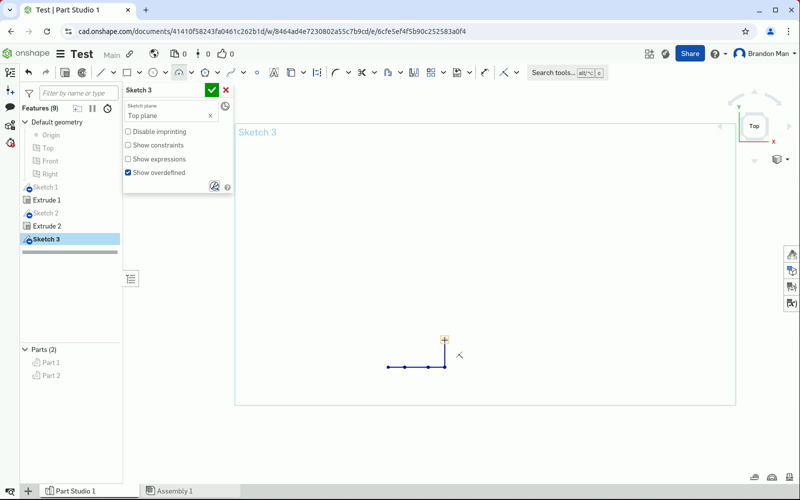
key_down(shift)
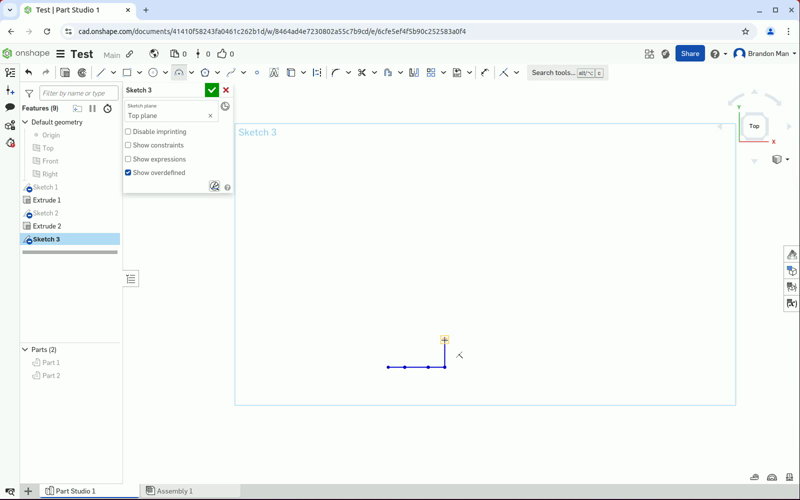
mouse_move(443, 338)
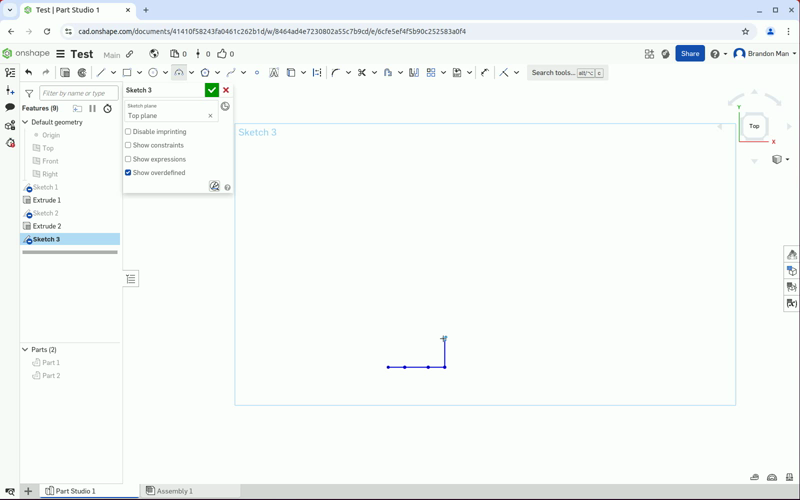
scroll(6)
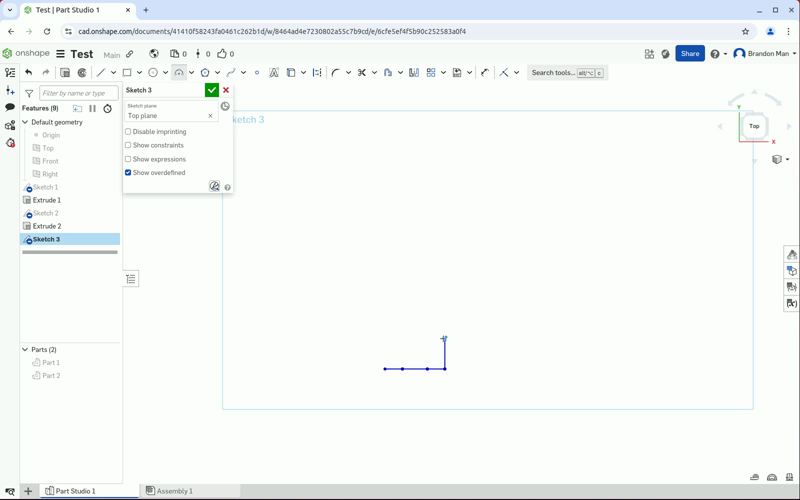
scroll(6)
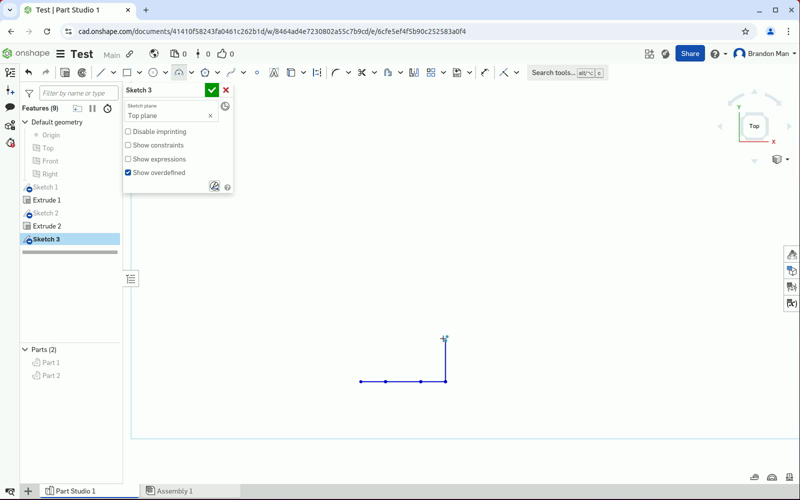
scroll(6)
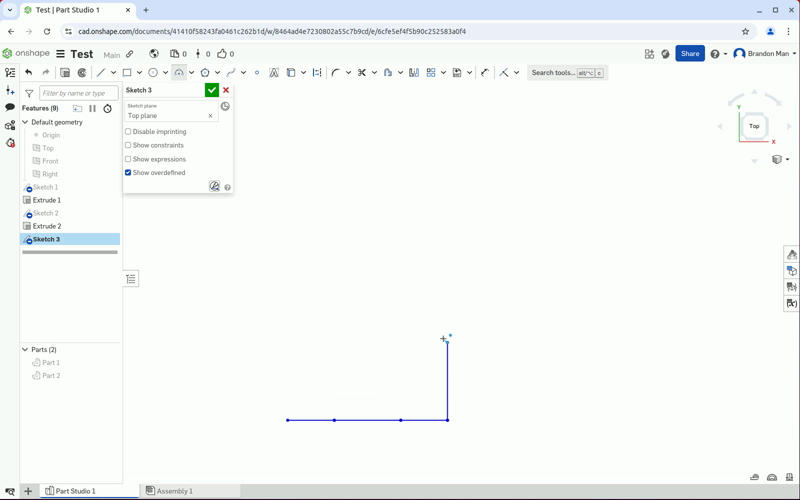
scroll(6)
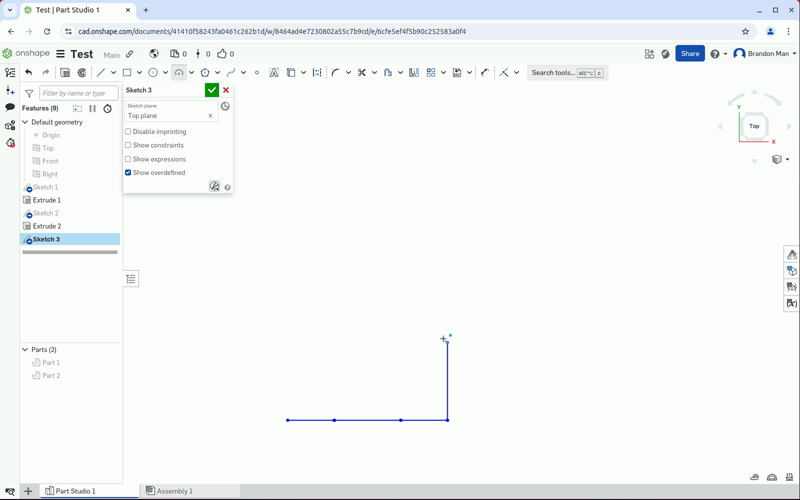
scroll(6)
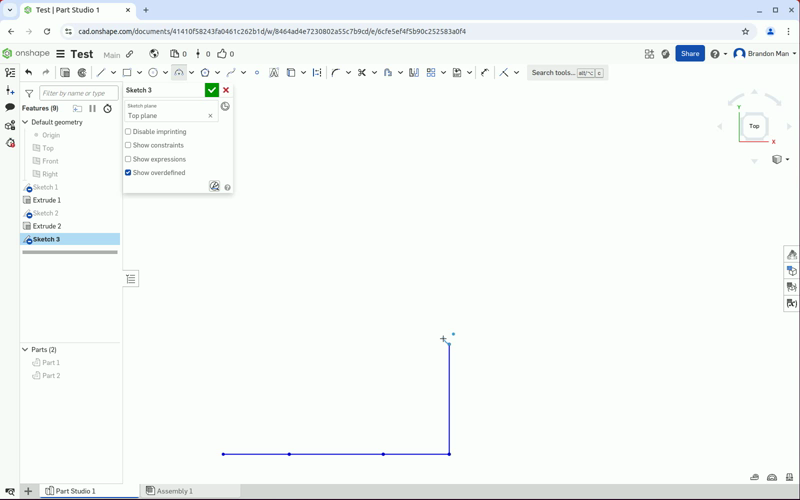
scroll(6)
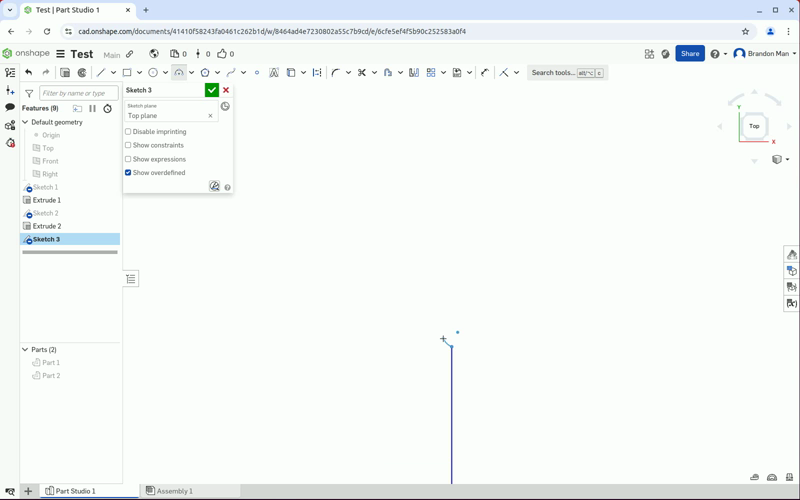
scroll(6)
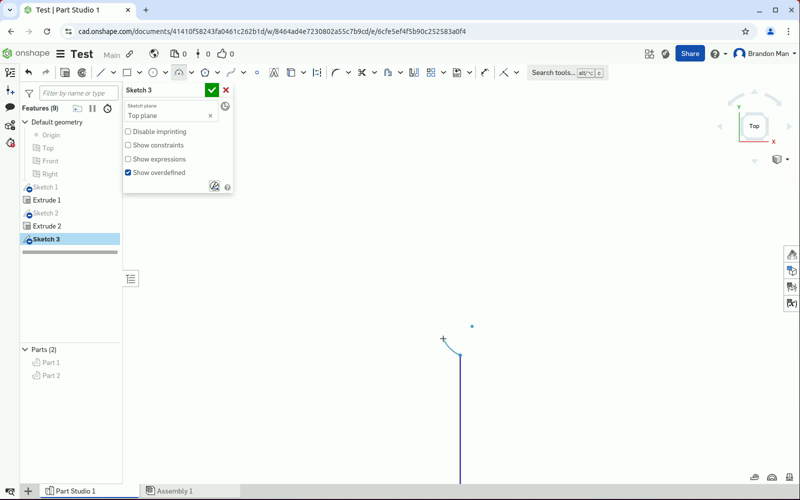
click(443, 338)
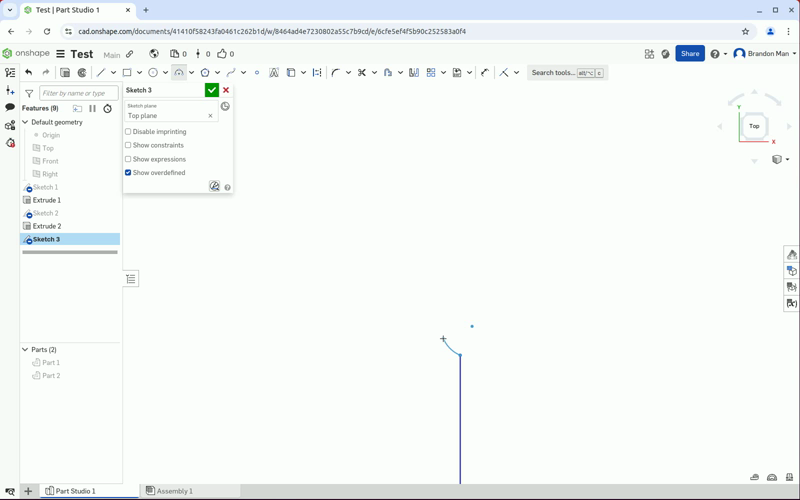
scroll(-6)
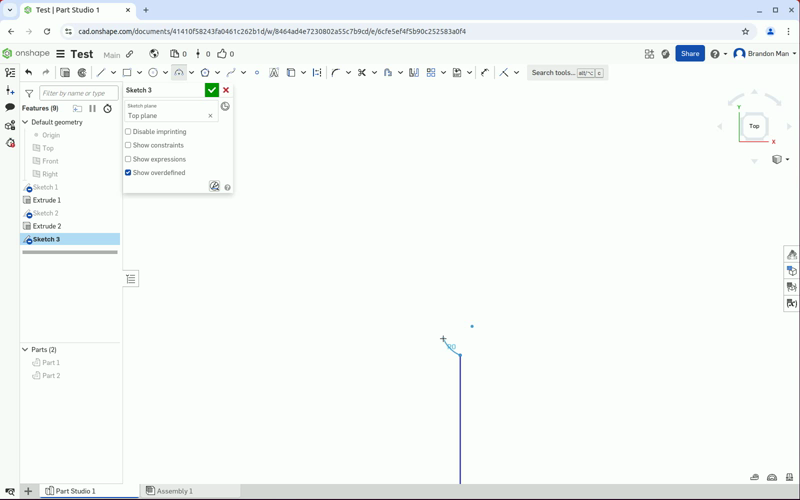
scroll(-6)
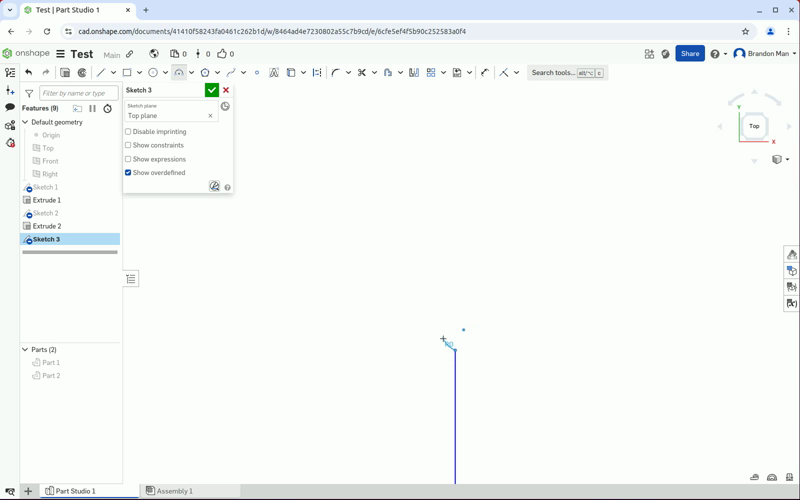
scroll(-6)
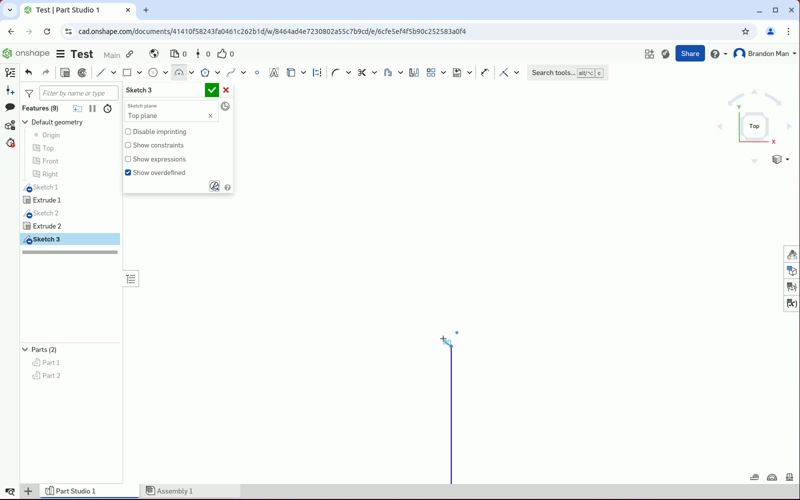
scroll(-6)
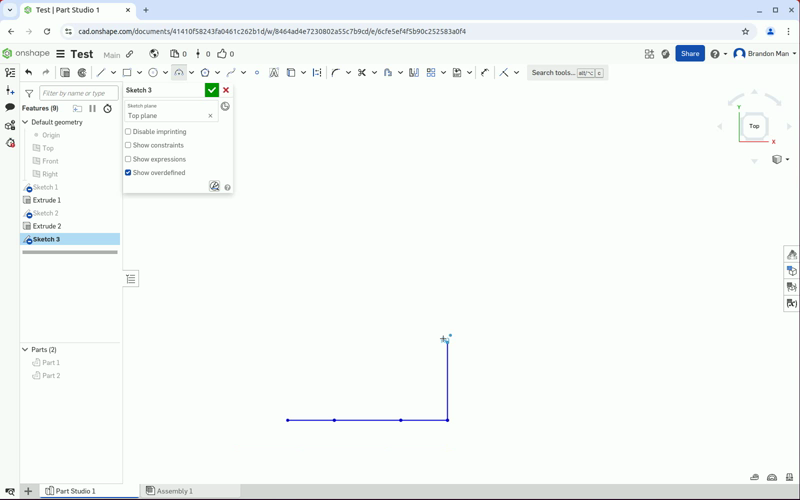
scroll(-6)
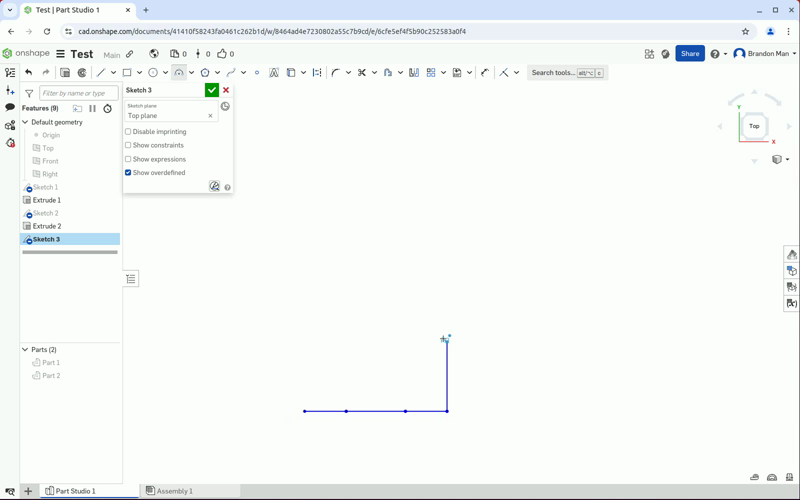
scroll(-6)
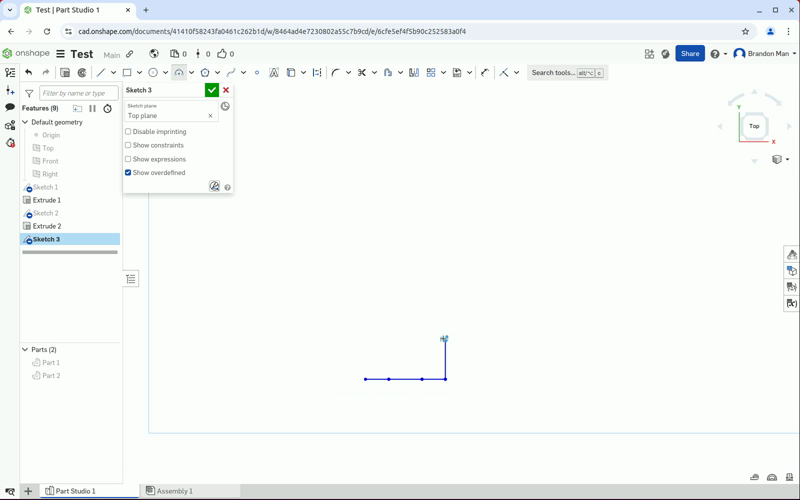
scroll(-6)
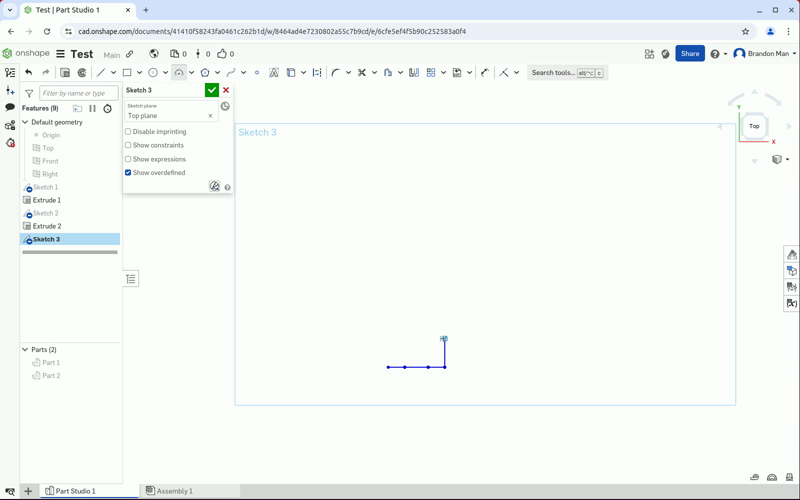
mouse_move(444, 339)
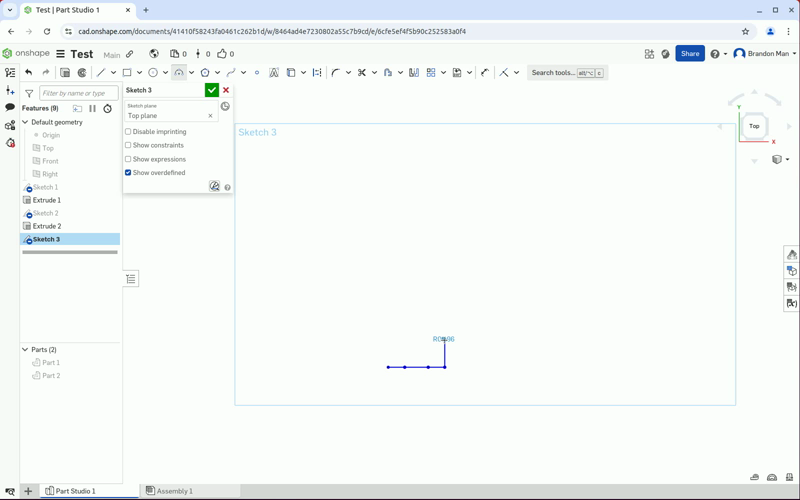
scroll(6)
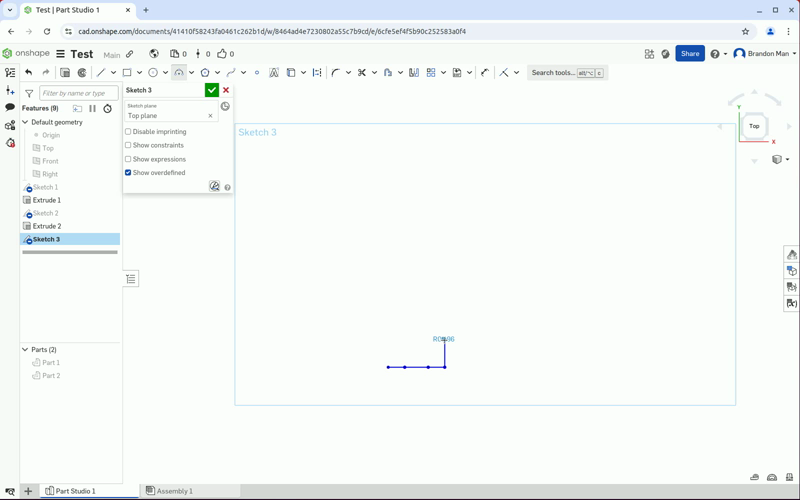
scroll(6)
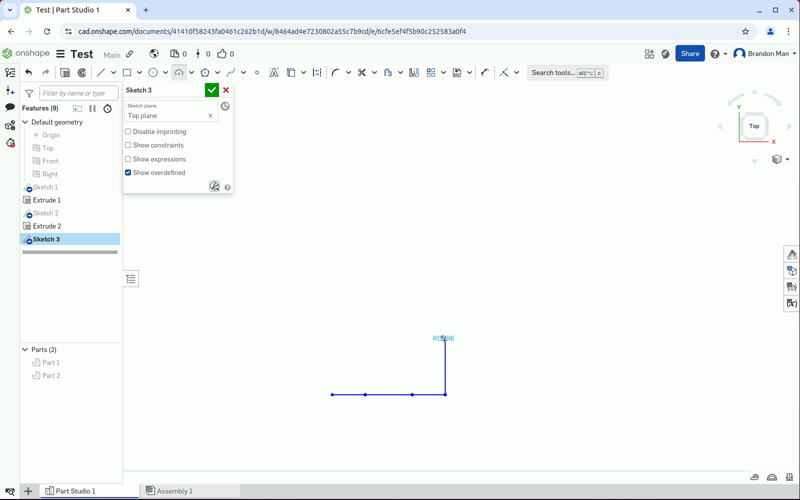
scroll(6)
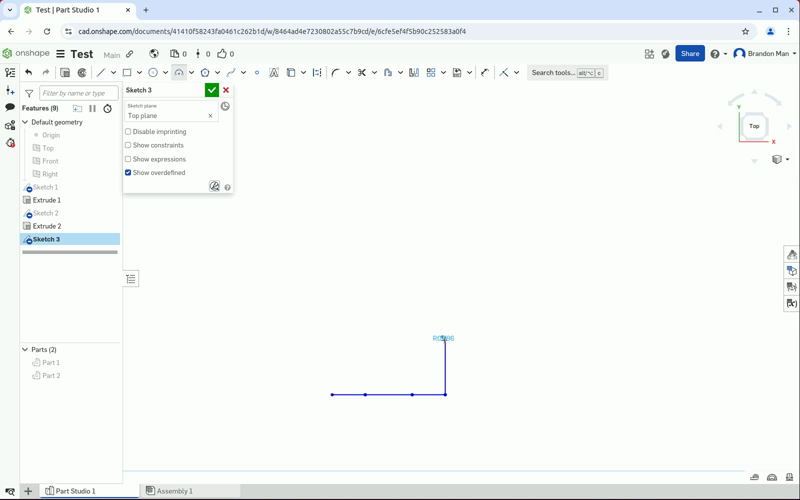
scroll(6)
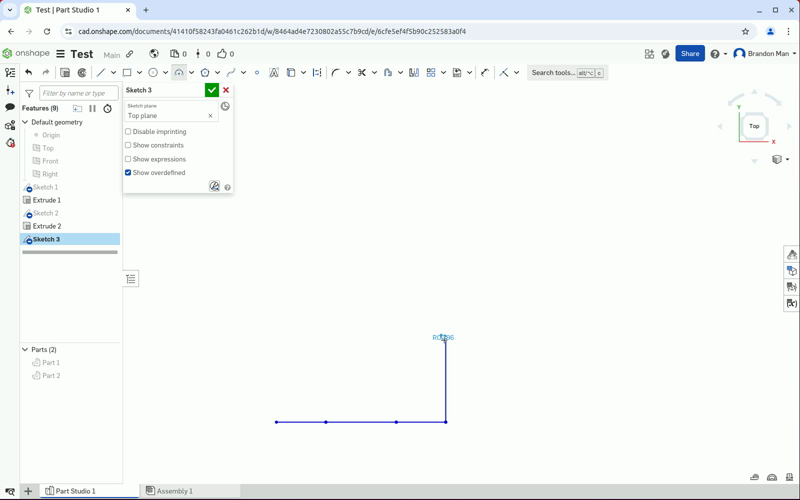
scroll(6)
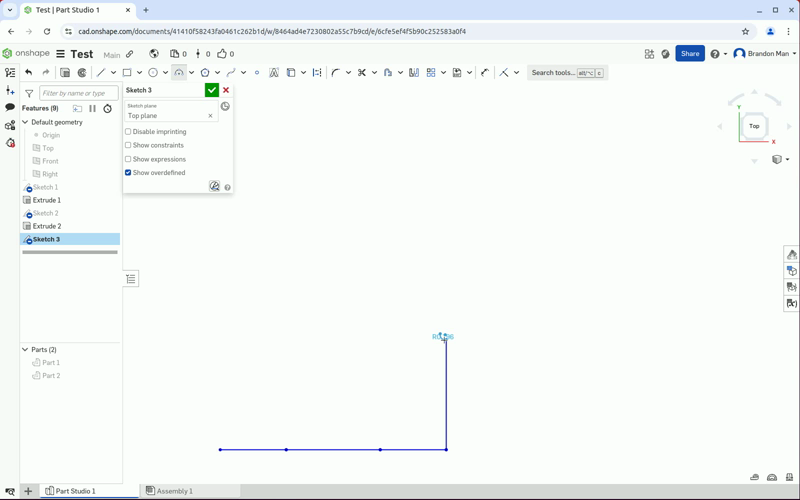
scroll(6)
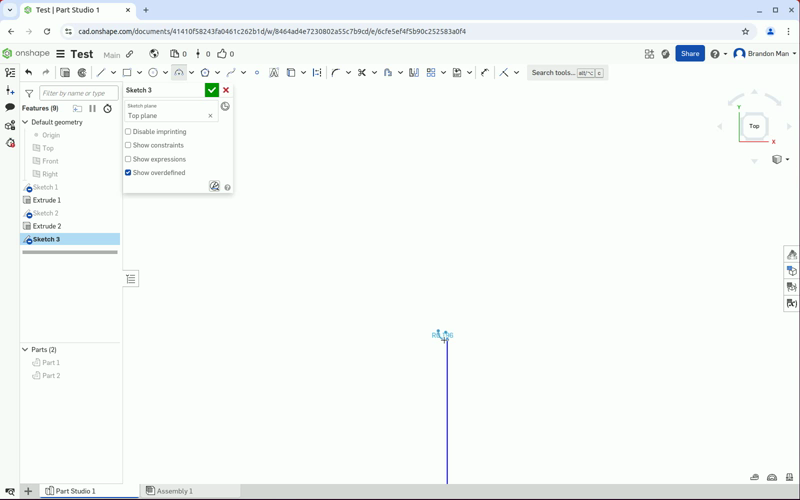
scroll(6)
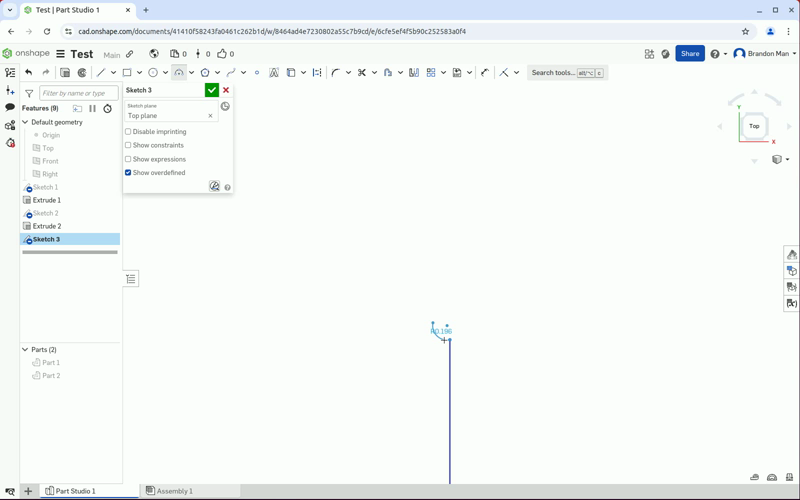
click(444, 339)
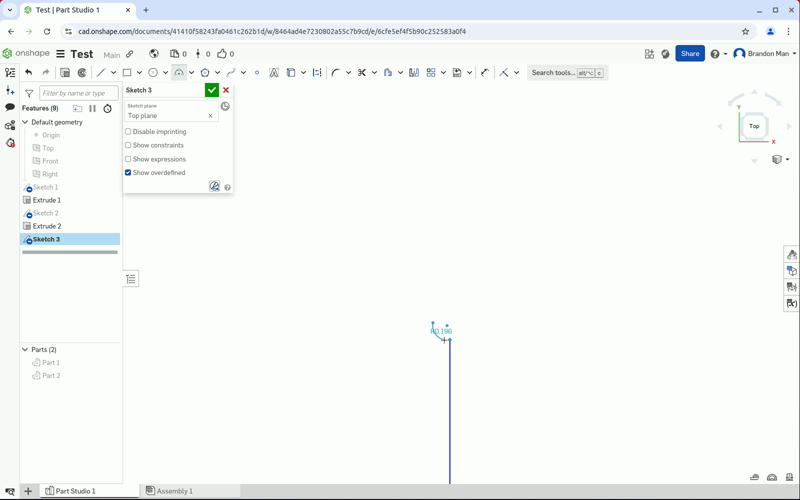
scroll(-6)
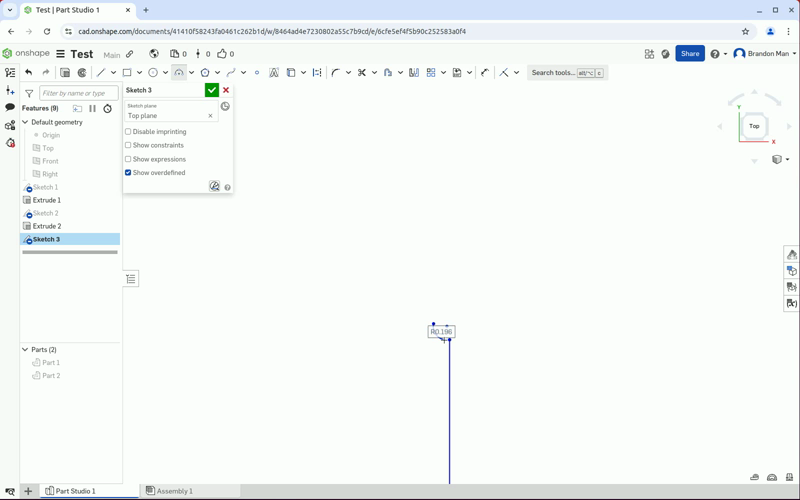
scroll(-6)
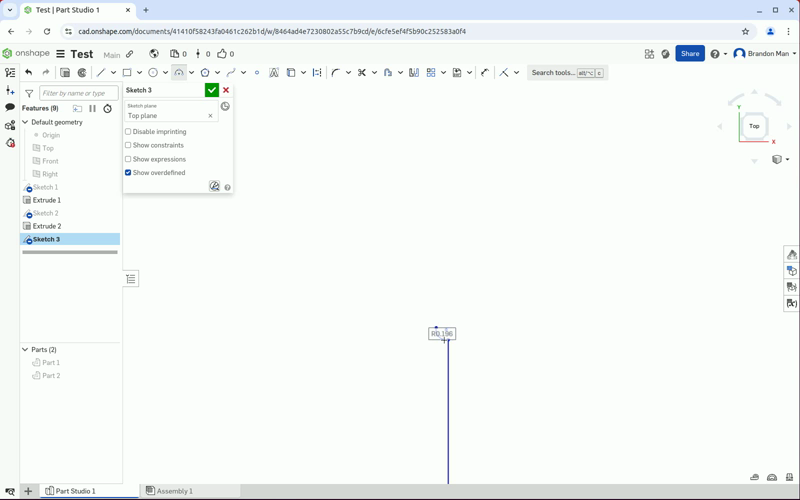
scroll(-6)
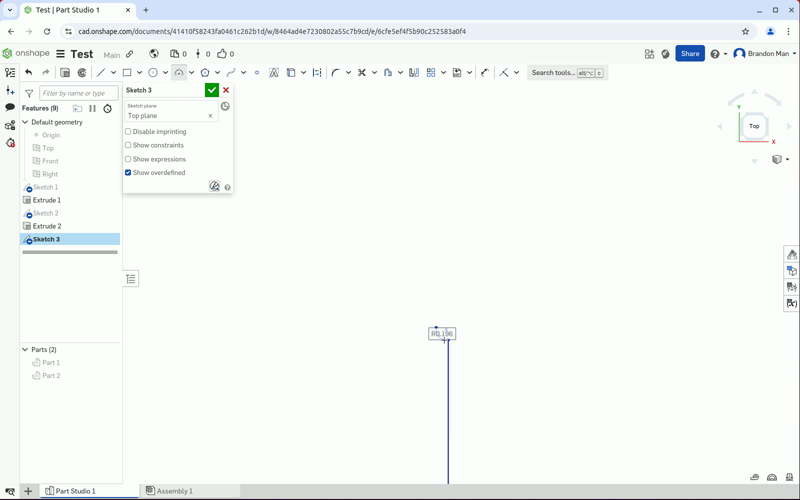
scroll(-6)
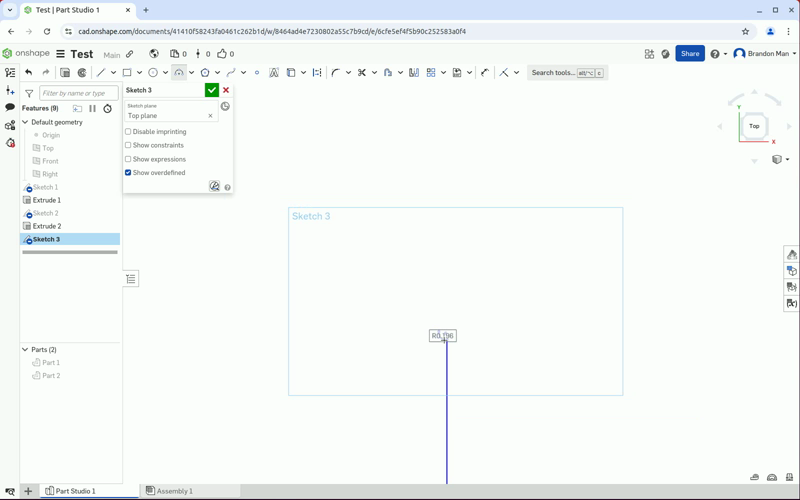
scroll(-6)
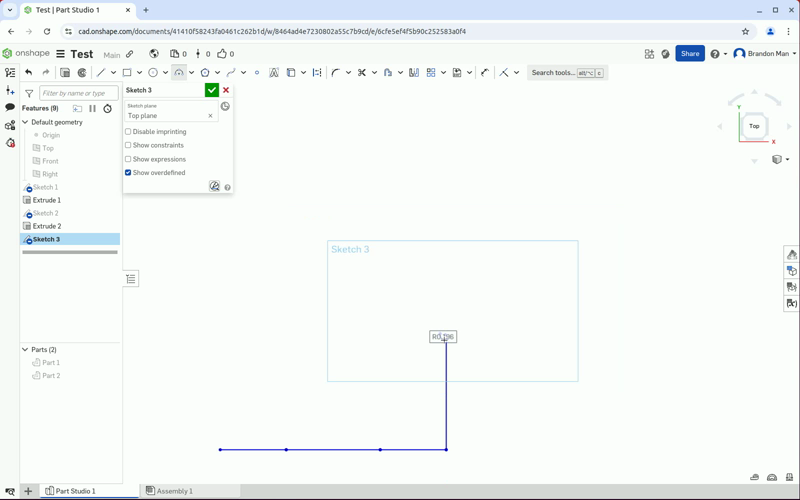
scroll(-6)
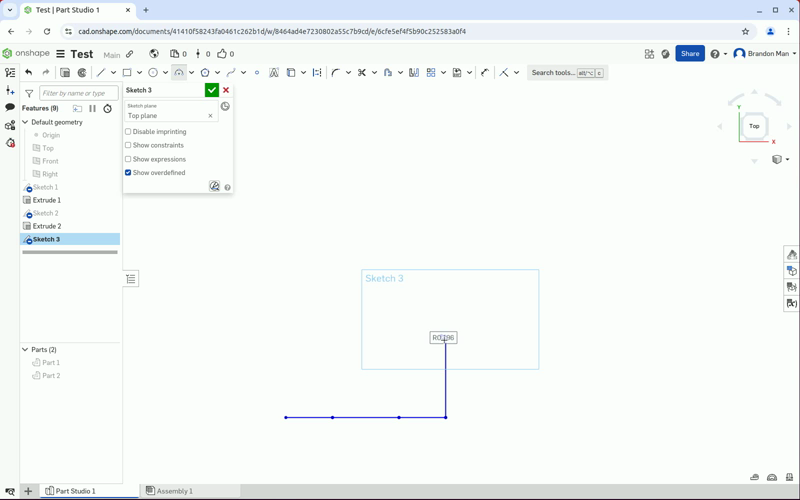
scroll(-6)
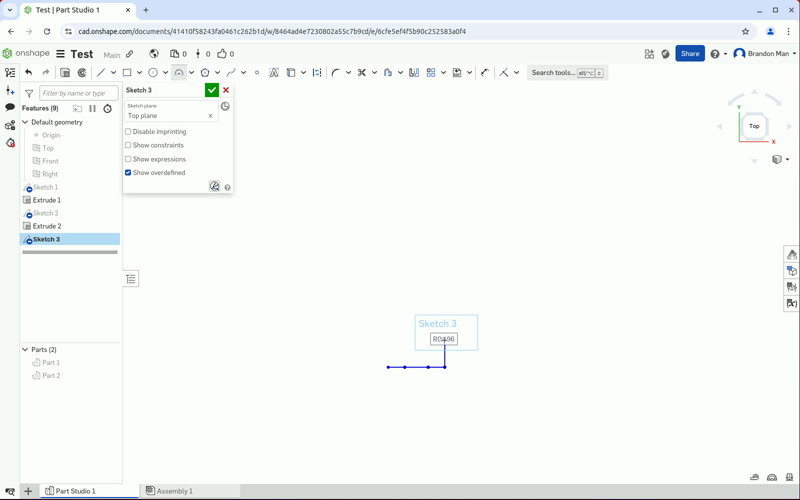
key_up(shift)
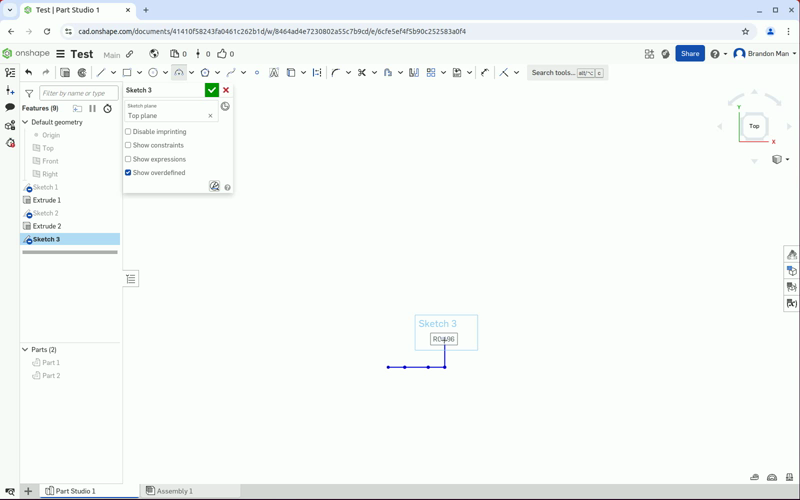
key(esc)
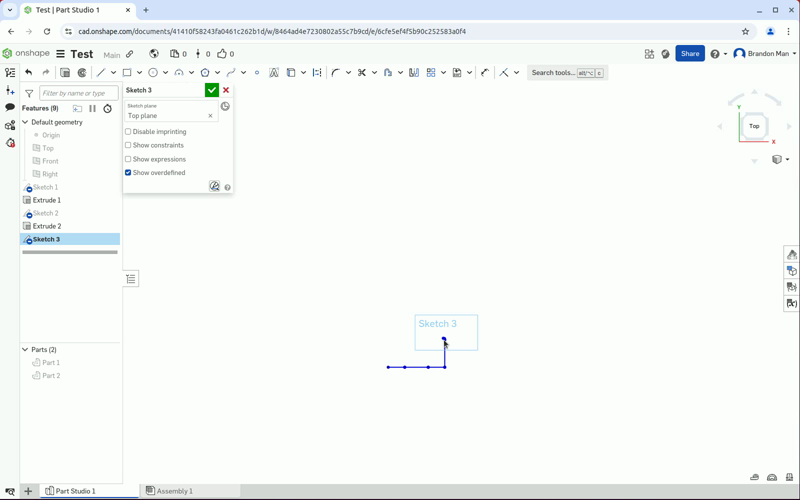
key(l)
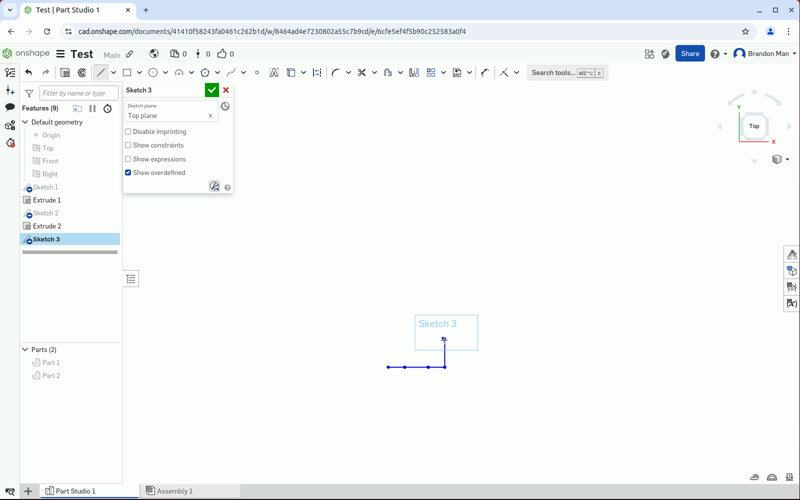
mouse_move(443, 338)
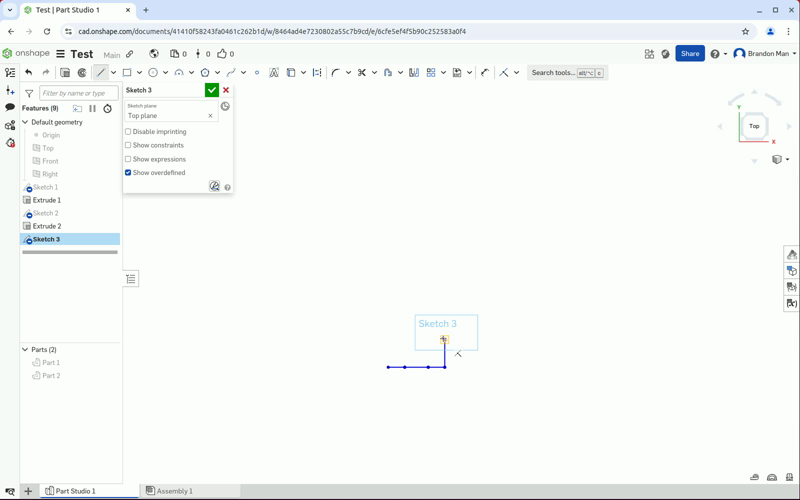
scroll(6)
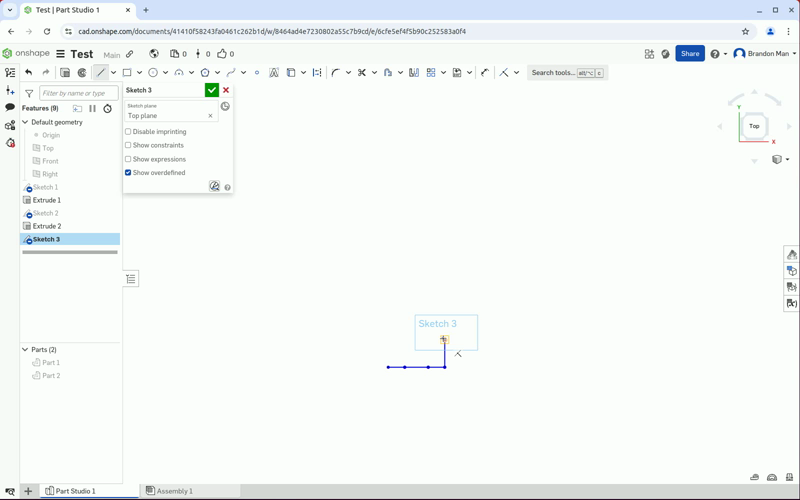
scroll(6)
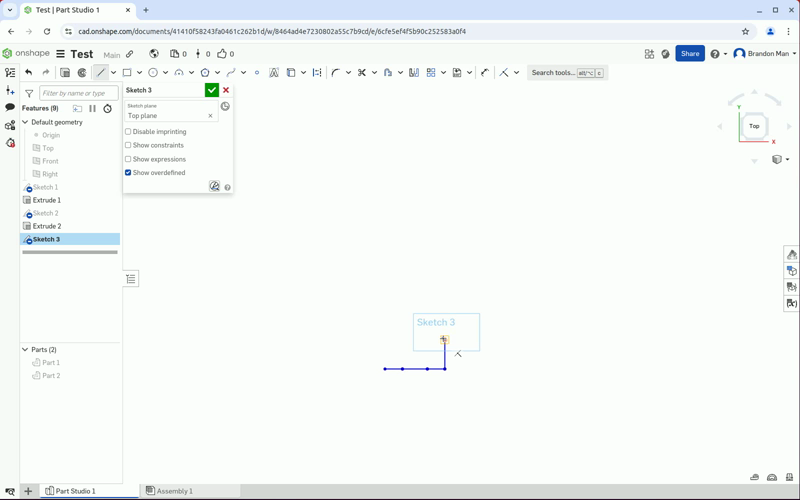
scroll(6)
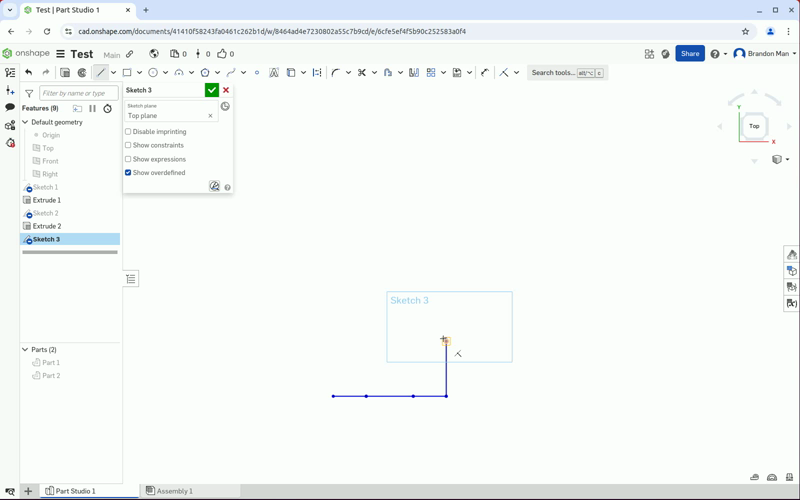
scroll(6)
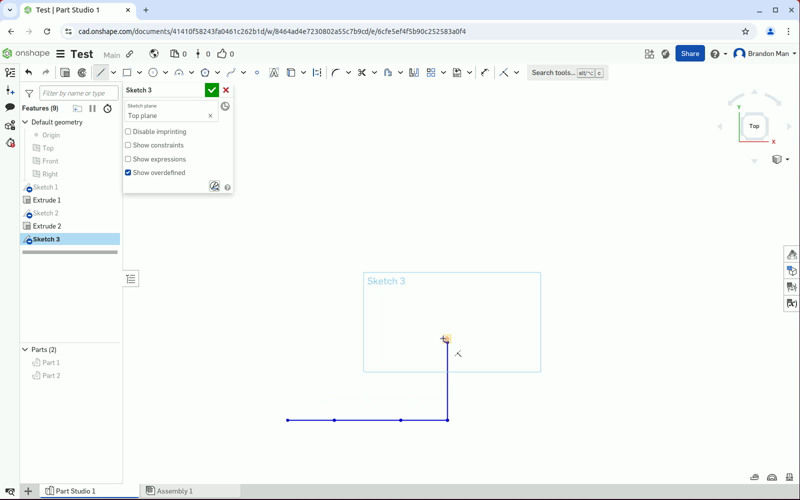
scroll(6)
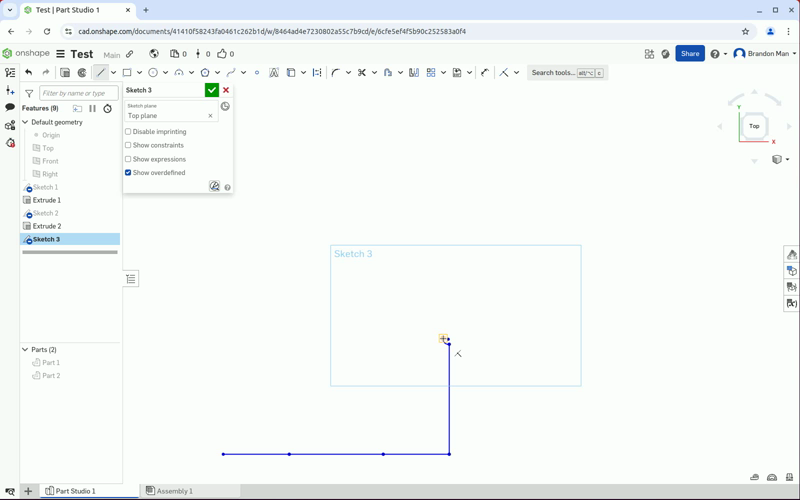
scroll(6)
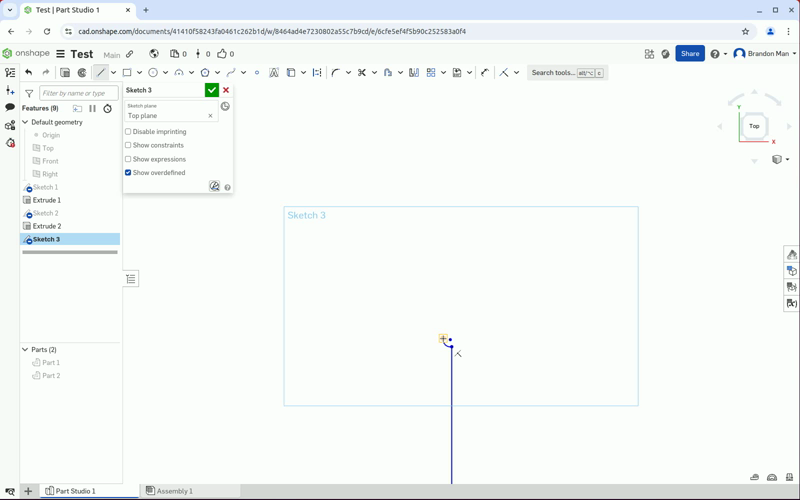
scroll(6)
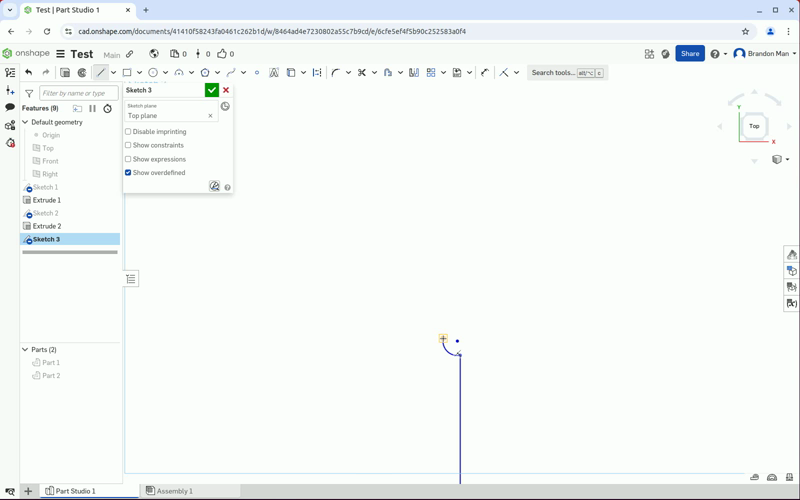
click(443, 338)
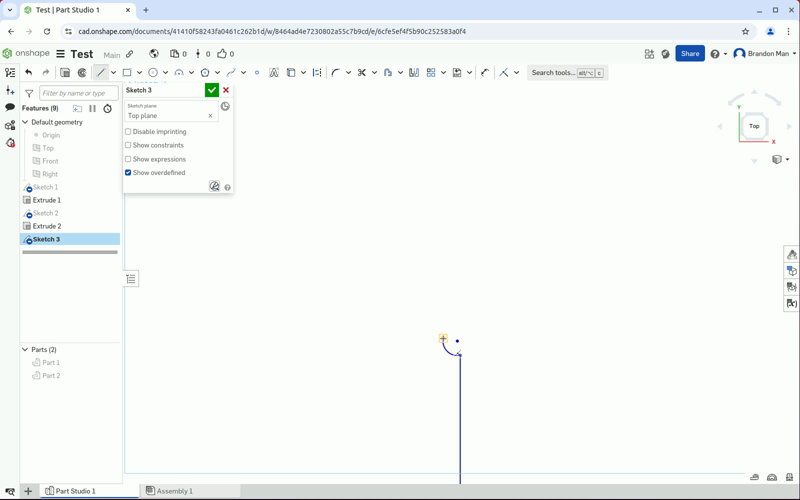
scroll(-6)
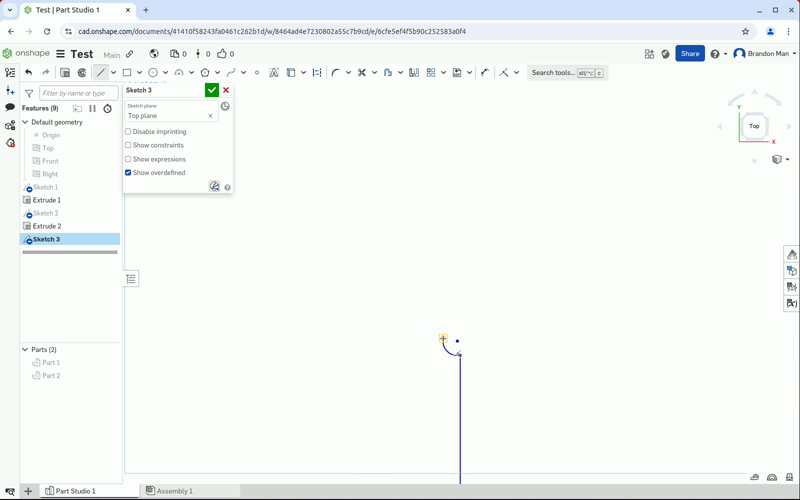
scroll(-6)
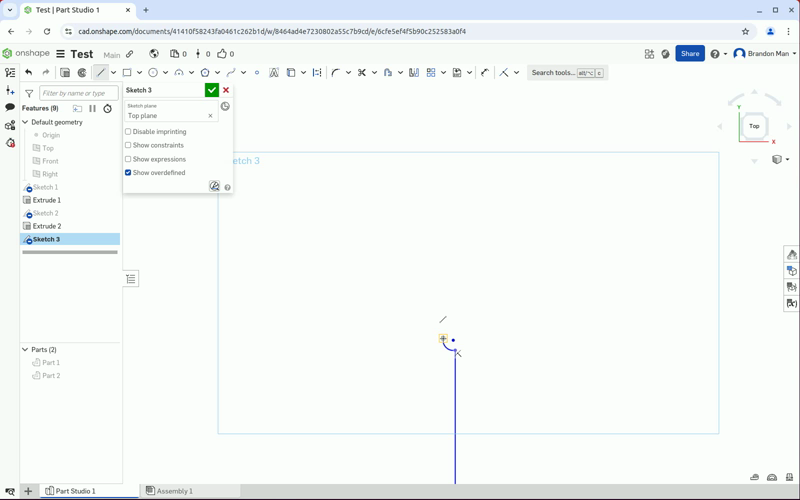
scroll(-6)
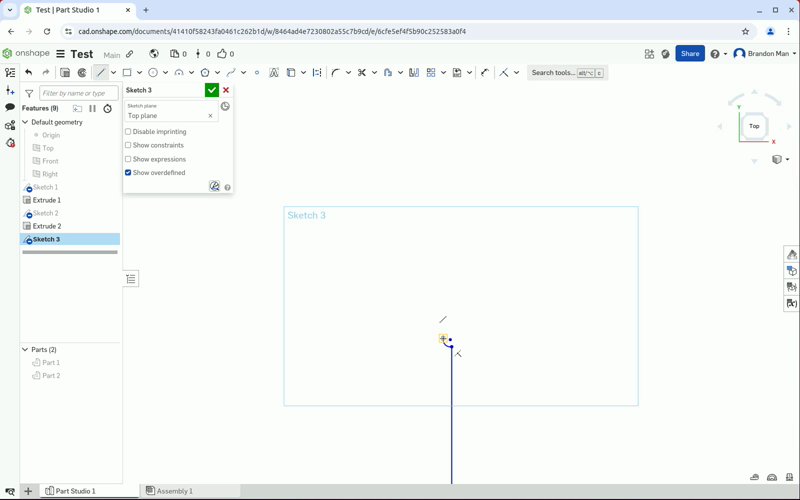
scroll(-6)
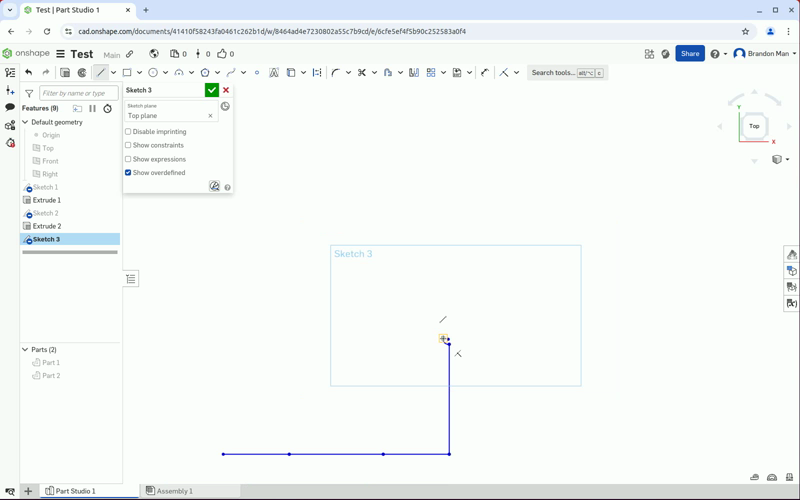
scroll(-6)
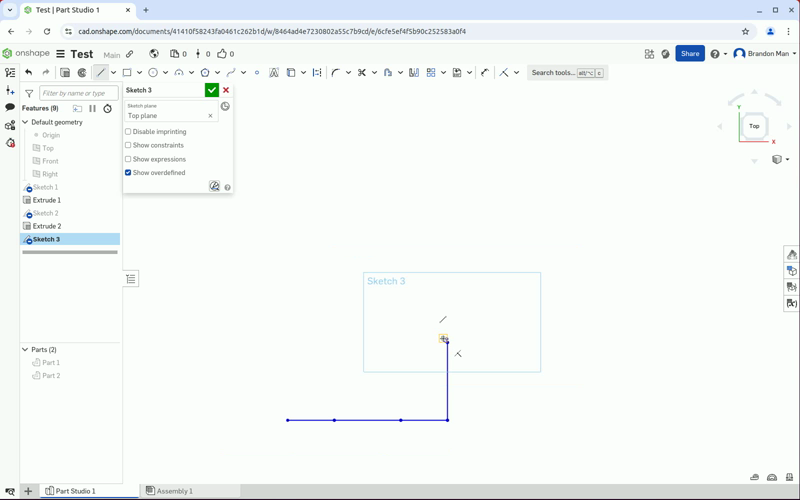
scroll(-6)
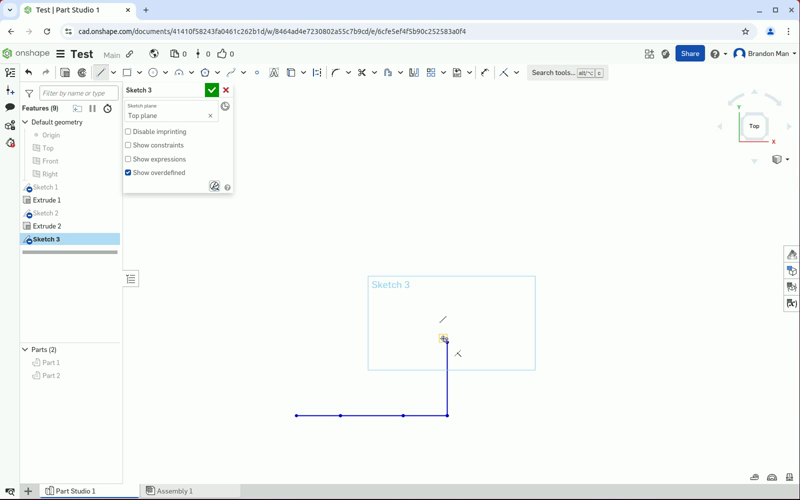
scroll(-6)
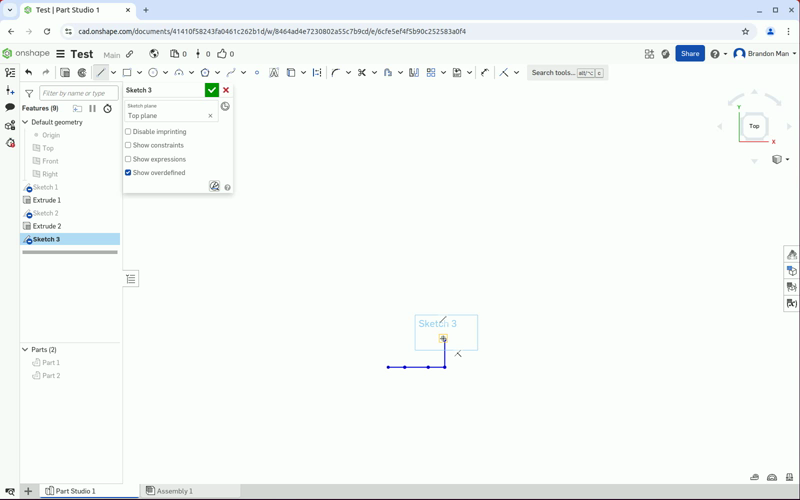
key_down(shift)
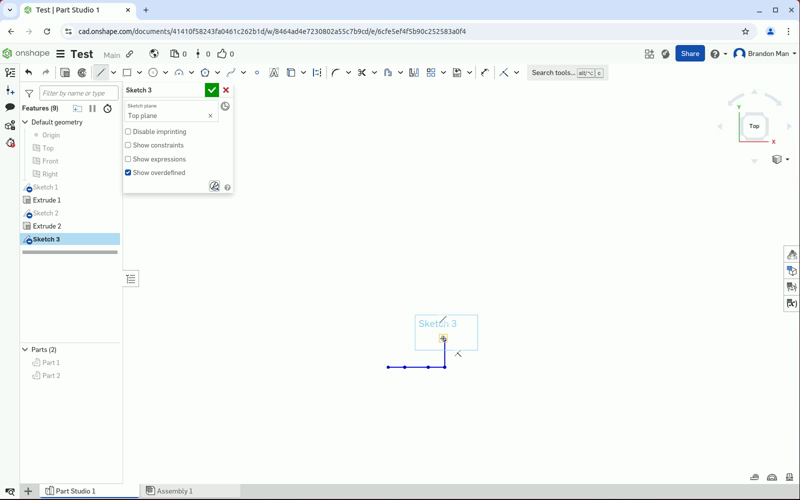
mouse_move(473, 338)
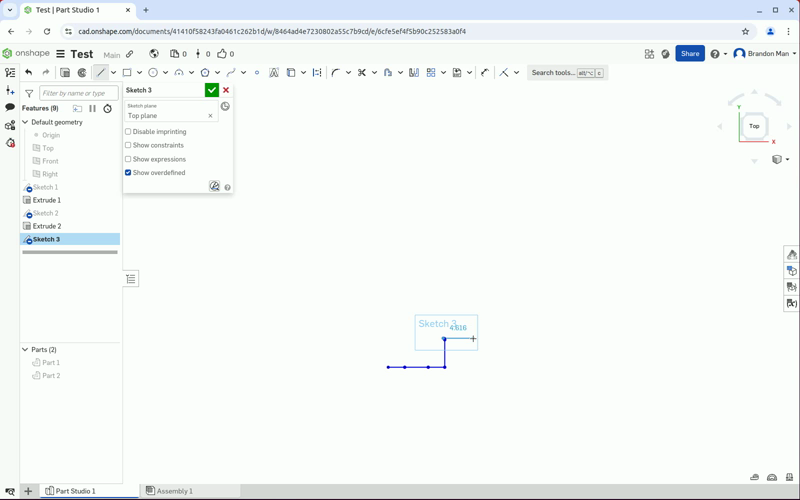
mouse_move(389, 338)
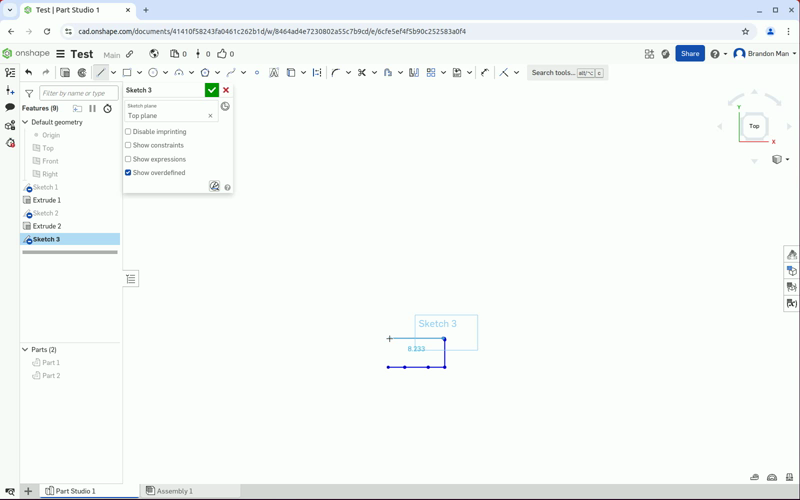
click(389, 338)
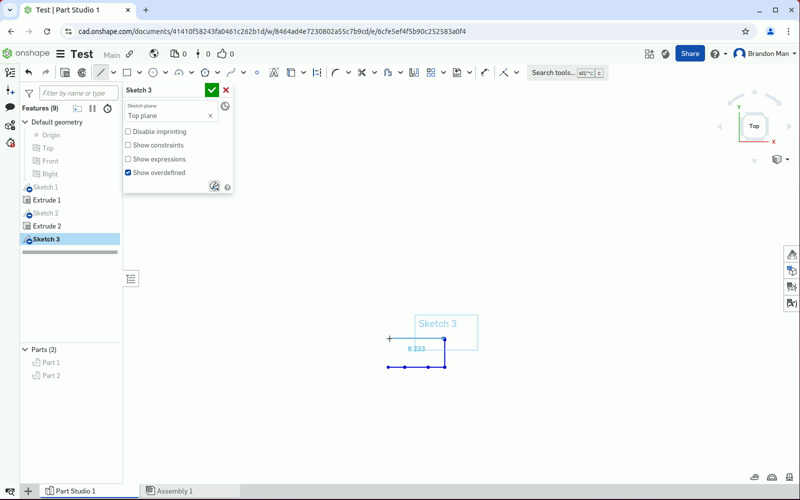
key_up(shift)
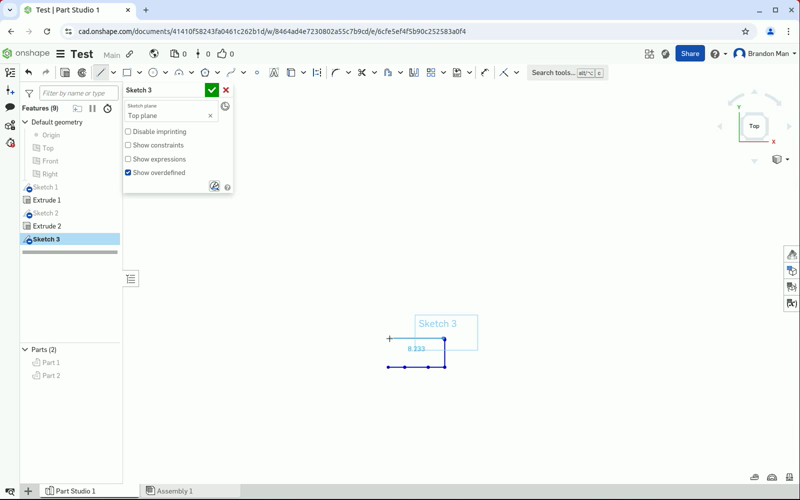
key(esc)
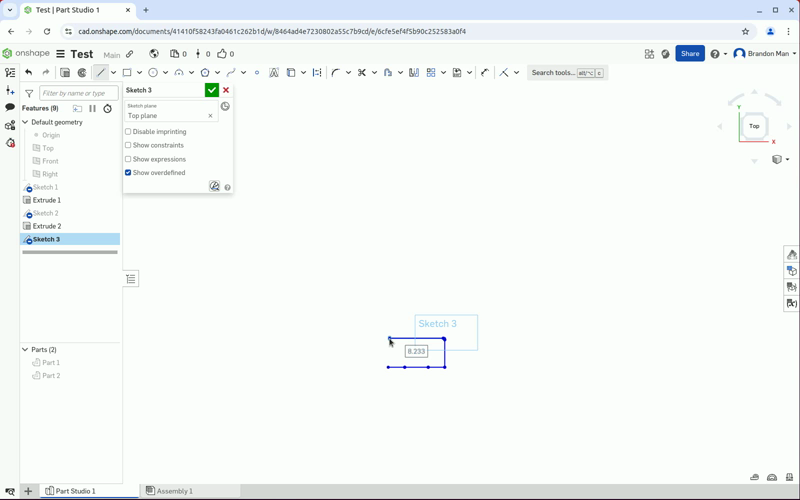
key(a)
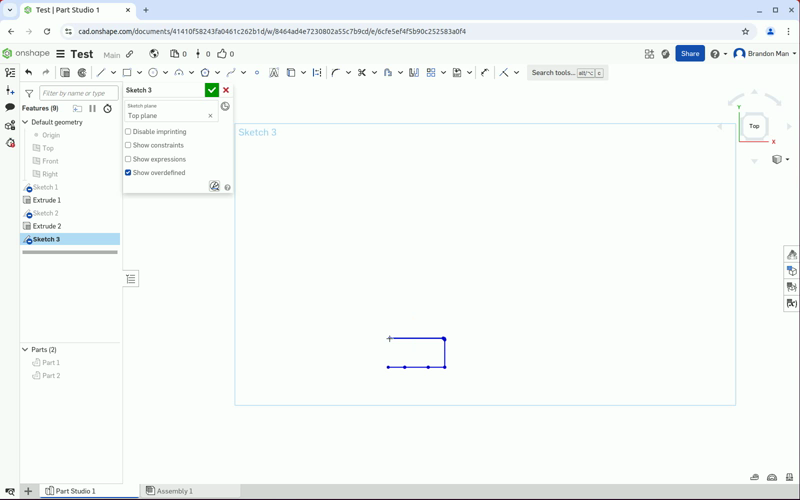
mouse_move(389, 338)
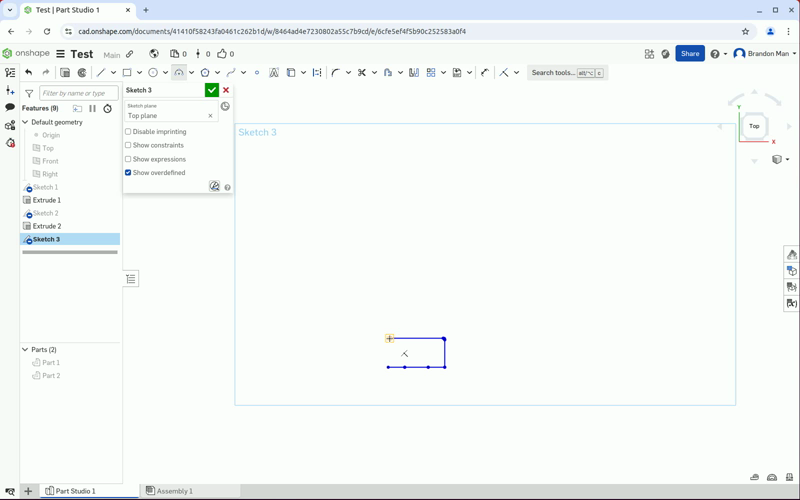
click(389, 338)
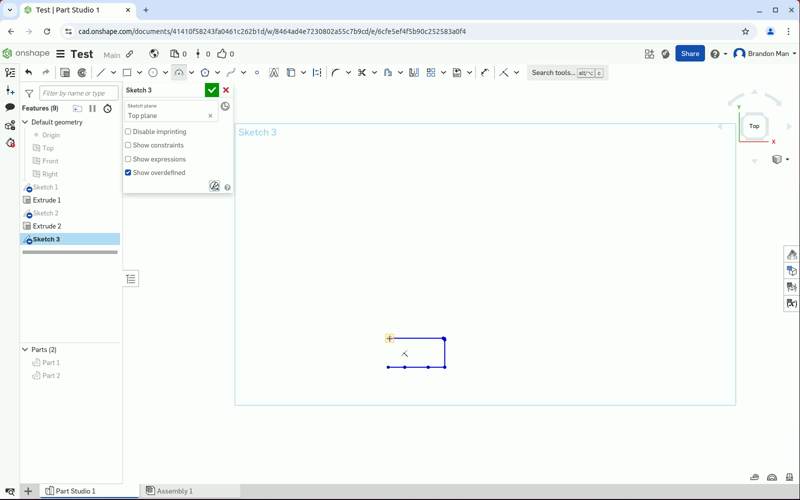
key_down(shift)
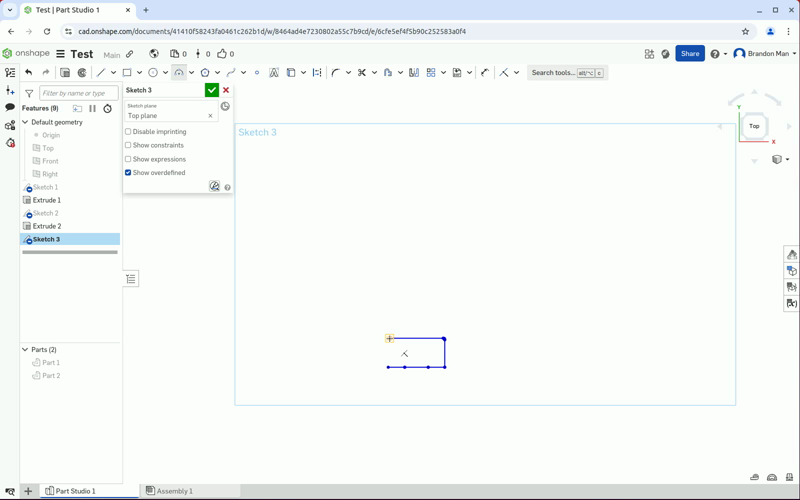
mouse_move(388, 339)
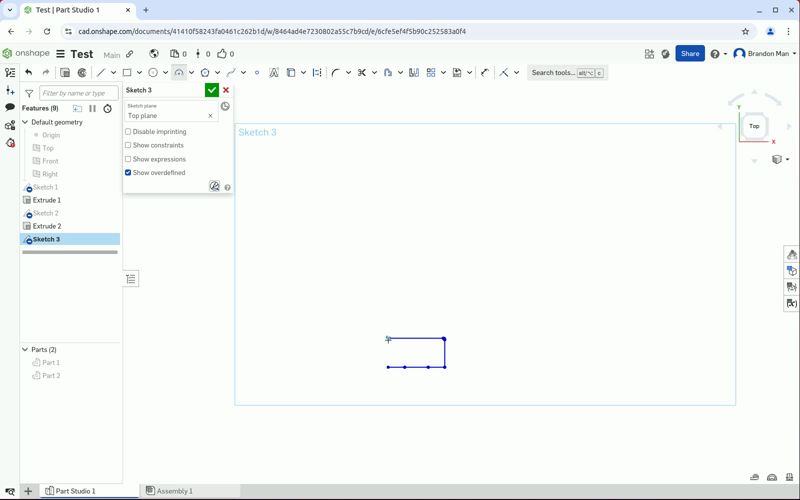
scroll(6)
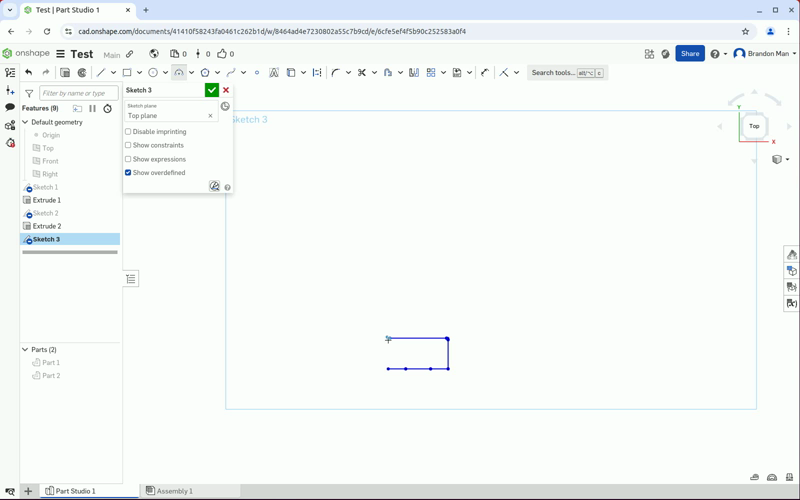
scroll(6)
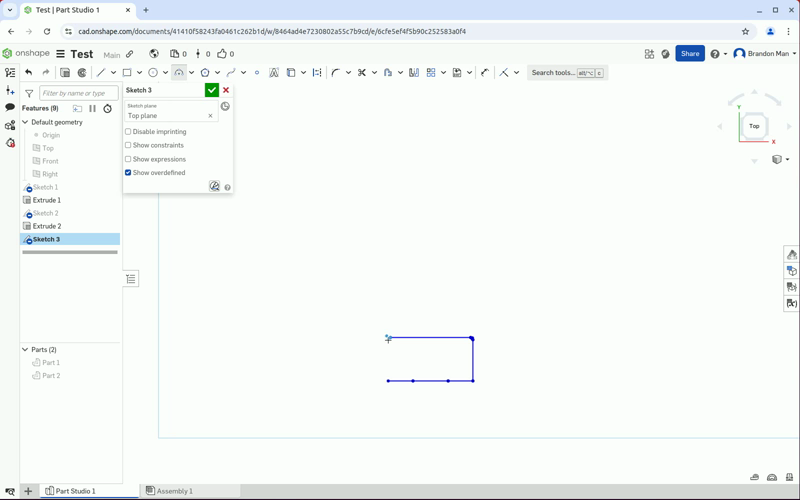
scroll(6)
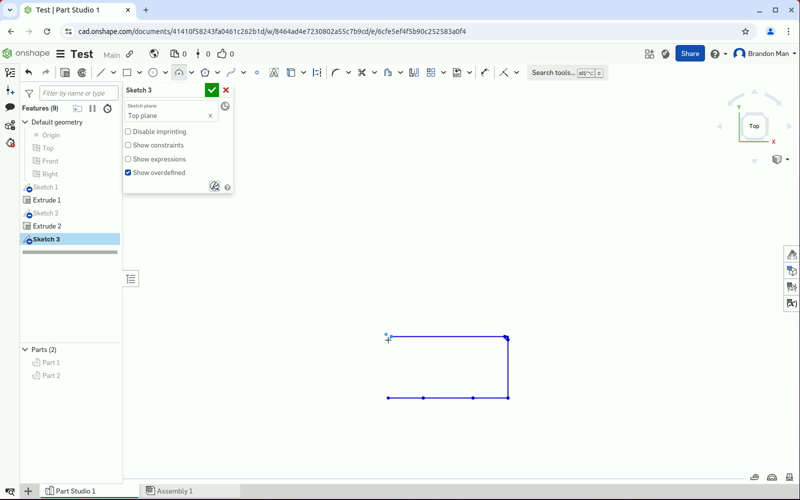
scroll(6)
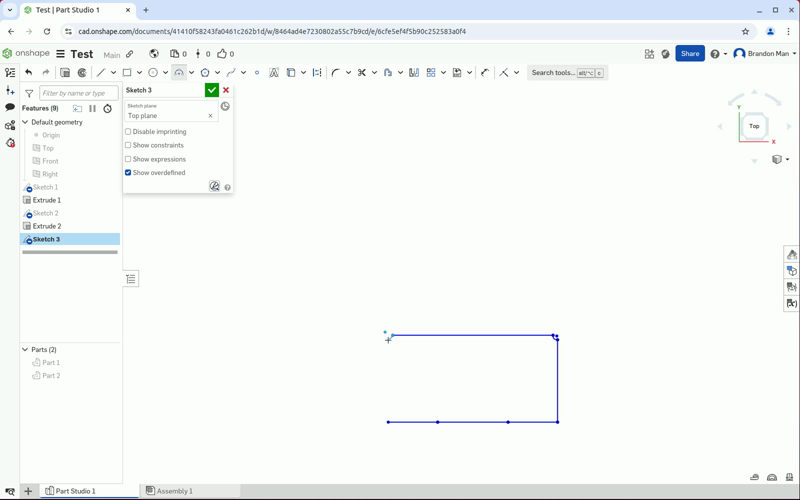
scroll(6)
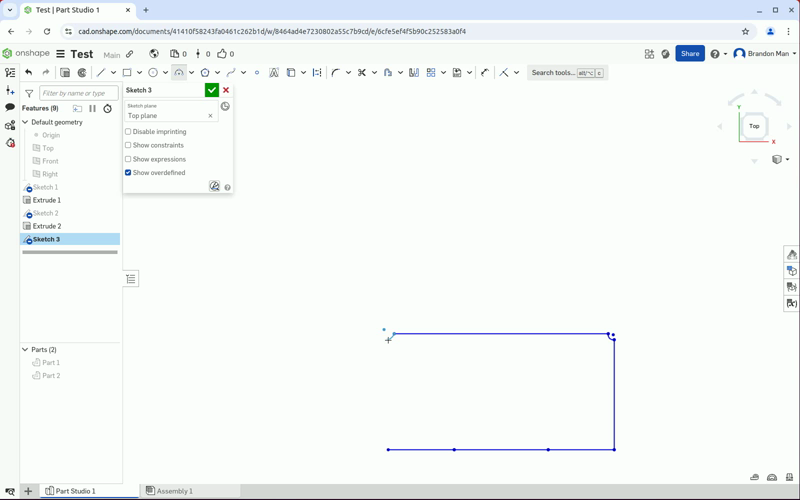
scroll(6)
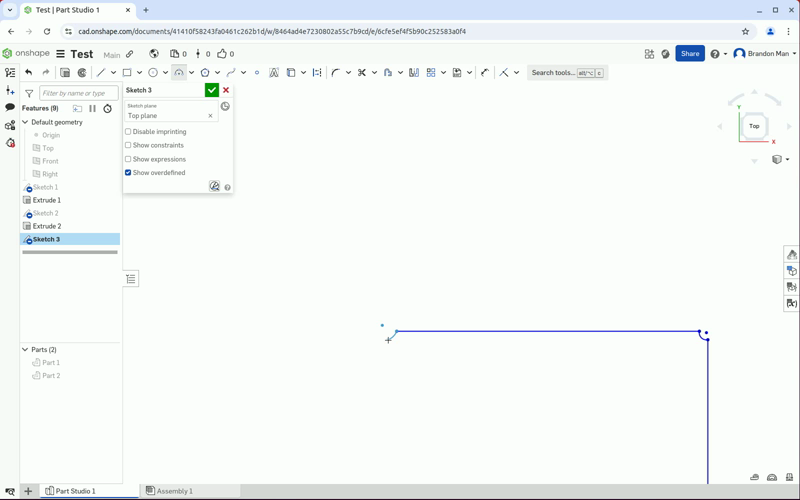
scroll(6)
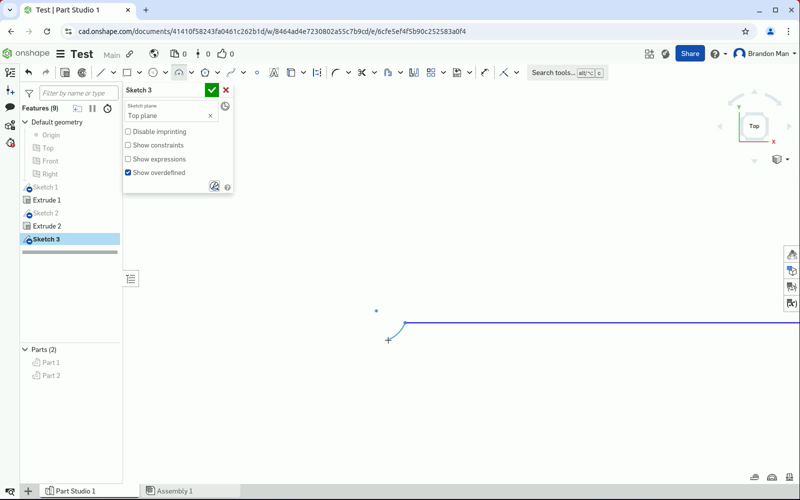
click(388, 339)
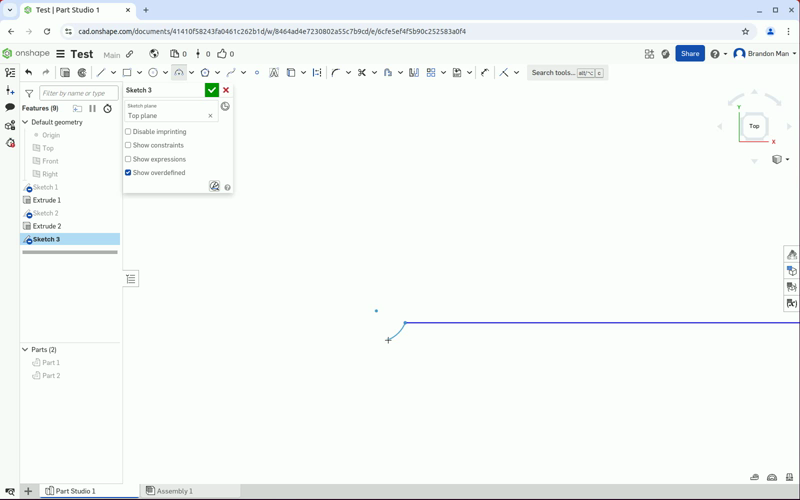
scroll(-6)
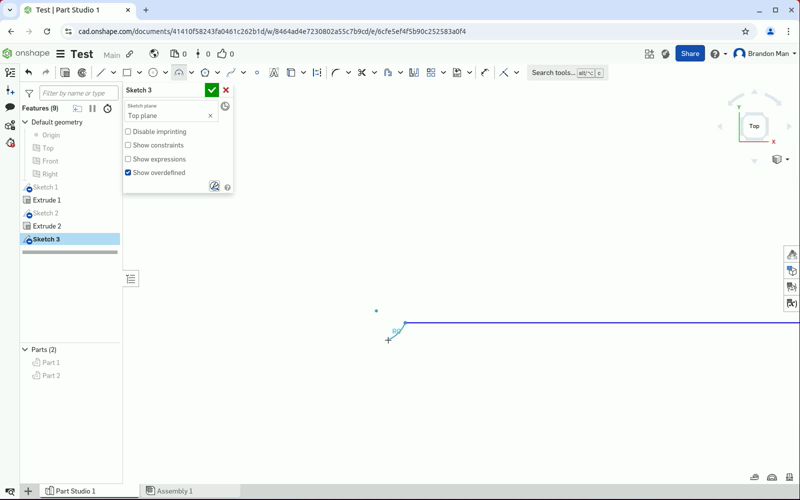
scroll(-6)
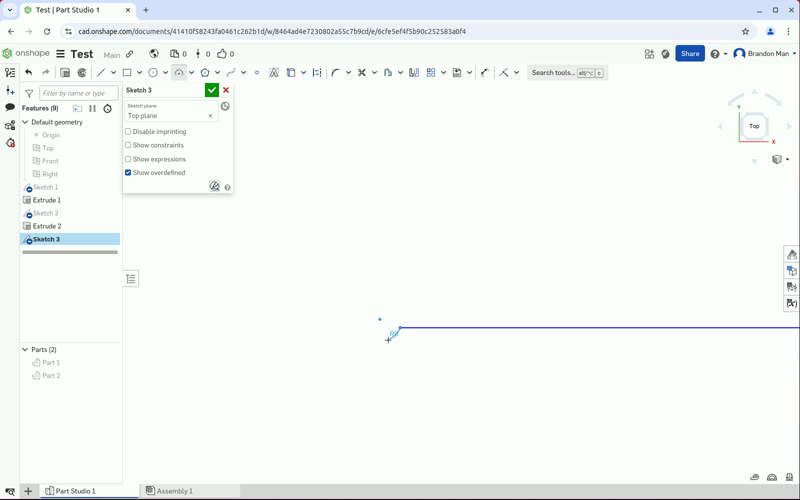
scroll(-6)
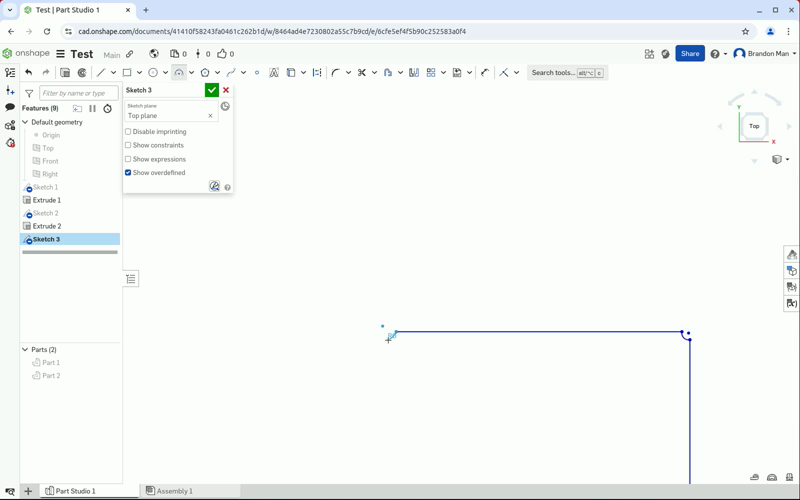
scroll(-6)
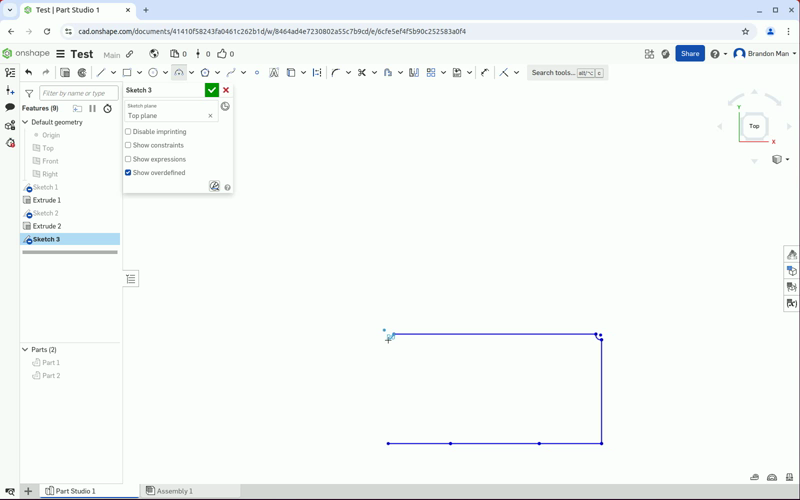
scroll(-6)
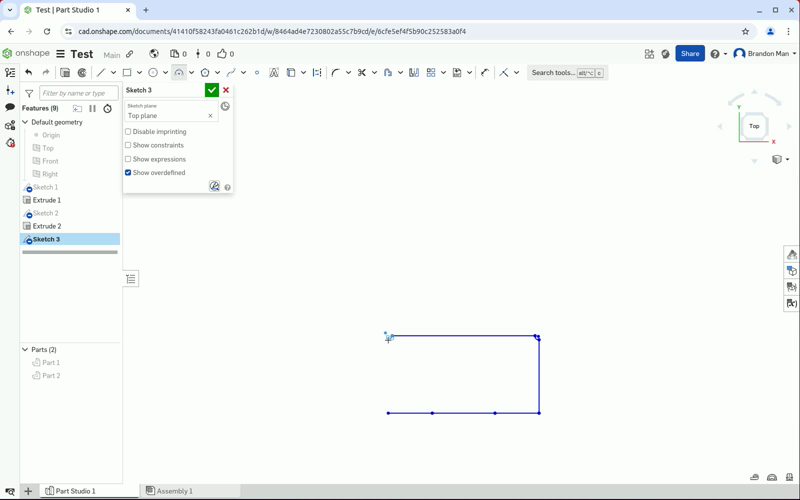
scroll(-6)
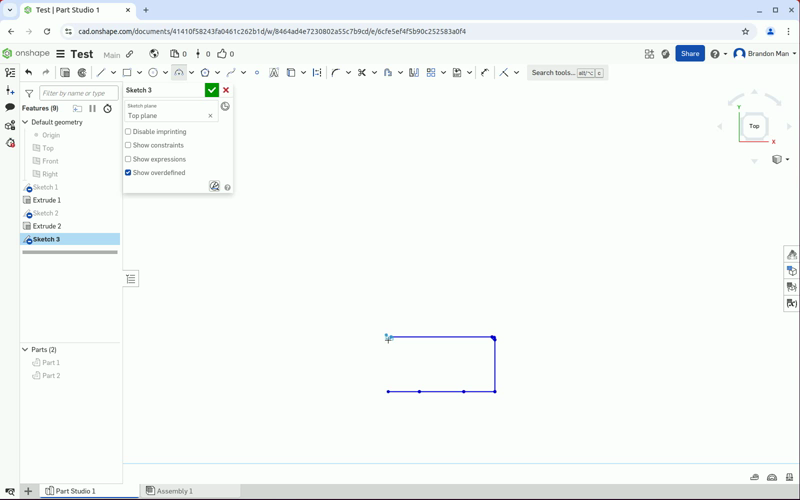
scroll(-6)
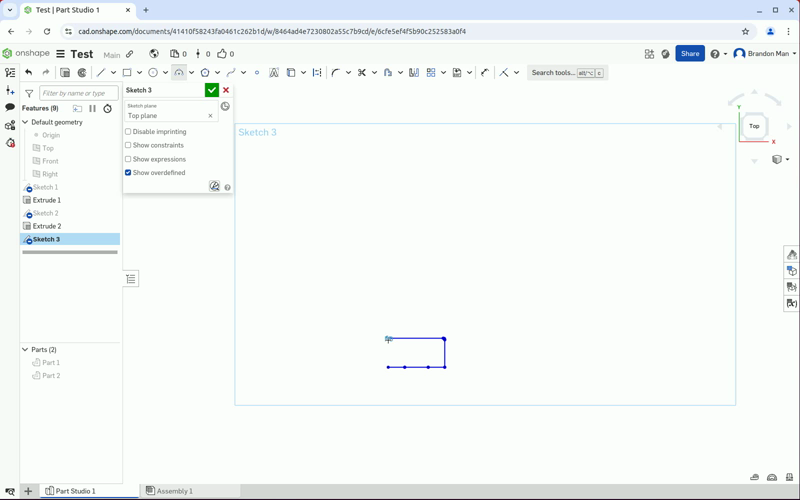
mouse_move(389, 339)
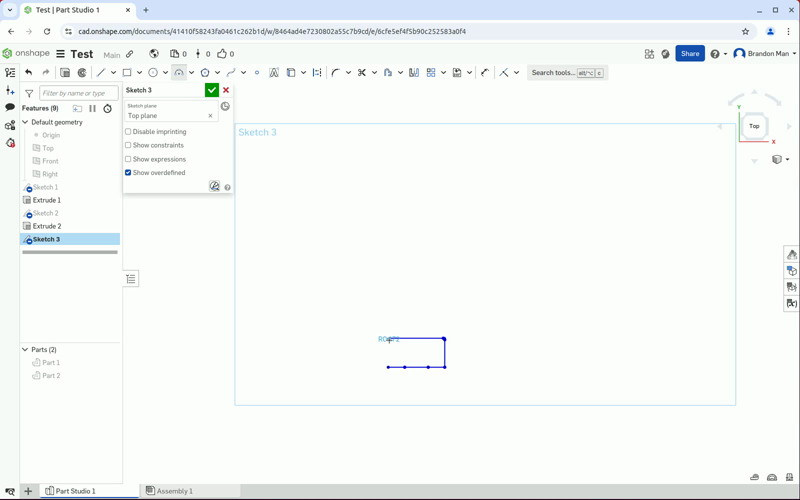
scroll(6)
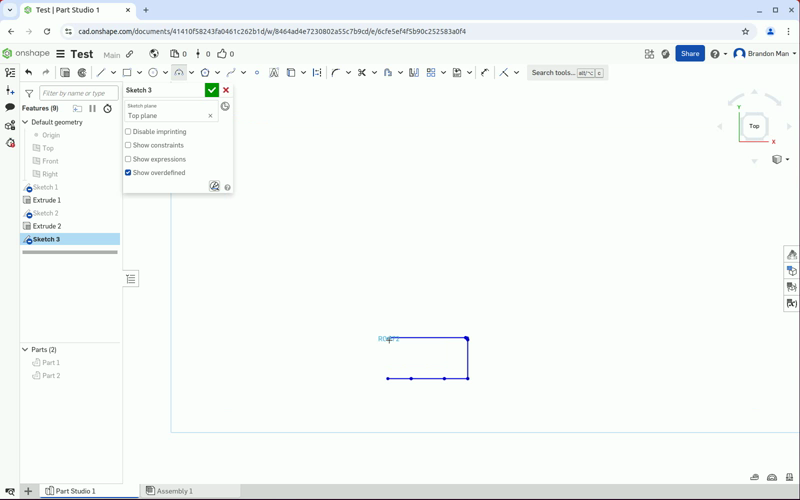
scroll(6)
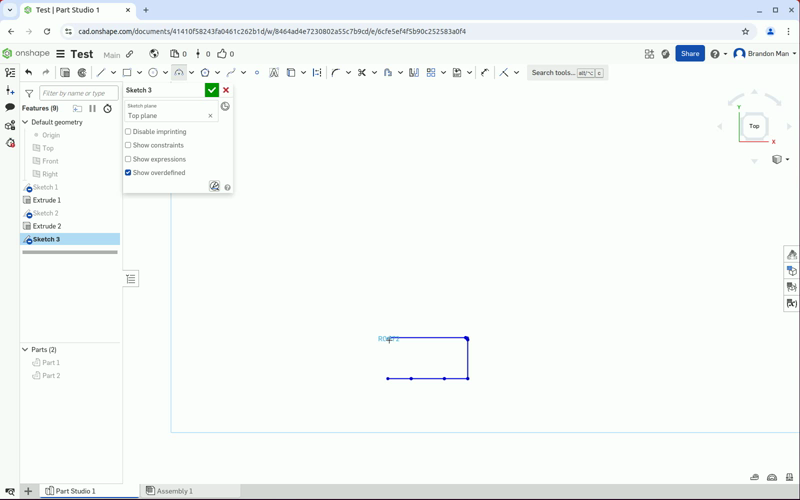
scroll(6)
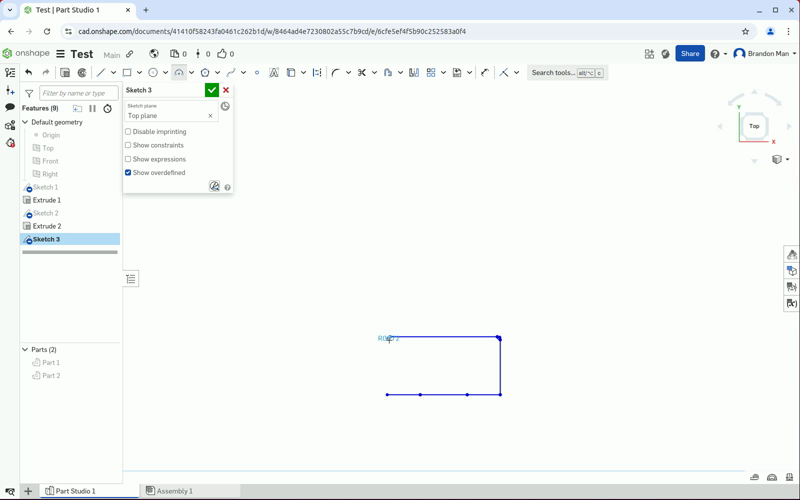
scroll(6)
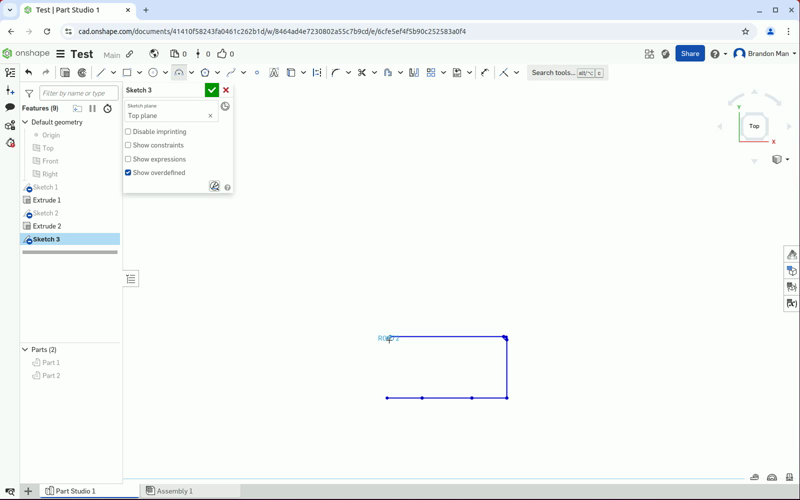
scroll(6)
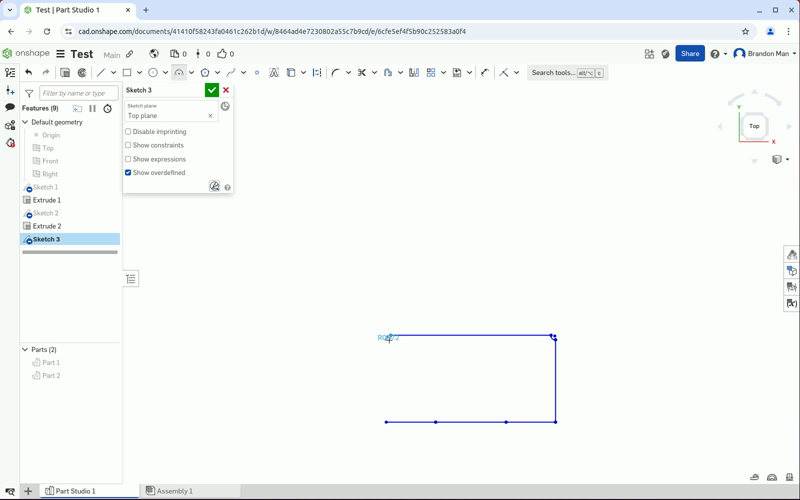
scroll(6)
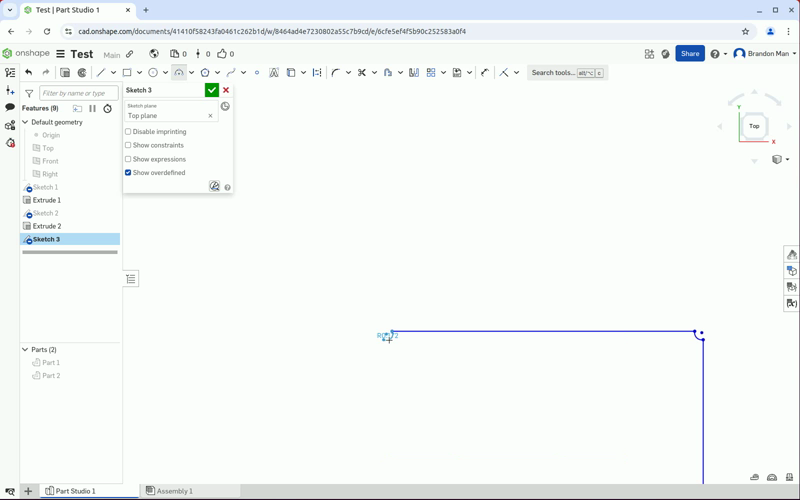
scroll(6)
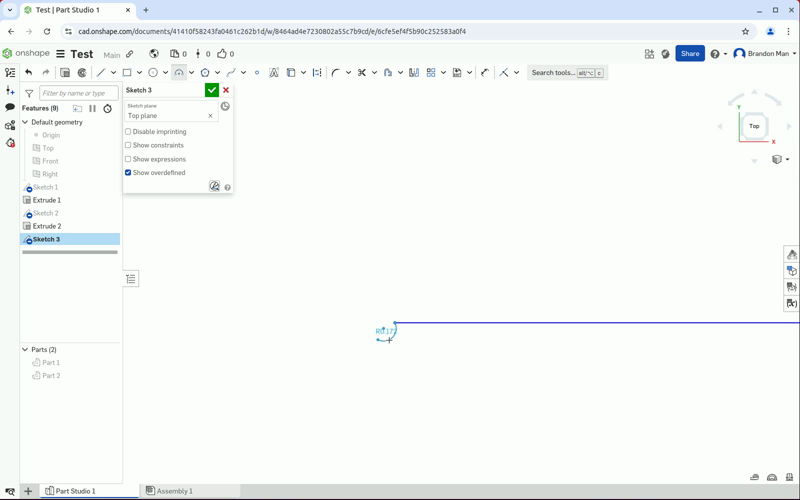
click(389, 339)
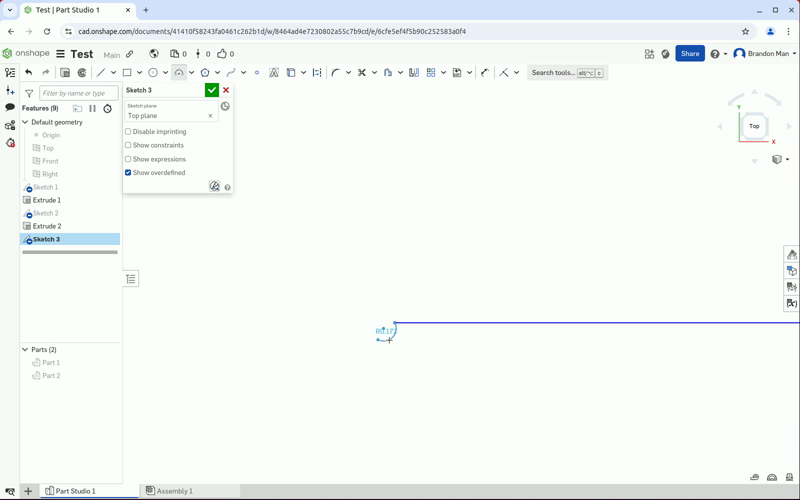
scroll(-6)
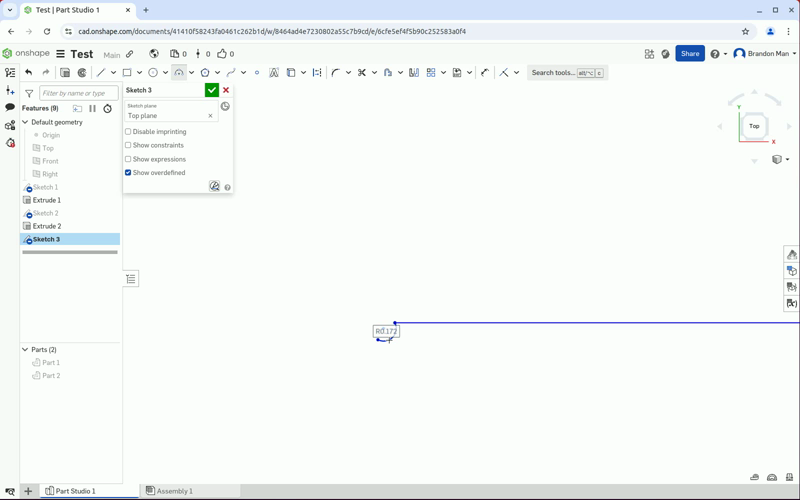
scroll(-6)
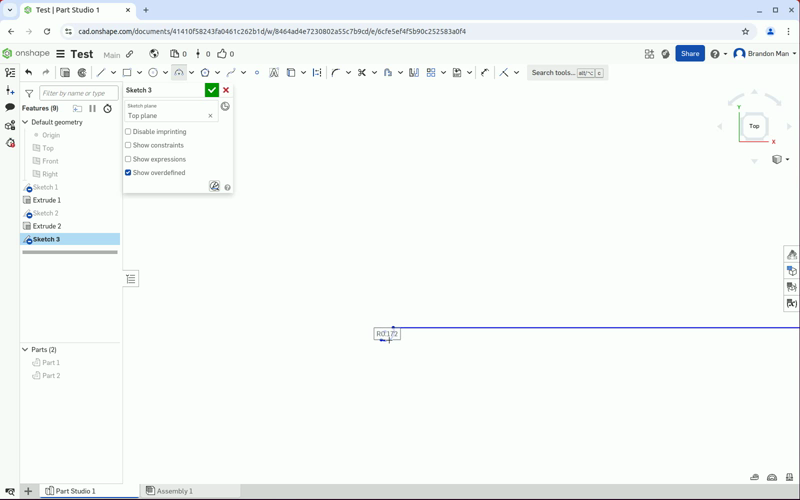
scroll(-6)
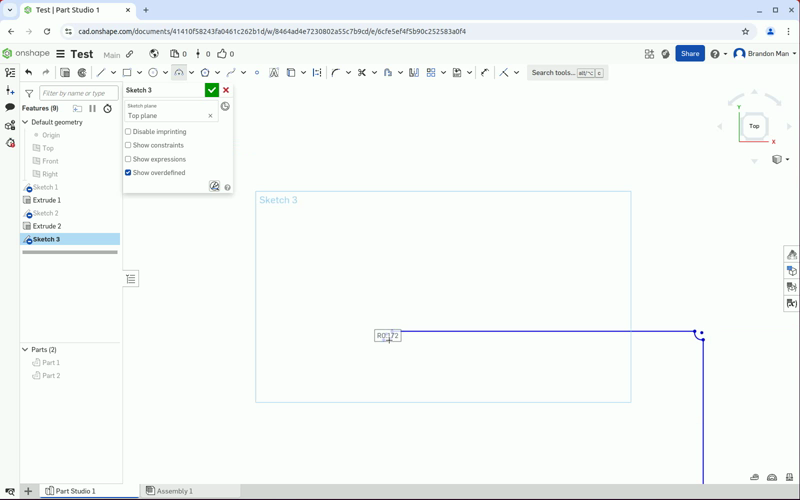
scroll(-6)
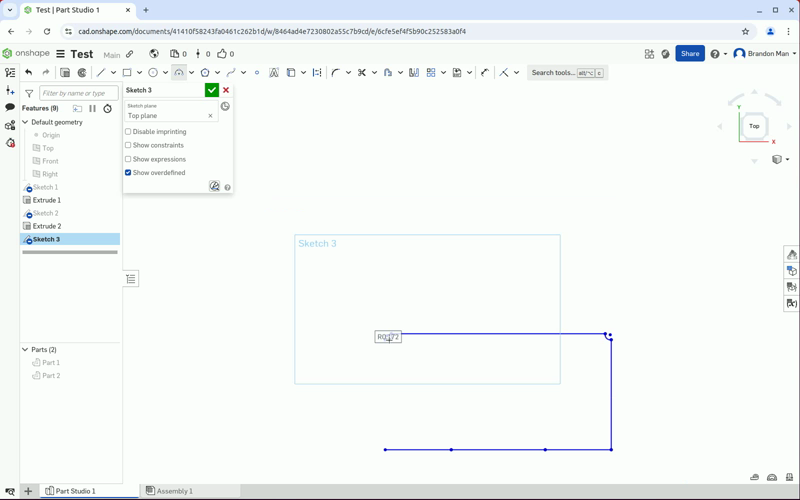
scroll(-6)
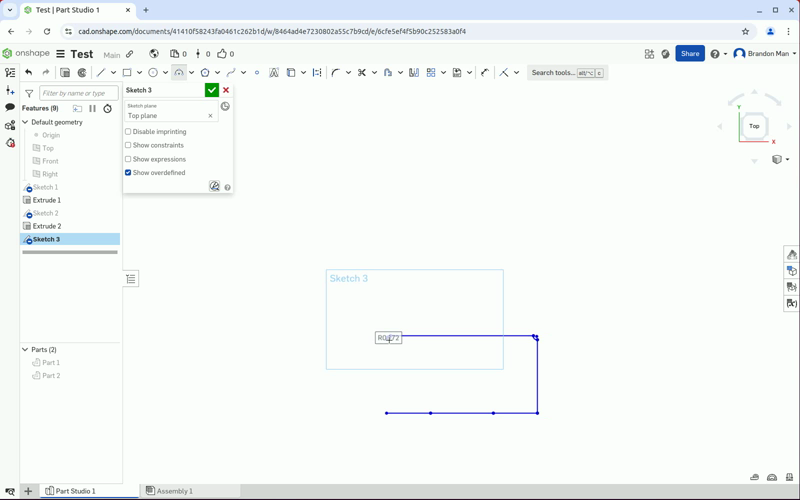
scroll(-6)
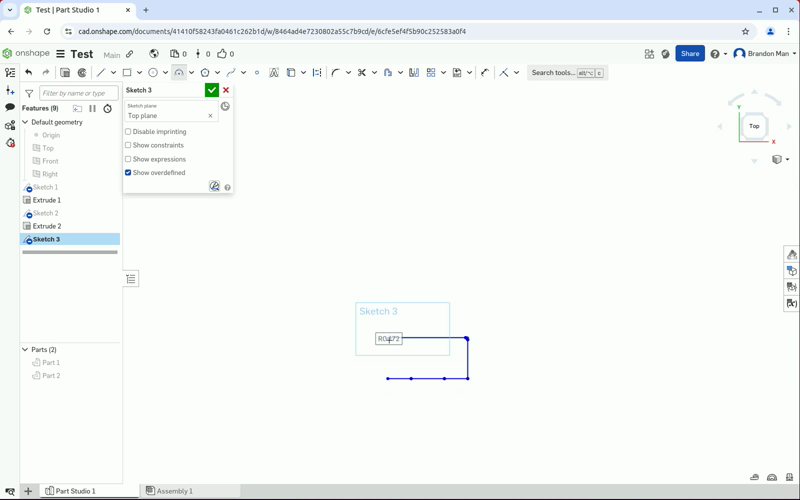
scroll(-6)
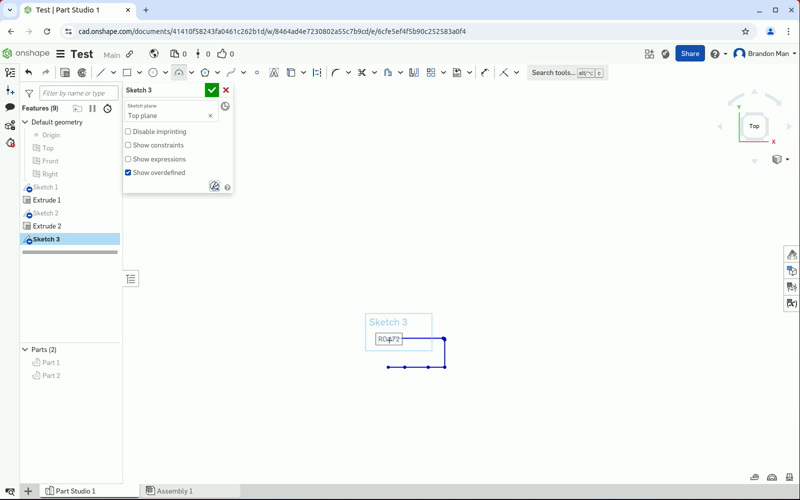
key_up(shift)
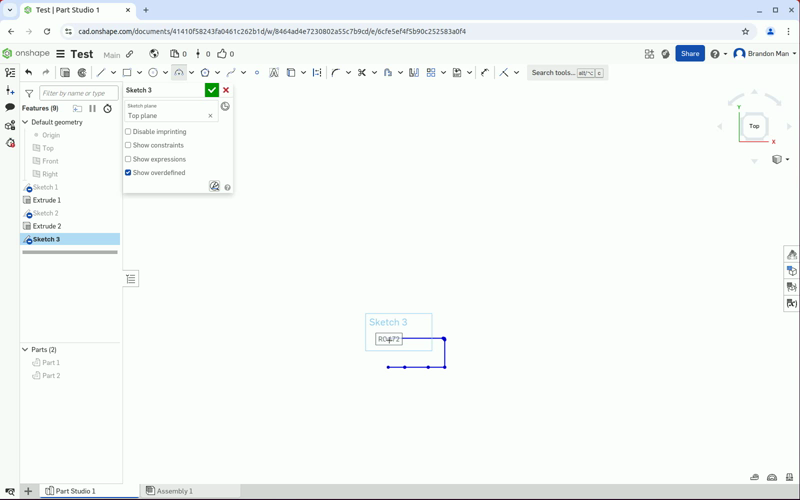
key(esc)
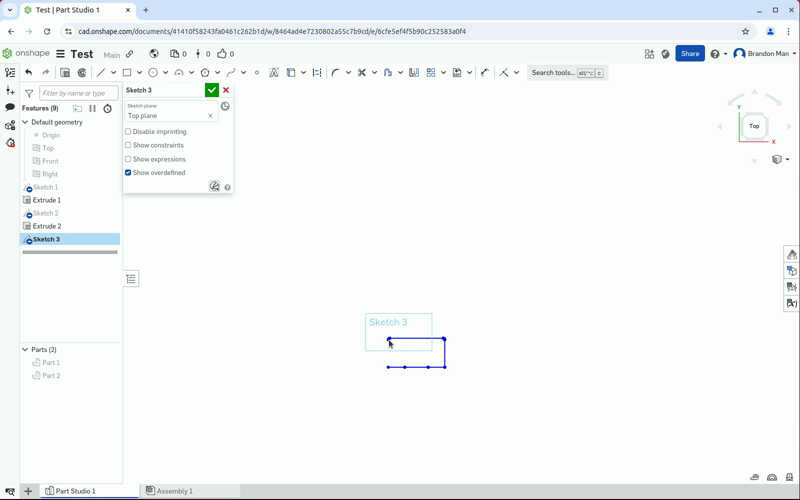
key(l)
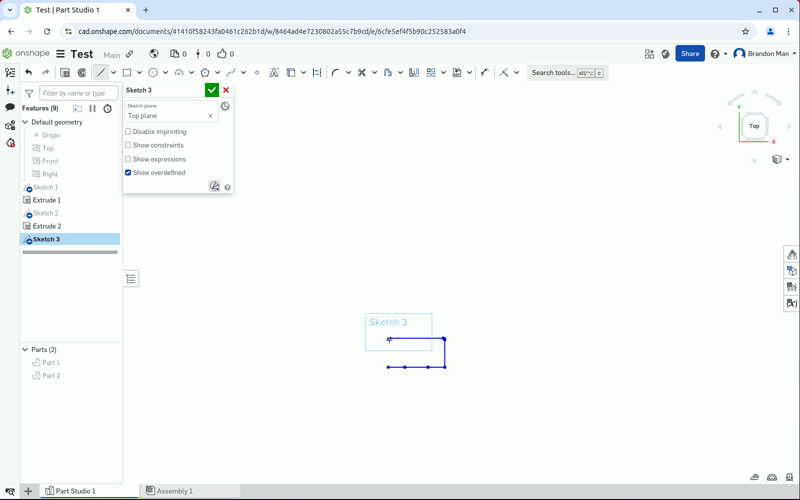
mouse_move(388, 339)
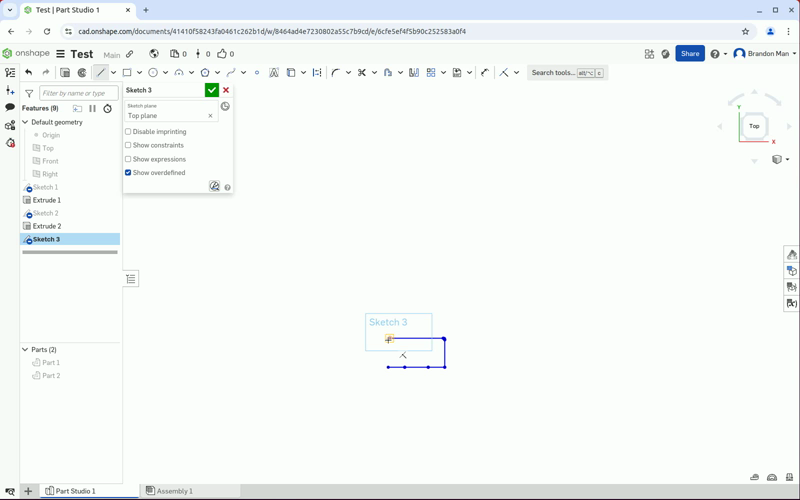
scroll(6)
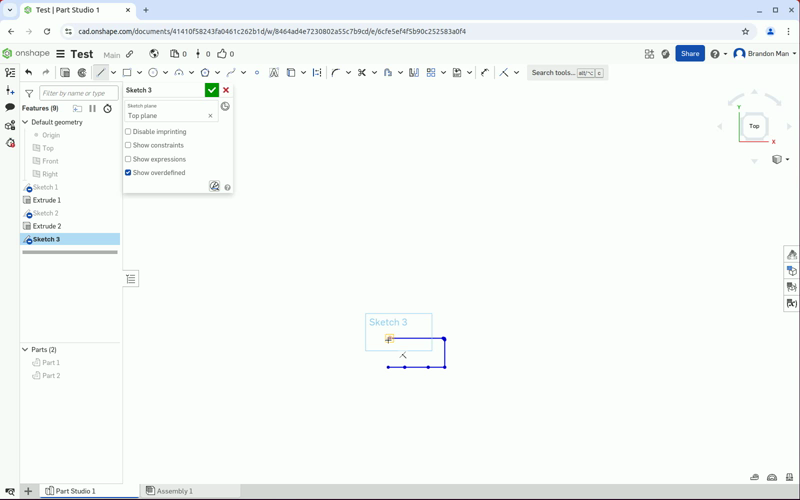
scroll(6)
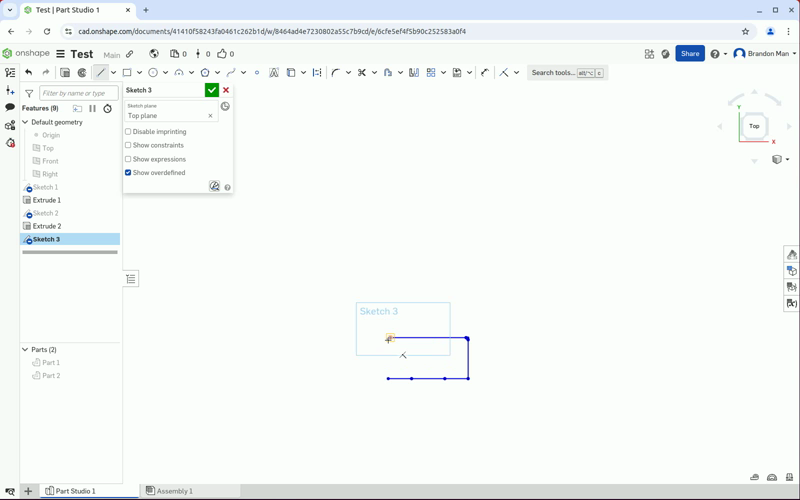
scroll(6)
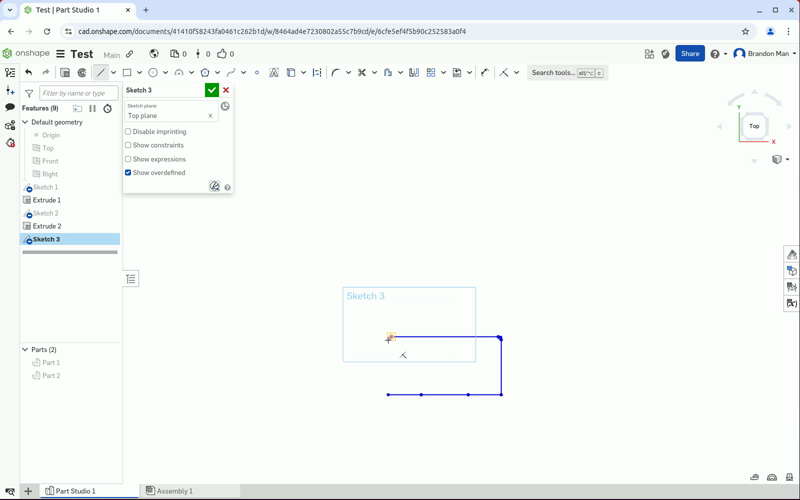
scroll(6)
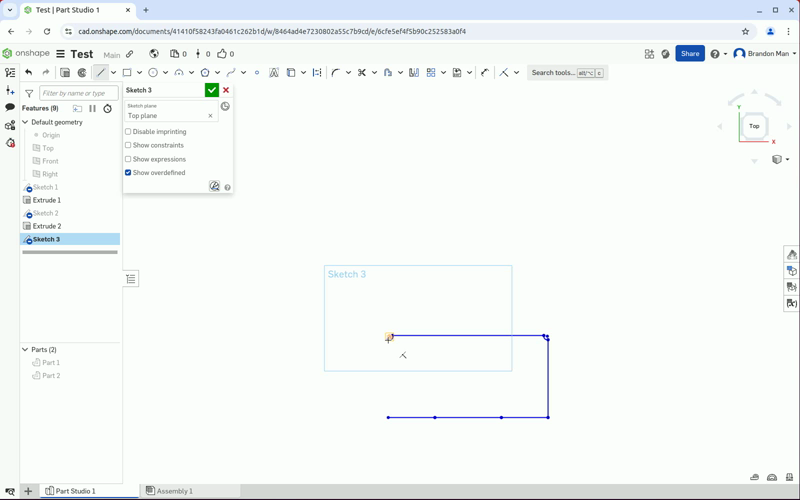
scroll(6)
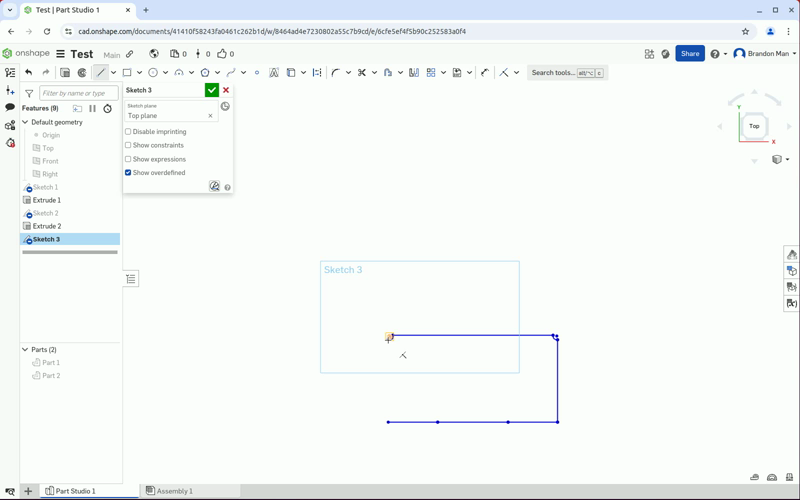
scroll(6)
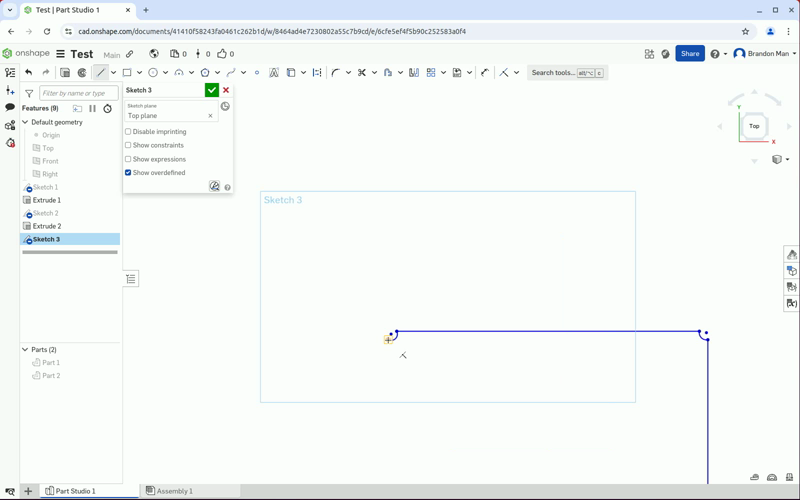
scroll(6)
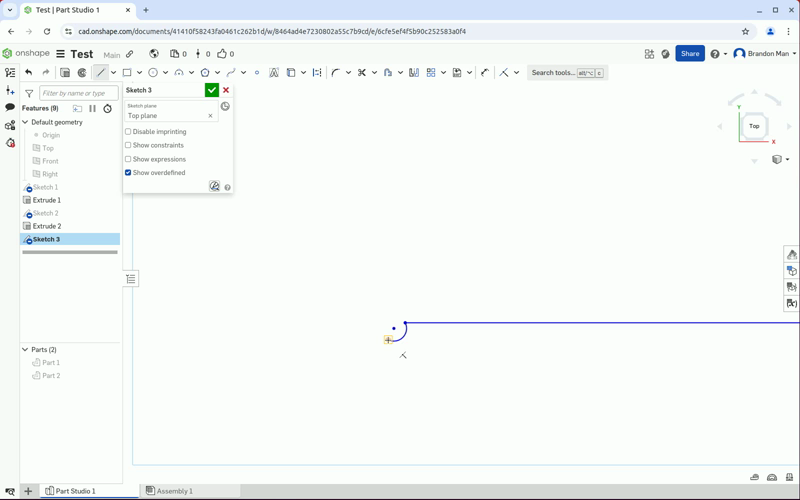
click(388, 339)
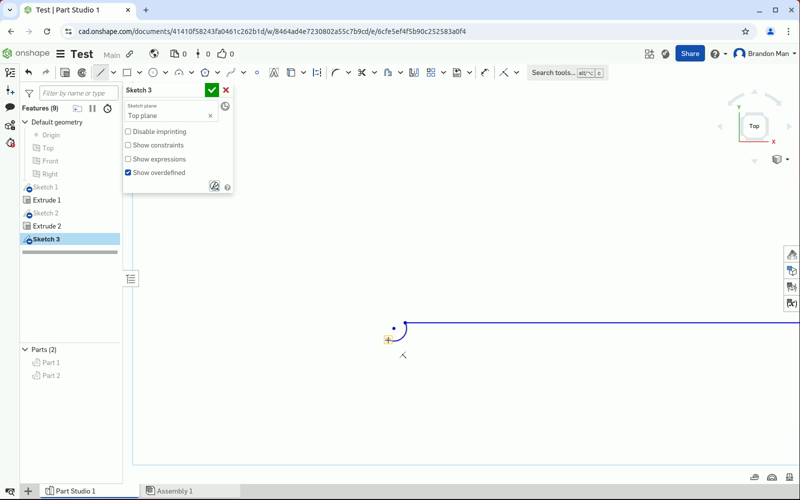
scroll(-6)
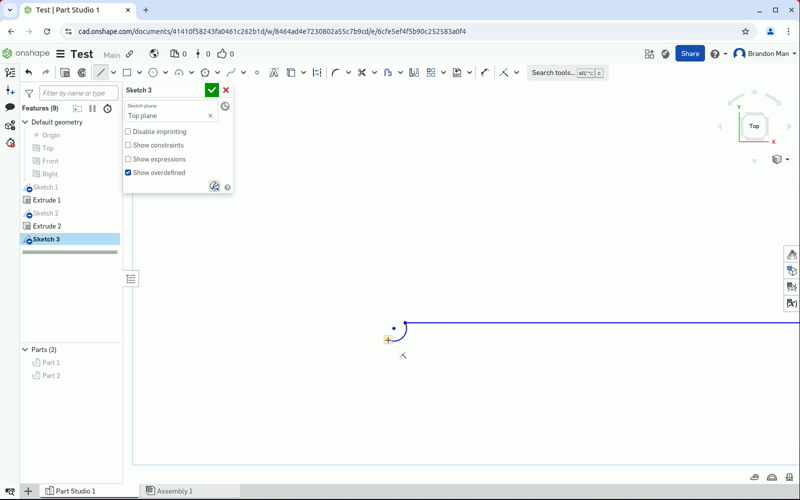
scroll(-6)
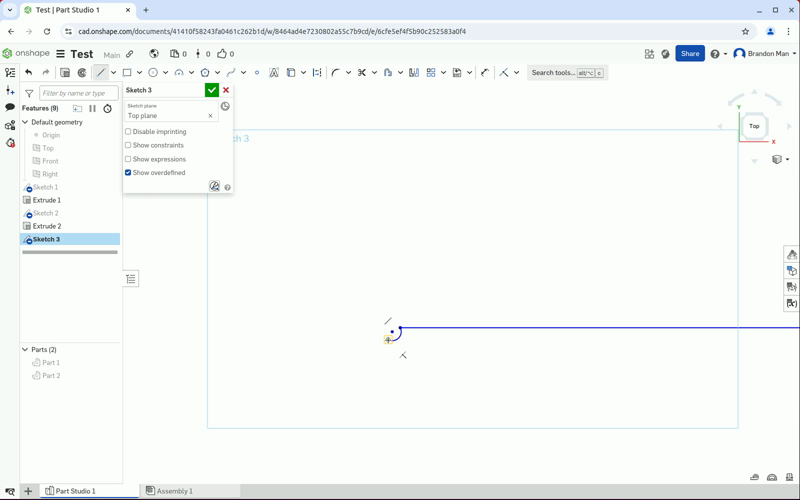
scroll(-6)
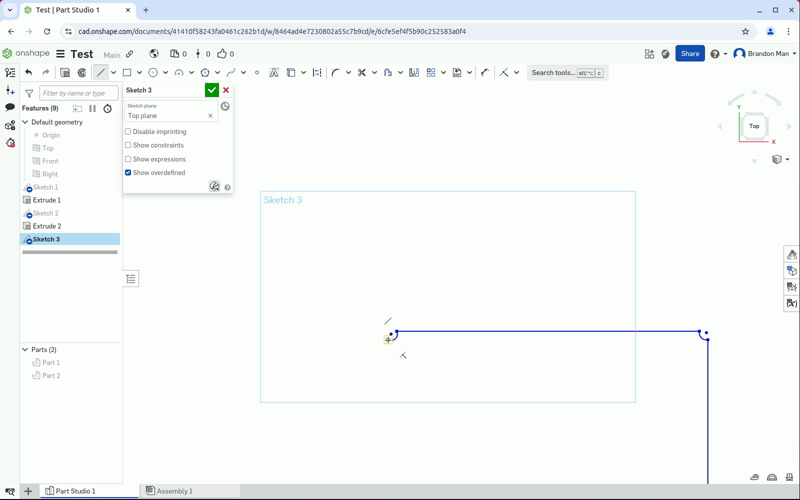
scroll(-6)
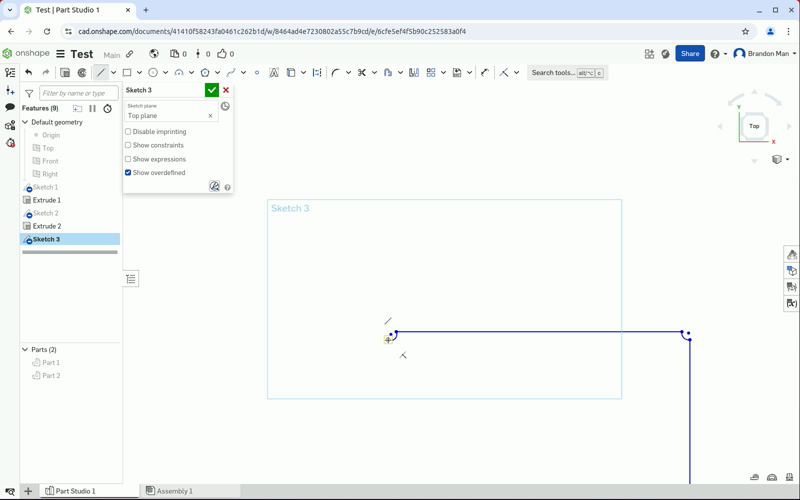
scroll(-6)
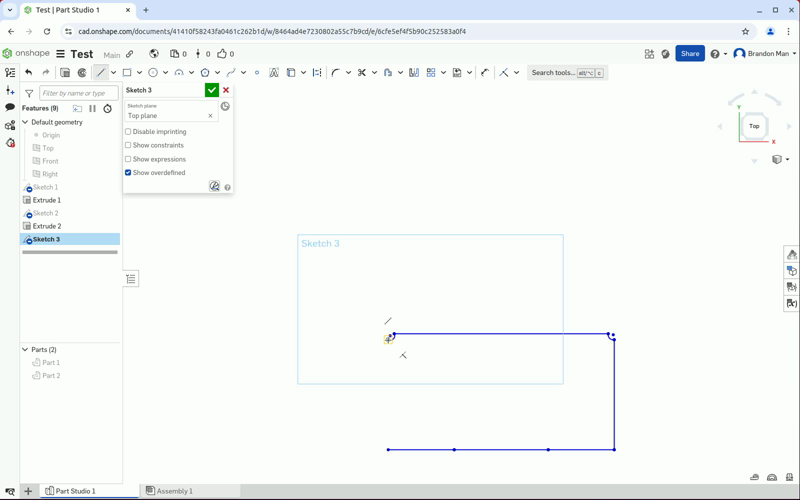
scroll(-6)
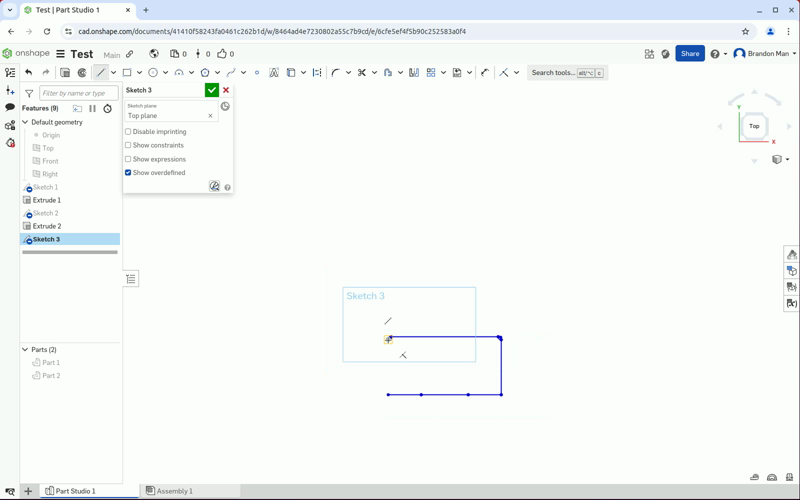
scroll(-6)
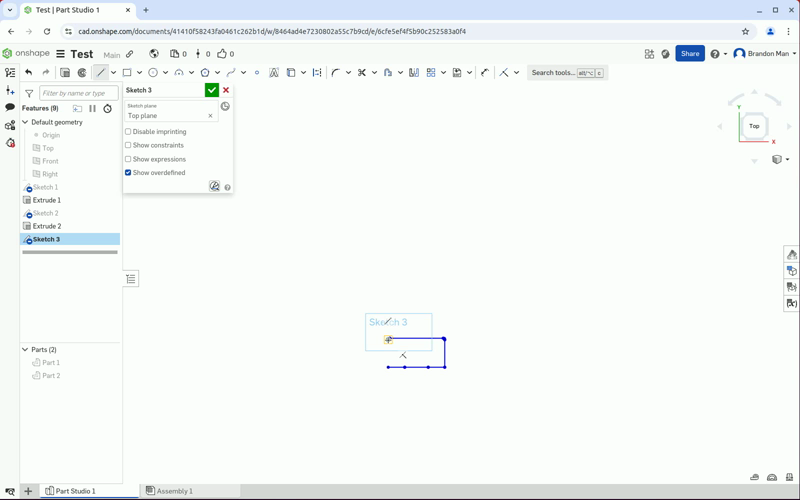
mouse_move(418, 339)
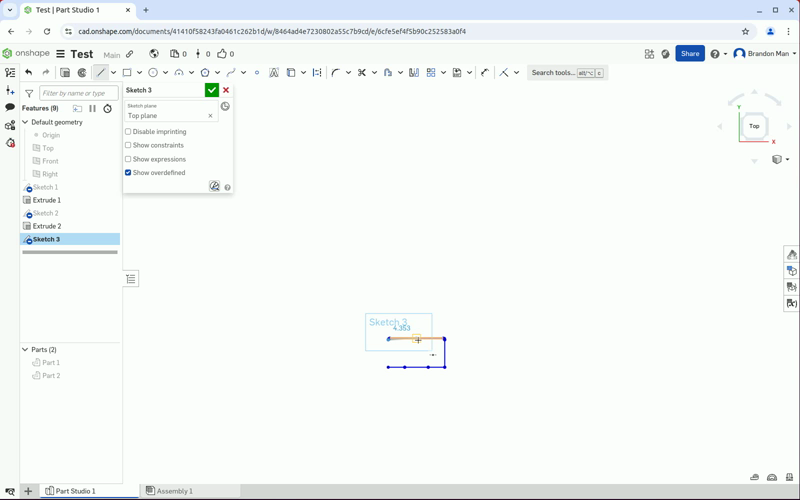
key_down(shift)
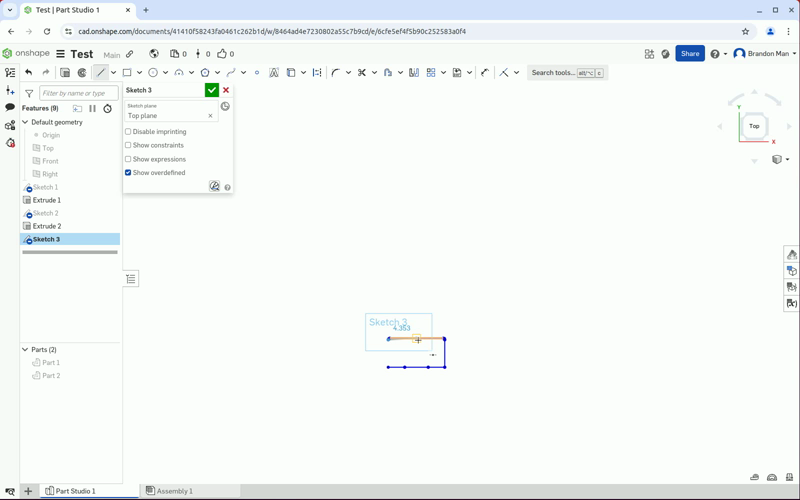
mouse_move(388, 367)
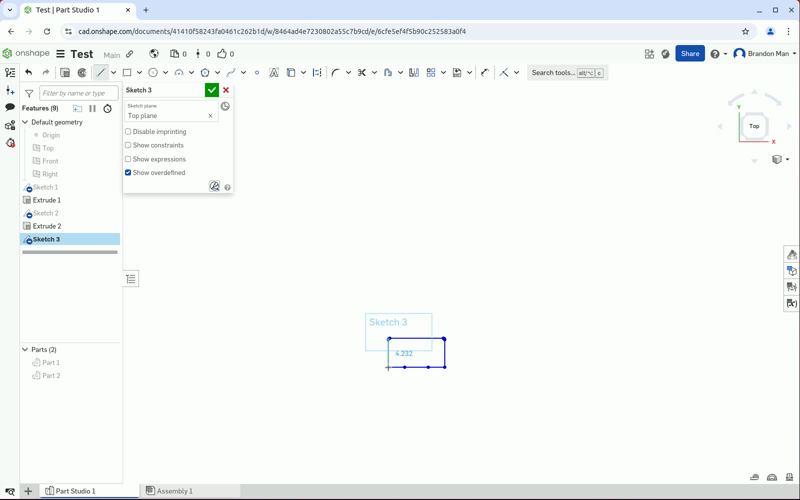
key_up(shift)
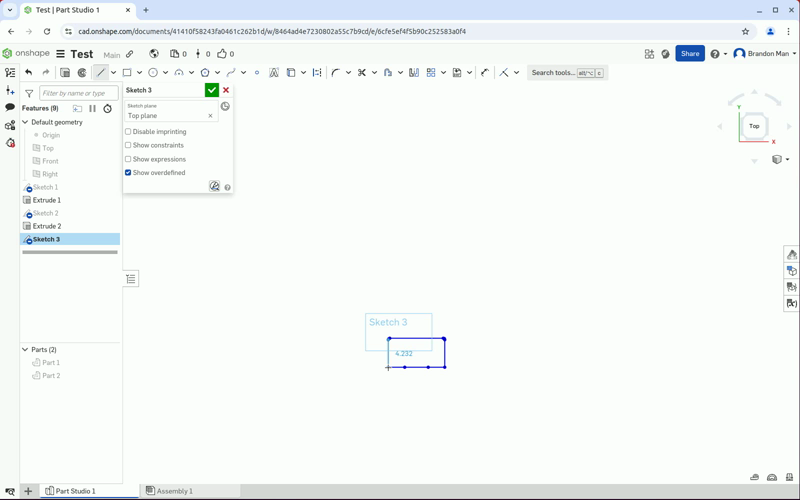
click(388, 367)
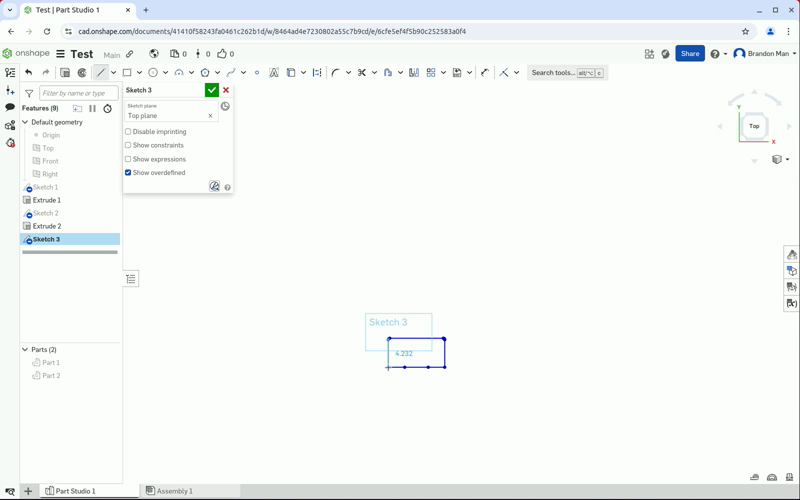
key(esc)
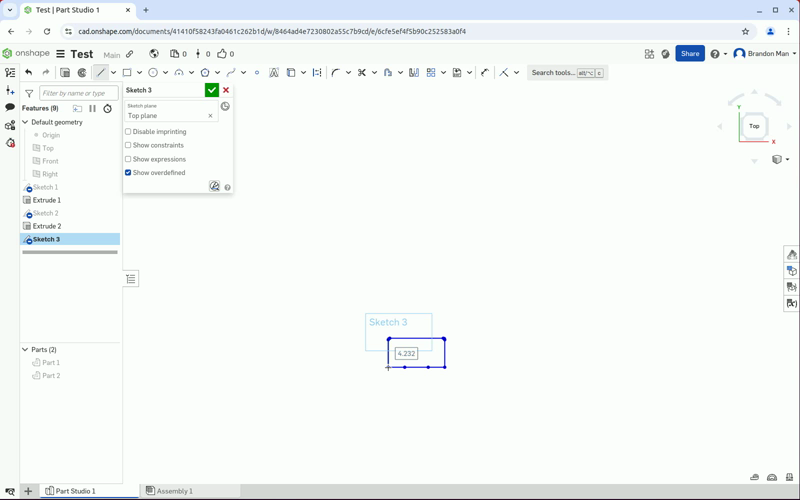
mouse_move(440, 361)
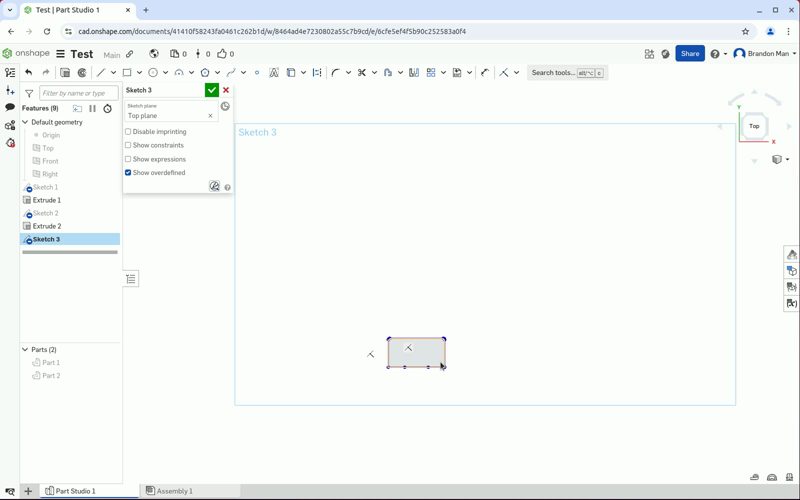
scroll(6)
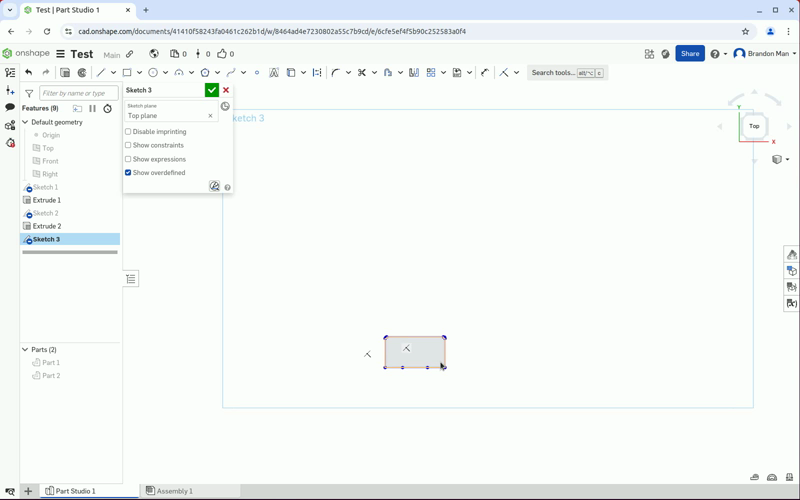
scroll(6)
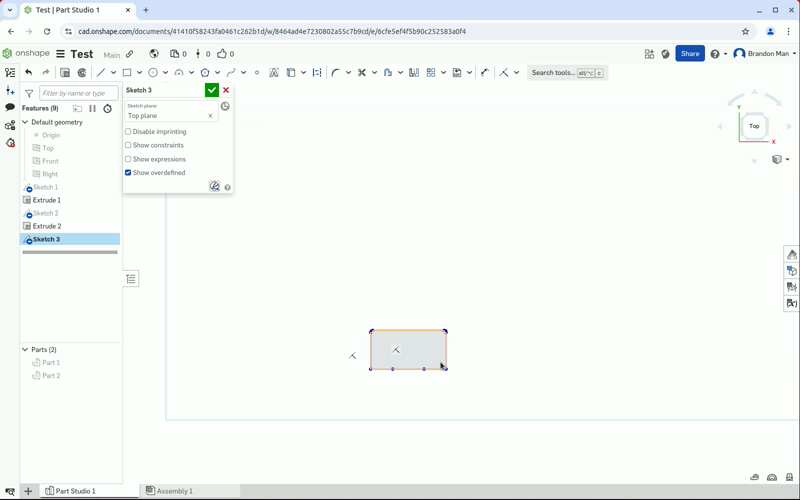
scroll(6)
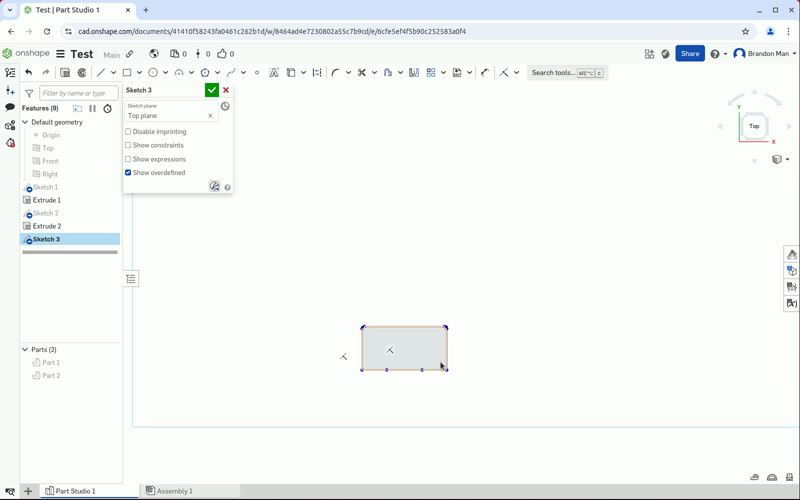
scroll(6)
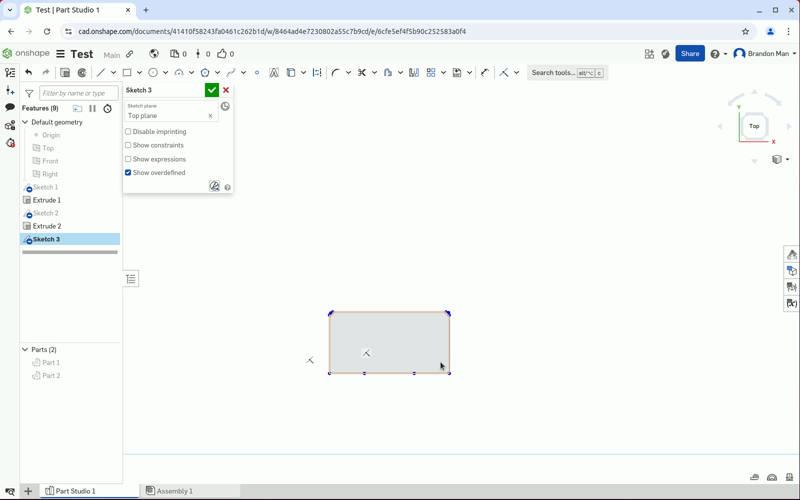
scroll(6)
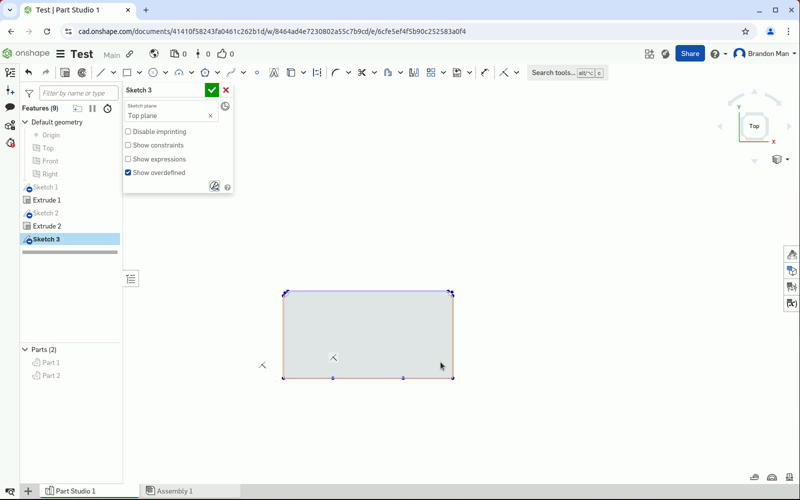
scroll(6)
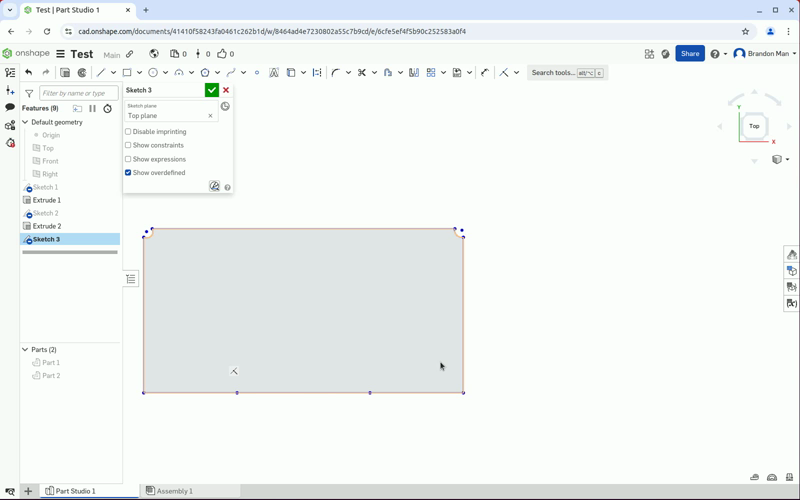
scroll(6)
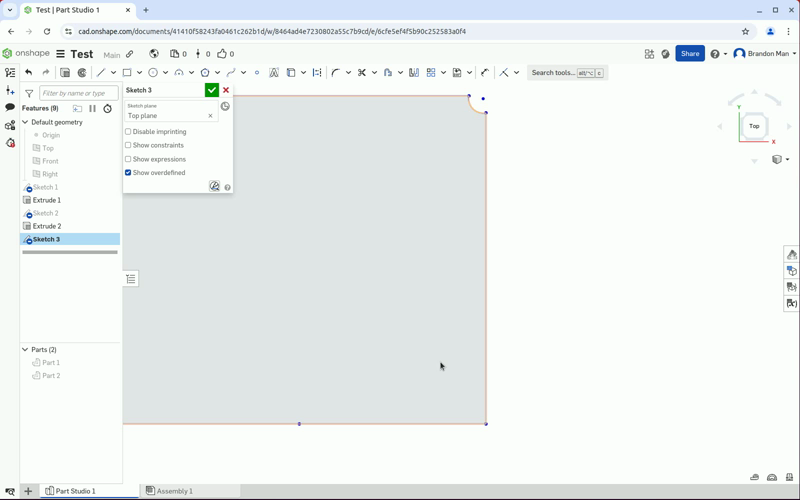
click(440, 361)
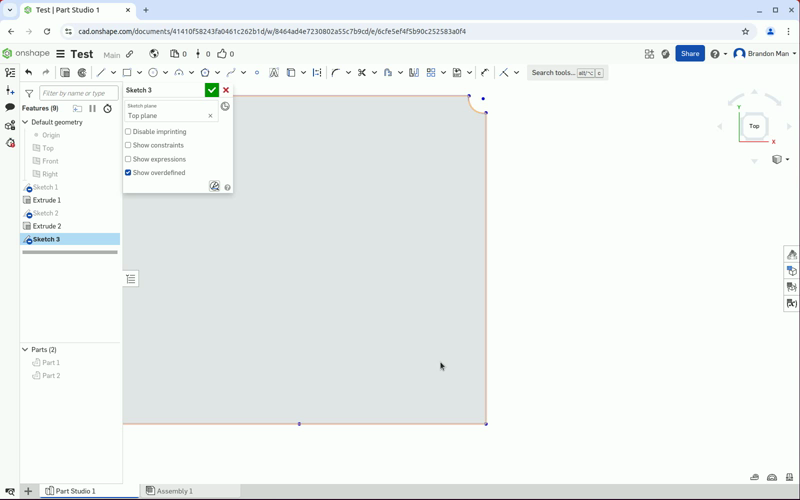
scroll(-6)
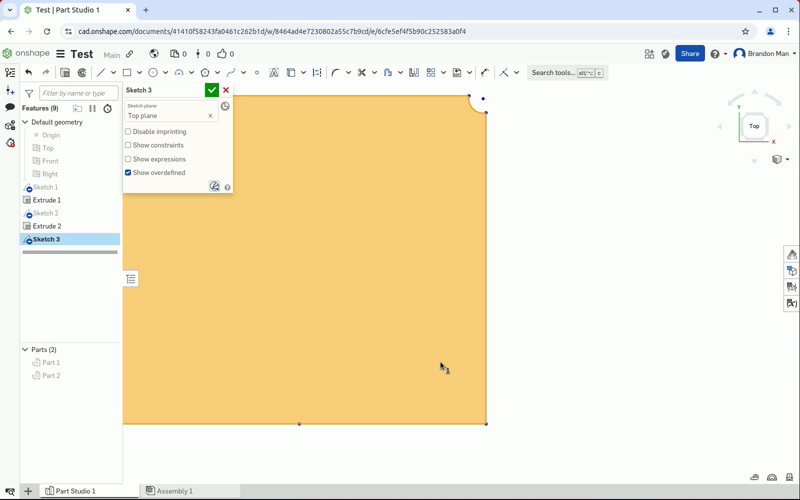
scroll(-6)
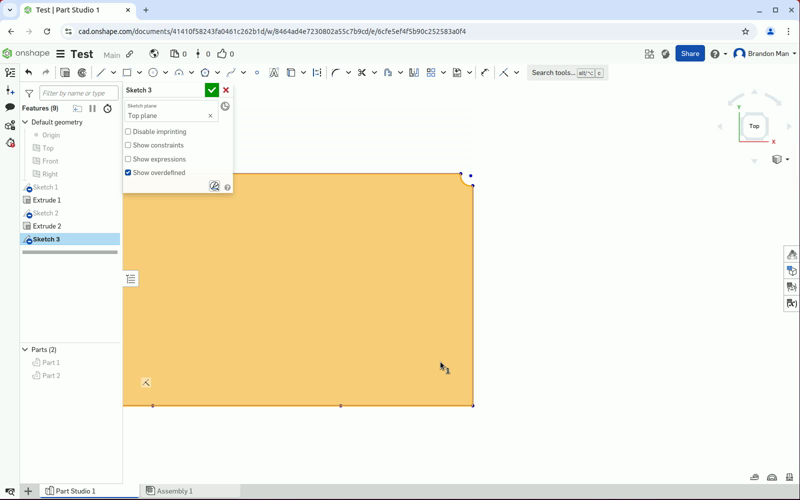
scroll(-6)
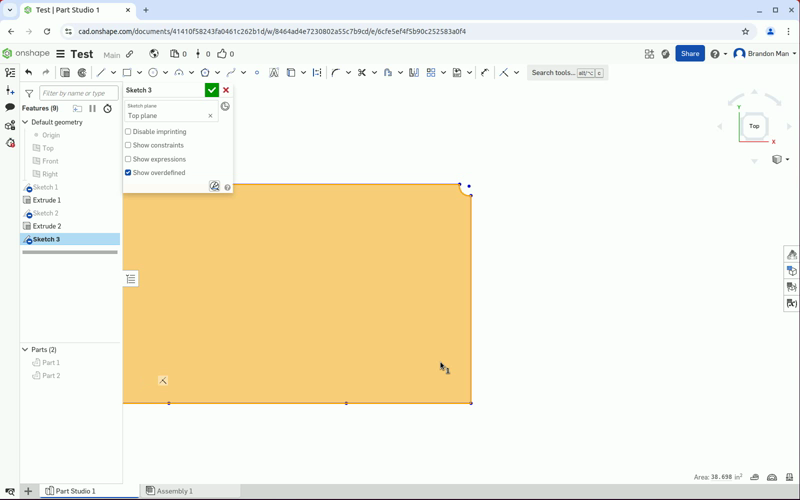
scroll(-6)
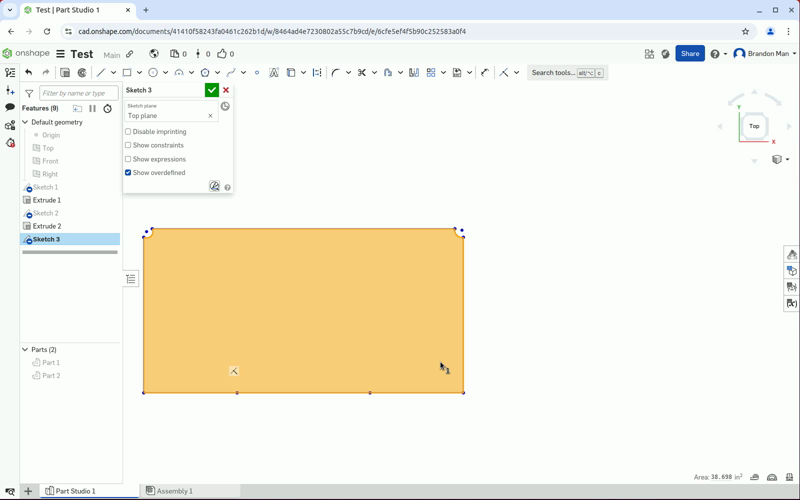
scroll(-6)
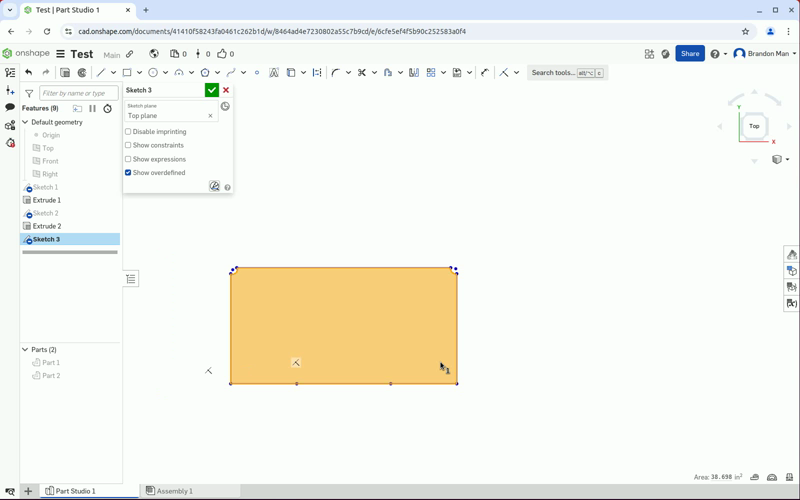
scroll(-6)
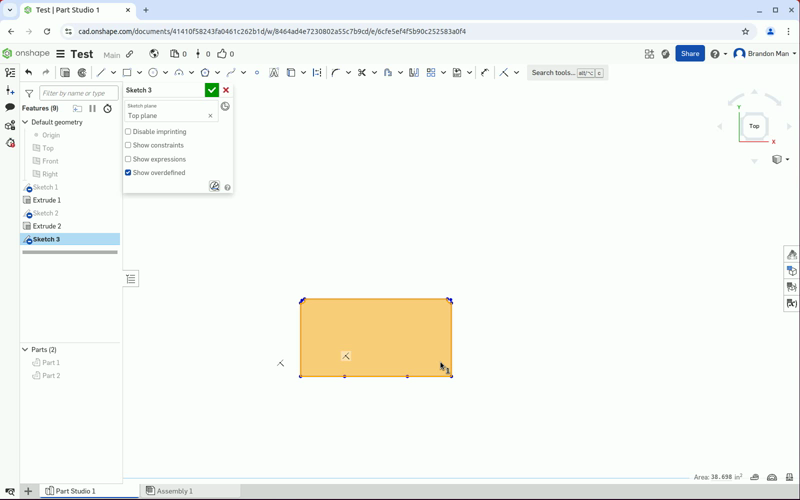
scroll(-6)
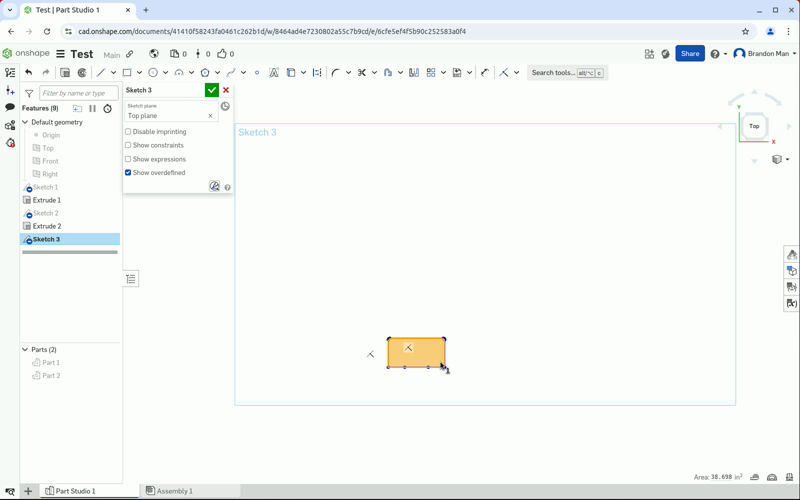
mouse_move(73, 352)
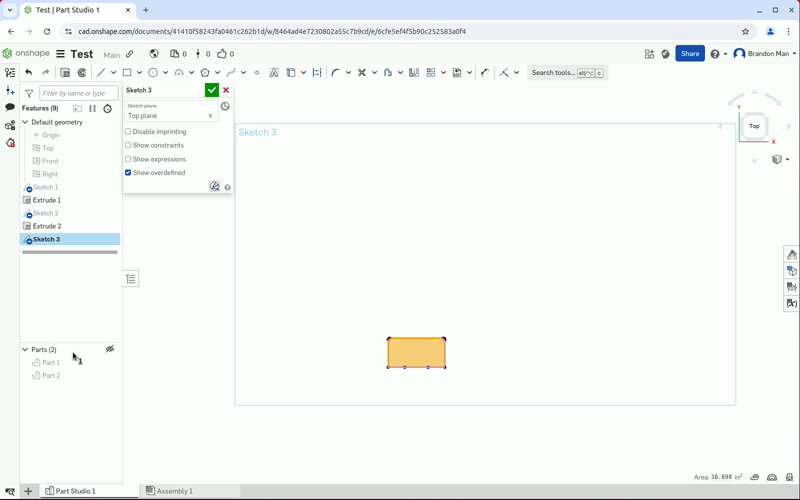
key(shift+y)
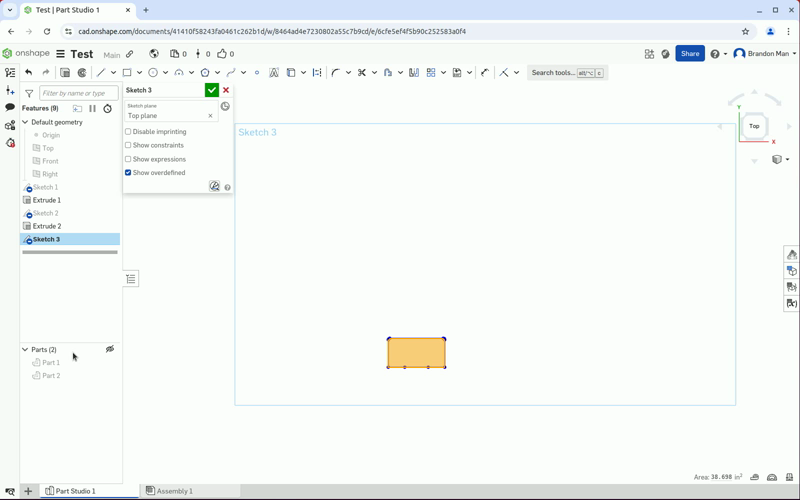
key(shift+e)
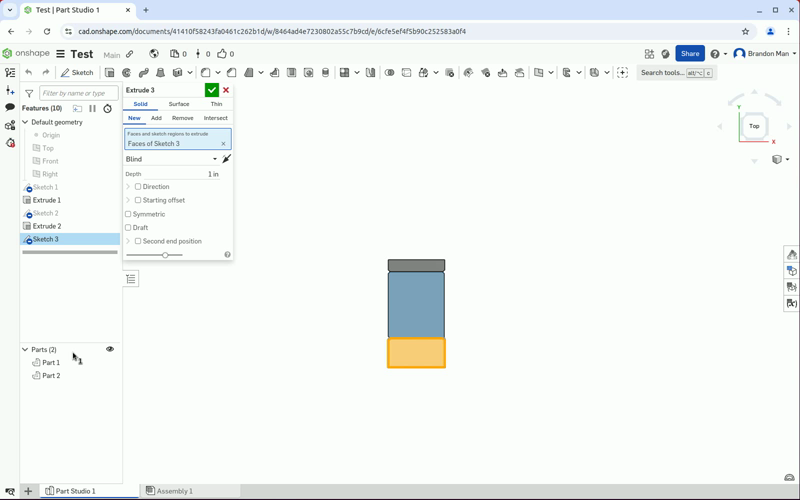
mouse_move(143, 106)
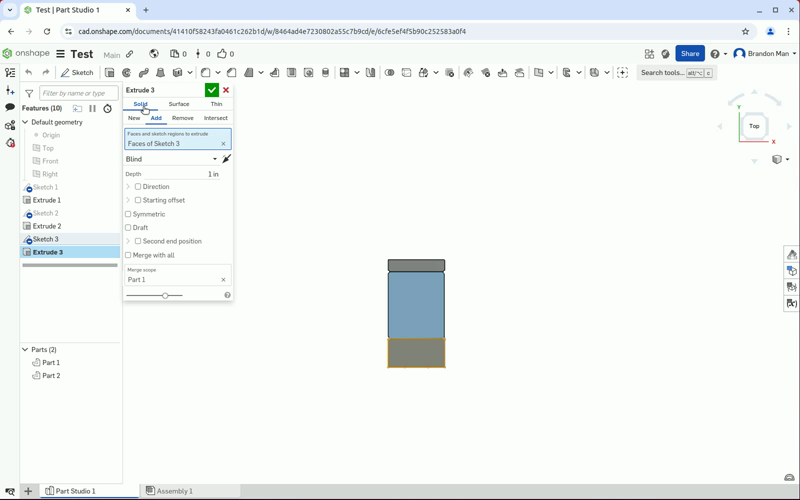
click(143, 106)
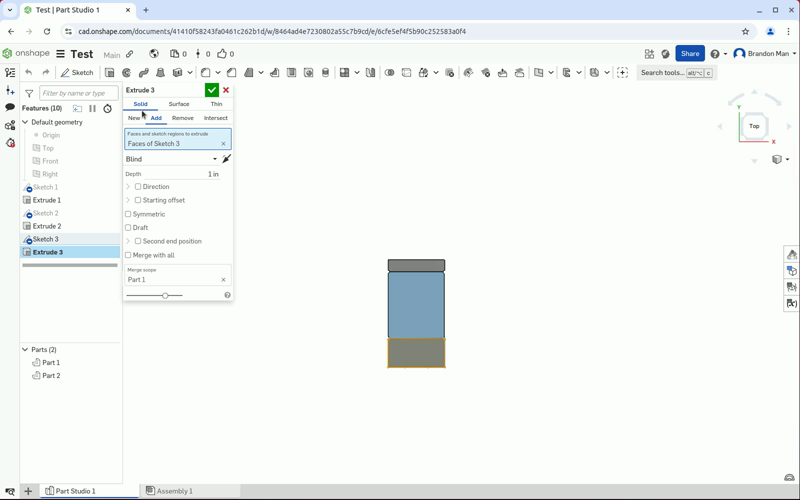
mouse_move(137, 120)
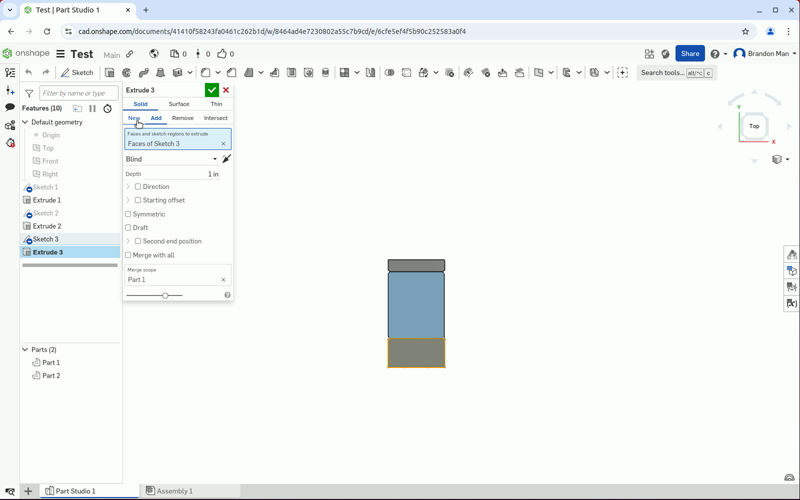
click(137, 120)
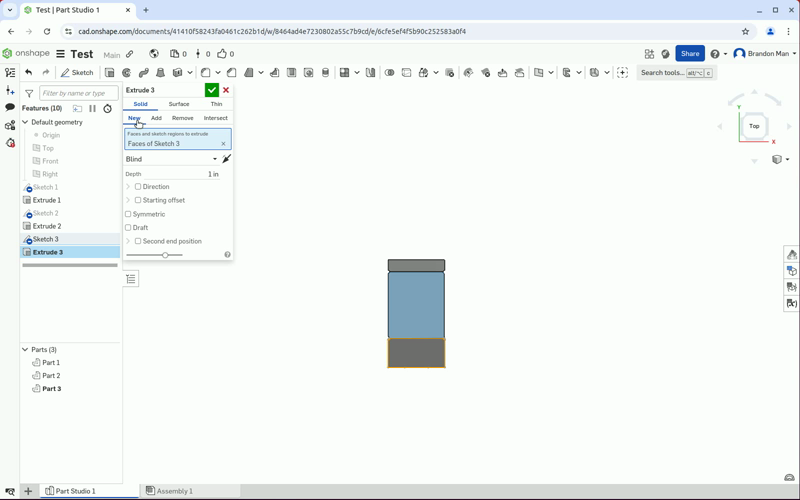
key(tab, 4)
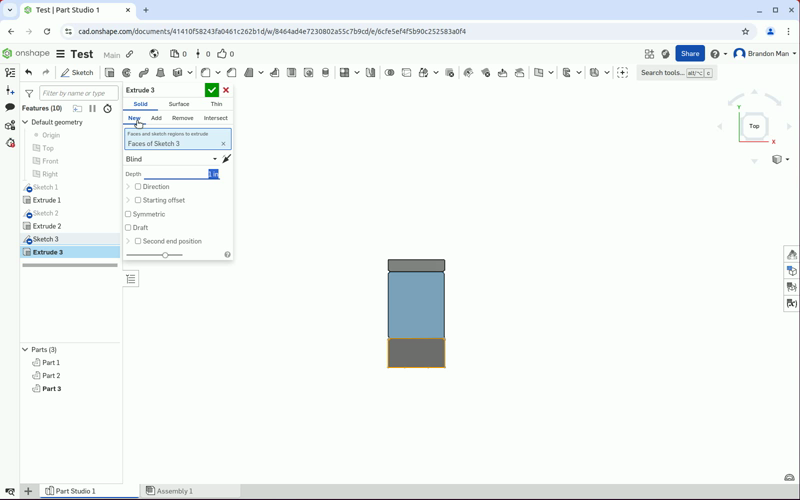
text(4.814)
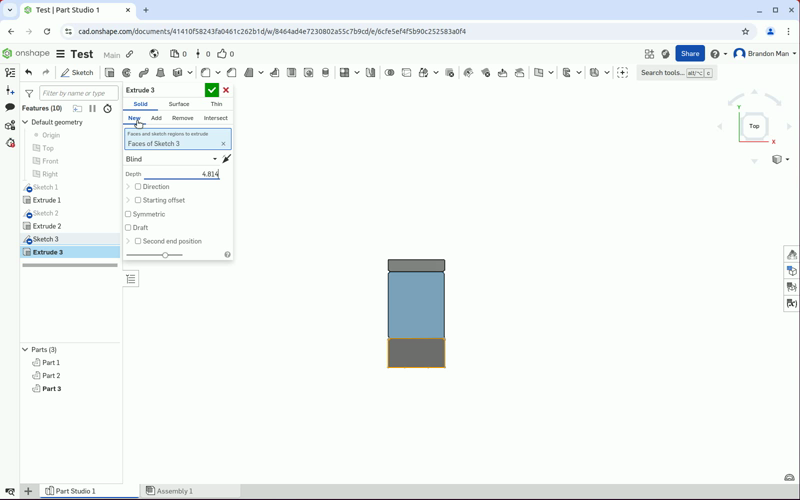
key(enter)
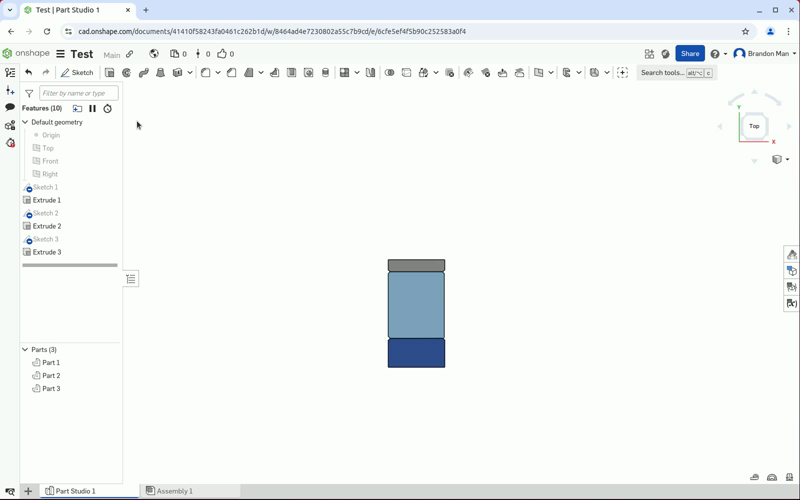
key(shift+h)
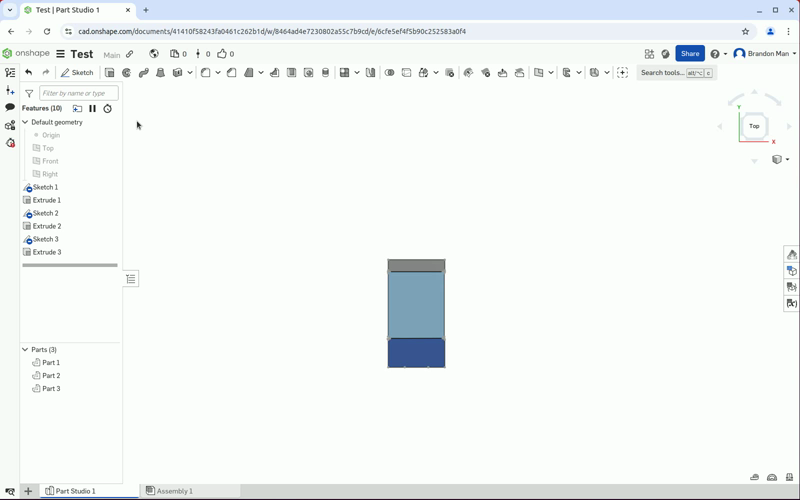
key(shift+h)
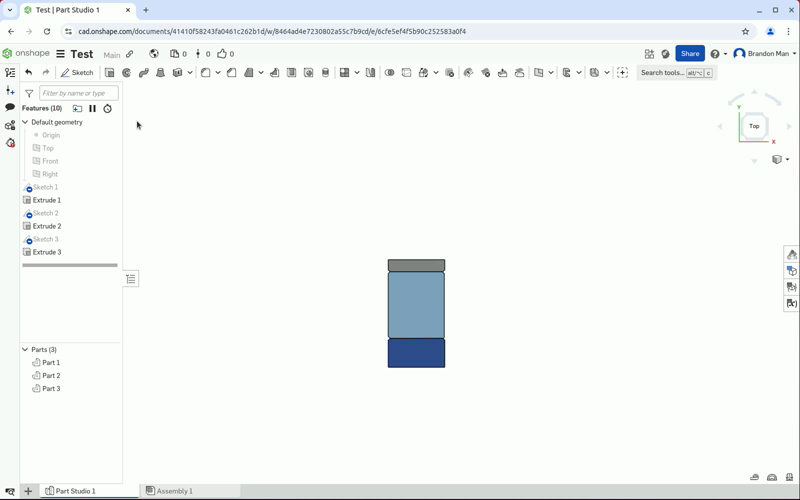
mouse_move(73, 189)
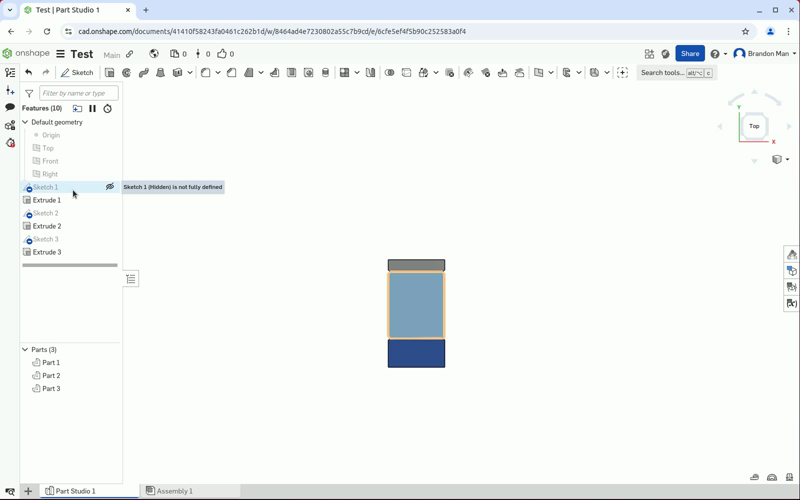
click(73, 189)
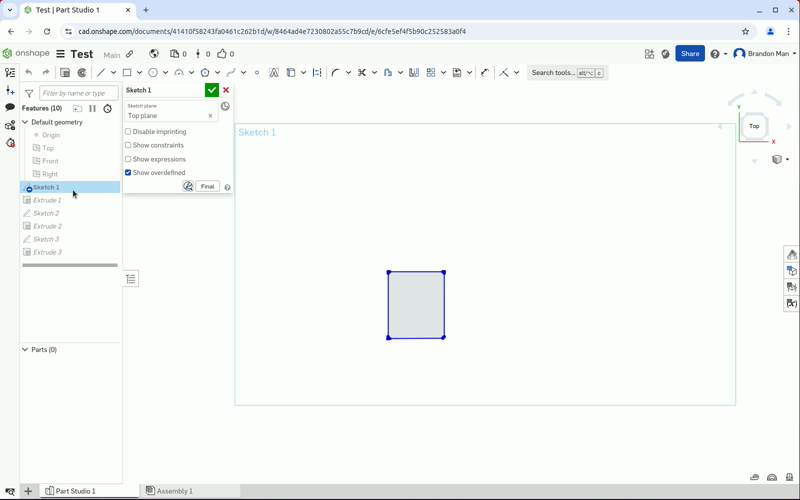
mouse_move(229, 92)
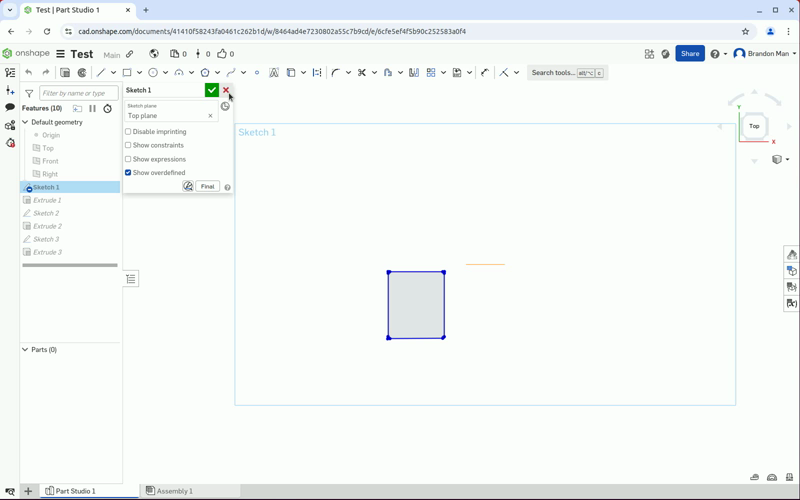
click(229, 92)
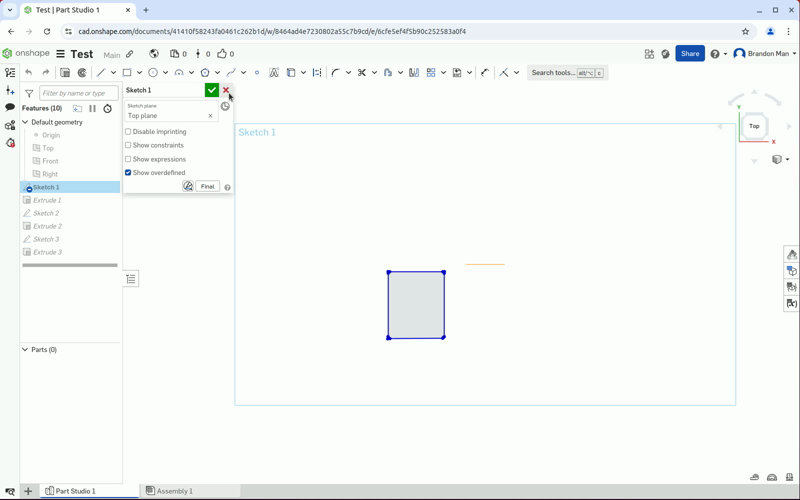
key(shift+s)
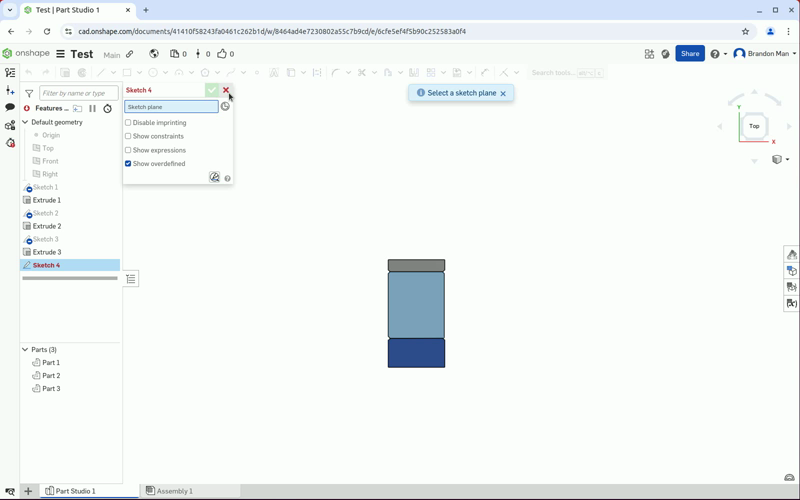
mouse_move(73, 150)
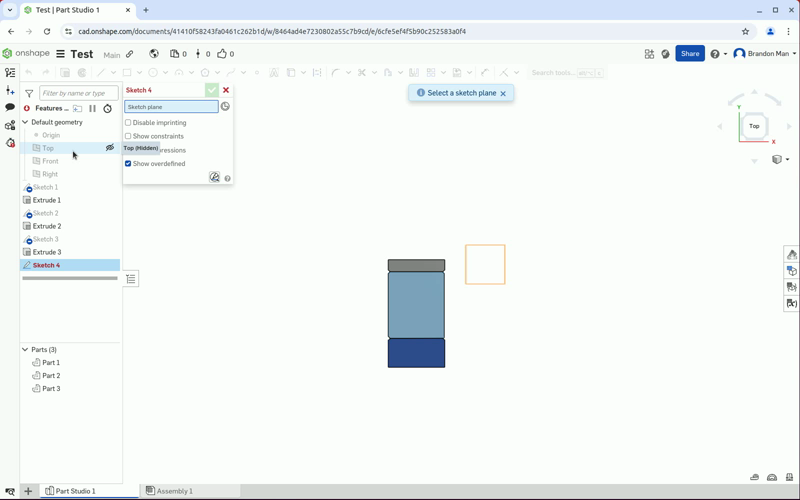
click(73, 150)
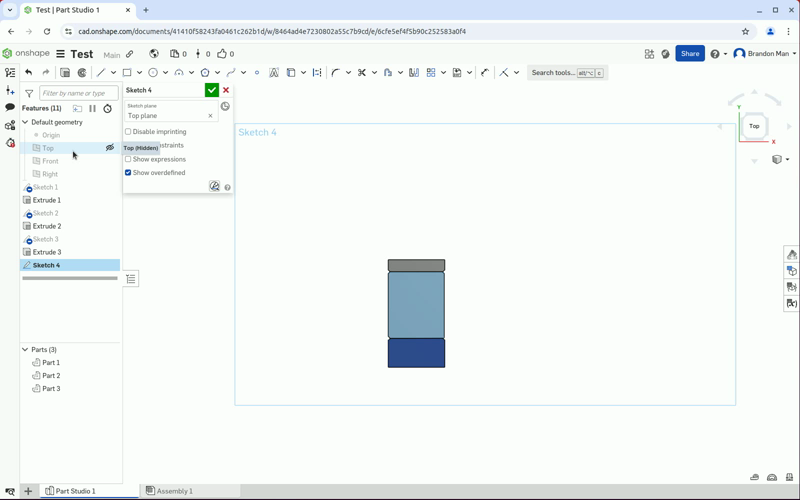
mouse_move(73, 352)
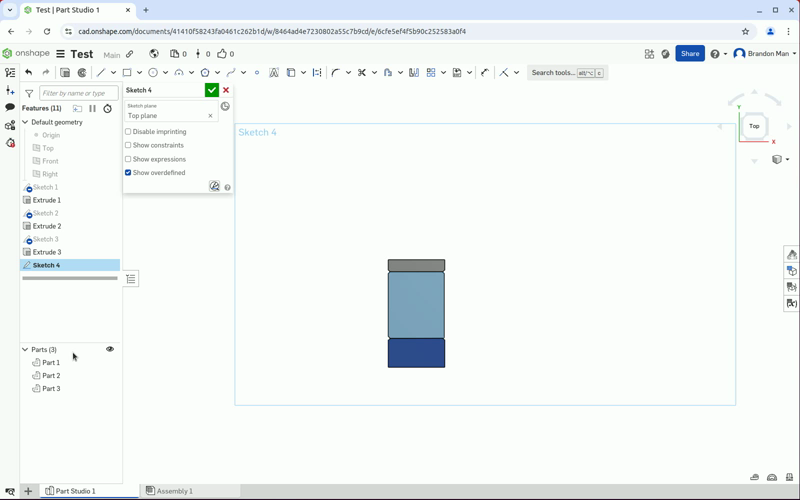
key(y)
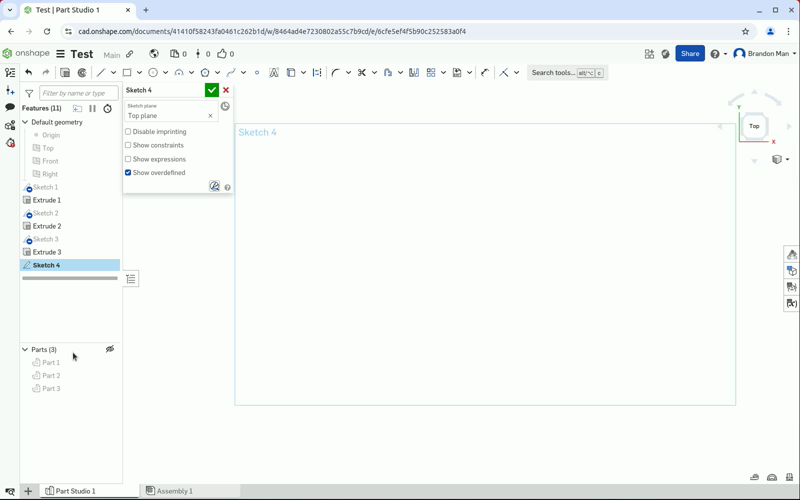
key(l)
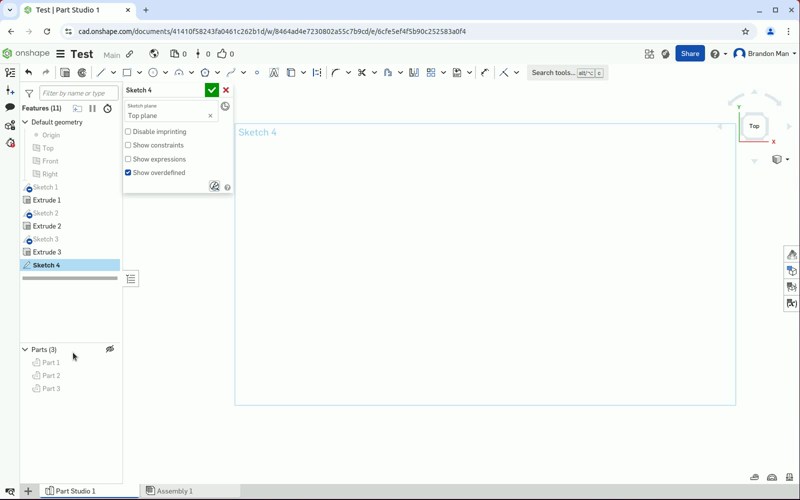
key_down(shift)
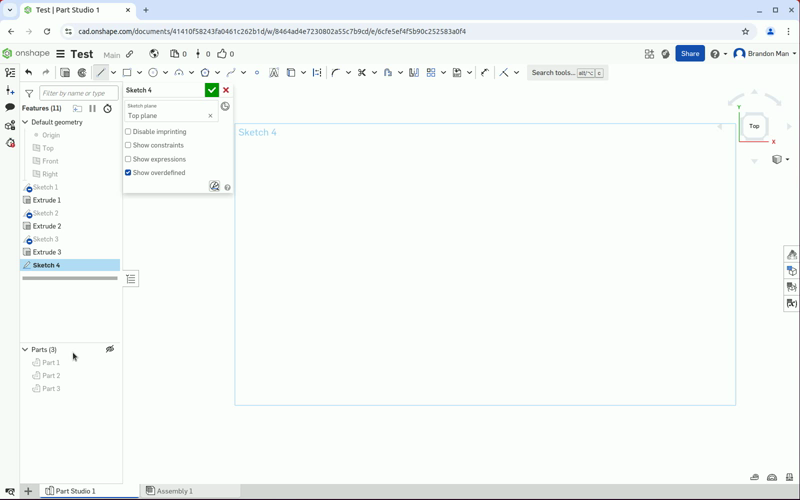
mouse_move(404, 395)
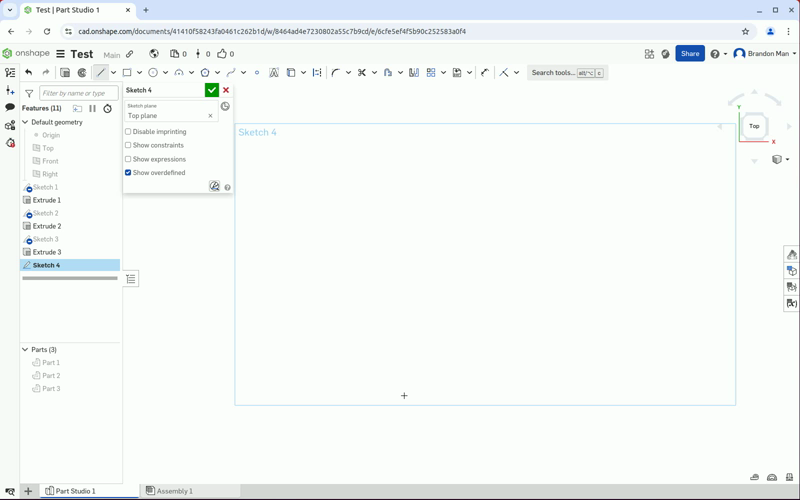
click(404, 395)
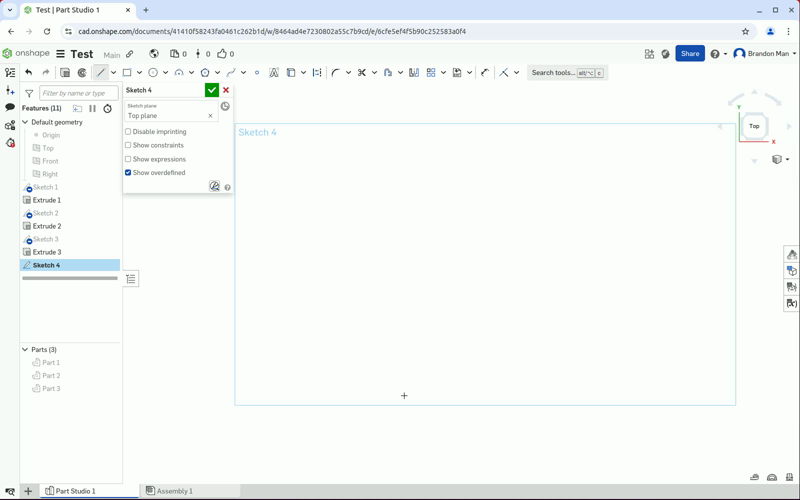
key_up(shift)
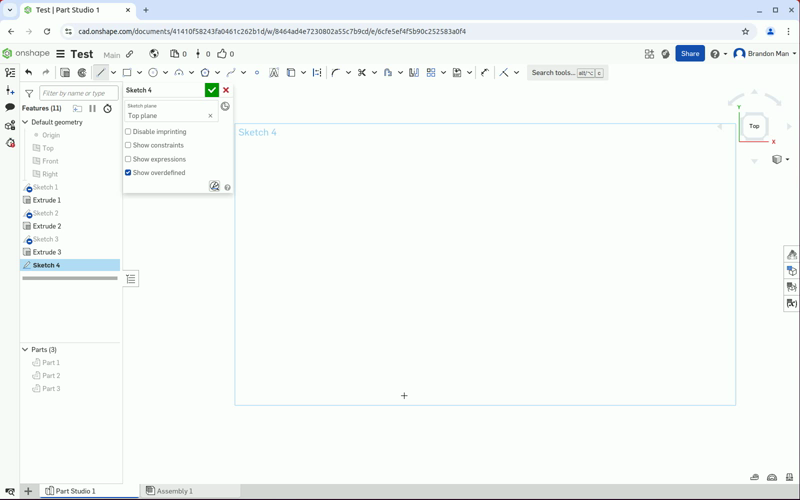
key_down(shift)
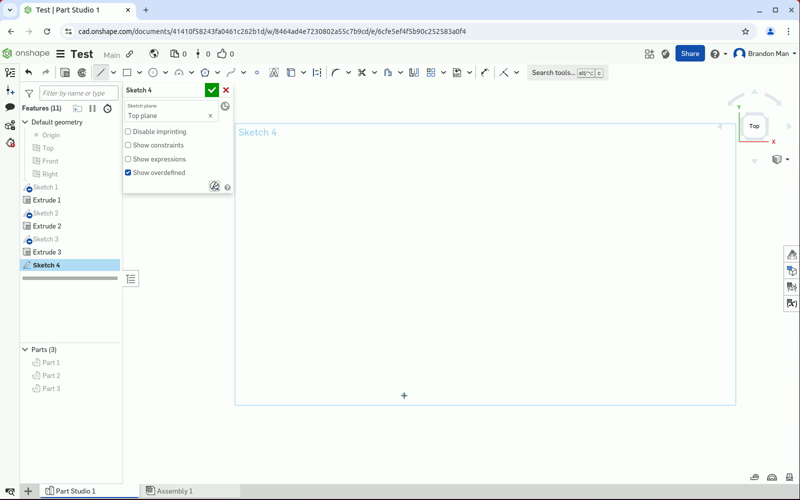
mouse_move(434, 395)
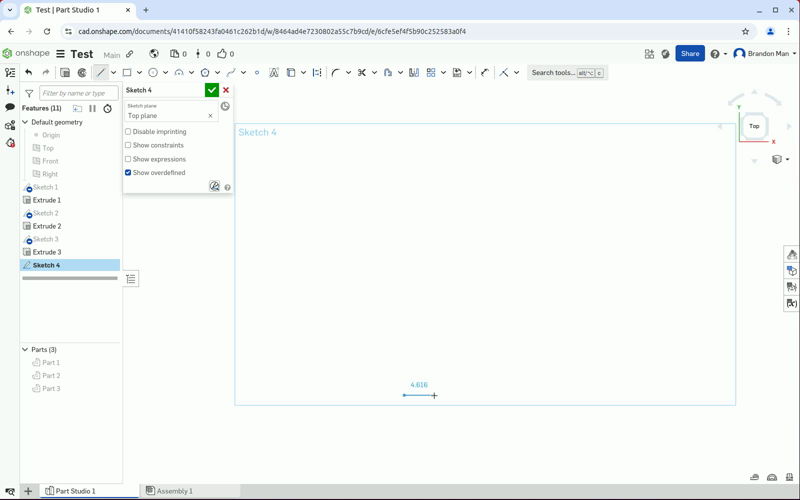
mouse_move(427, 395)
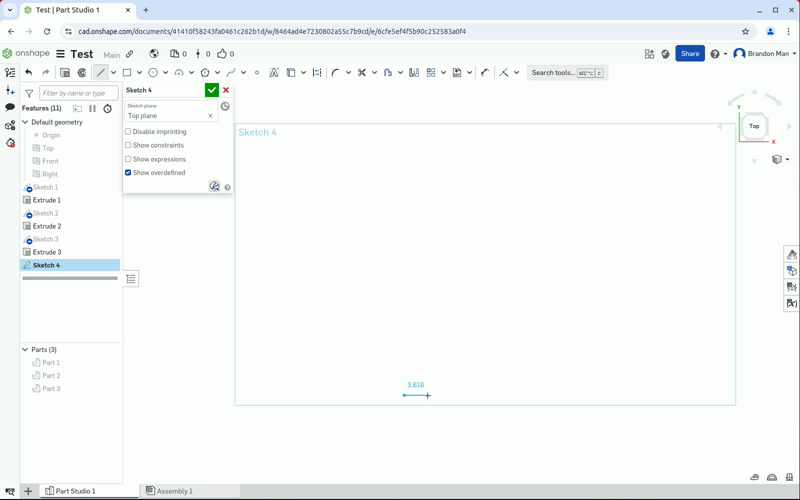
click(427, 395)
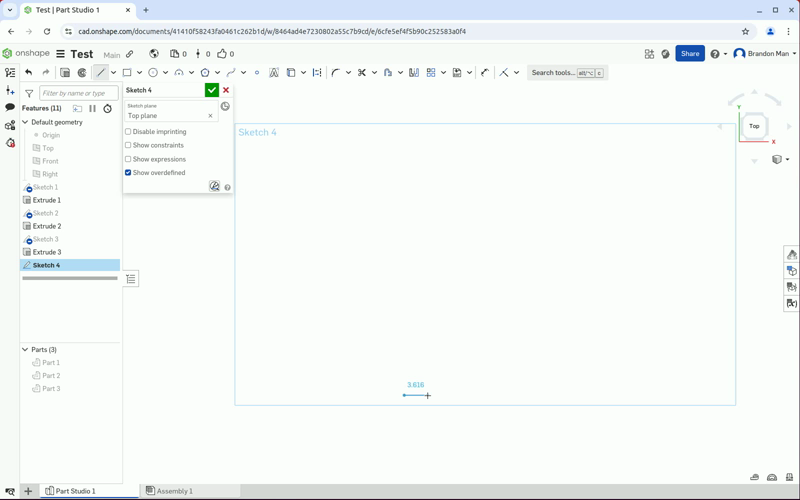
key_up(shift)
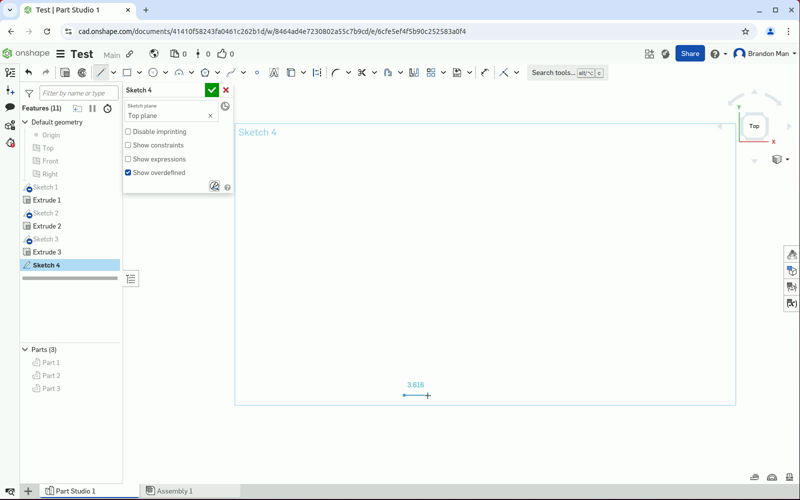
key_down(shift)
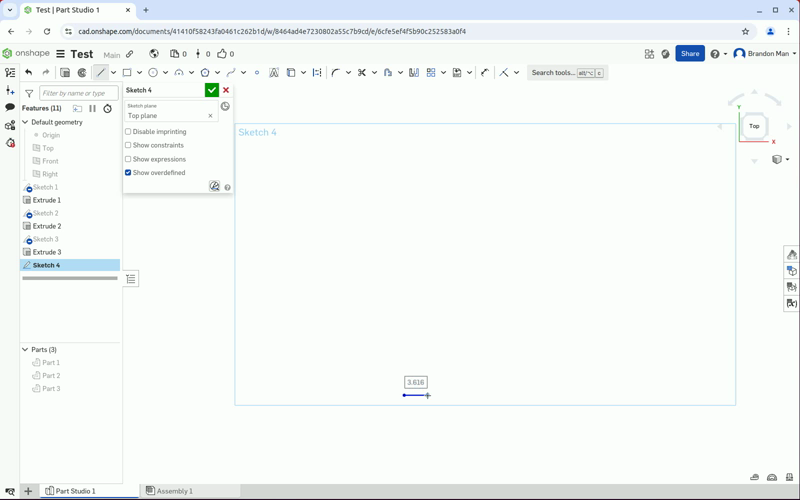
mouse_move(457, 395)
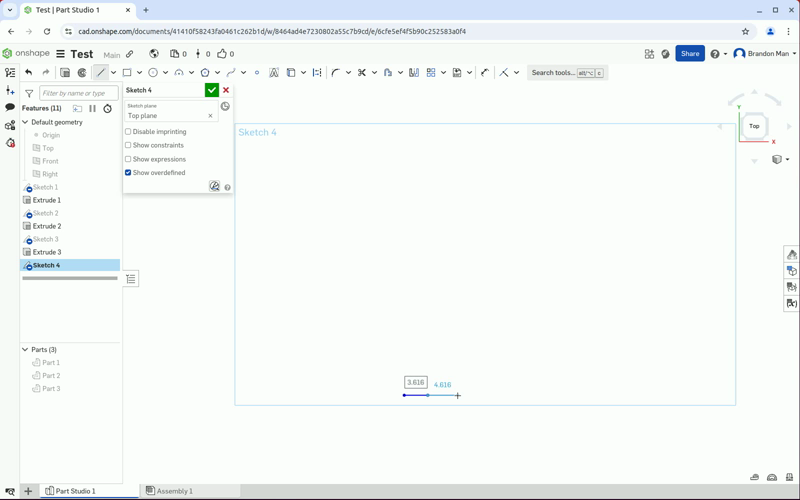
mouse_move(427, 366)
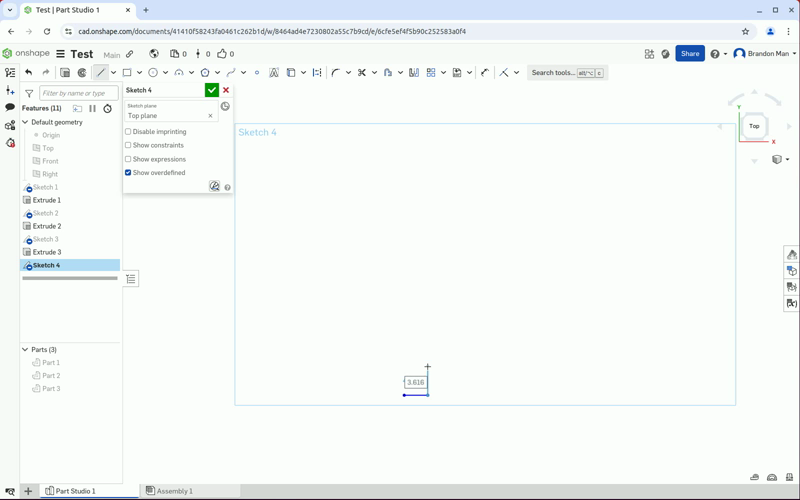
click(427, 366)
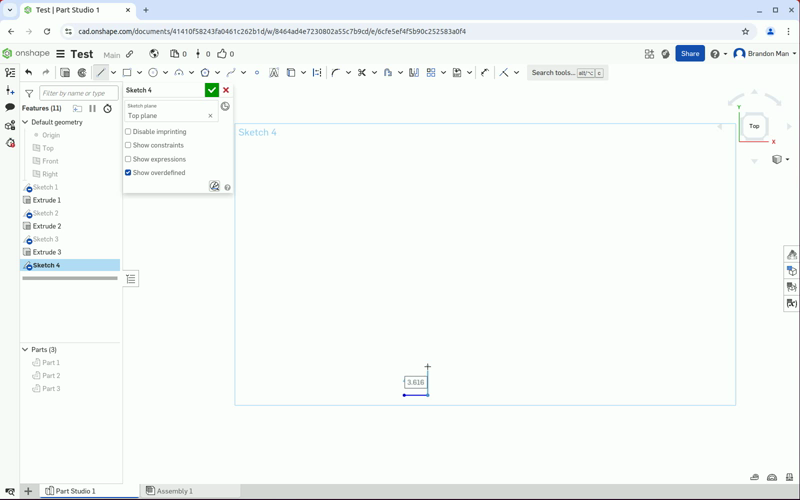
key_up(shift)
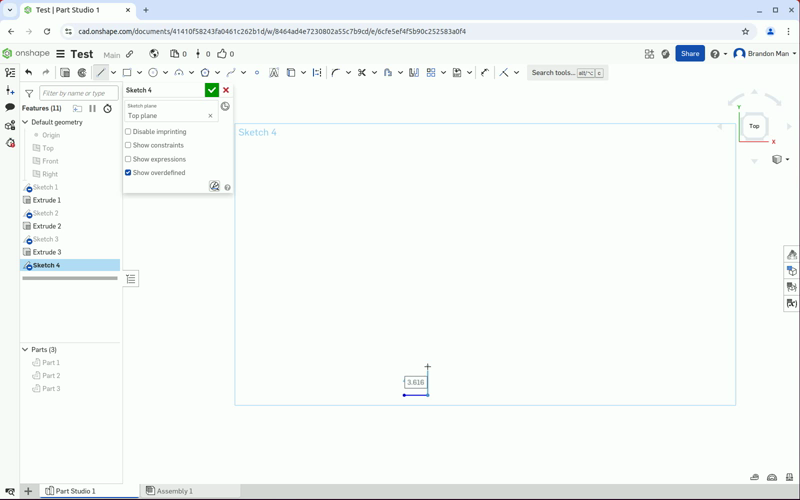
key_down(shift)
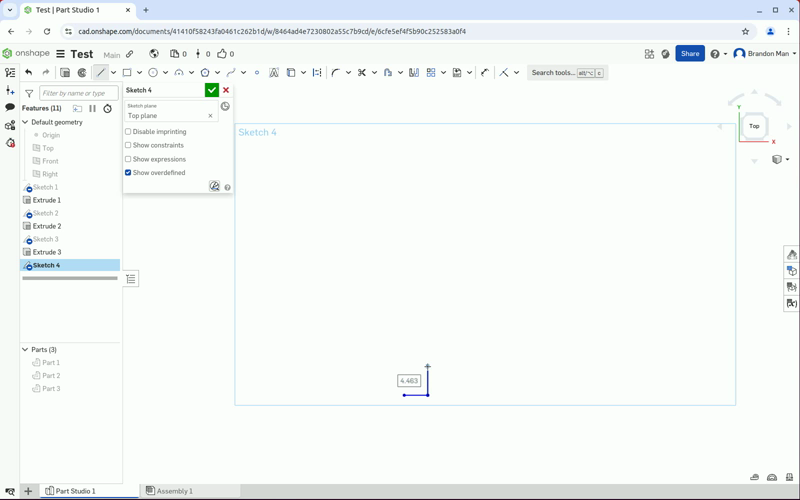
mouse_move(457, 366)
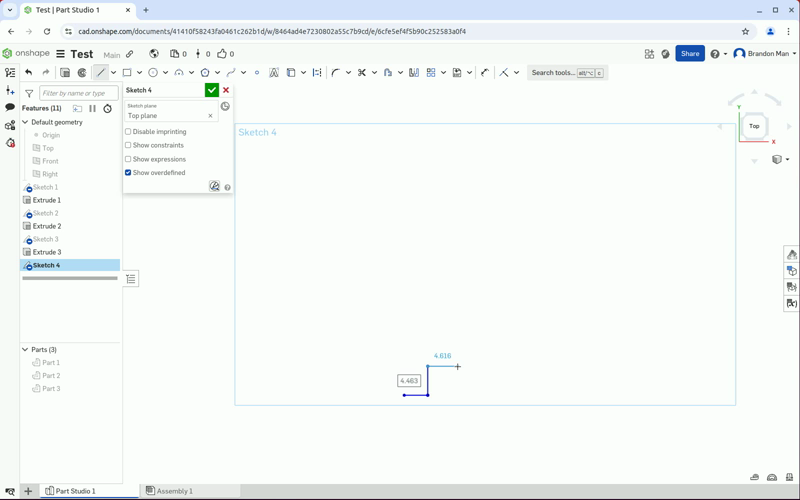
mouse_move(404, 366)
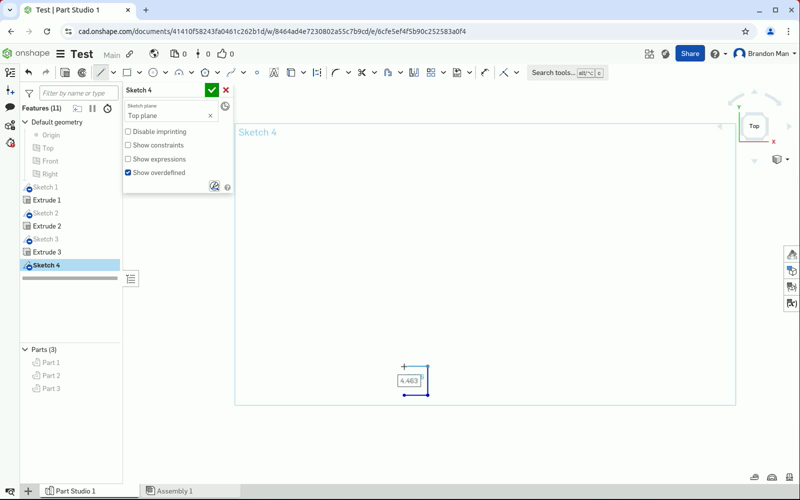
click(404, 366)
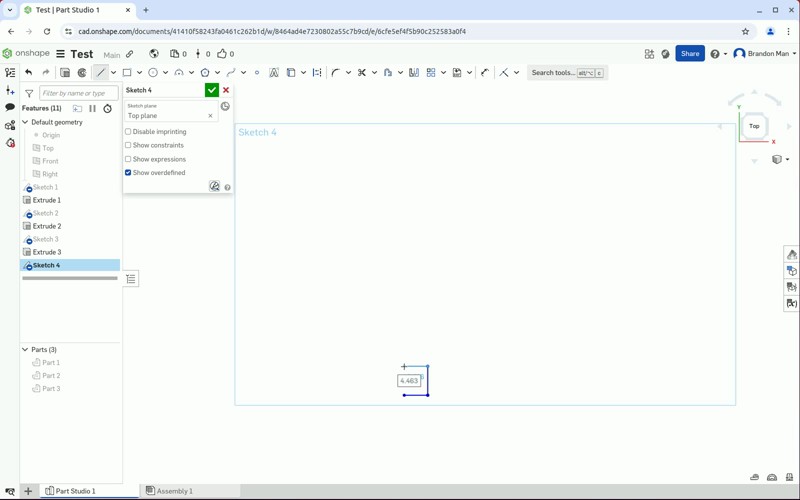
key_up(shift)
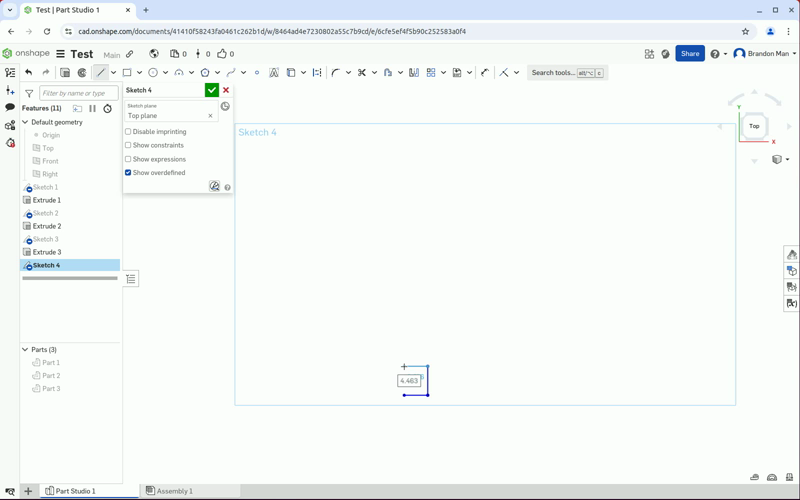
mouse_move(434, 366)
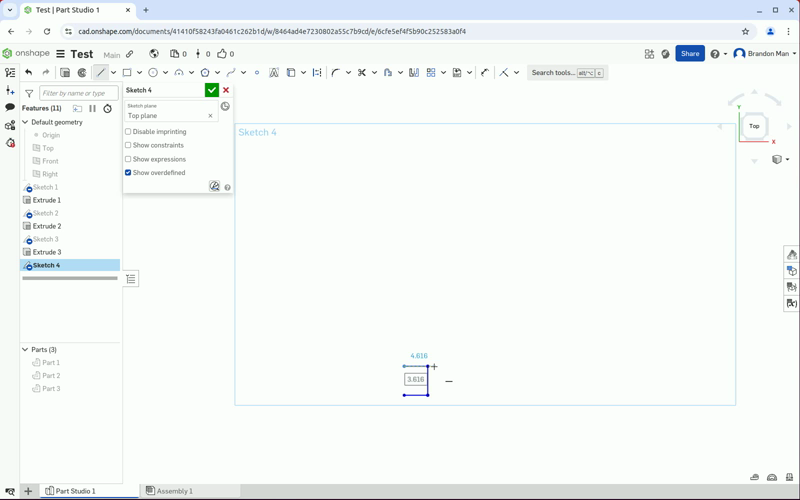
key_down(shift)
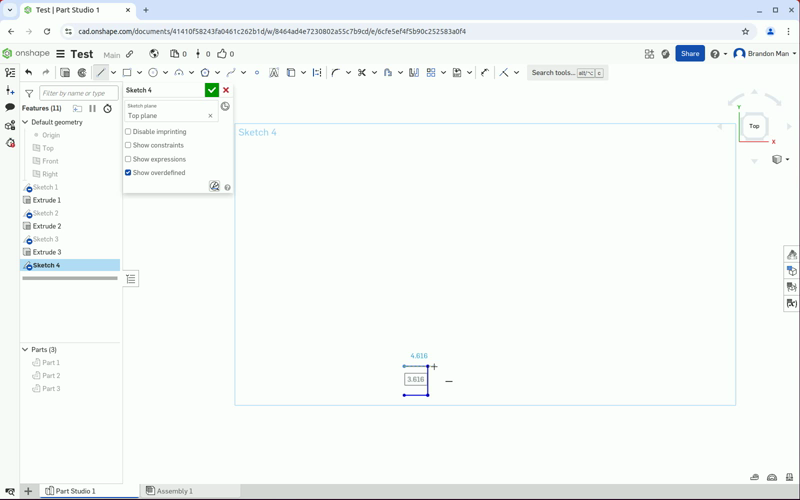
mouse_move(404, 395)
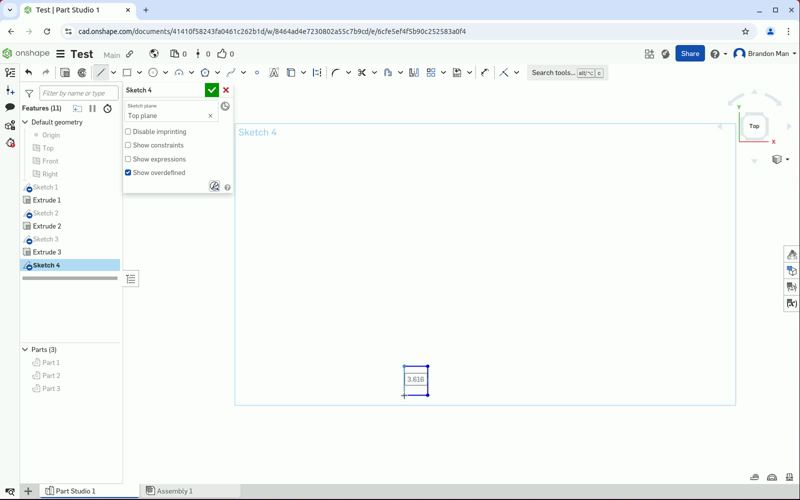
key_up(shift)
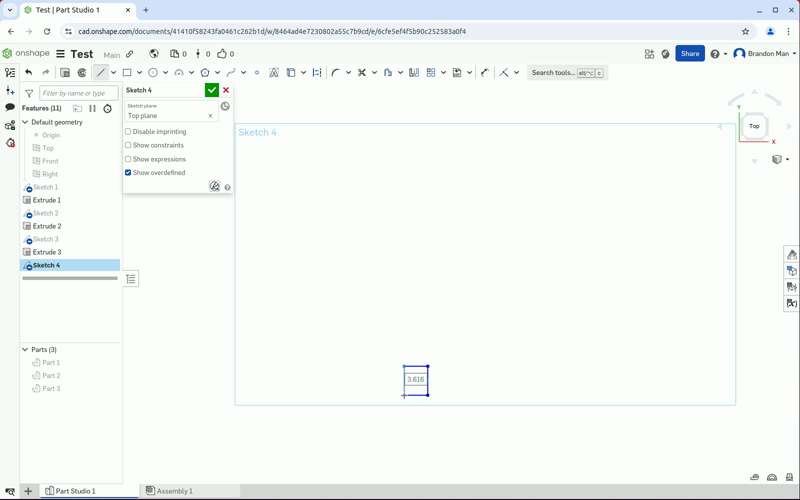
click(404, 395)
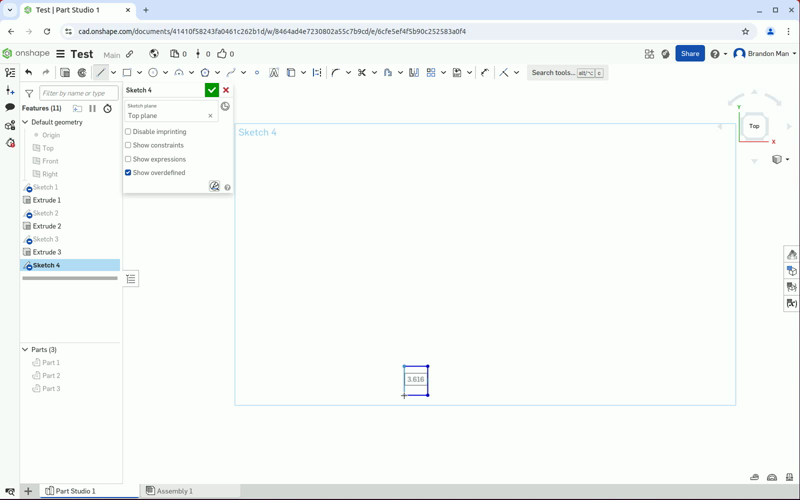
key(esc)
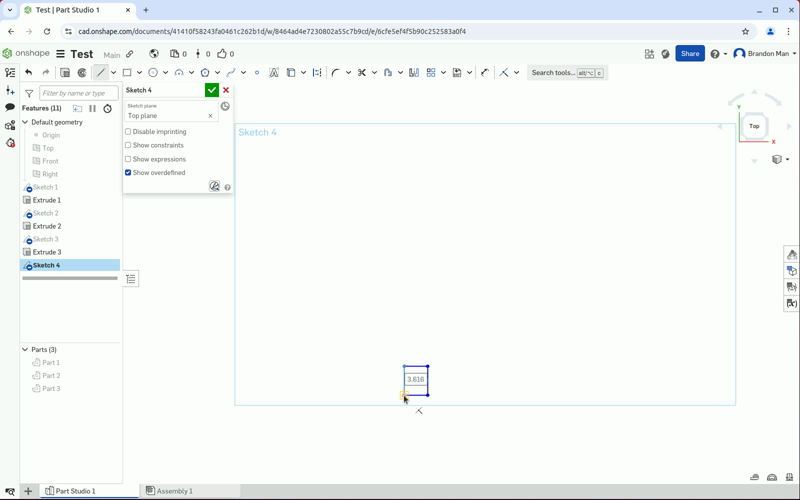
mouse_move(419, 375)
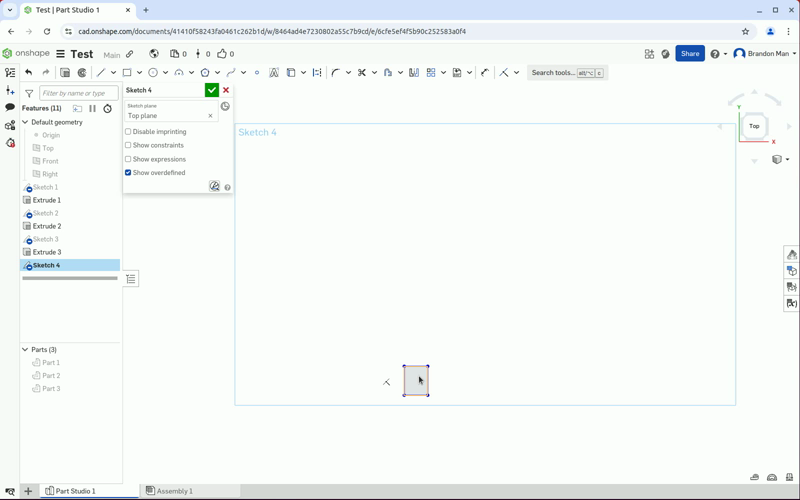
scroll(6)
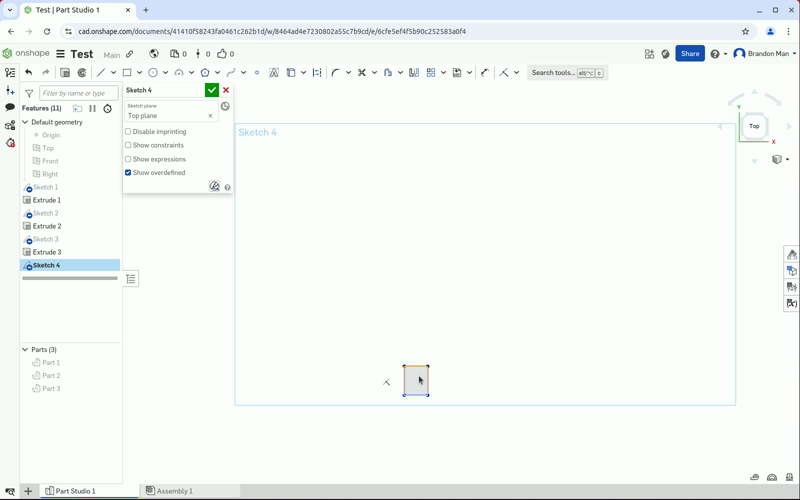
scroll(6)
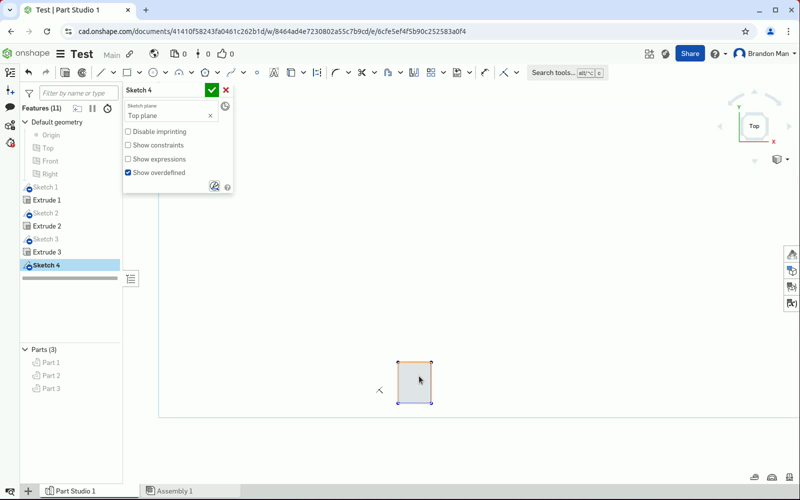
scroll(6)
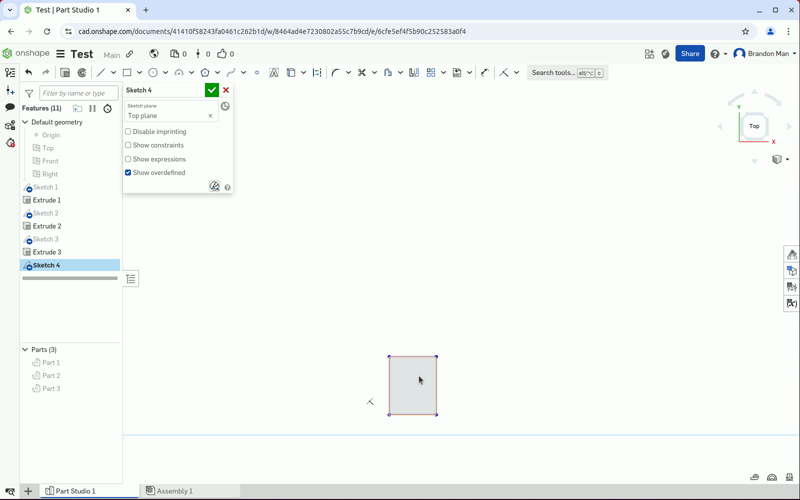
scroll(6)
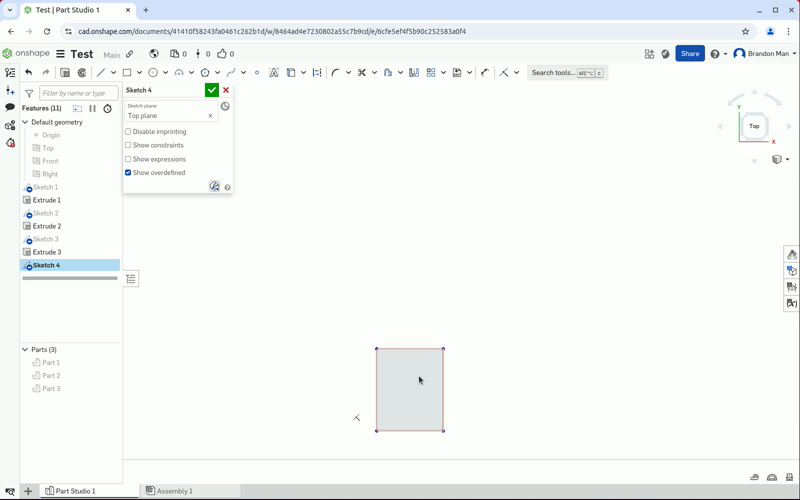
scroll(6)
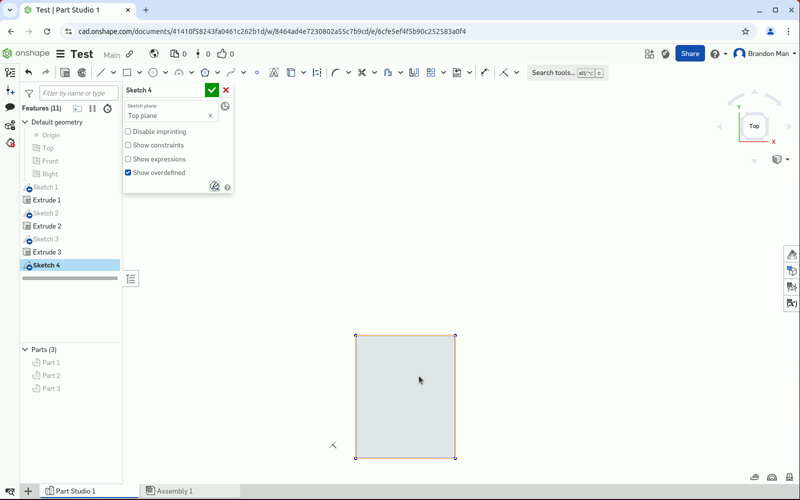
scroll(6)
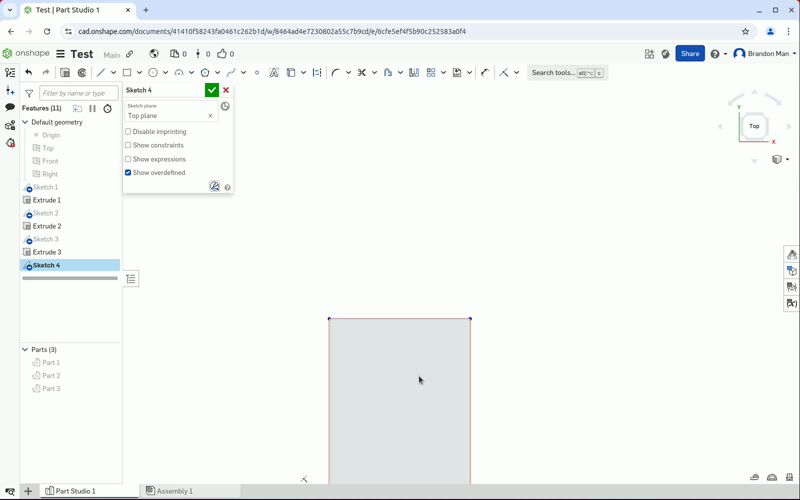
scroll(6)
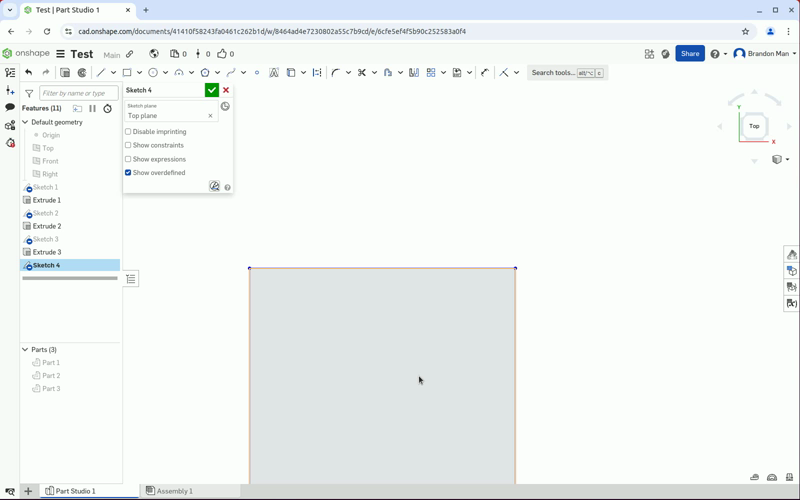
click(419, 375)
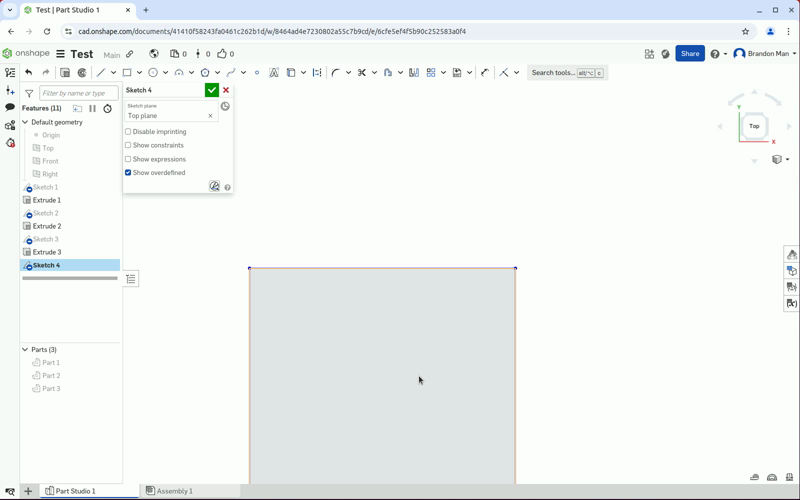
scroll(-6)
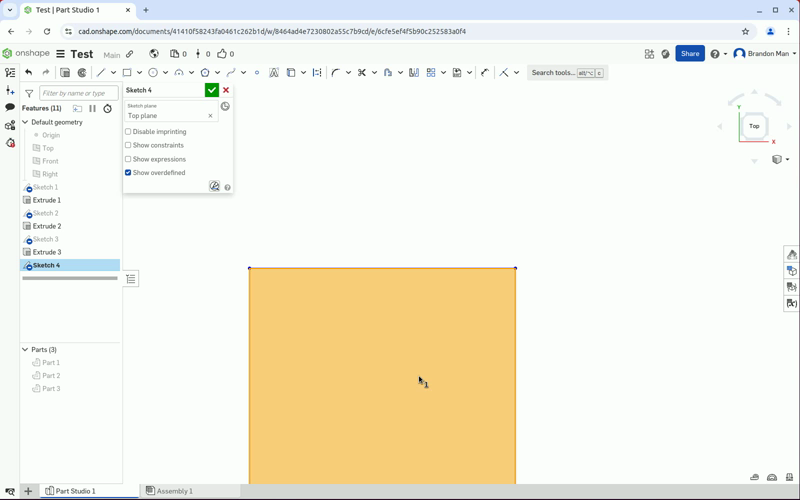
scroll(-6)
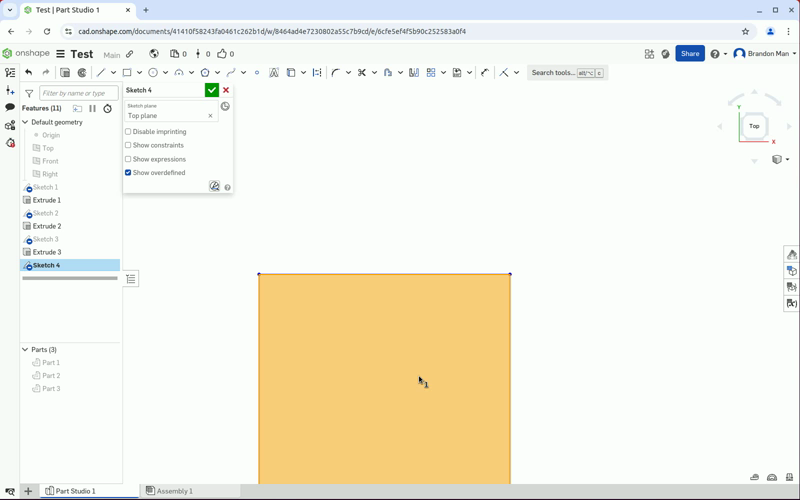
scroll(-6)
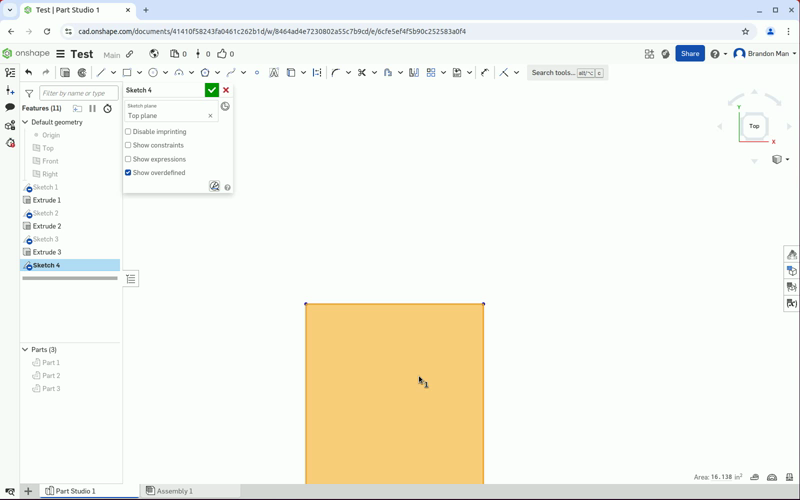
scroll(-6)
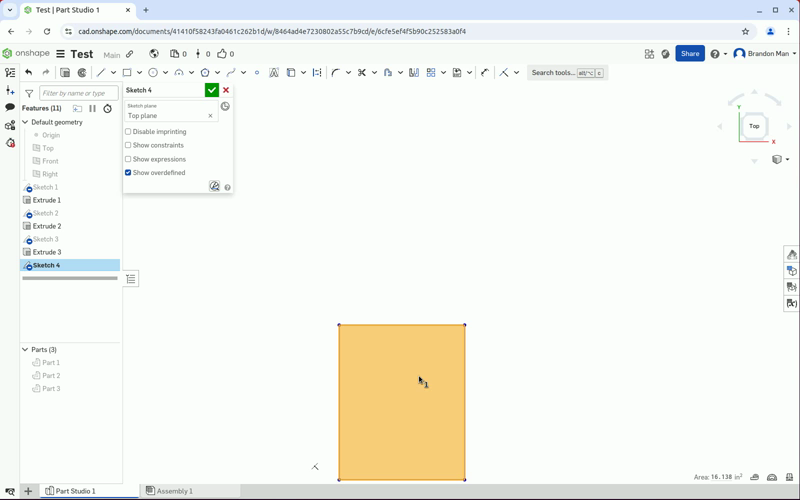
scroll(-6)
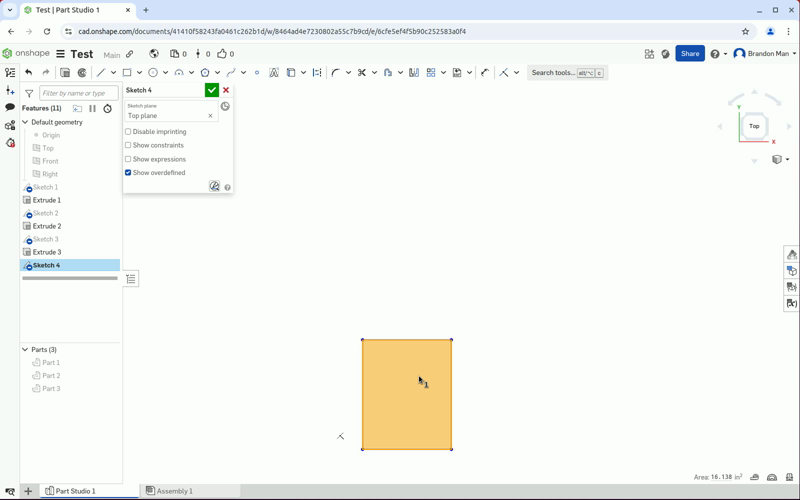
scroll(-6)
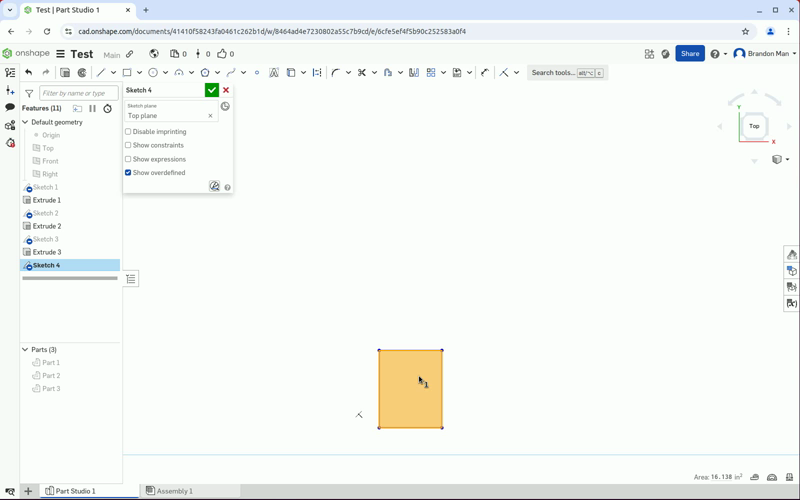
scroll(-6)
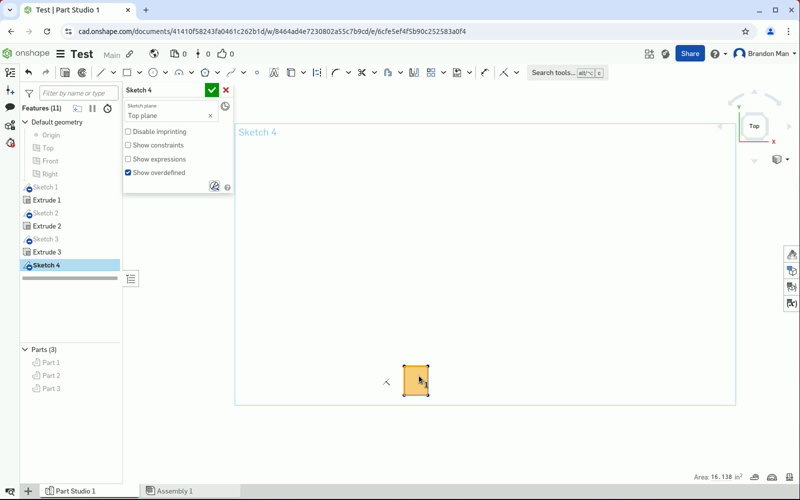
mouse_move(73, 352)
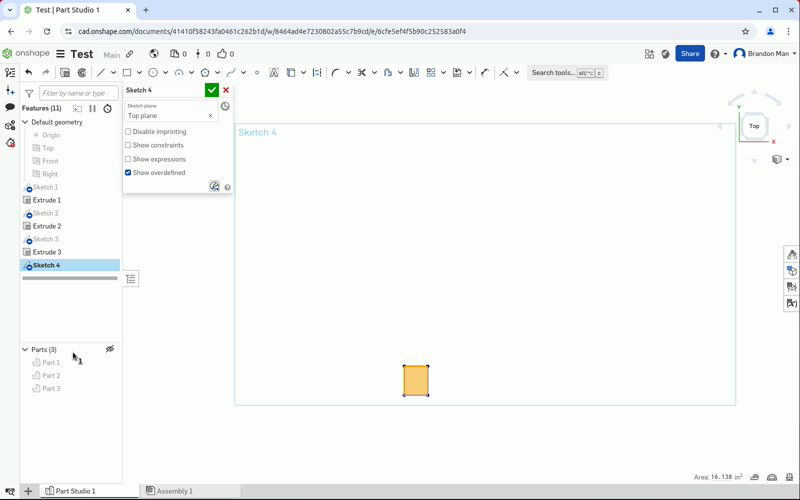
key(shift+y)
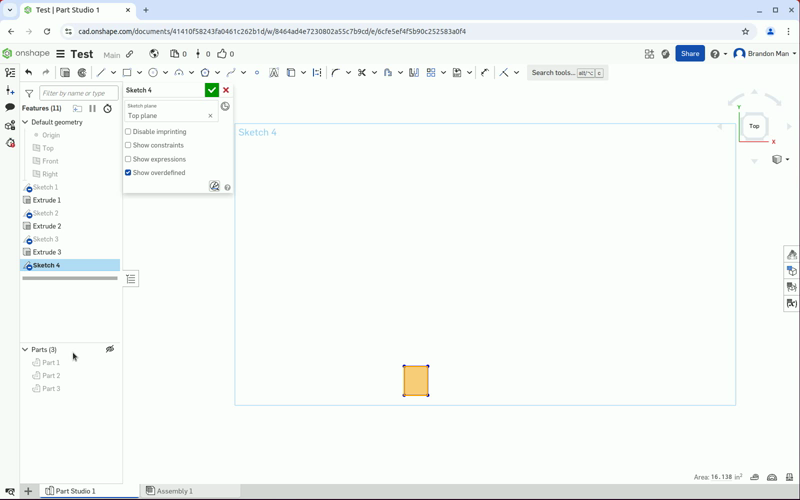
key(shift+e)
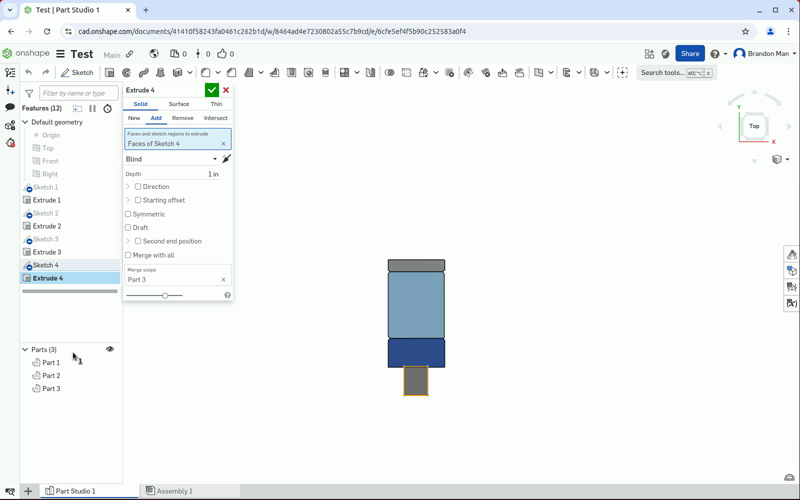
mouse_move(143, 106)
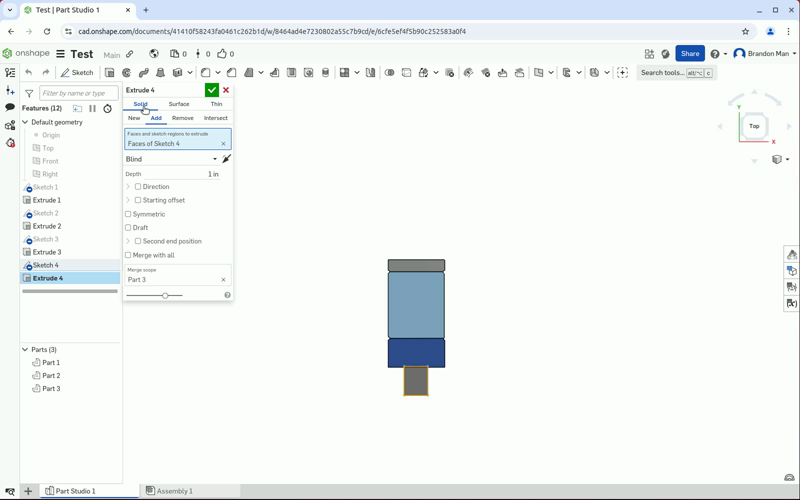
click(143, 106)
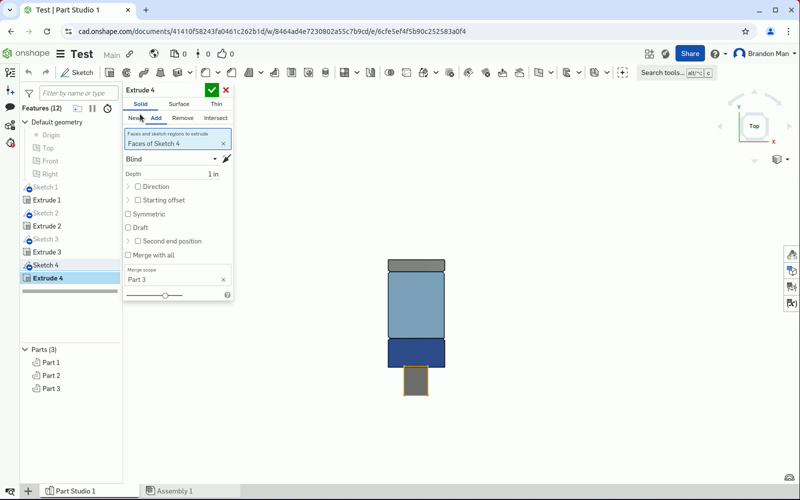
mouse_move(137, 120)
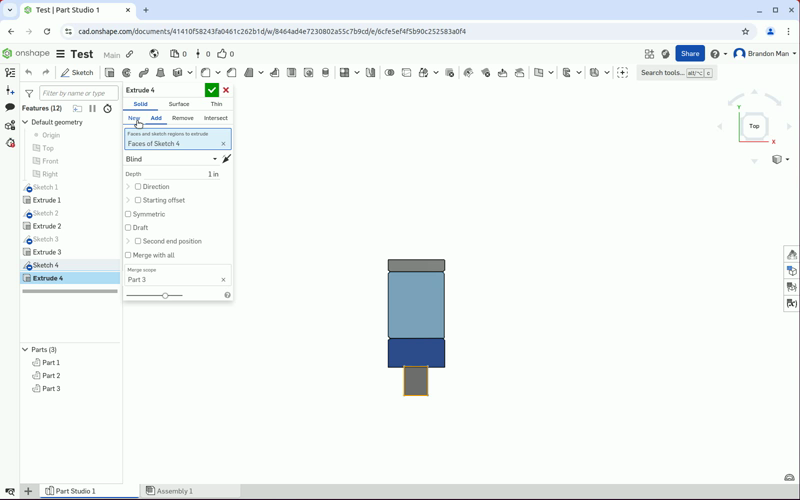
click(137, 120)
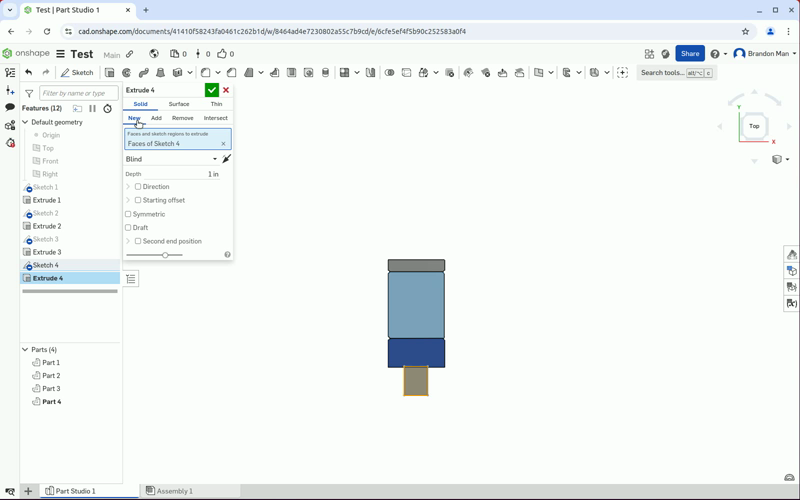
key(tab, 4)
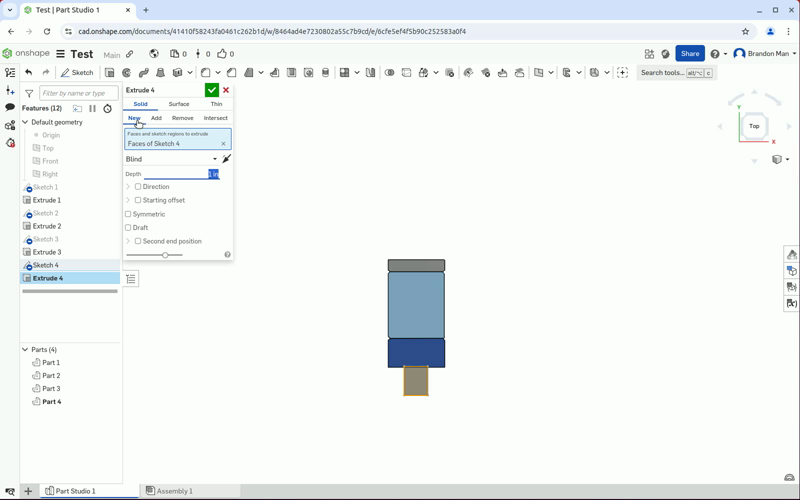
text(3.611)
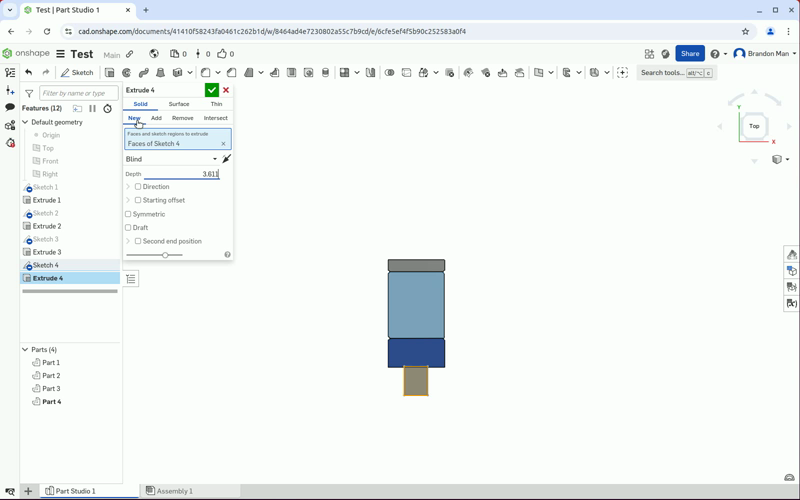
key(enter)
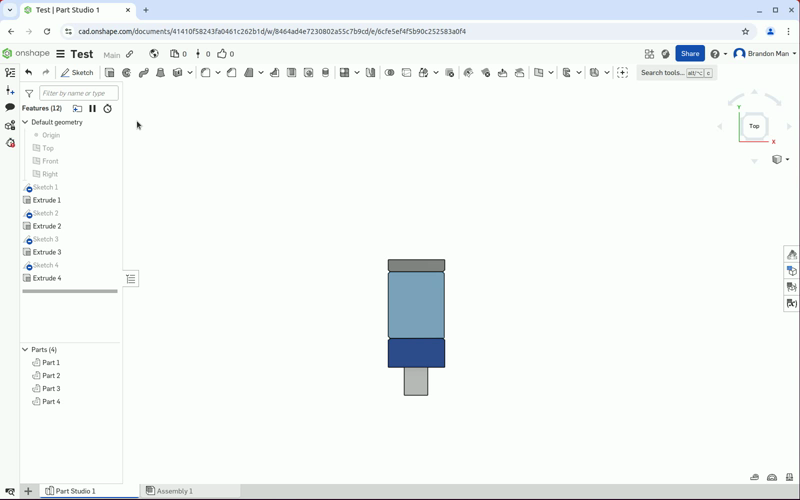
key(shift+h)
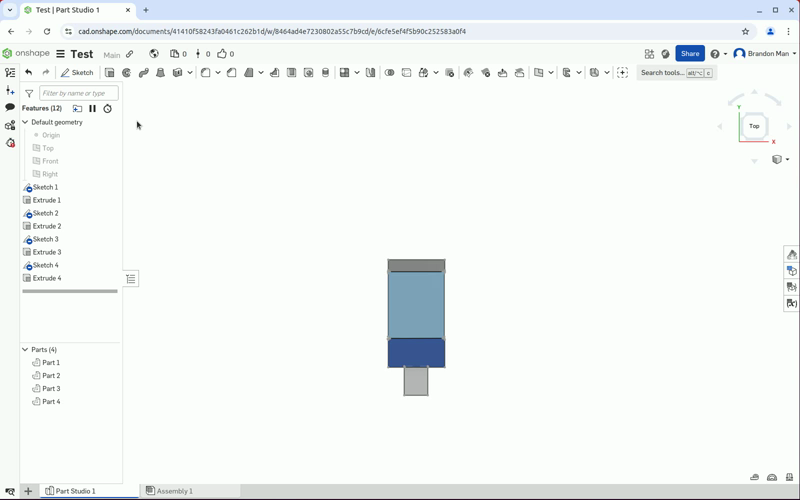
key(shift+h)
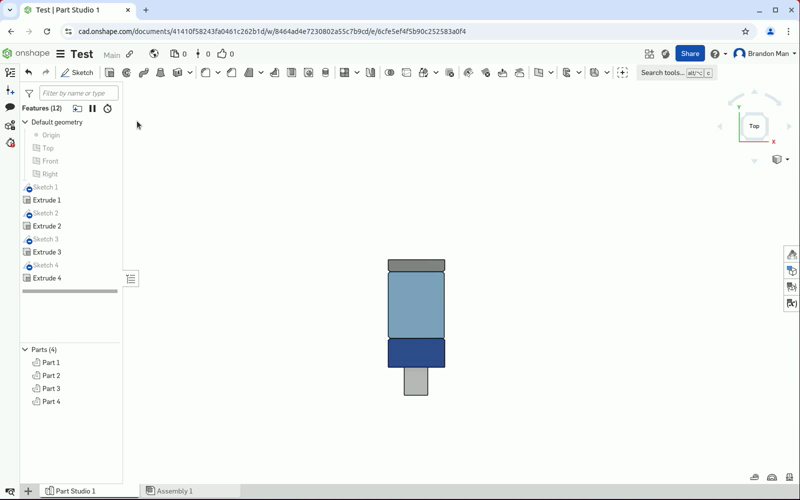
mouse_move(73, 189)
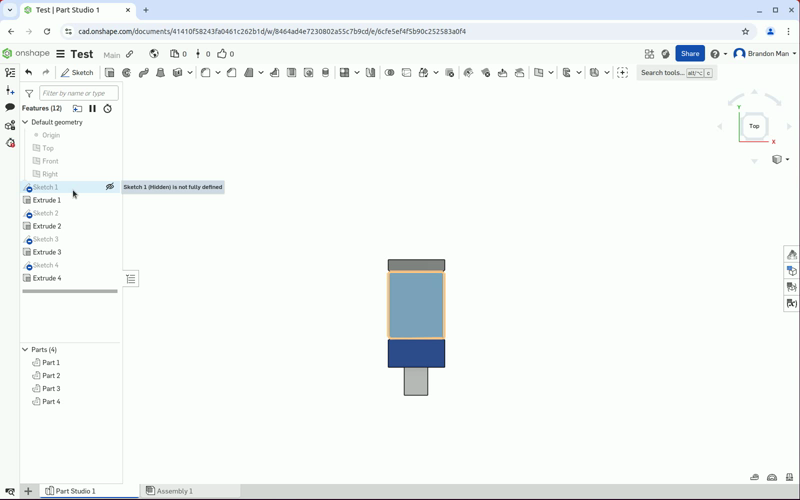
click(73, 189)
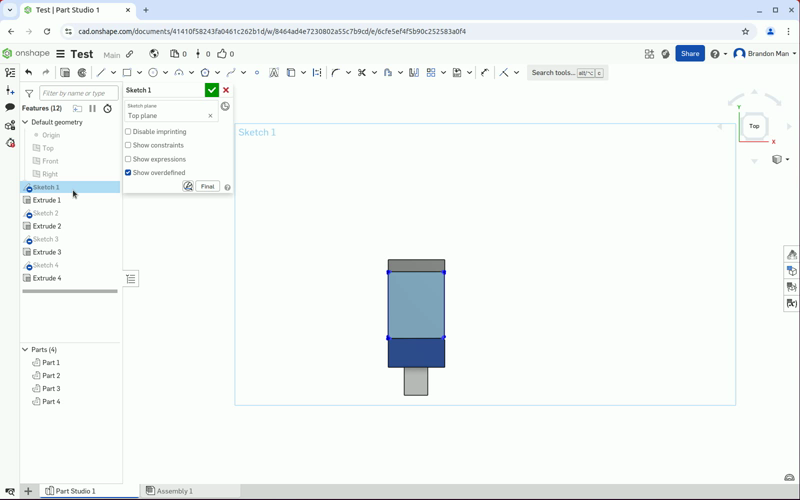
mouse_move(229, 92)
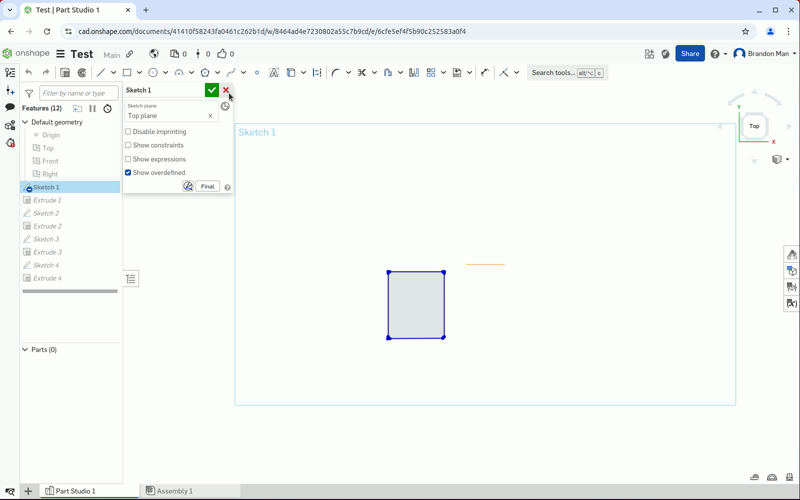
click(229, 92)
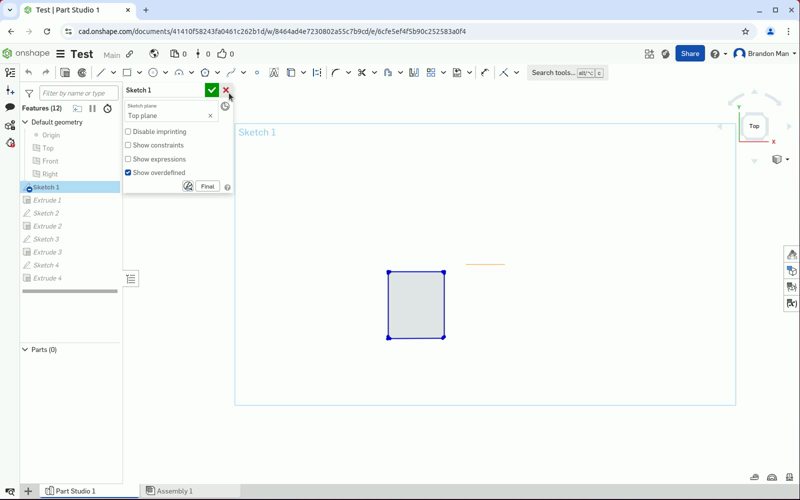
key(shift+s)
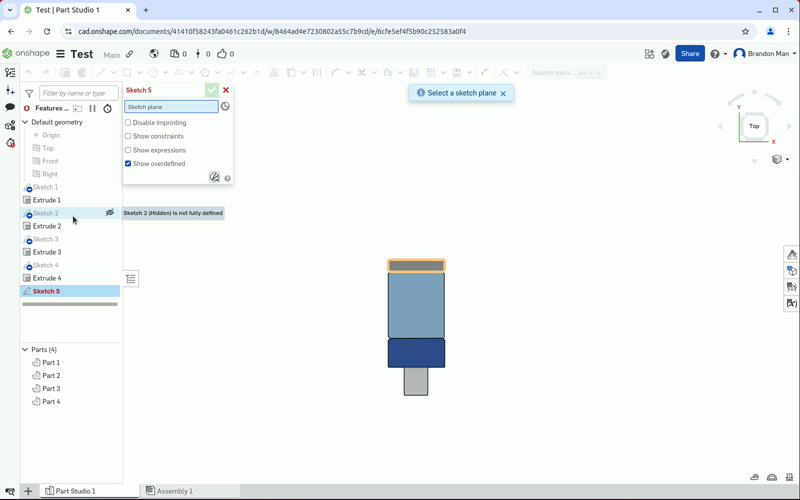
scroll(3)
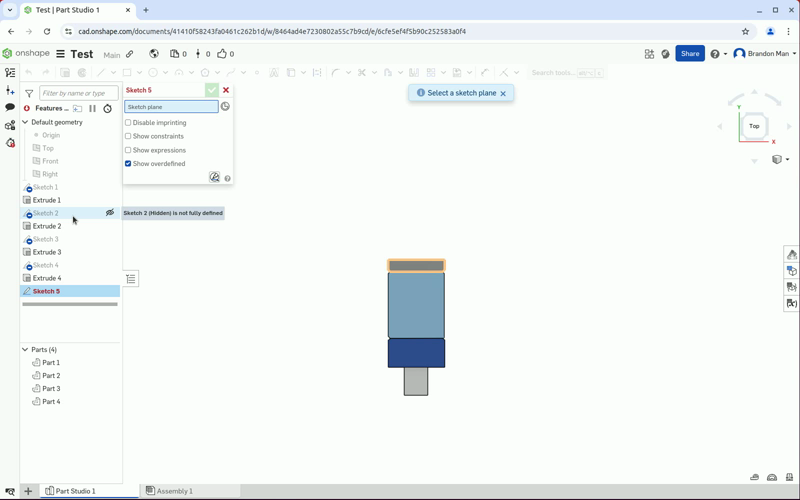
mouse_move(73, 150)
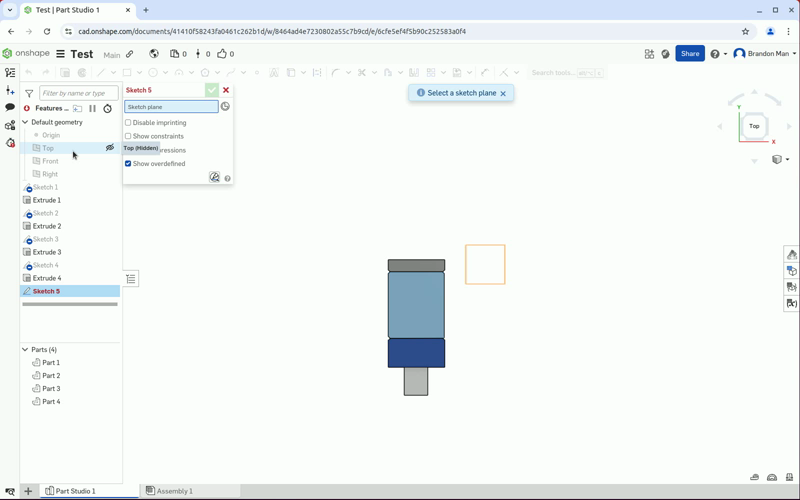
click(73, 150)
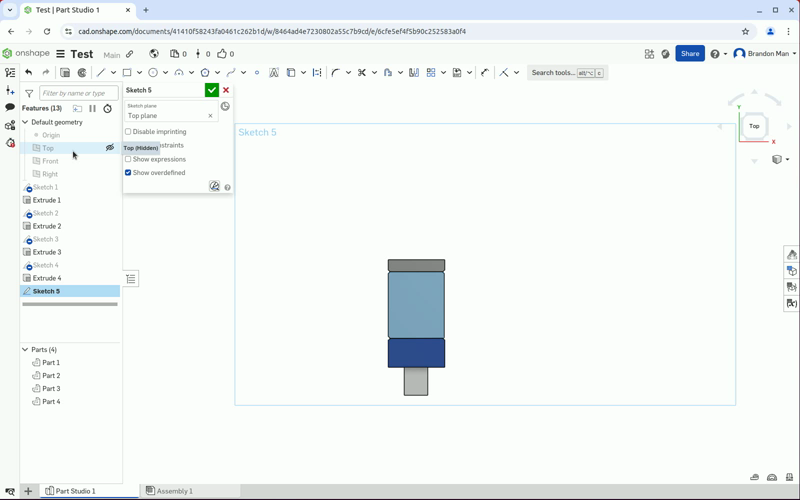
mouse_move(73, 352)
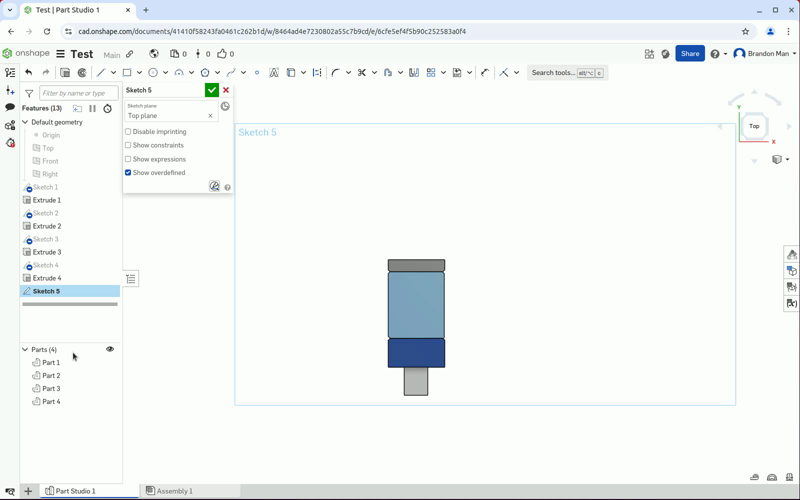
key(y)
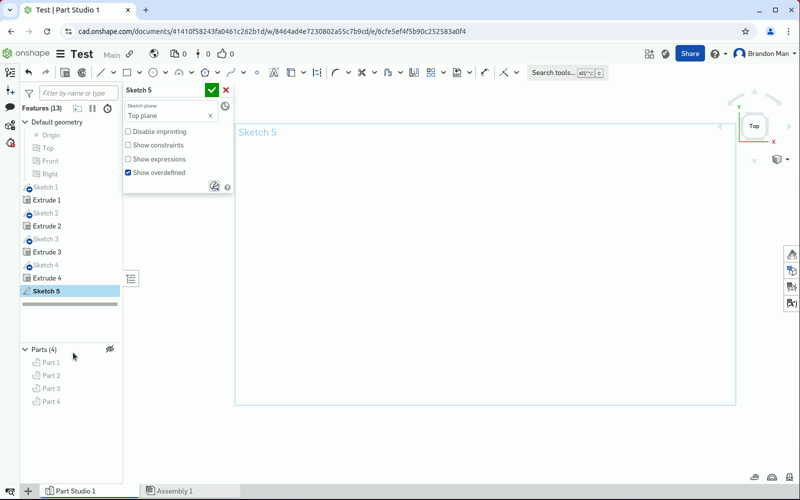
key(l)
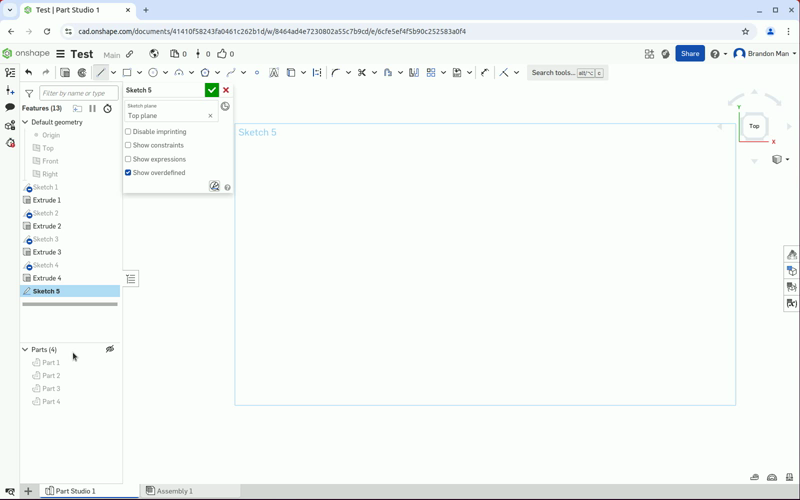
key_down(shift)
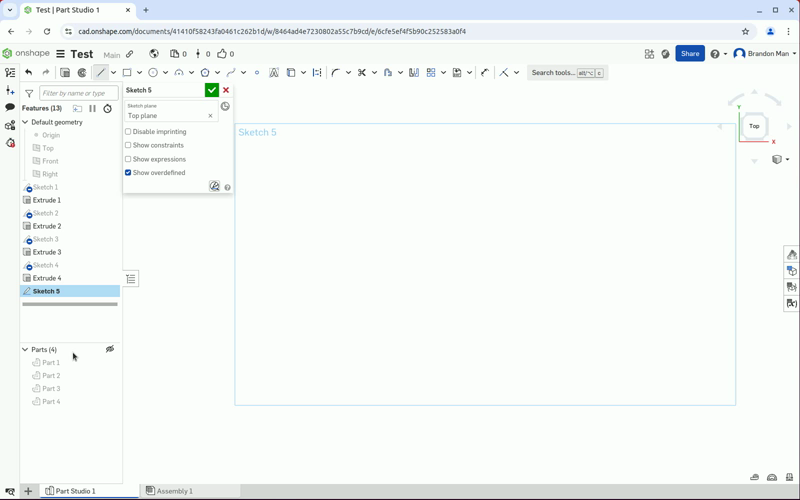
mouse_move(404, 395)
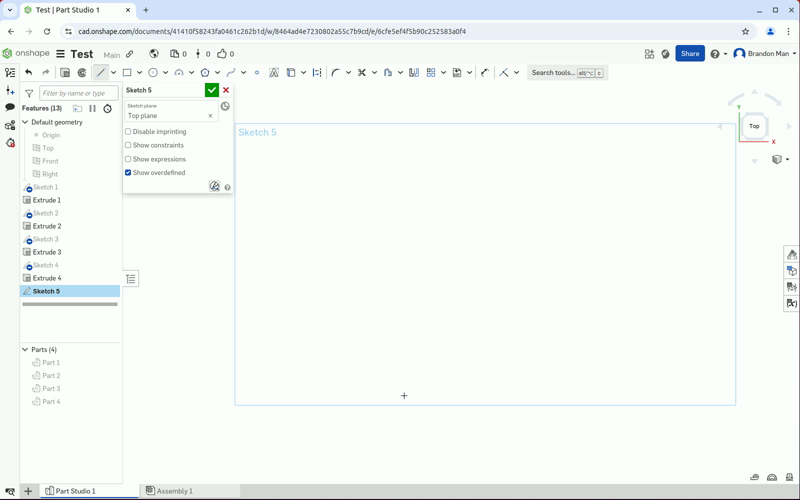
click(404, 395)
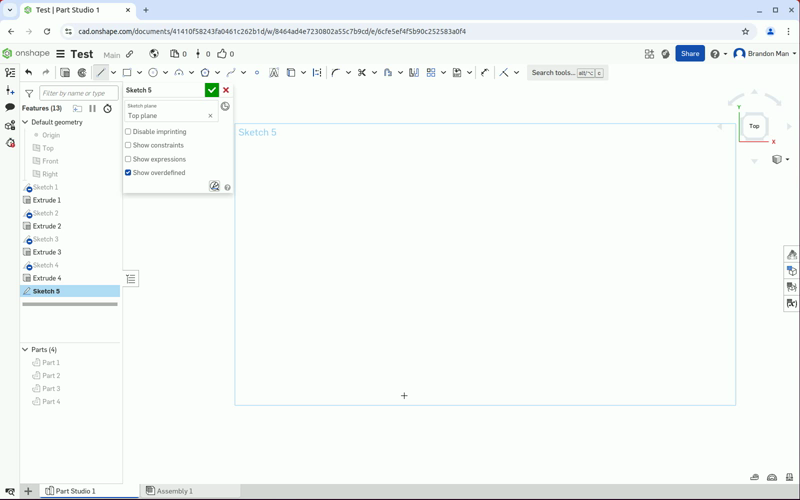
key_up(shift)
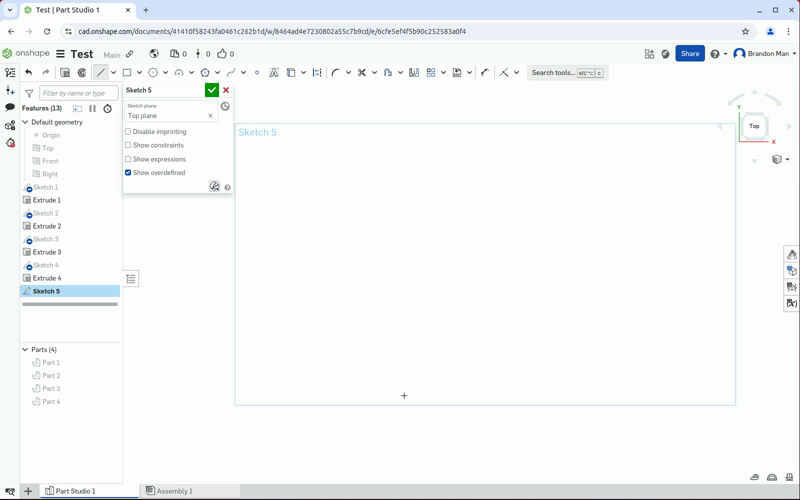
key_down(shift)
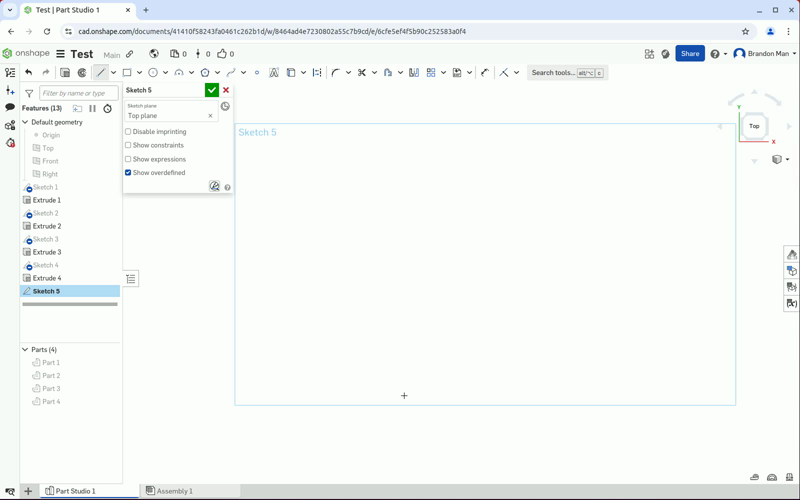
mouse_move(434, 395)
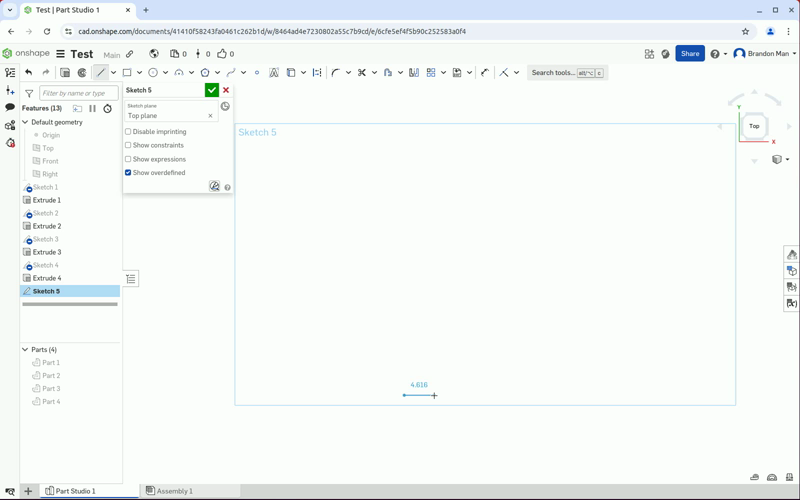
mouse_move(427, 395)
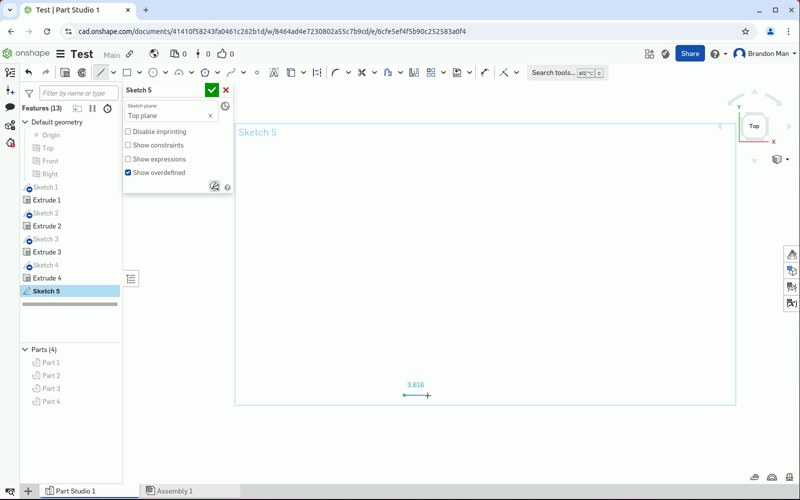
click(427, 395)
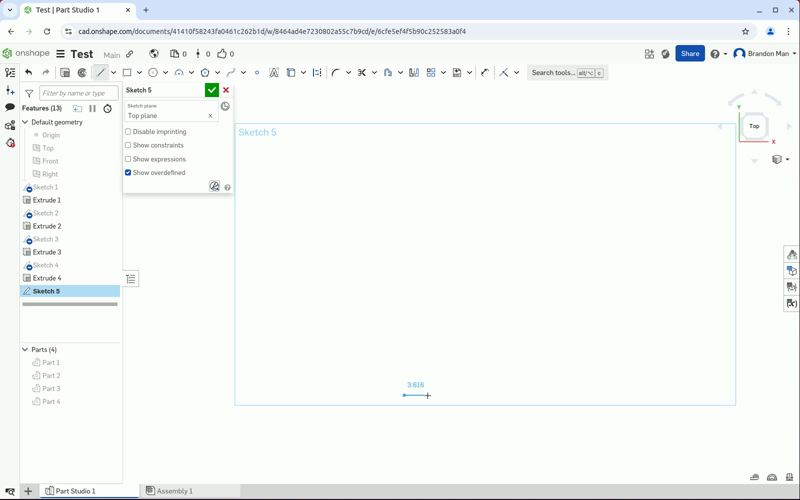
key_up(shift)
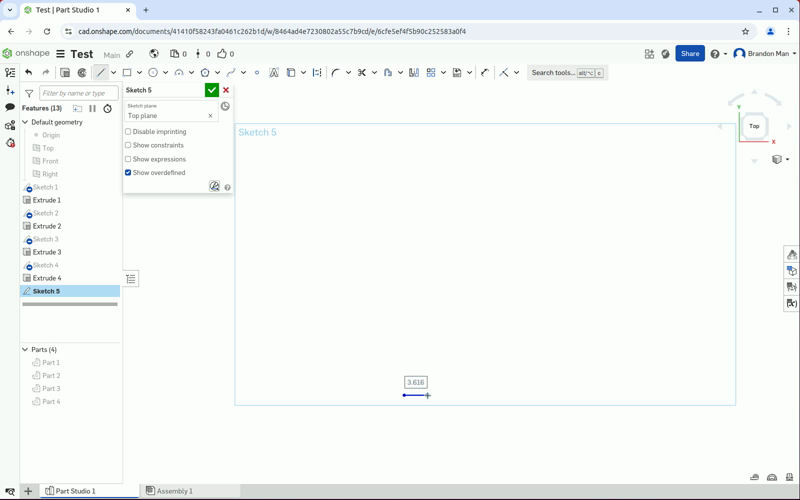
key_down(shift)
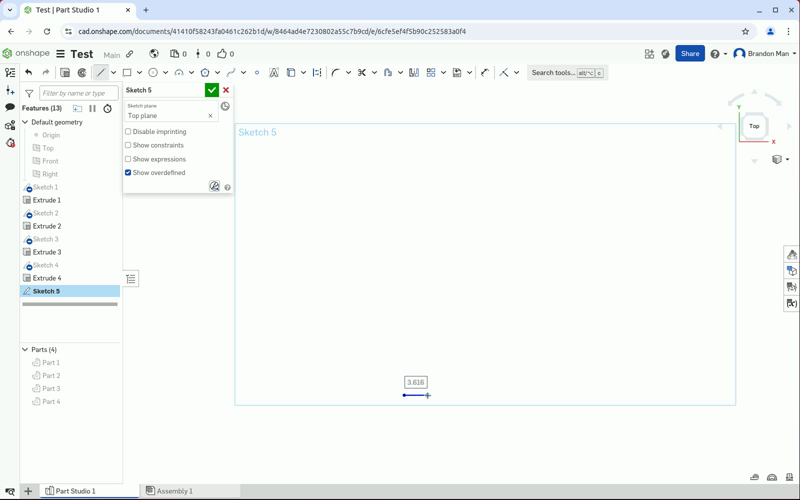
mouse_move(457, 395)
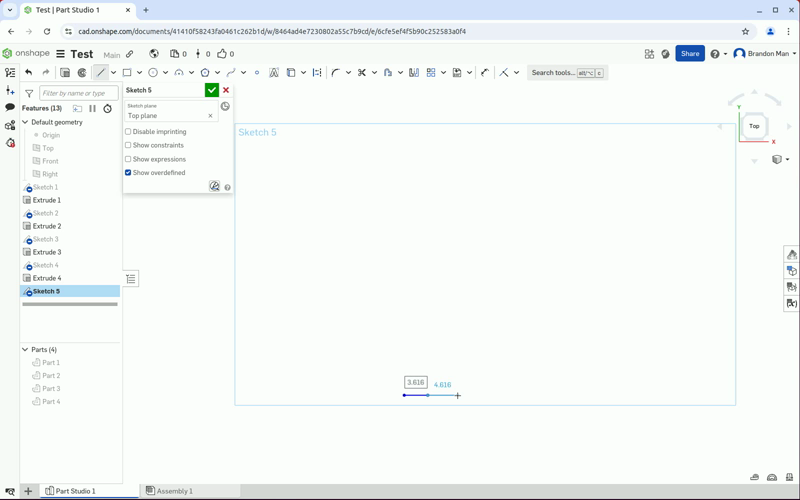
mouse_move(427, 366)
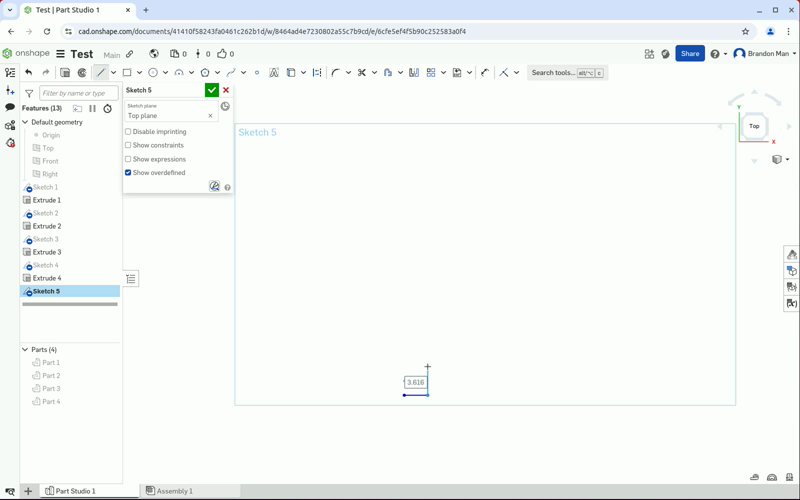
click(427, 366)
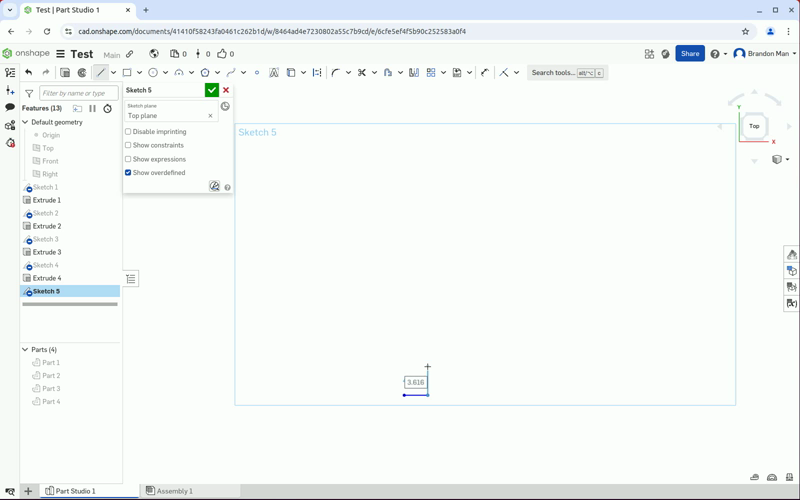
key_up(shift)
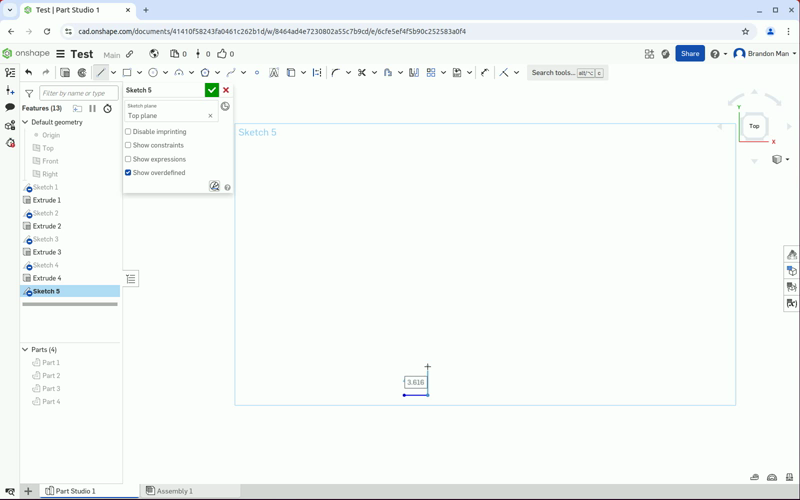
key_down(shift)
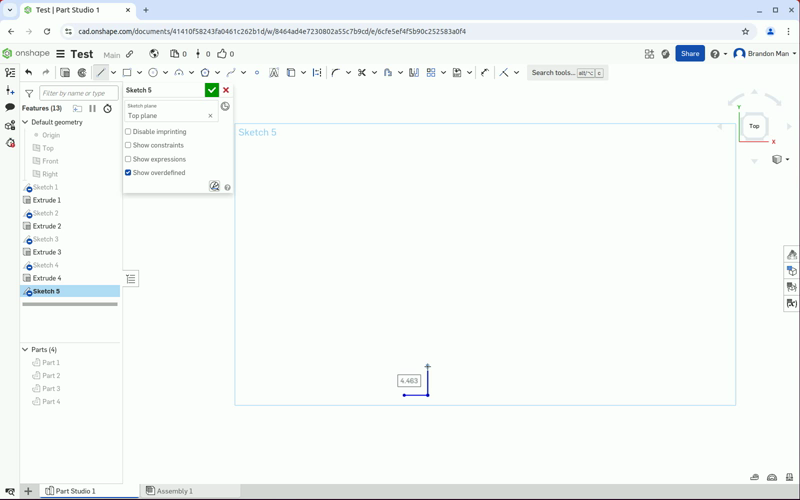
mouse_move(457, 366)
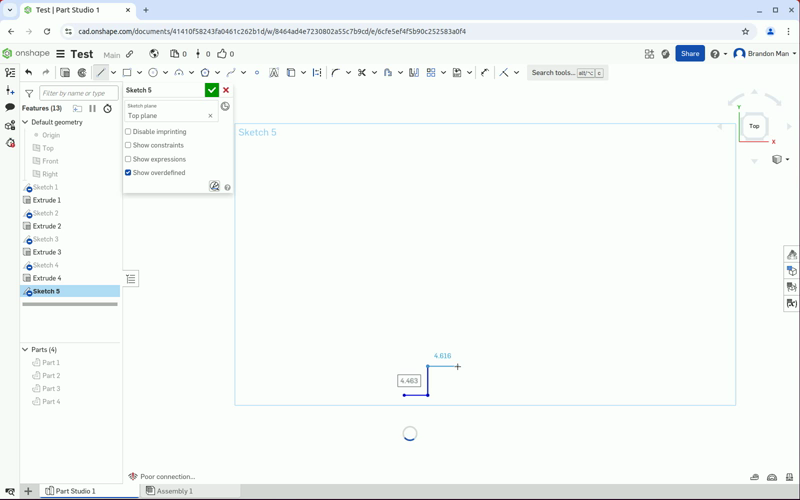
mouse_move(404, 366)
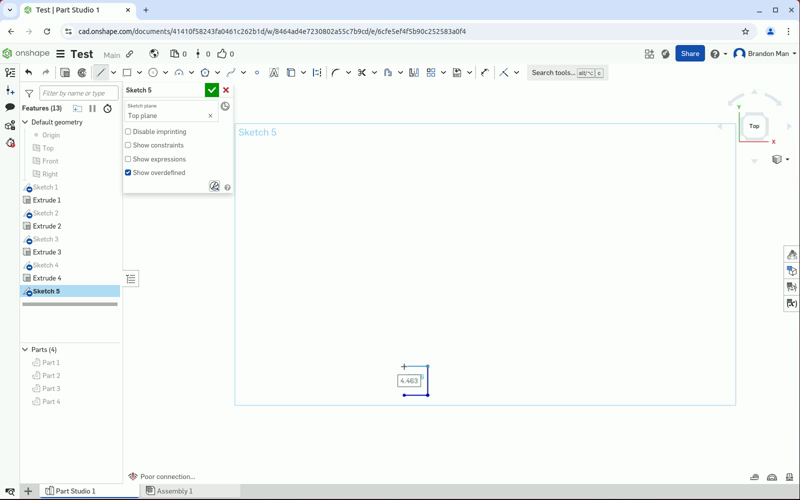
click(404, 366)
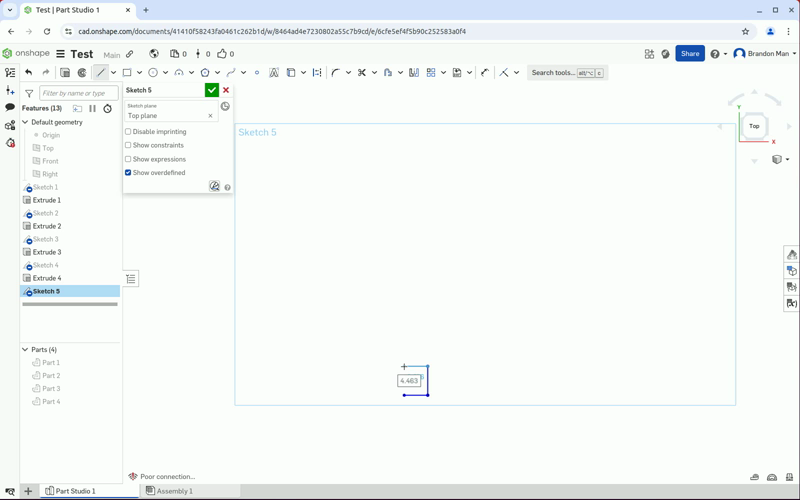
key_up(shift)
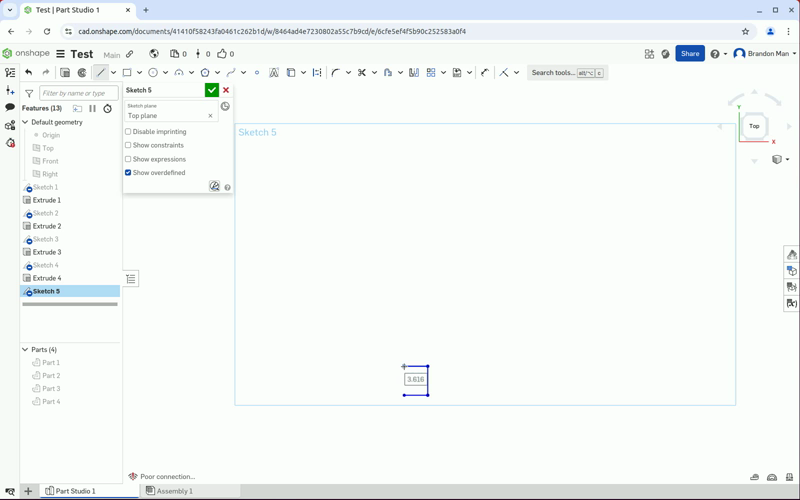
mouse_move(434, 366)
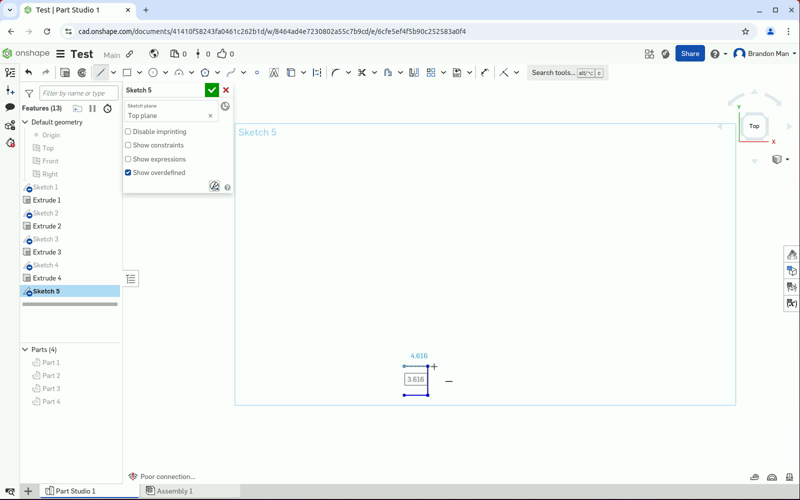
key_down(shift)
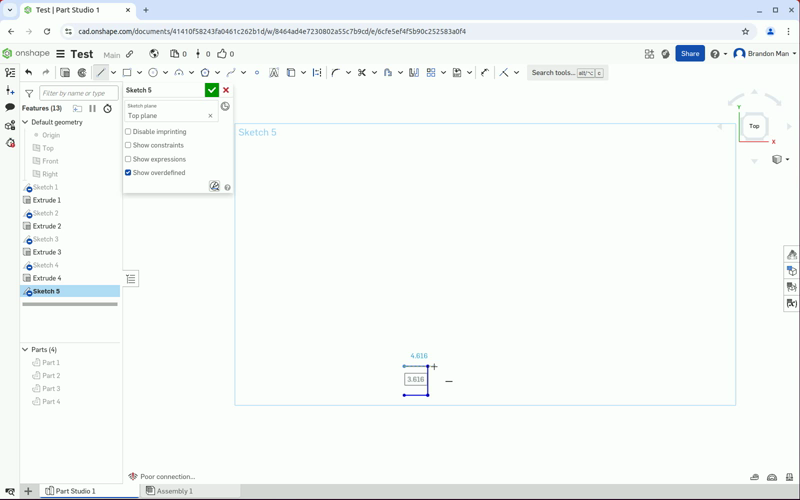
mouse_move(404, 395)
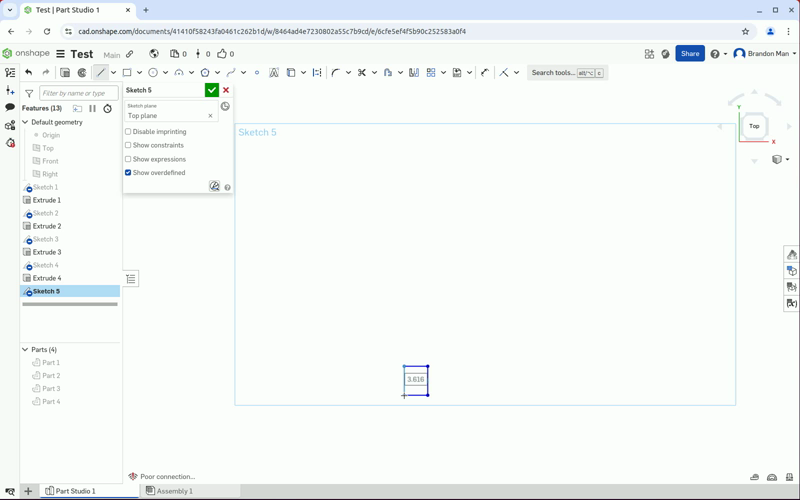
key_up(shift)
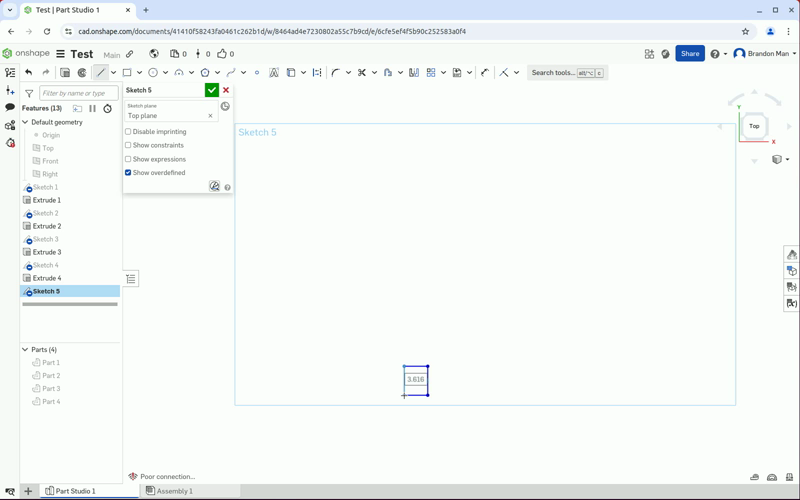
click(404, 395)
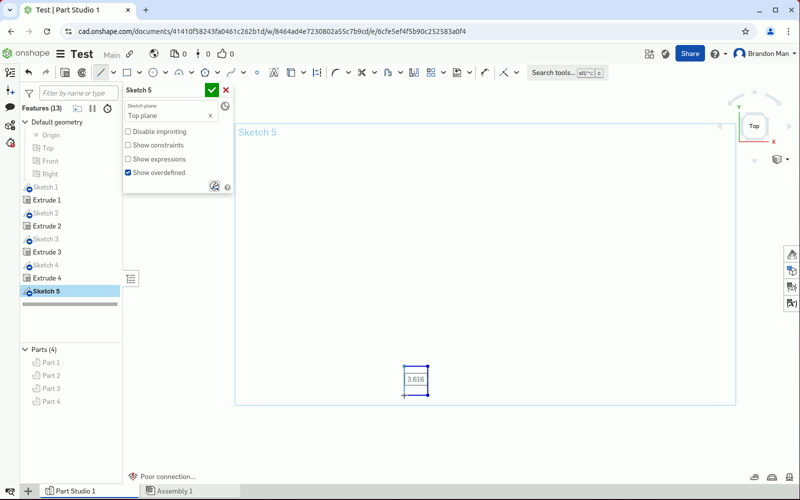
key(esc)
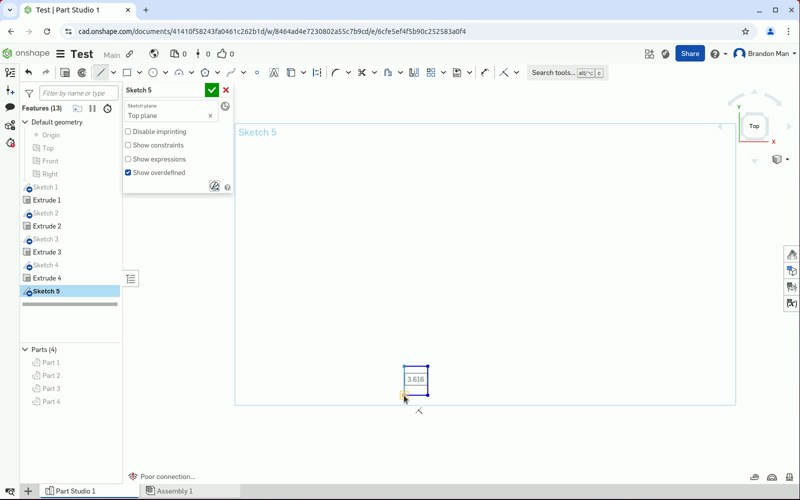
mouse_move(405, 380)
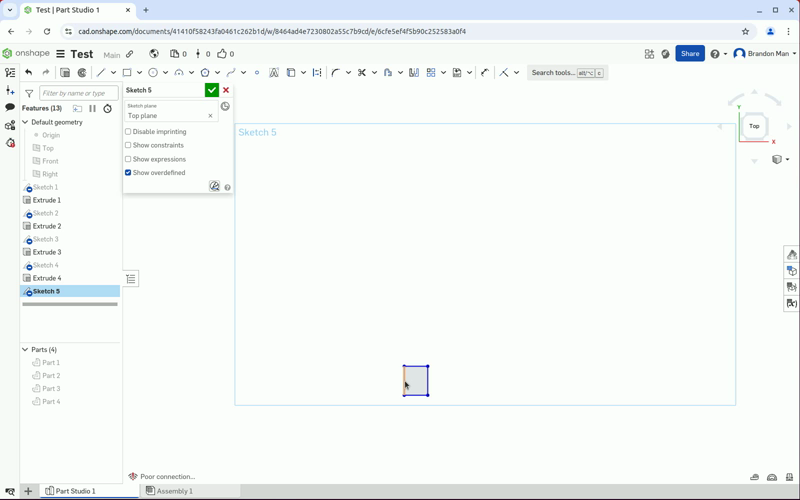
scroll(6)
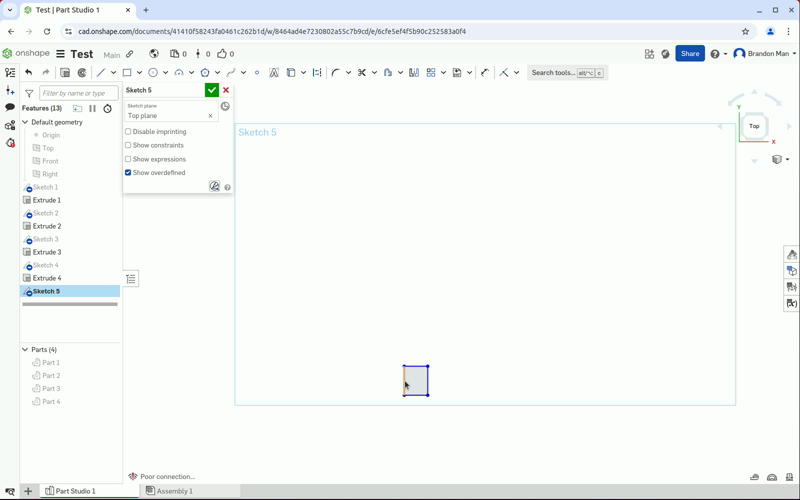
scroll(6)
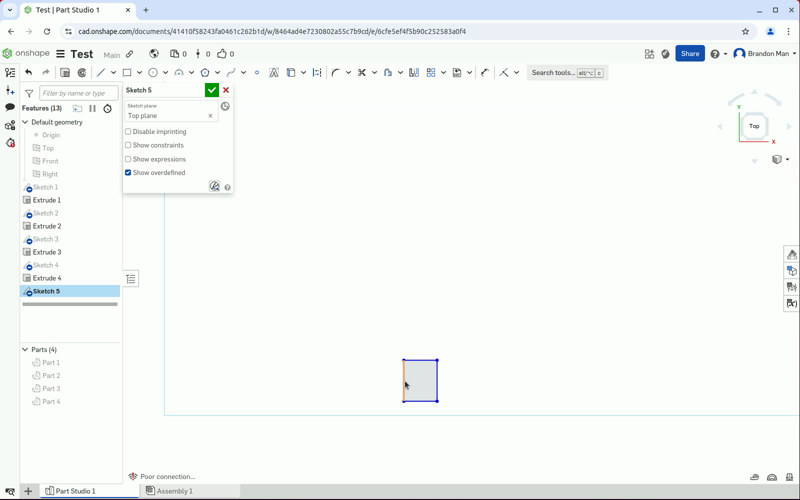
scroll(6)
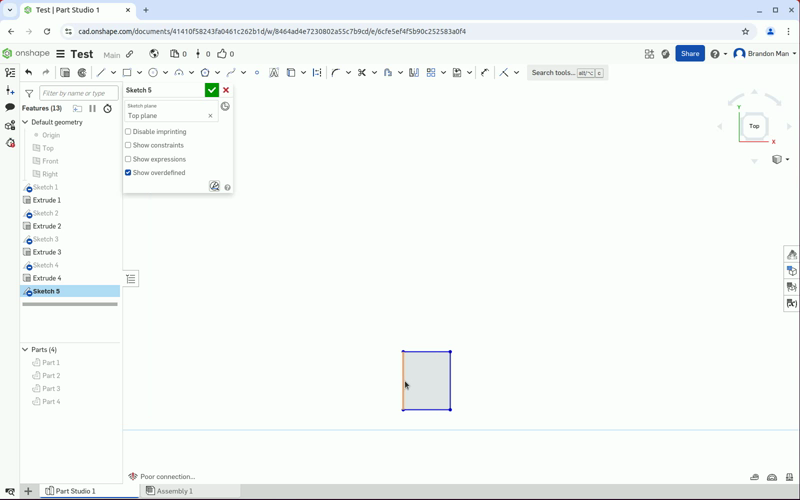
scroll(6)
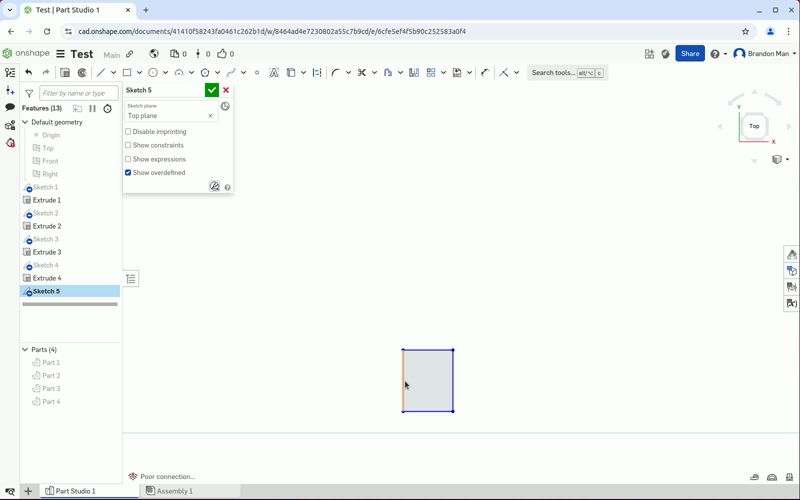
scroll(6)
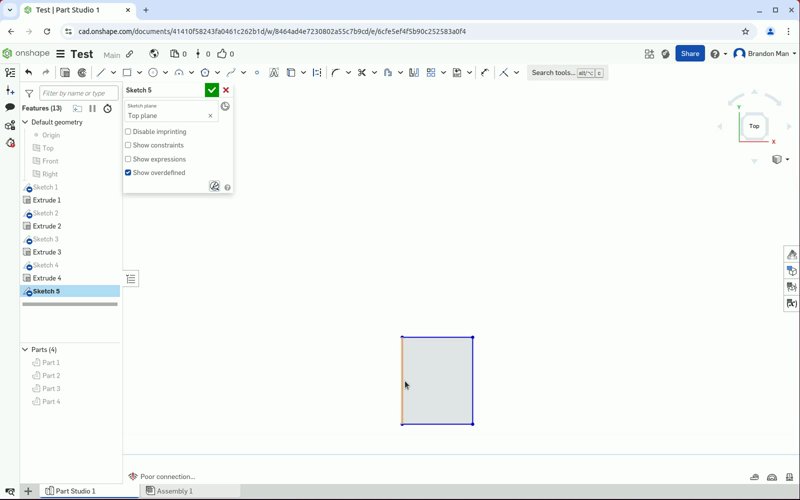
scroll(6)
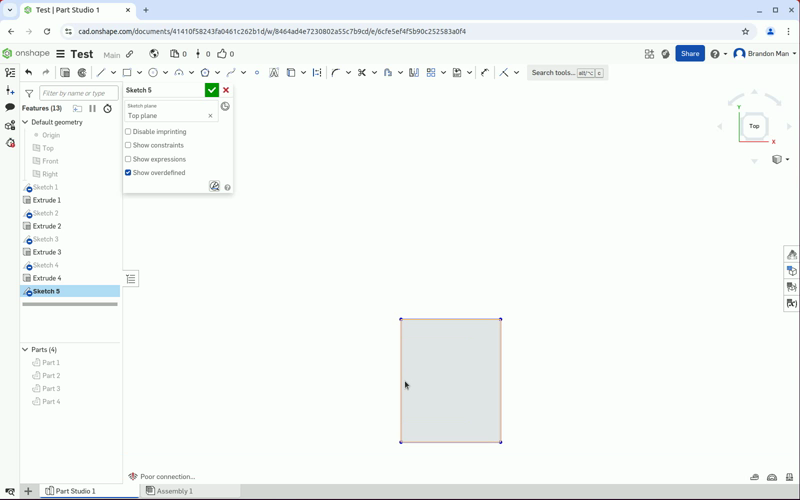
scroll(6)
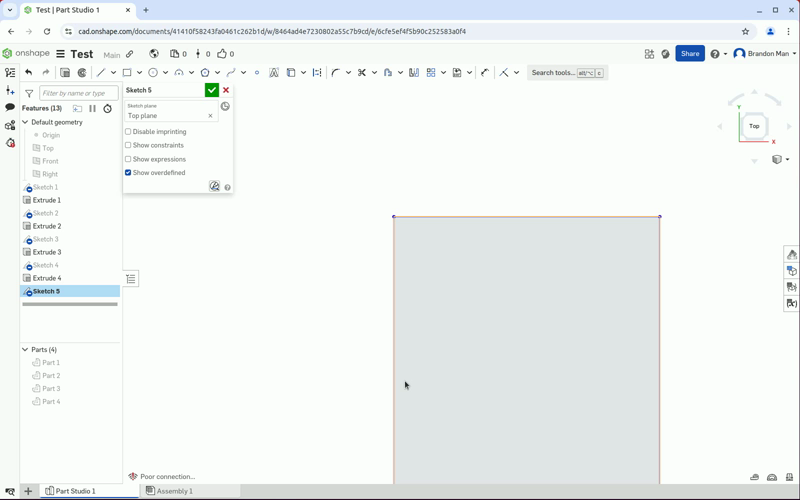
click(405, 380)
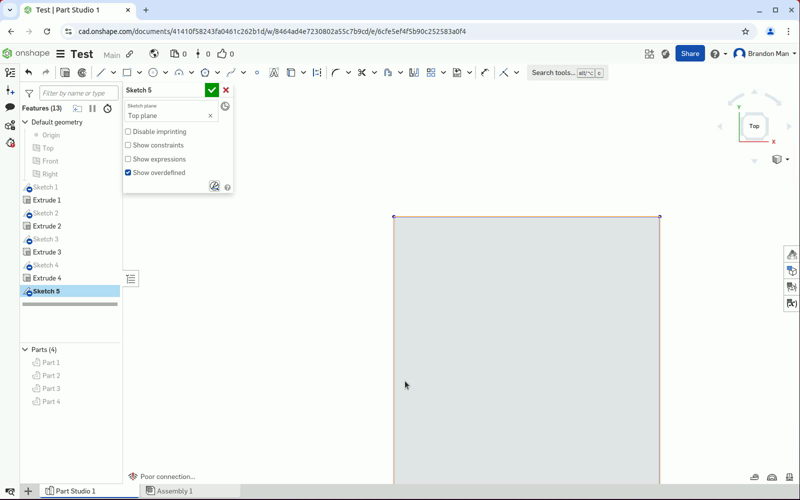
scroll(-6)
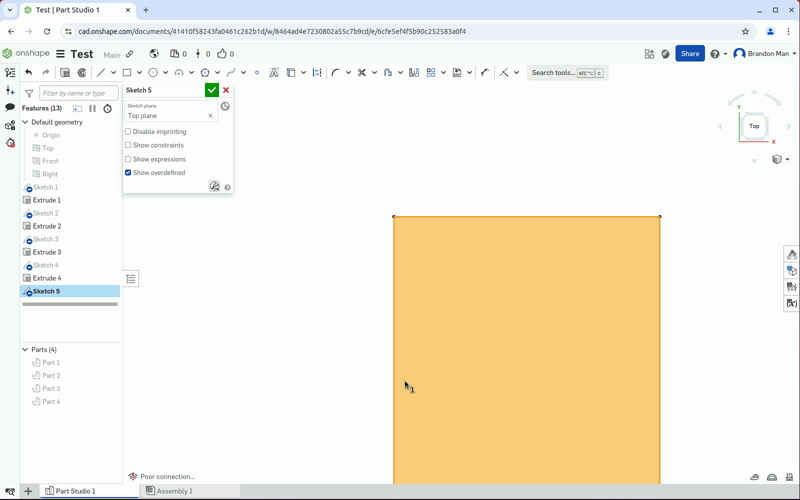
scroll(-6)
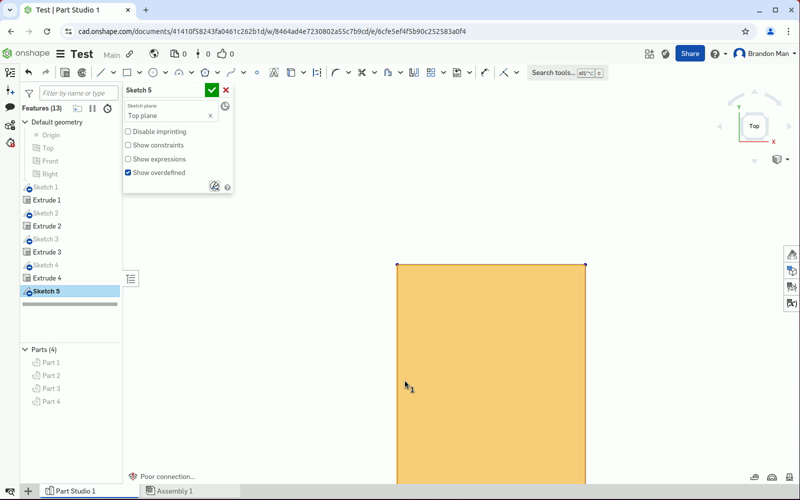
scroll(-6)
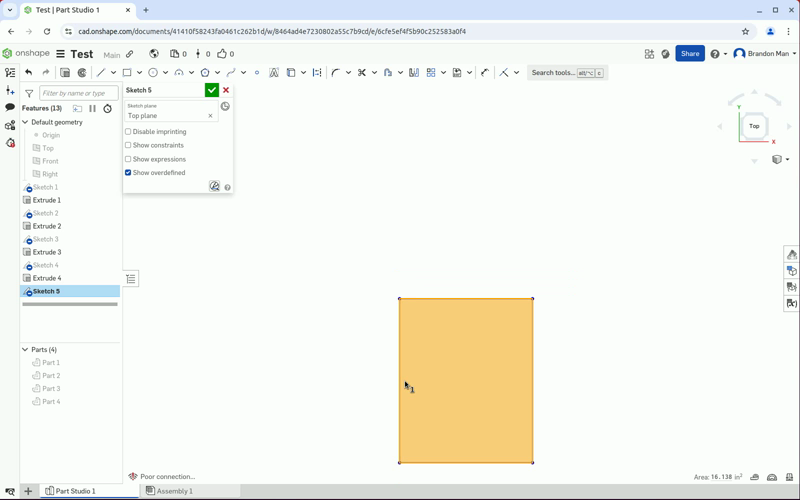
scroll(-6)
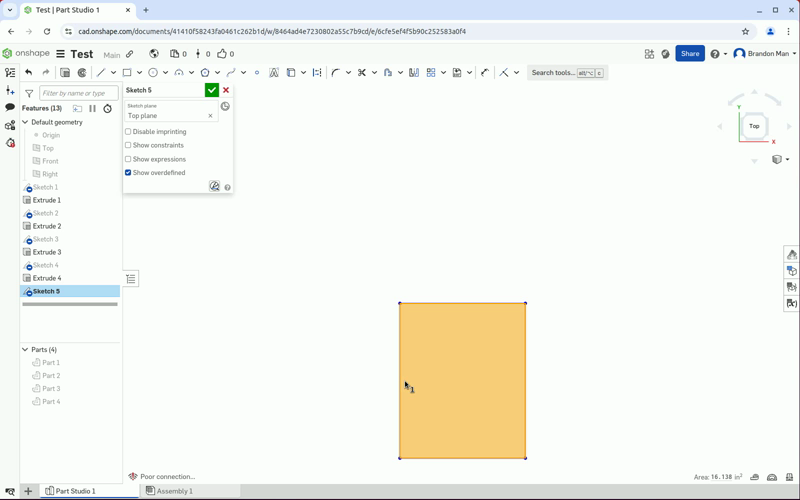
scroll(-6)
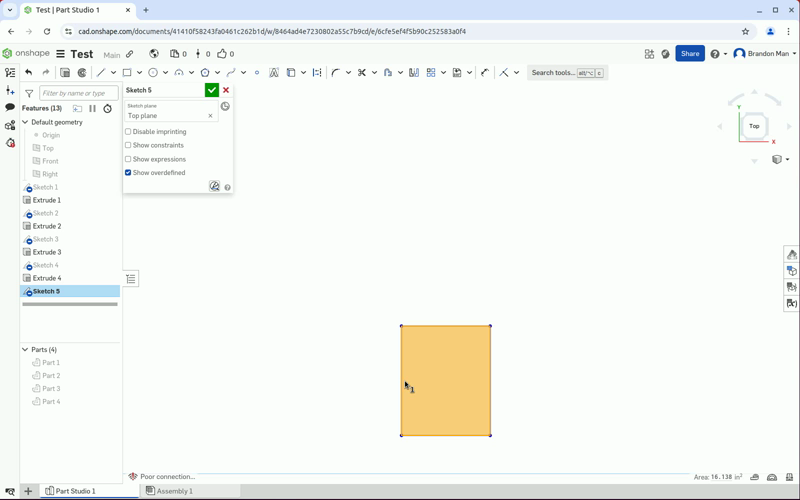
scroll(-6)
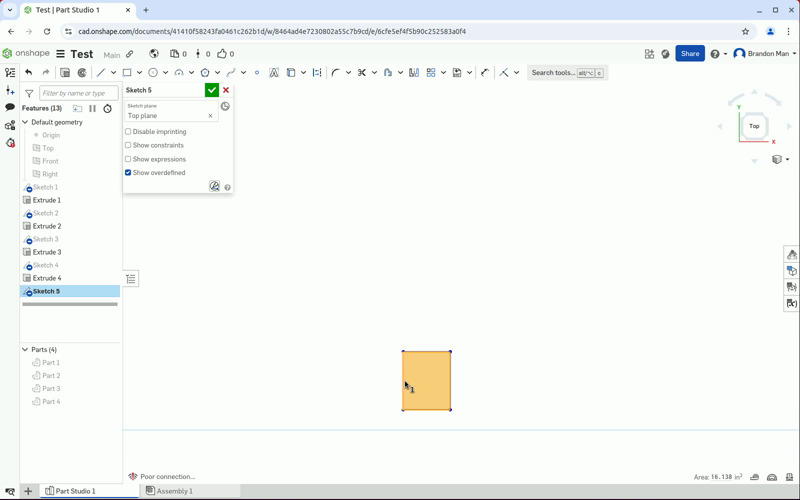
scroll(-6)
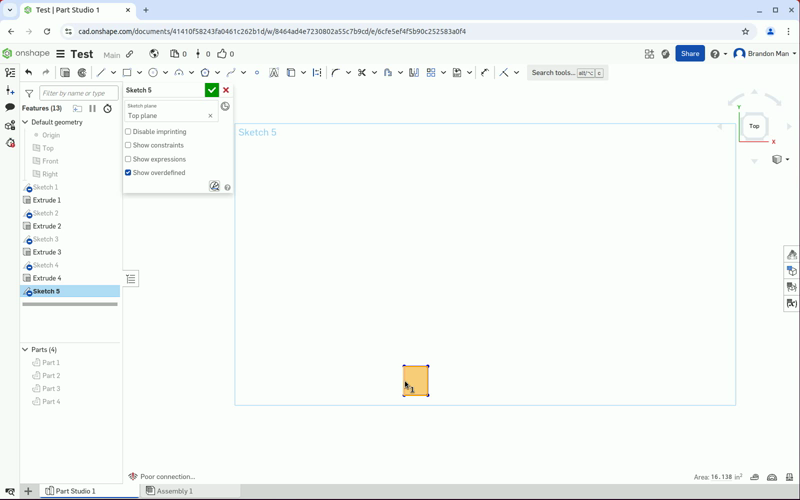
mouse_move(73, 352)
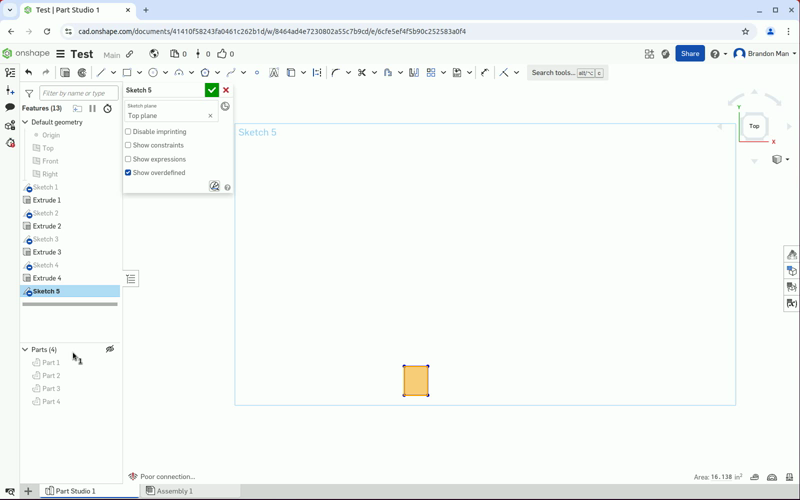
key(shift+y)
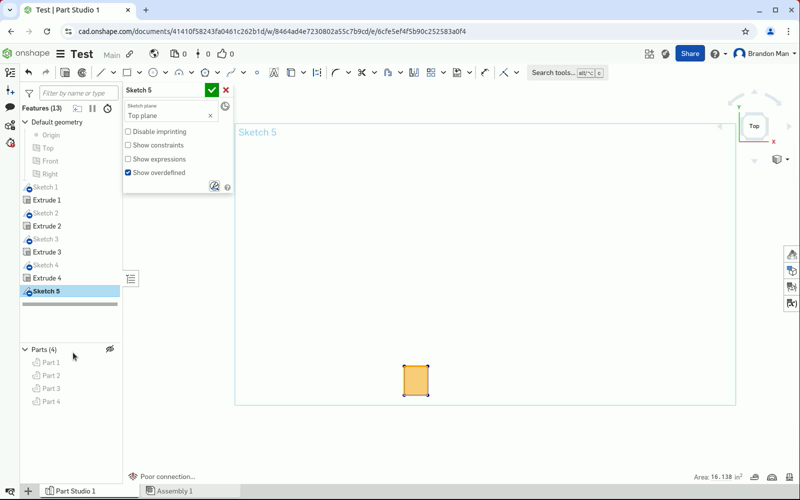
key(shift+e)
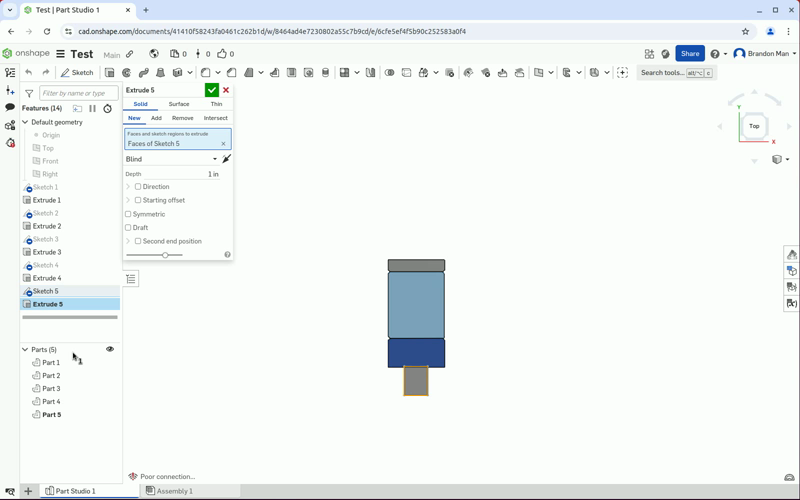
mouse_move(143, 106)
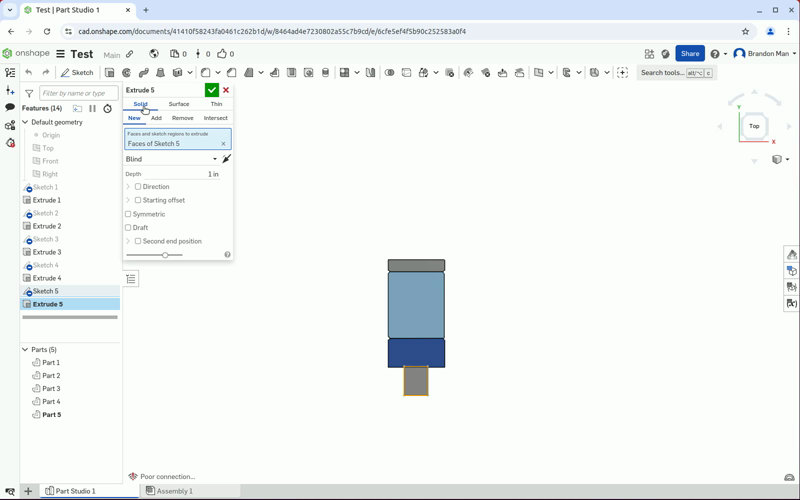
click(143, 106)
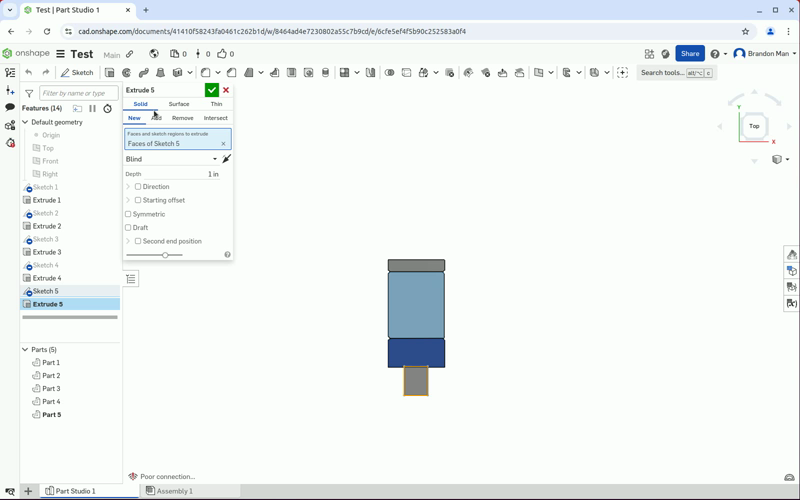
mouse_move(186, 120)
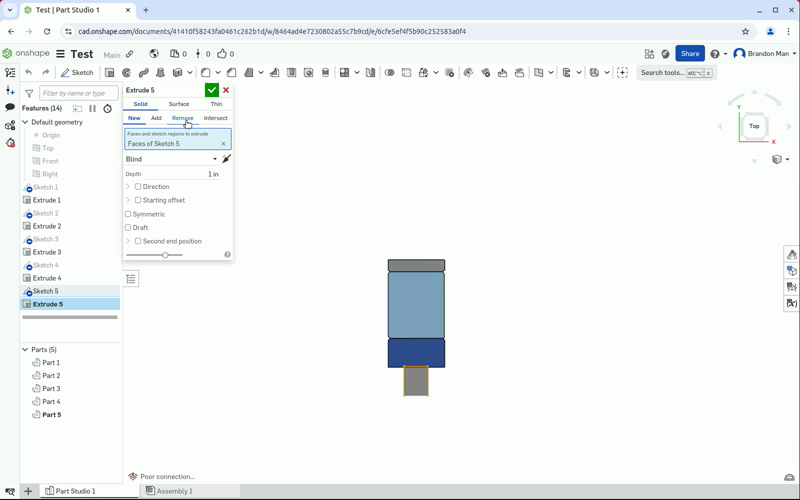
click(186, 120)
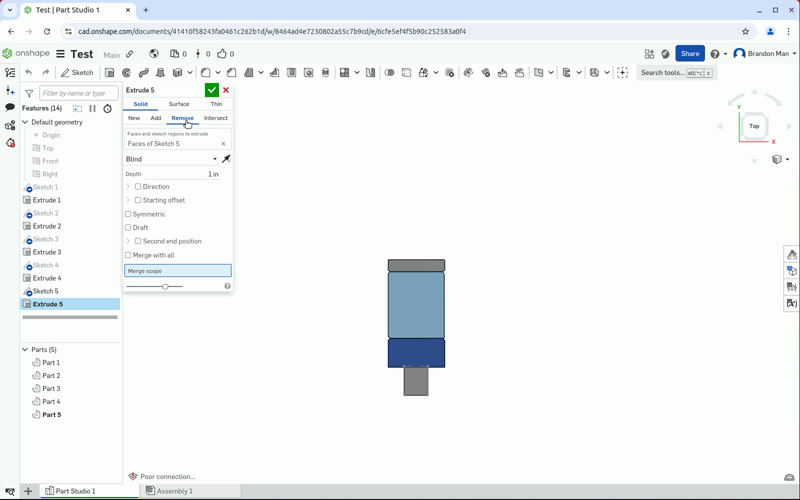
key(tab, 4)
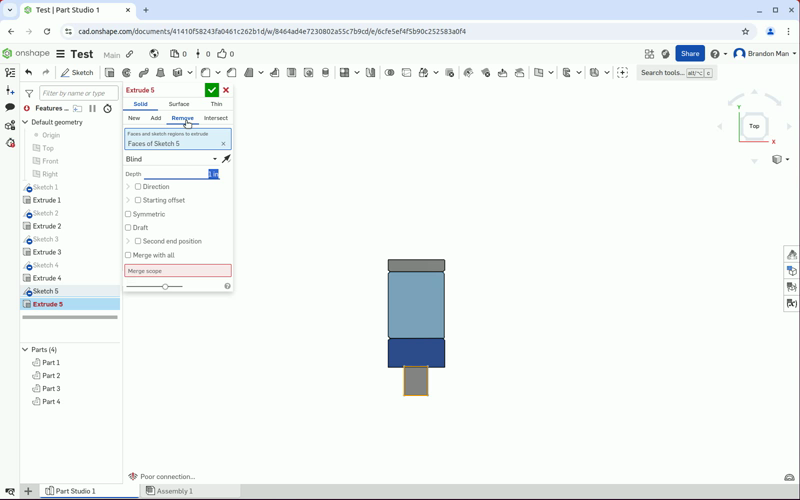
text(-1.926)
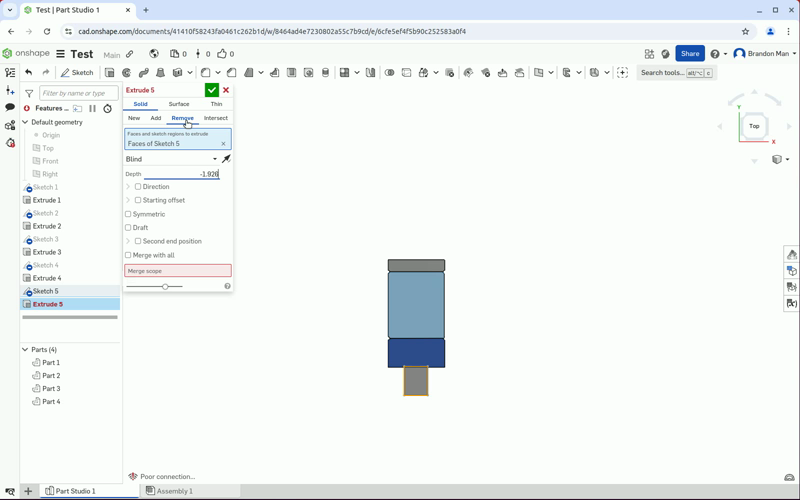
key(tab, 6)
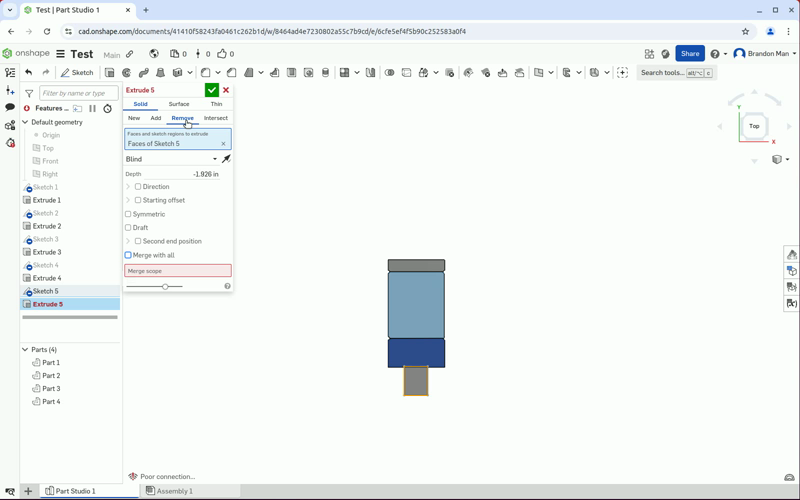
key(space)
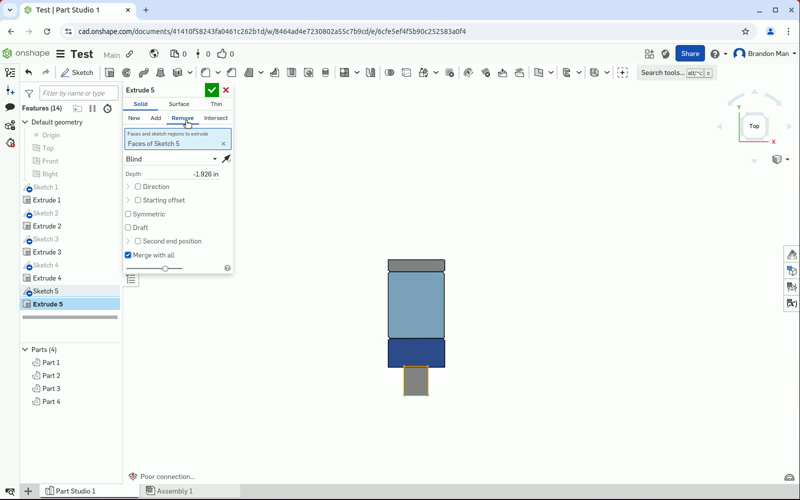
key(enter)
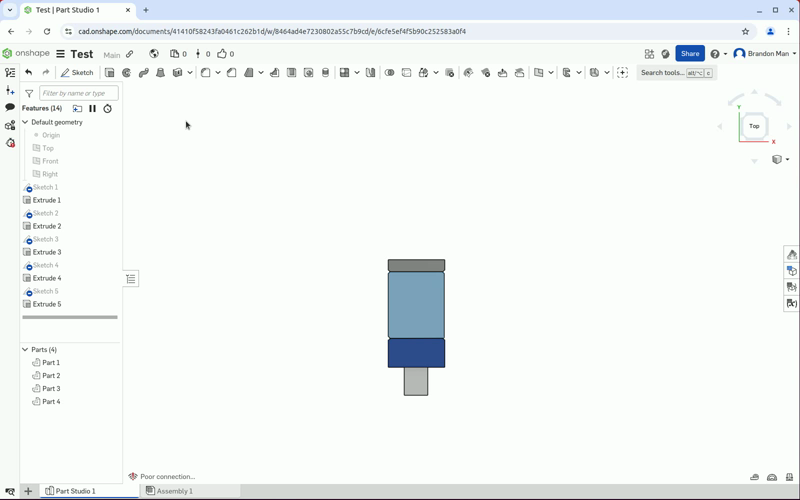
key(shift+h)
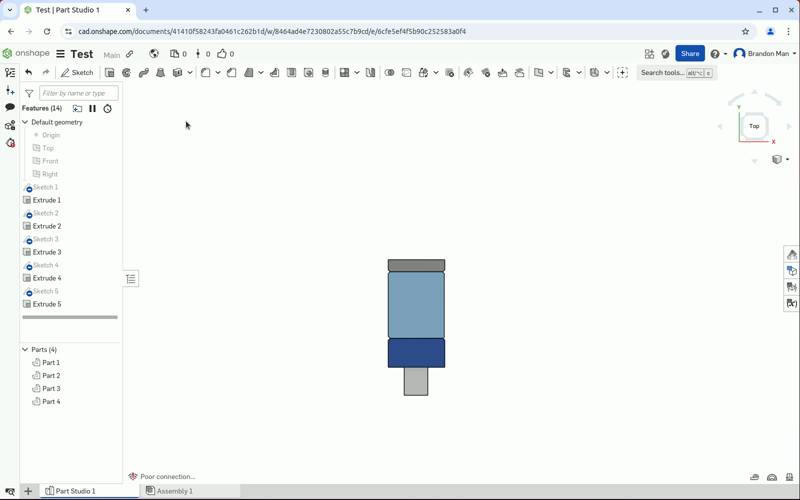
key(shift+h)
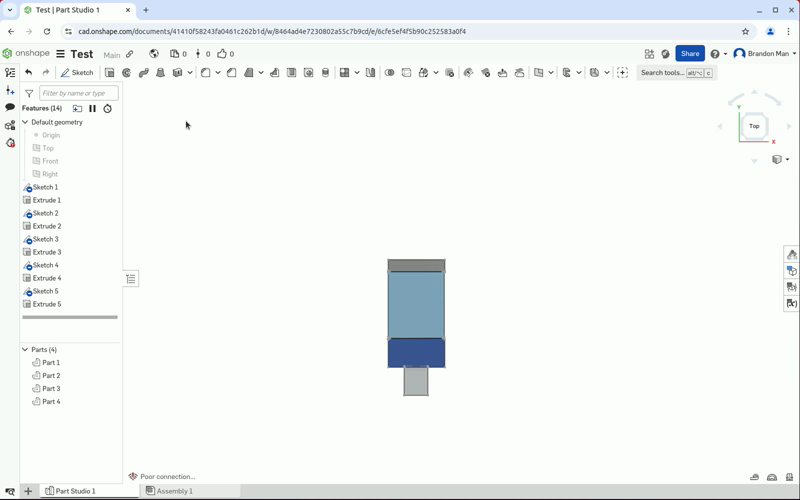
key(shift+7)
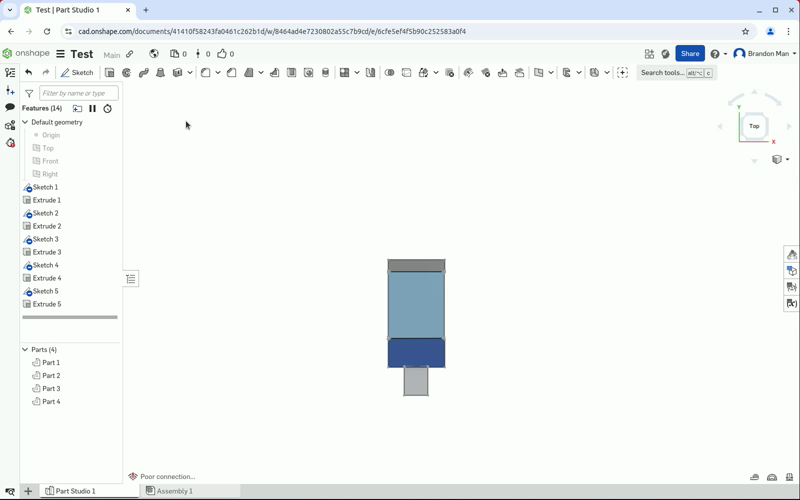
key(up, 3)
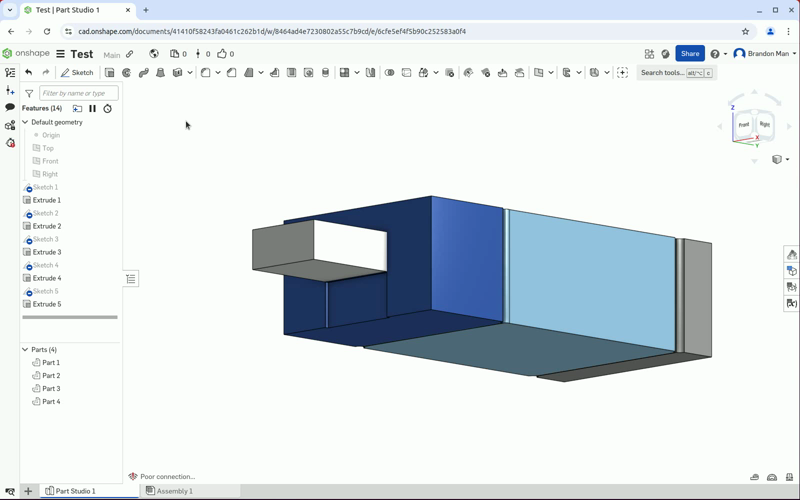
key(left, 3)
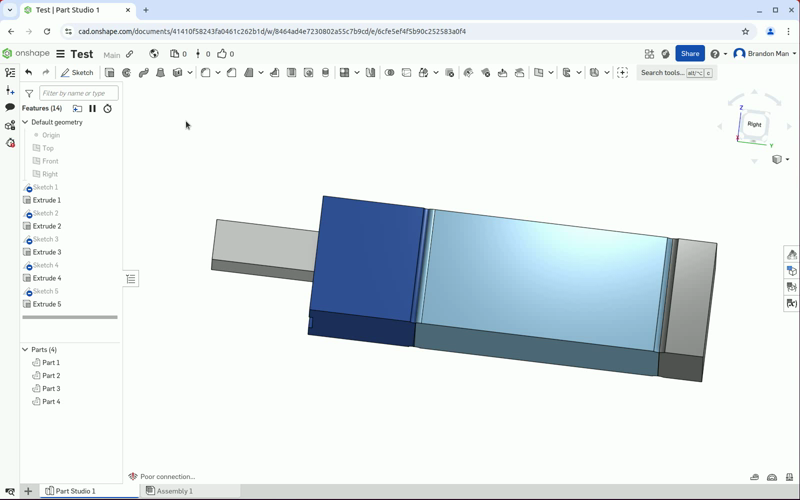
key(right, 3)
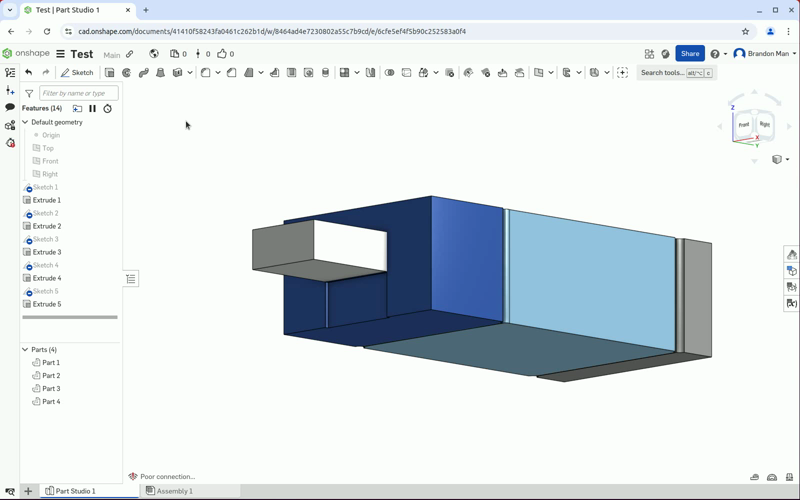
key(down, 3)
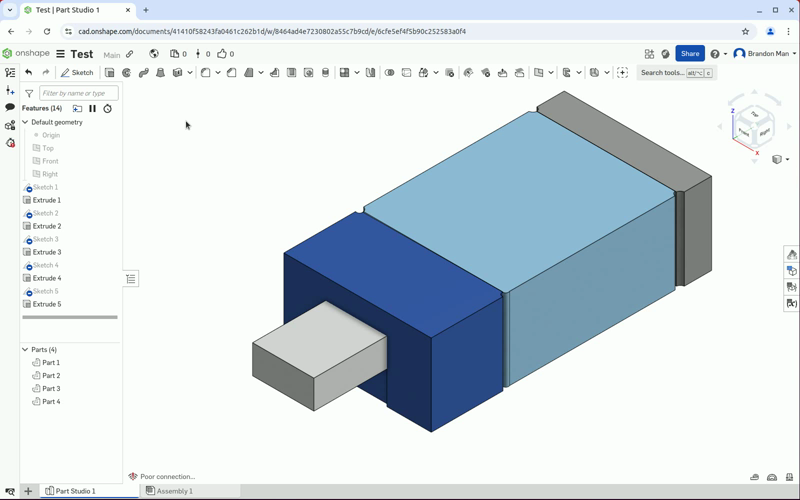
mouse_move(73, 189)
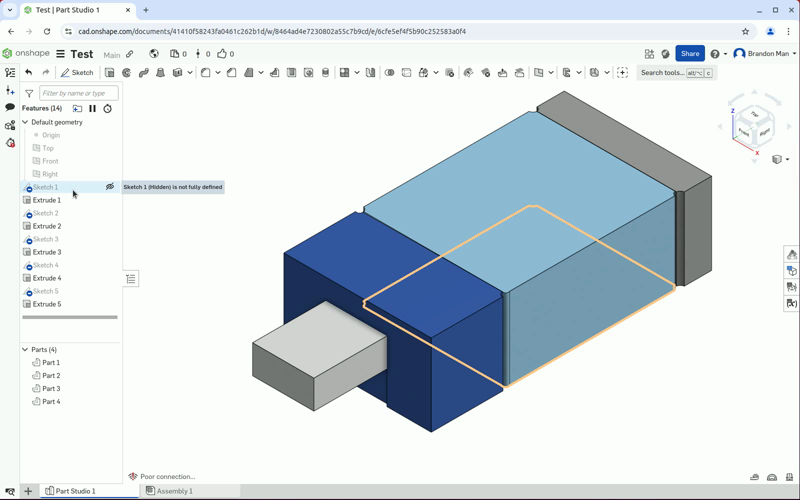
click(73, 189)